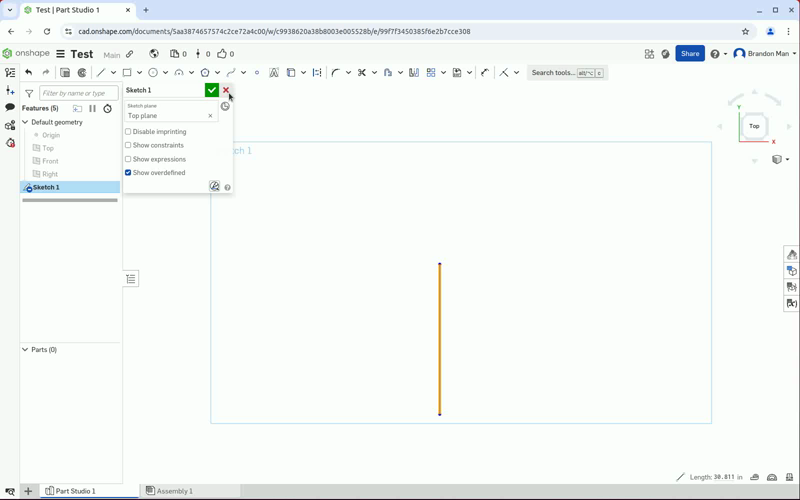
key(shift+h)
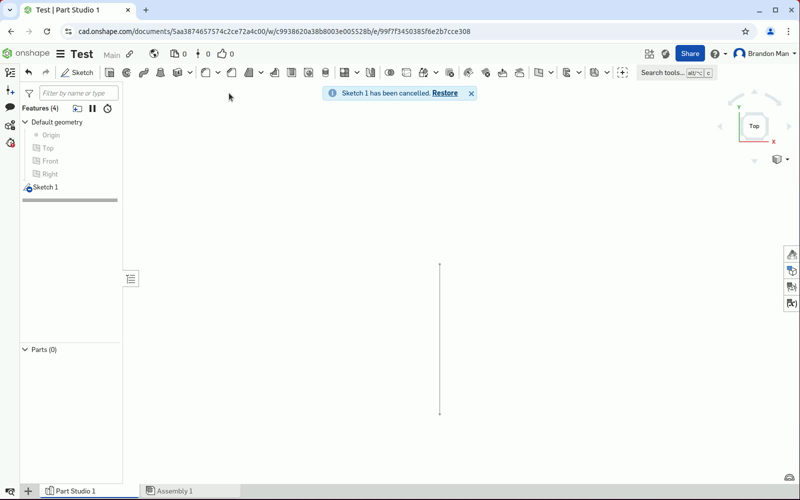
mouse_move(73, 352)
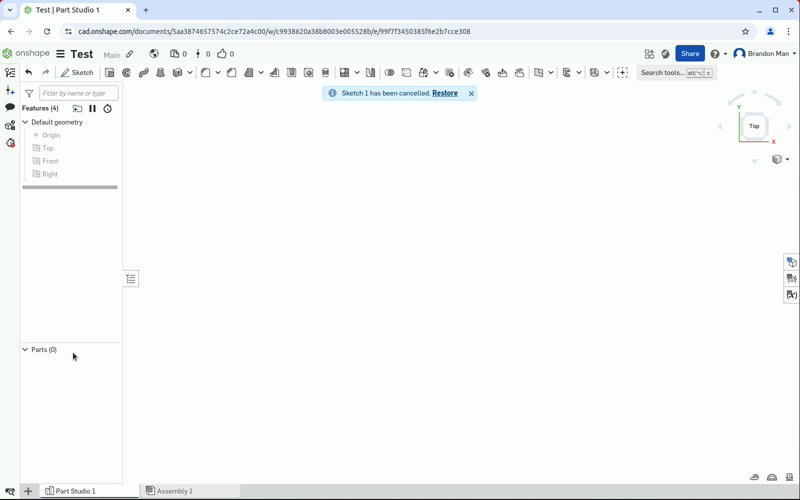
key(y)
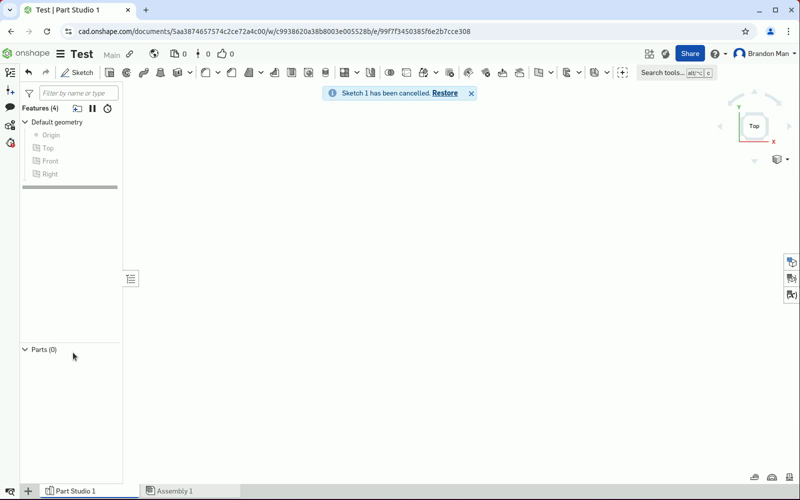
key(shift+p)
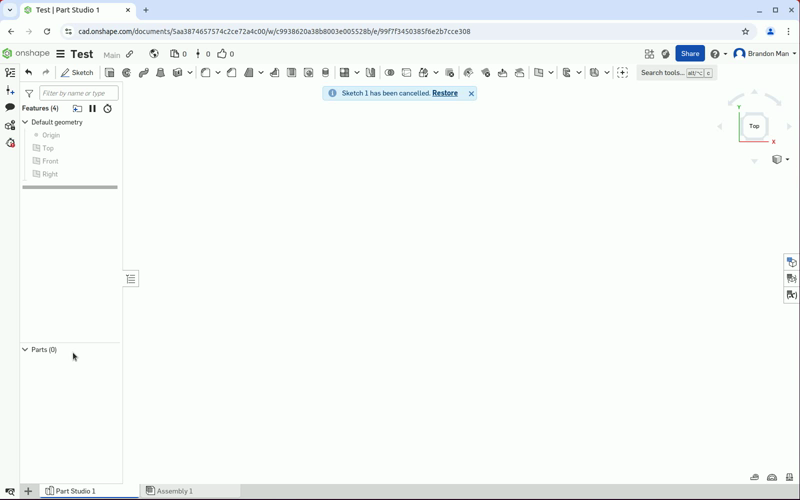
key(space)
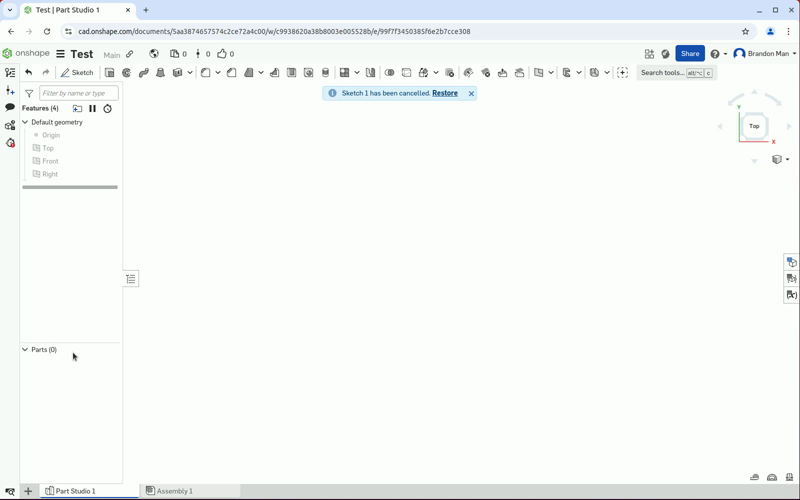
key_down(shift)
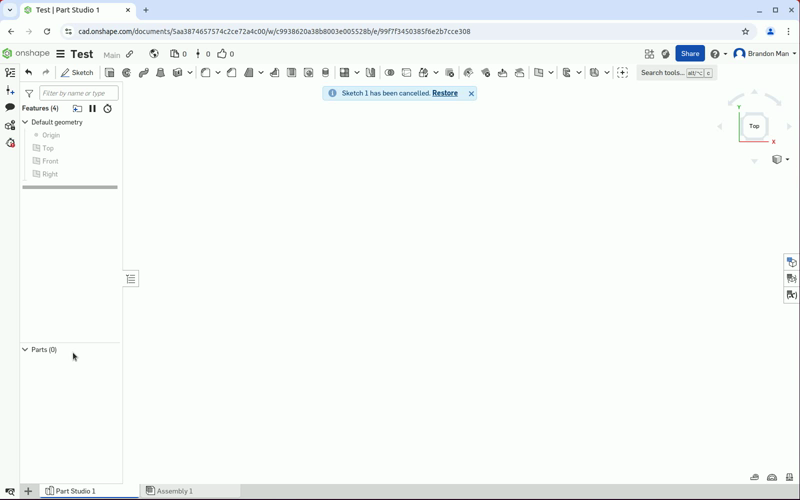
key(up)
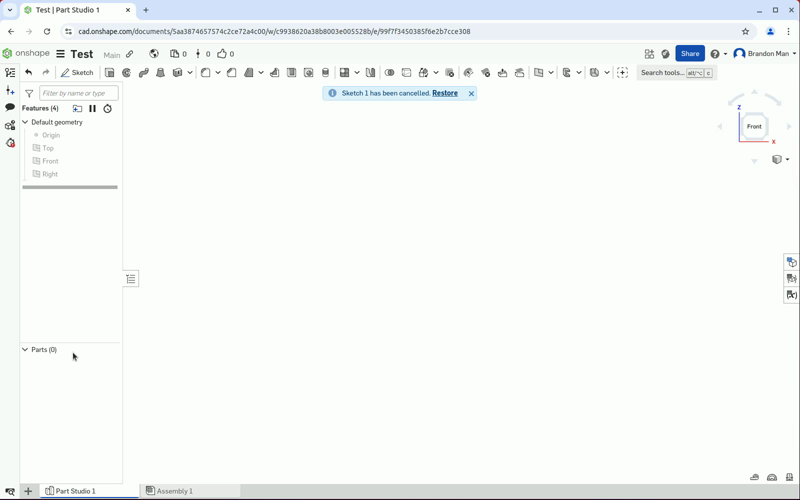
key_up(shift)
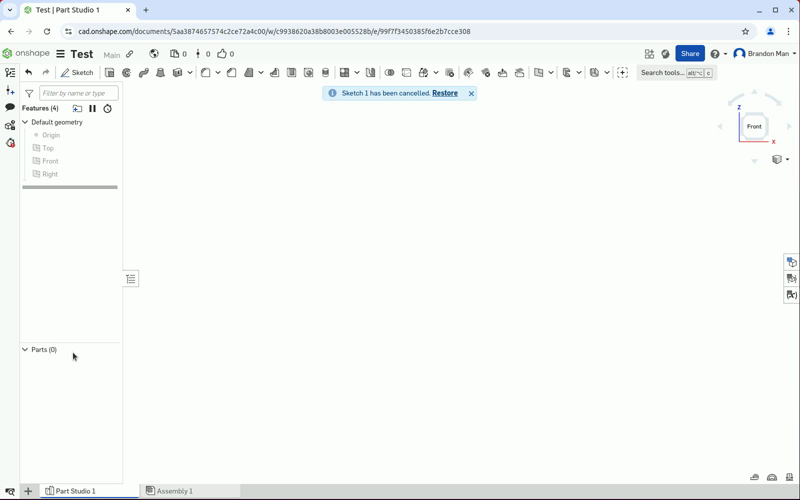
key(space)
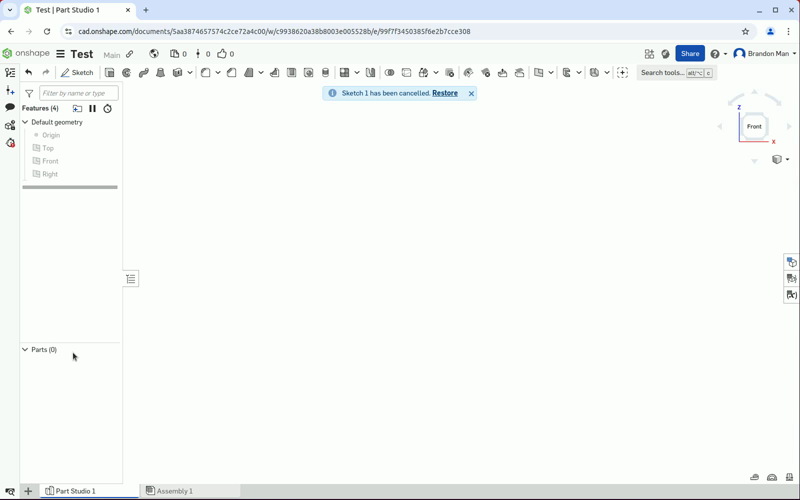
key_down(shift)
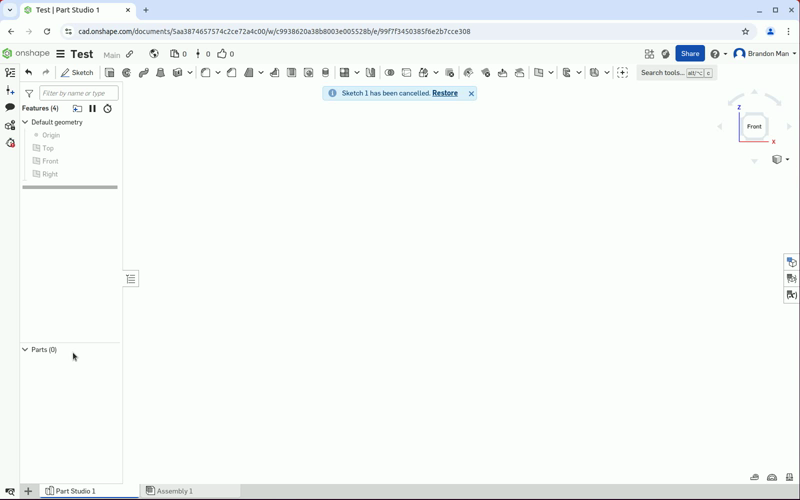
key(left)
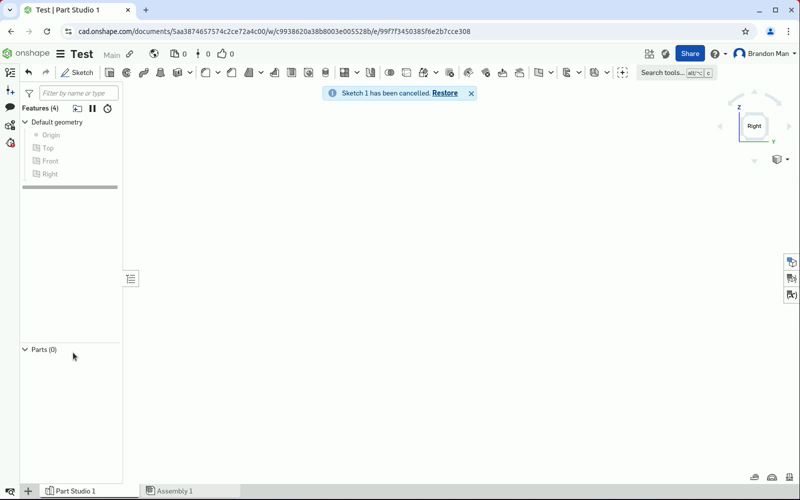
key_up(shift)
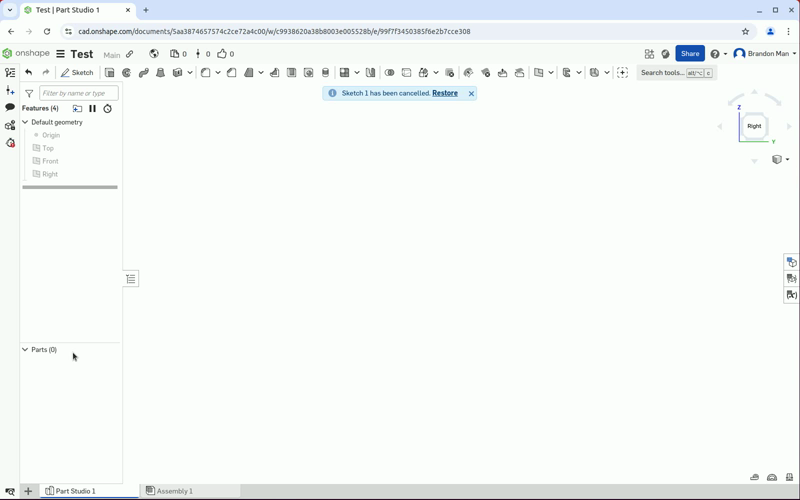
mouse_move(73, 352)
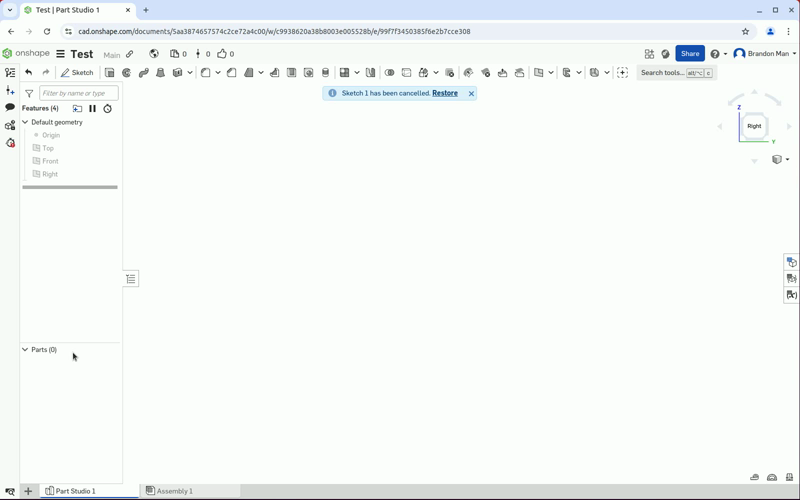
key(shift+y)
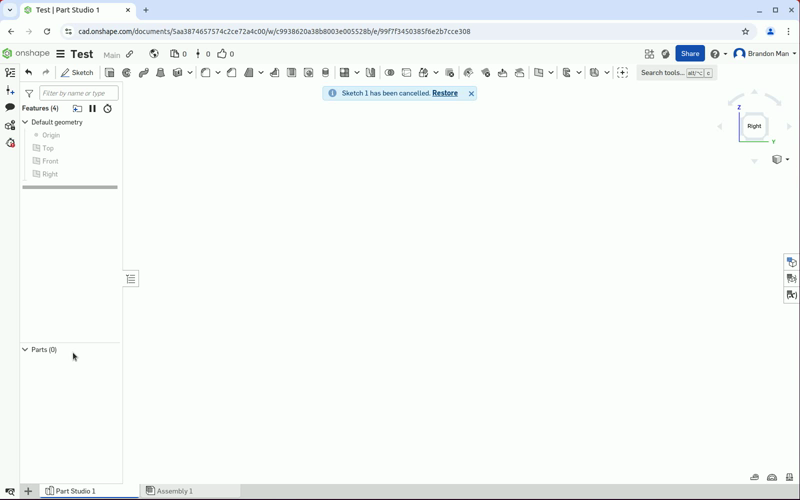
key(shift+s)
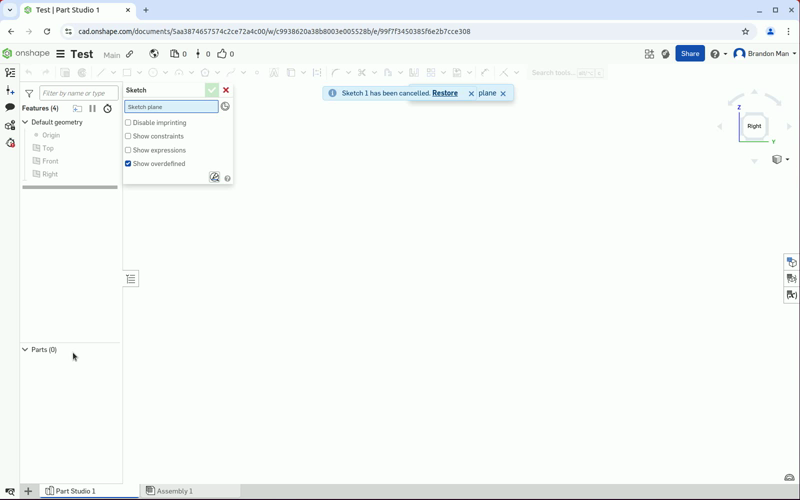
mouse_move(73, 176)
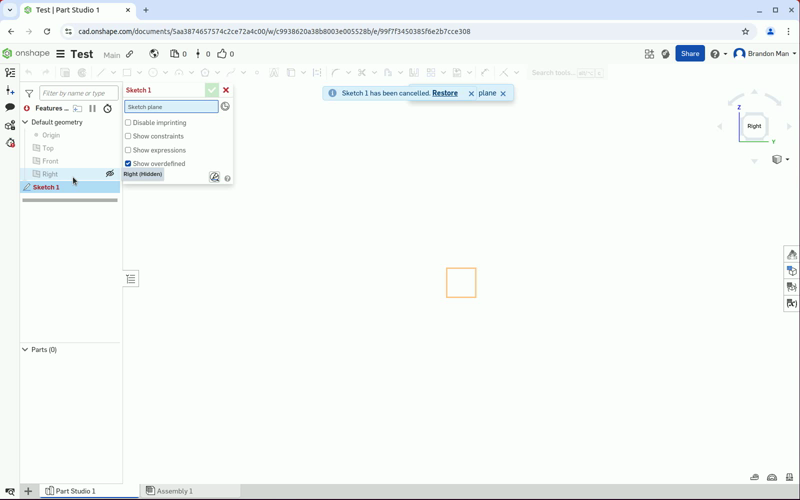
click(73, 176)
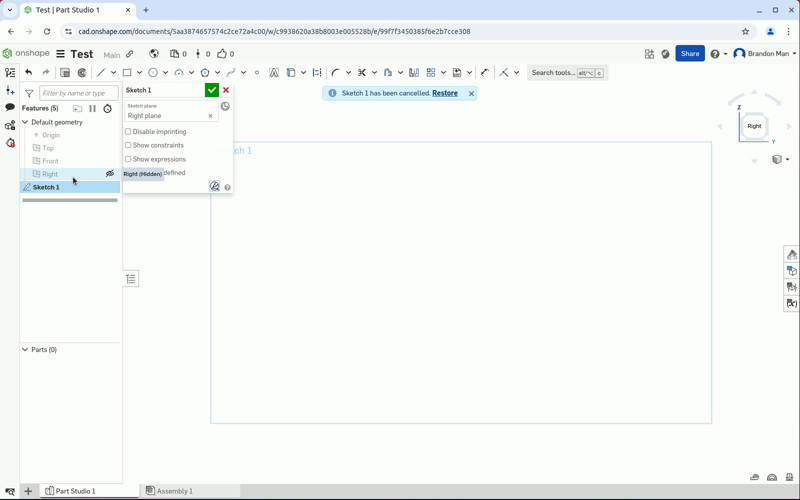
mouse_move(73, 352)
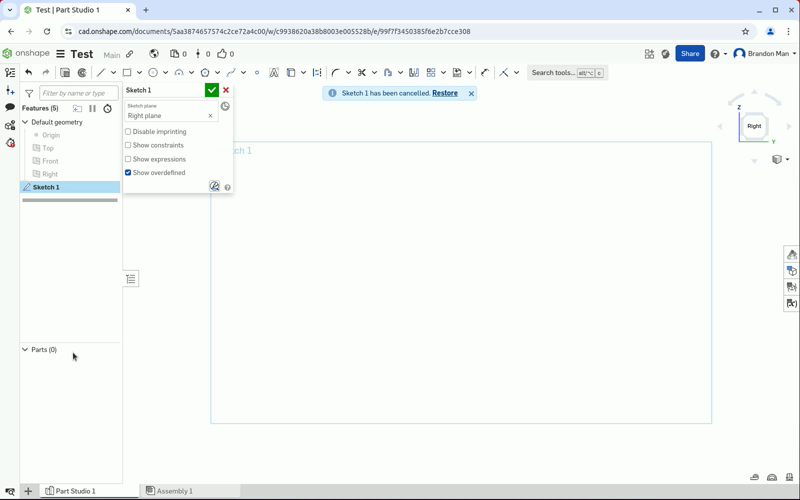
key(y)
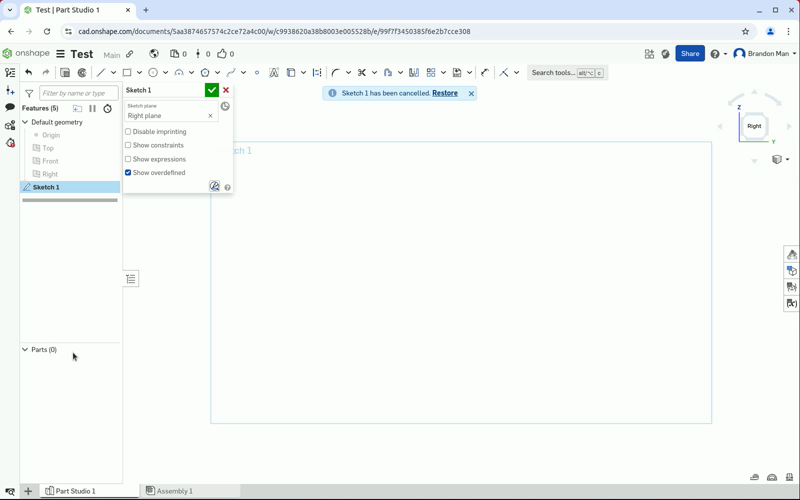
key(l)
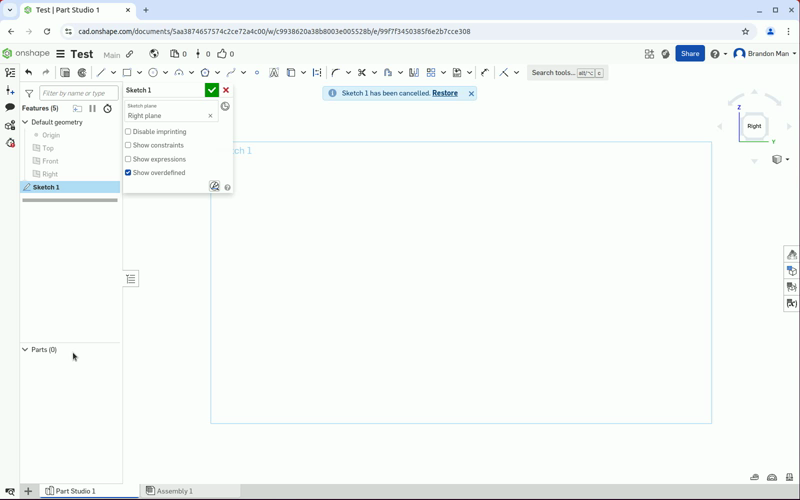
key_down(shift)
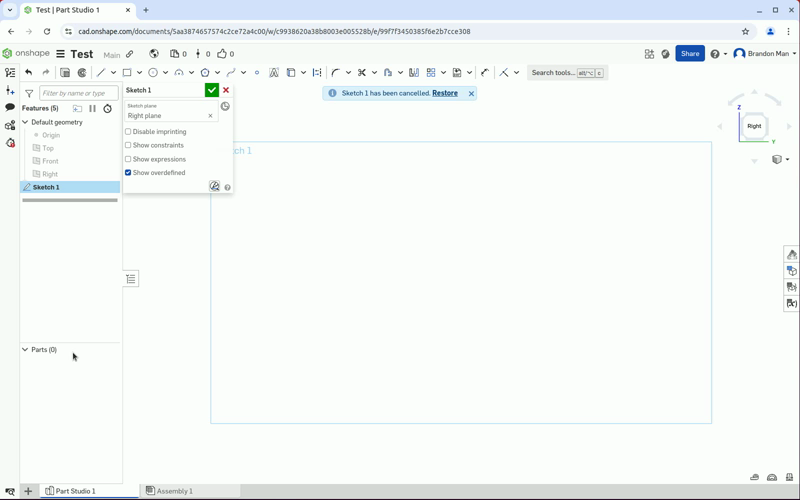
mouse_move(431, 390)
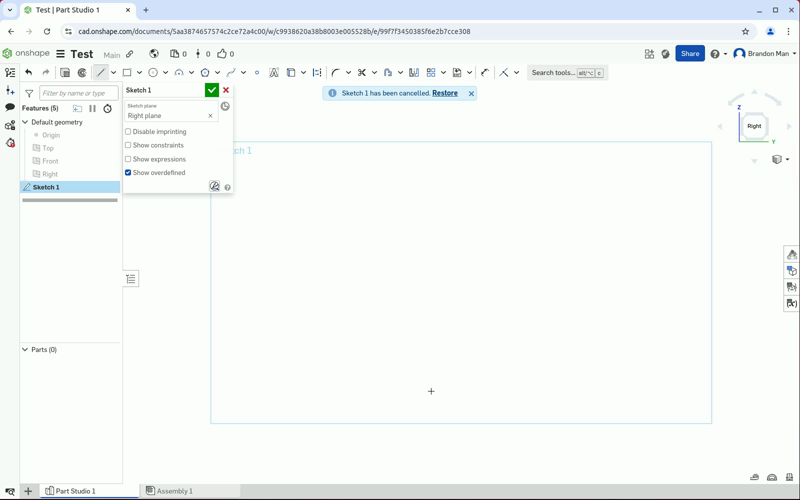
click(431, 390)
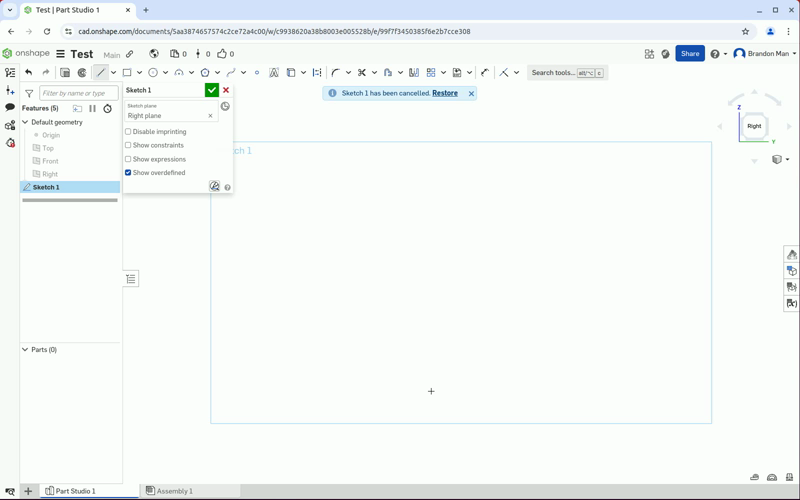
key_up(shift)
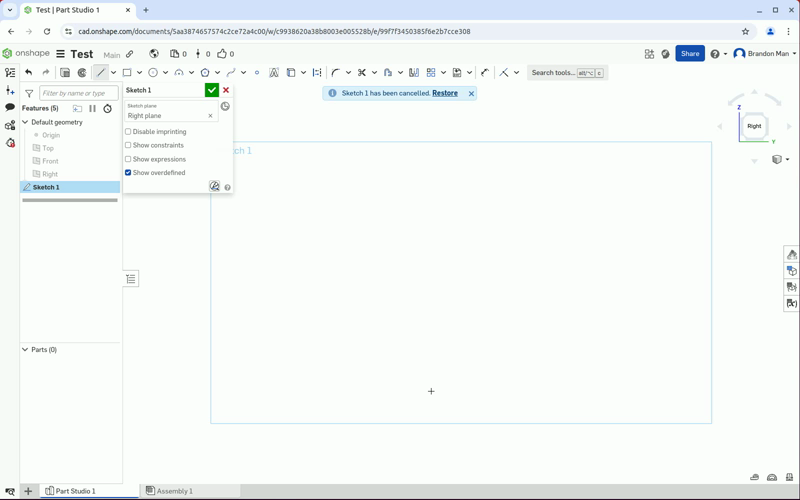
key_down(shift)
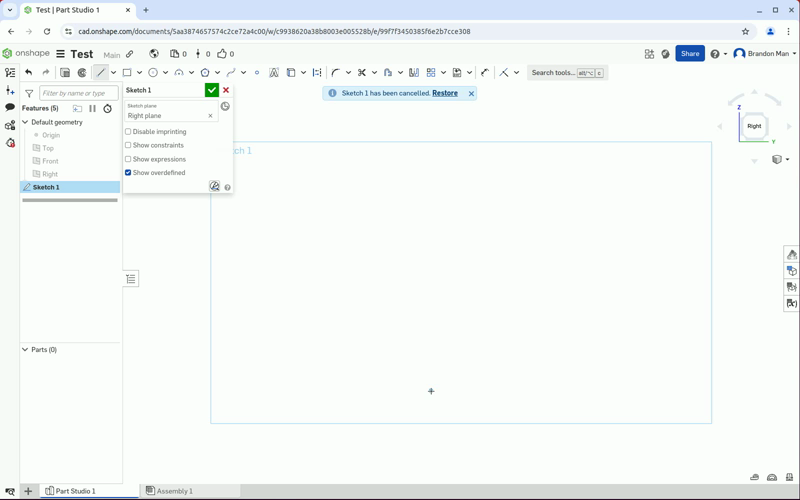
mouse_move(461, 390)
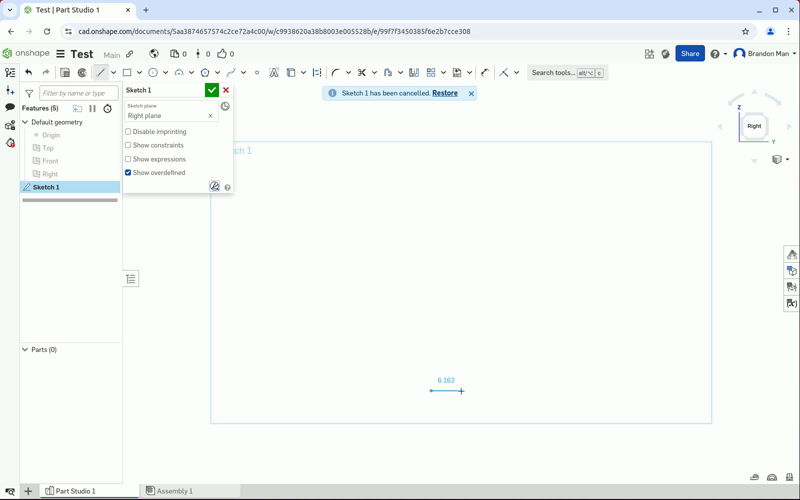
mouse_move(450, 390)
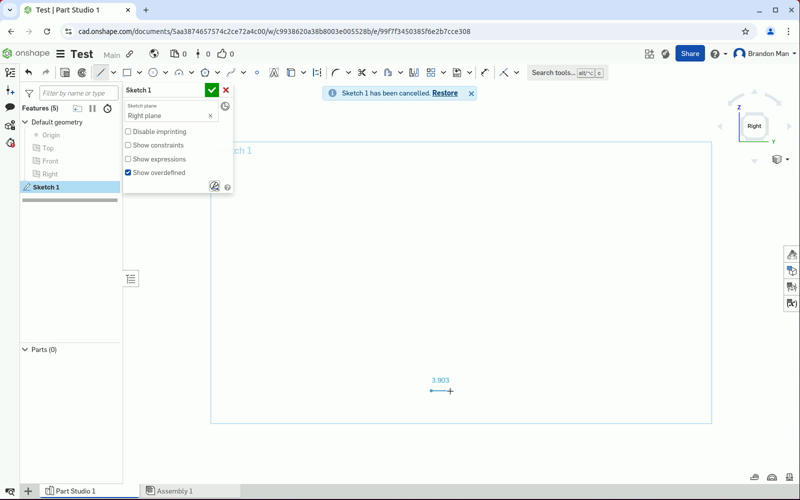
click(450, 390)
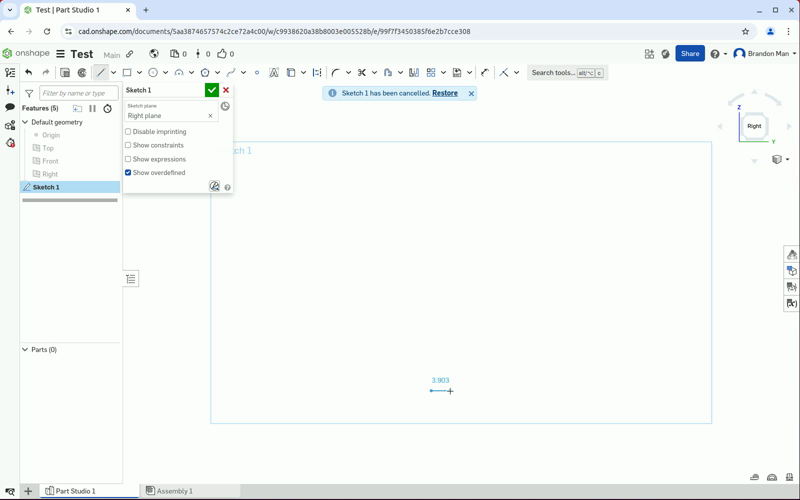
key_up(shift)
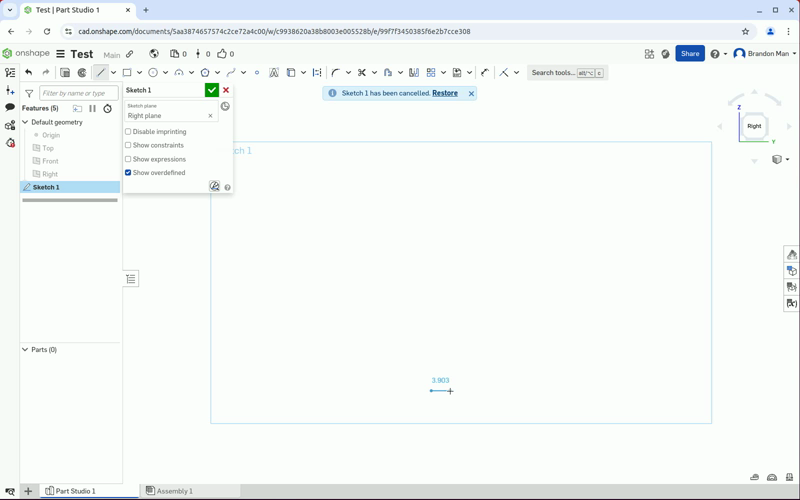
key_down(shift)
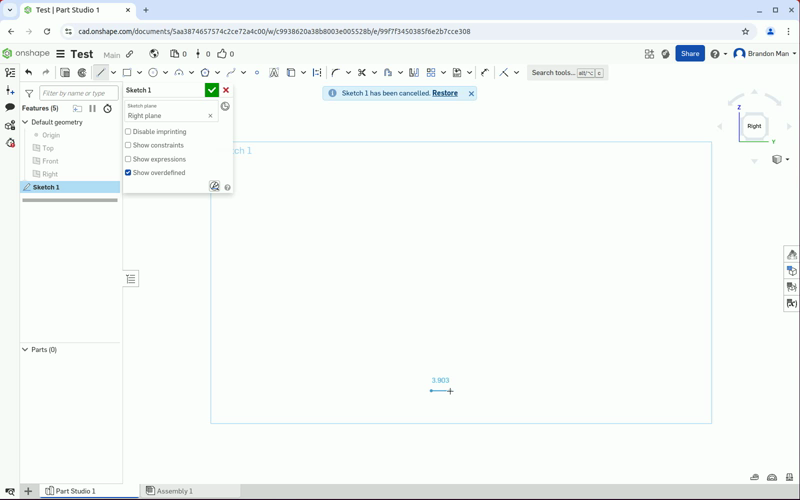
mouse_move(450, 284)
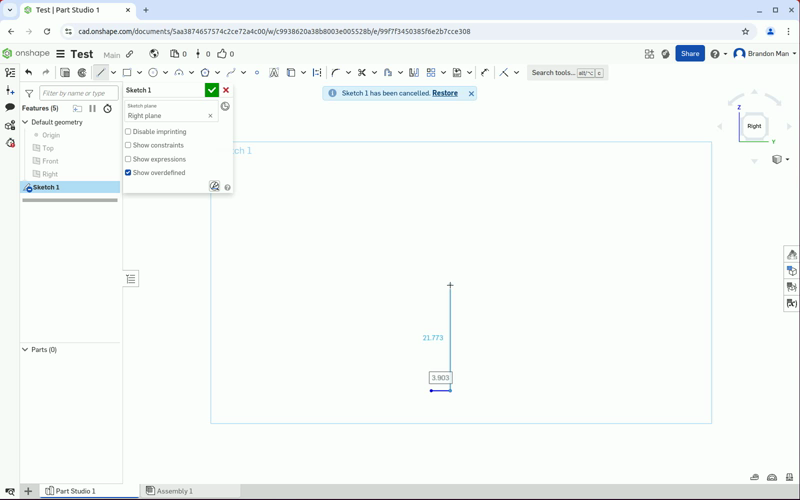
click(450, 284)
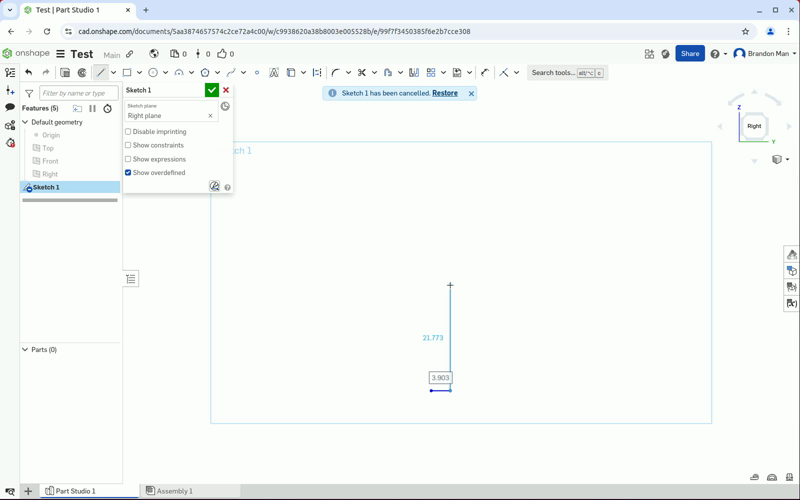
key_up(shift)
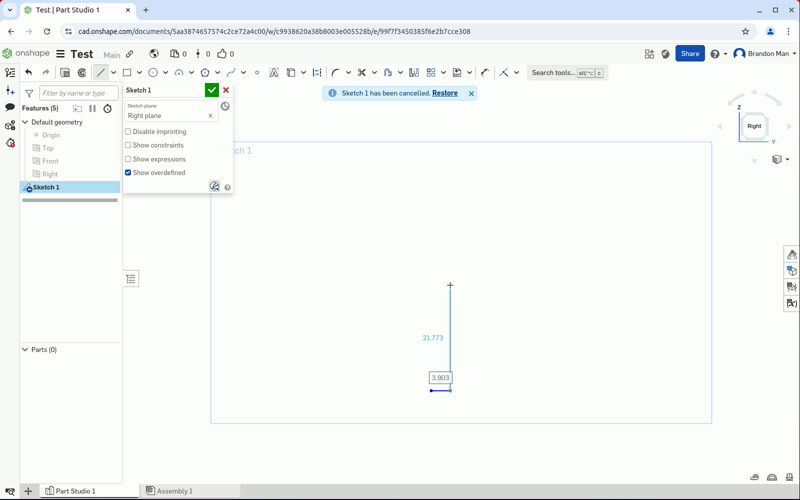
key_down(shift)
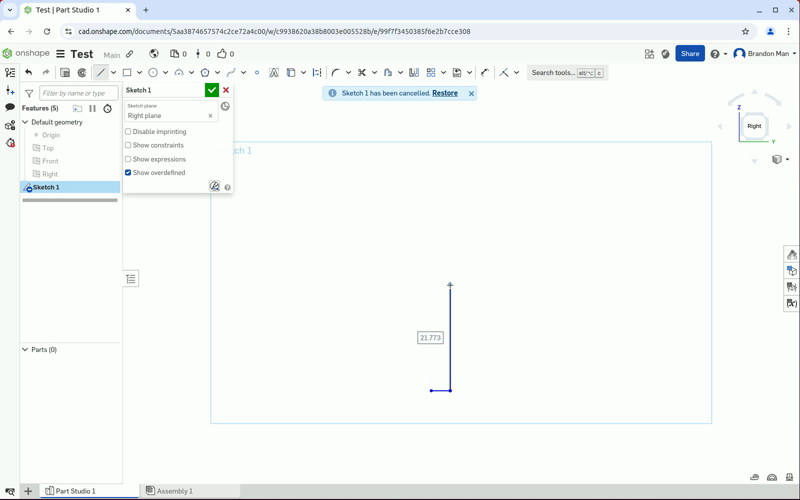
mouse_move(480, 284)
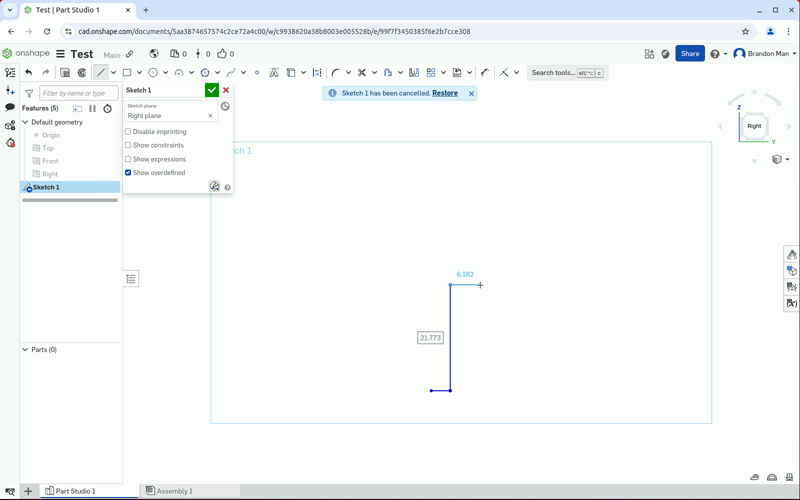
mouse_move(447, 284)
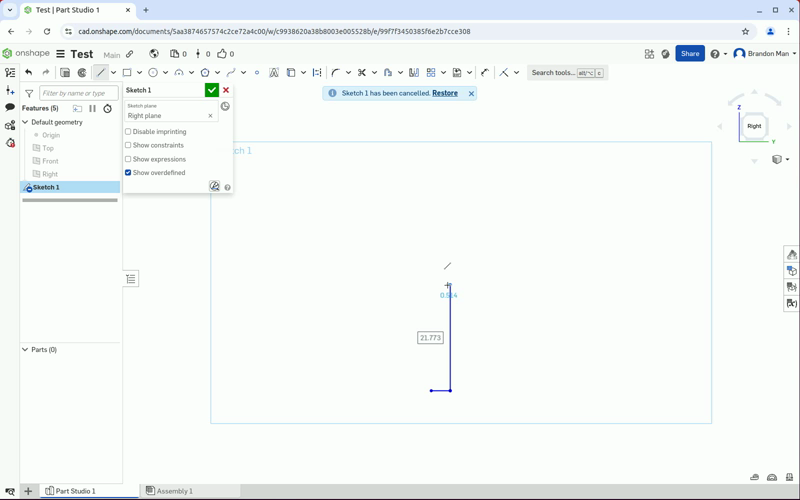
scroll(6)
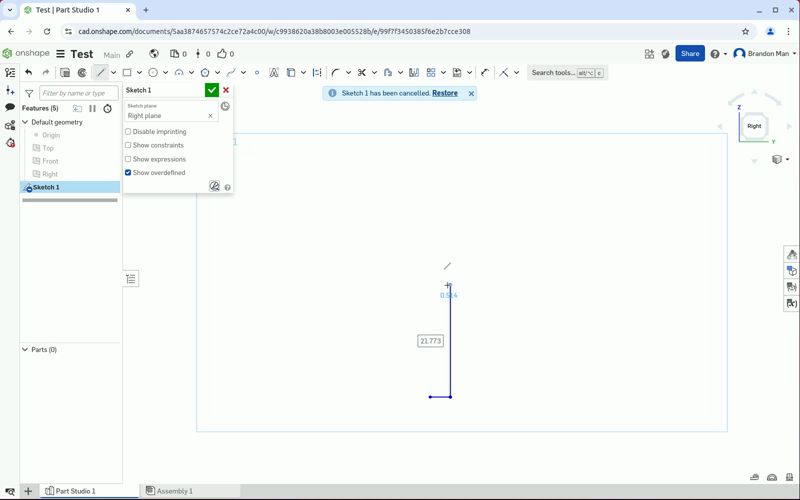
scroll(6)
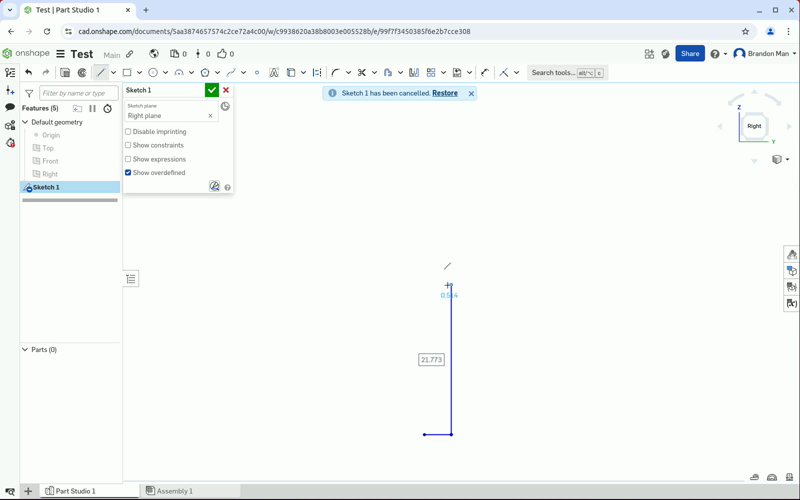
scroll(6)
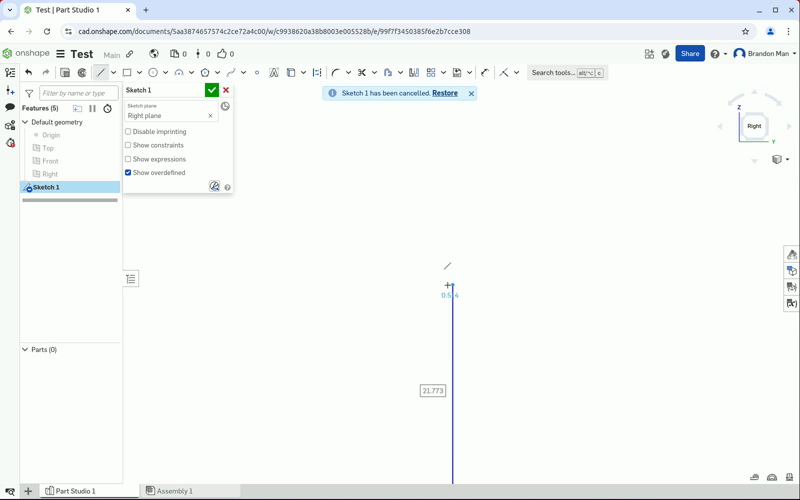
scroll(6)
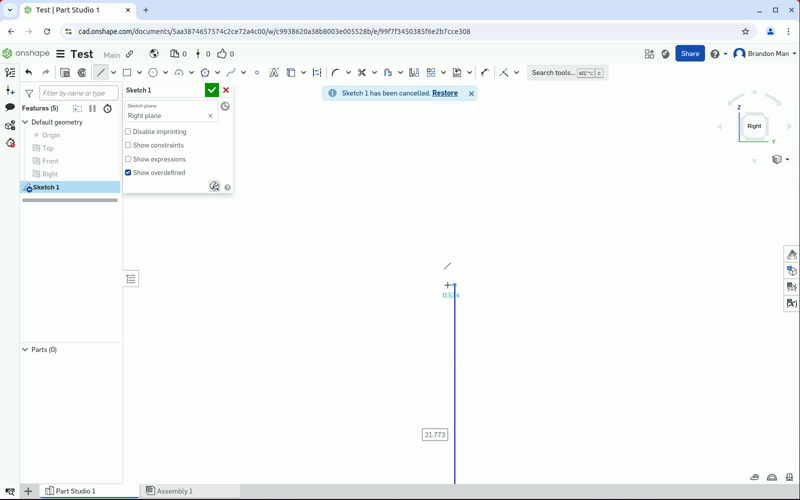
scroll(6)
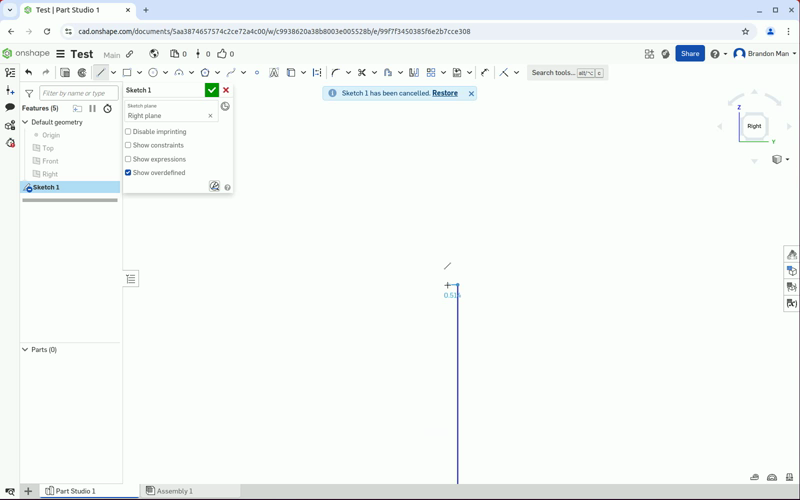
scroll(6)
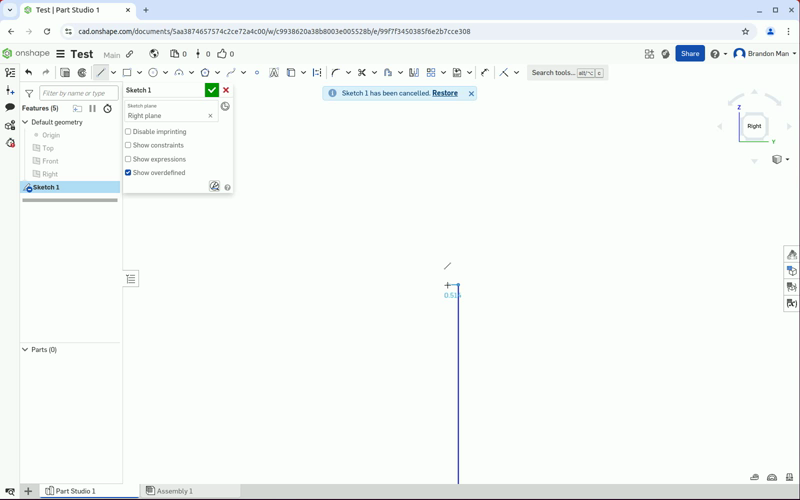
scroll(6)
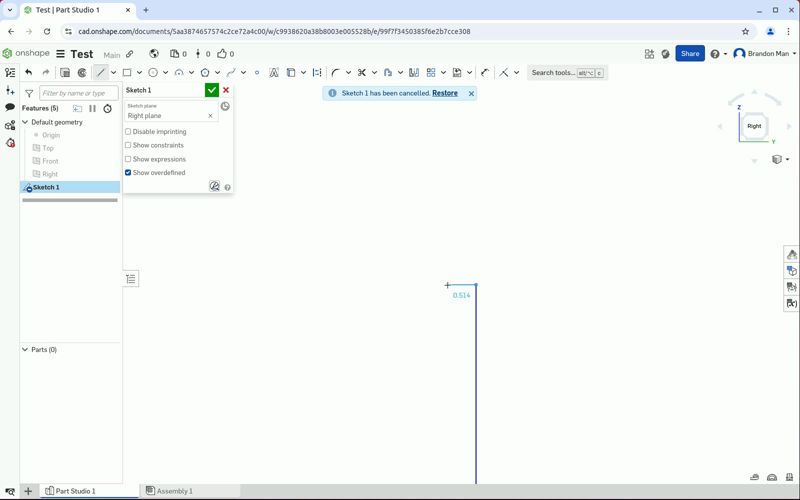
click(447, 284)
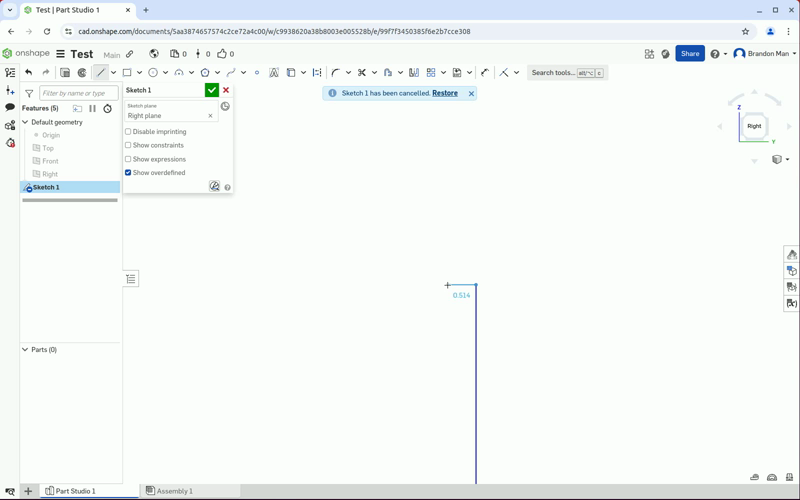
scroll(-6)
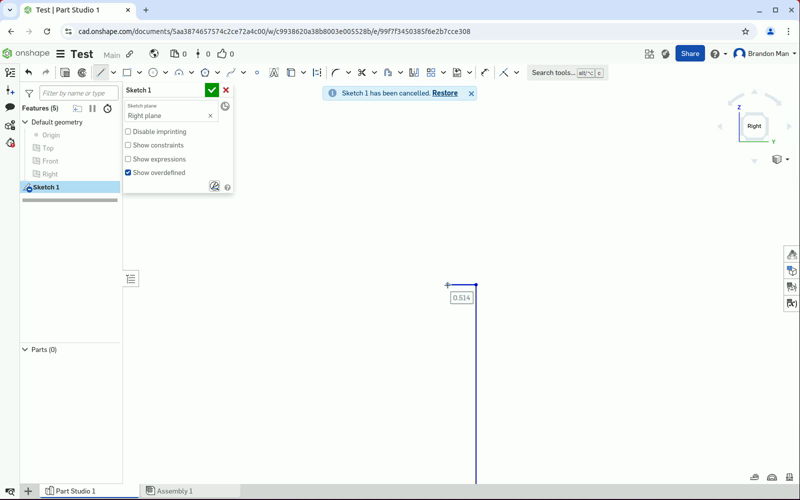
scroll(-6)
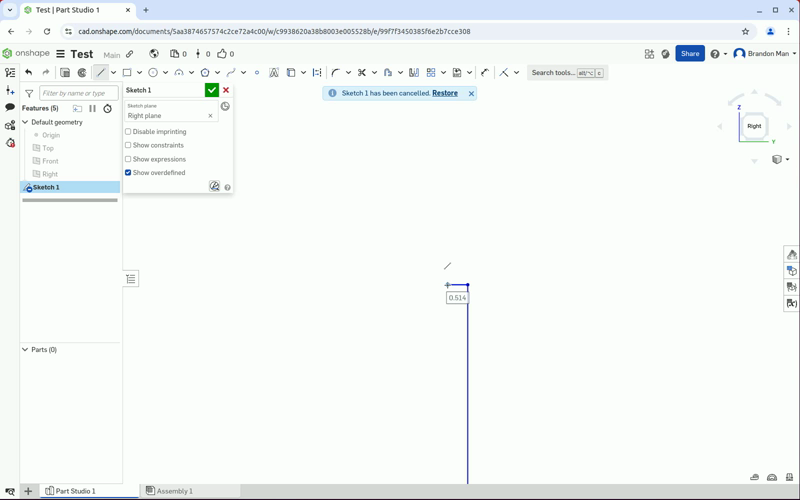
scroll(-6)
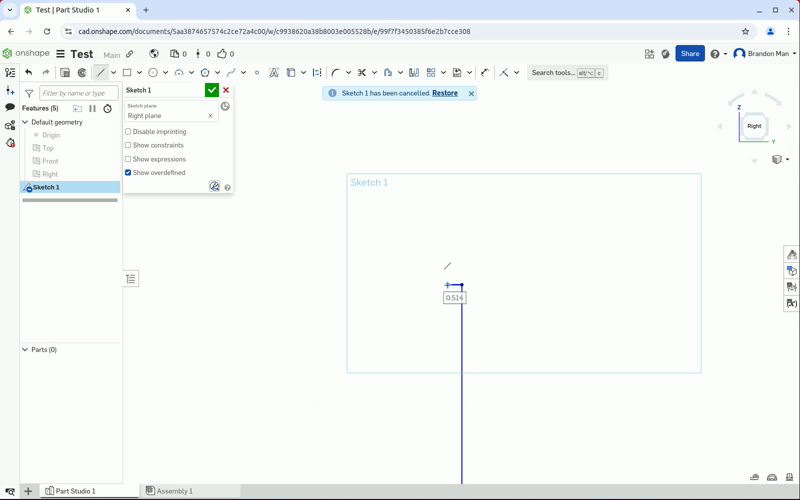
scroll(-6)
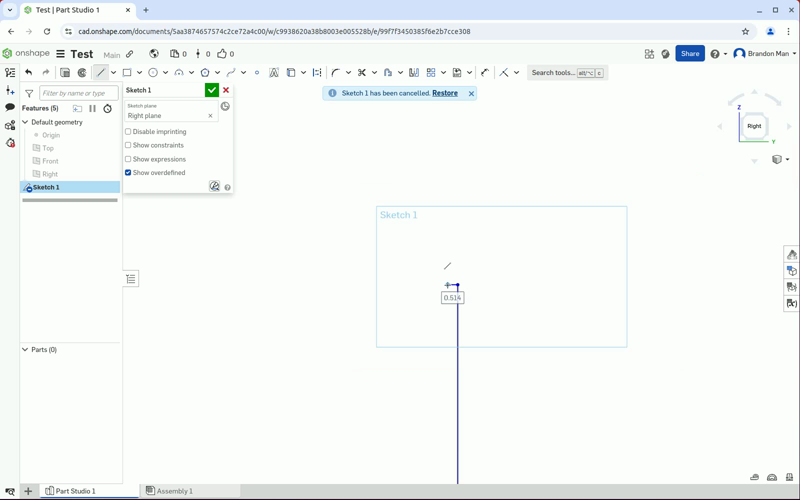
scroll(-6)
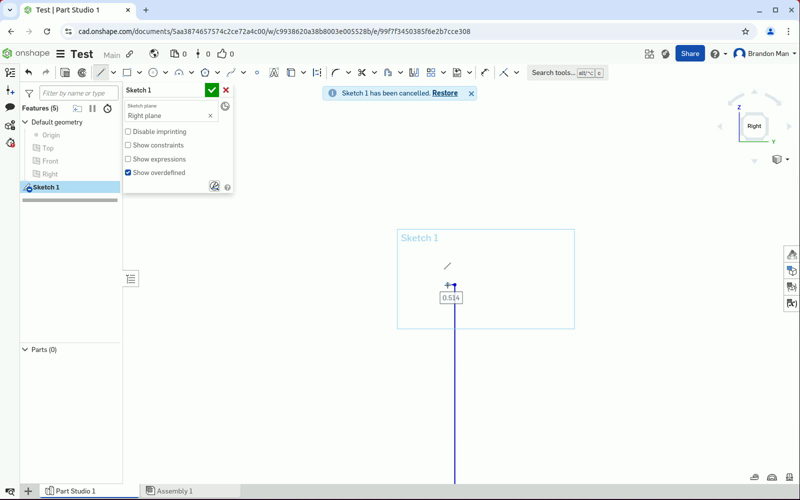
scroll(-6)
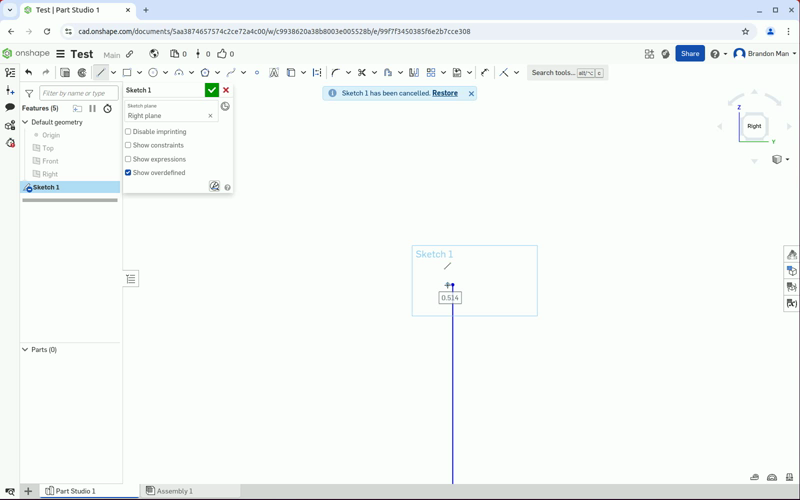
scroll(-6)
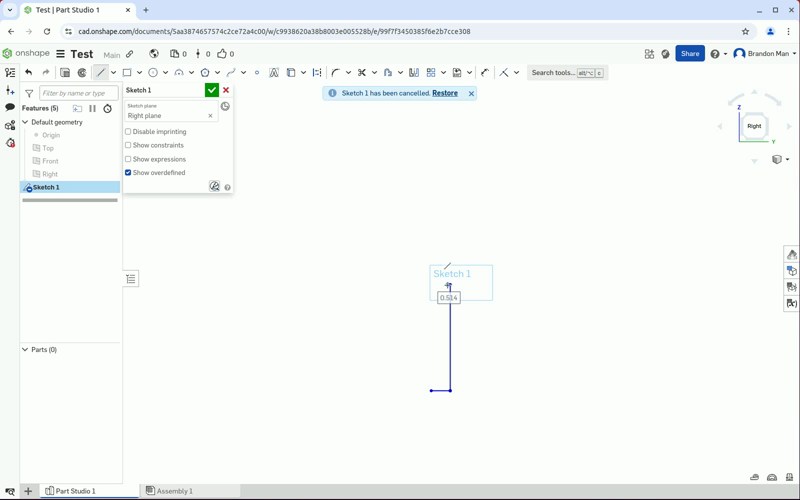
key_up(shift)
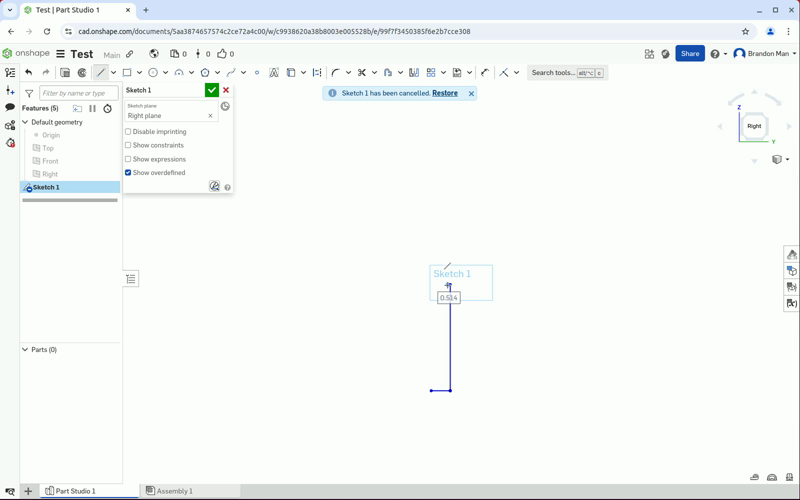
key_down(shift)
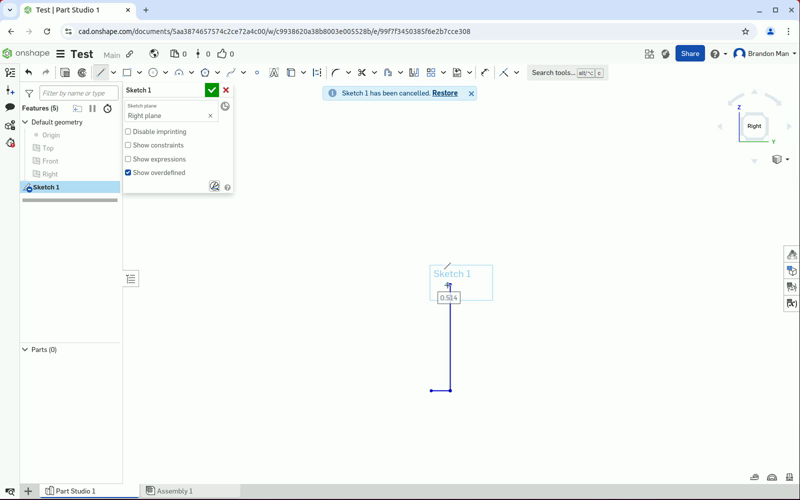
mouse_move(477, 284)
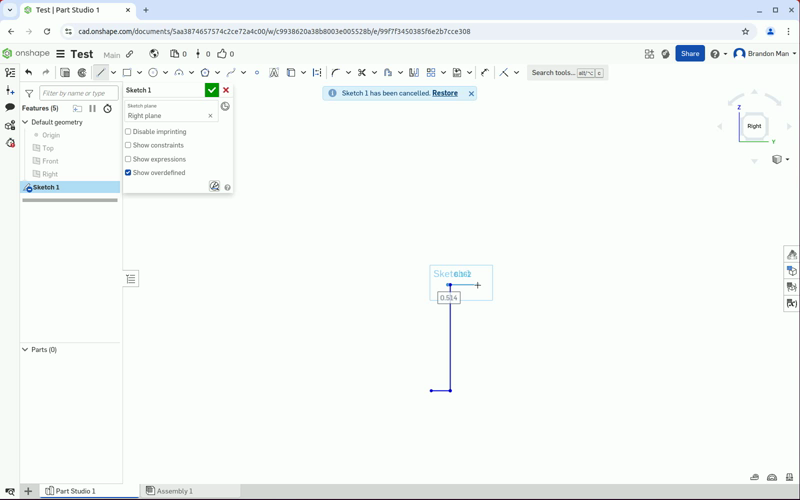
mouse_move(447, 275)
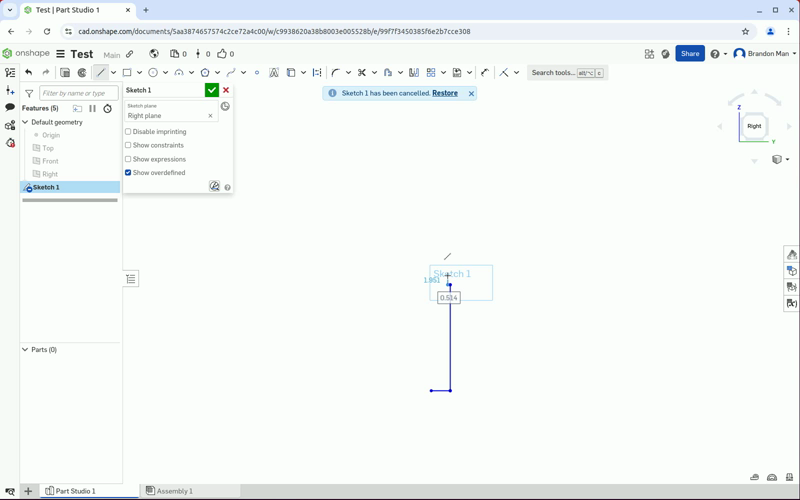
click(447, 275)
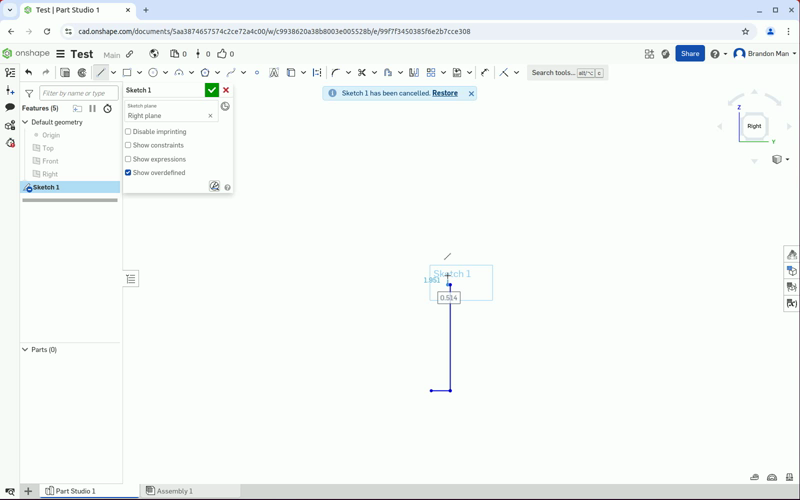
key_up(shift)
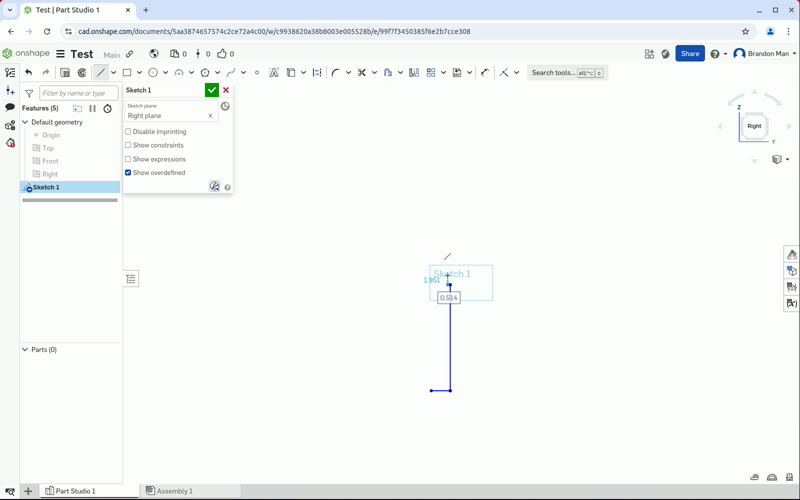
key(esc)
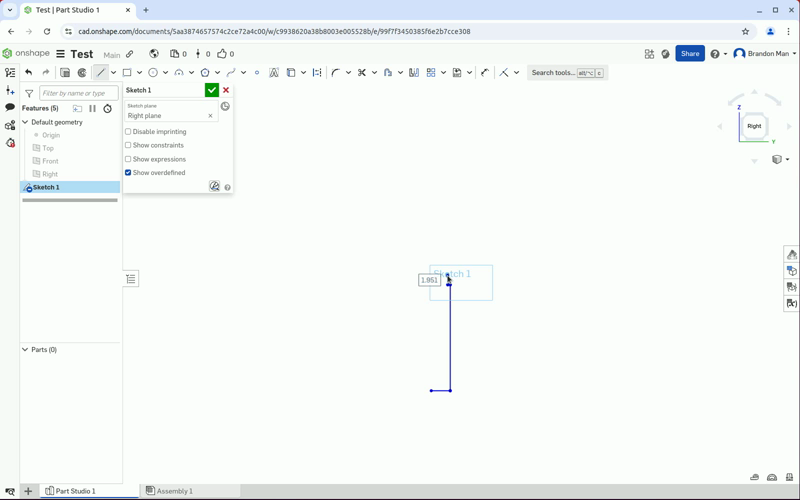
key(a)
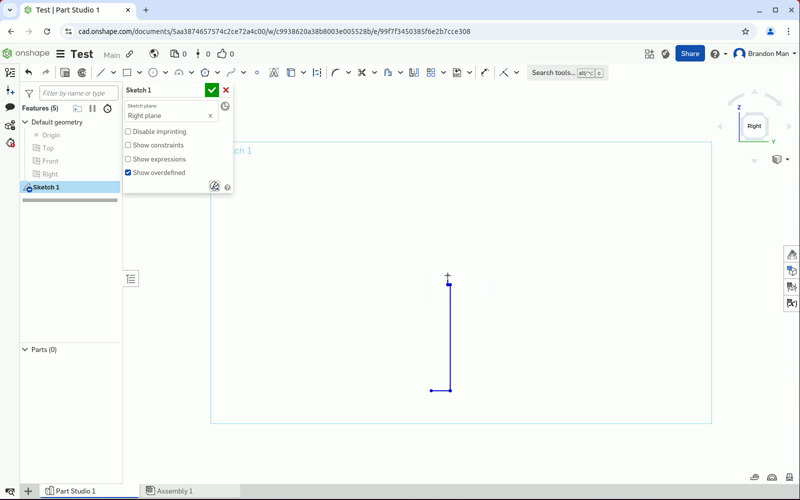
mouse_move(447, 275)
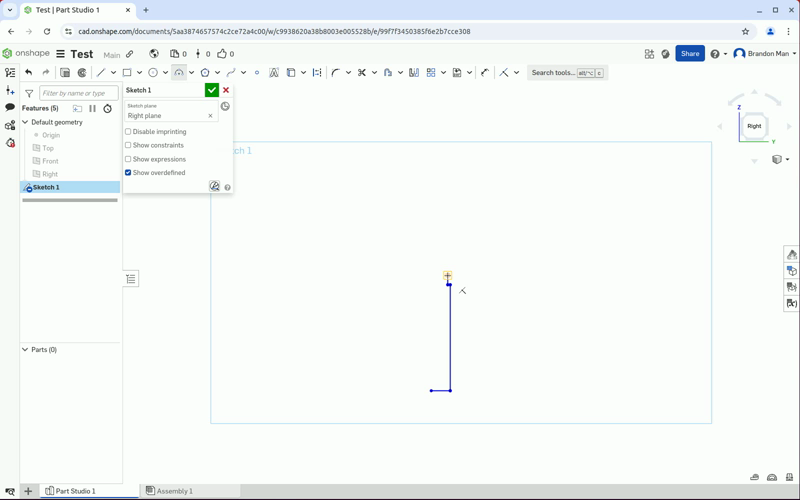
click(447, 275)
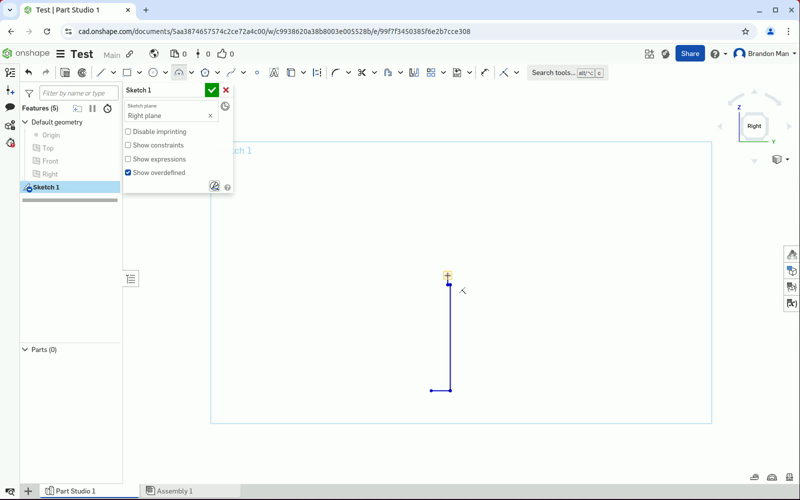
key_down(shift)
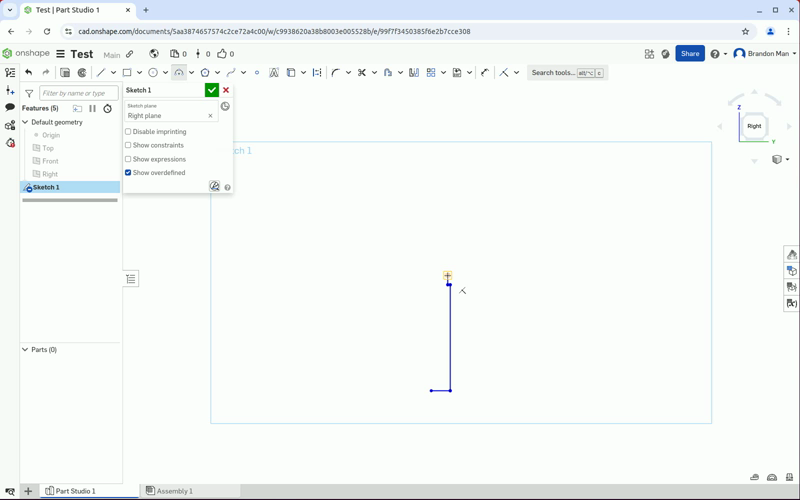
mouse_move(450, 270)
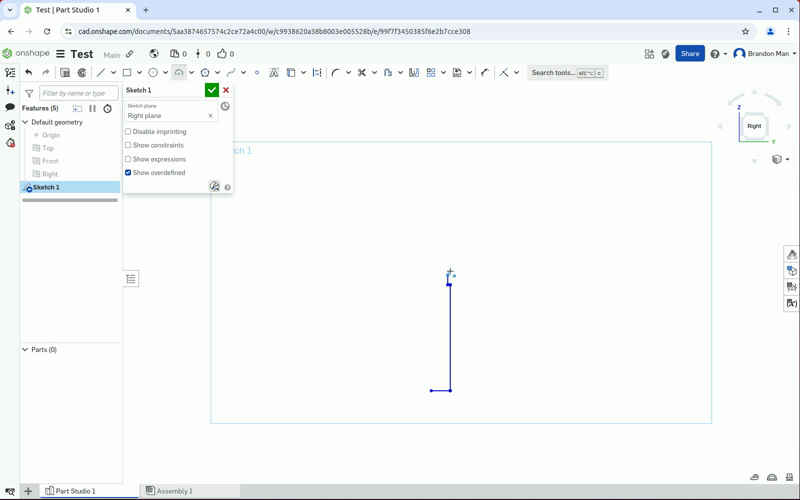
scroll(6)
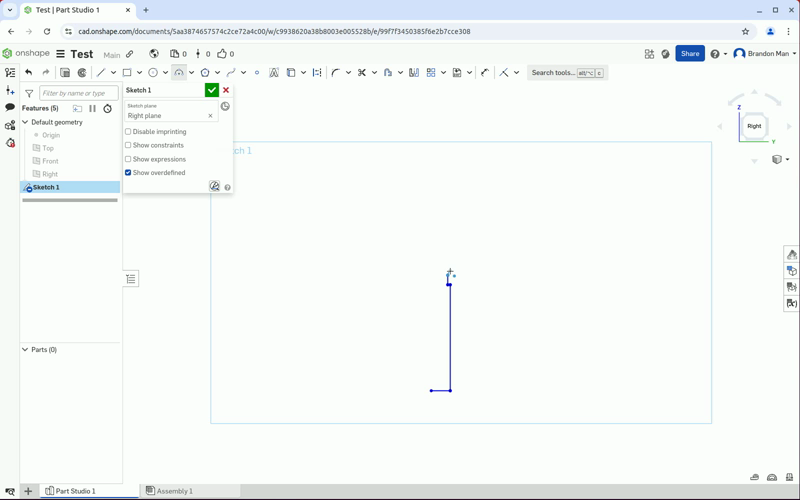
scroll(6)
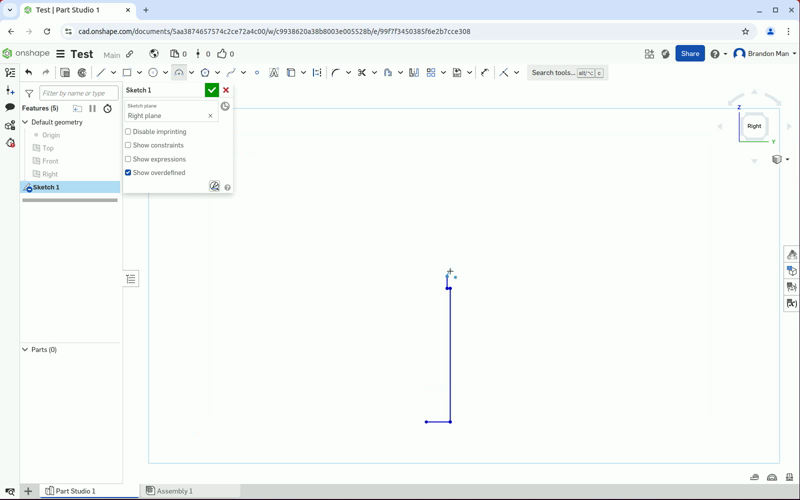
scroll(6)
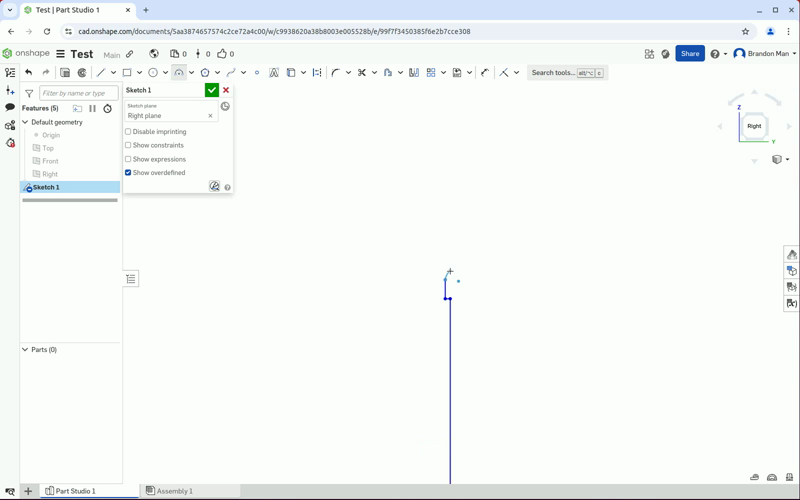
scroll(6)
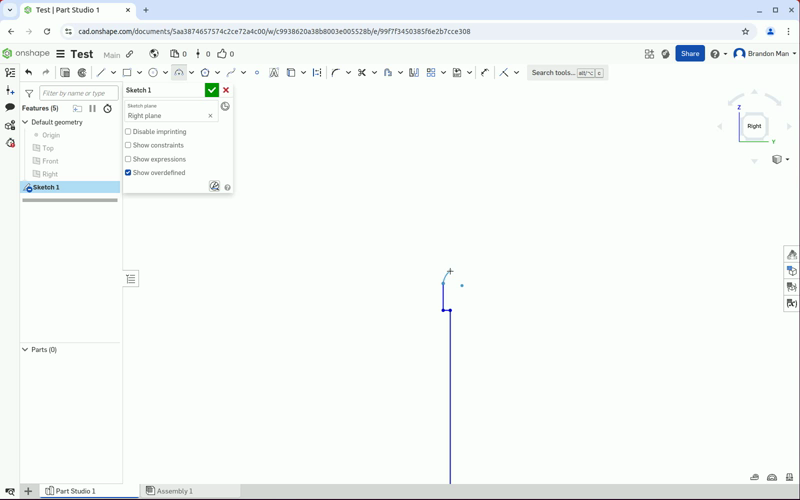
scroll(6)
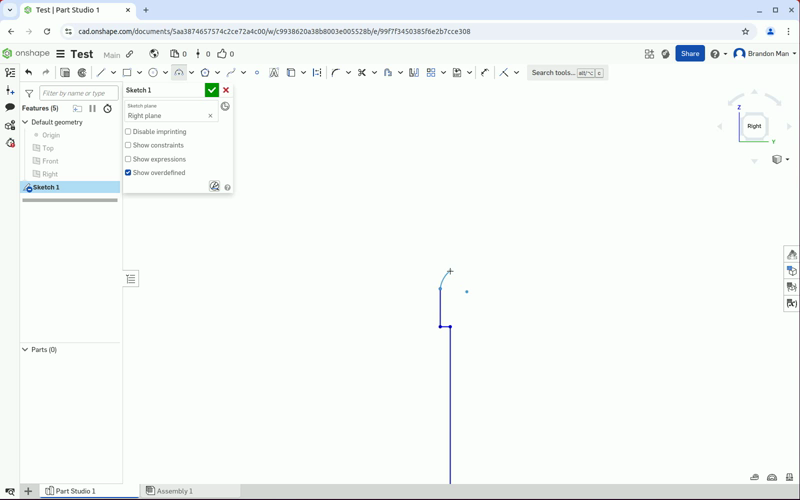
scroll(6)
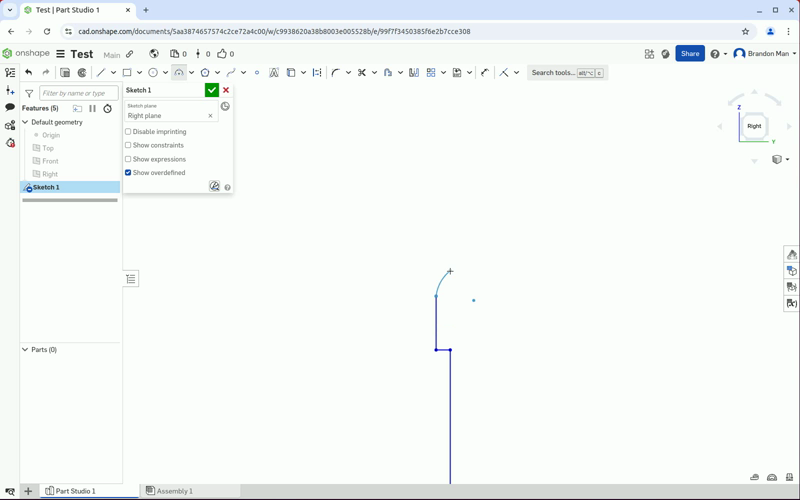
scroll(6)
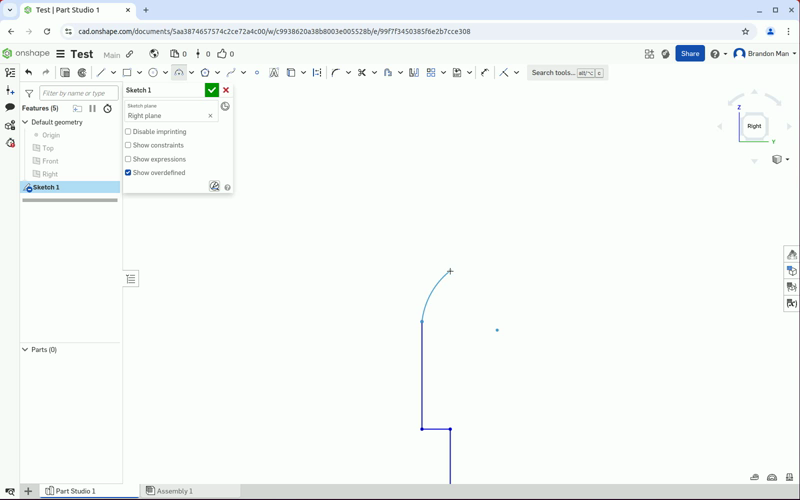
click(450, 270)
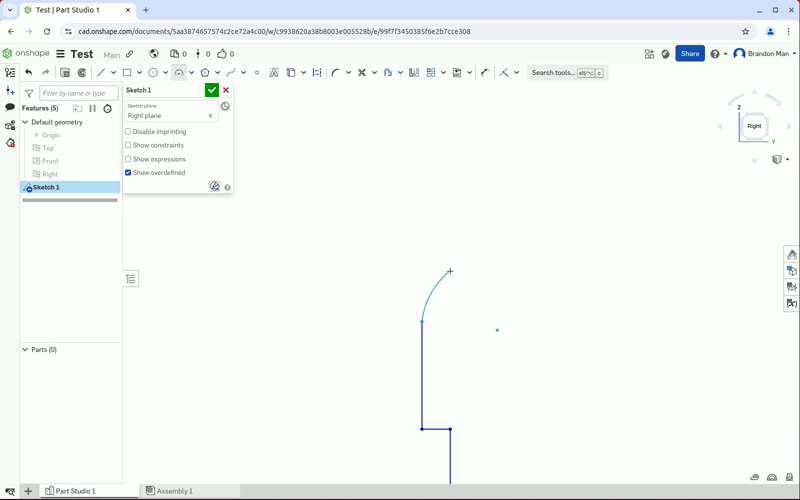
scroll(-6)
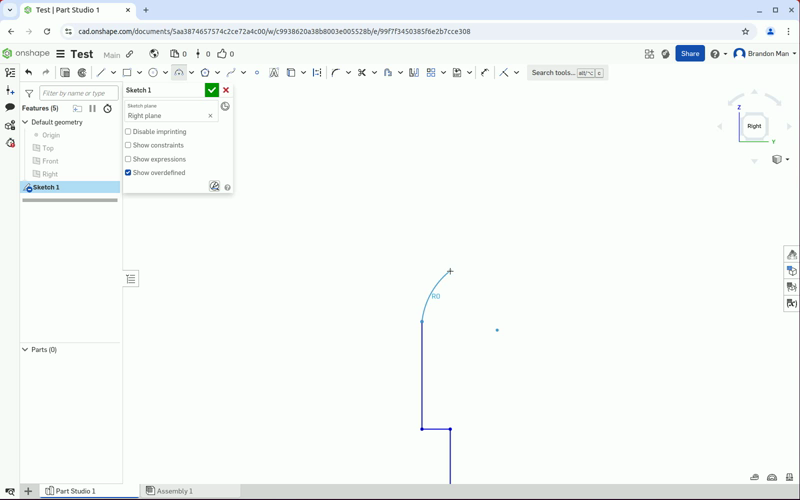
scroll(-6)
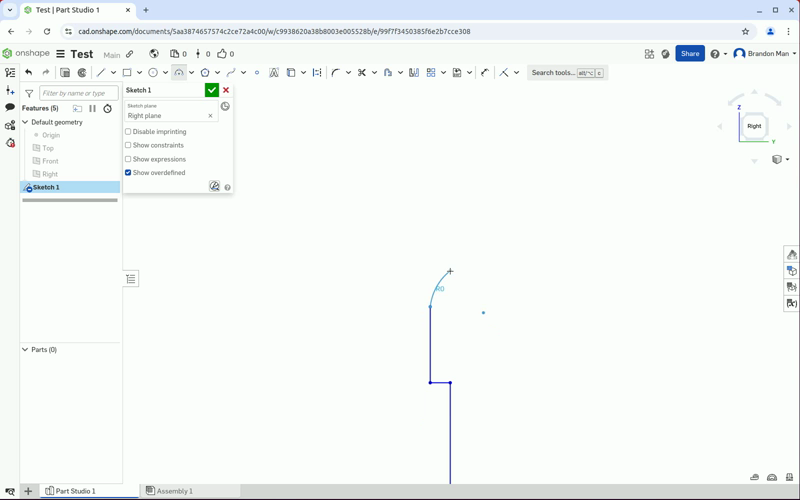
scroll(-6)
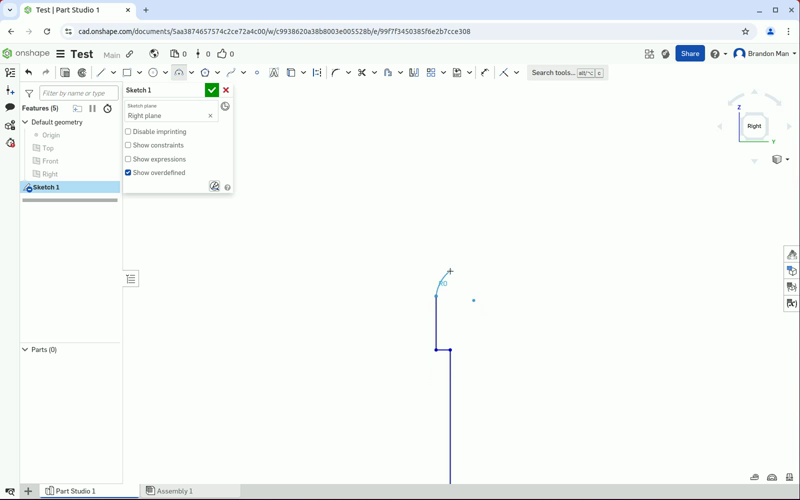
scroll(-6)
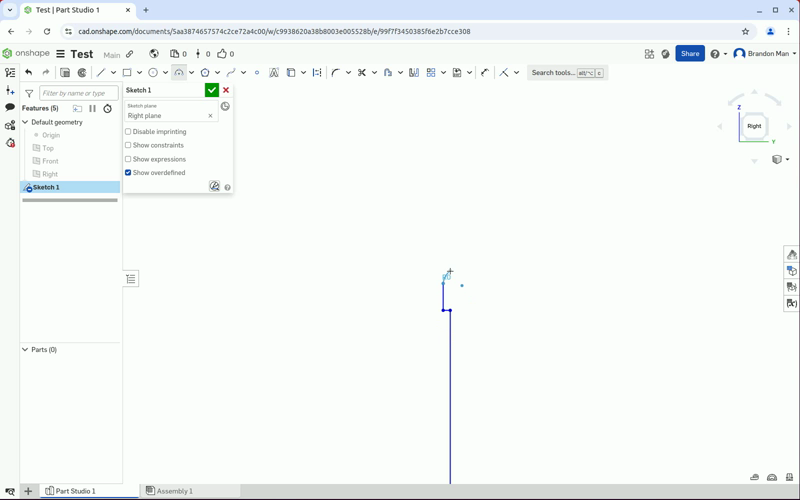
scroll(-6)
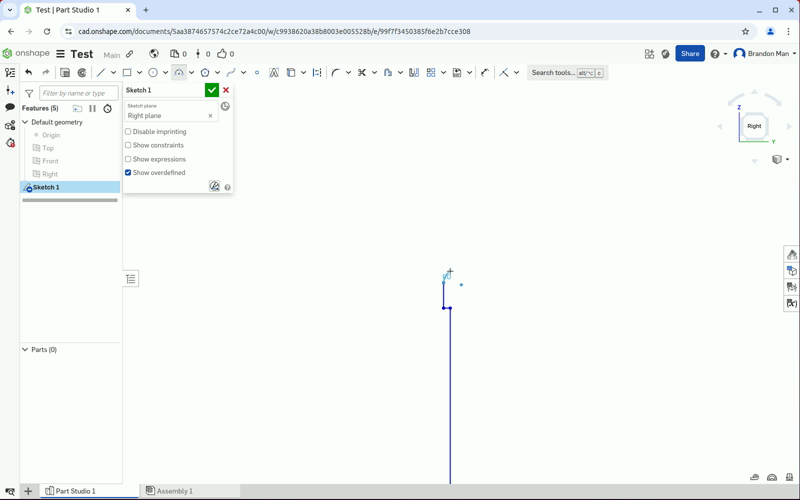
scroll(-6)
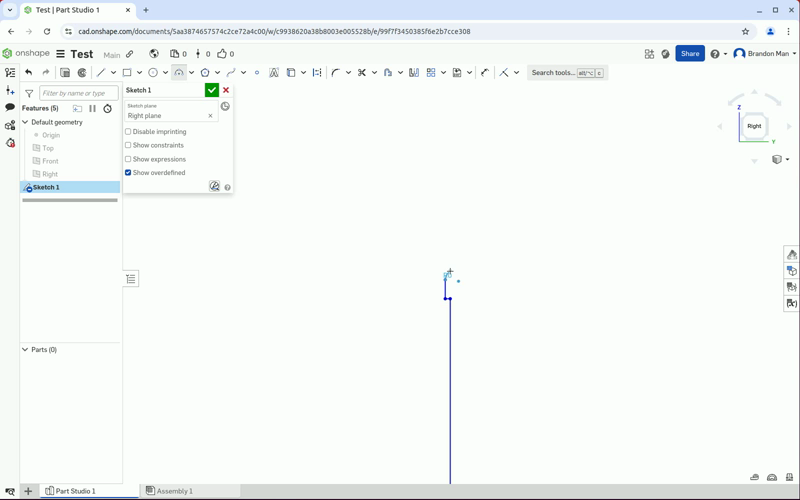
scroll(-6)
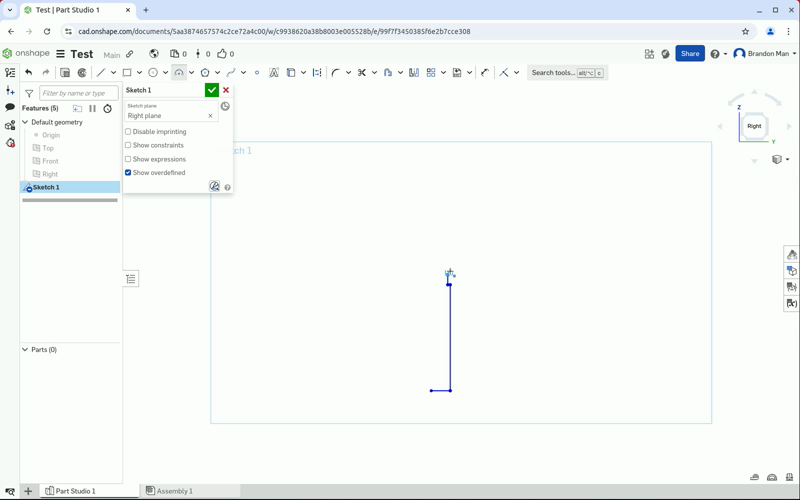
mouse_move(448, 273)
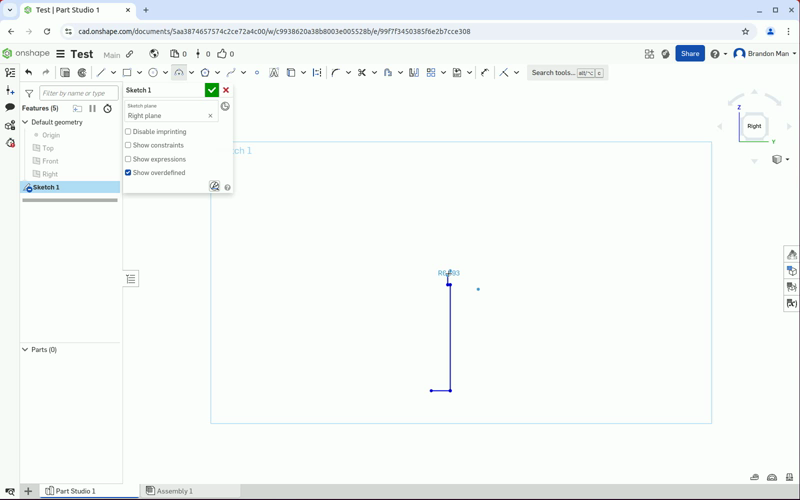
scroll(6)
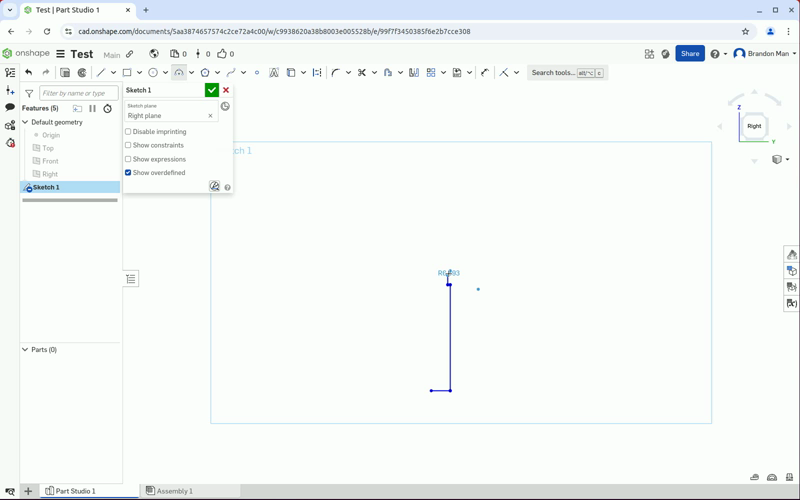
scroll(6)
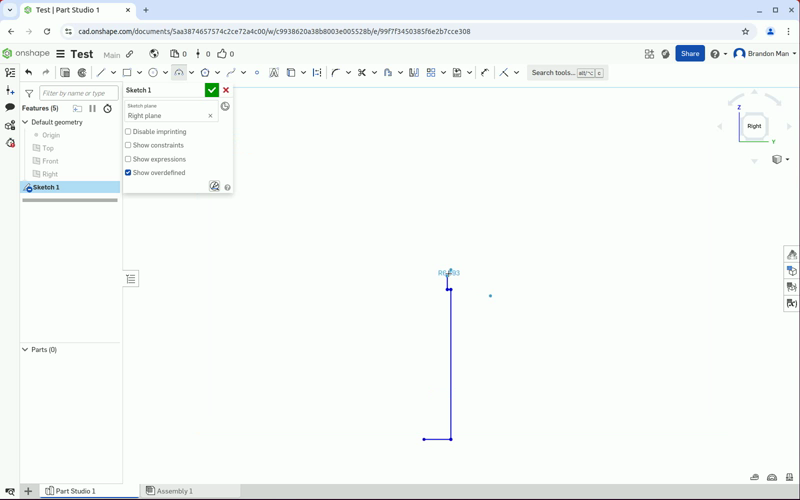
scroll(6)
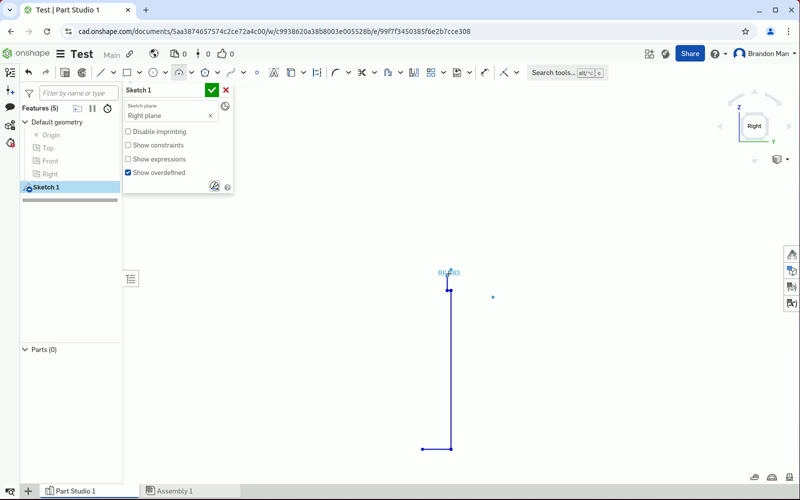
scroll(6)
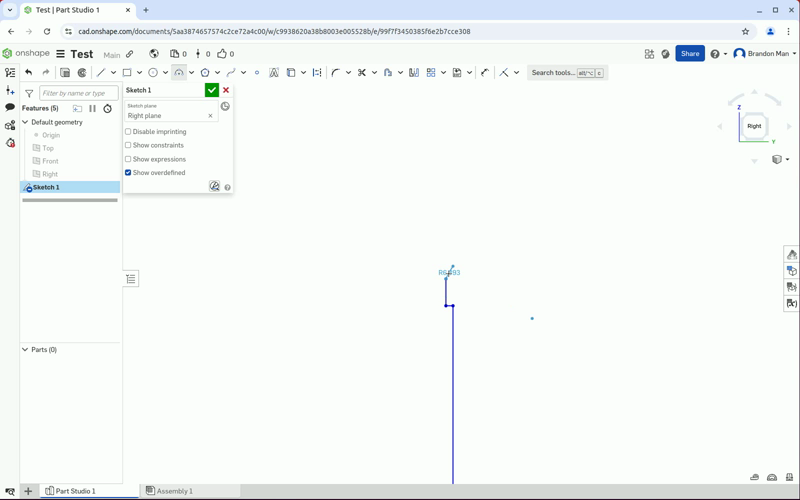
scroll(6)
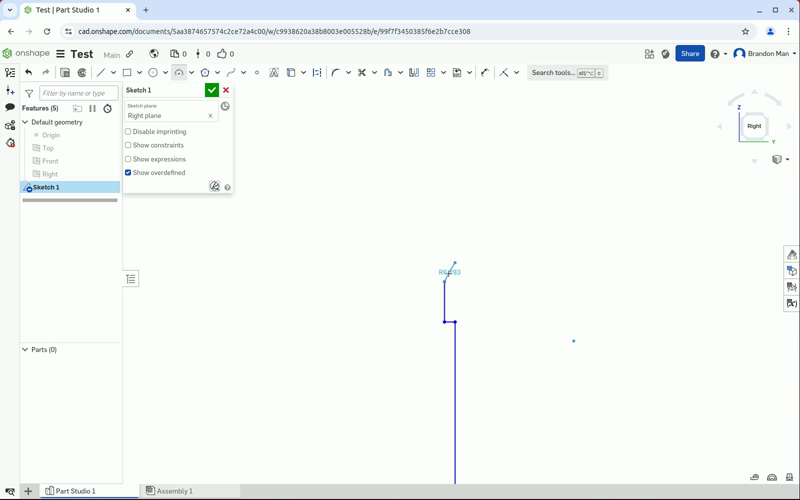
scroll(6)
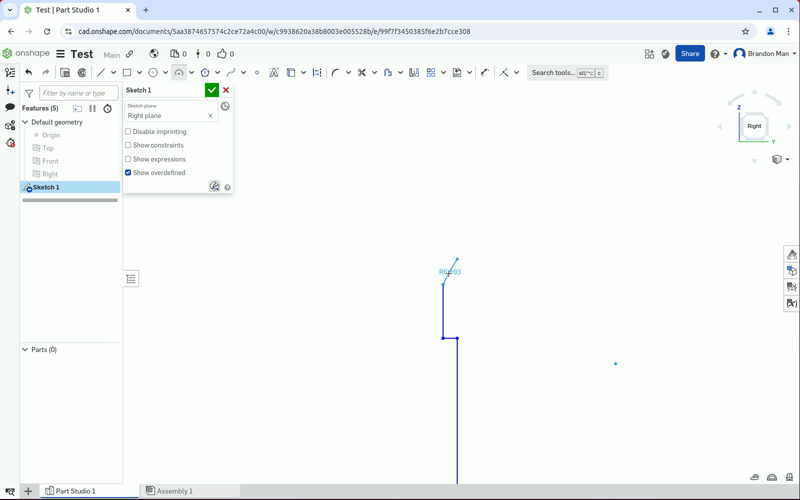
scroll(6)
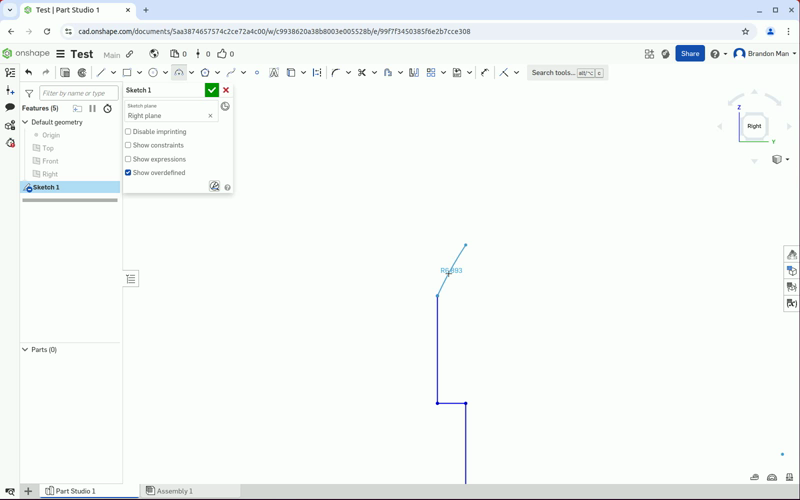
click(448, 273)
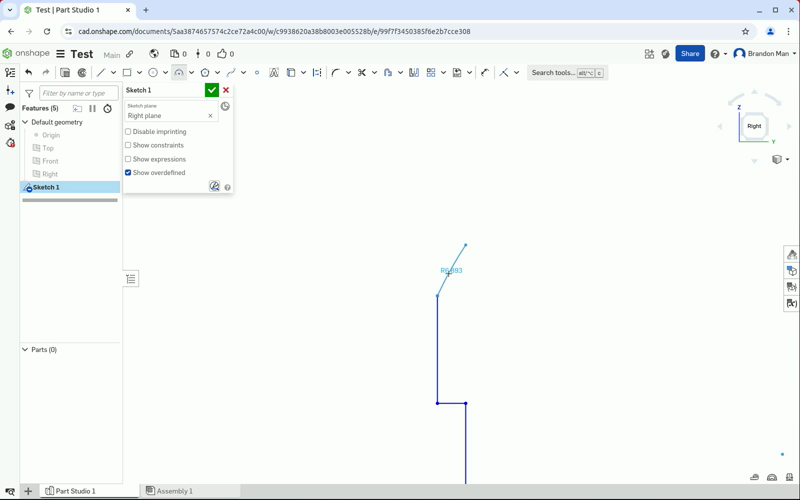
scroll(-6)
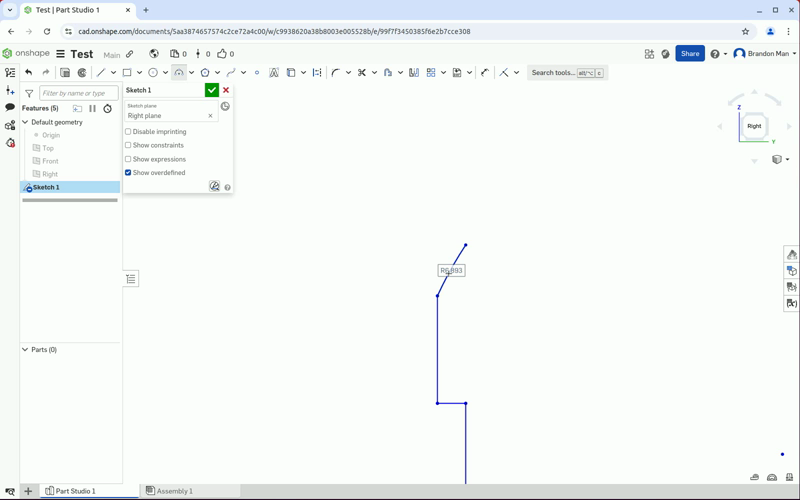
scroll(-6)
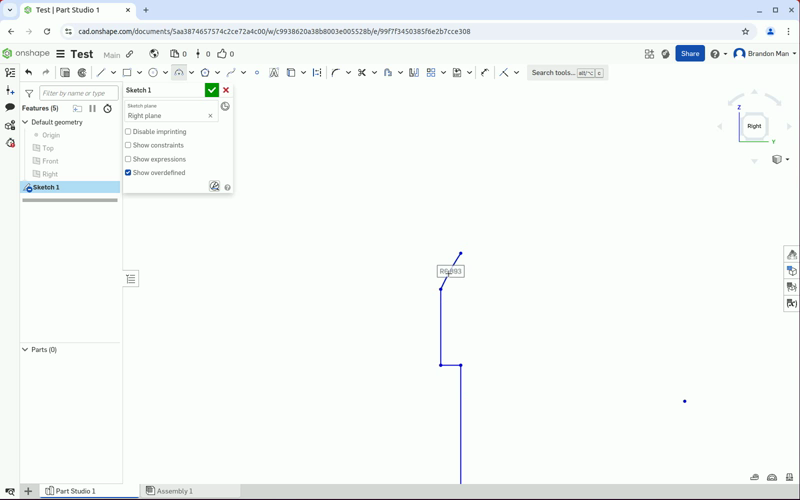
scroll(-6)
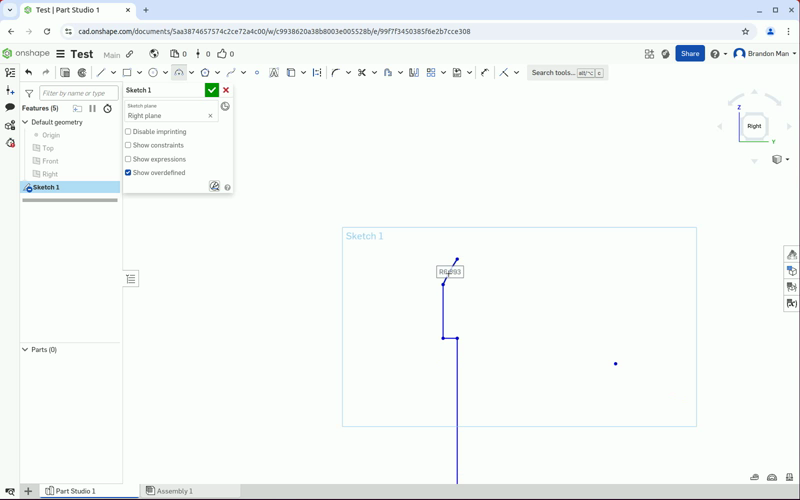
scroll(-6)
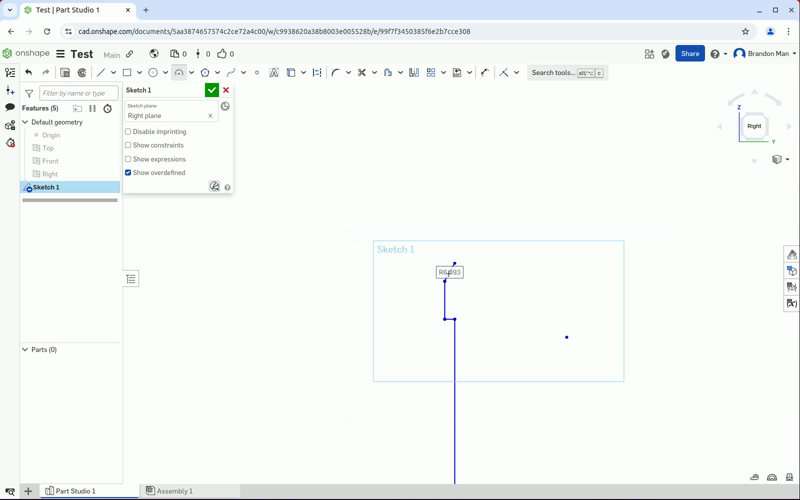
scroll(-6)
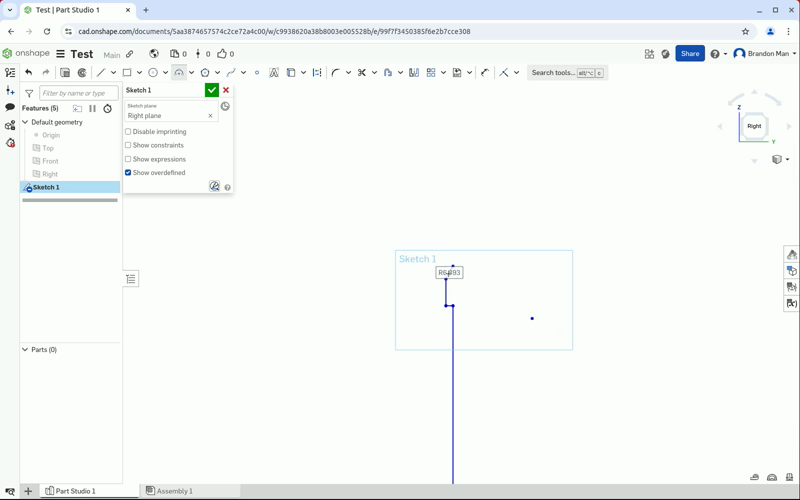
scroll(-6)
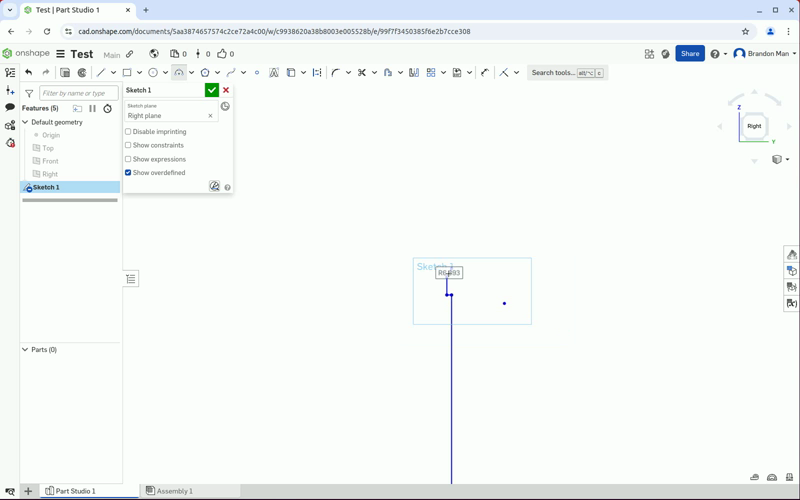
scroll(-6)
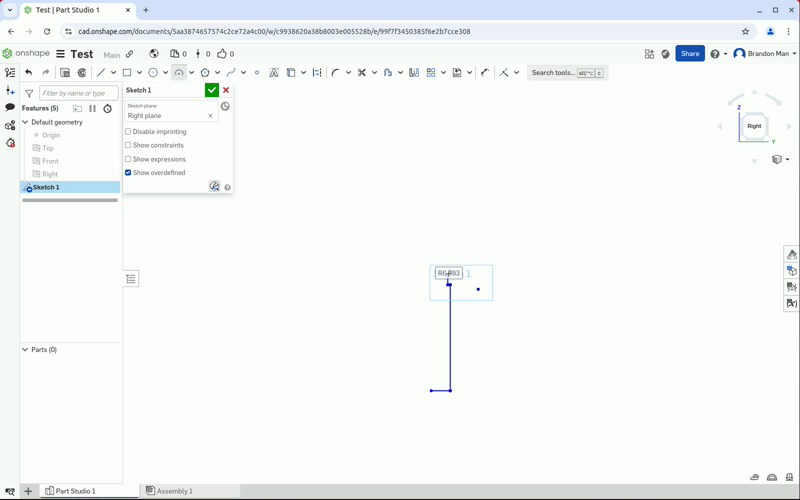
key_up(shift)
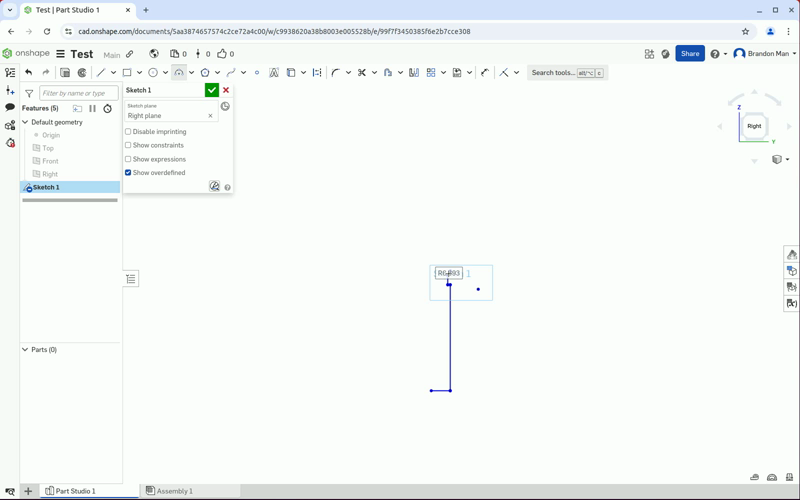
key(esc)
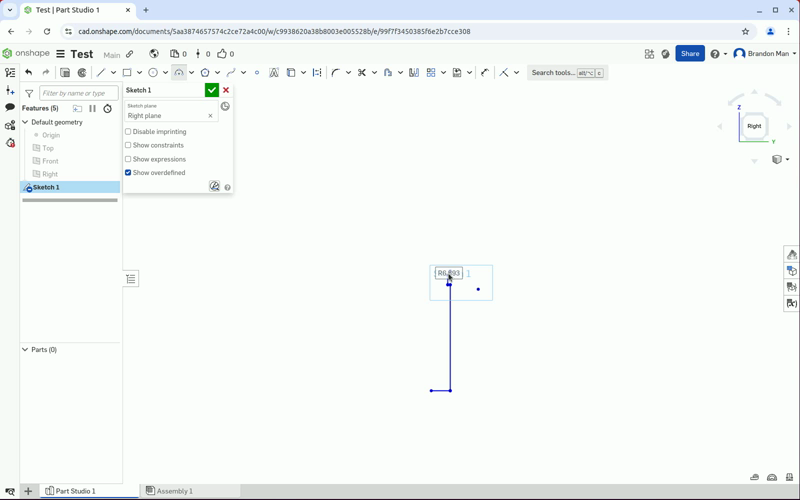
key(l)
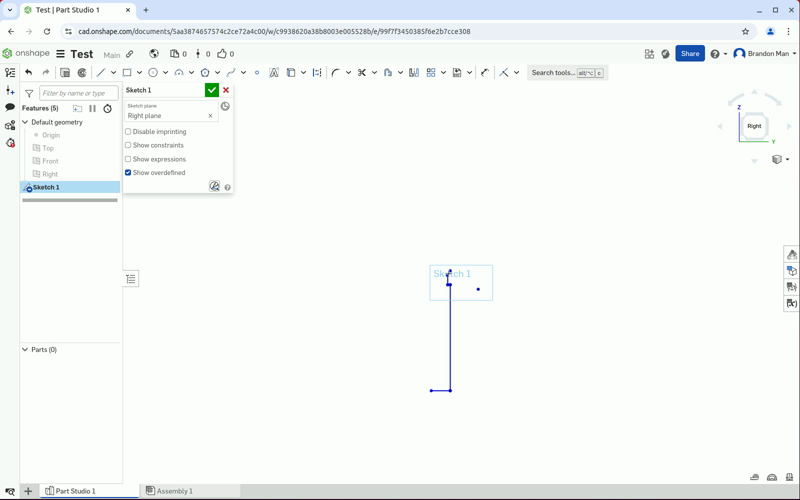
mouse_move(450, 270)
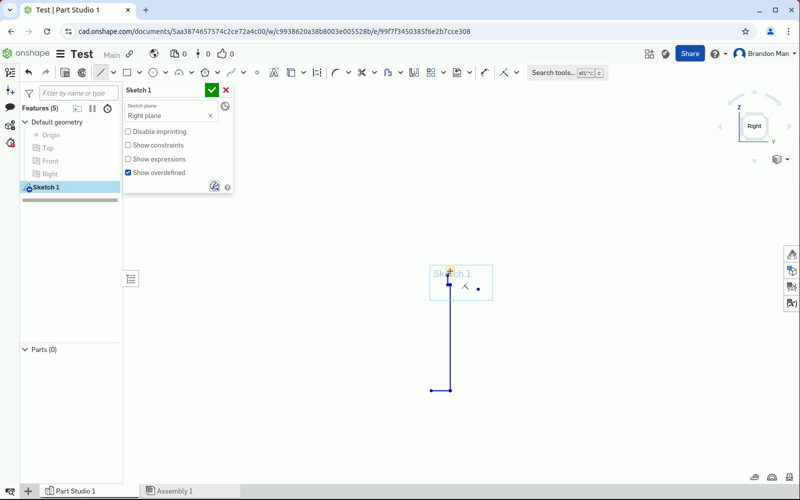
scroll(6)
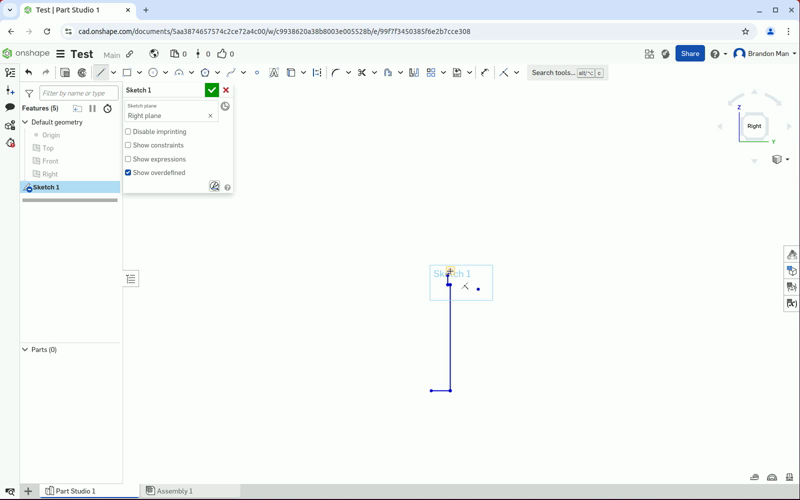
scroll(6)
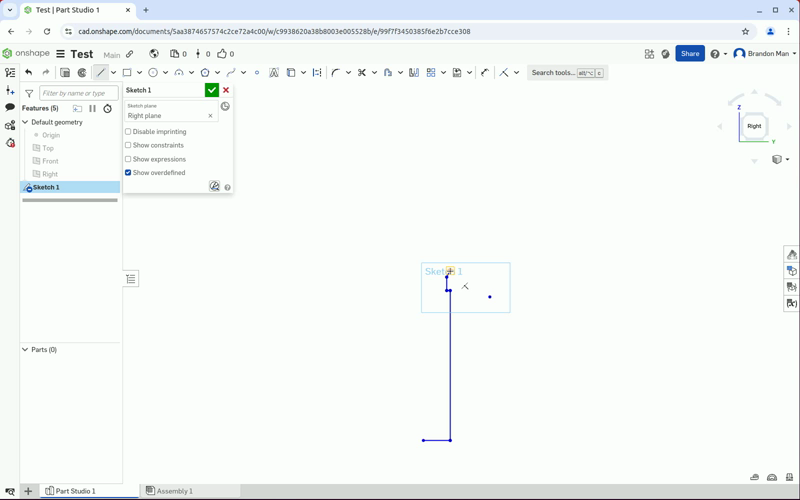
scroll(6)
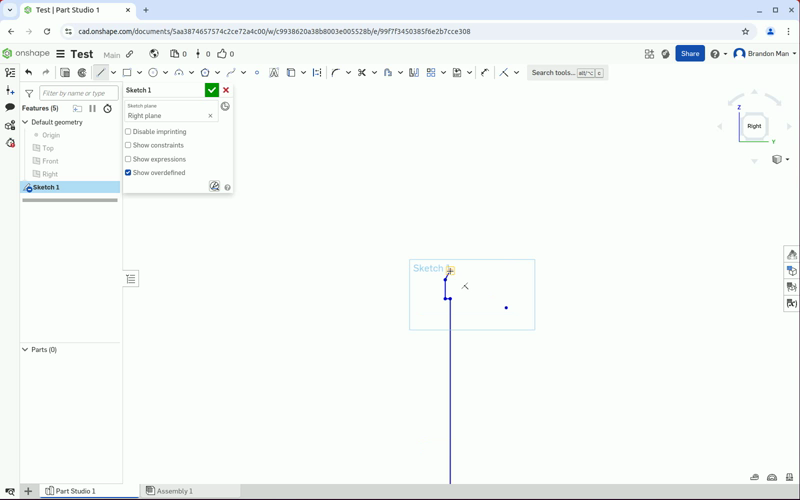
scroll(6)
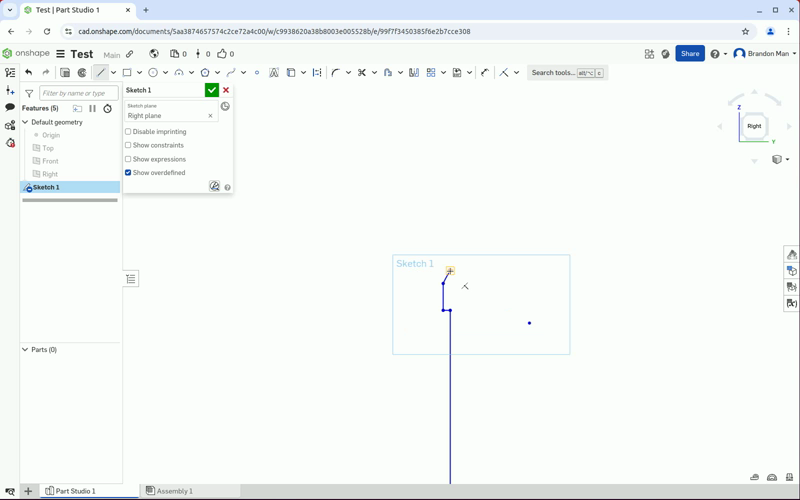
scroll(6)
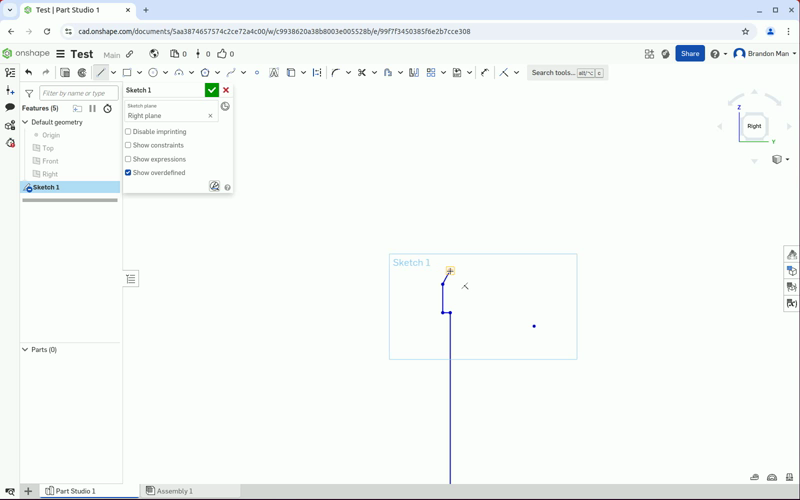
scroll(6)
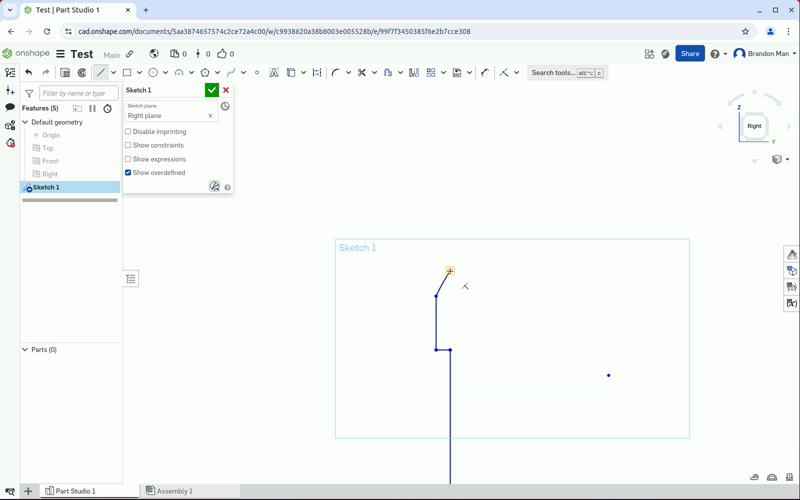
scroll(6)
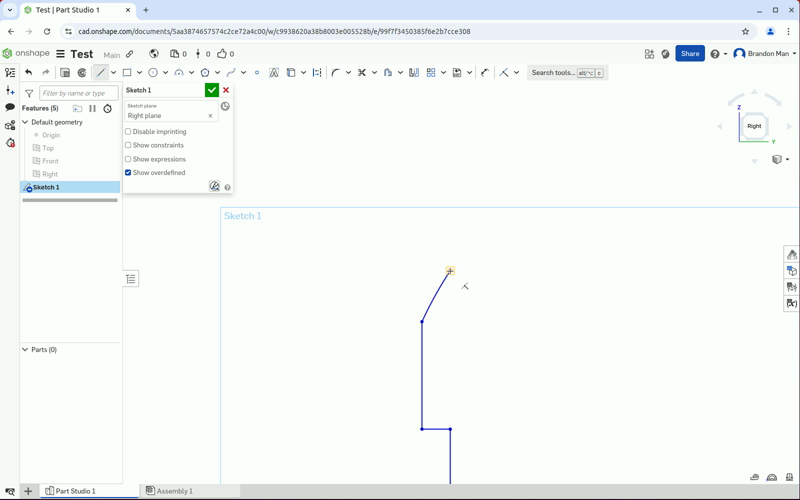
click(450, 270)
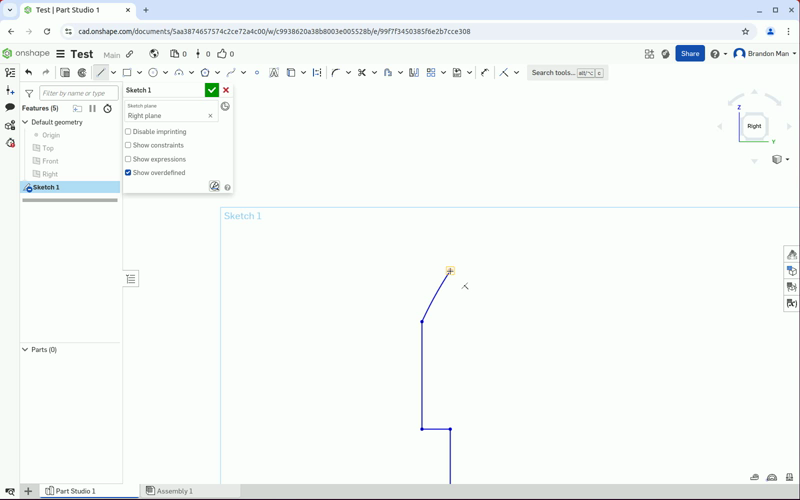
scroll(-6)
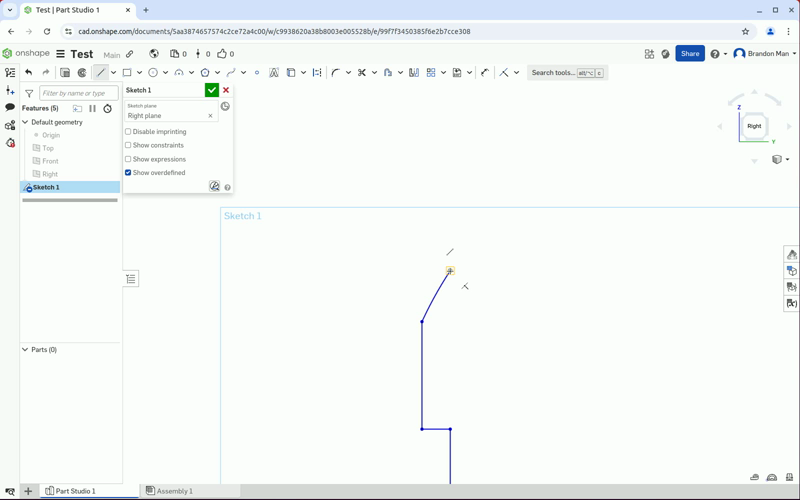
scroll(-6)
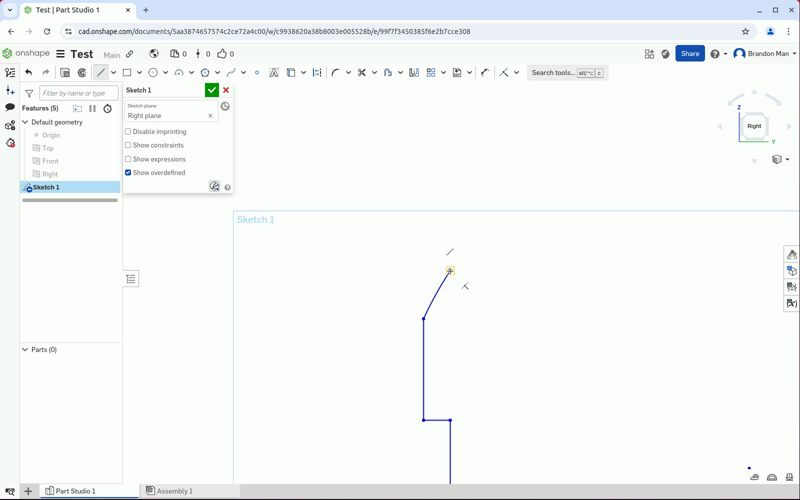
scroll(-6)
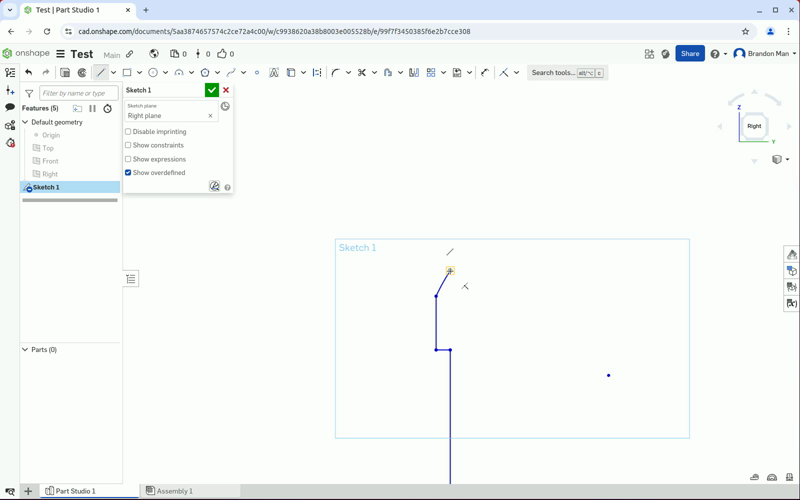
scroll(-6)
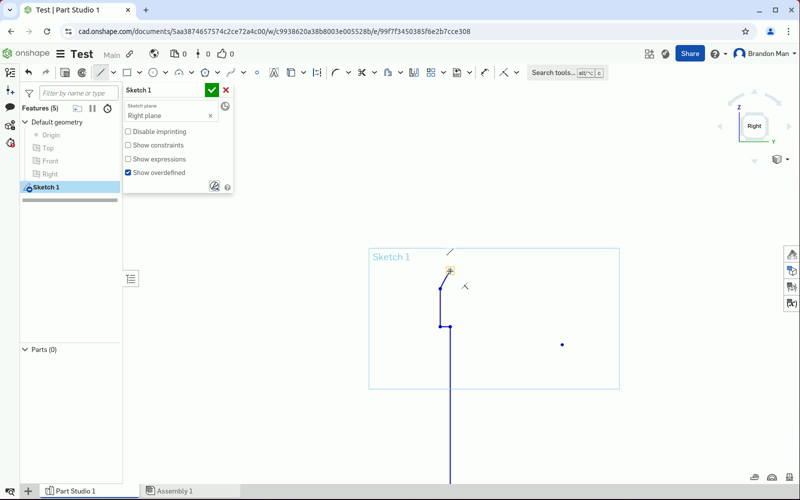
scroll(-6)
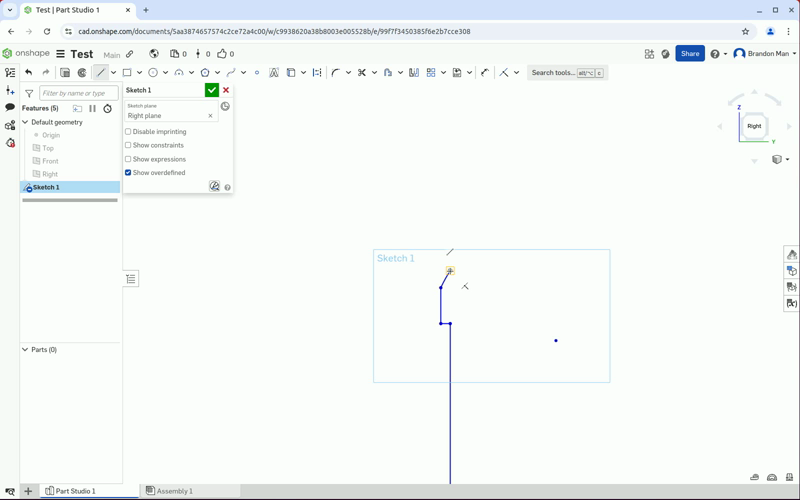
scroll(-6)
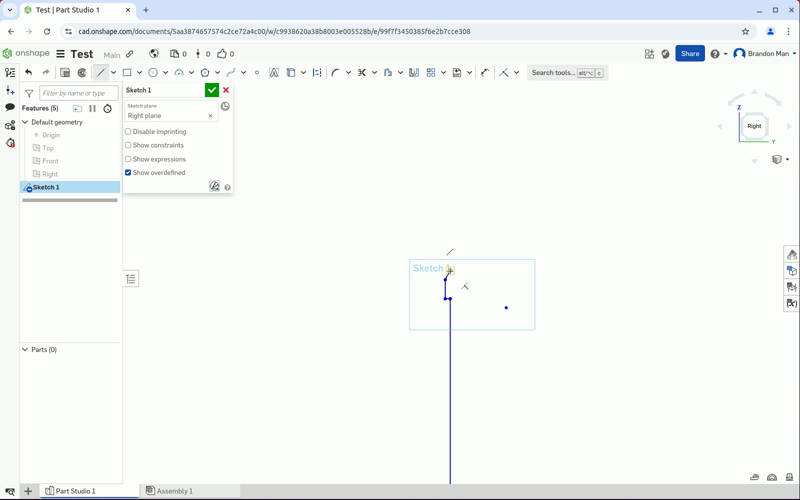
scroll(-6)
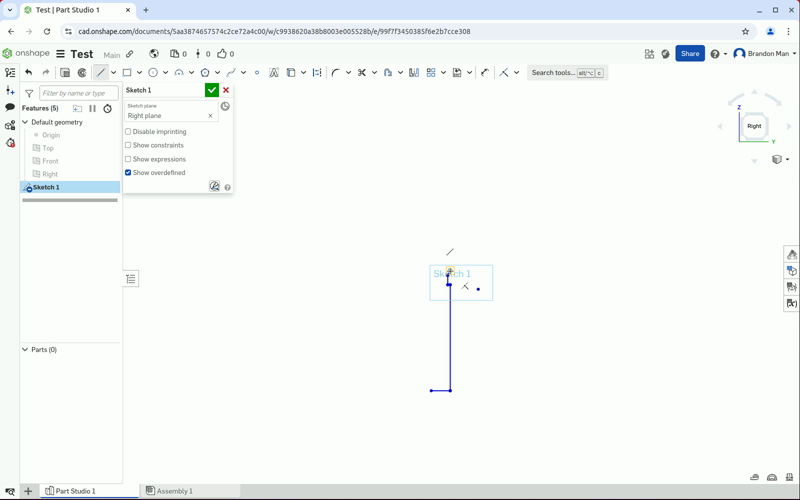
key_down(shift)
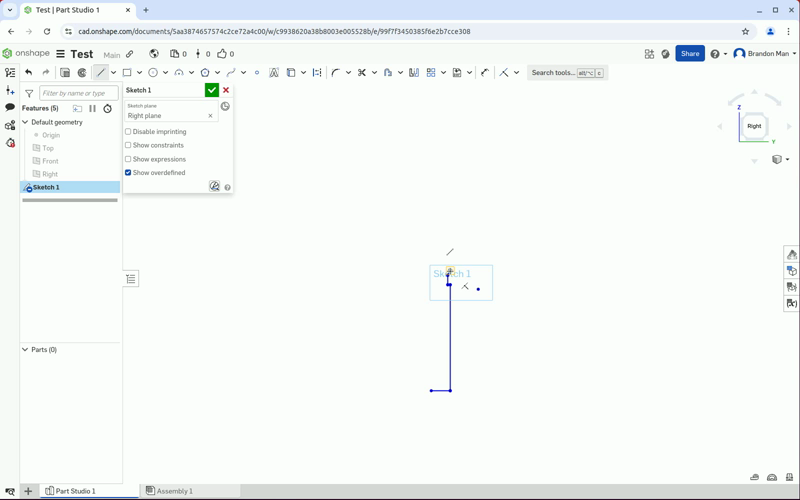
mouse_move(450, 171)
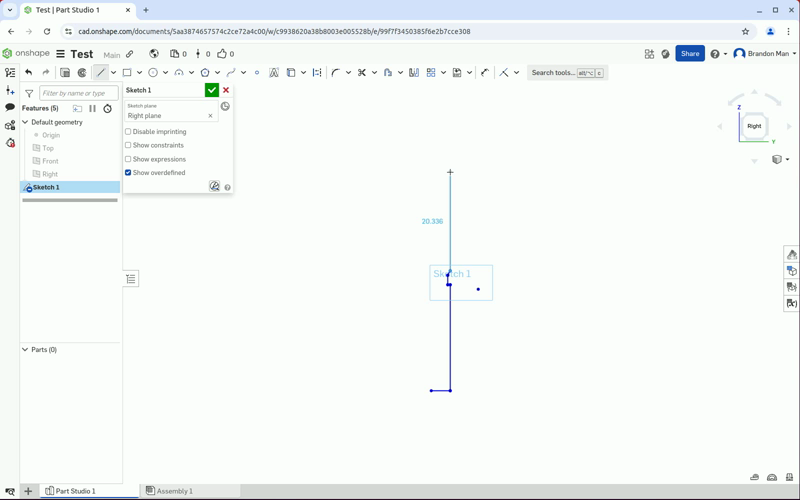
click(450, 171)
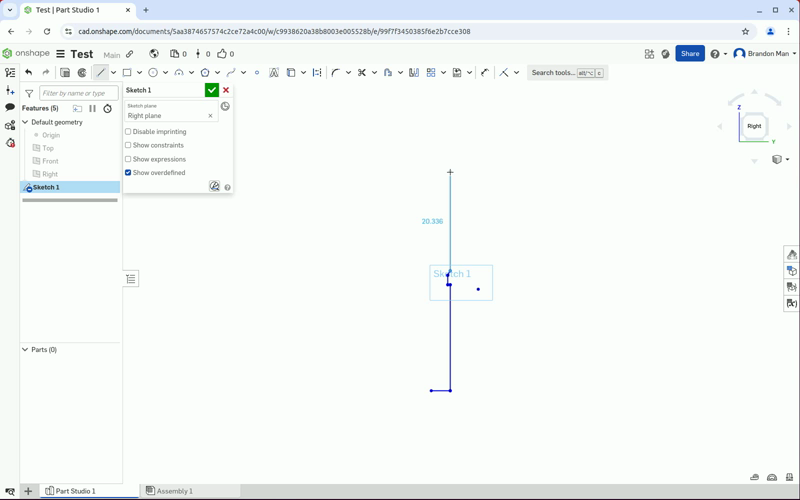
key_up(shift)
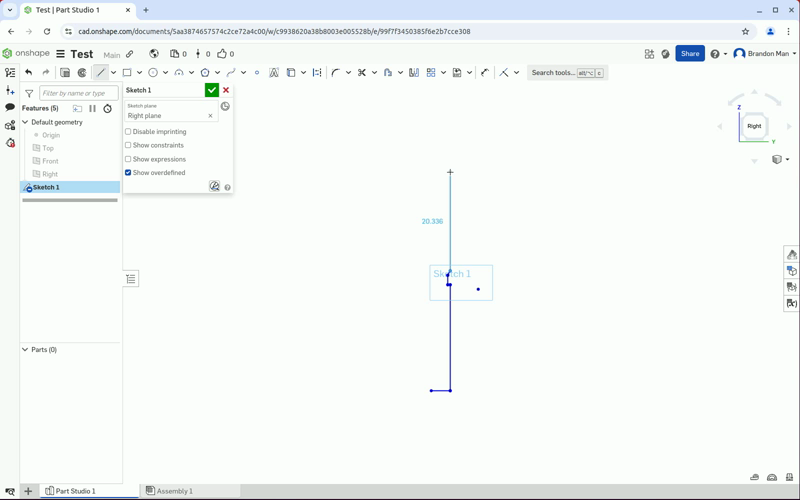
key_down(shift)
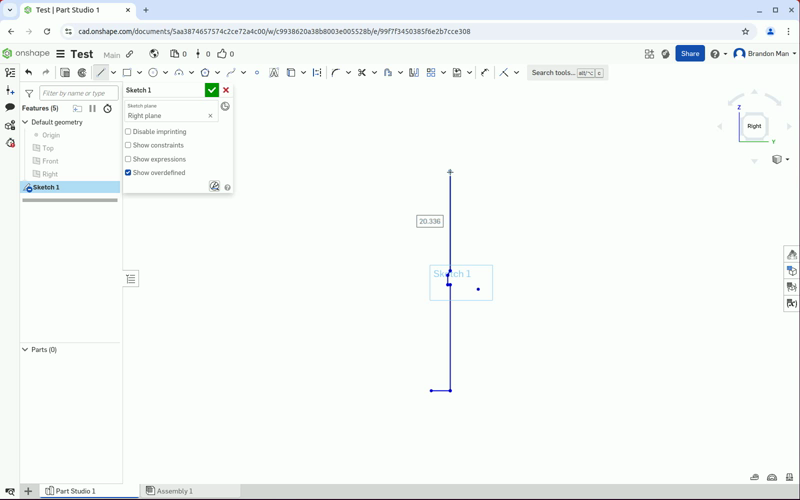
mouse_move(480, 171)
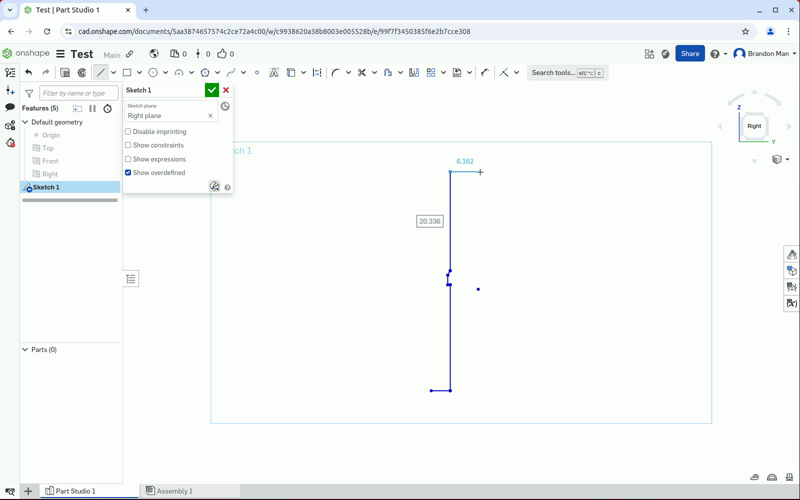
mouse_move(431, 171)
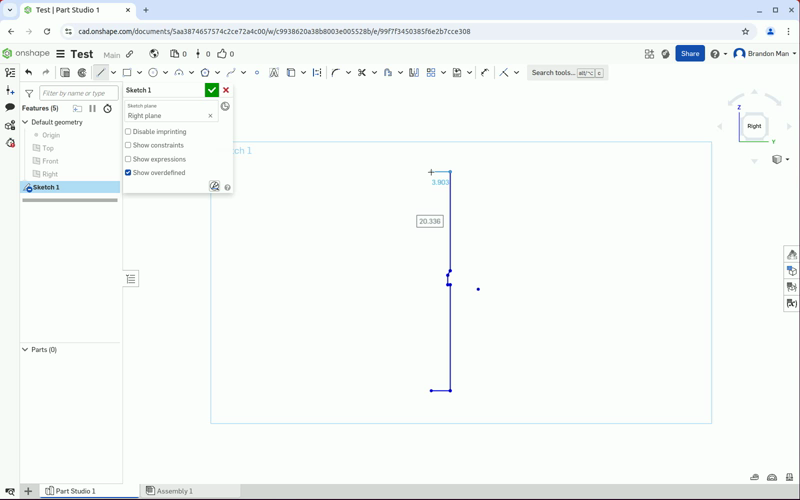
click(431, 171)
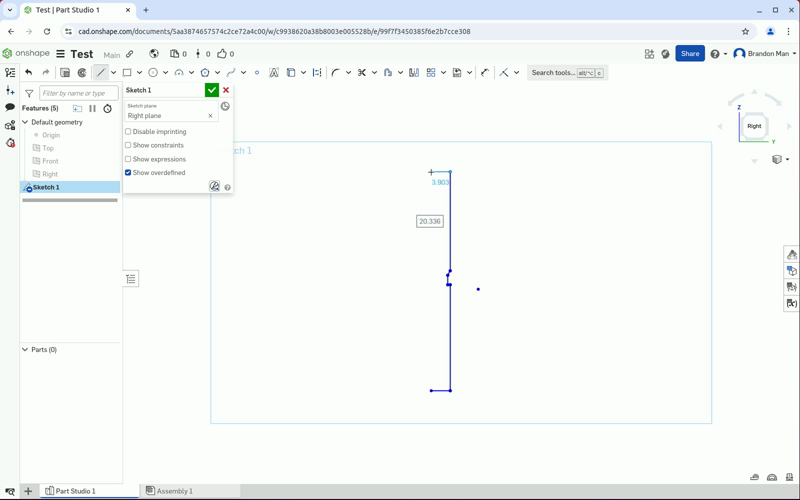
key_up(shift)
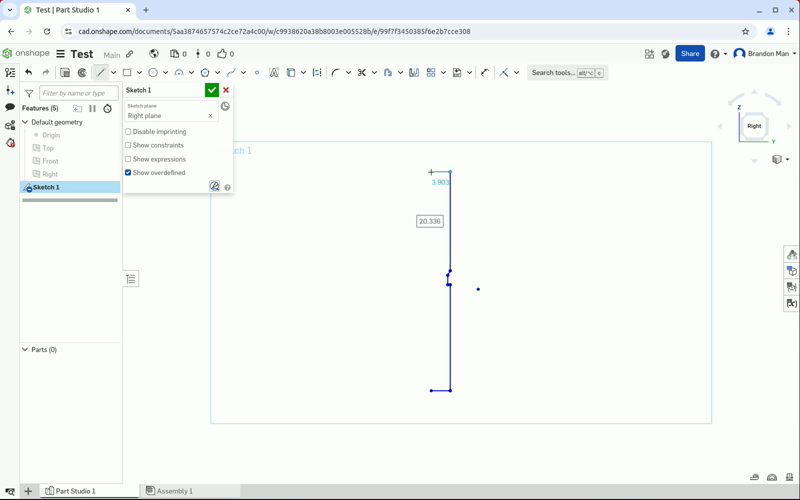
key_down(shift)
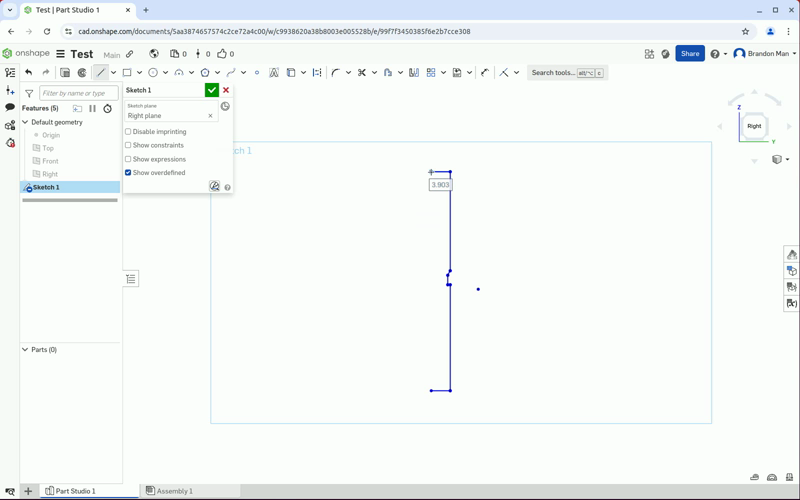
mouse_move(431, 390)
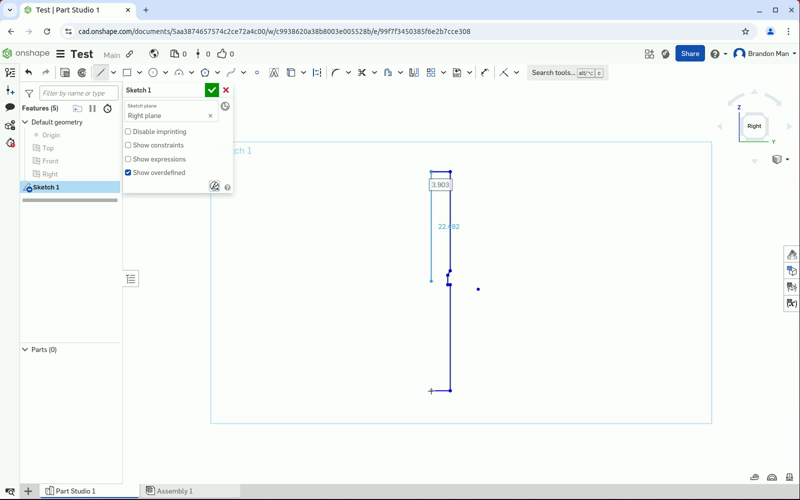
key_up(shift)
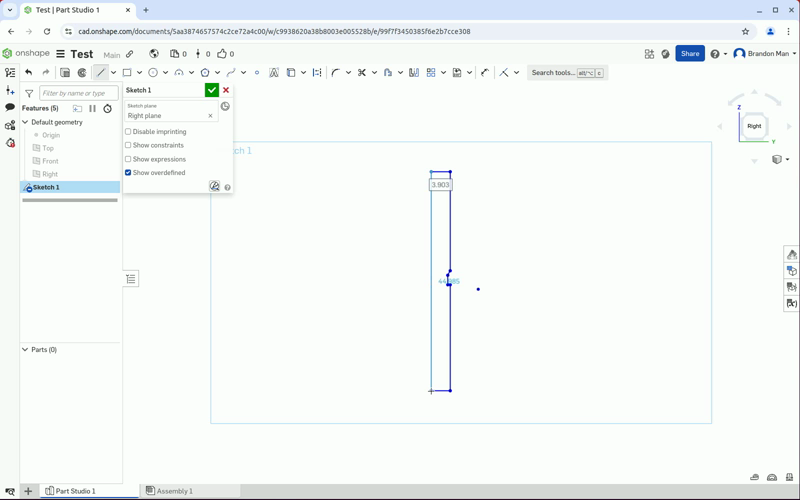
click(431, 390)
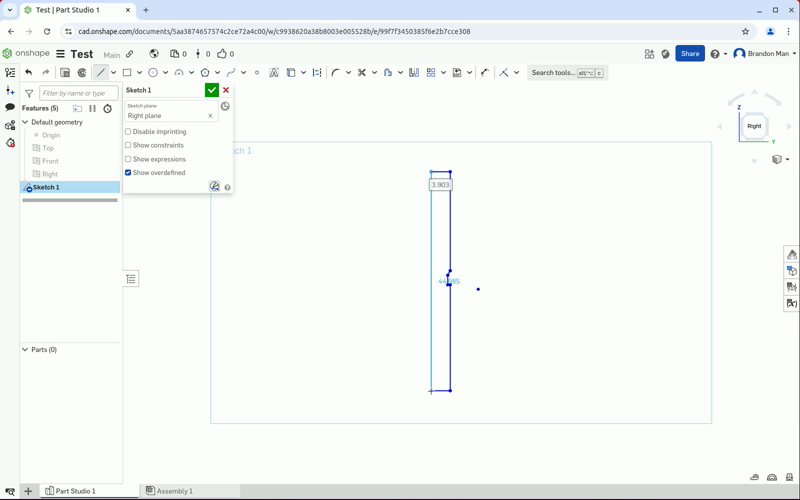
key(esc)
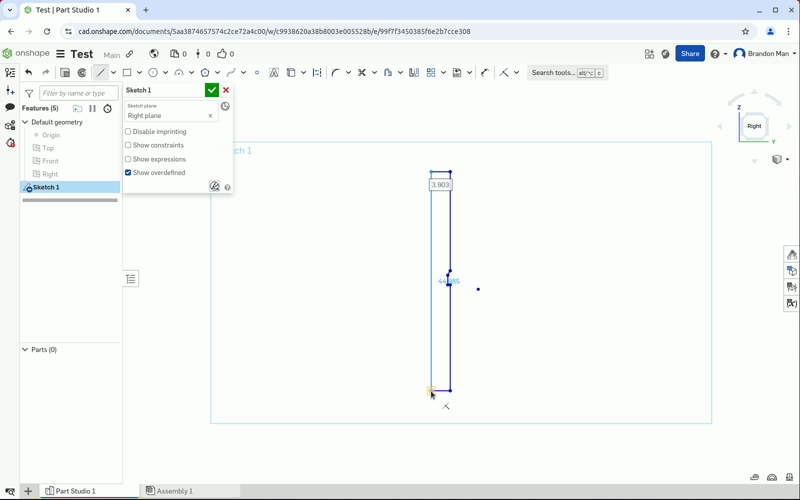
mouse_move(440, 299)
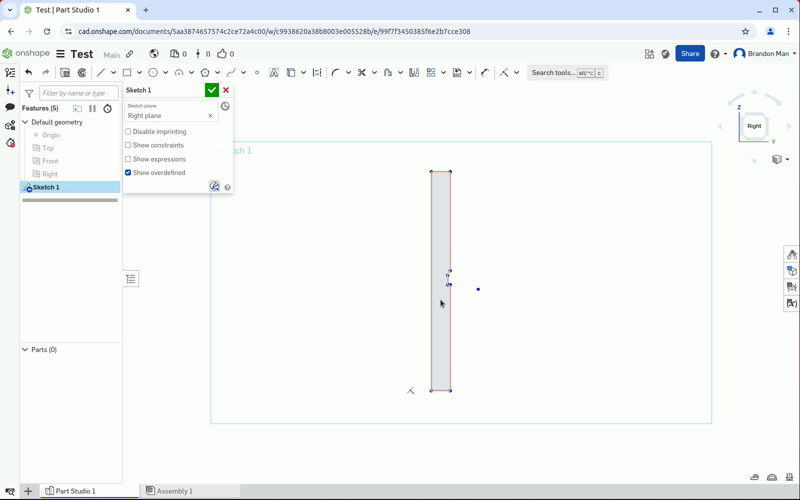
click(440, 299)
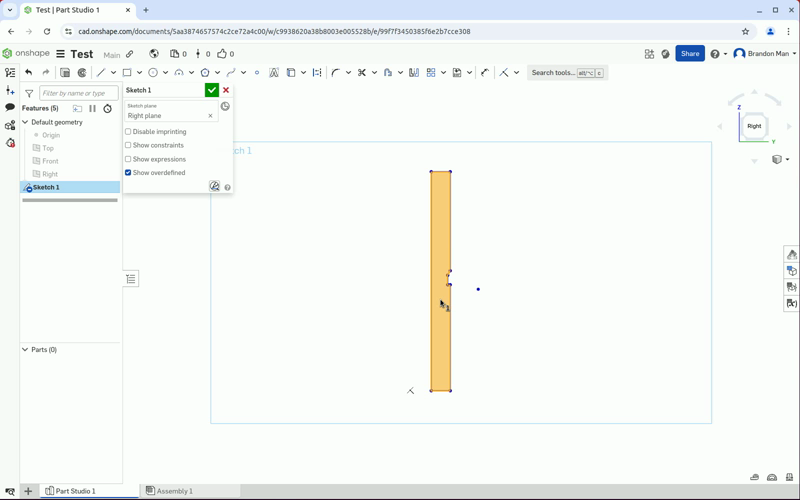
mouse_move(73, 352)
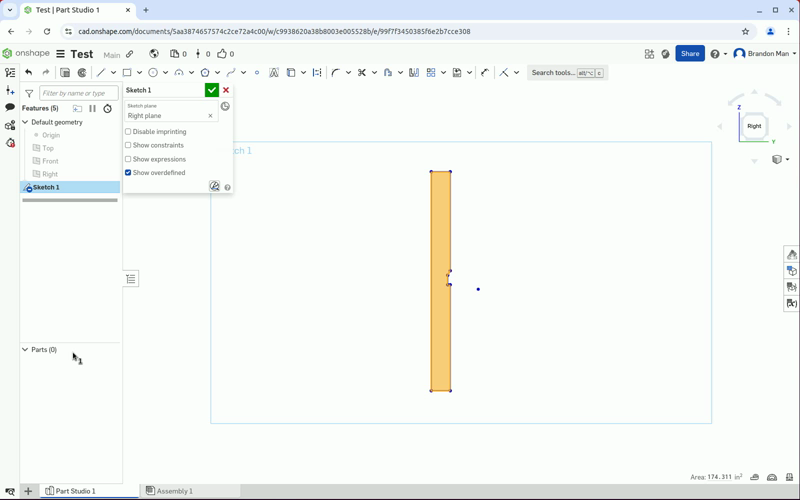
key(shift+y)
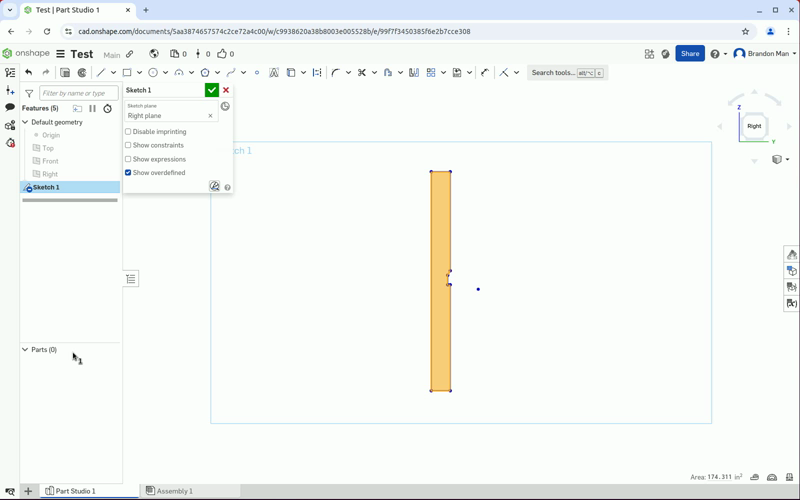
key(shift+e)
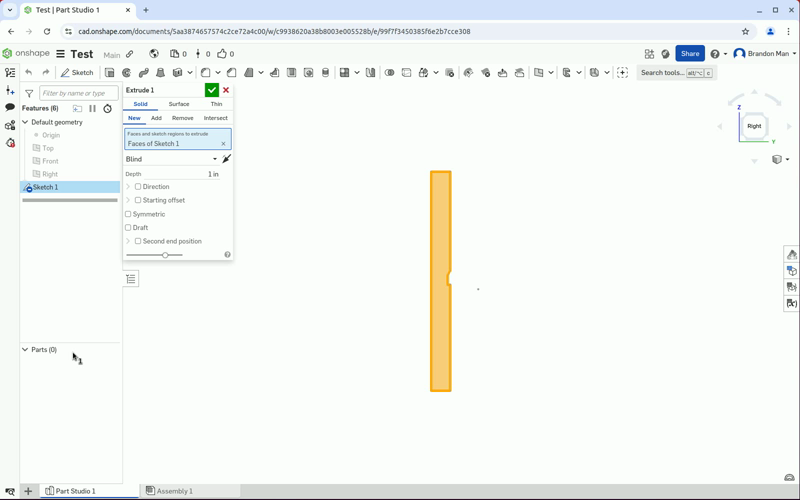
mouse_move(143, 106)
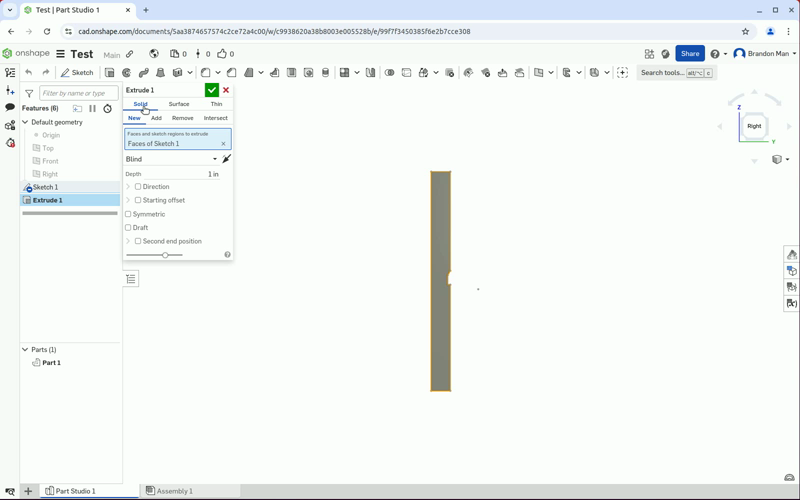
click(143, 106)
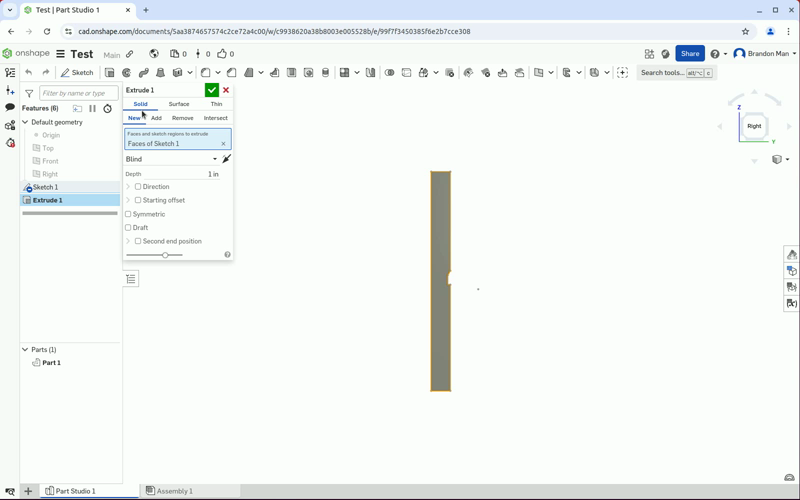
mouse_move(137, 120)
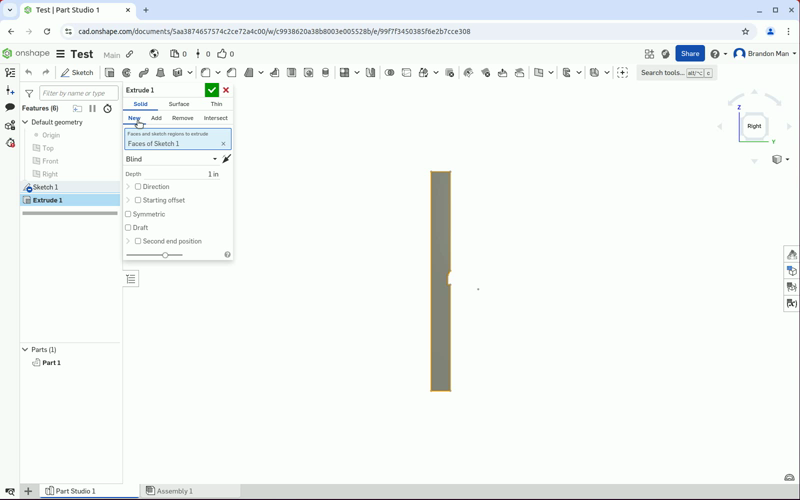
click(137, 120)
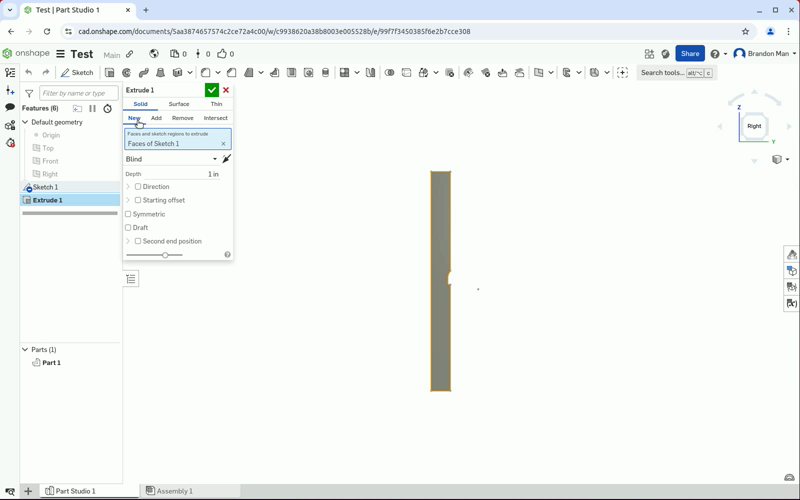
key(tab, 4)
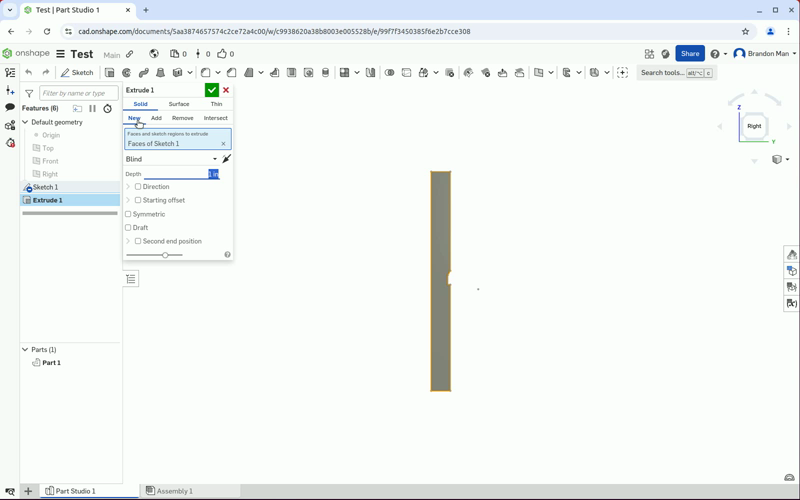
text(0.962)
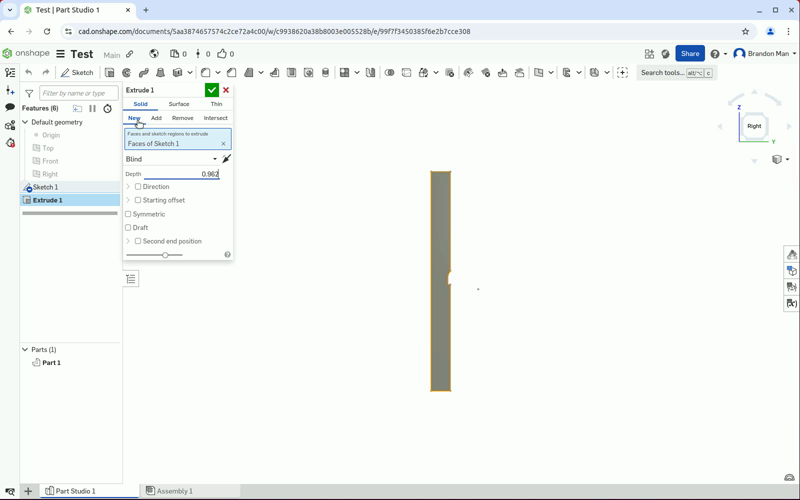
key(tab, 3)
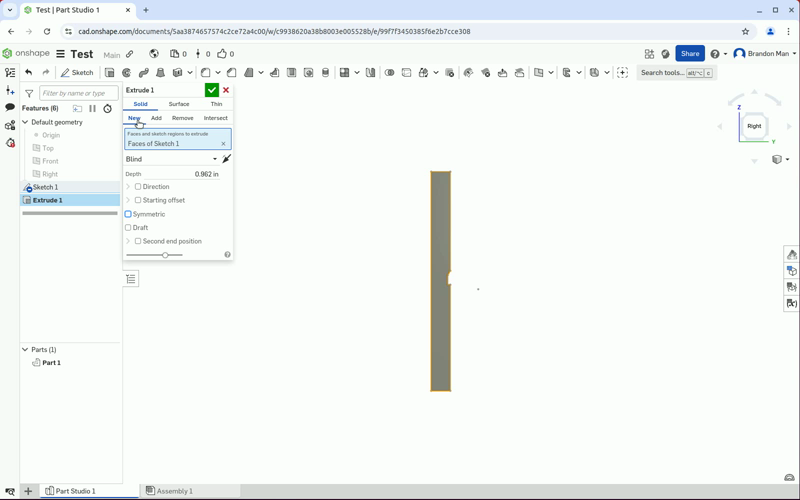
key(space)
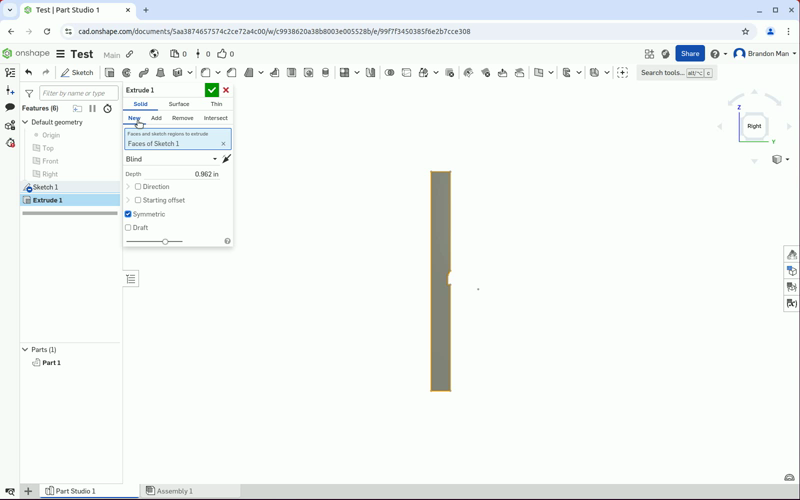
key(enter)
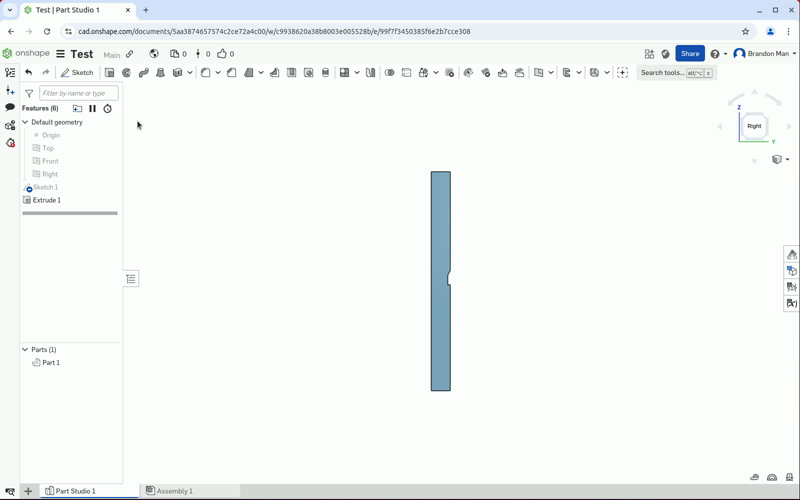
key(shift+h)
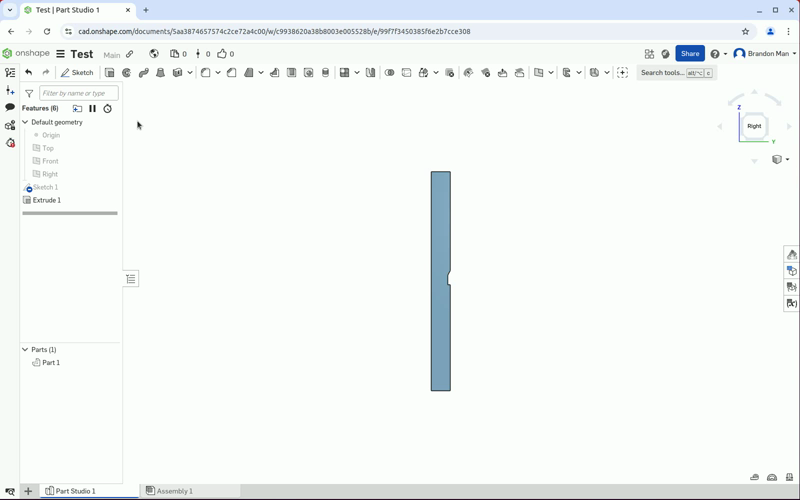
key(shift+h)
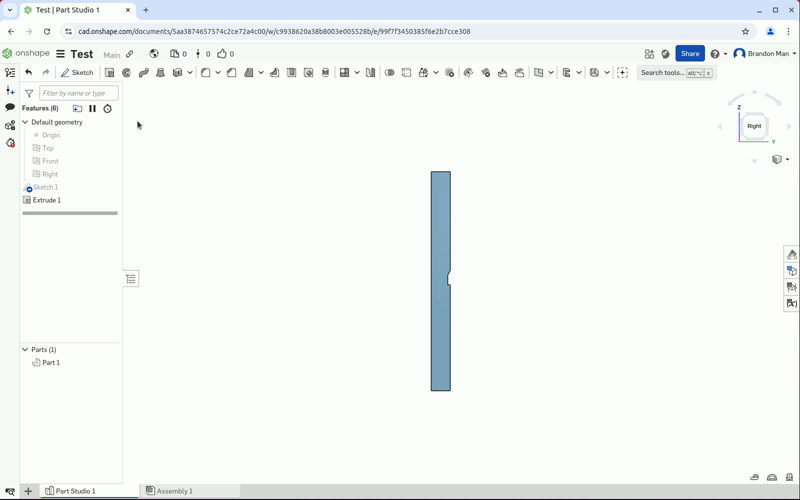
mouse_move(73, 189)
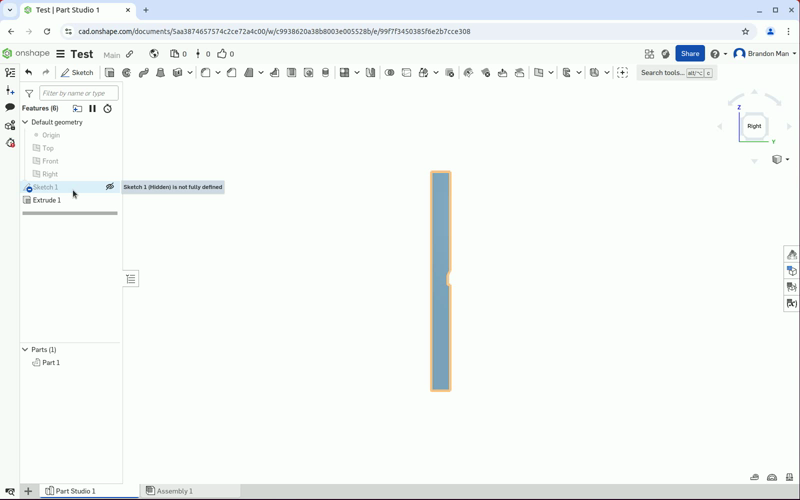
click(73, 189)
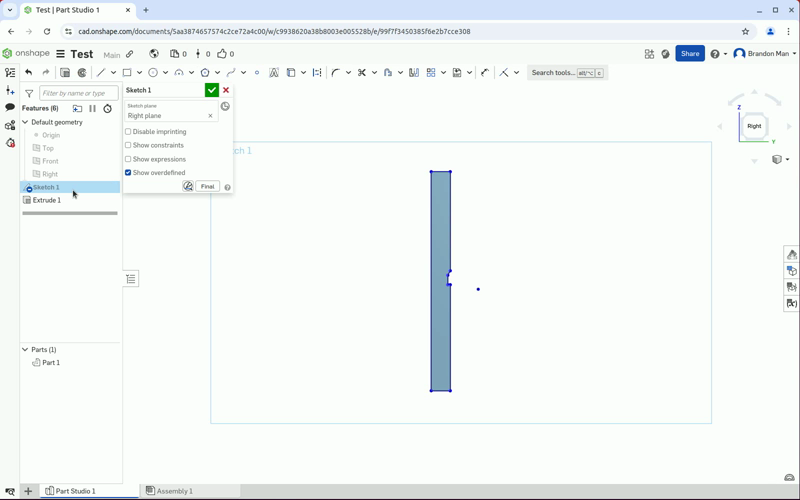
mouse_move(229, 92)
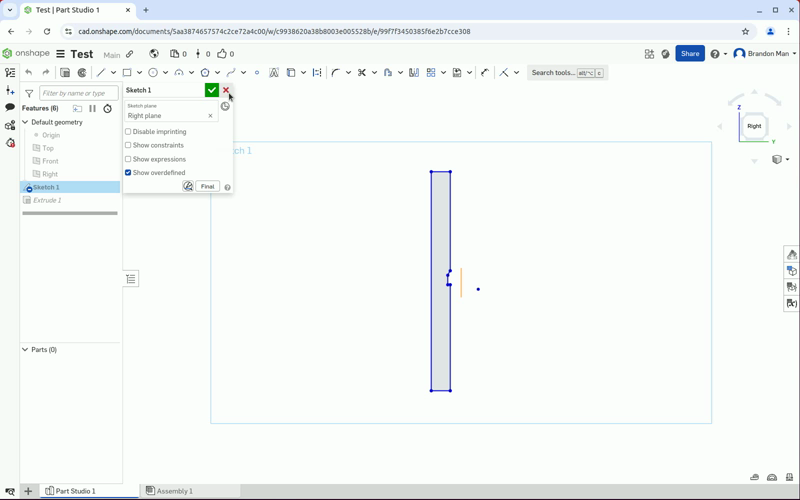
click(229, 92)
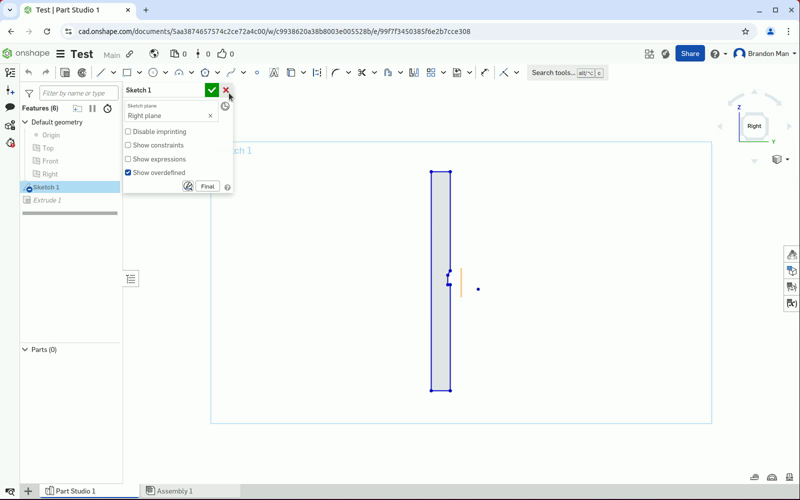
key(shift+s)
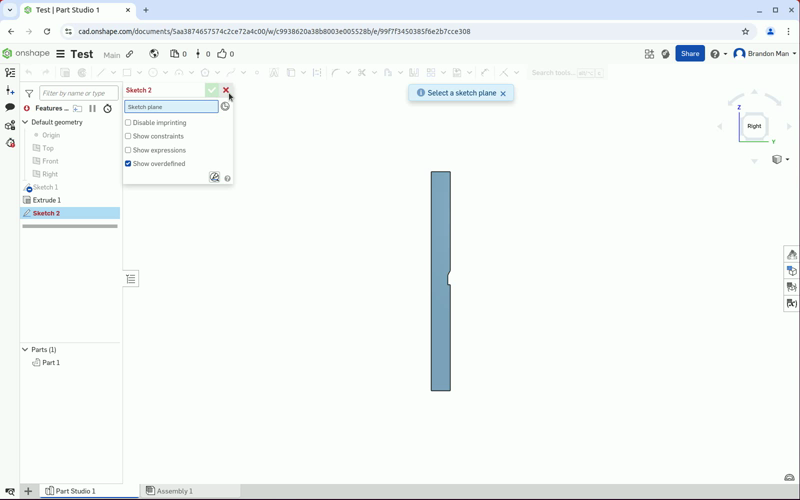
mouse_move(73, 176)
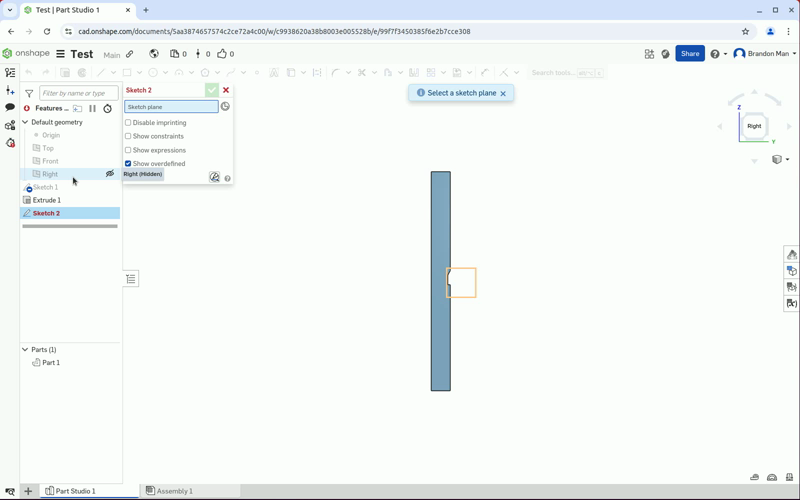
click(73, 176)
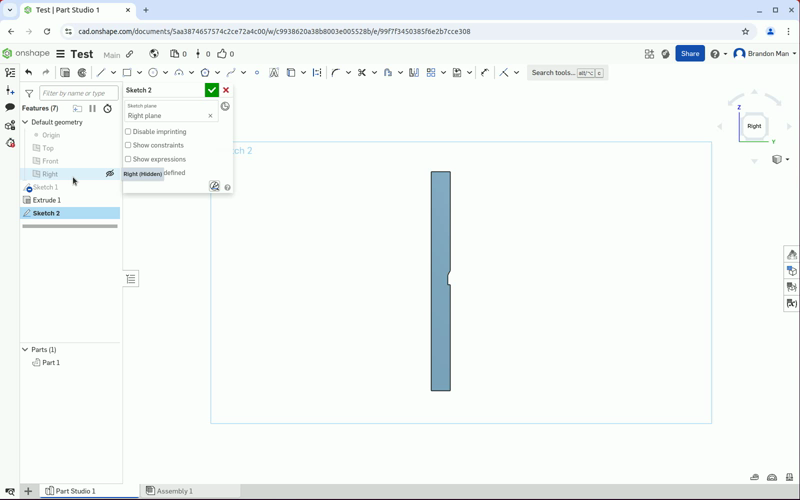
mouse_move(73, 352)
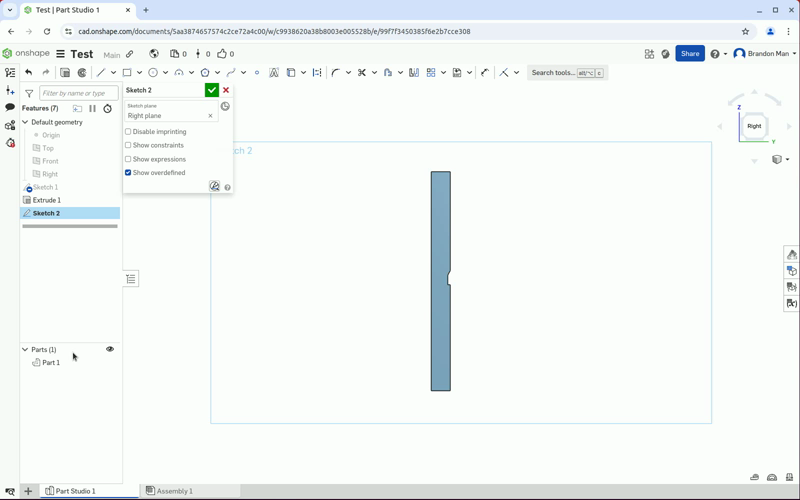
key(y)
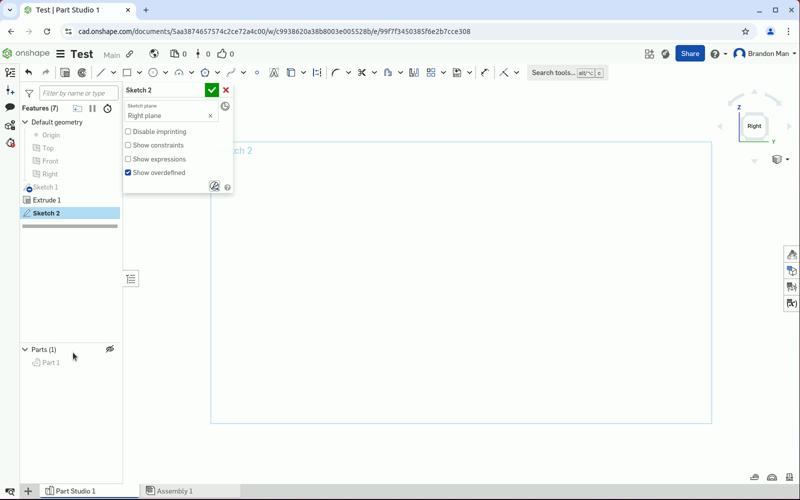
key(l)
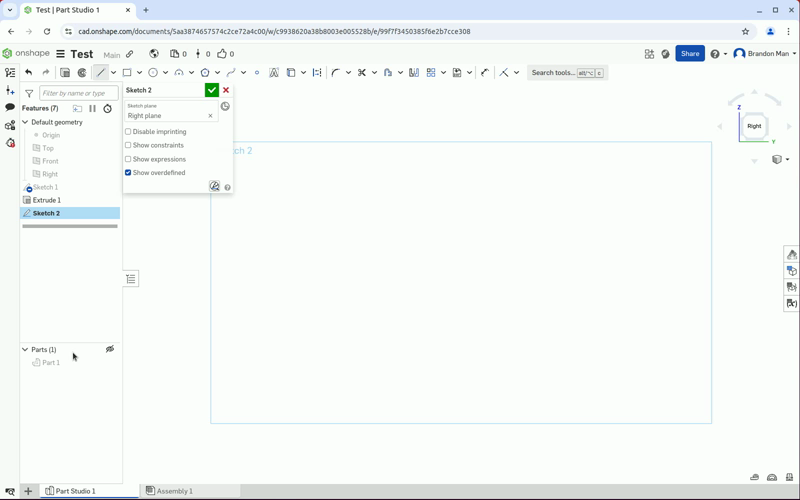
key_down(shift)
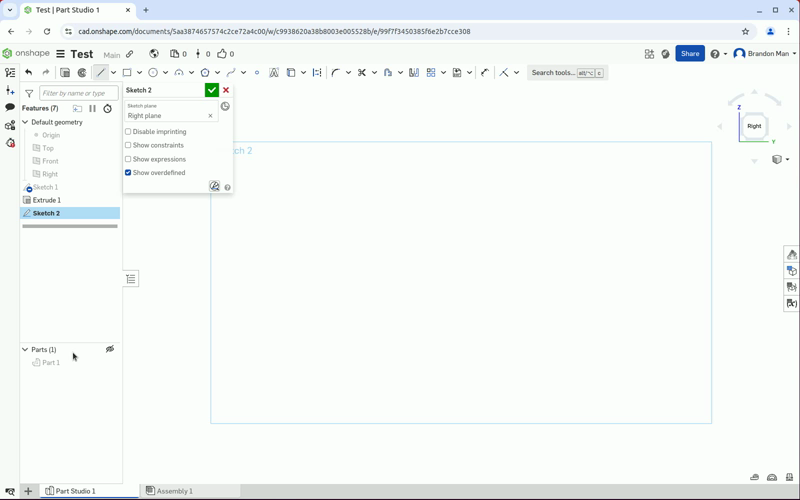
mouse_move(431, 390)
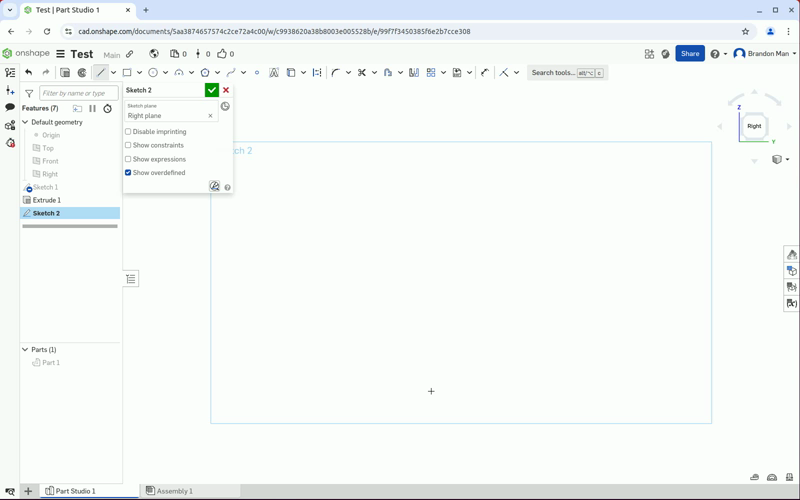
click(431, 390)
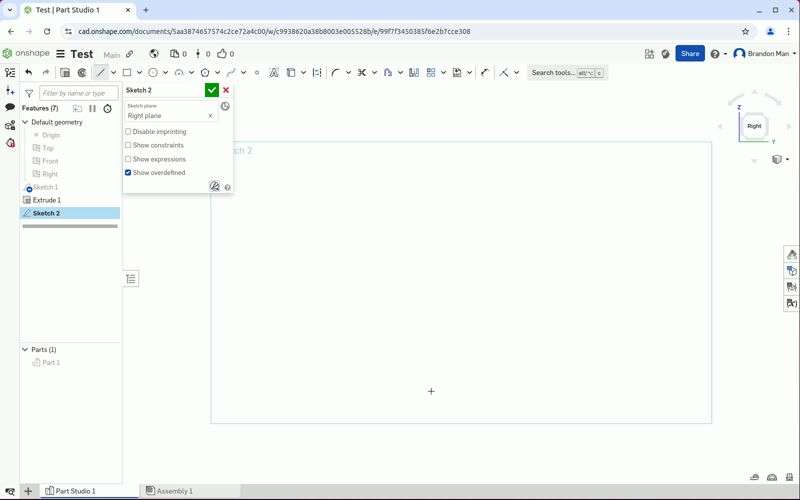
key_up(shift)
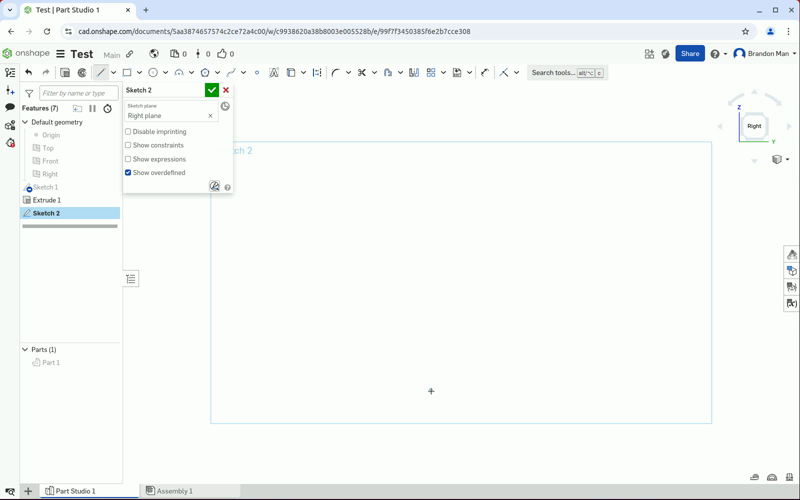
key_down(shift)
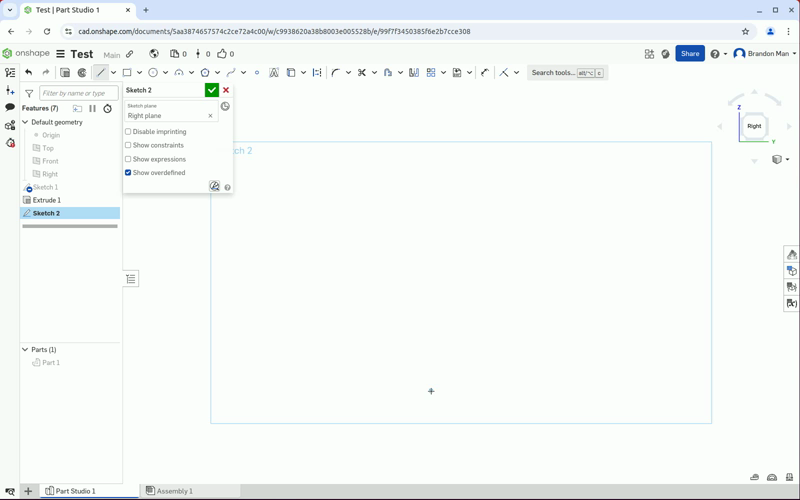
mouse_move(461, 390)
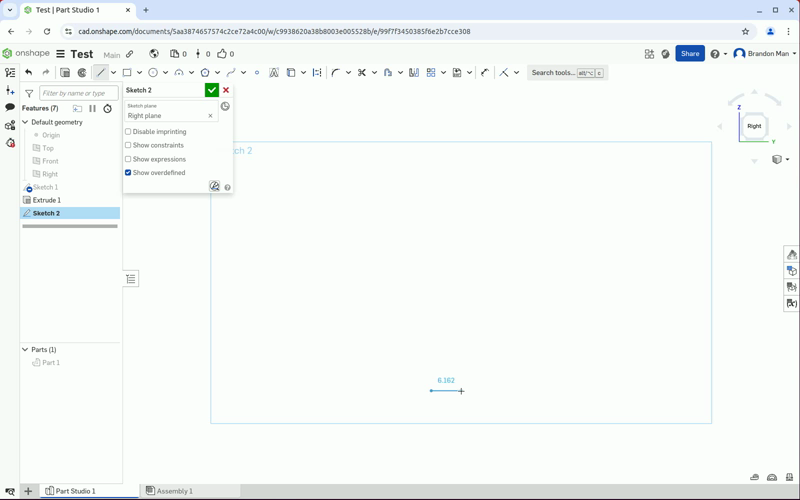
mouse_move(450, 390)
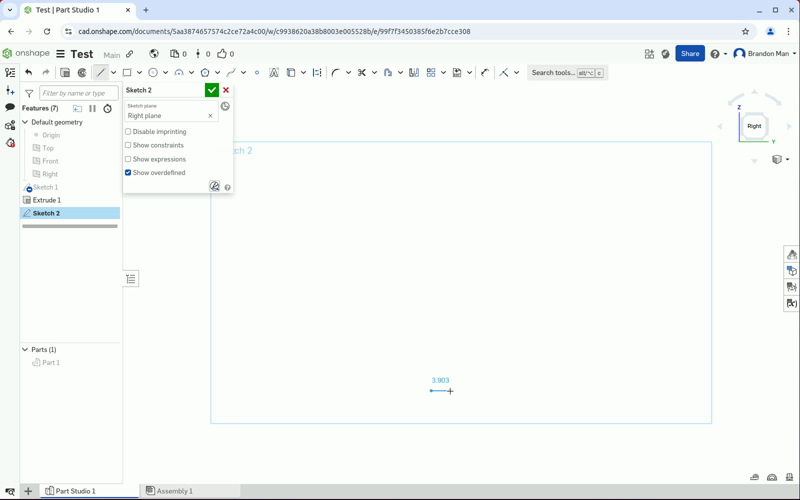
click(450, 390)
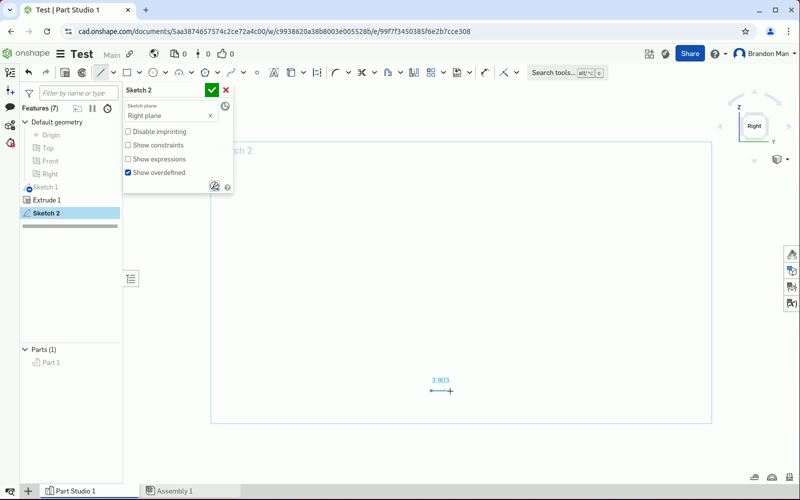
key_up(shift)
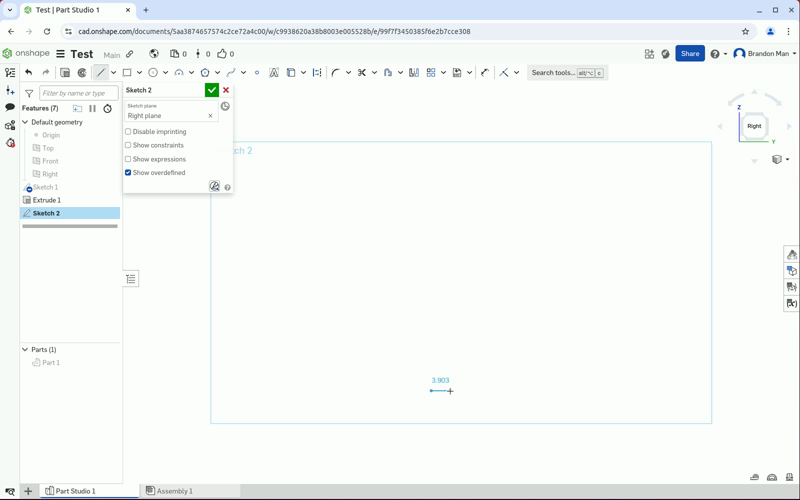
key_down(shift)
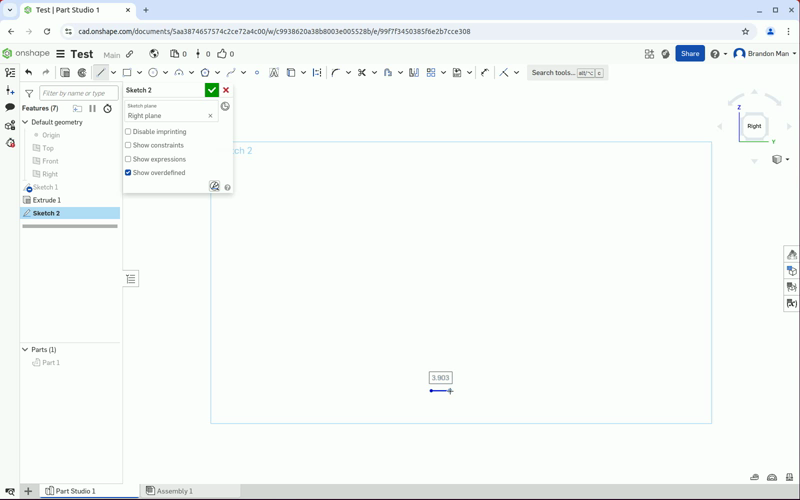
mouse_move(450, 284)
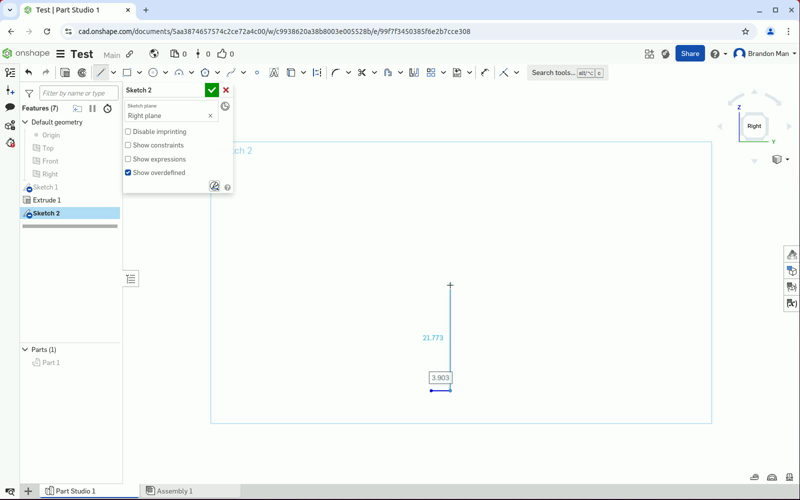
click(450, 284)
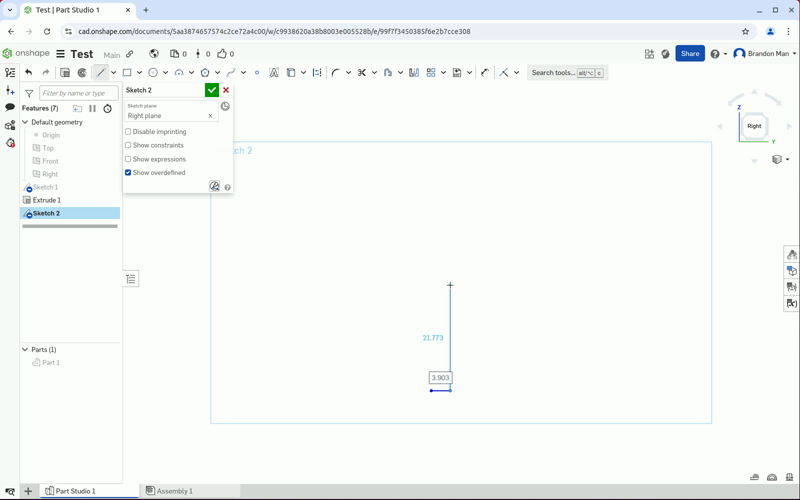
key_up(shift)
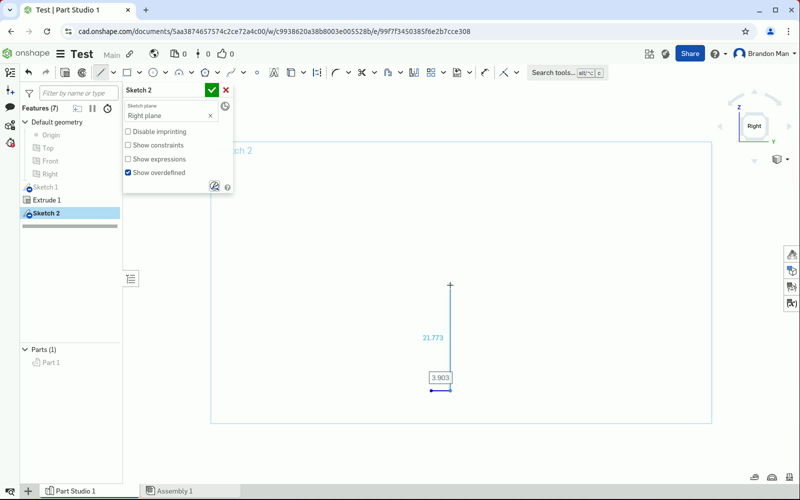
key_down(shift)
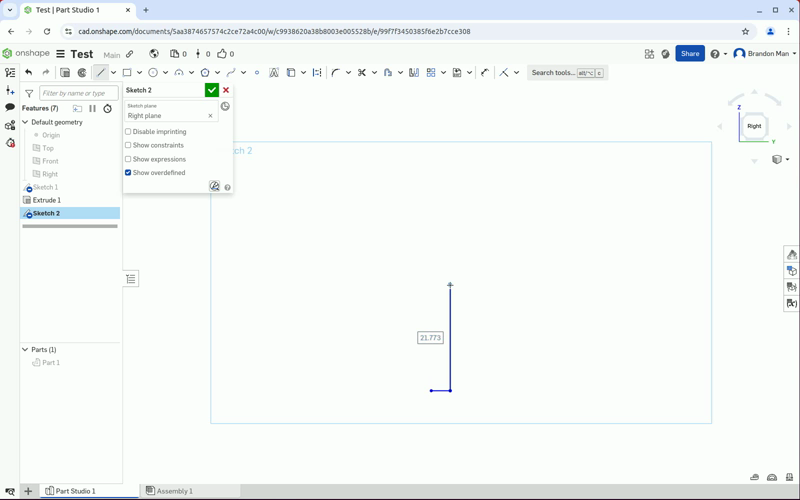
mouse_move(480, 284)
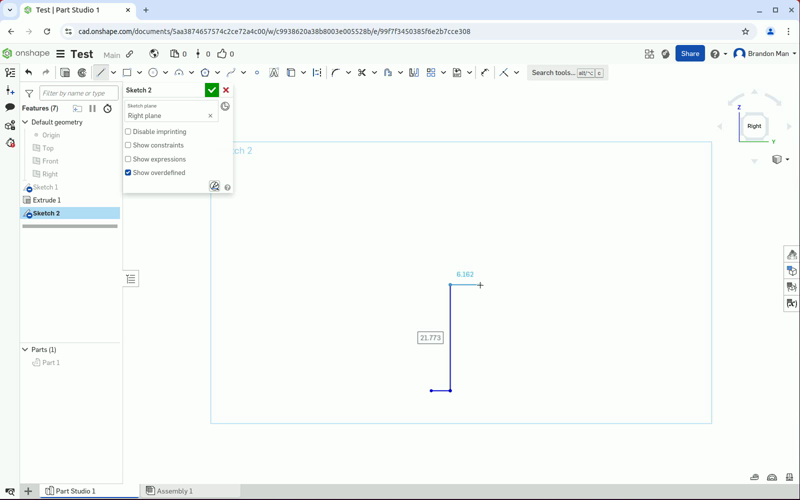
mouse_move(447, 284)
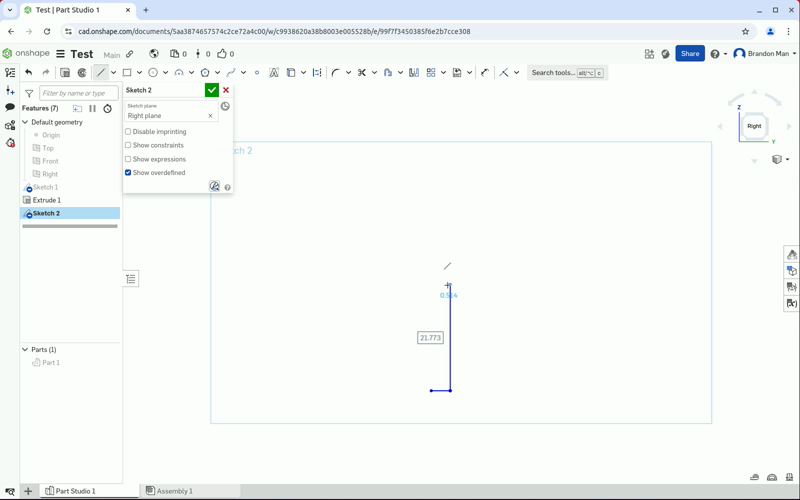
scroll(6)
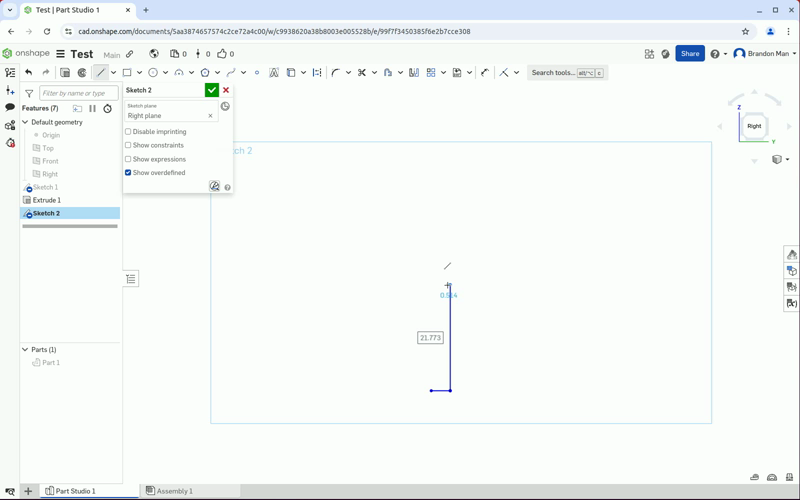
scroll(6)
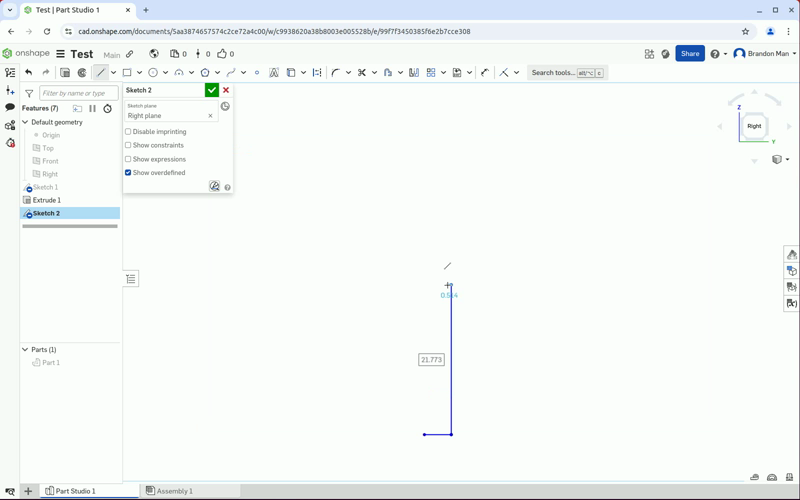
scroll(6)
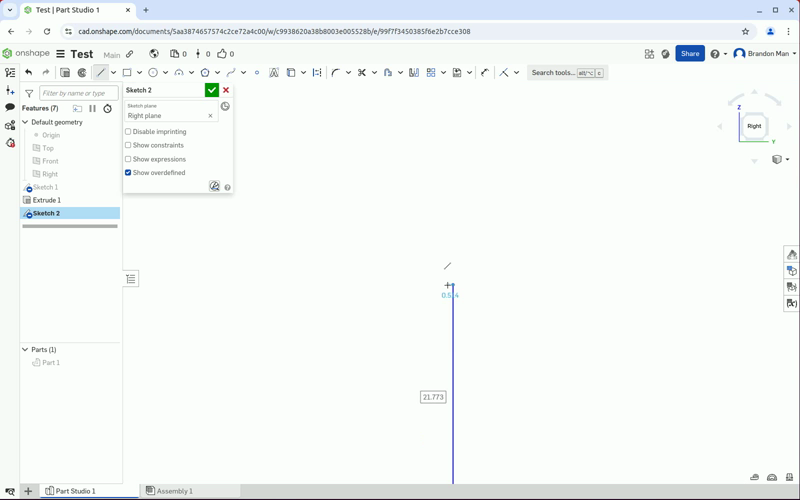
scroll(6)
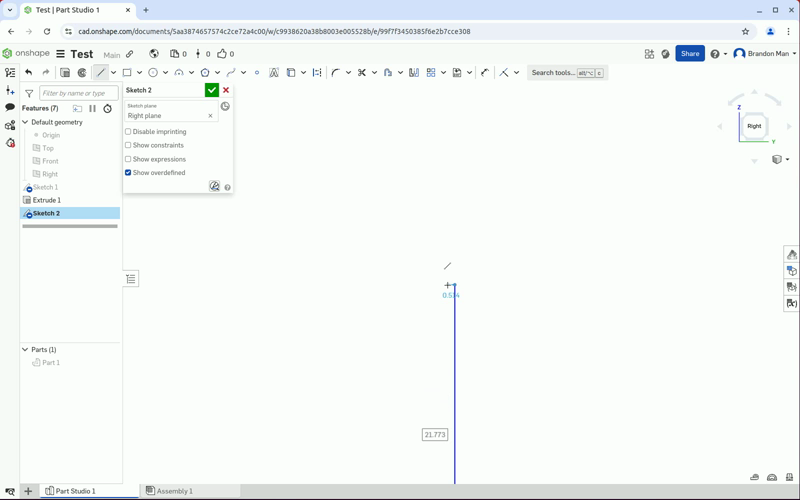
scroll(6)
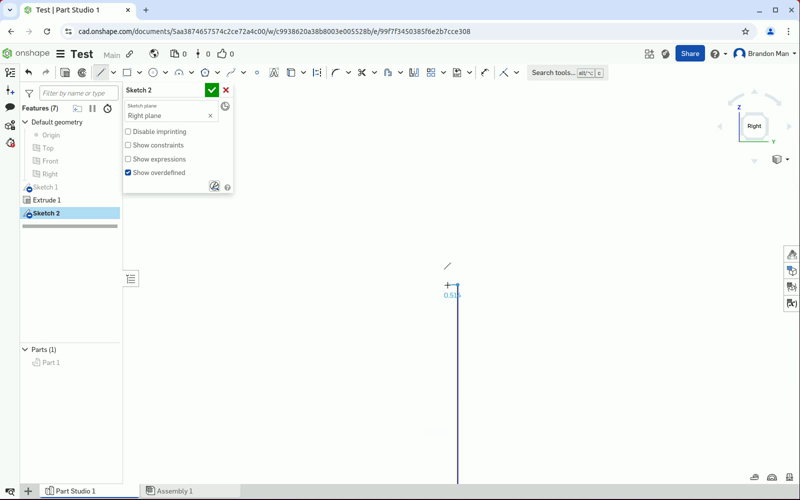
scroll(6)
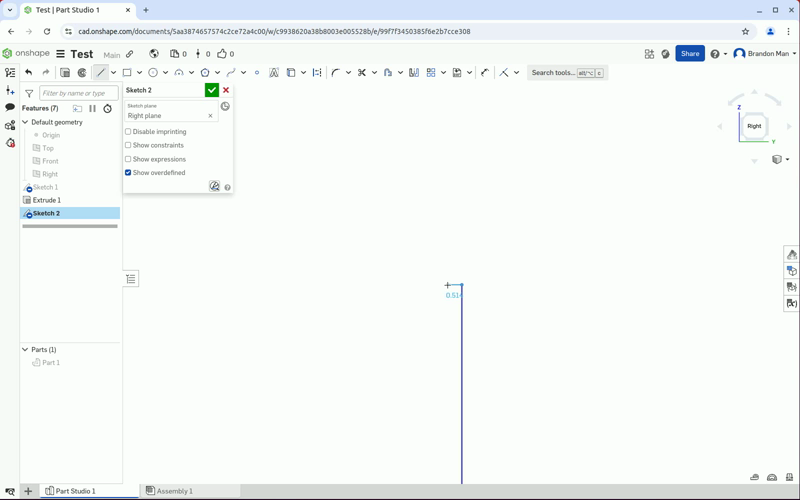
scroll(6)
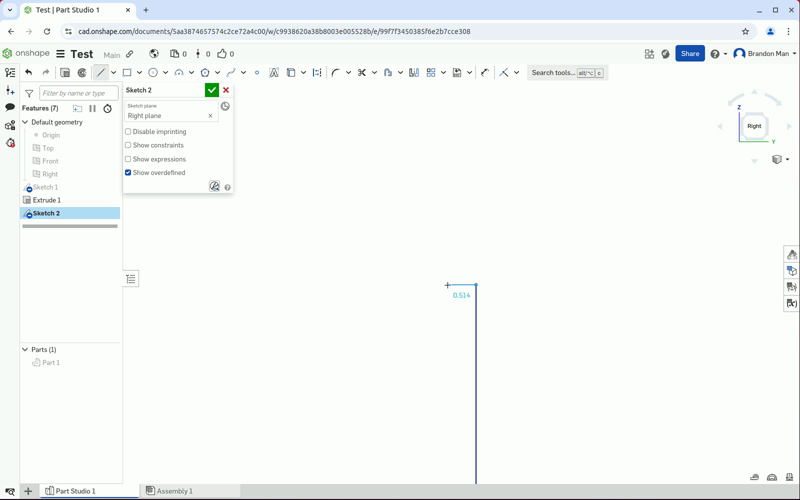
click(447, 284)
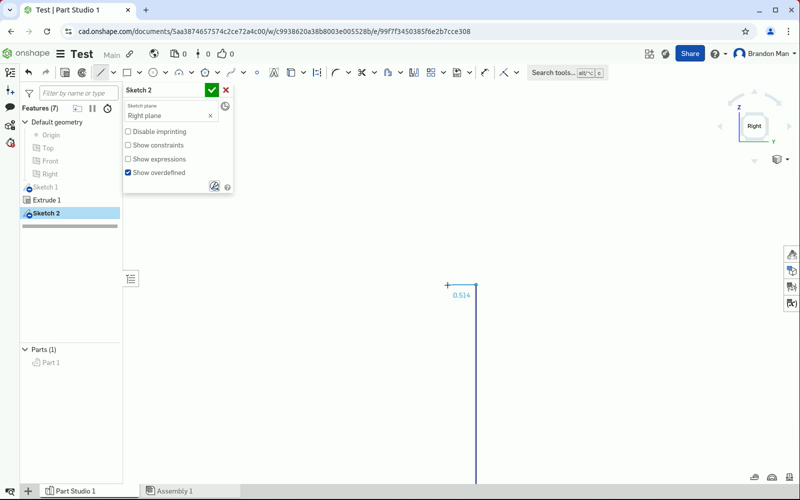
scroll(-6)
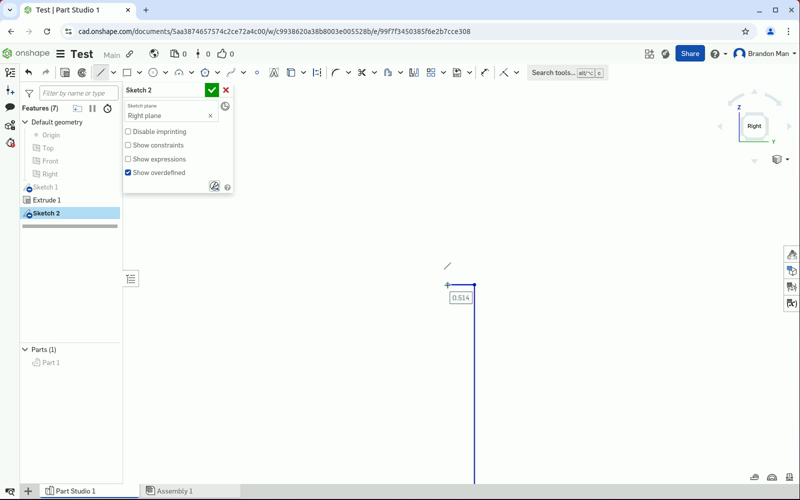
scroll(-6)
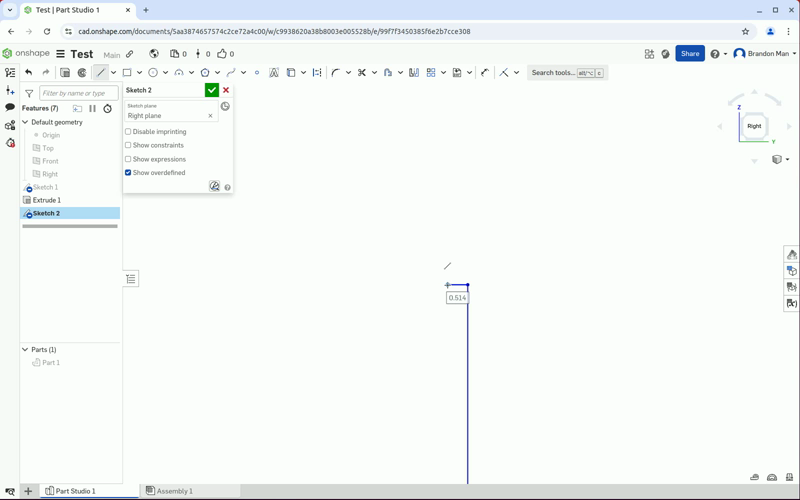
scroll(-6)
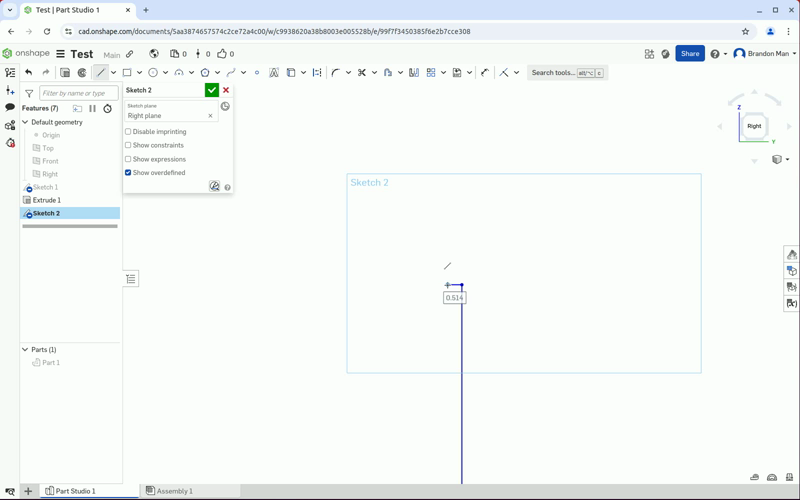
scroll(-6)
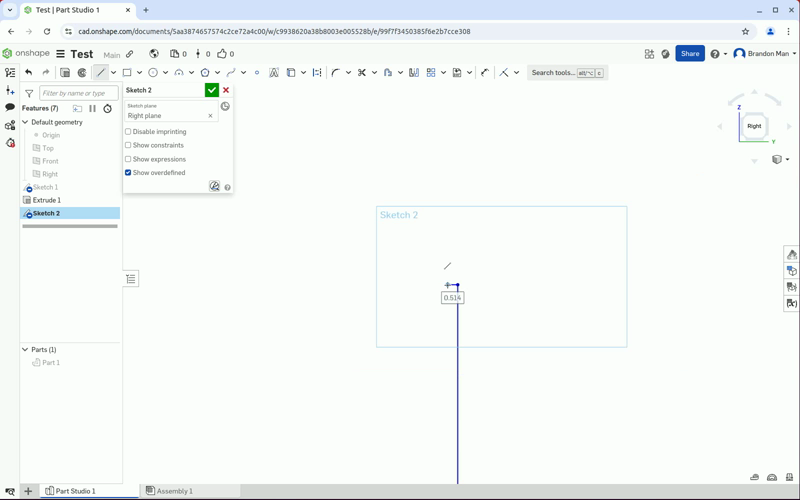
scroll(-6)
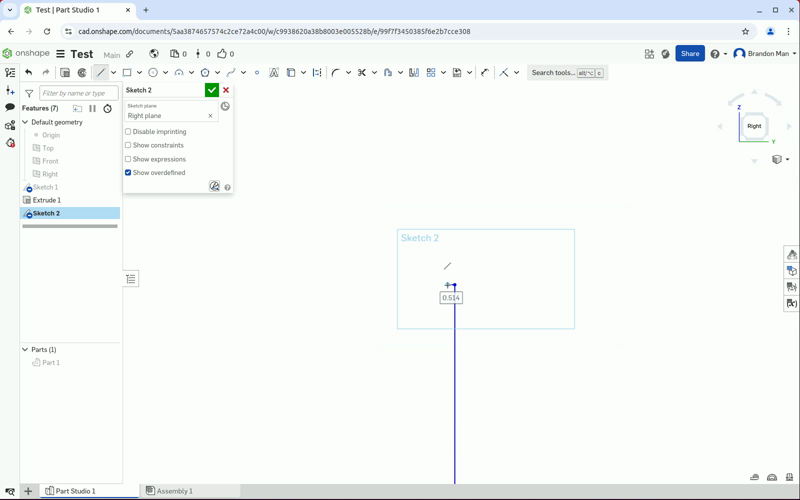
scroll(-6)
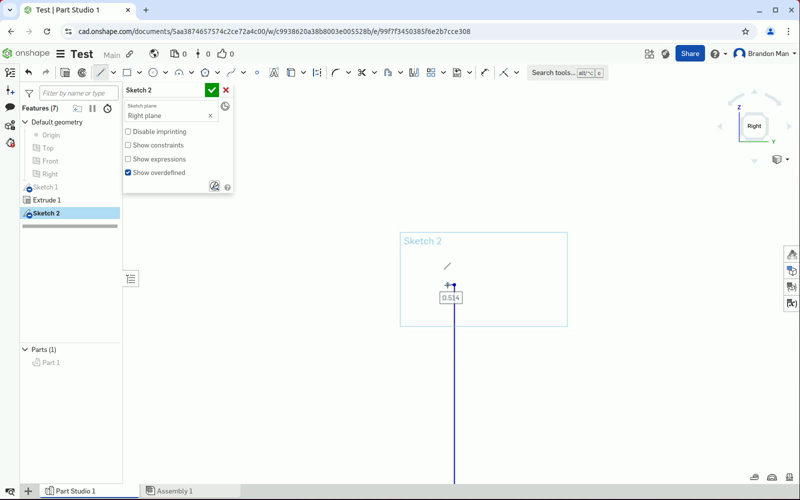
scroll(-6)
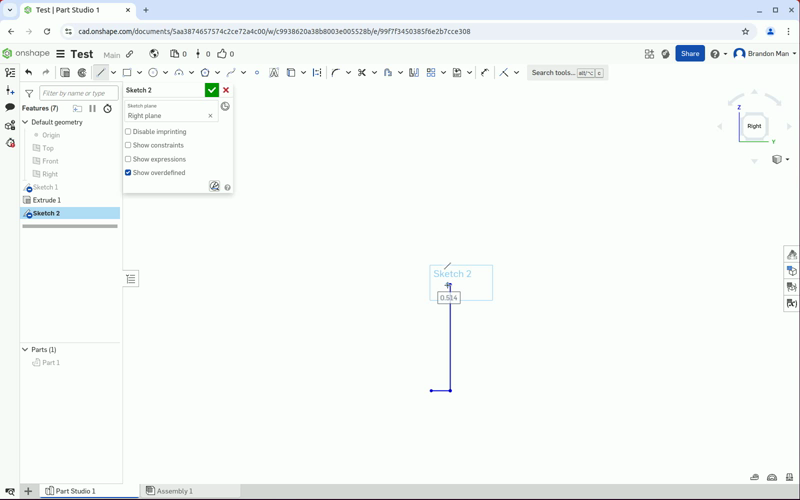
key_up(shift)
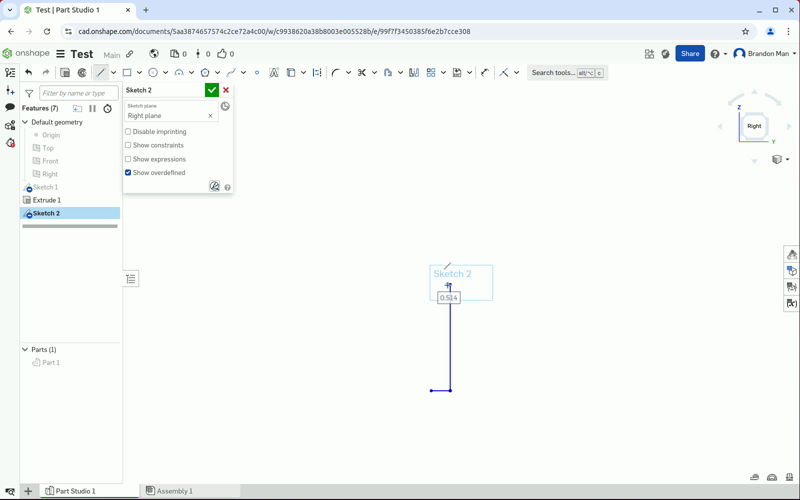
key_down(shift)
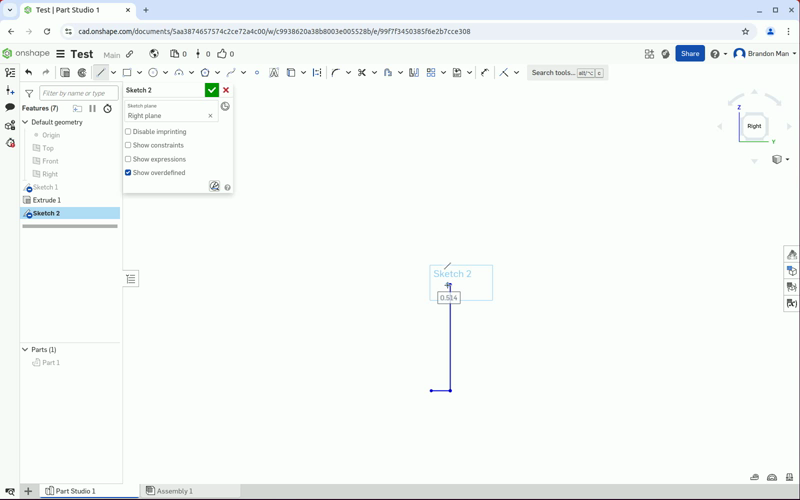
mouse_move(477, 284)
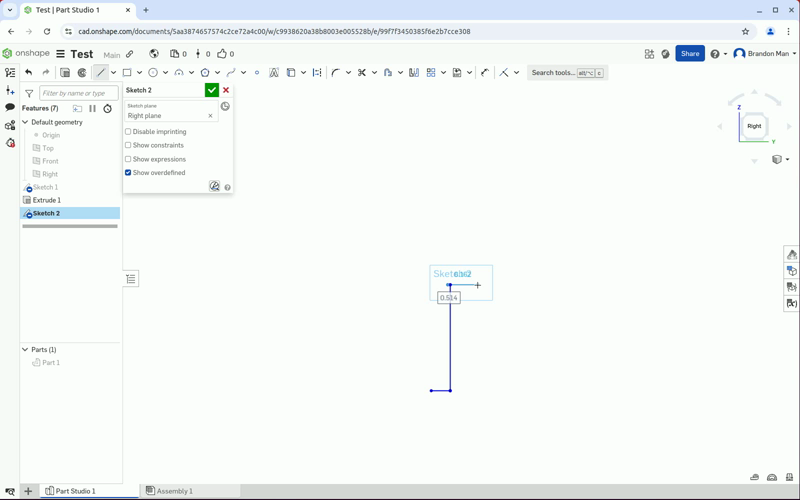
mouse_move(447, 275)
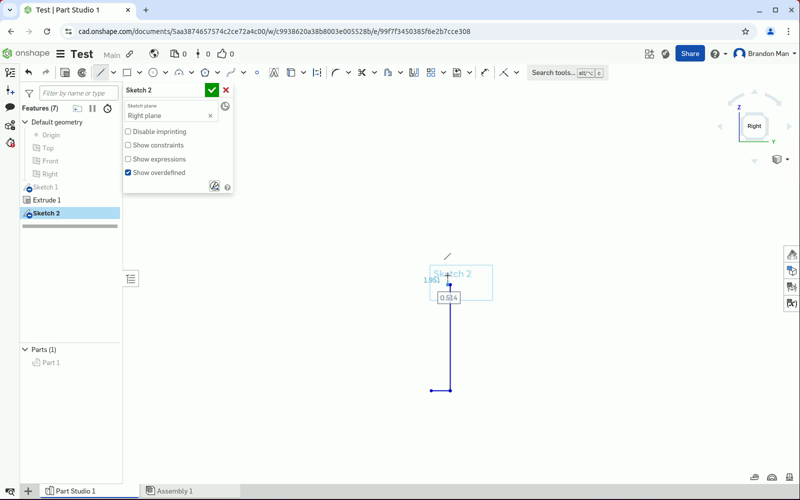
click(447, 275)
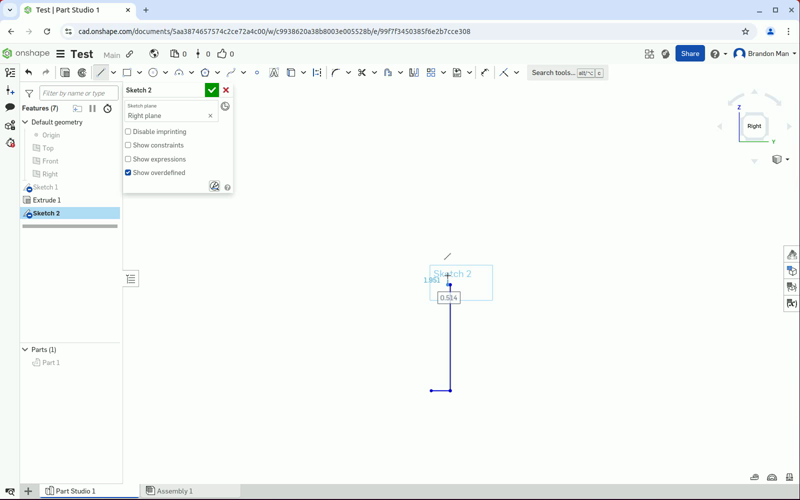
key_up(shift)
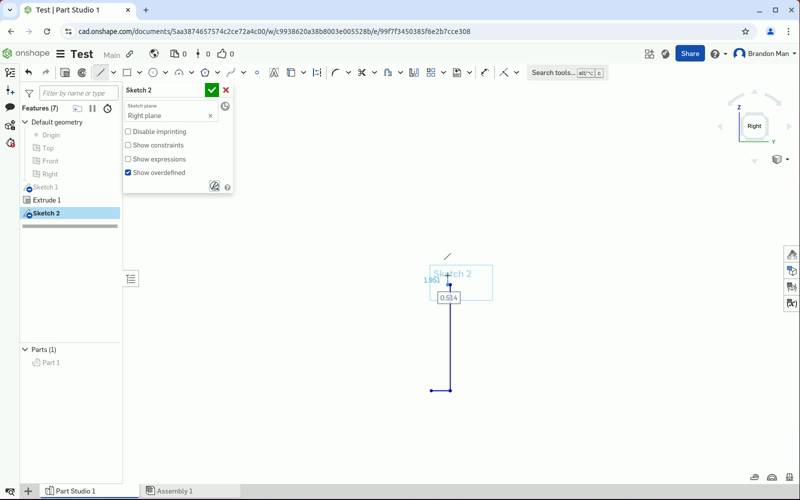
key(esc)
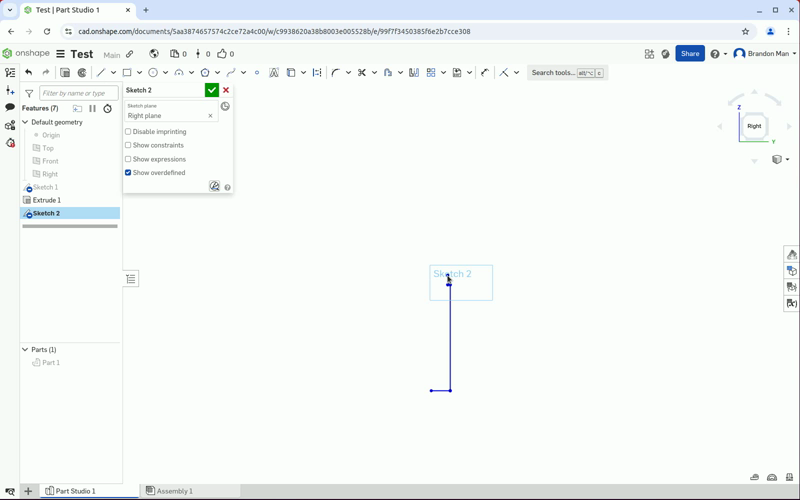
key(a)
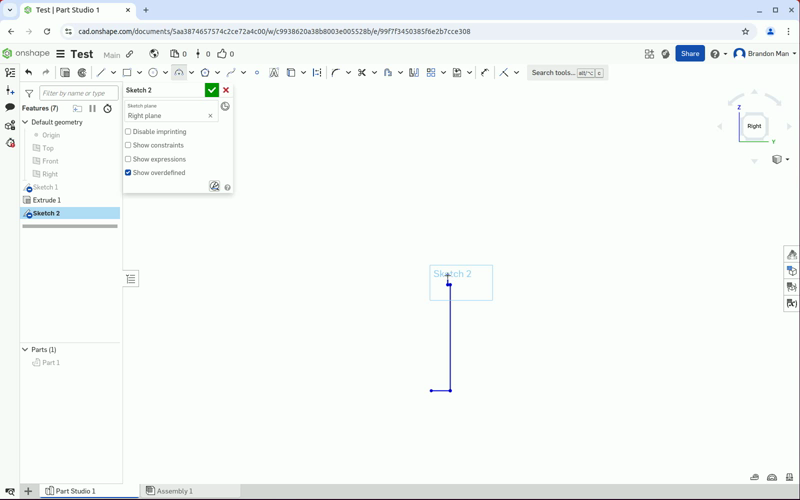
mouse_move(447, 275)
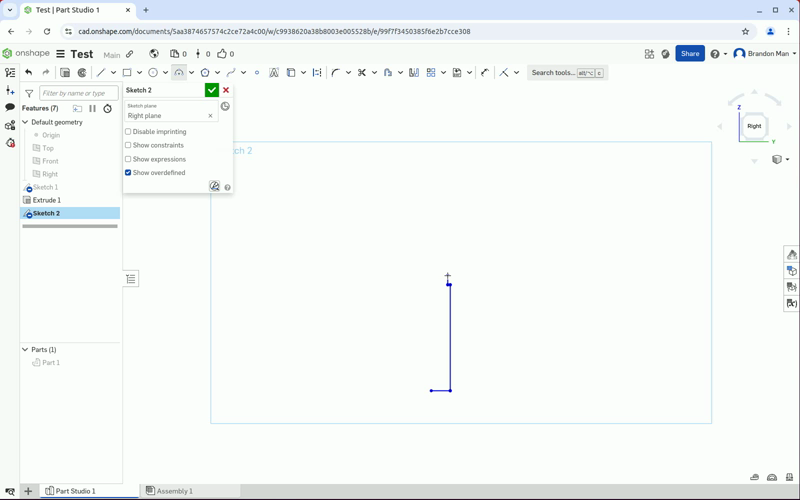
click(447, 275)
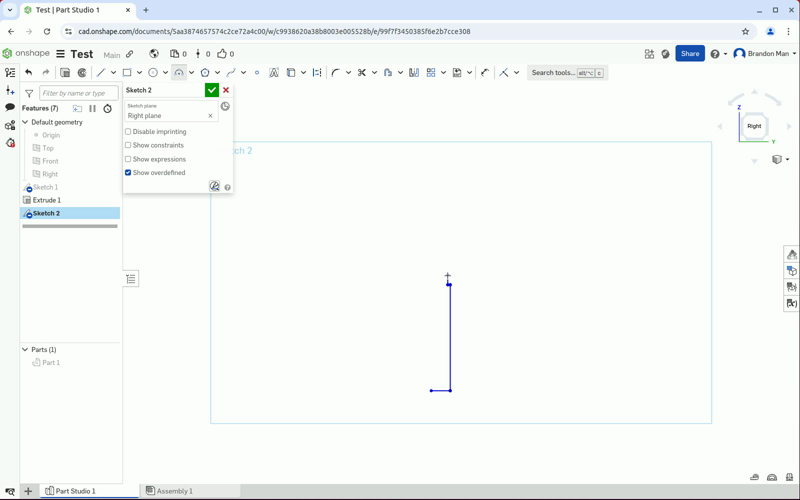
key_down(shift)
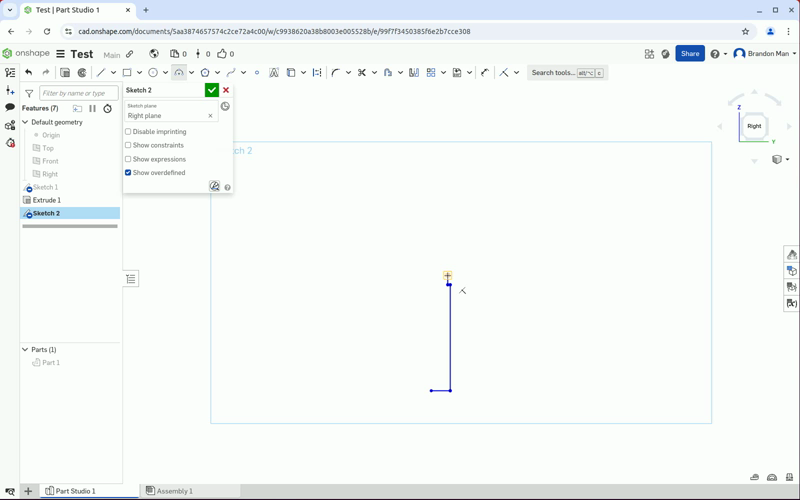
mouse_move(450, 270)
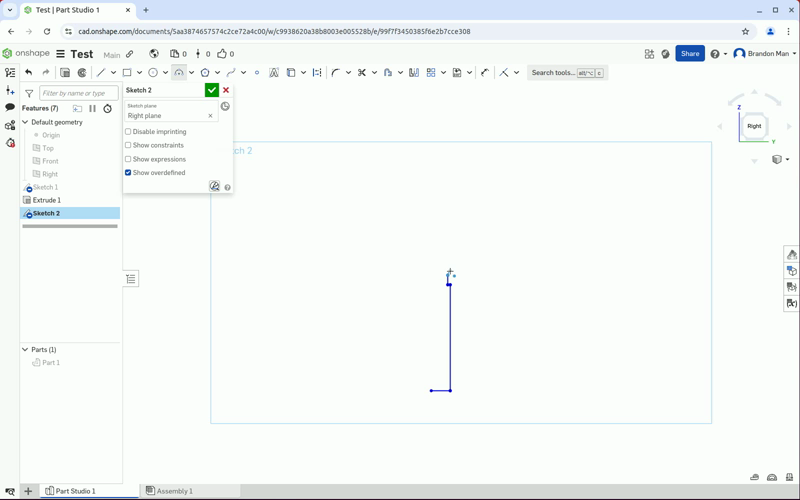
scroll(6)
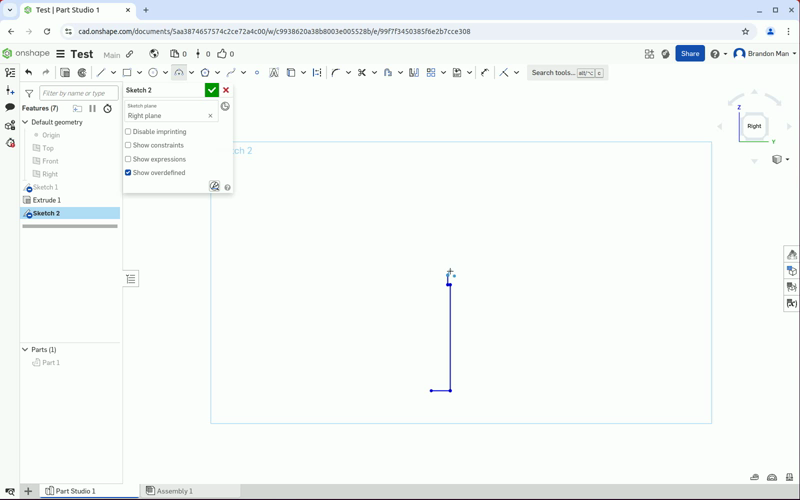
scroll(6)
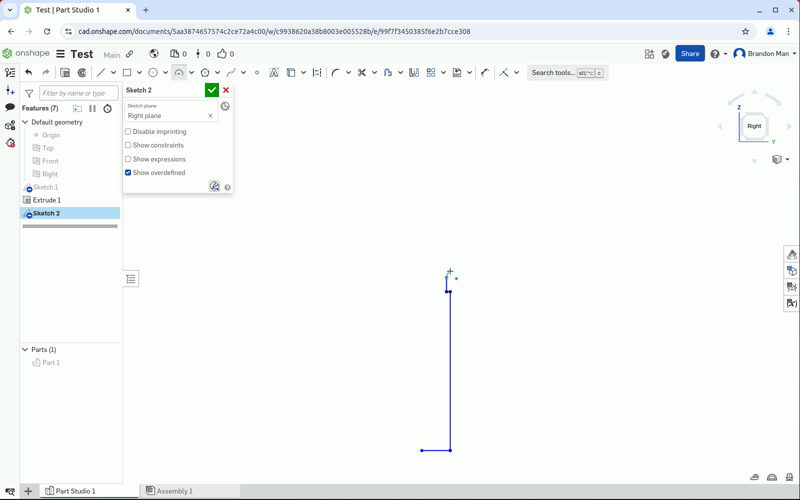
scroll(6)
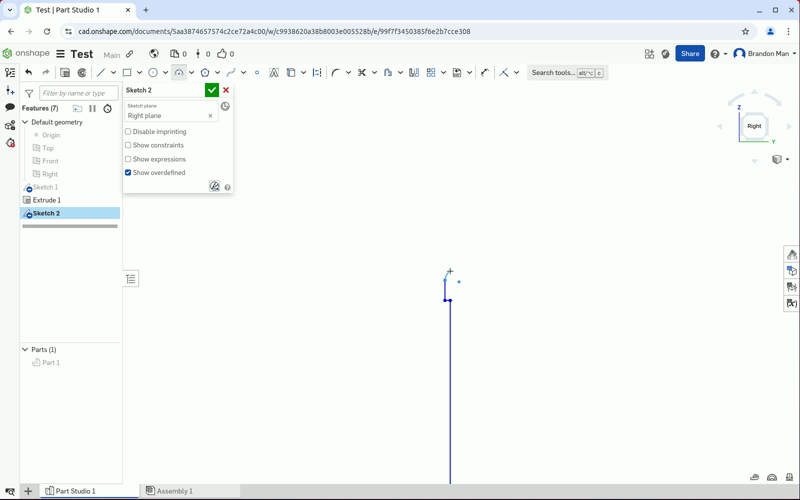
scroll(6)
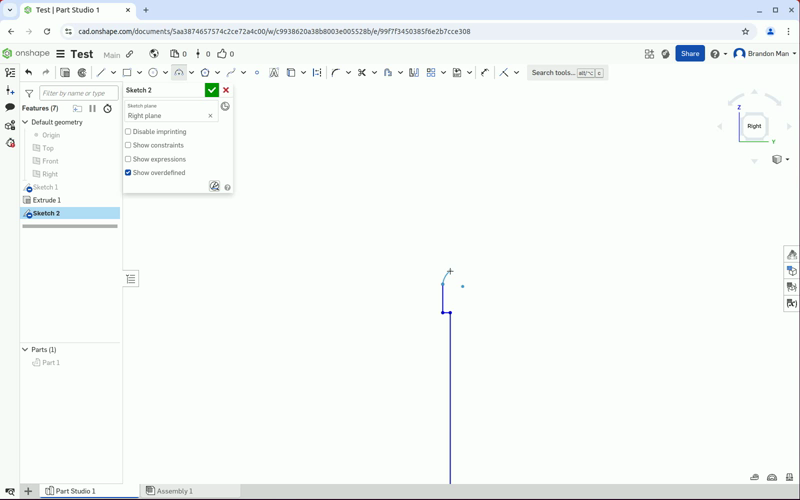
scroll(6)
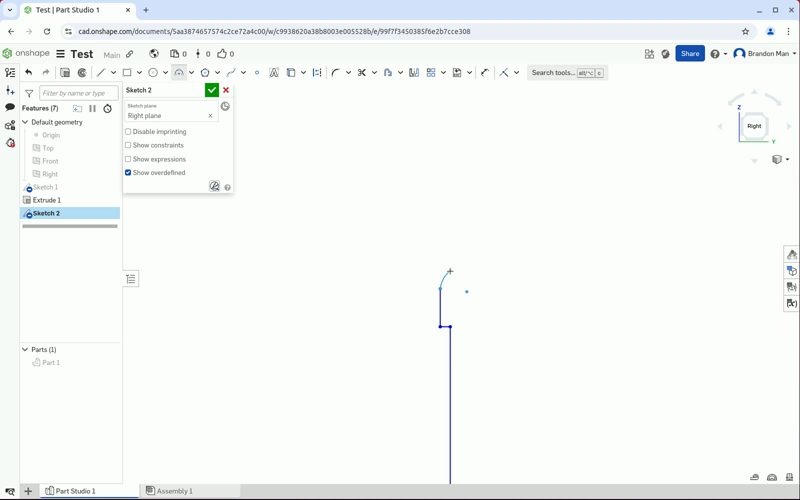
scroll(6)
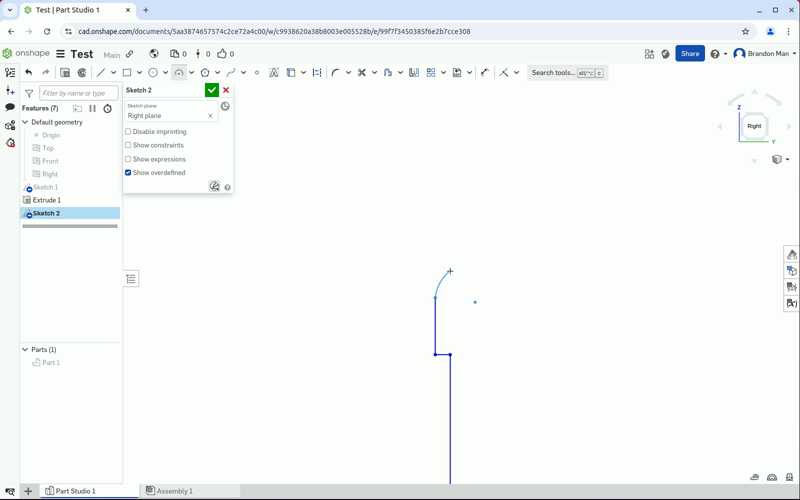
scroll(6)
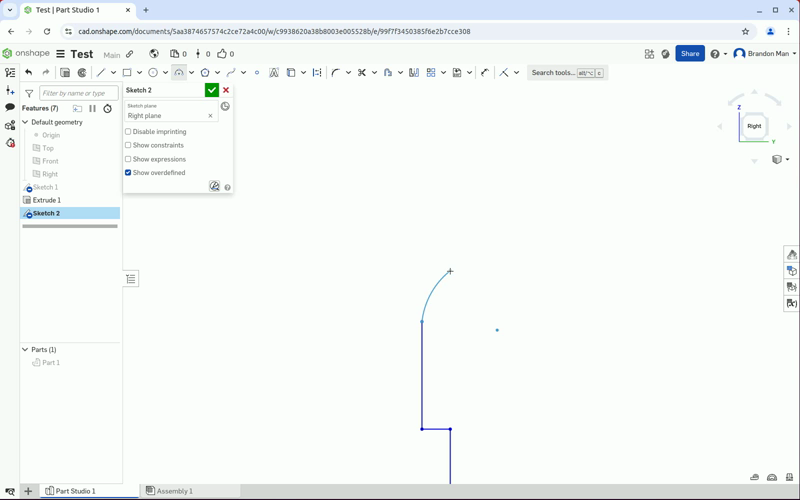
click(450, 270)
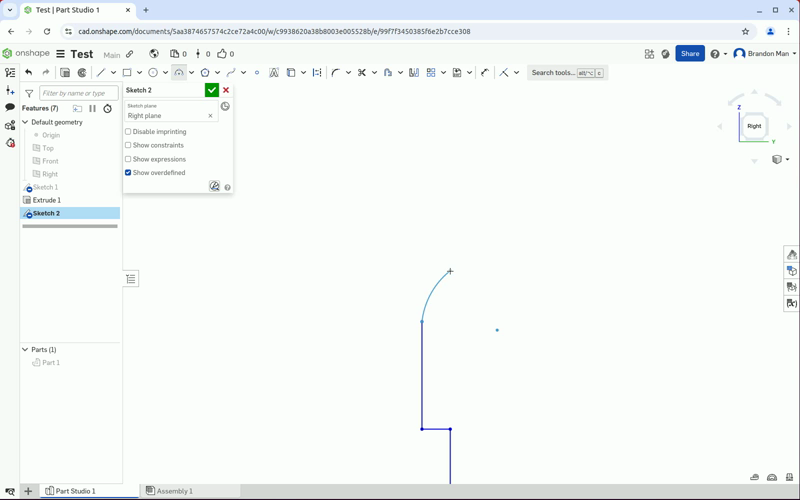
scroll(-6)
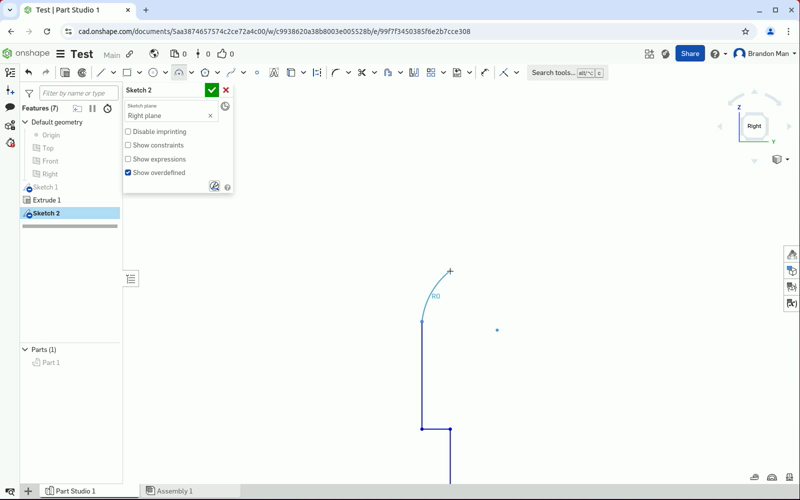
scroll(-6)
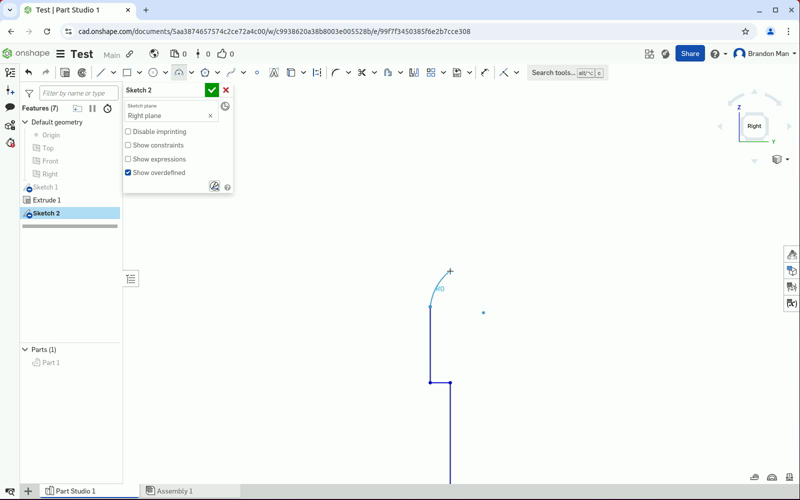
scroll(-6)
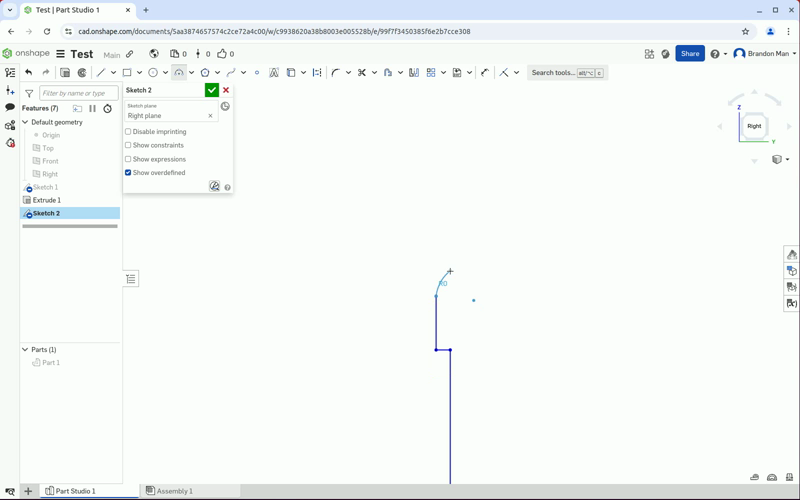
scroll(-6)
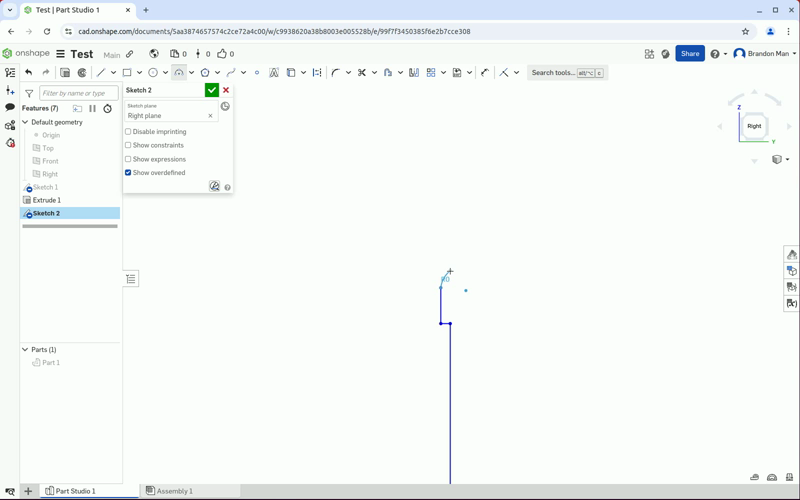
scroll(-6)
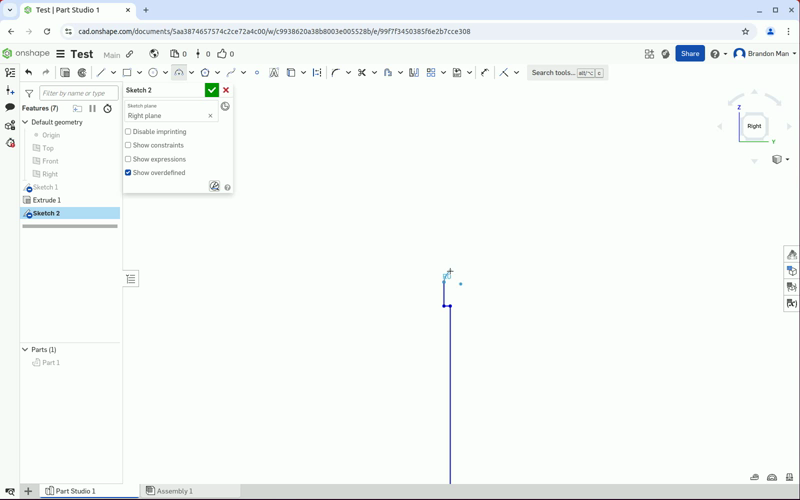
scroll(-6)
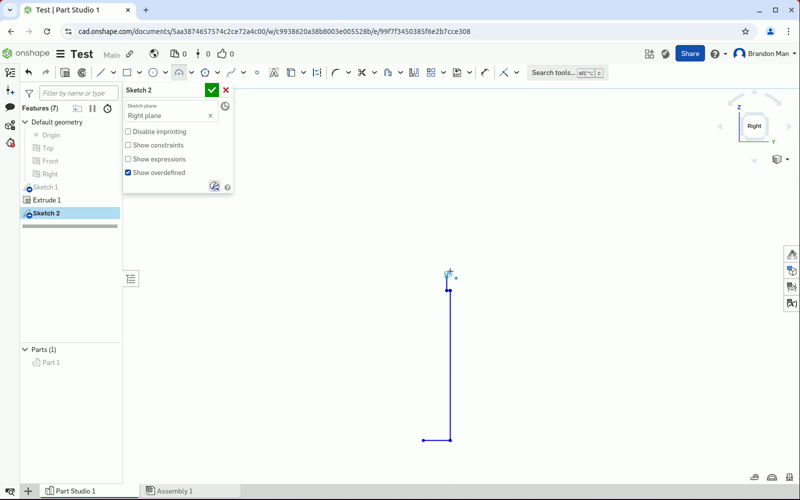
scroll(-6)
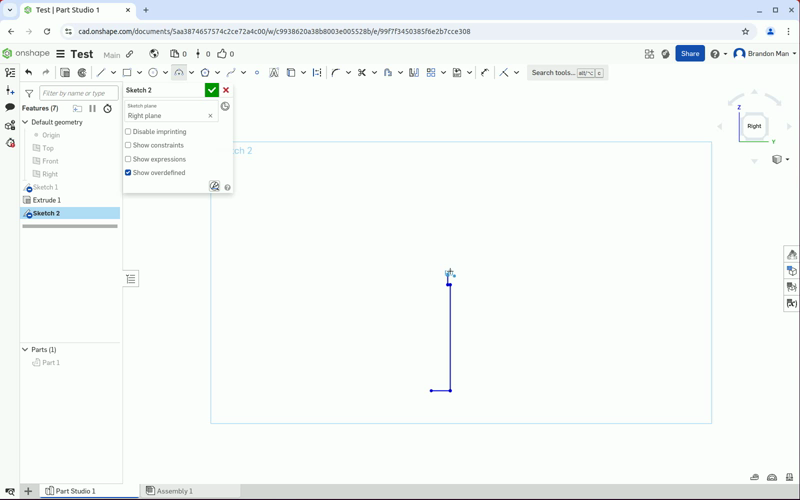
mouse_move(448, 273)
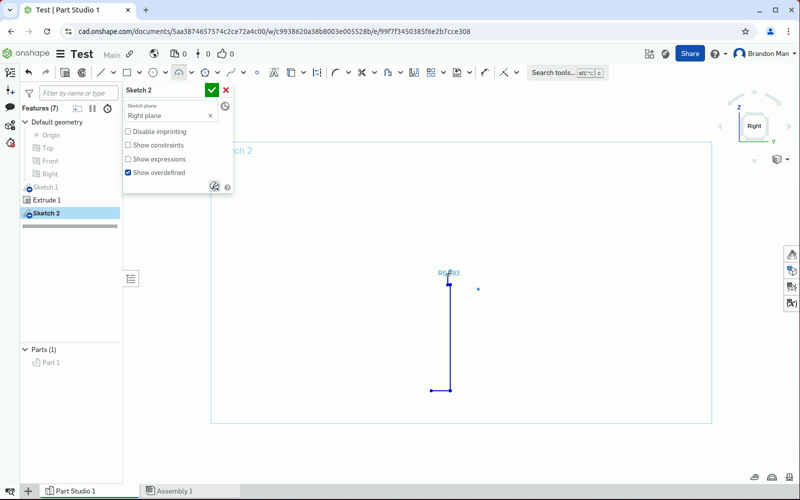
scroll(6)
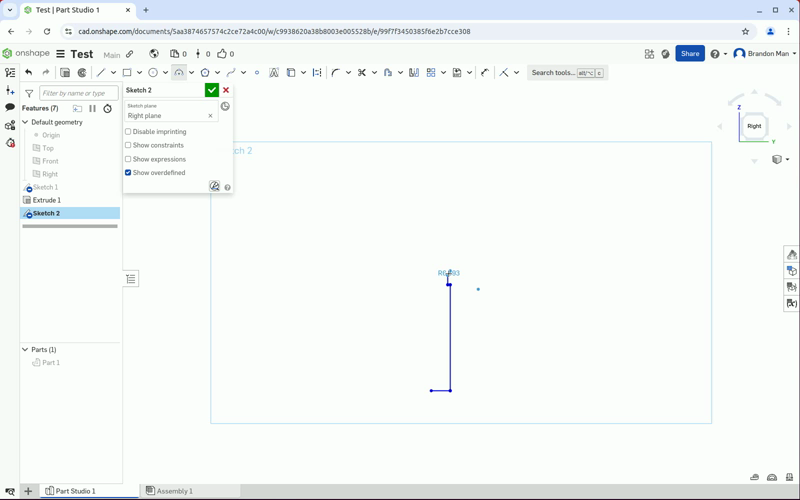
scroll(6)
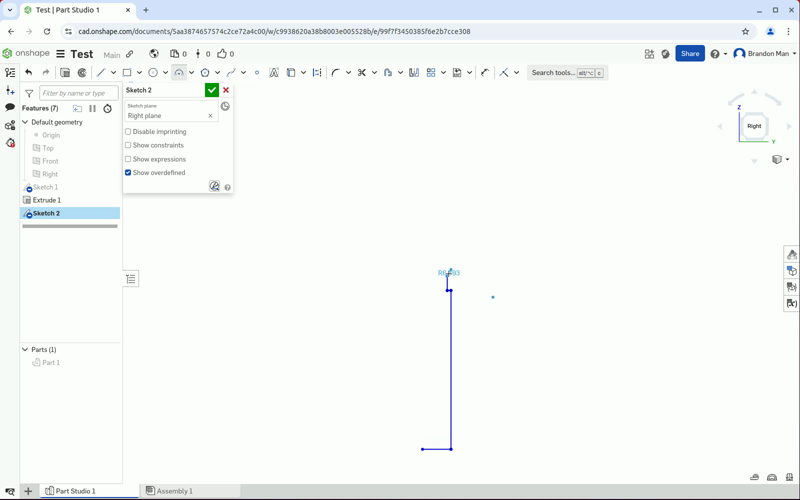
scroll(6)
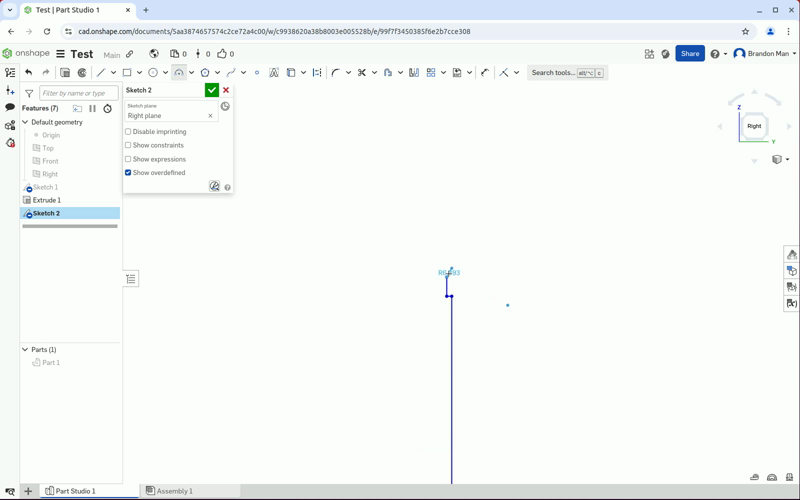
scroll(6)
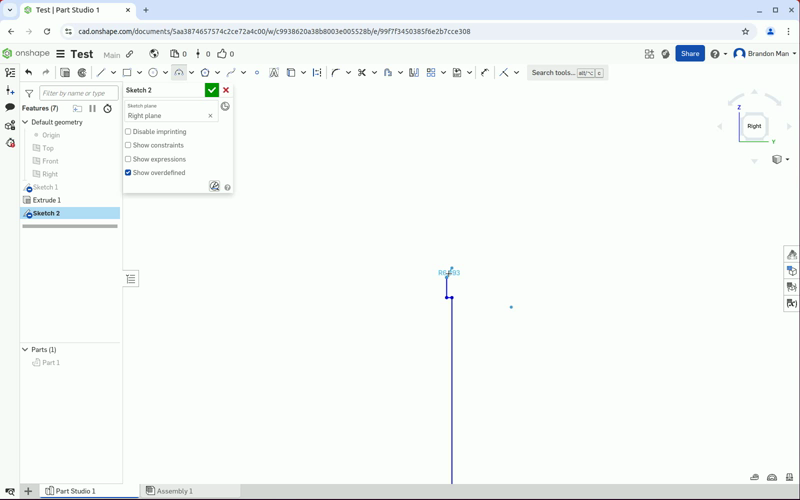
scroll(6)
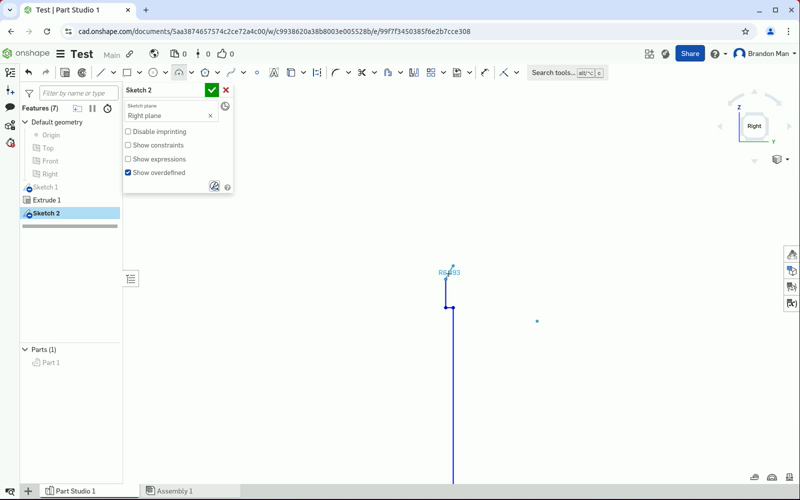
scroll(6)
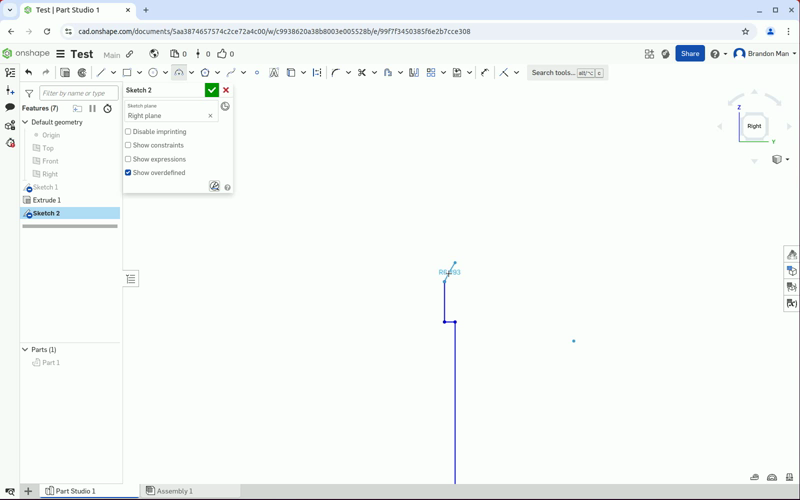
scroll(6)
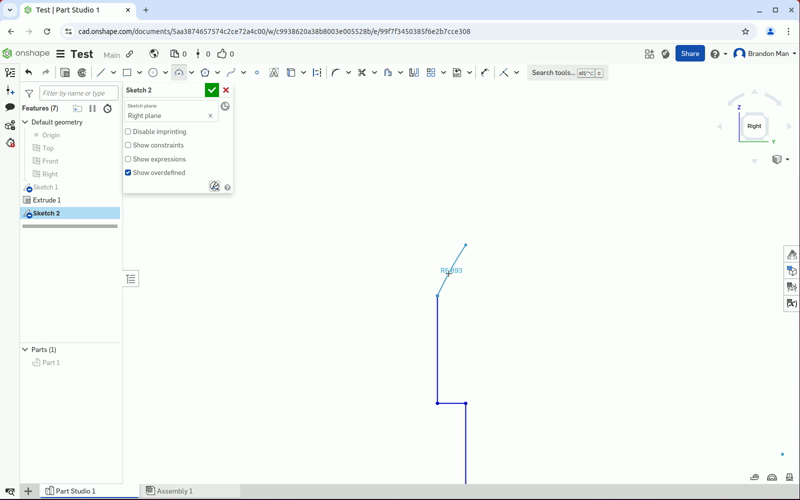
click(448, 273)
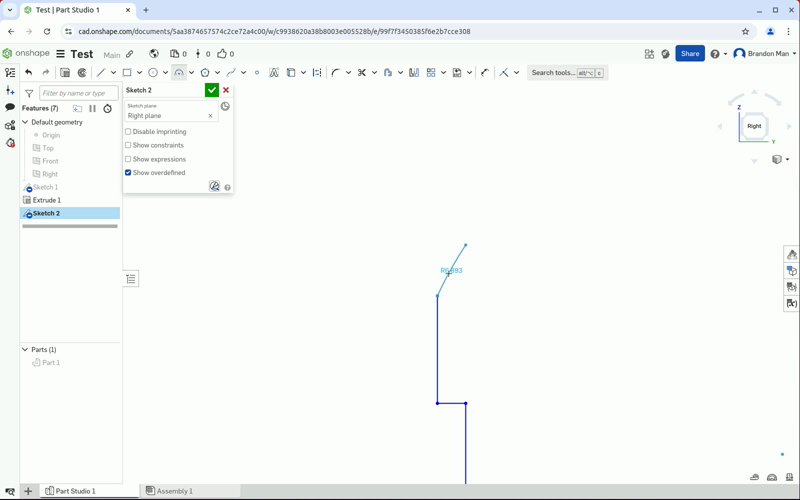
scroll(-6)
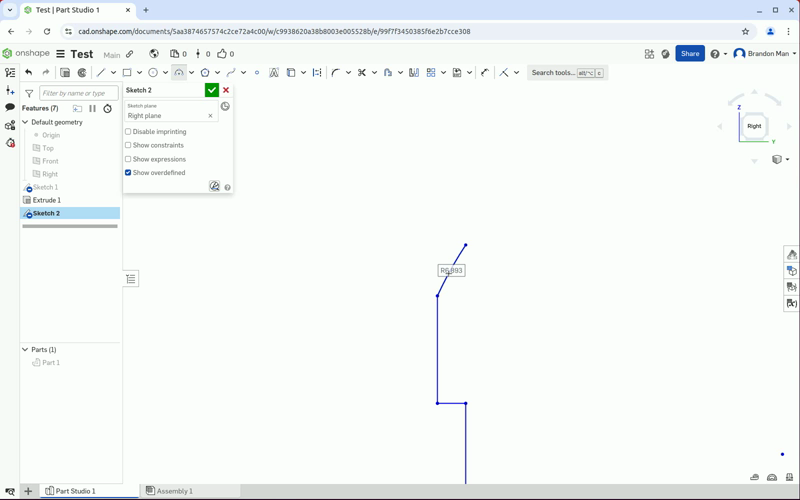
scroll(-6)
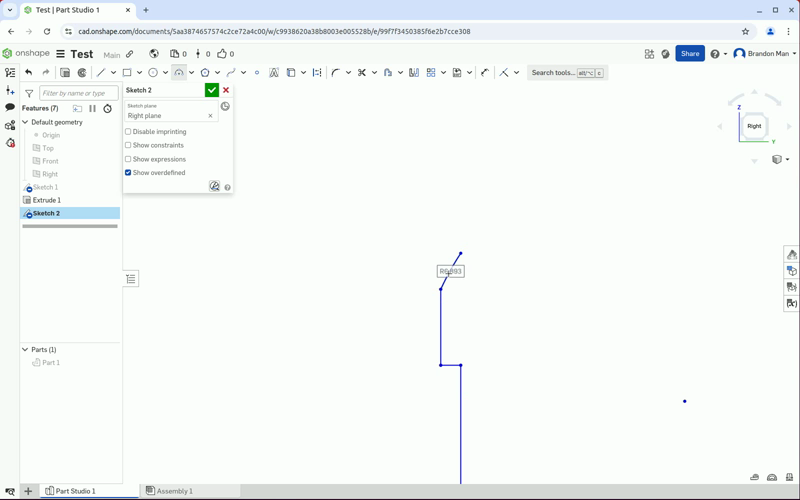
scroll(-6)
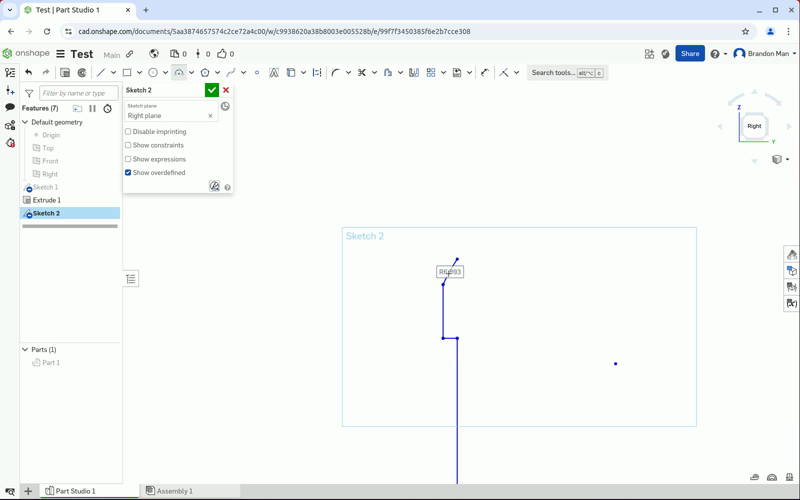
scroll(-6)
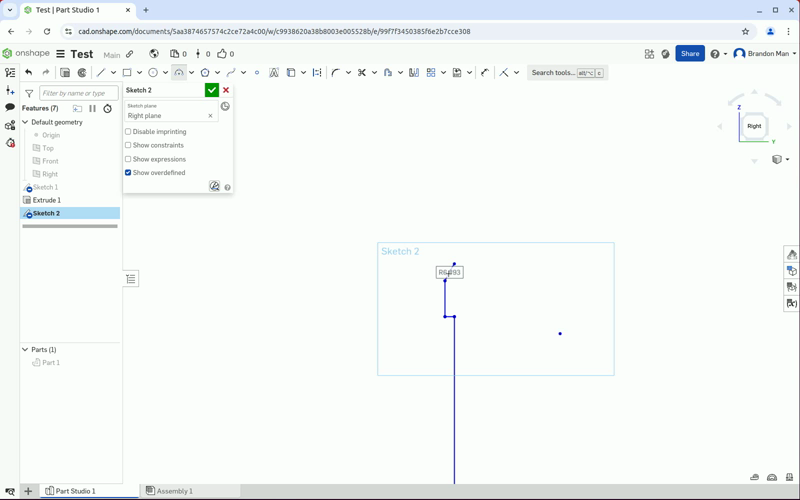
scroll(-6)
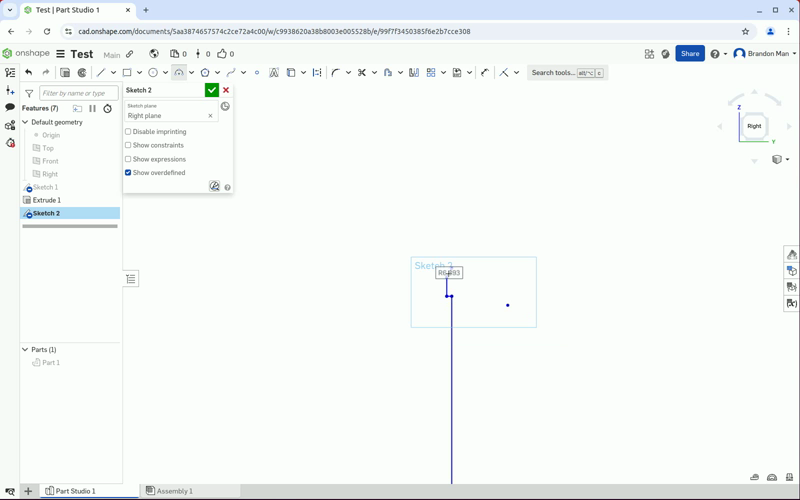
scroll(-6)
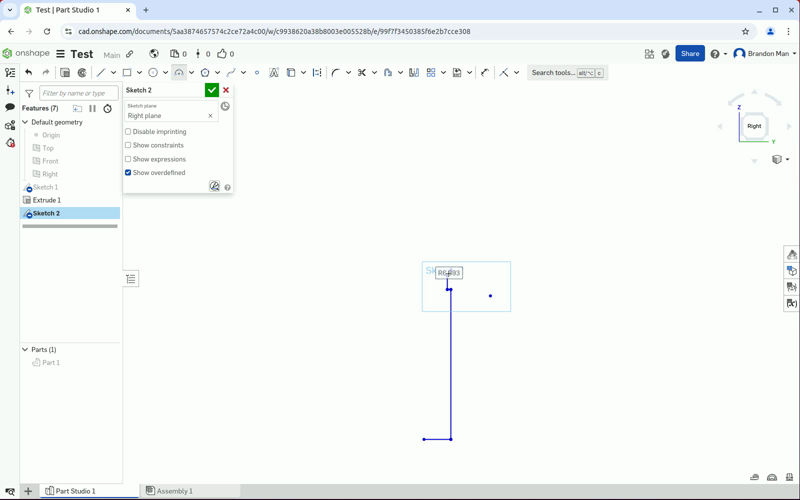
scroll(-6)
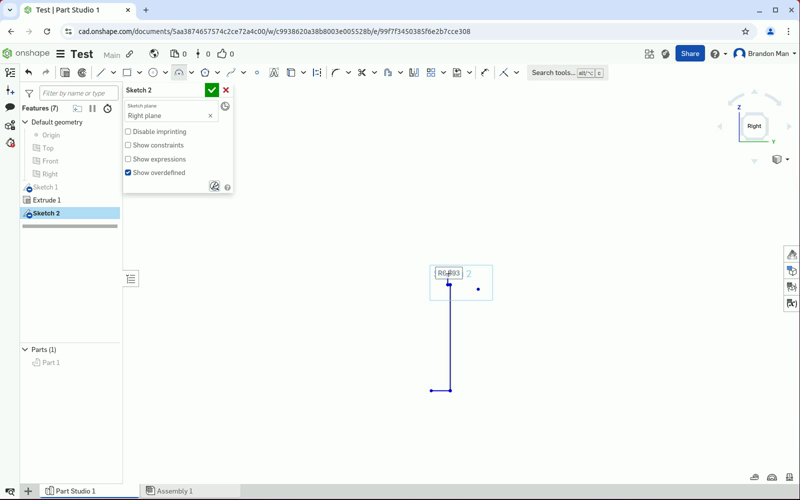
key_up(shift)
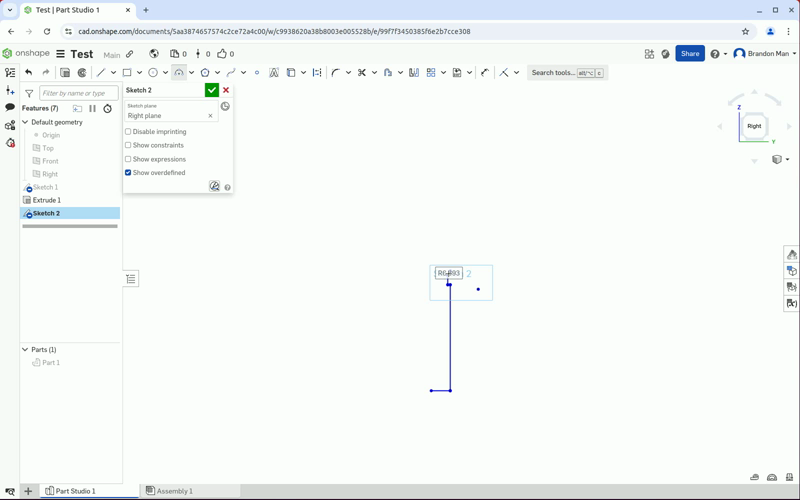
key(esc)
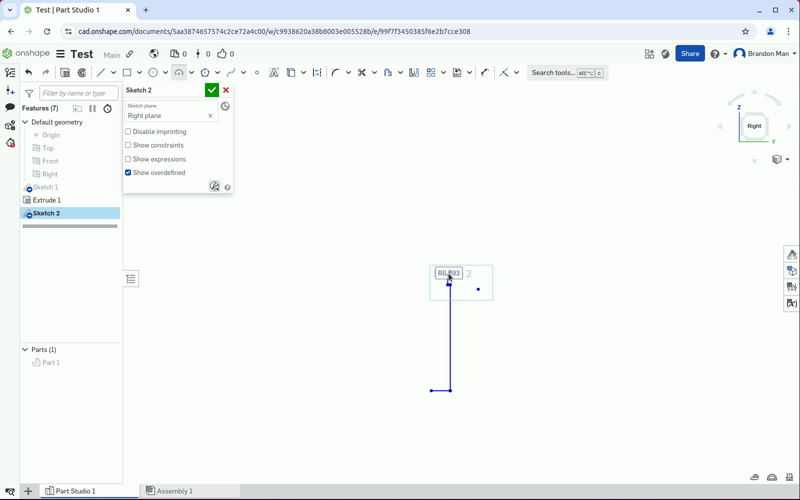
key(l)
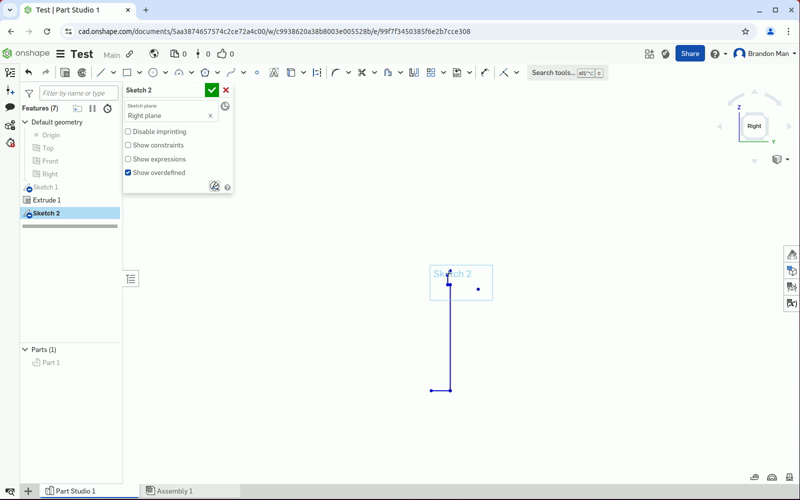
mouse_move(450, 270)
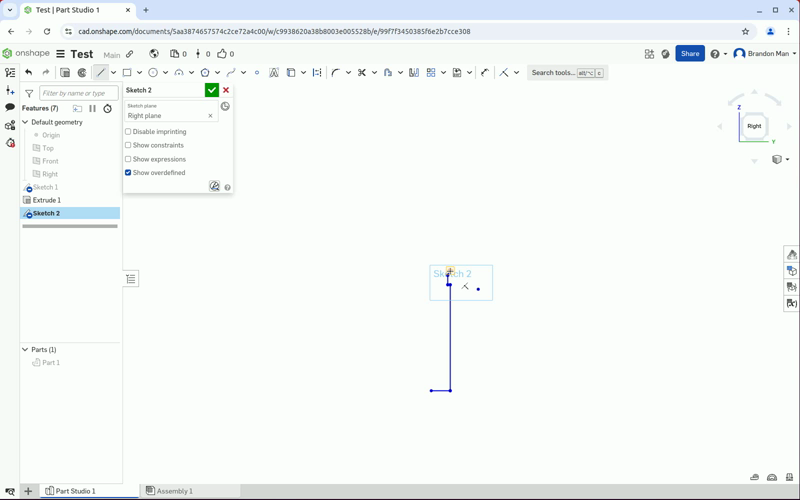
scroll(6)
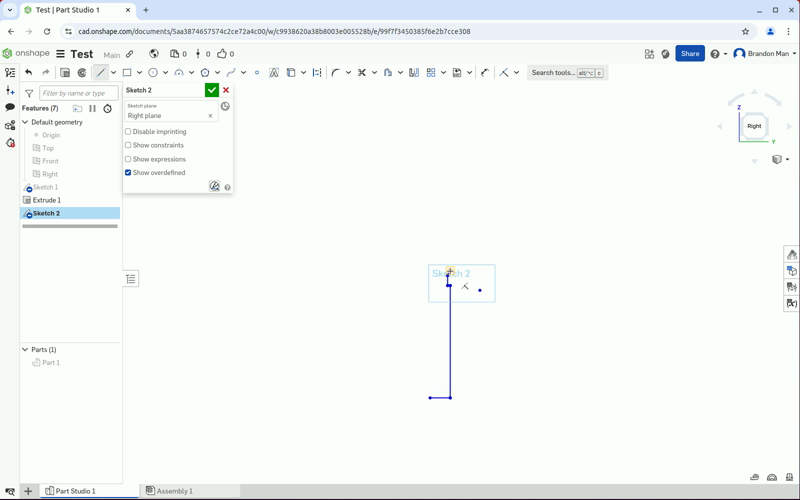
scroll(6)
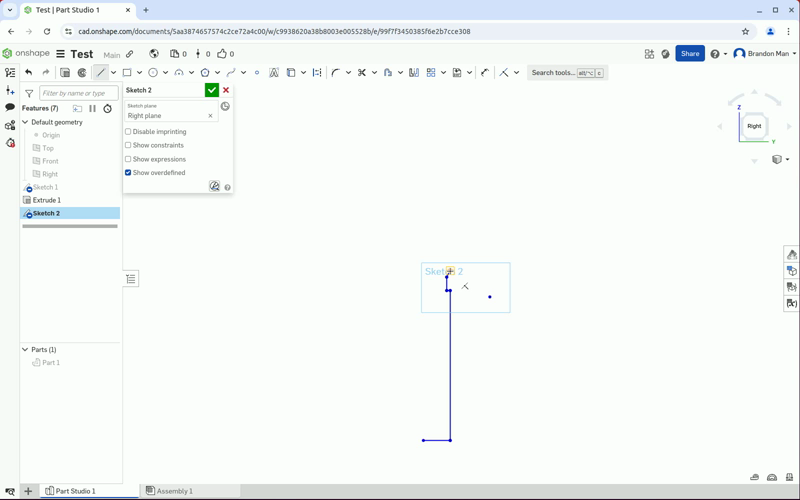
scroll(6)
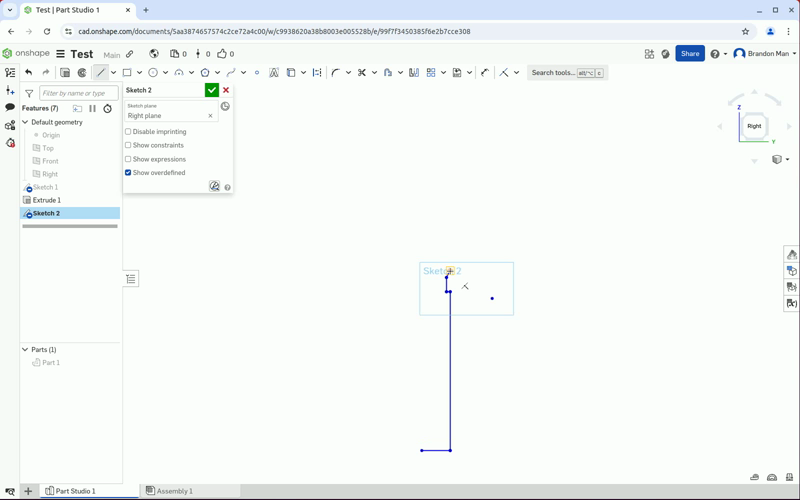
scroll(6)
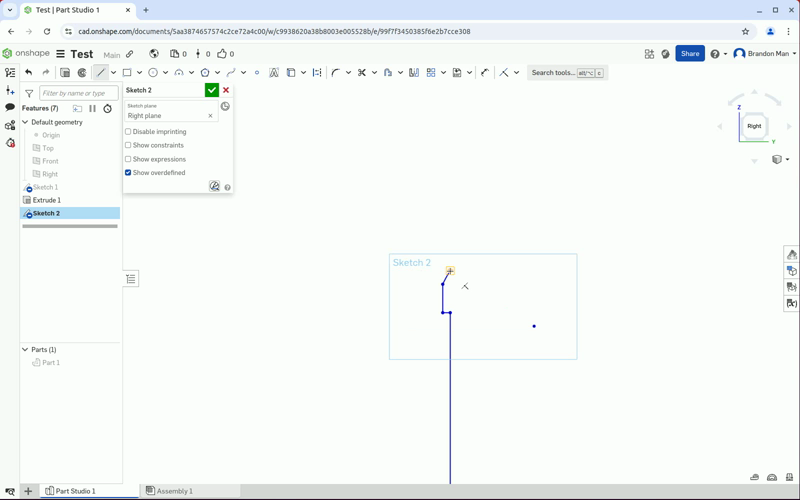
scroll(6)
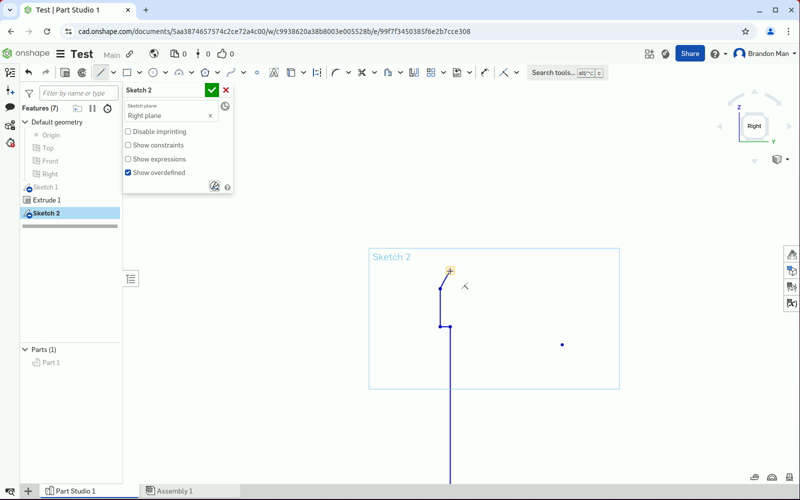
scroll(6)
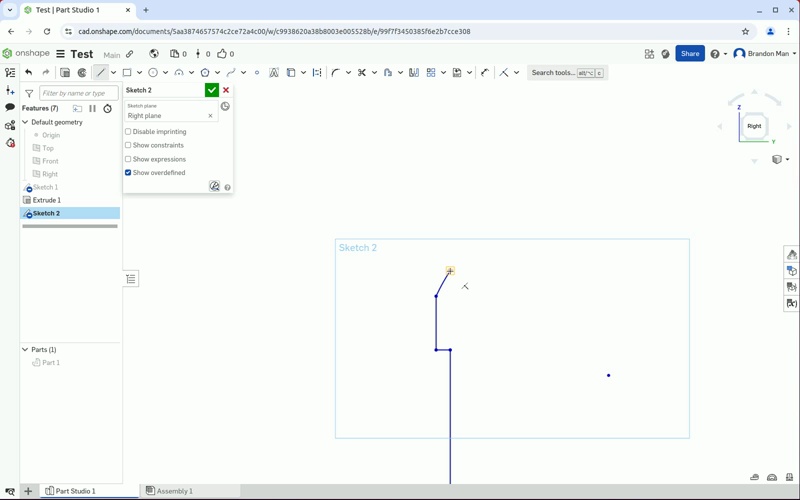
scroll(6)
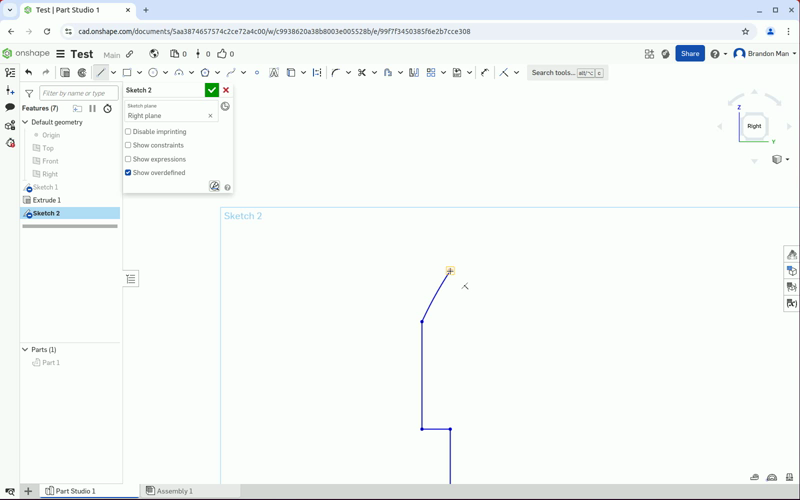
click(450, 270)
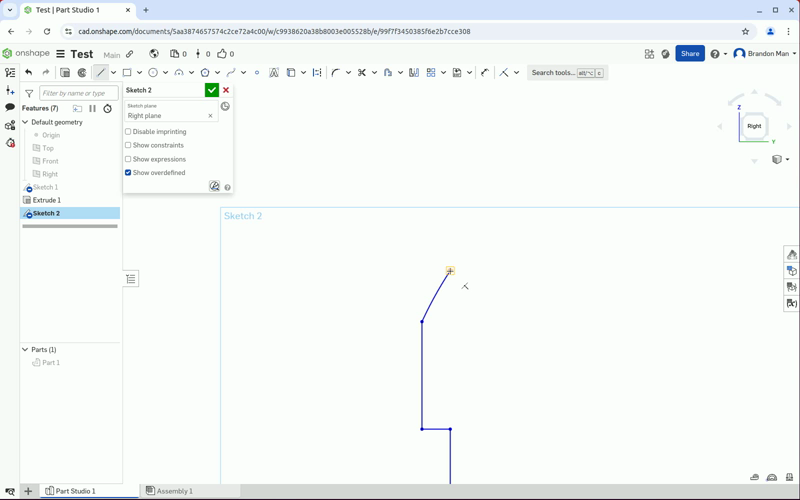
scroll(-6)
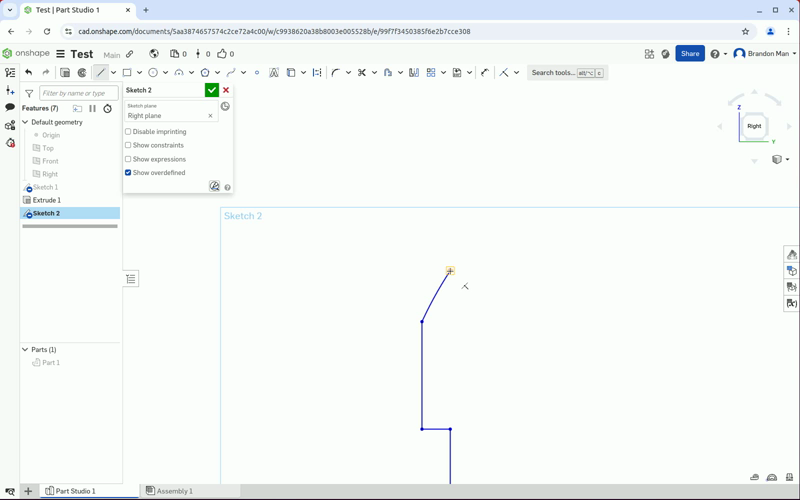
scroll(-6)
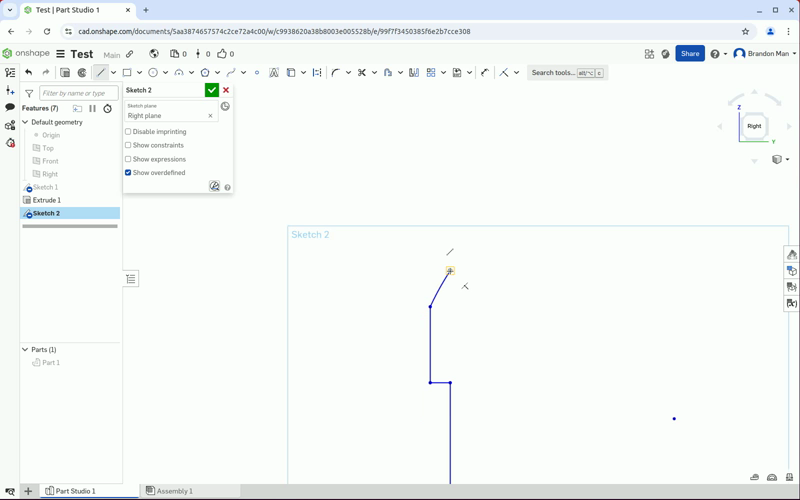
scroll(-6)
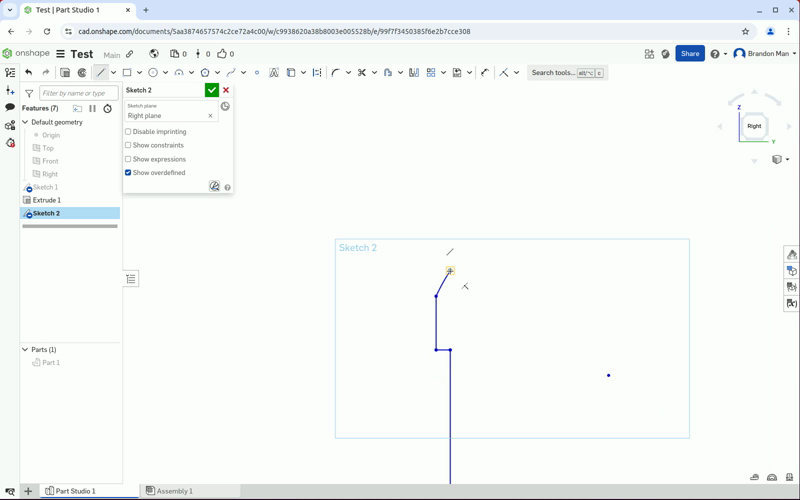
scroll(-6)
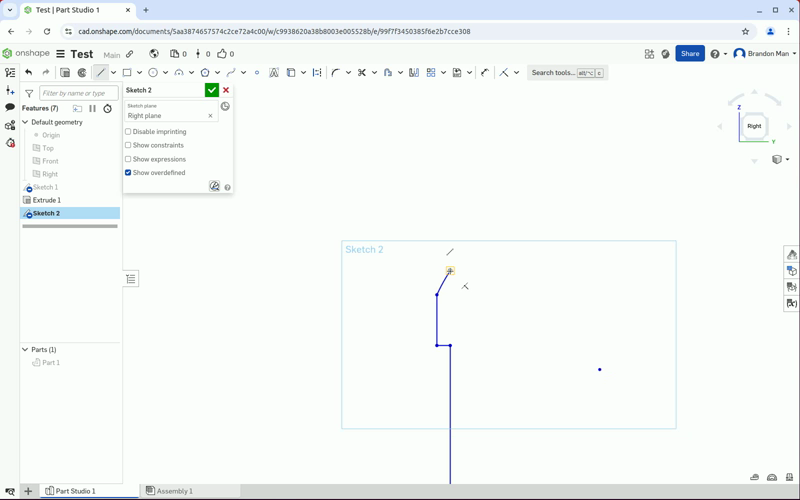
scroll(-6)
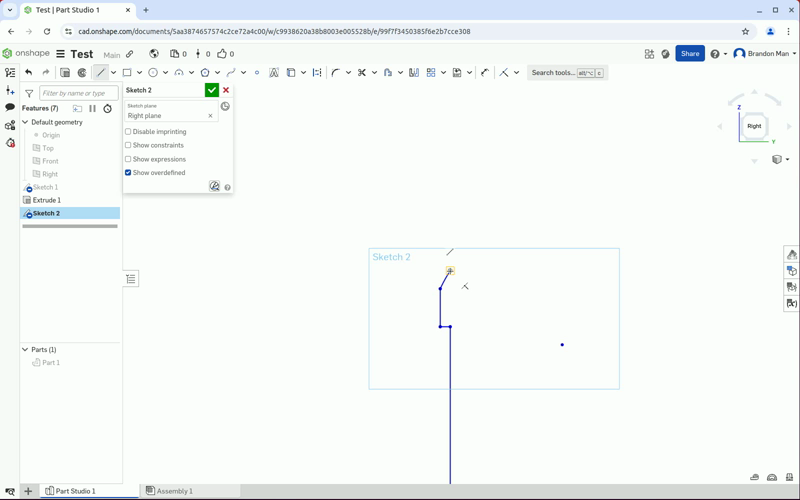
scroll(-6)
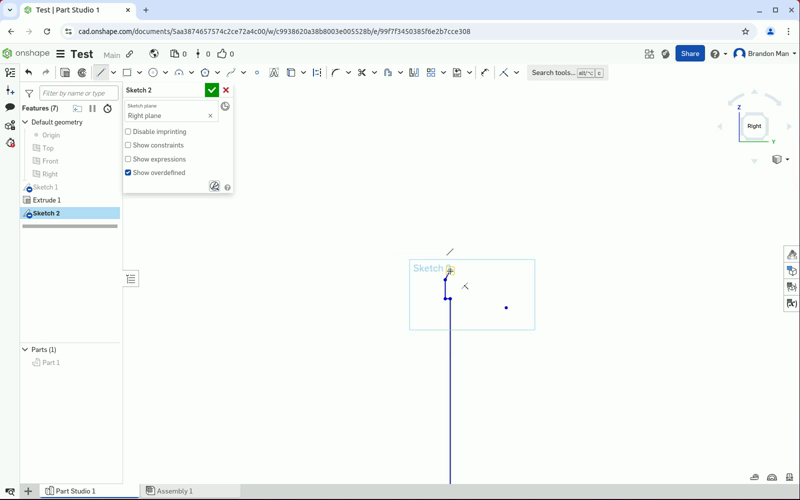
scroll(-6)
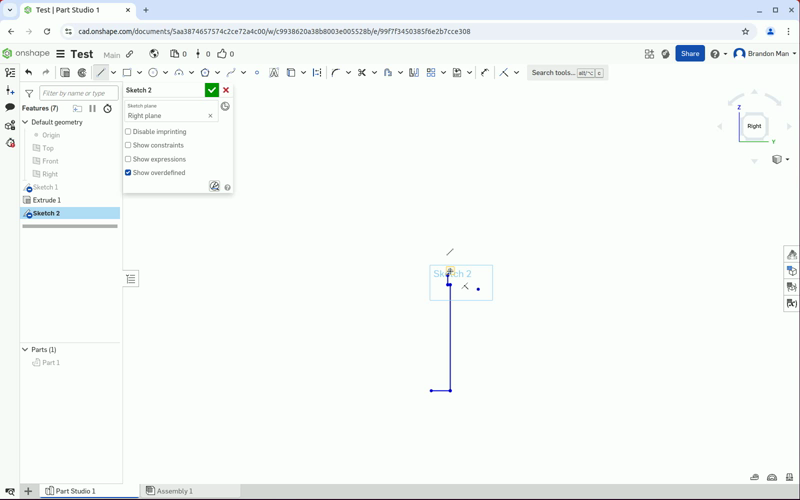
key_down(shift)
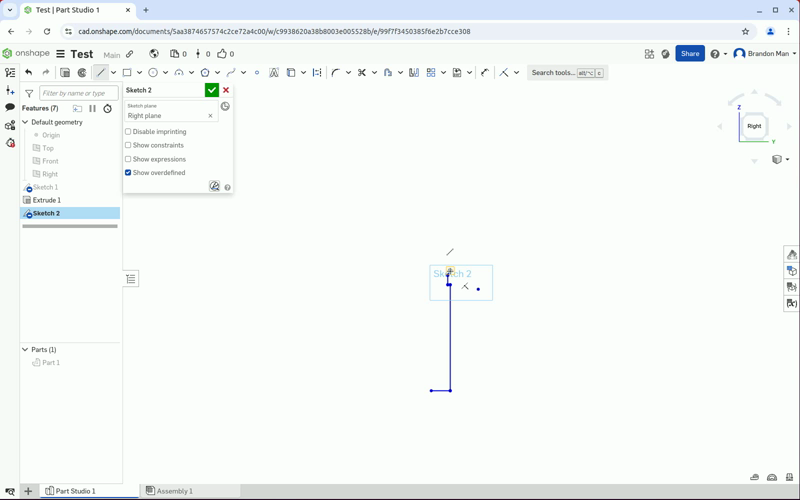
mouse_move(450, 171)
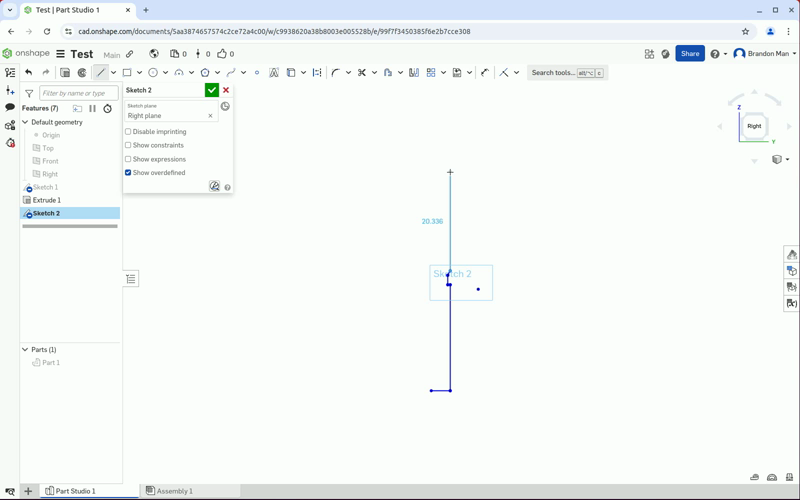
click(450, 171)
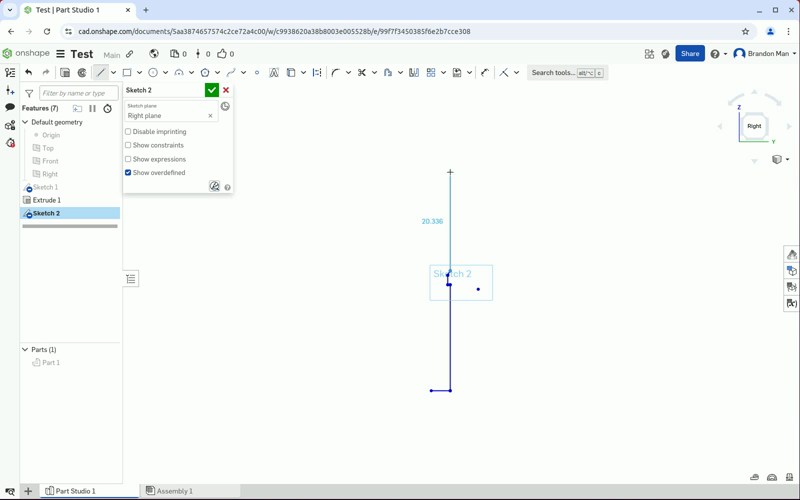
key_up(shift)
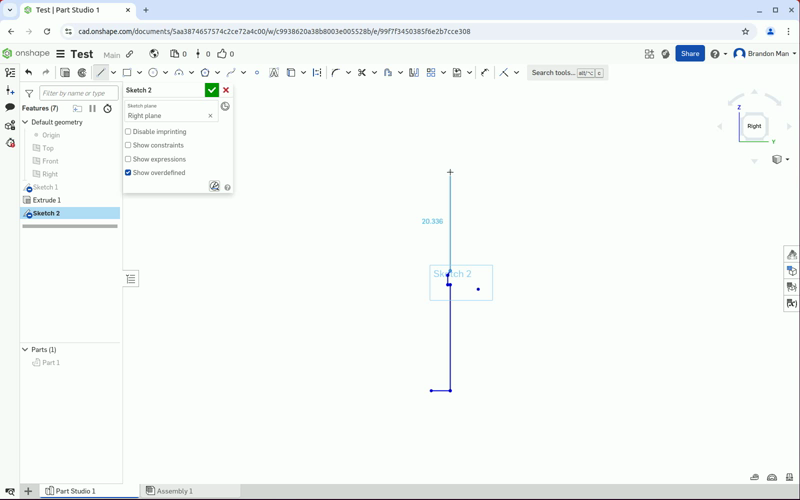
key_down(shift)
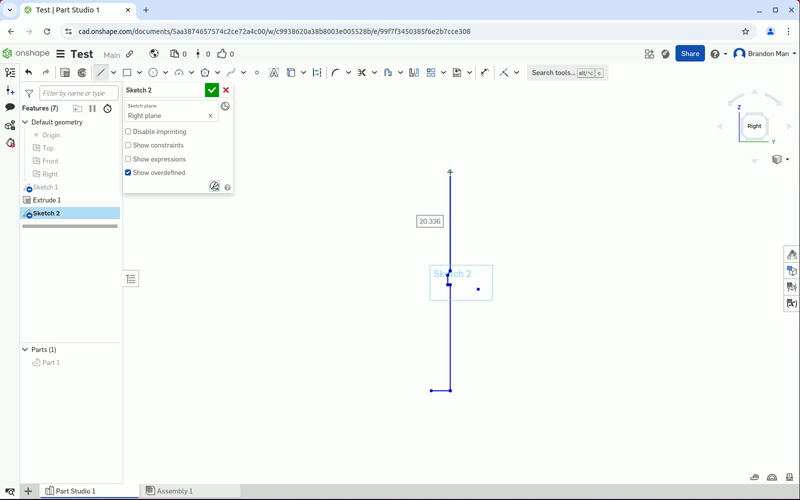
mouse_move(480, 171)
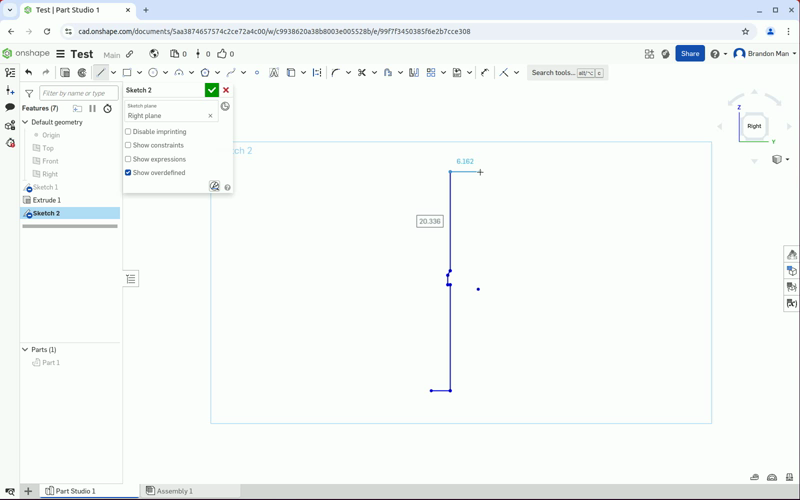
mouse_move(431, 171)
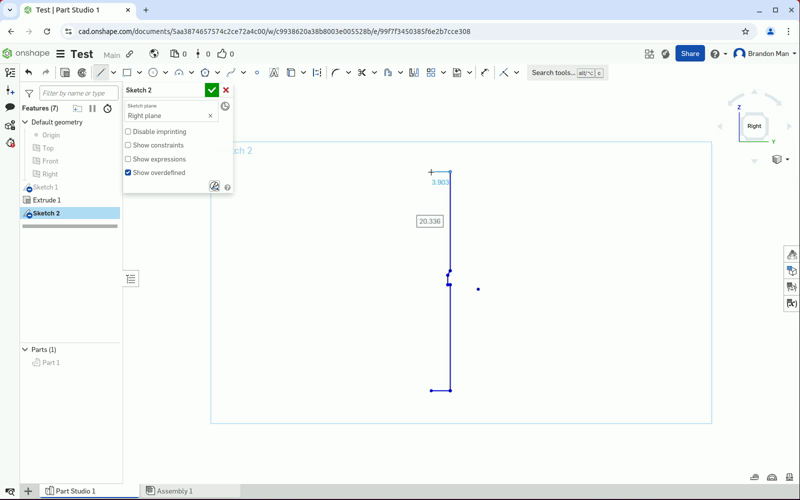
click(431, 171)
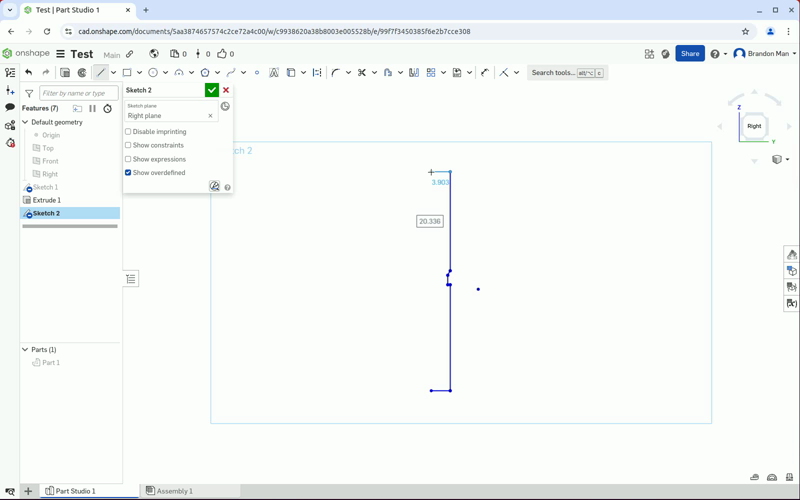
key_up(shift)
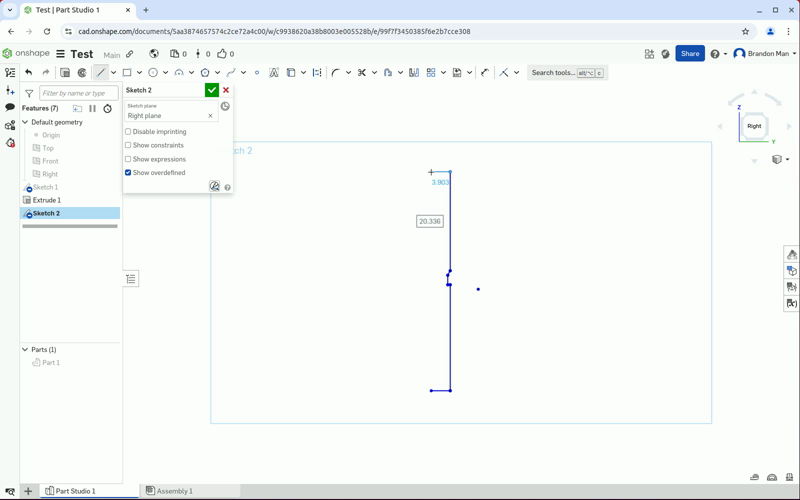
key_down(shift)
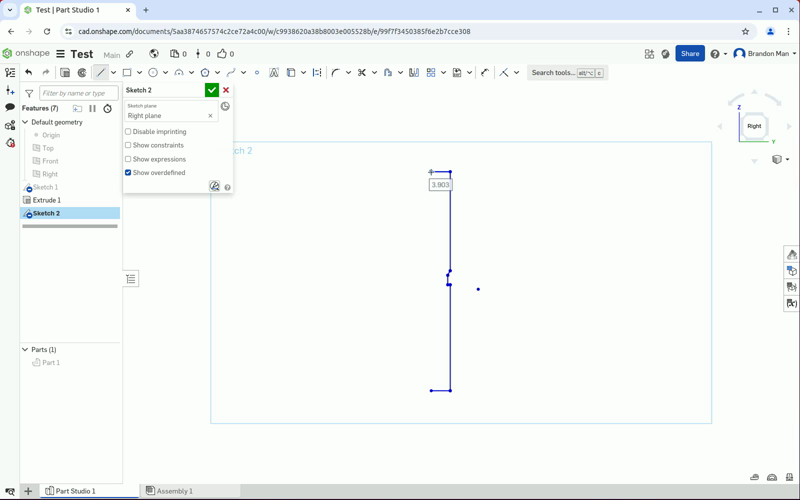
mouse_move(431, 390)
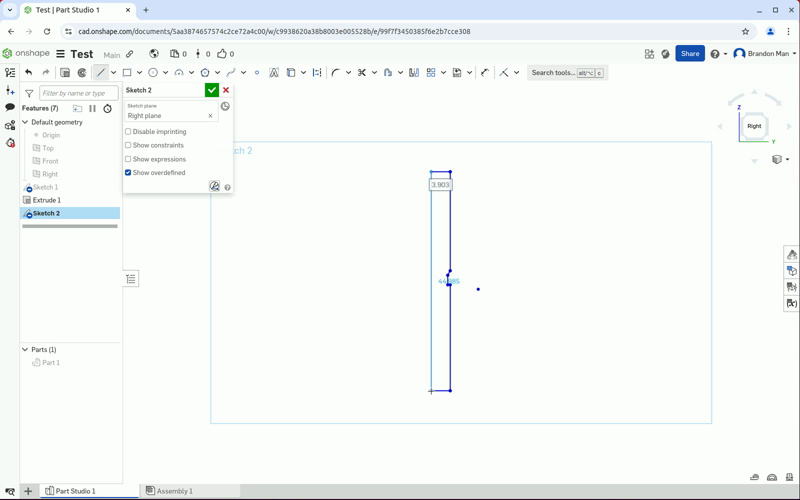
key_up(shift)
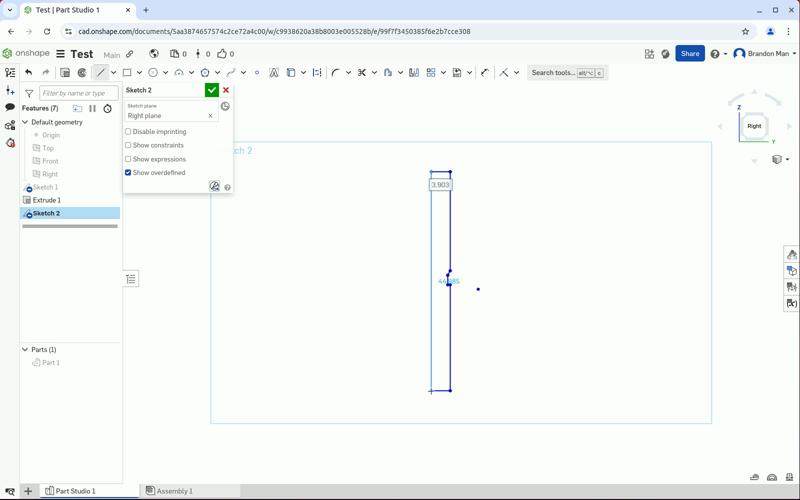
click(431, 390)
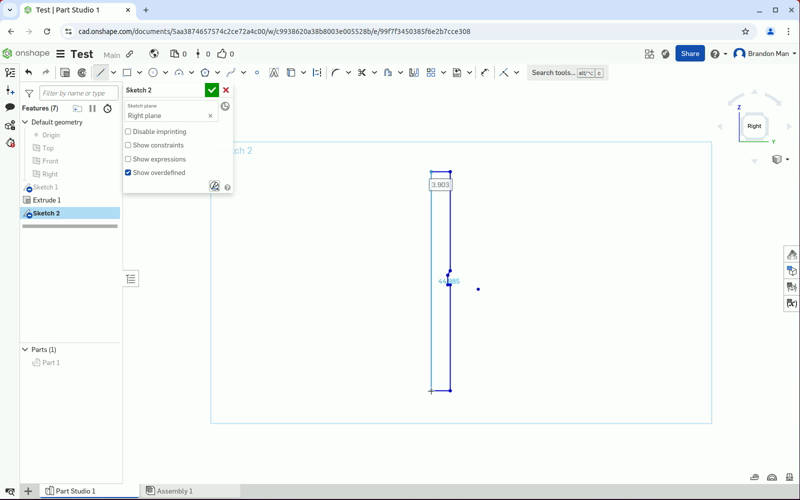
key(esc)
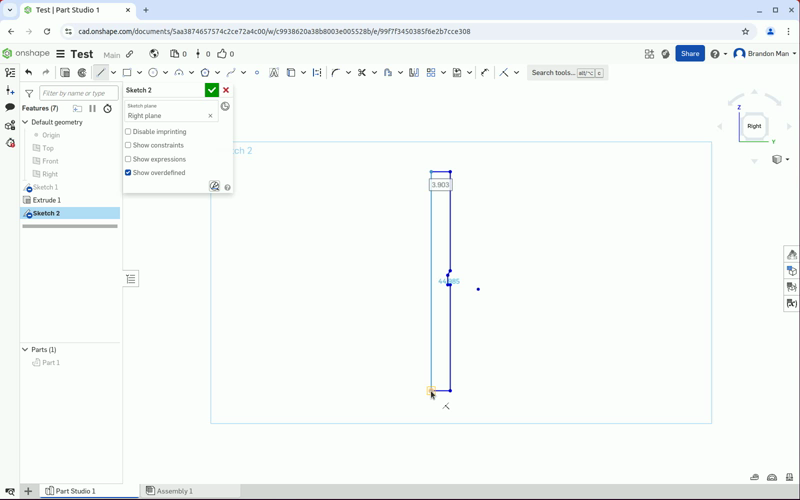
mouse_move(446, 384)
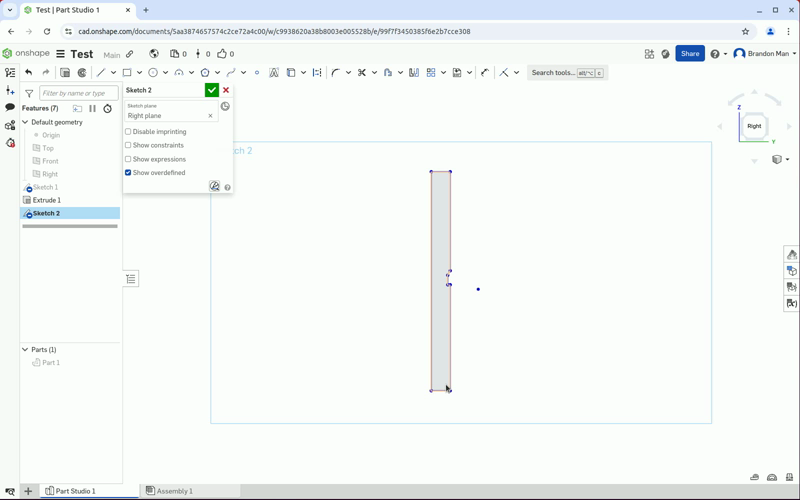
click(446, 384)
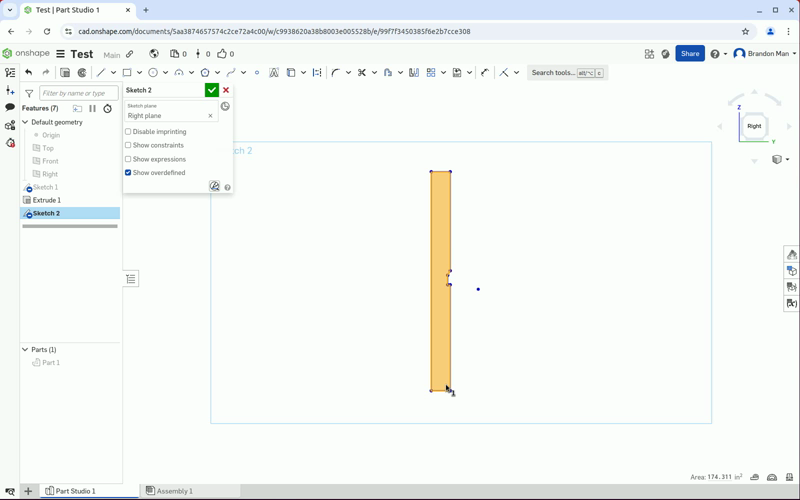
mouse_move(73, 352)
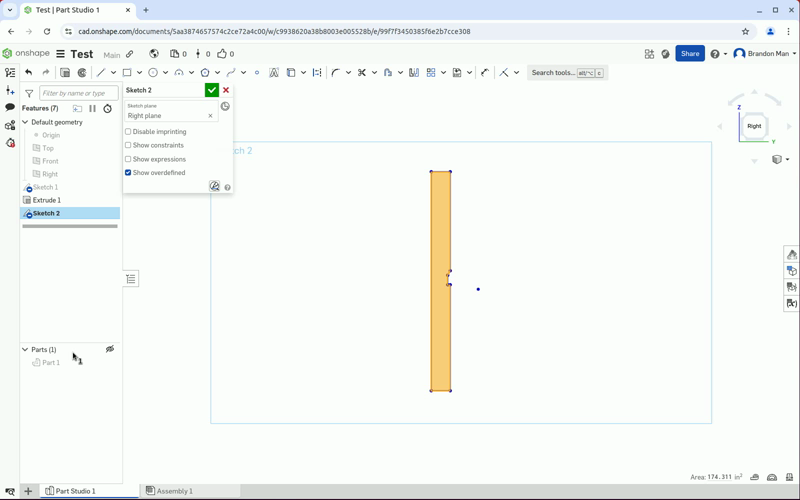
key(shift+y)
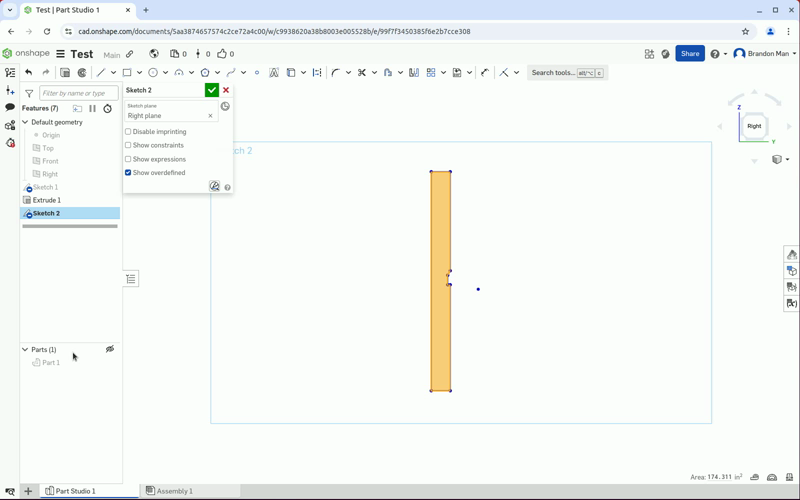
key(shift+e)
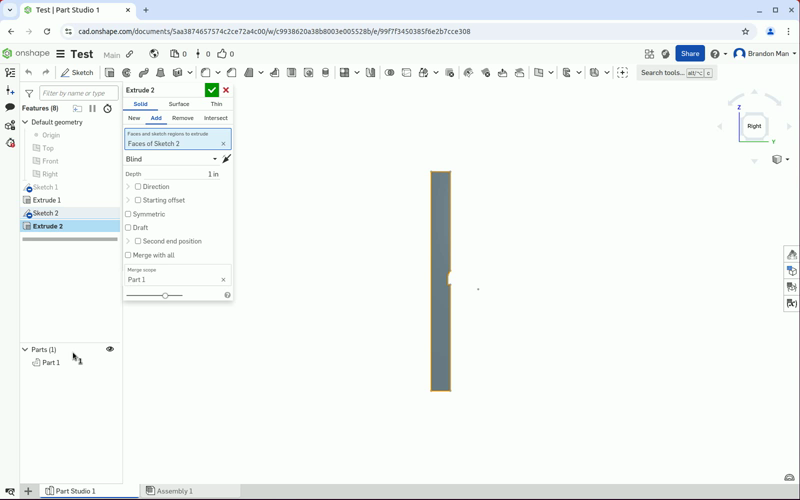
mouse_move(143, 106)
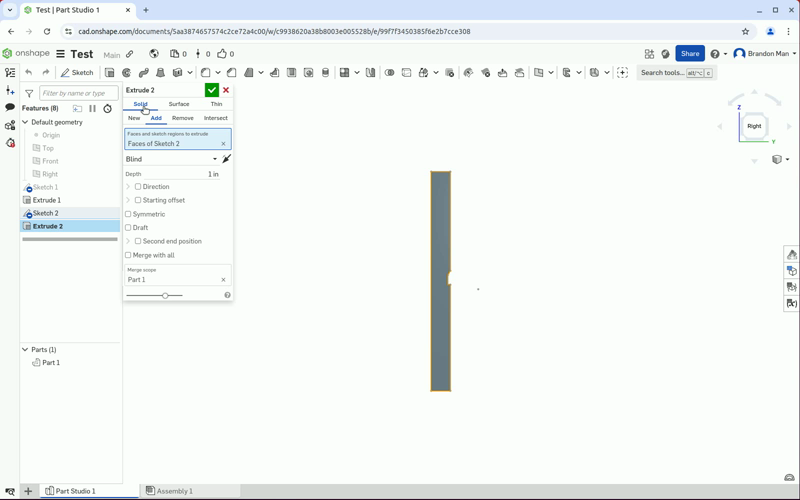
click(143, 106)
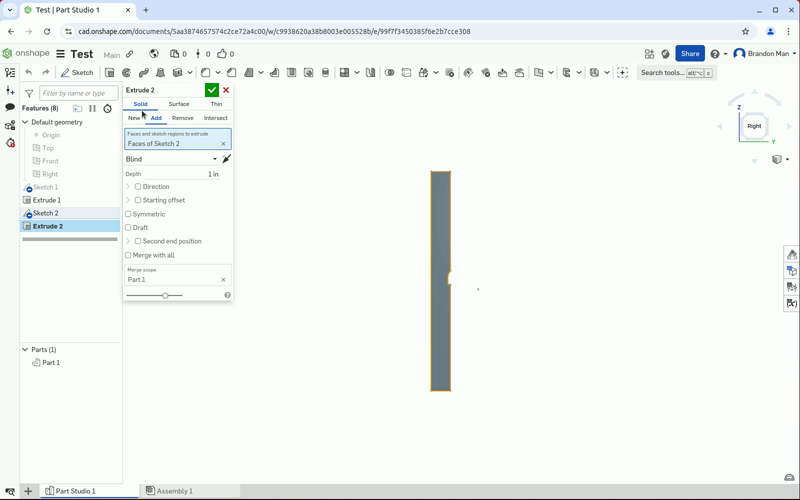
mouse_move(137, 120)
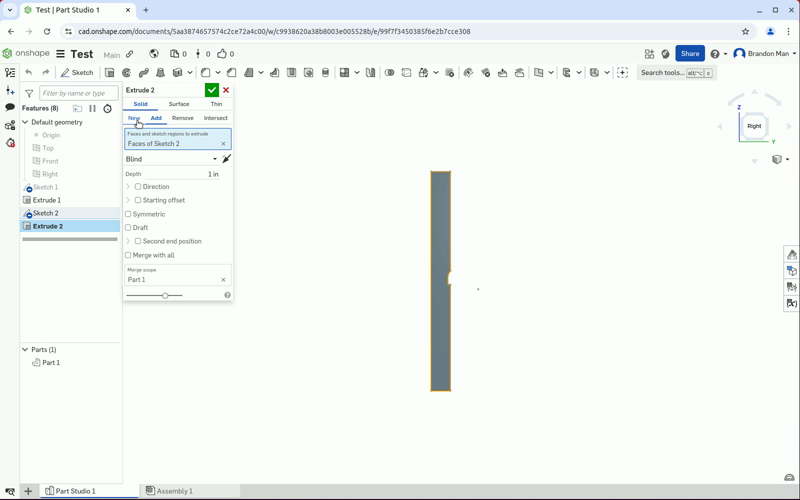
click(137, 120)
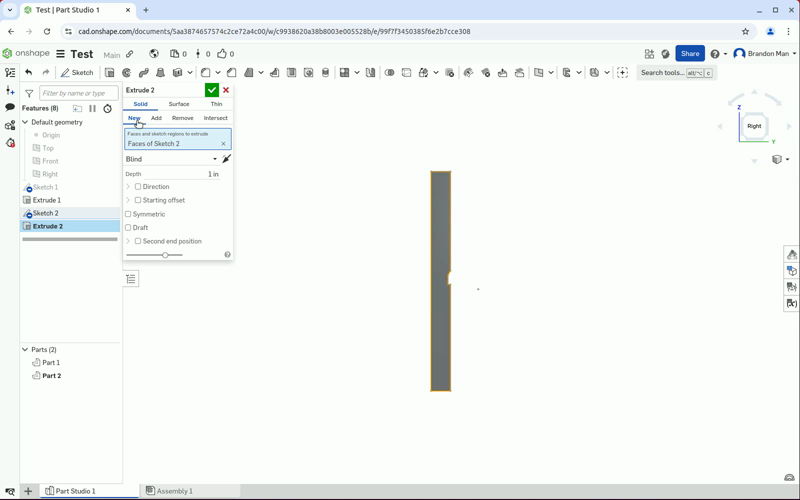
key(tab, 4)
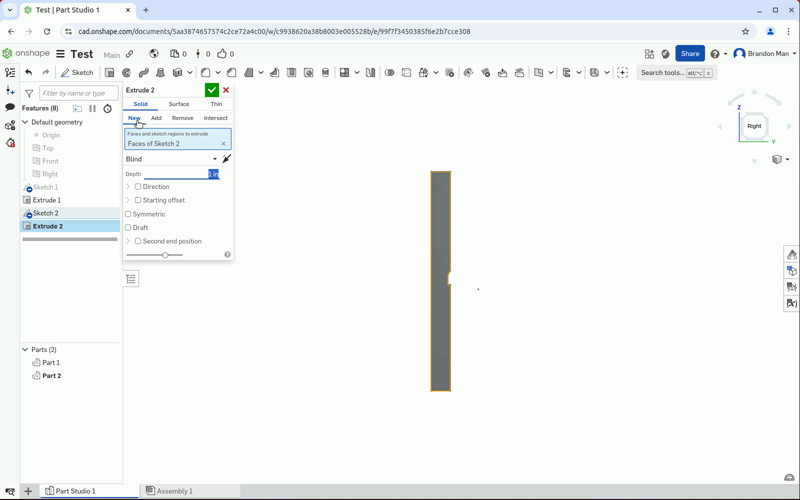
text(0.962)
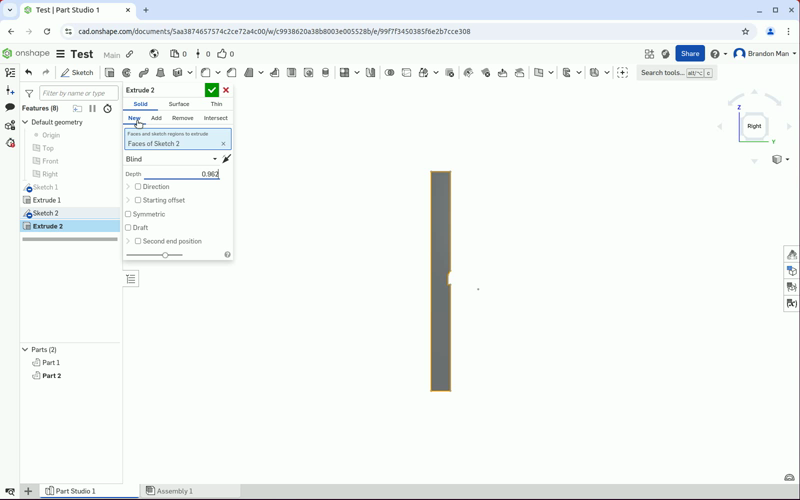
key(tab, 3)
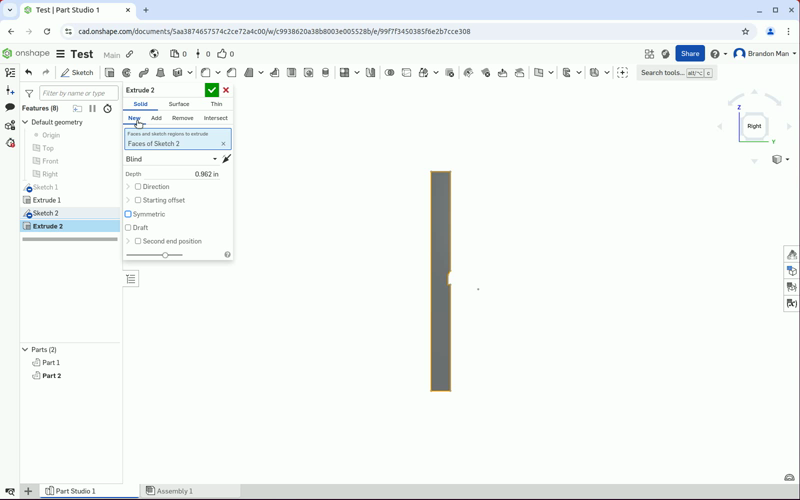
key(space)
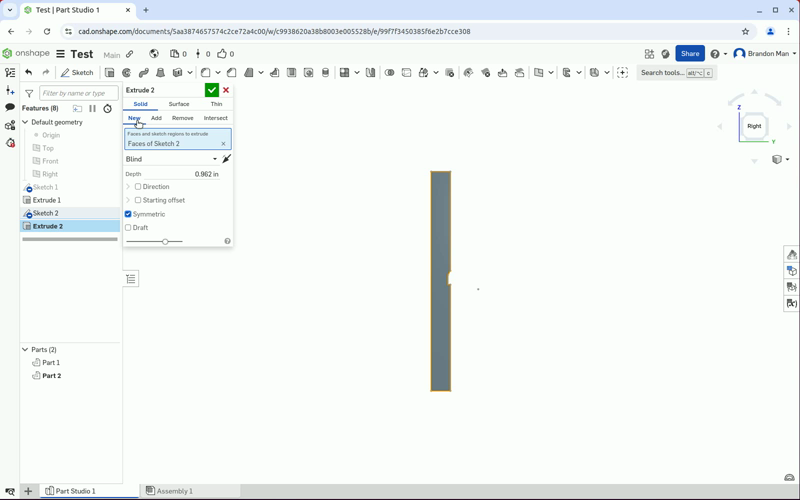
key(enter)
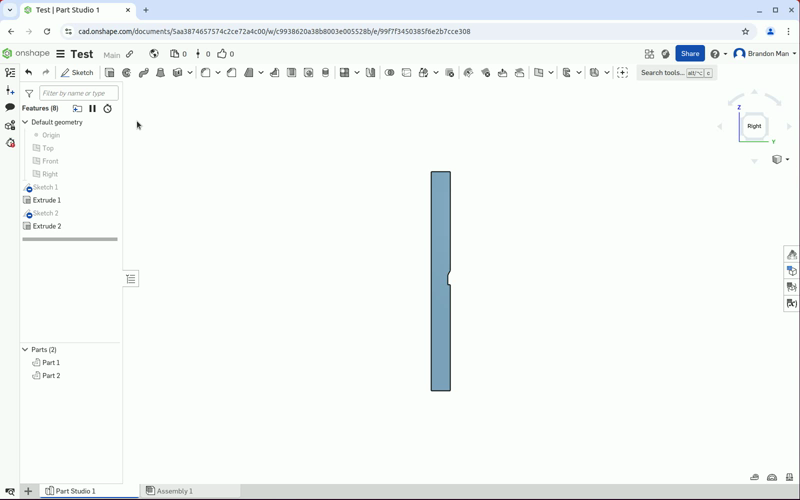
key(shift+h)
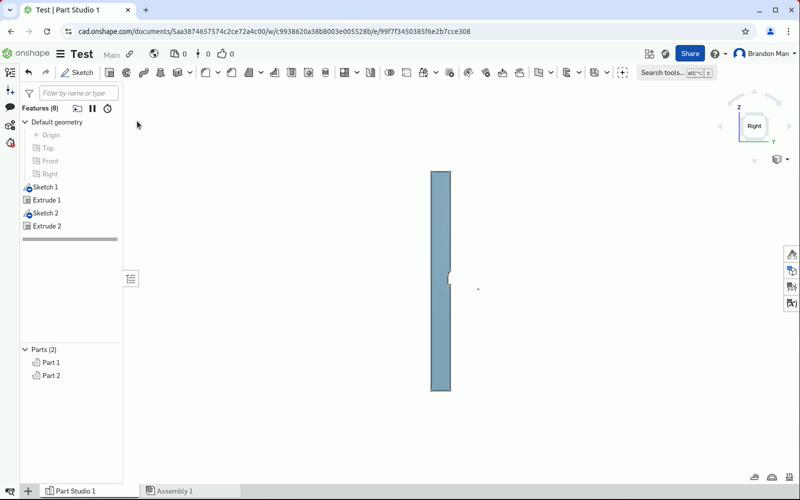
key(shift+h)
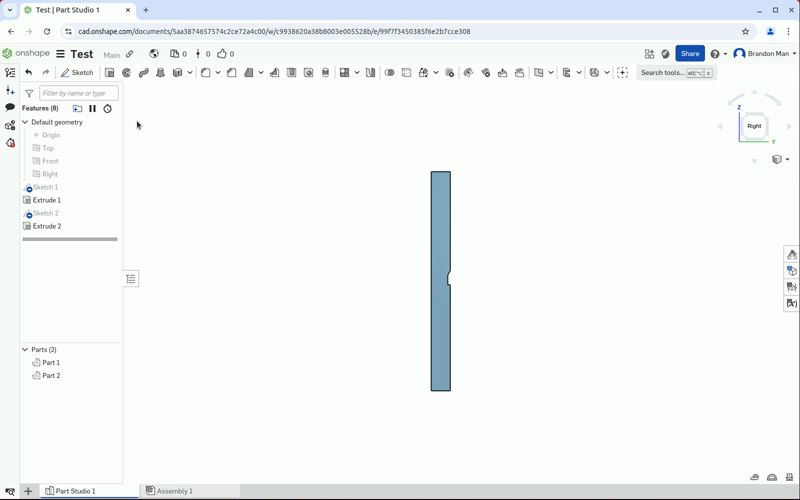
mouse_move(73, 189)
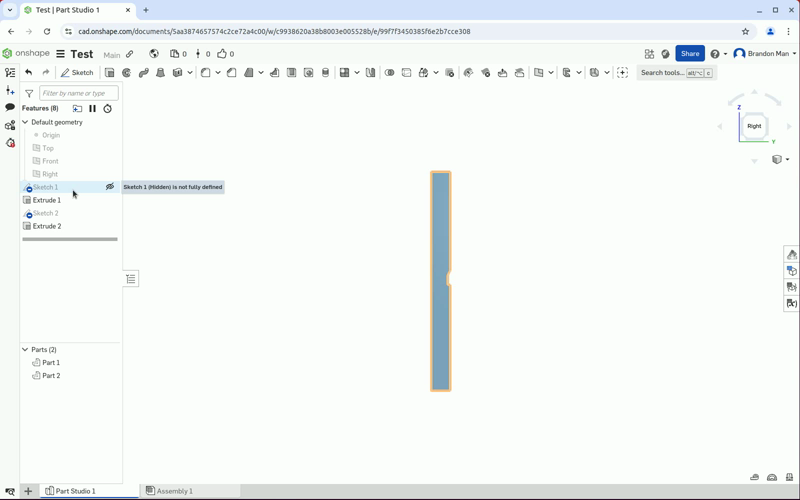
click(73, 189)
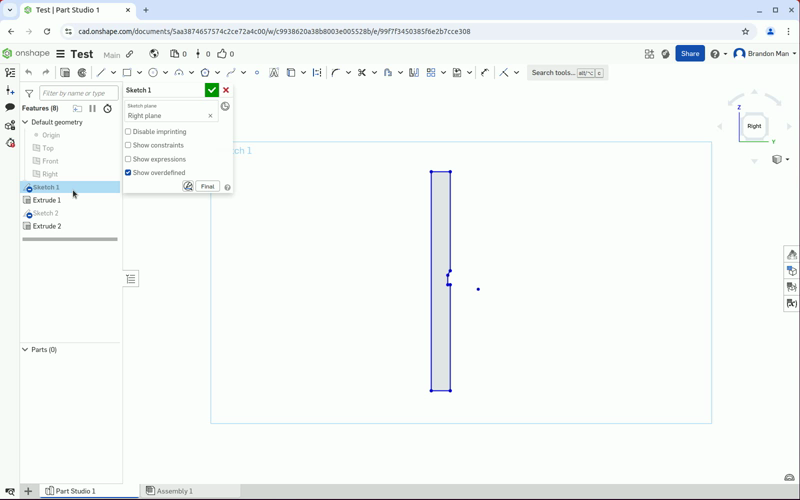
mouse_move(229, 92)
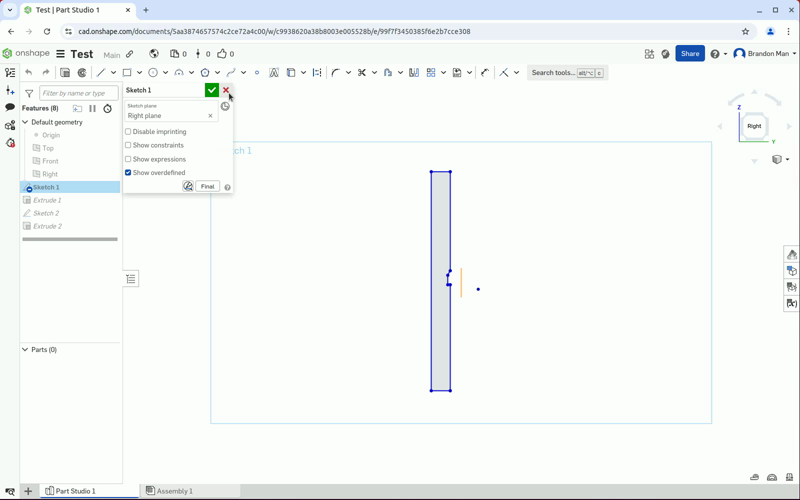
click(229, 92)
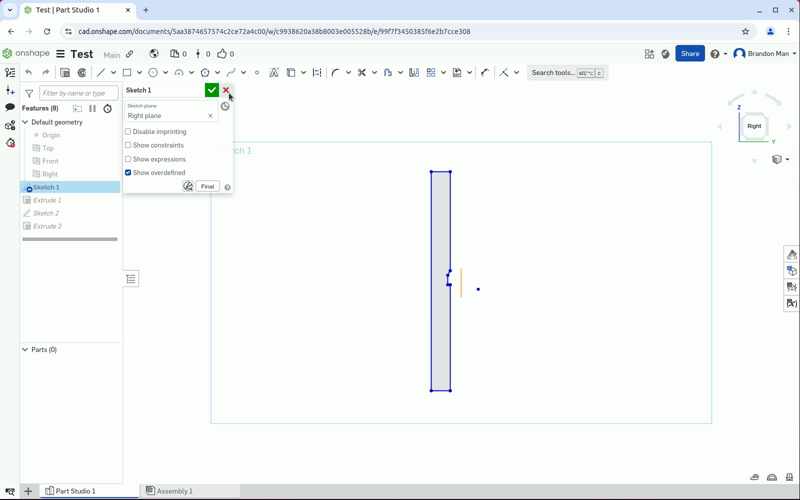
key(shift+s)
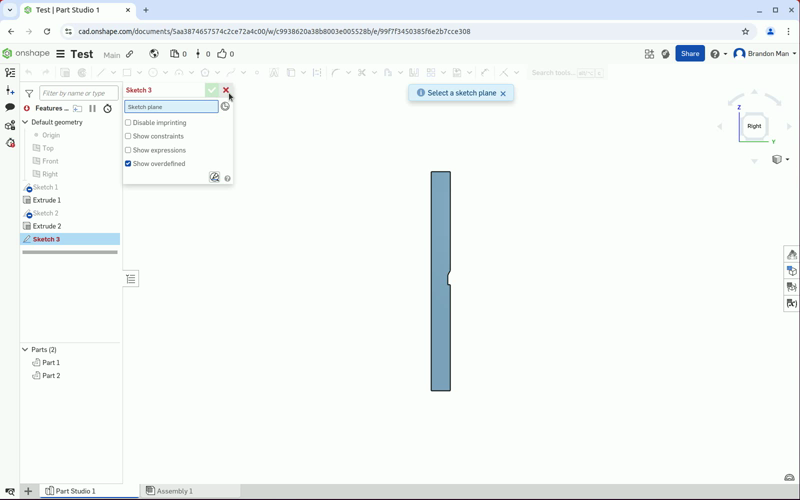
mouse_move(73, 176)
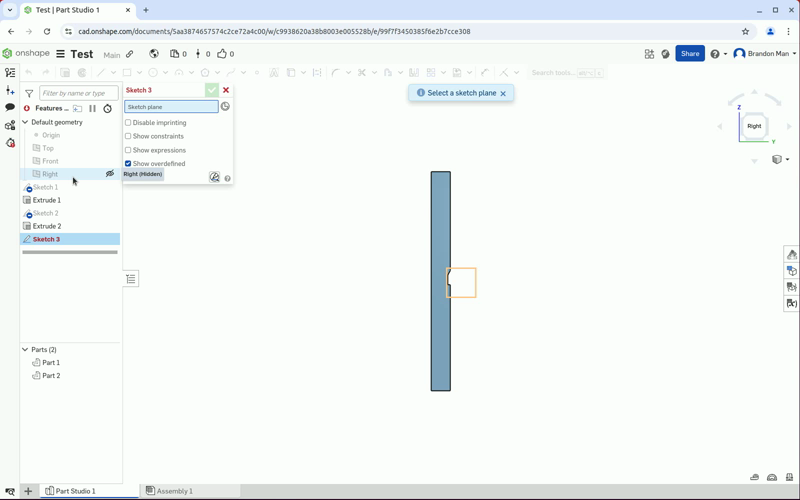
click(73, 176)
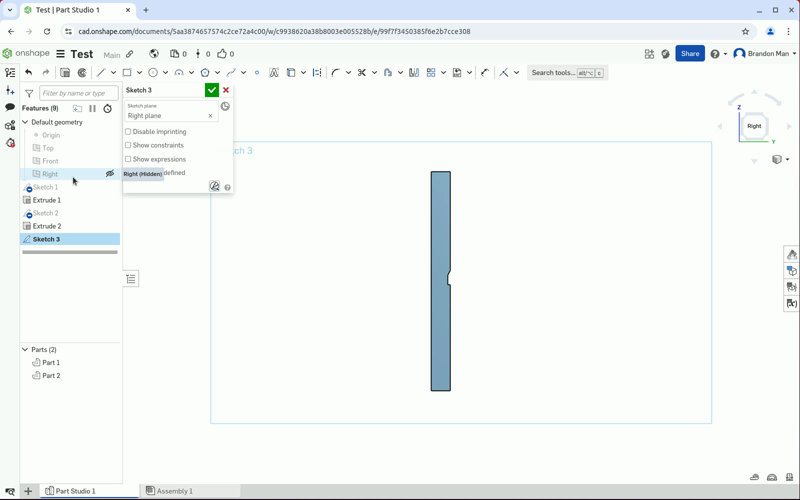
mouse_move(73, 352)
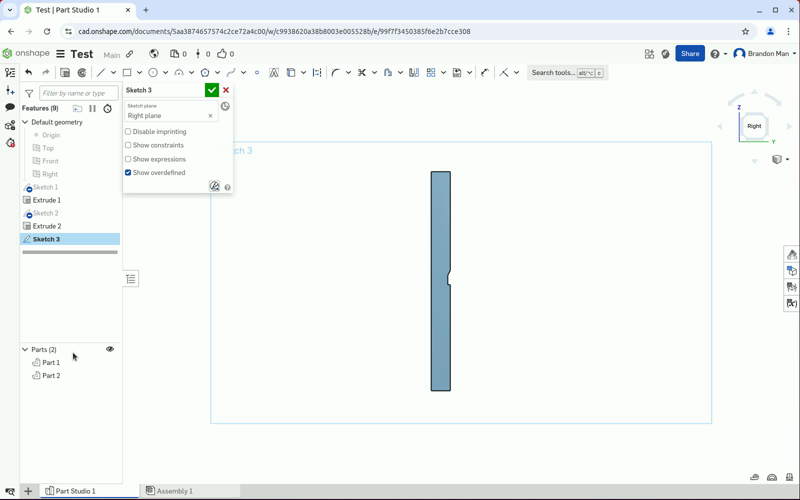
key(y)
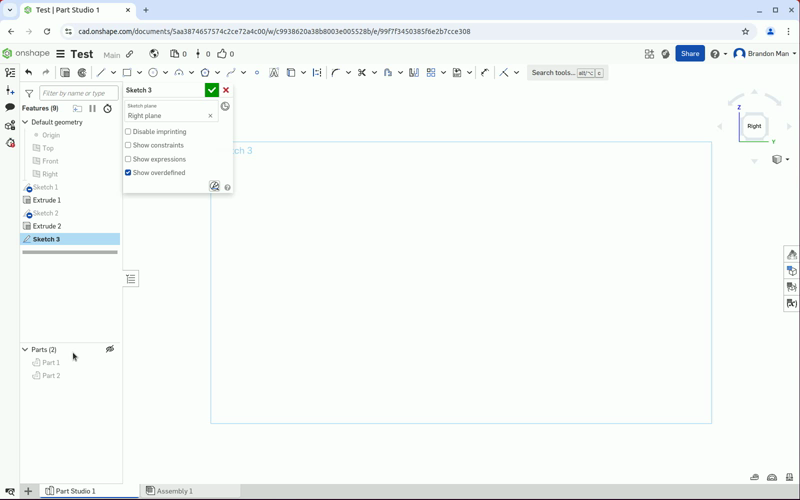
key(l)
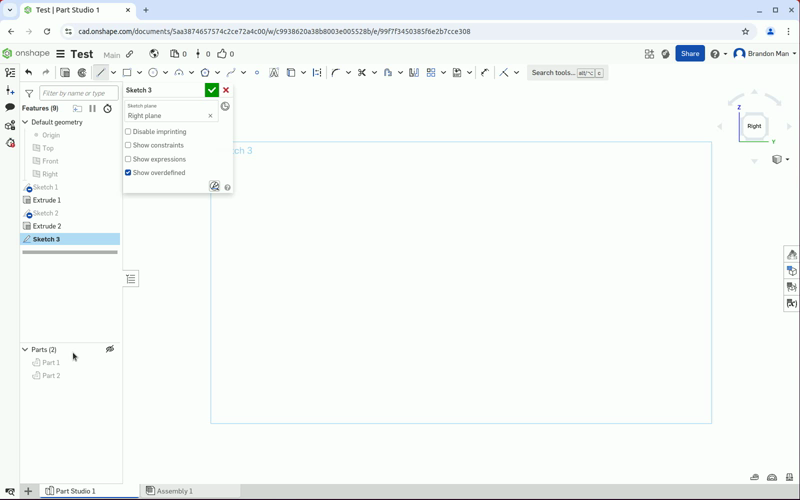
key_down(shift)
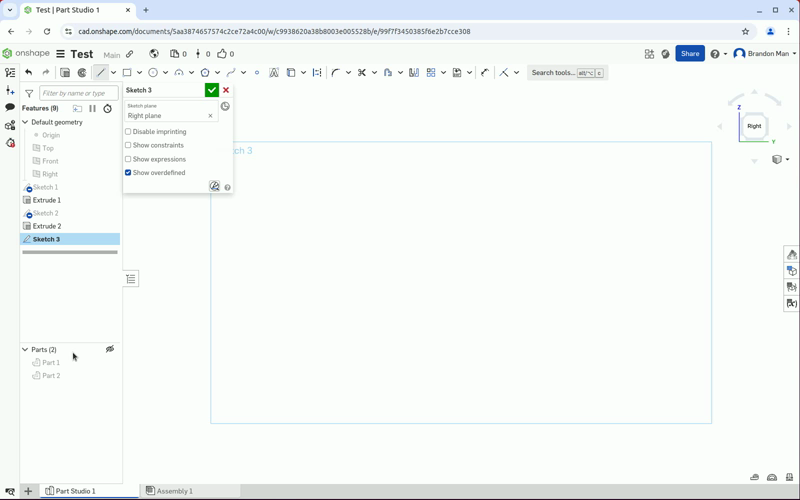
mouse_move(431, 390)
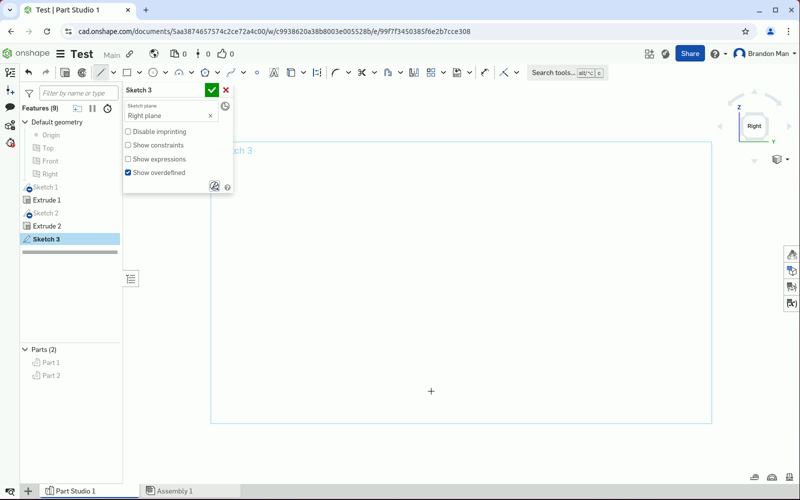
click(431, 390)
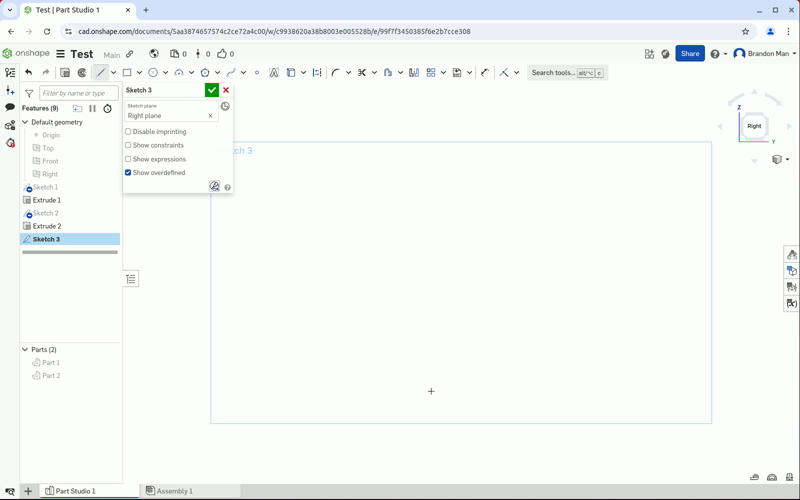
key_up(shift)
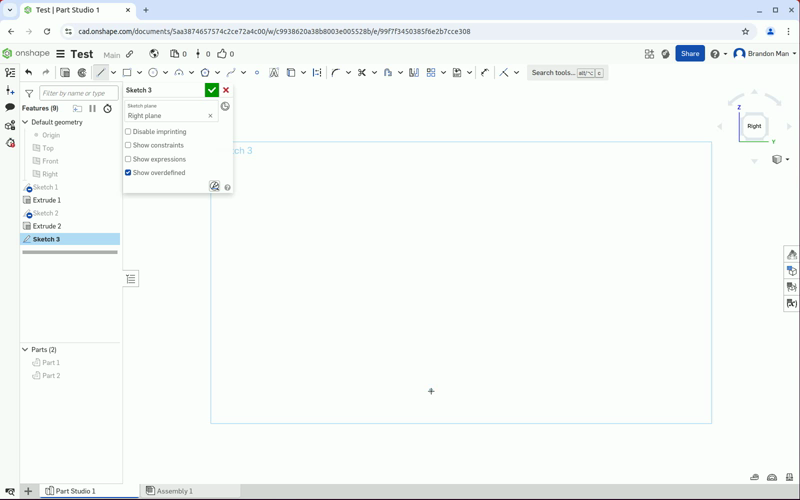
key_down(shift)
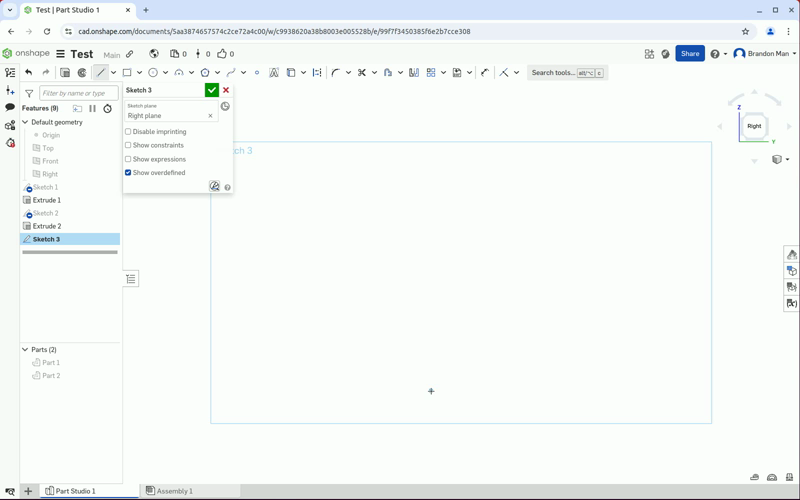
mouse_move(461, 390)
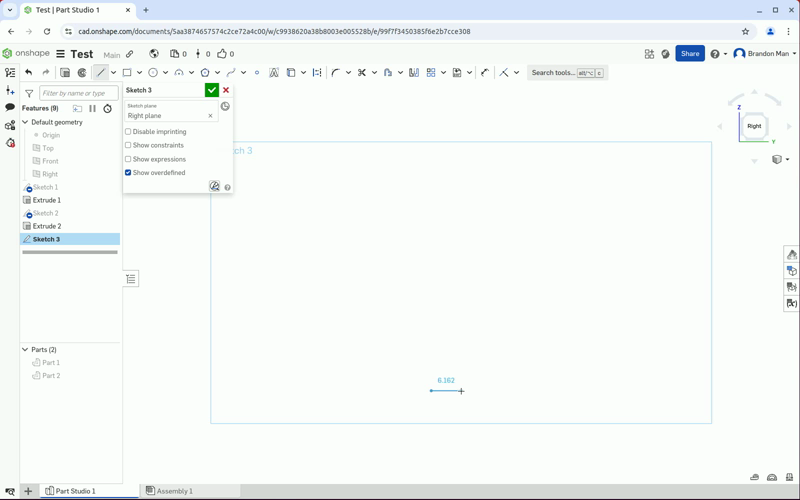
mouse_move(450, 390)
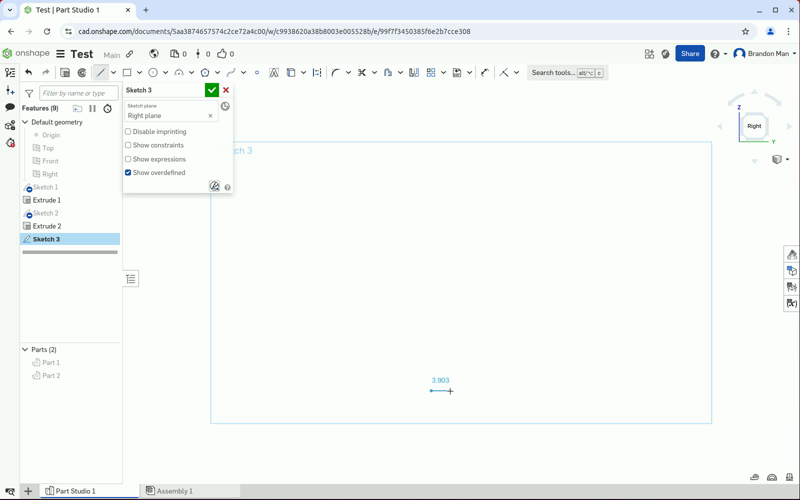
click(450, 390)
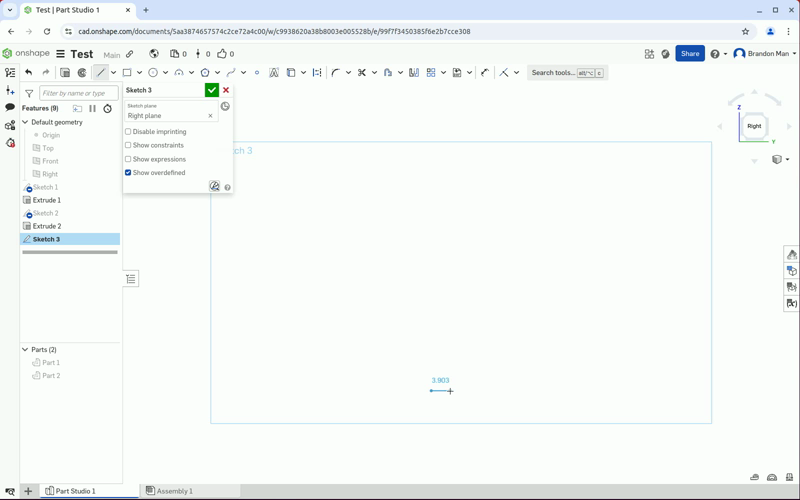
key_up(shift)
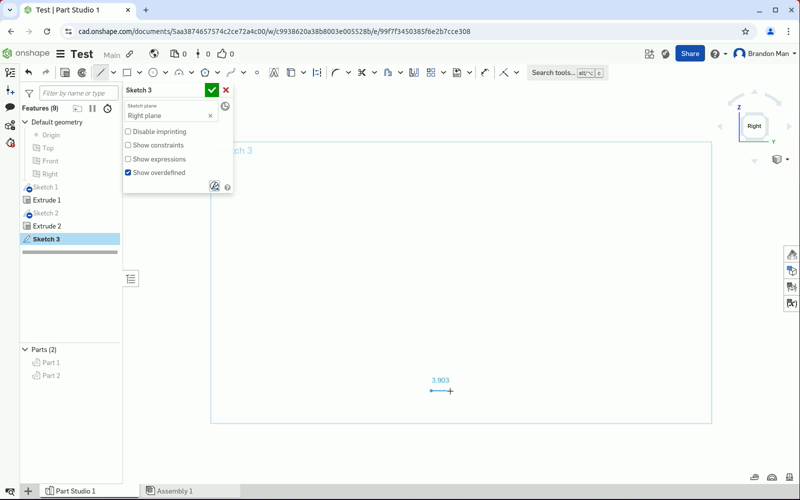
key_down(shift)
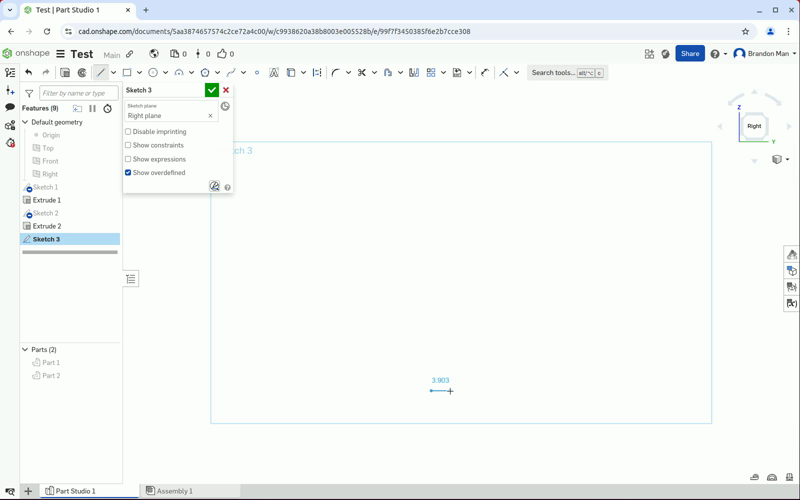
mouse_move(450, 284)
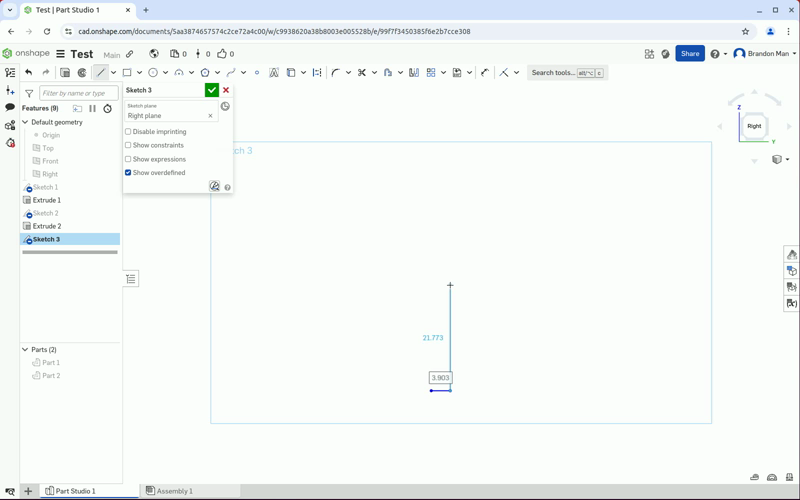
click(450, 284)
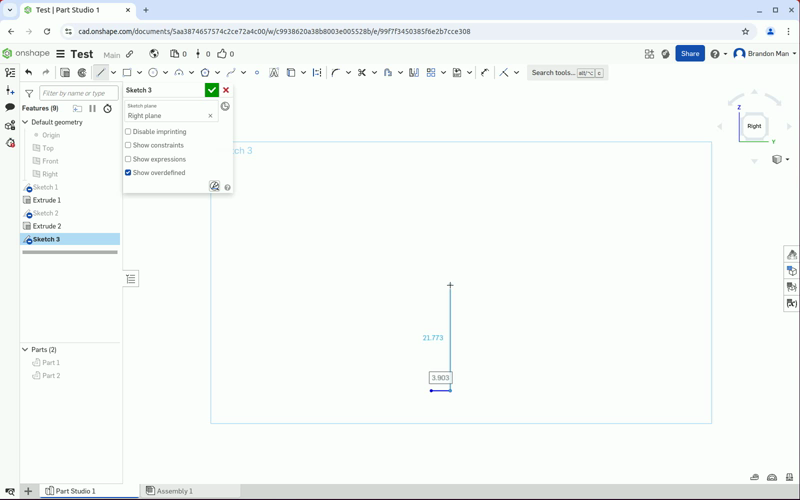
key_up(shift)
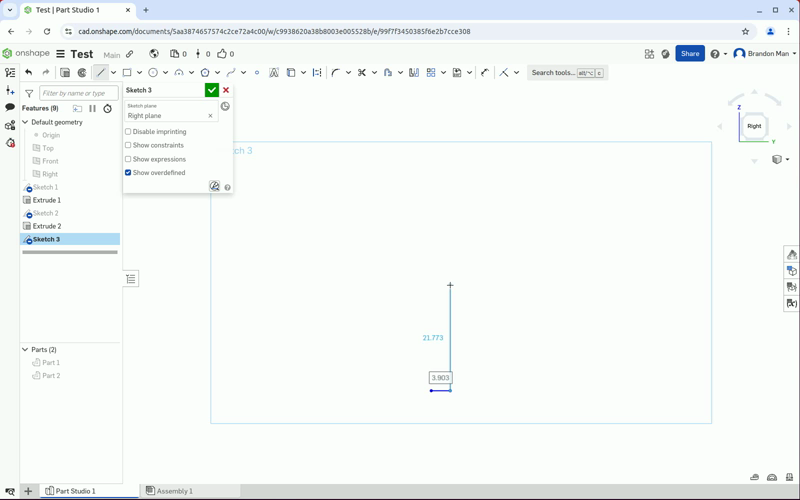
key_down(shift)
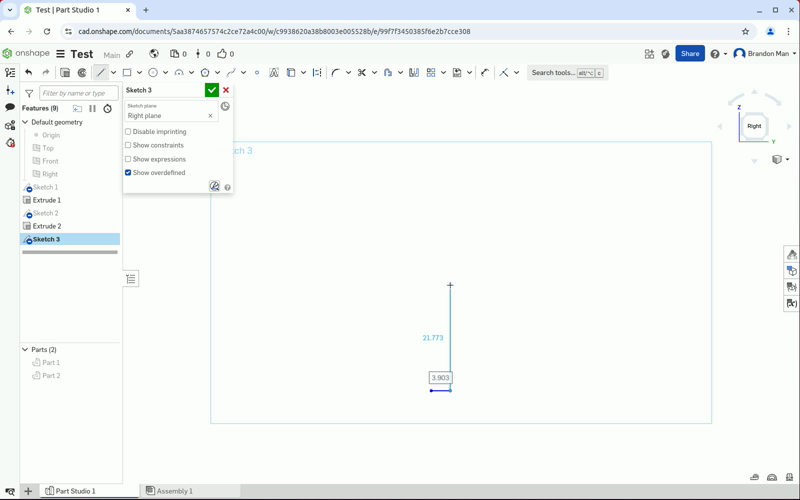
mouse_move(480, 284)
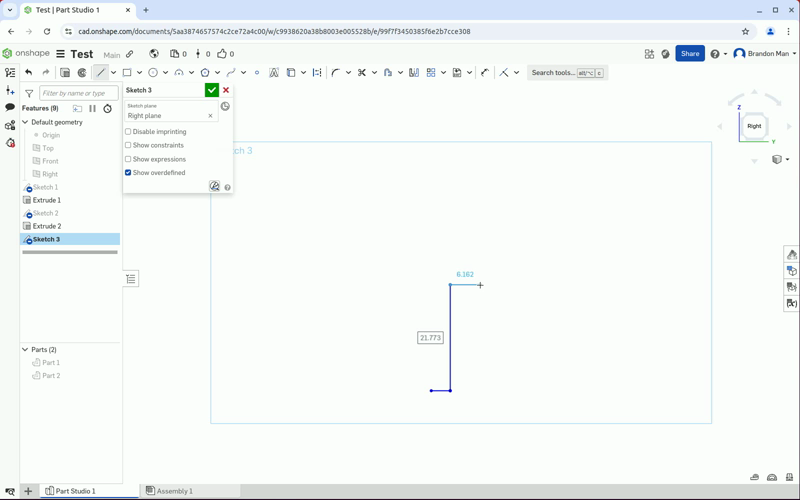
mouse_move(447, 284)
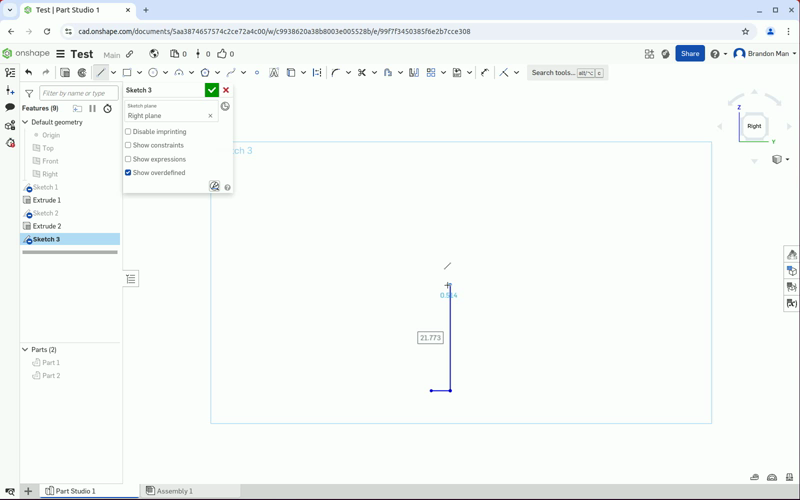
scroll(6)
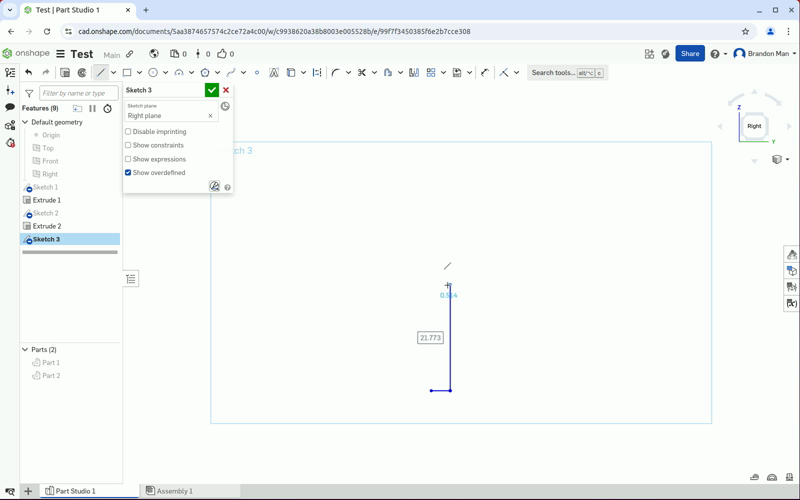
scroll(6)
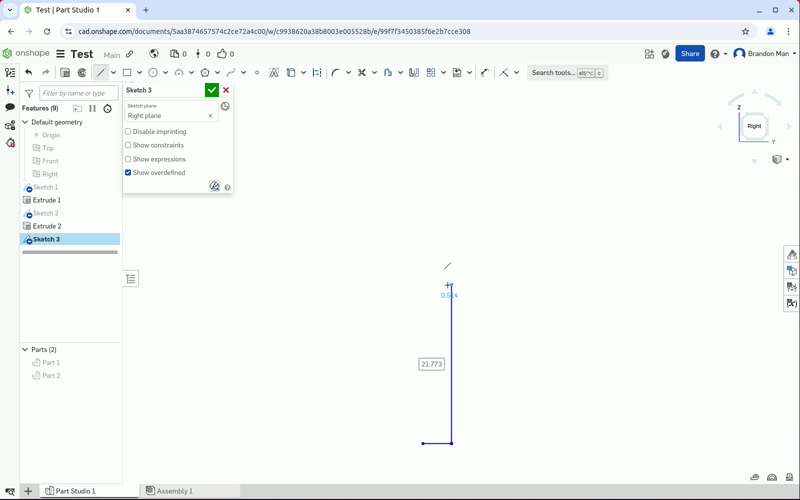
scroll(6)
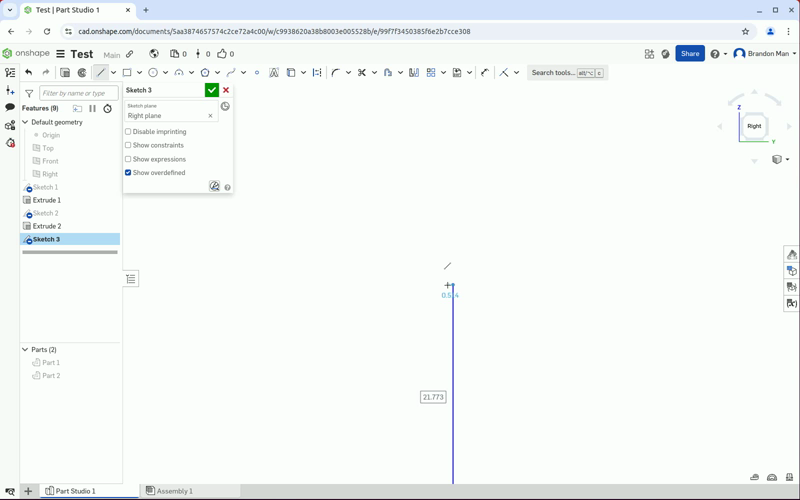
scroll(6)
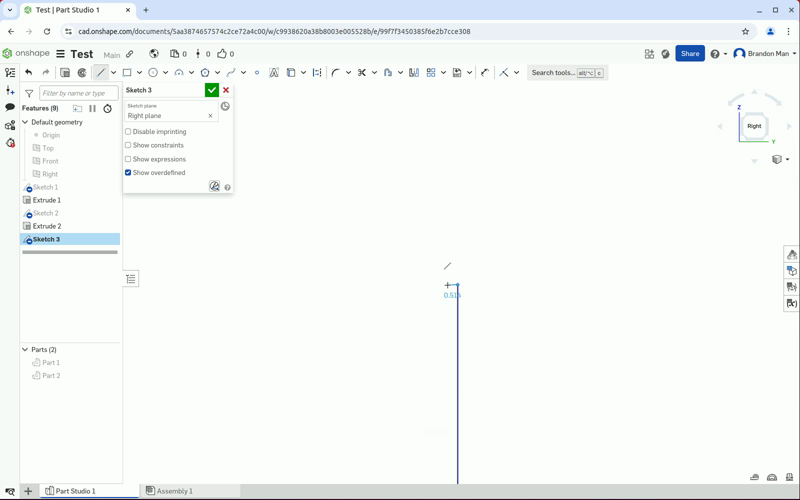
scroll(6)
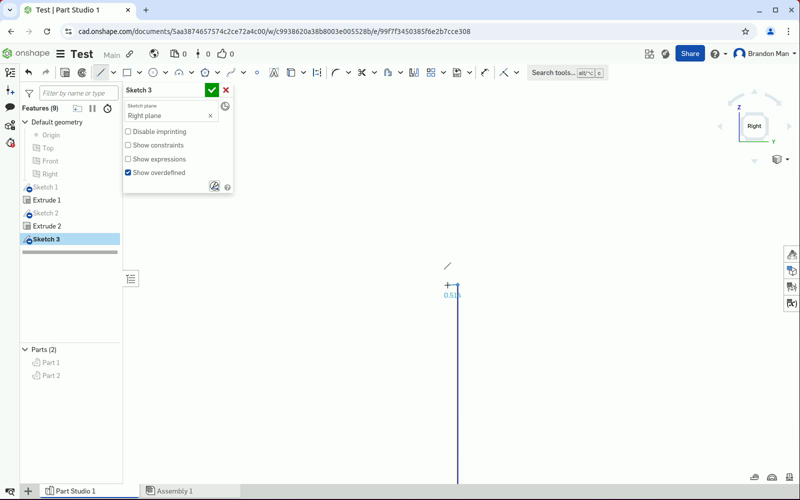
scroll(6)
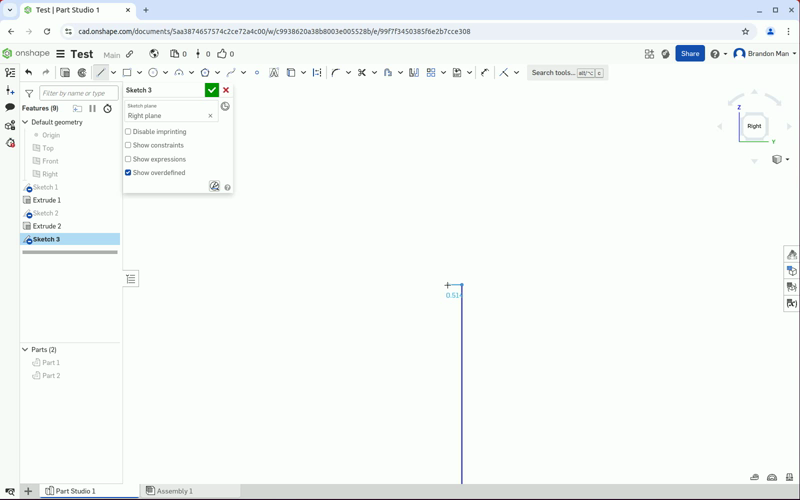
scroll(6)
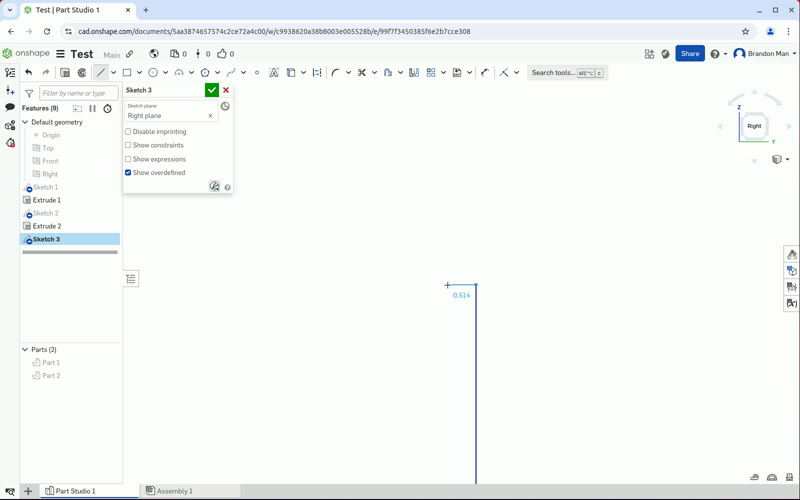
click(447, 284)
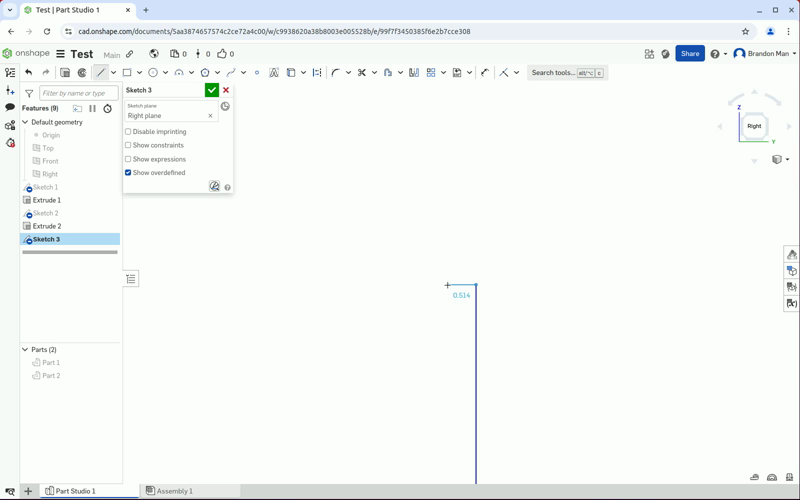
scroll(-6)
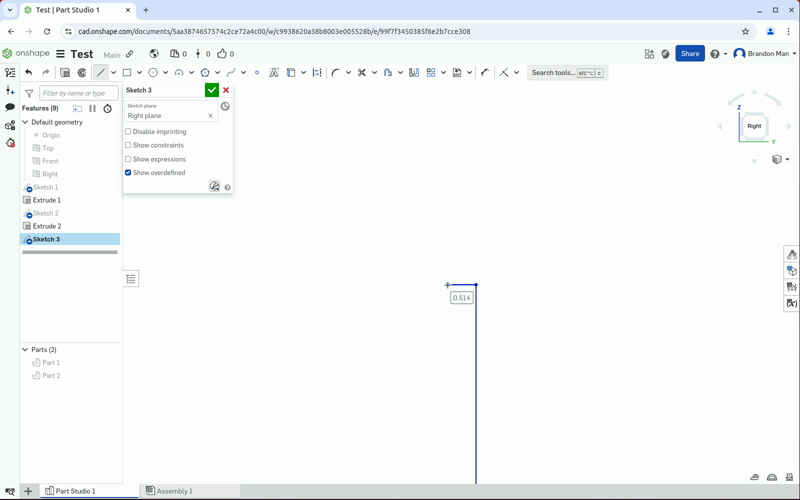
scroll(-6)
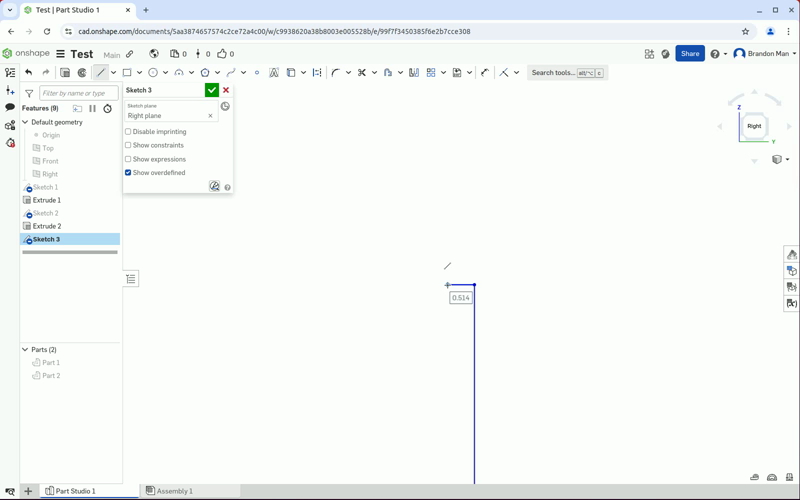
scroll(-6)
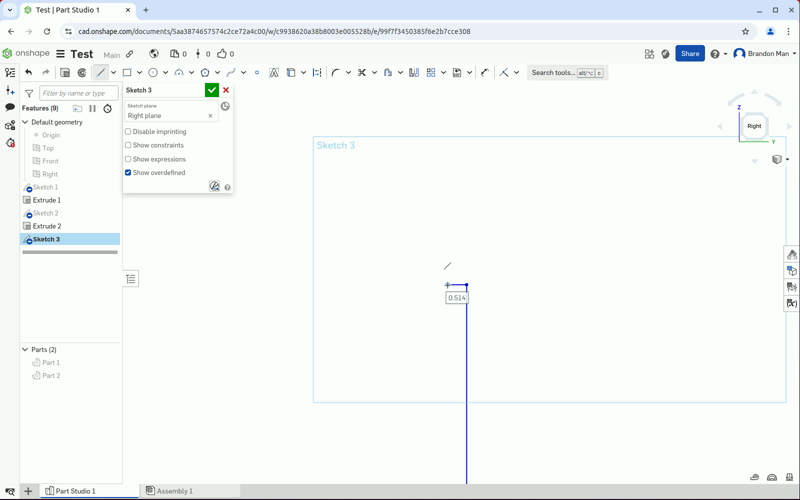
scroll(-6)
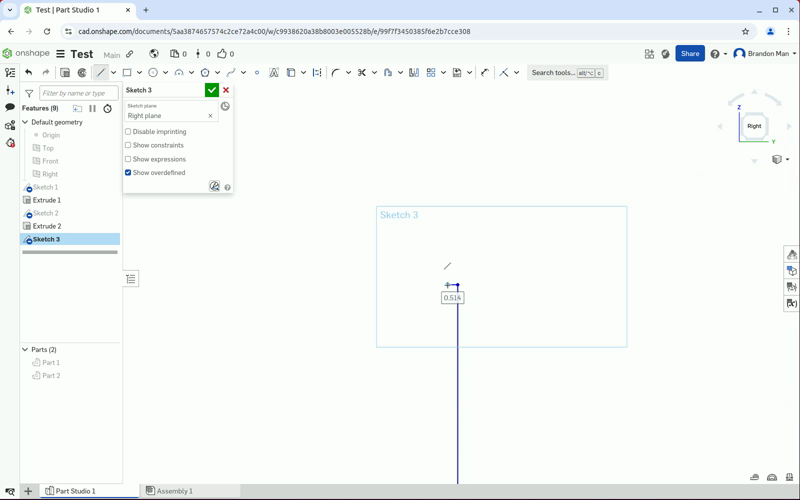
scroll(-6)
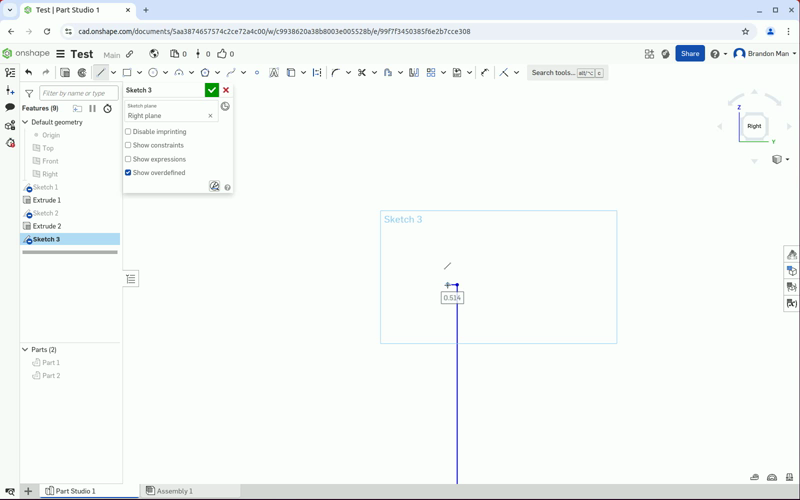
scroll(-6)
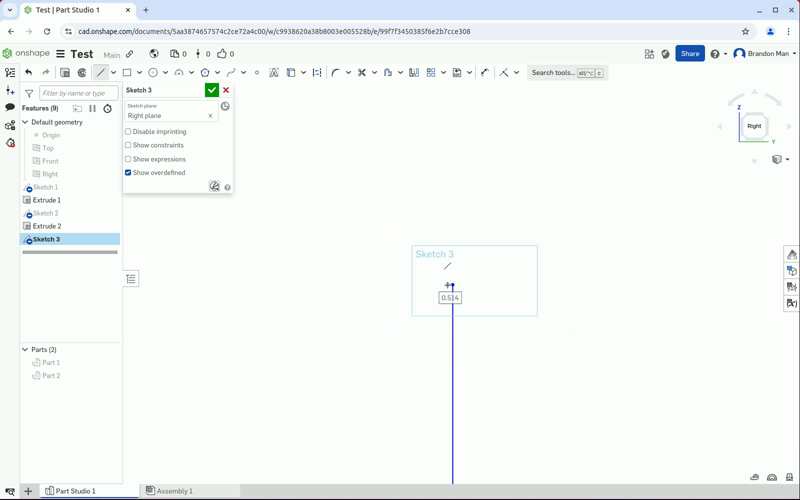
scroll(-6)
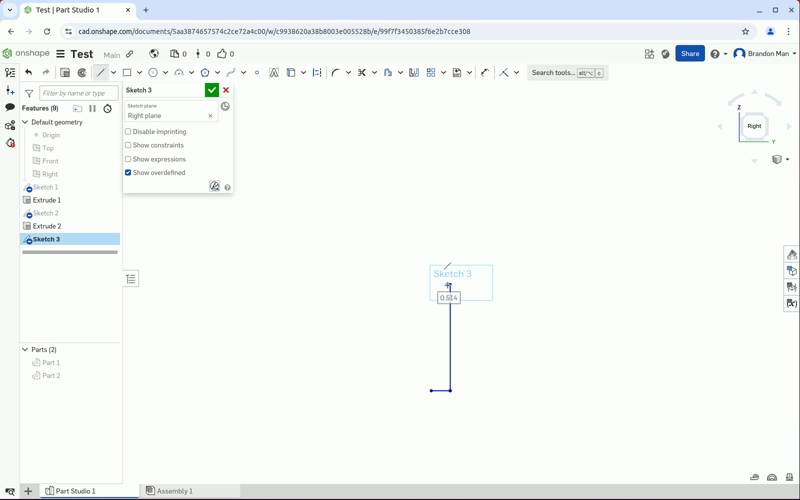
key_up(shift)
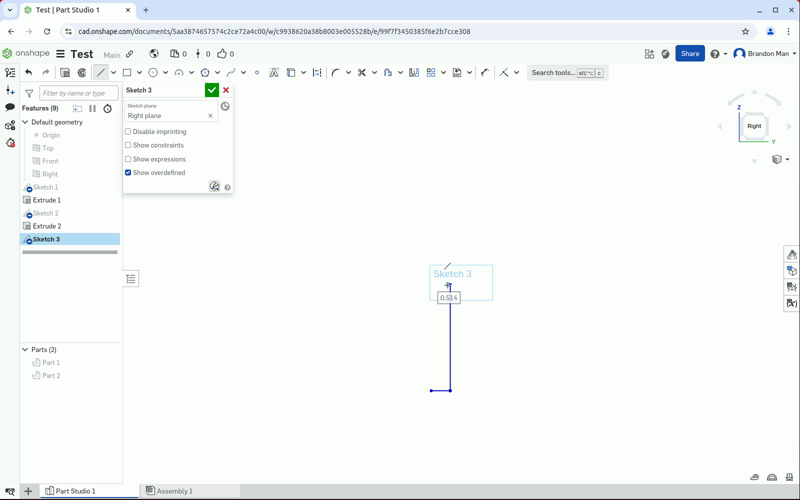
key_down(shift)
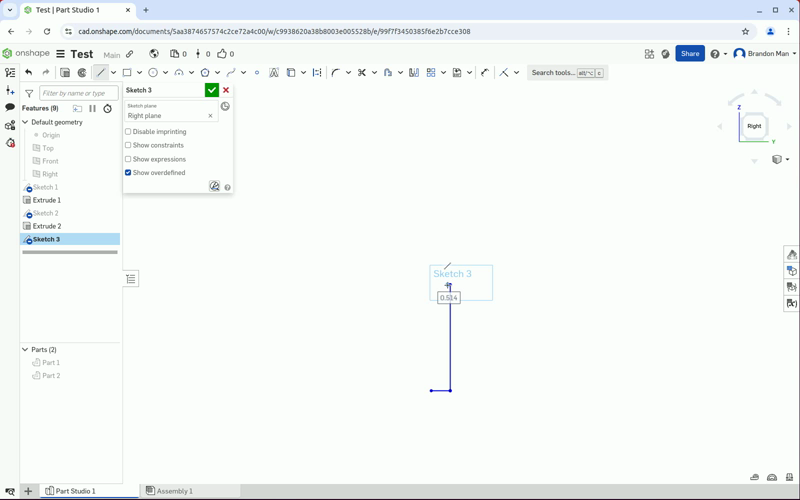
mouse_move(477, 284)
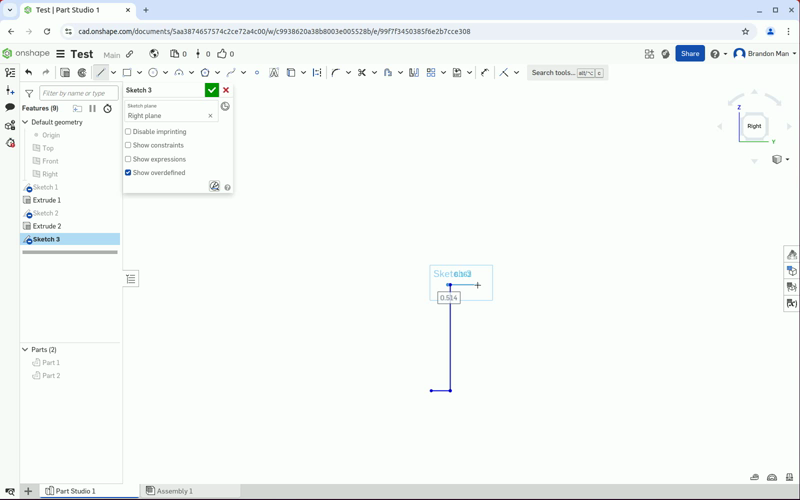
mouse_move(447, 275)
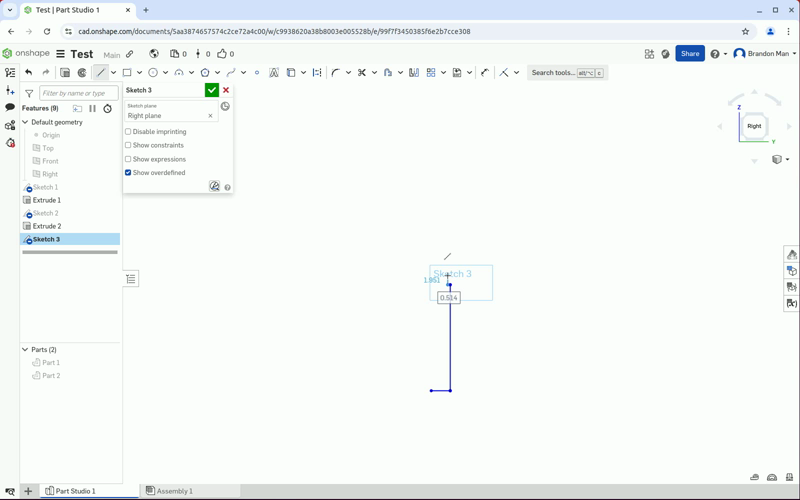
click(447, 275)
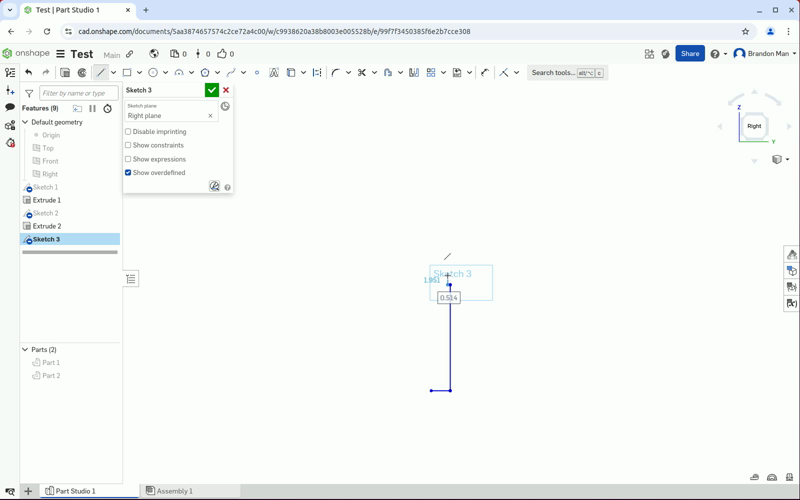
key_up(shift)
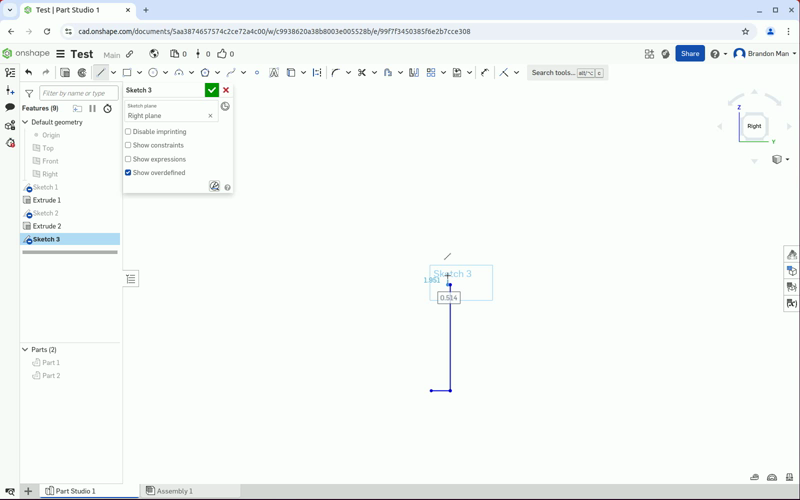
key(esc)
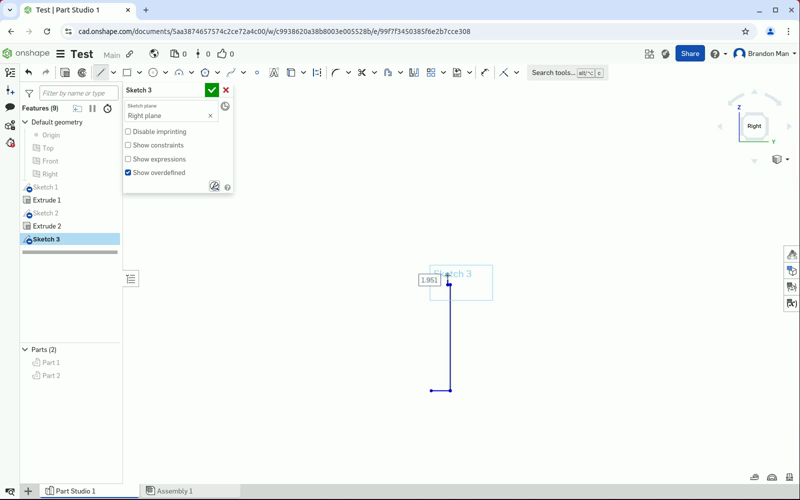
key(a)
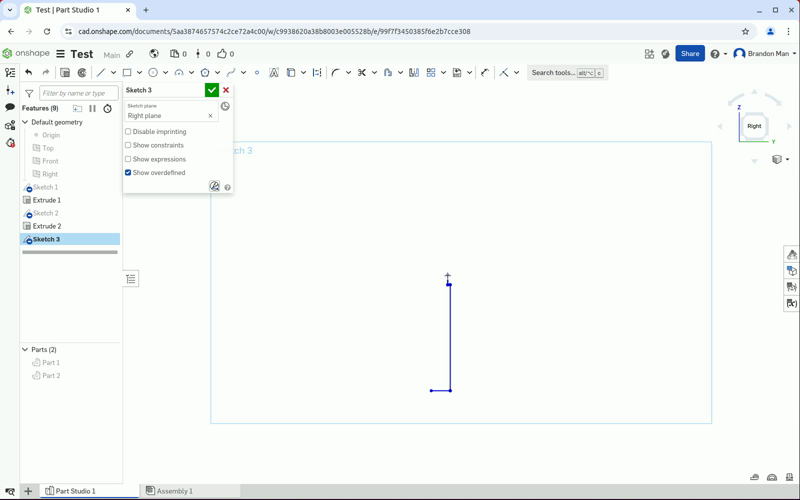
mouse_move(447, 275)
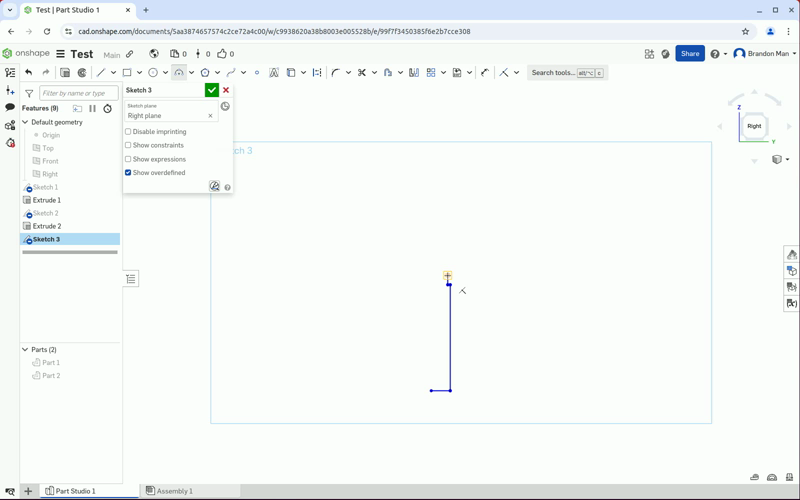
click(447, 275)
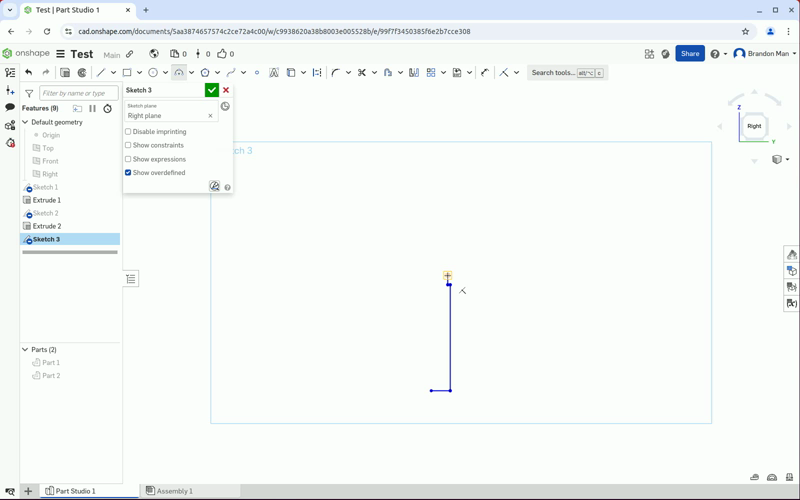
key_down(shift)
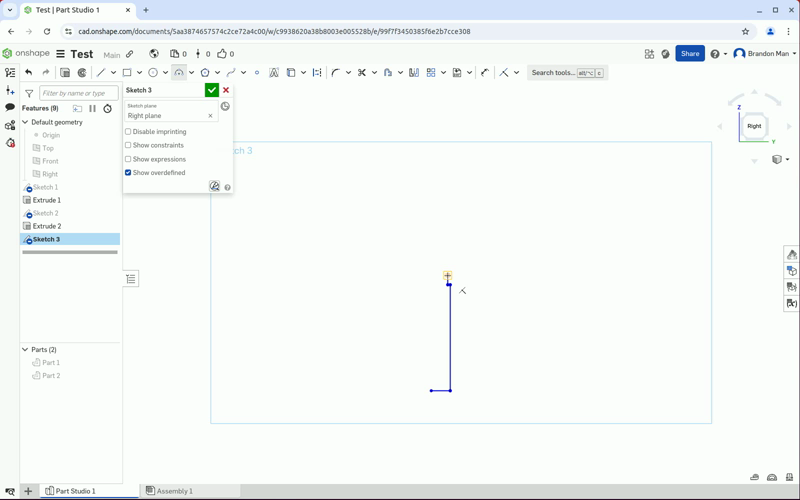
mouse_move(450, 270)
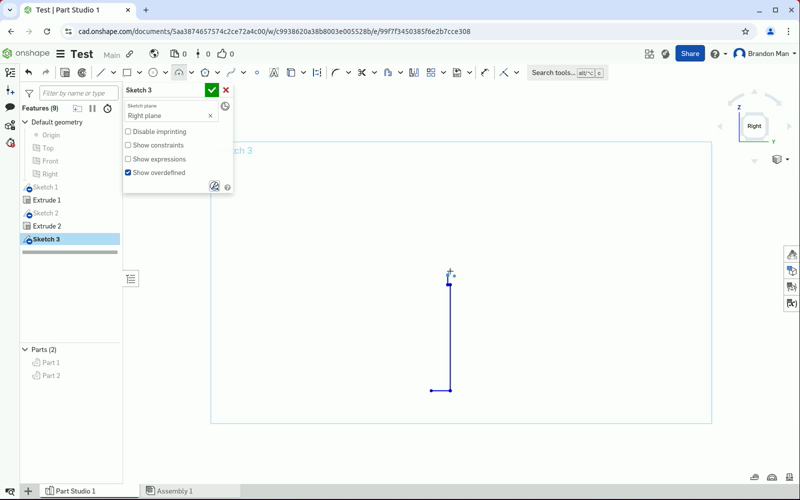
scroll(6)
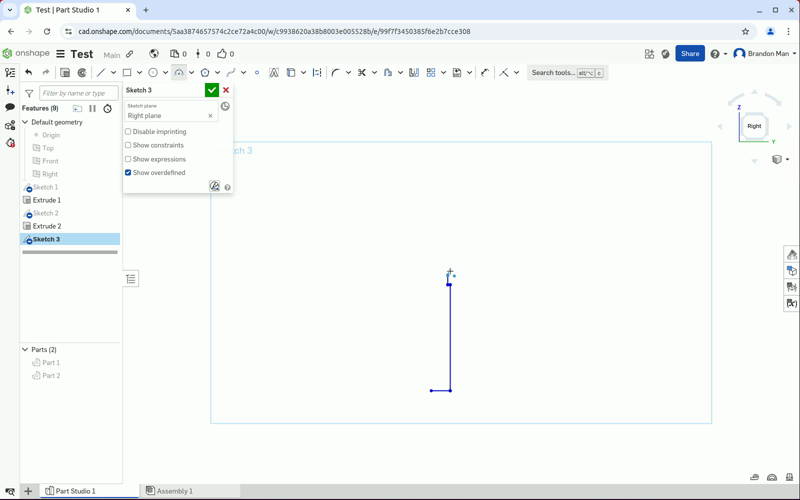
scroll(6)
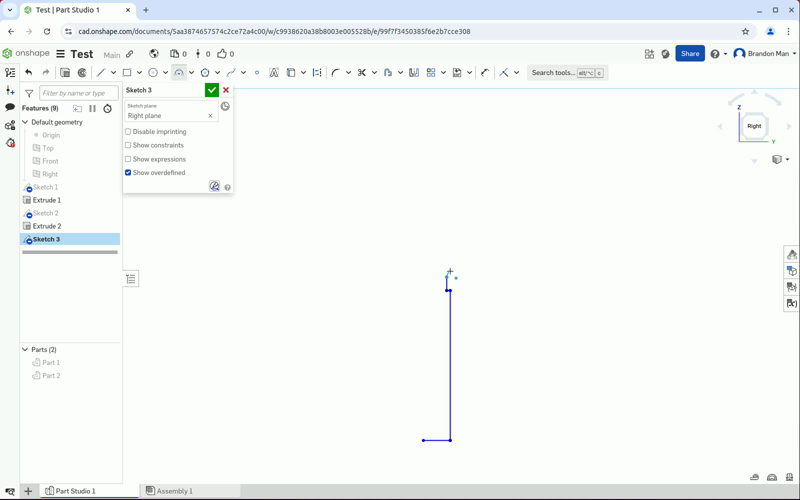
scroll(6)
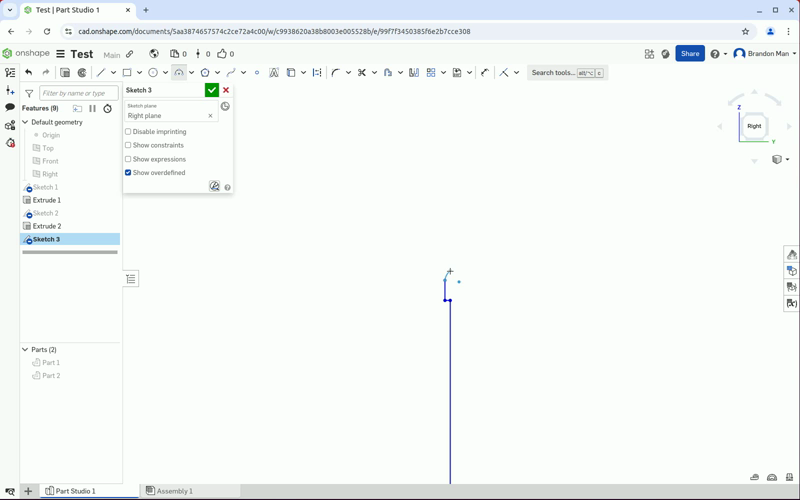
scroll(6)
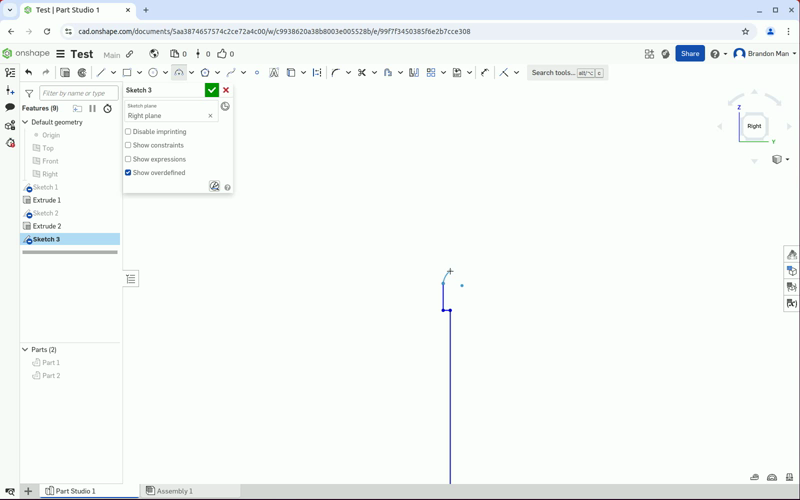
scroll(6)
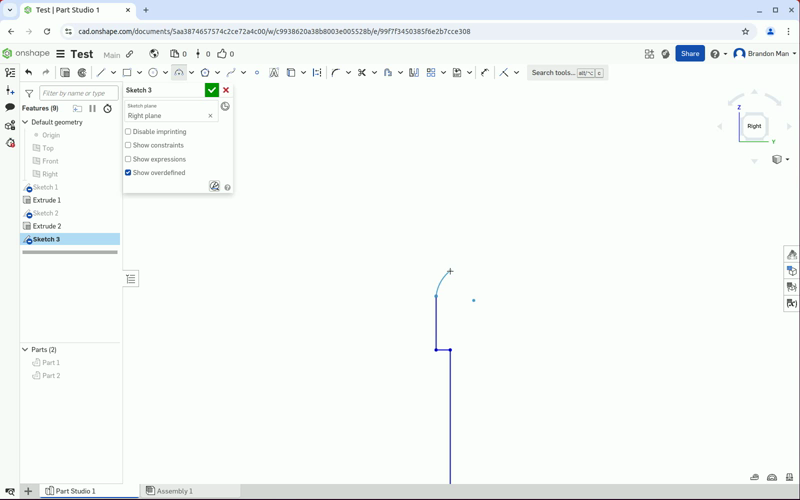
scroll(6)
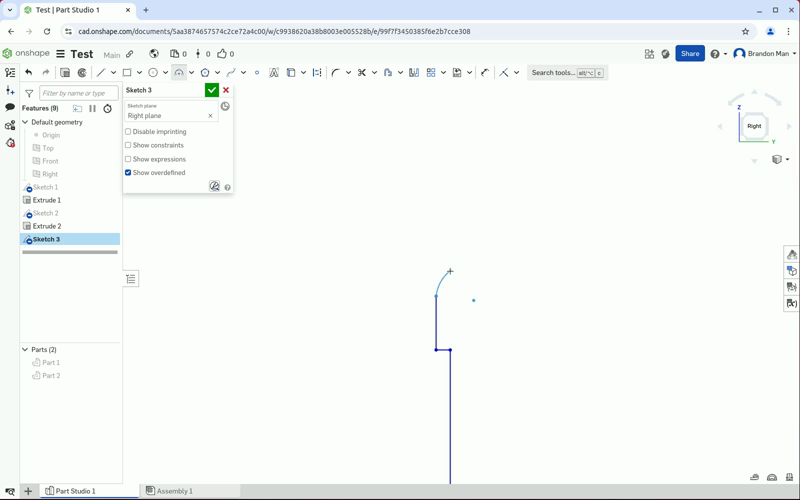
scroll(6)
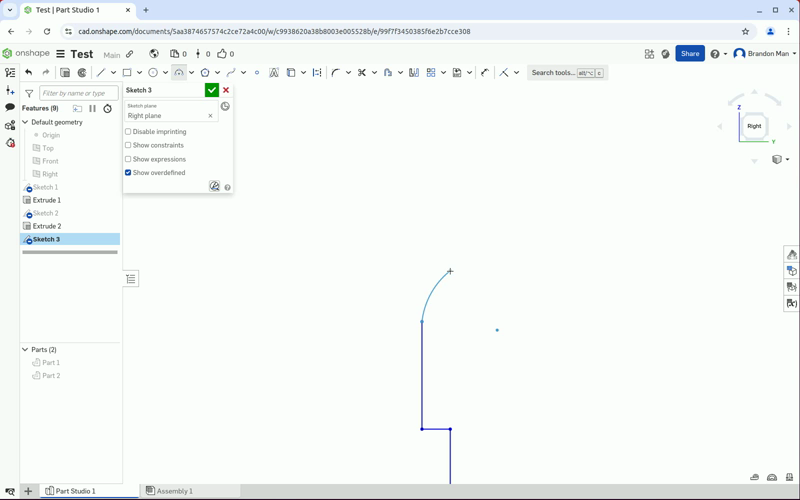
click(450, 270)
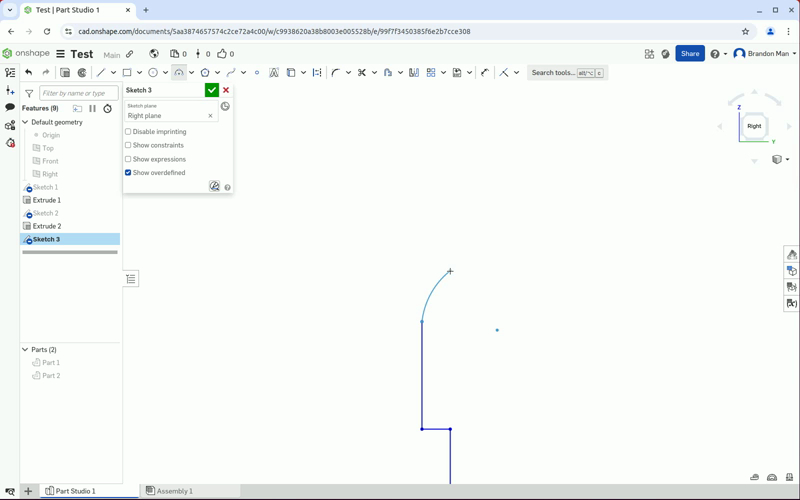
scroll(-6)
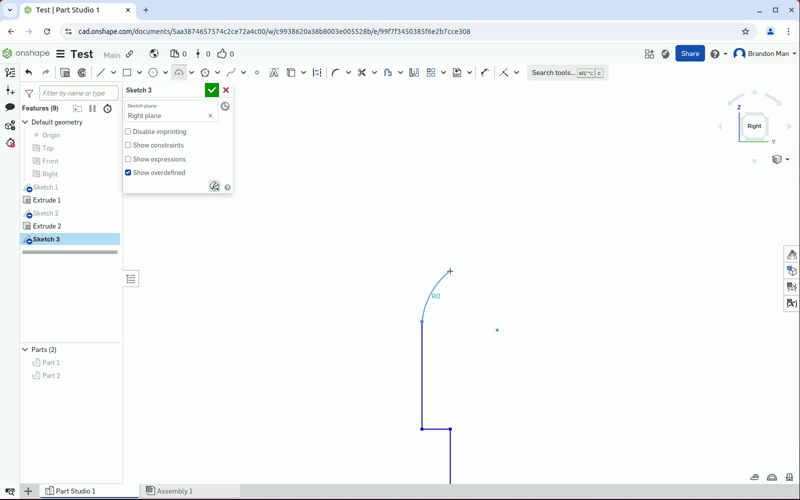
scroll(-6)
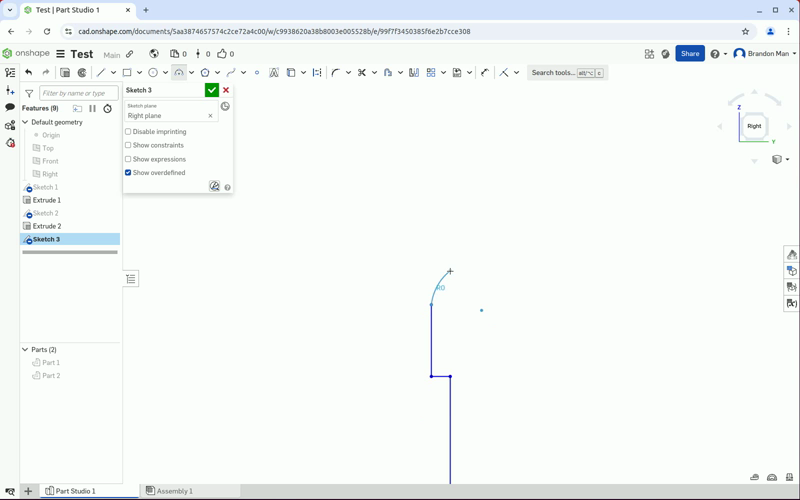
scroll(-6)
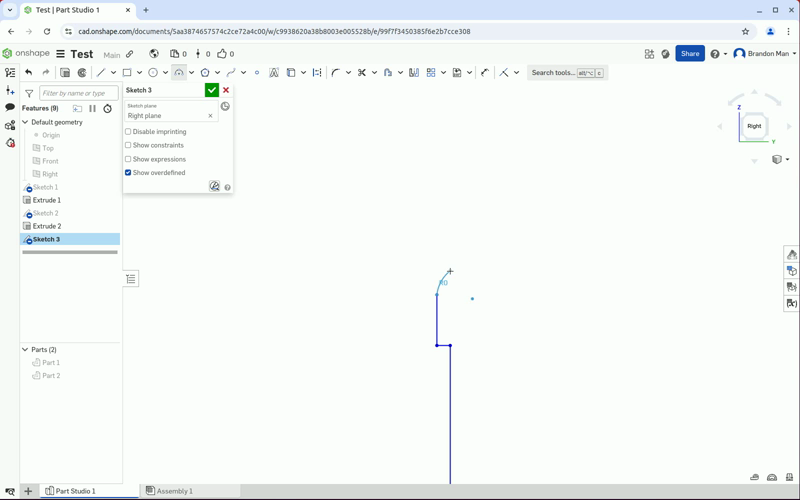
scroll(-6)
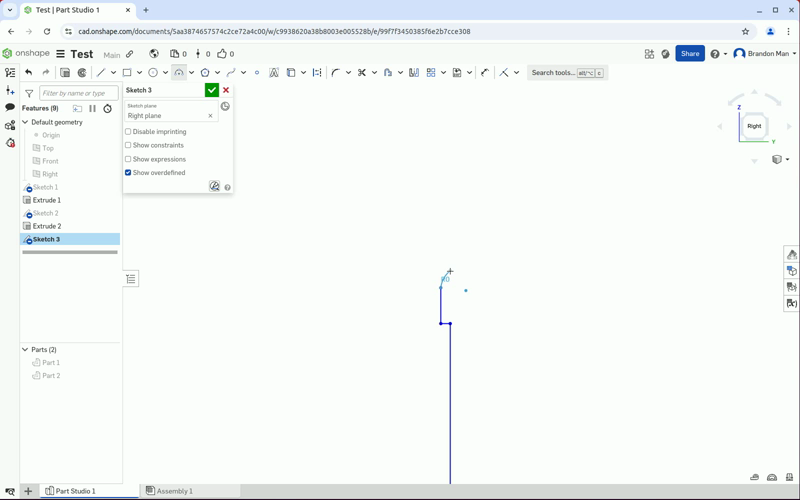
scroll(-6)
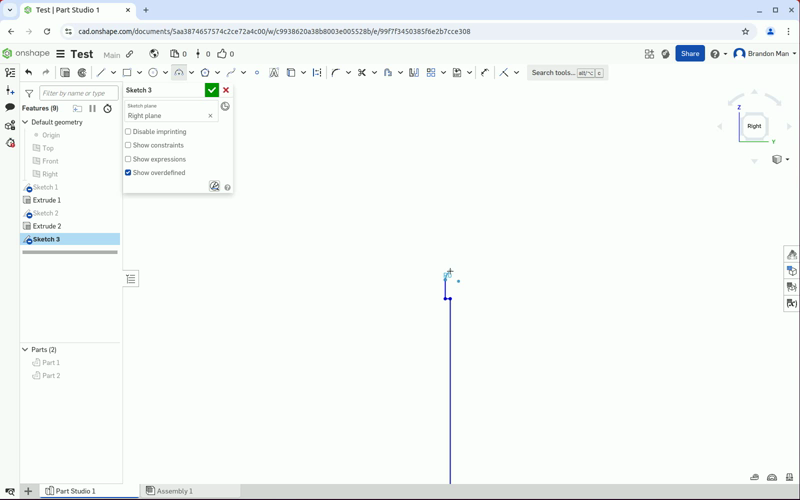
scroll(-6)
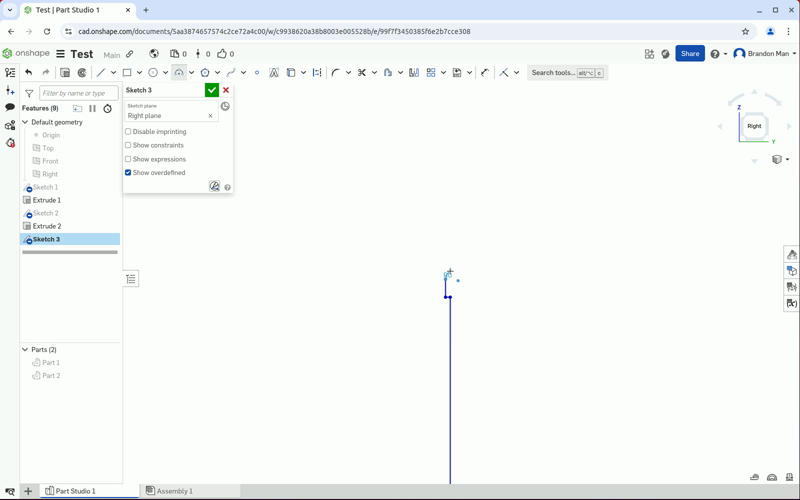
scroll(-6)
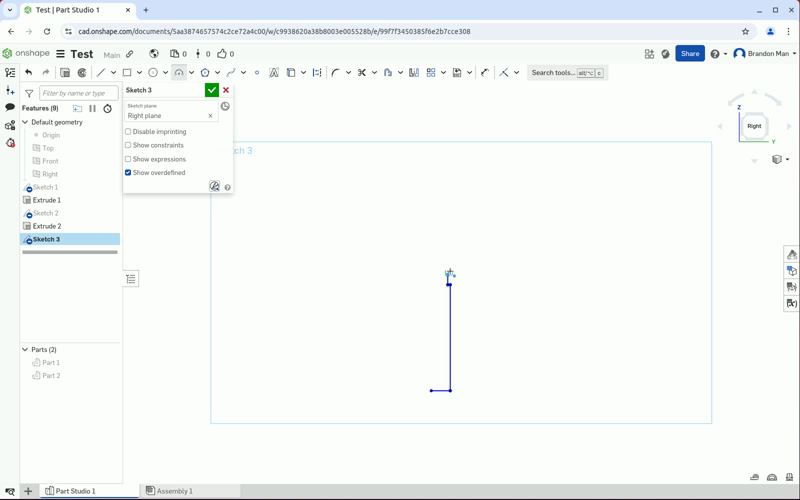
mouse_move(448, 273)
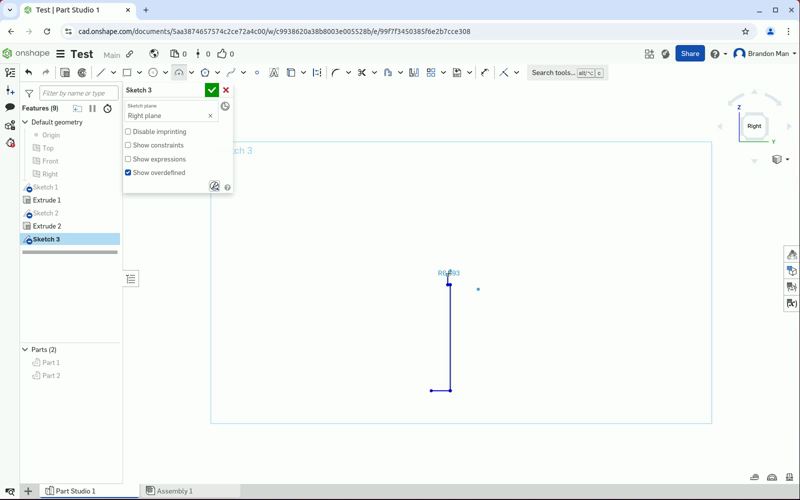
scroll(6)
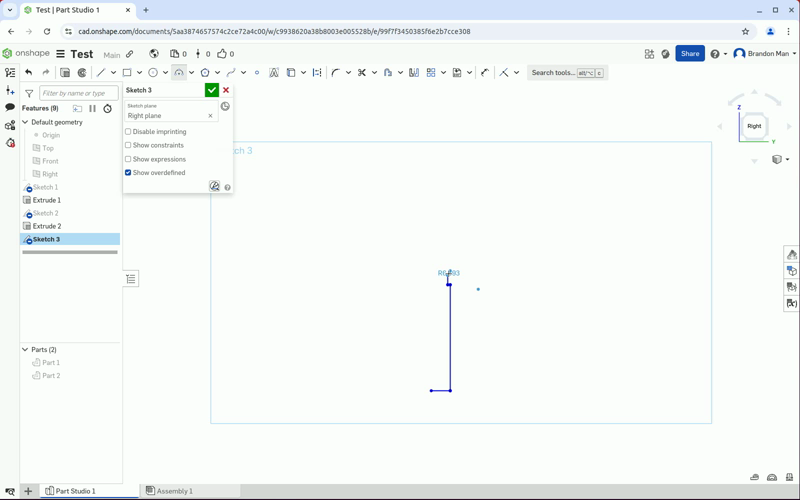
scroll(6)
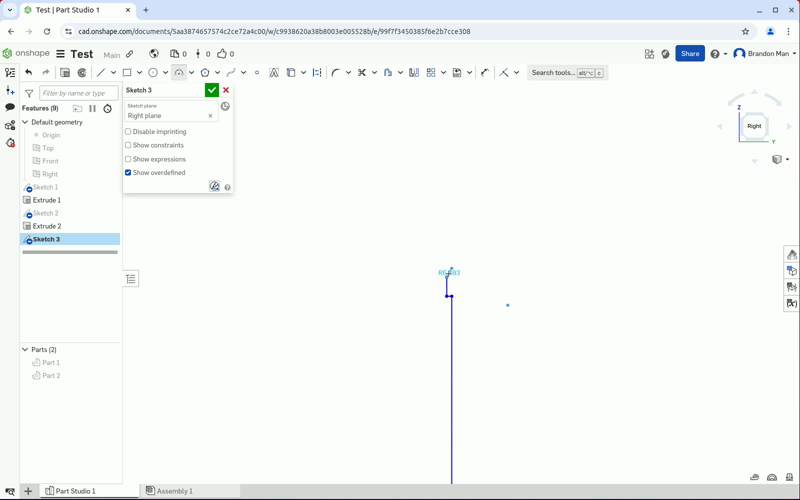
scroll(6)
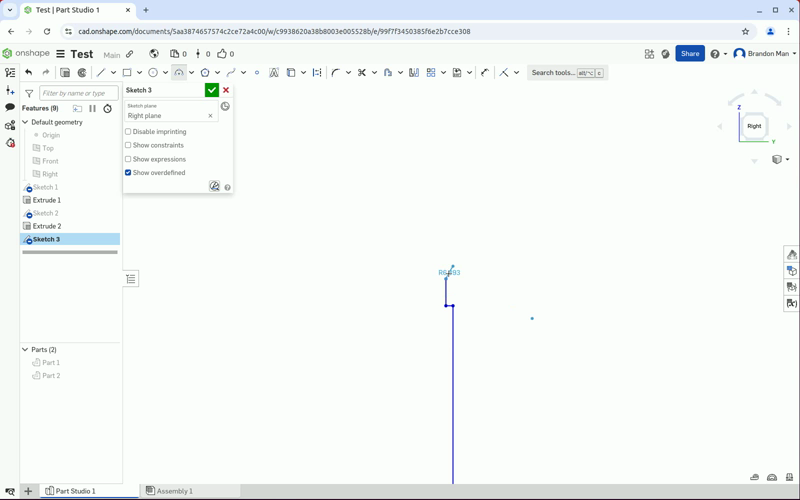
scroll(6)
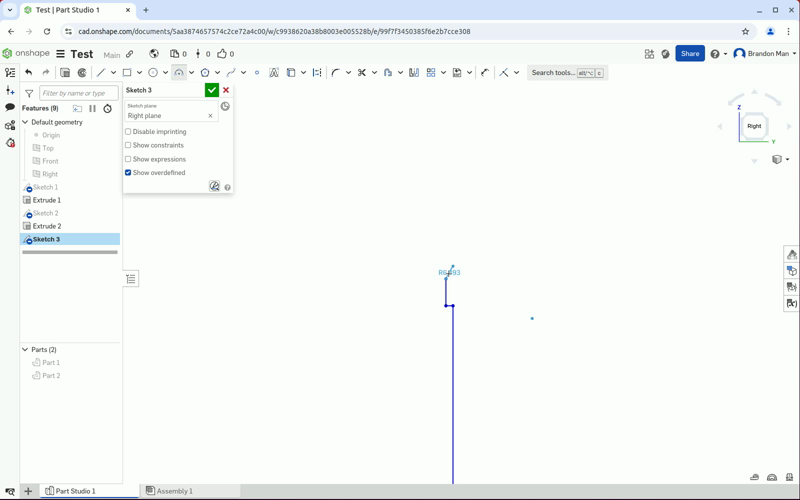
scroll(6)
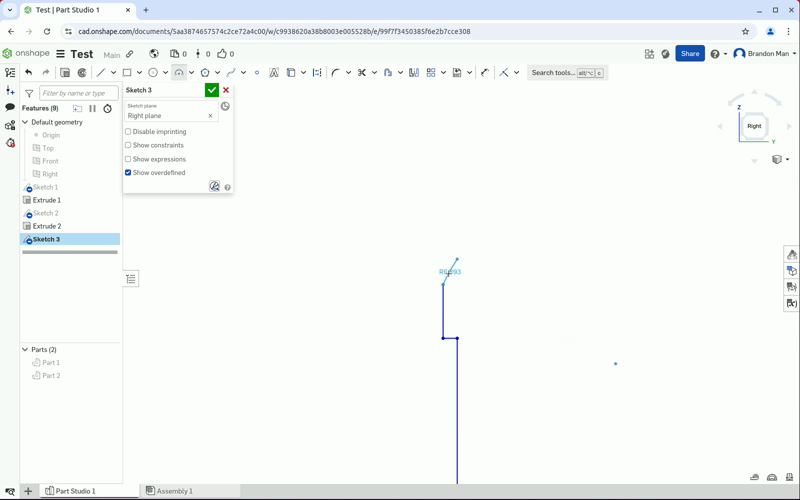
scroll(6)
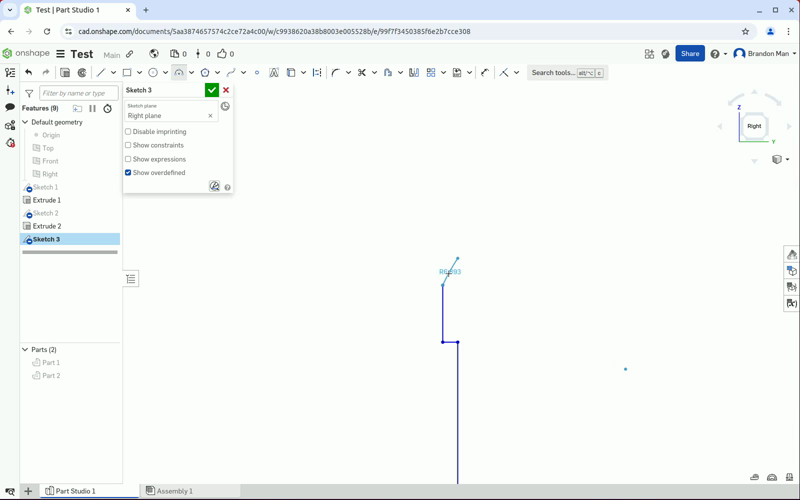
scroll(6)
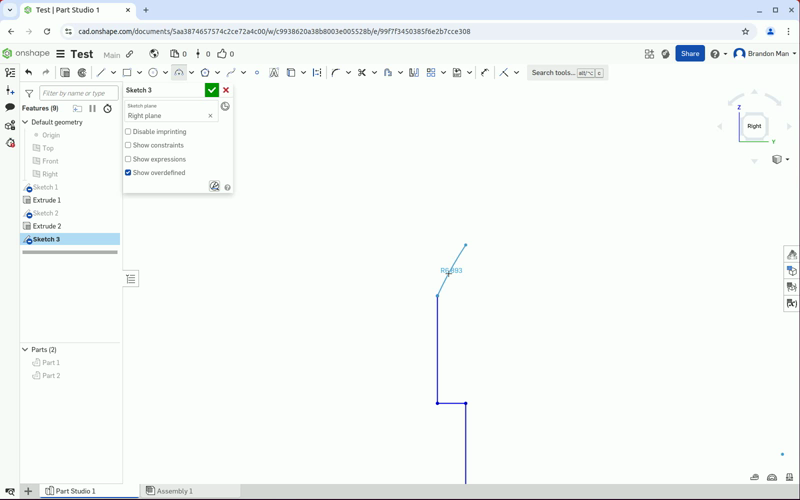
click(448, 273)
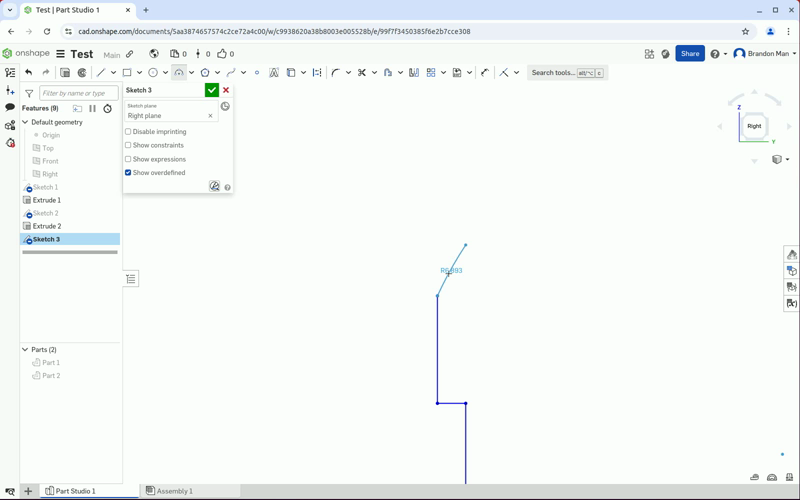
scroll(-6)
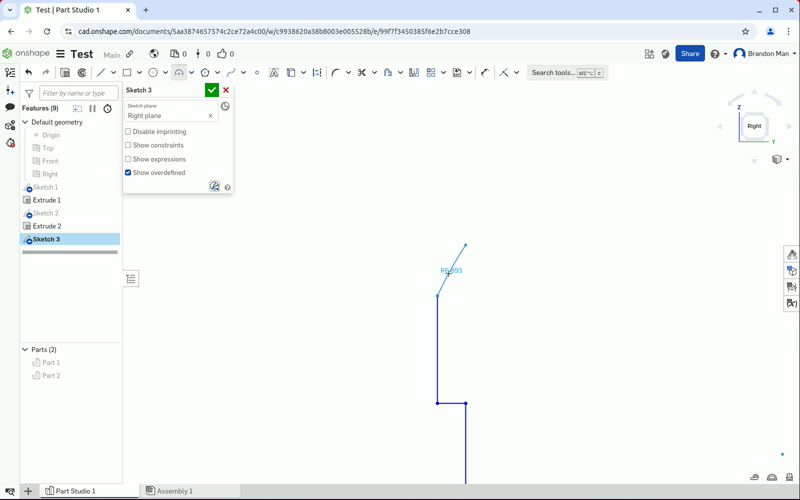
scroll(-6)
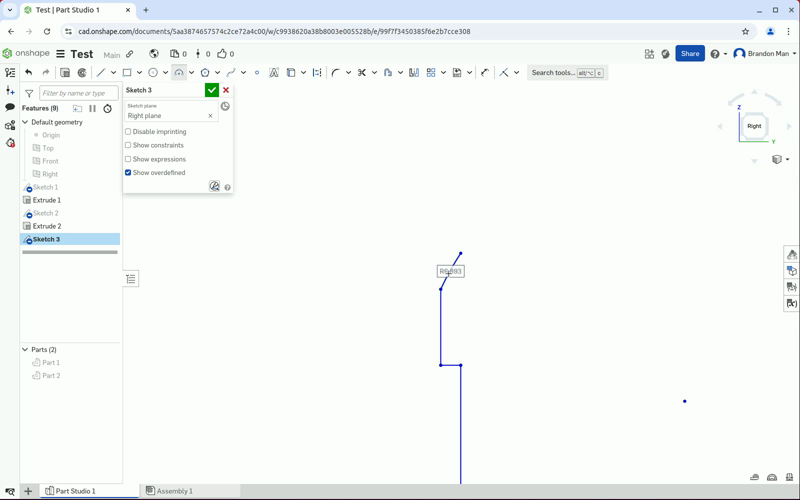
scroll(-6)
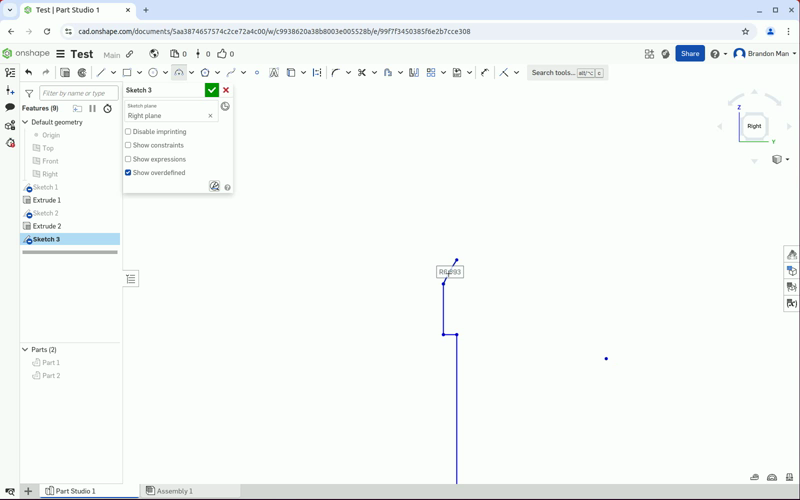
scroll(-6)
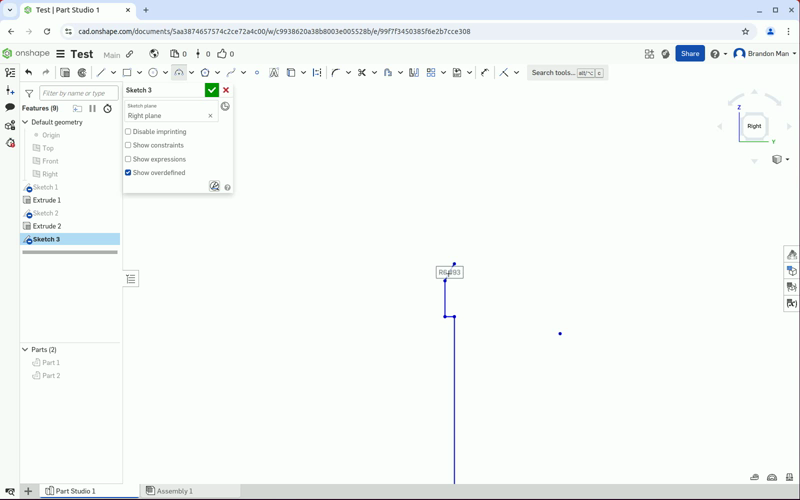
scroll(-6)
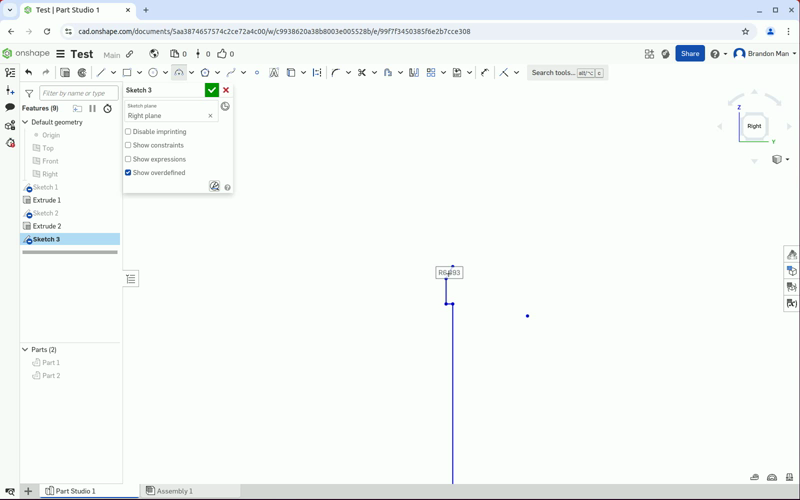
scroll(-6)
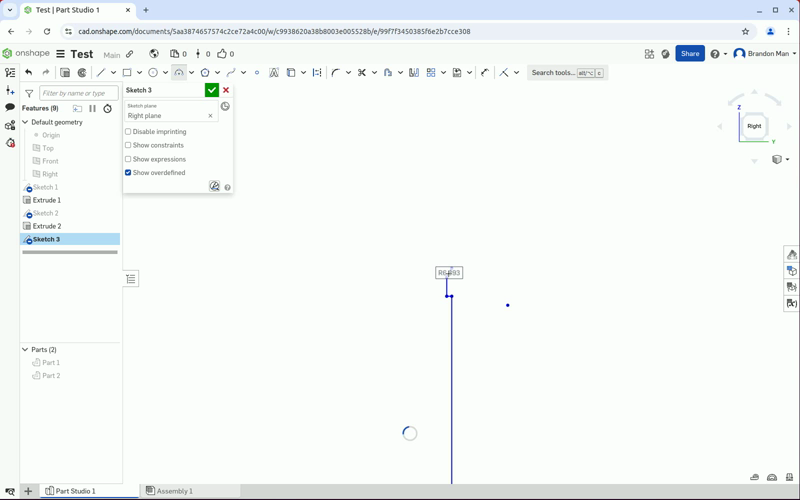
scroll(-6)
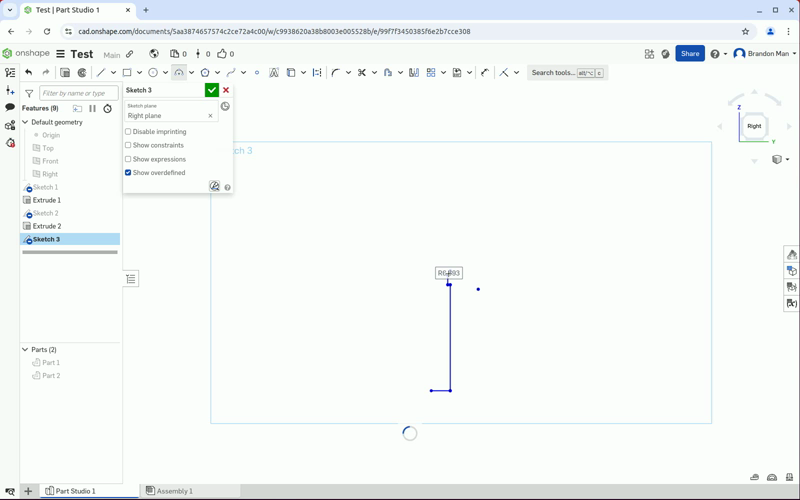
key_up(shift)
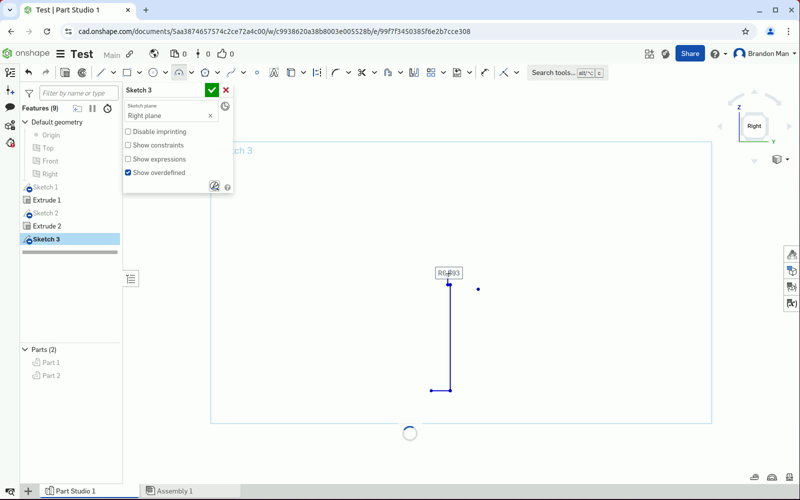
key(esc)
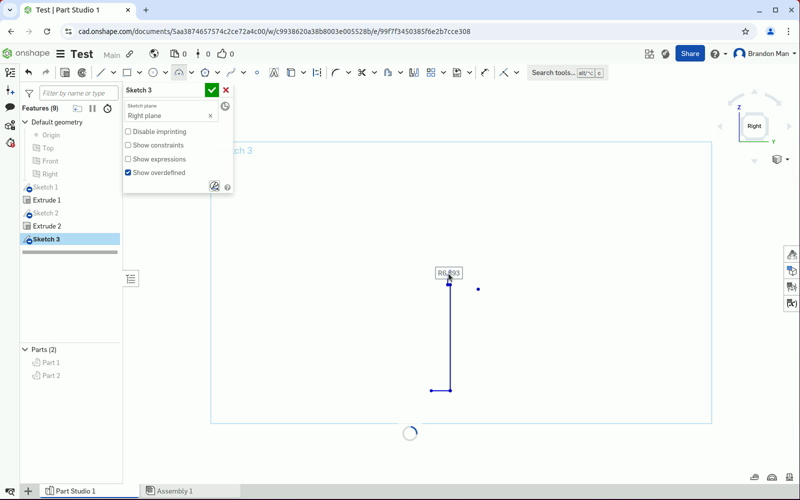
key(l)
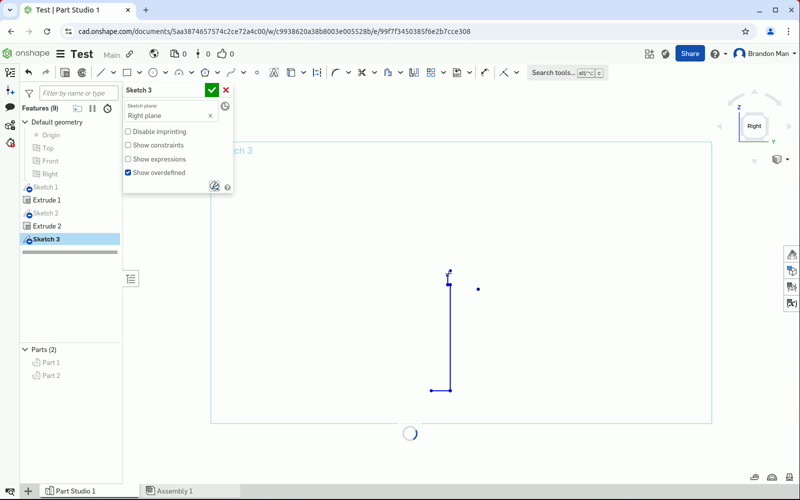
mouse_move(450, 270)
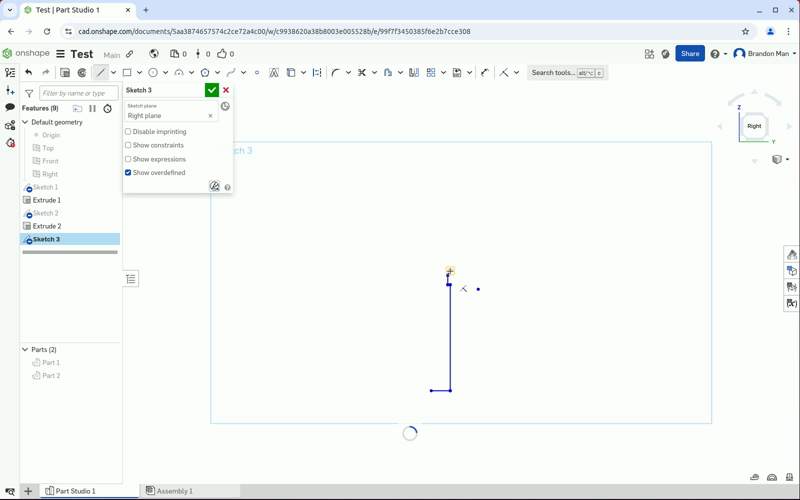
scroll(6)
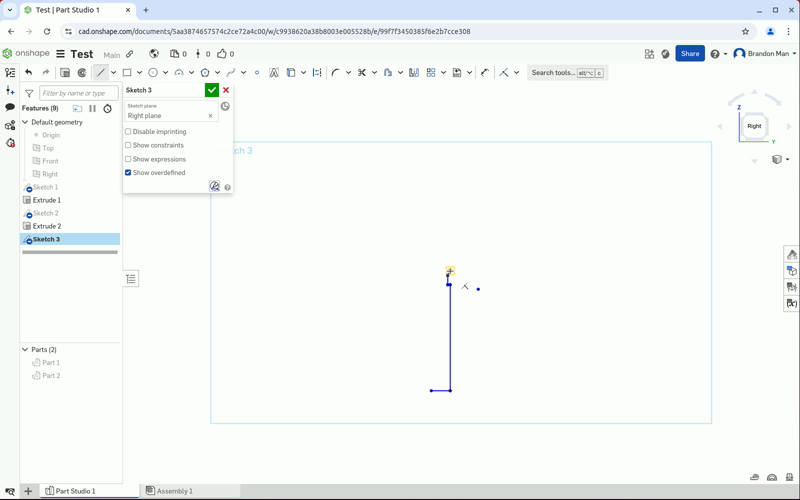
scroll(6)
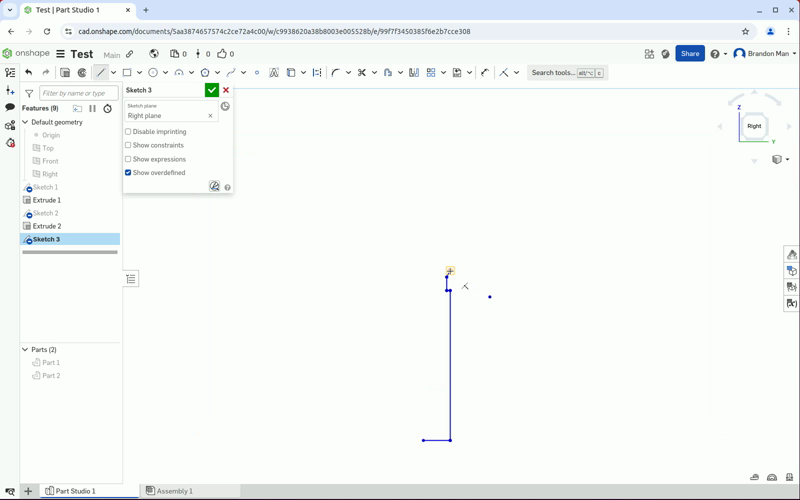
scroll(6)
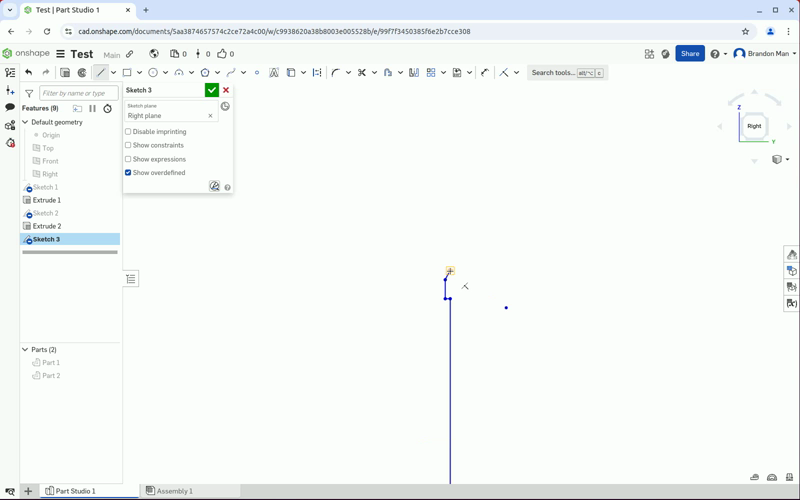
scroll(6)
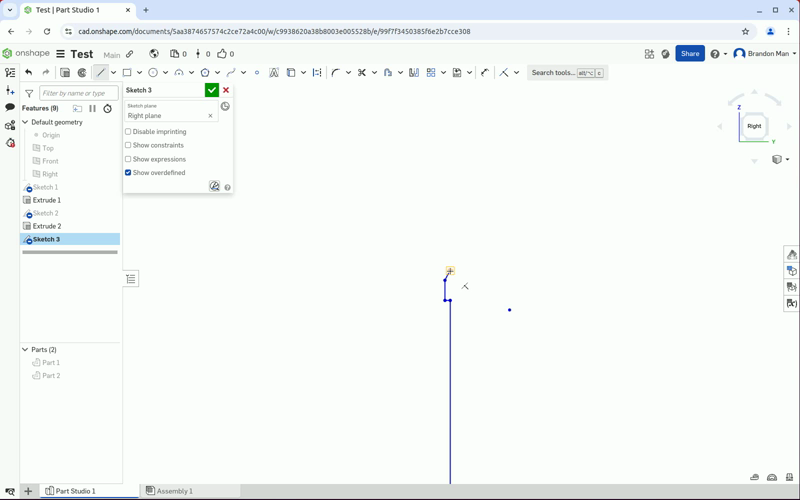
scroll(6)
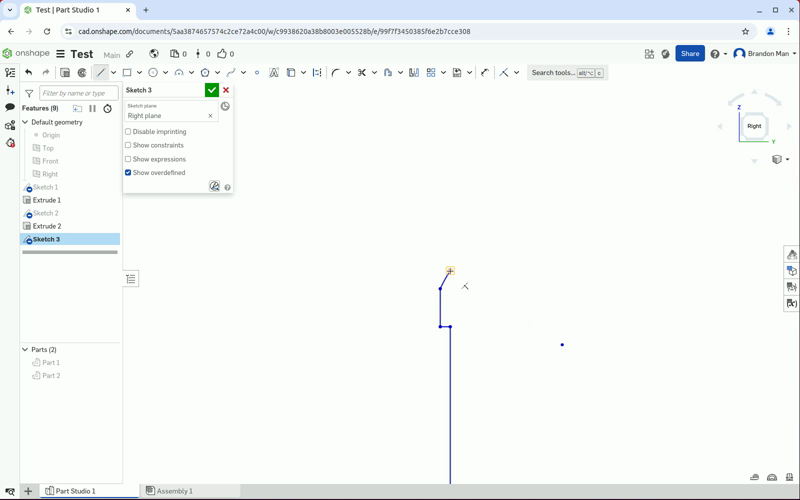
scroll(6)
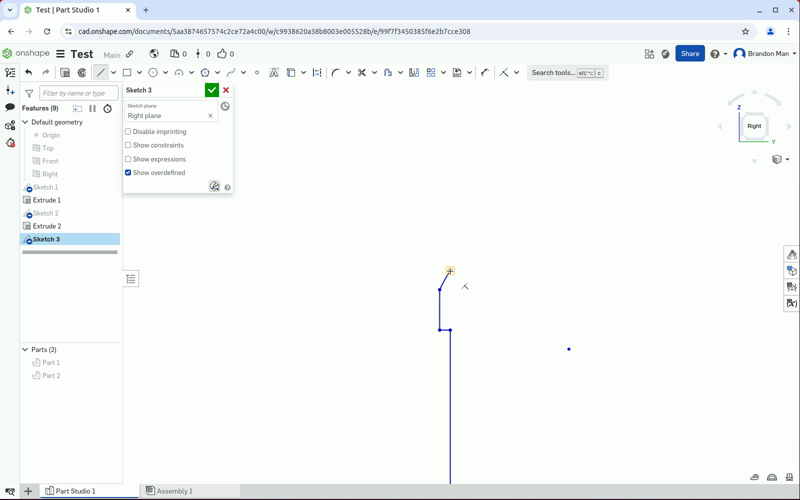
scroll(6)
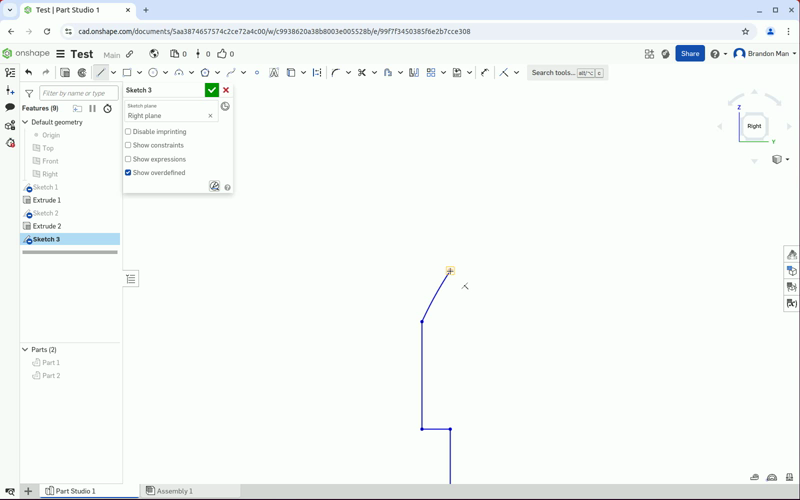
click(450, 270)
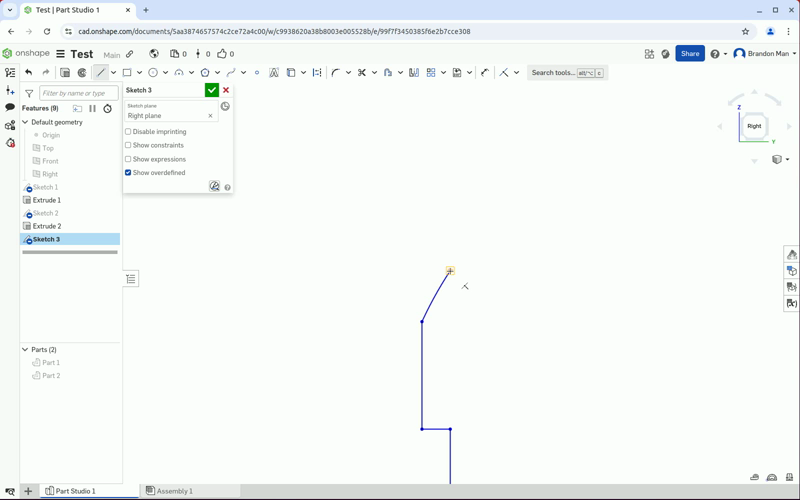
scroll(-6)
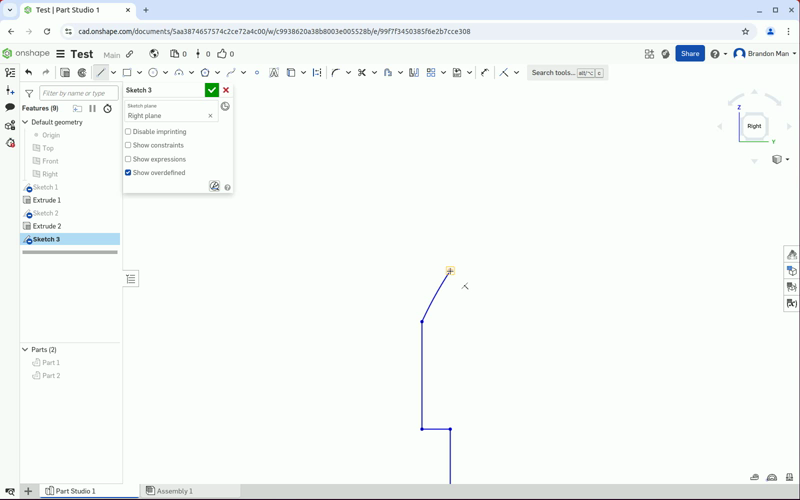
scroll(-6)
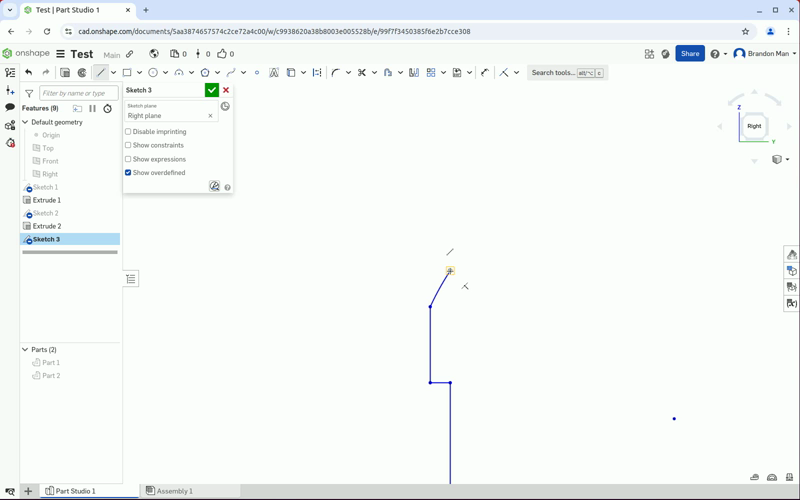
scroll(-6)
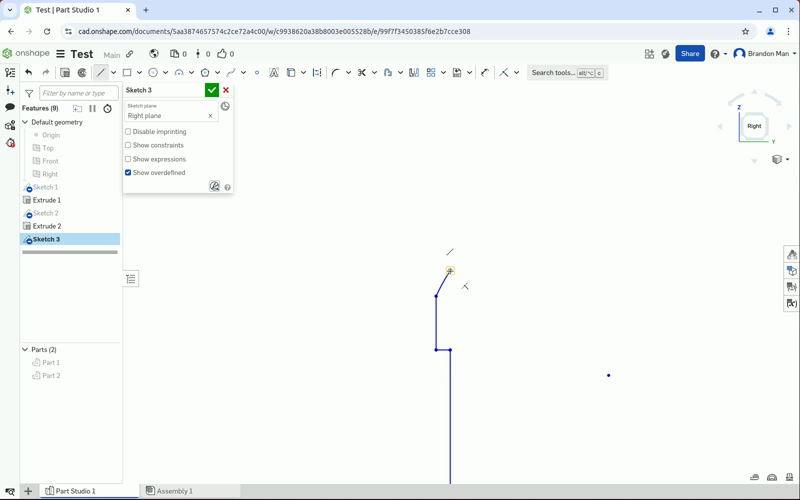
scroll(-6)
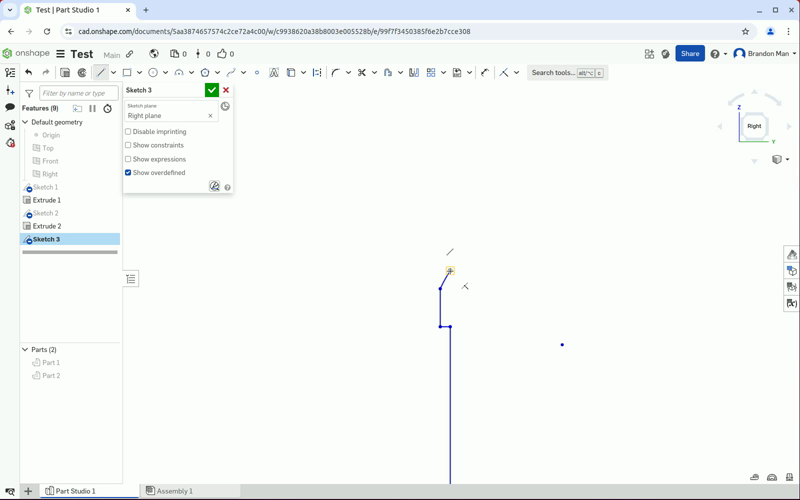
scroll(-6)
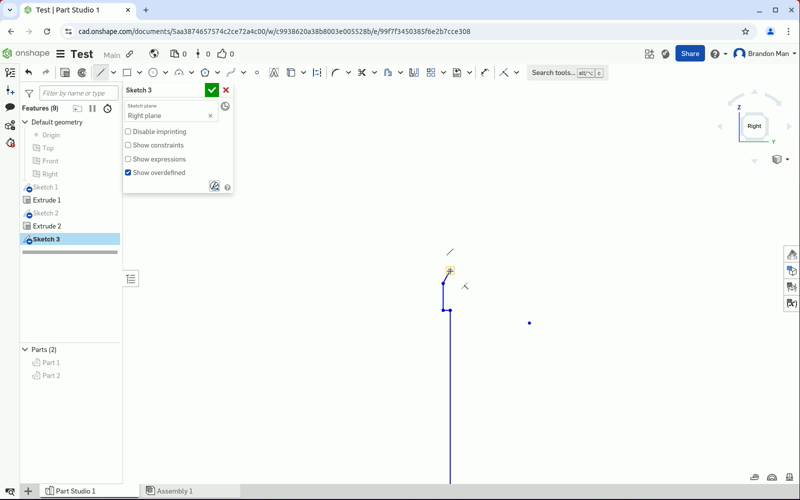
scroll(-6)
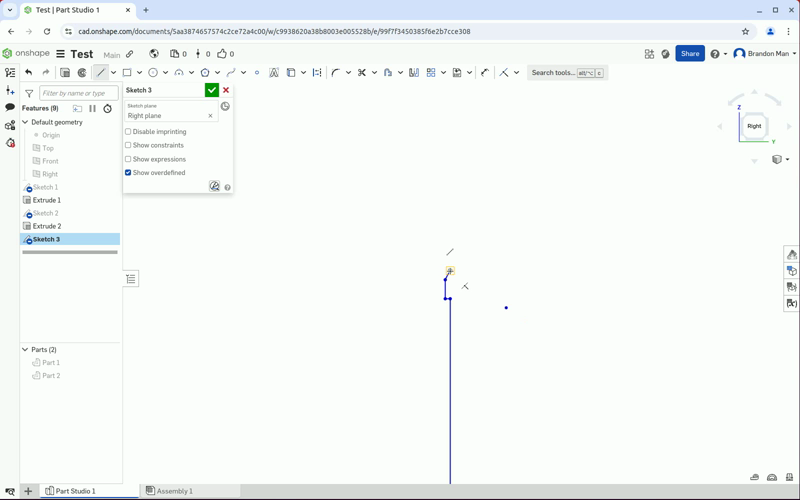
scroll(-6)
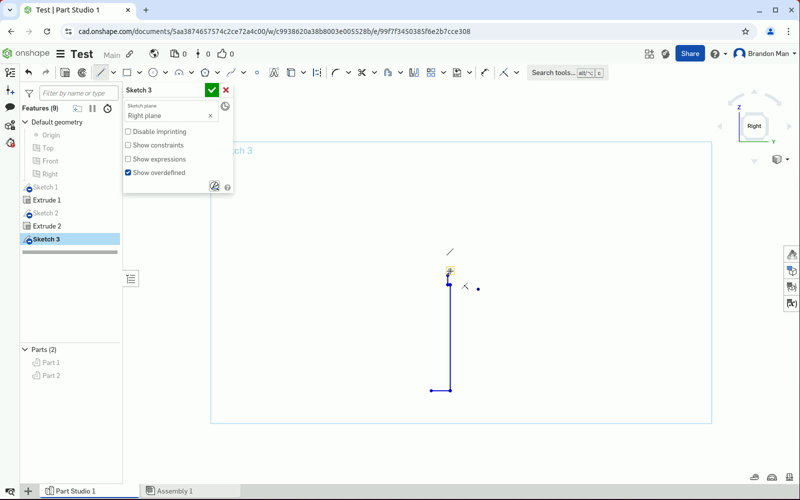
key_down(shift)
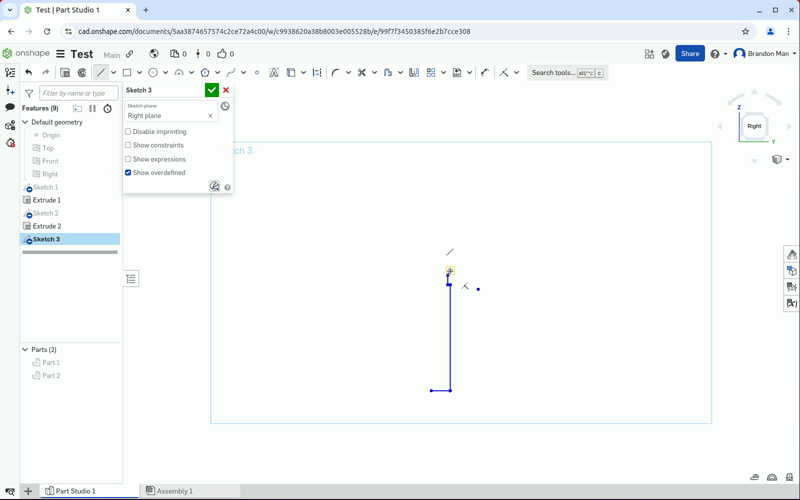
mouse_move(450, 171)
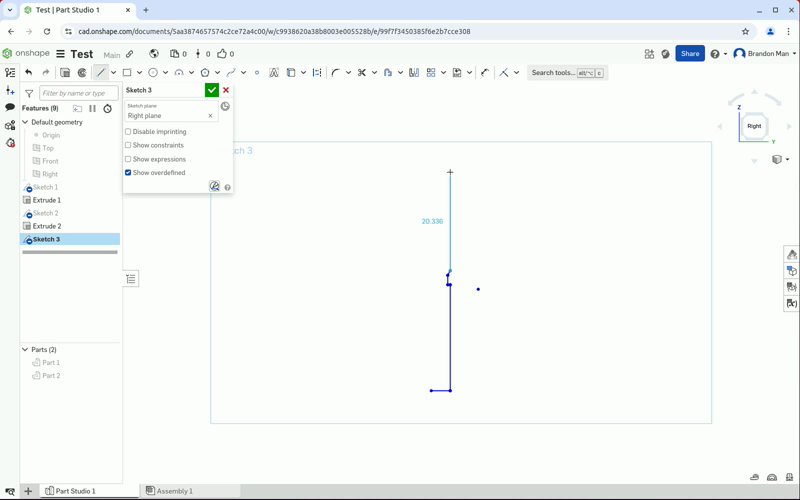
click(450, 171)
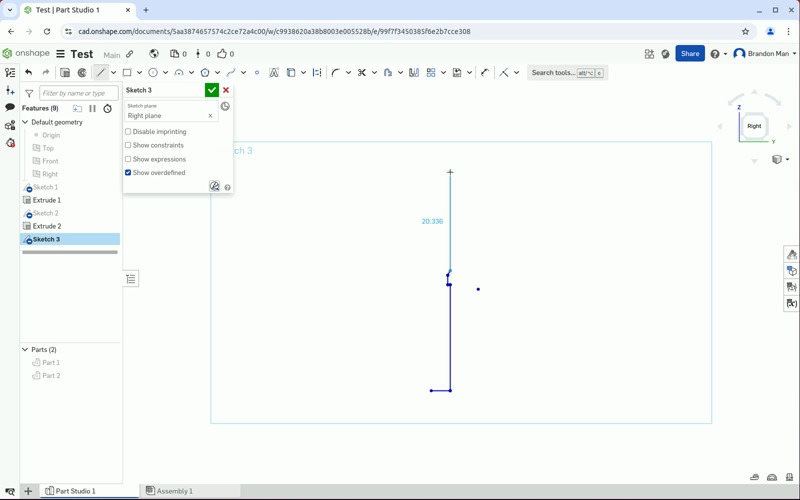
key_up(shift)
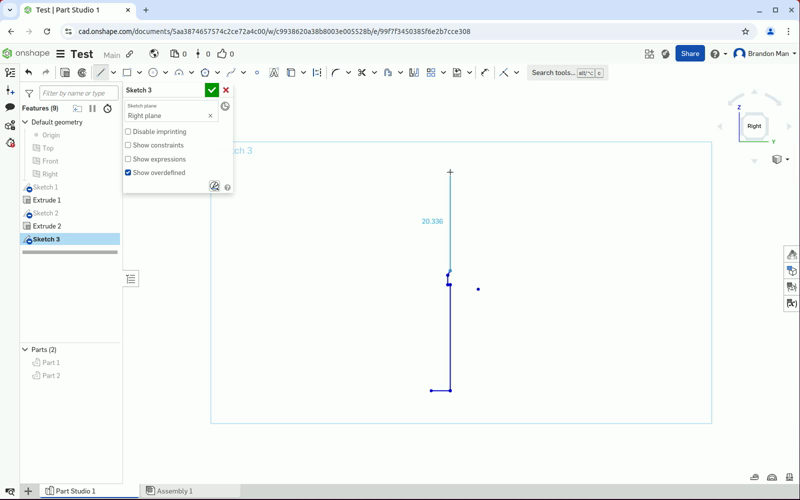
key_down(shift)
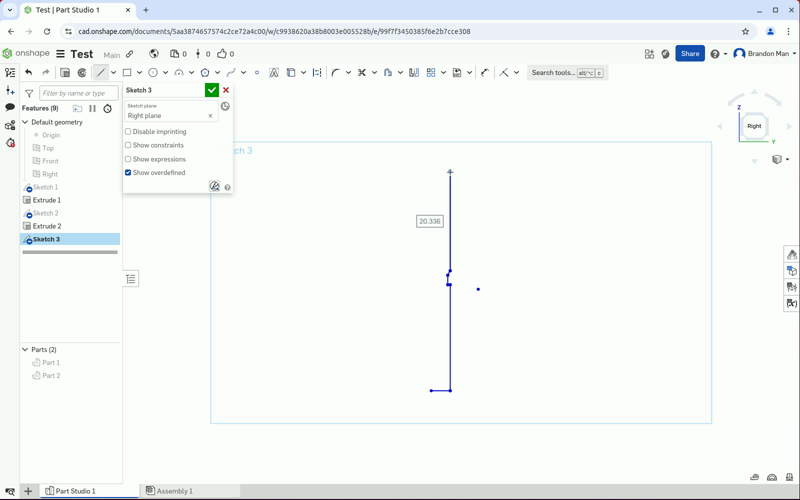
mouse_move(480, 171)
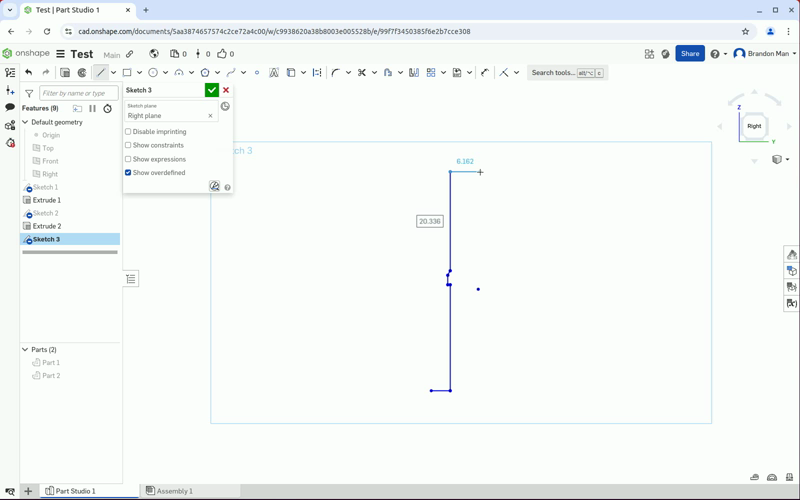
mouse_move(431, 171)
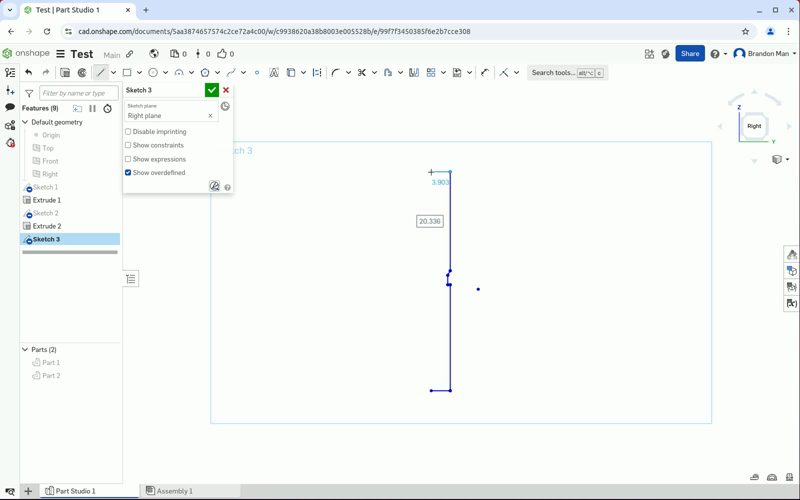
click(431, 171)
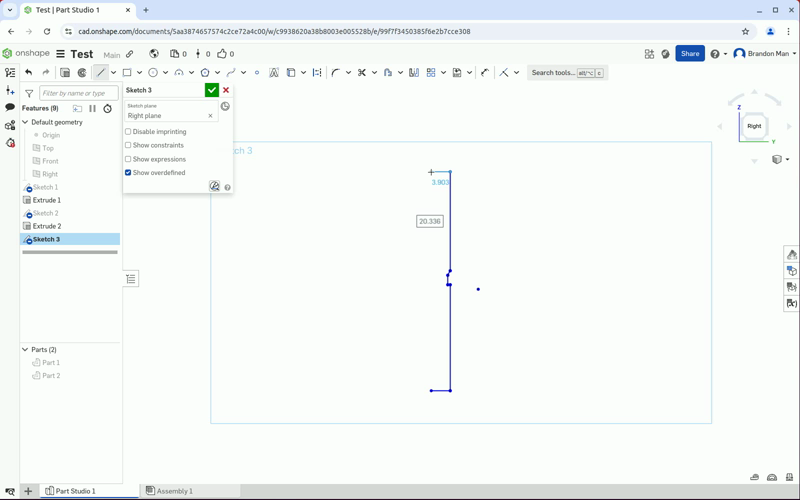
key_up(shift)
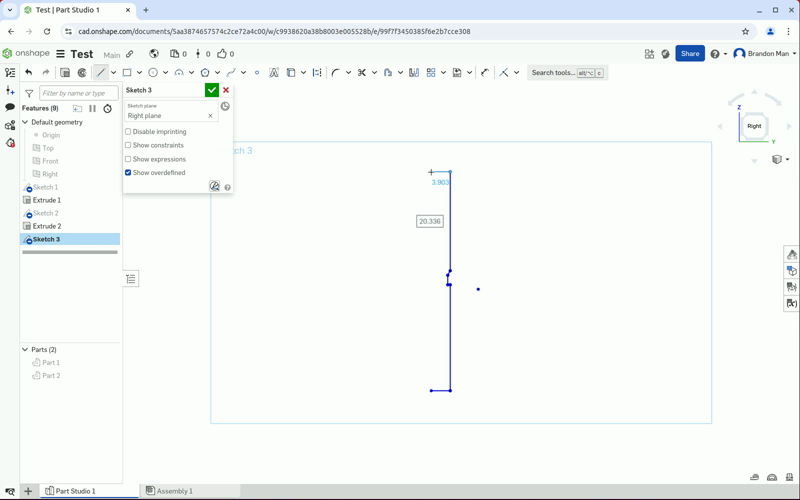
key_down(shift)
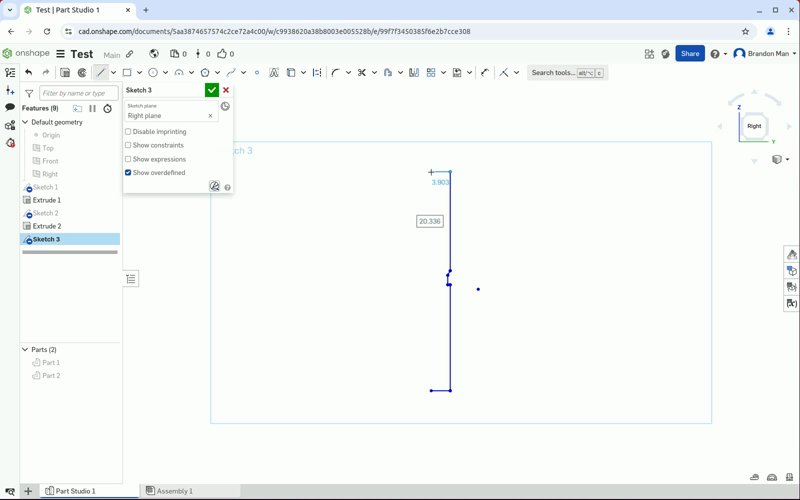
mouse_move(431, 390)
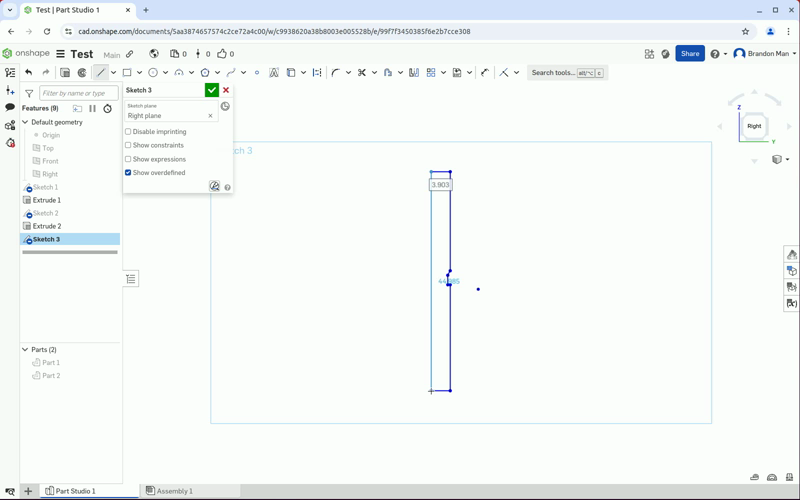
key_up(shift)
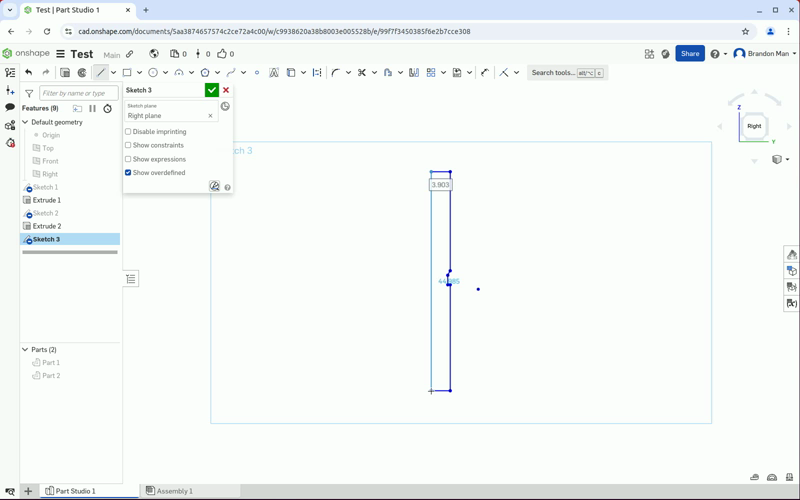
click(431, 390)
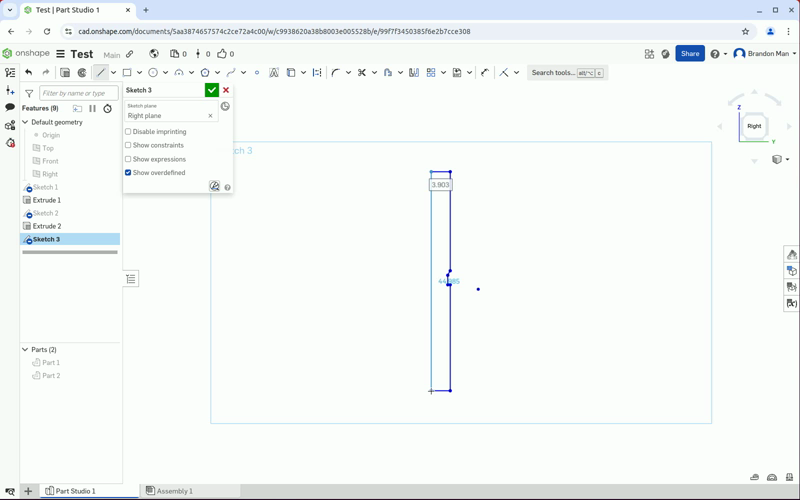
key(esc)
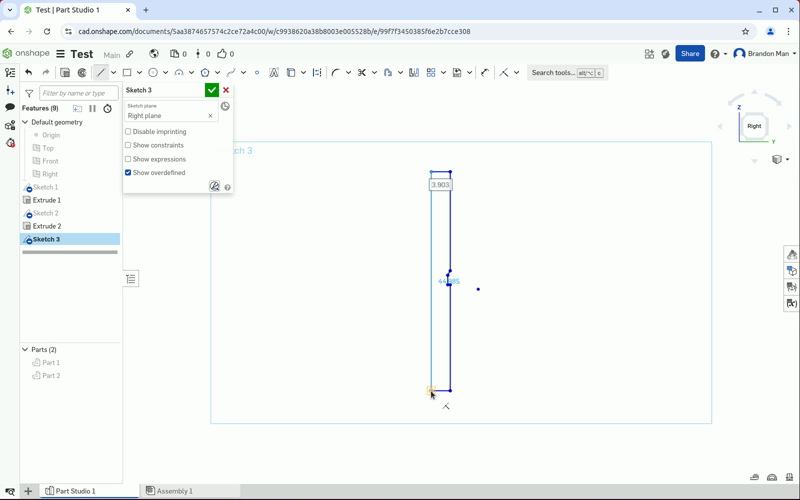
mouse_move(436, 273)
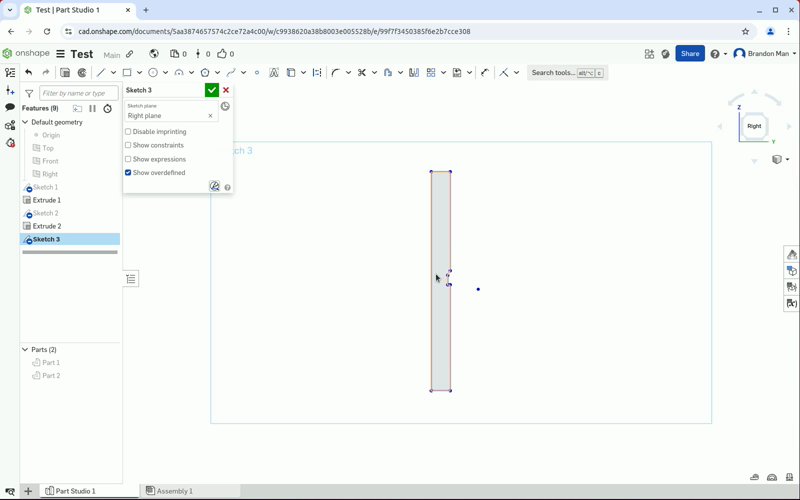
click(436, 273)
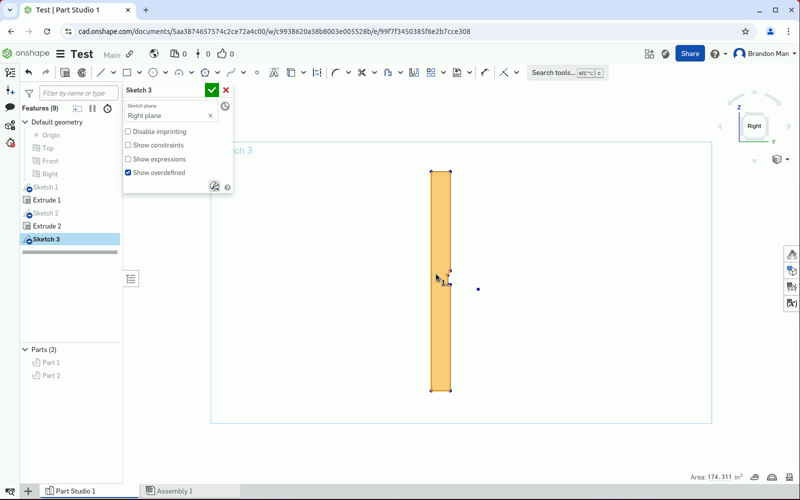
mouse_move(73, 352)
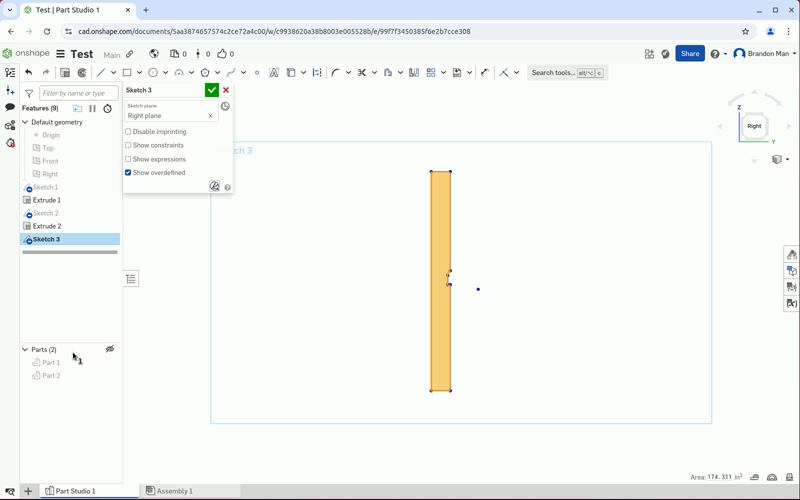
key(shift+y)
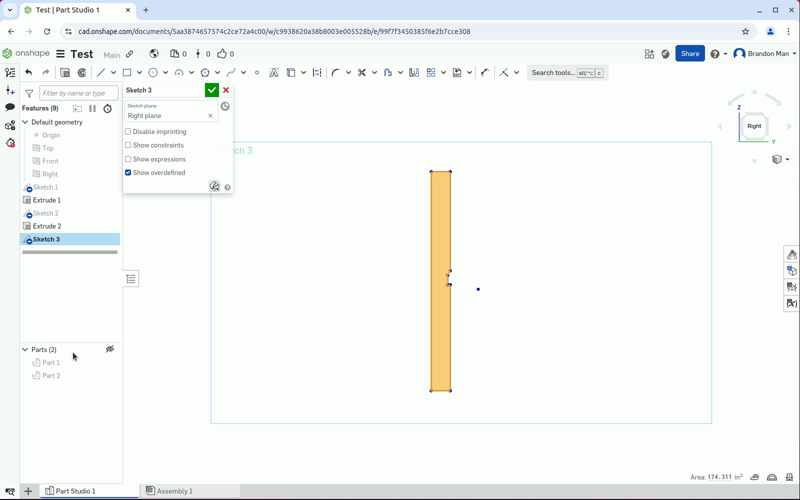
key(shift+e)
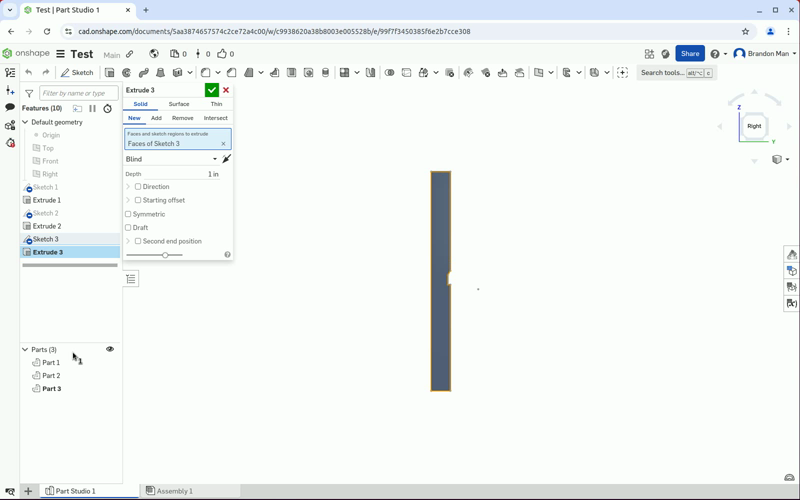
mouse_move(143, 106)
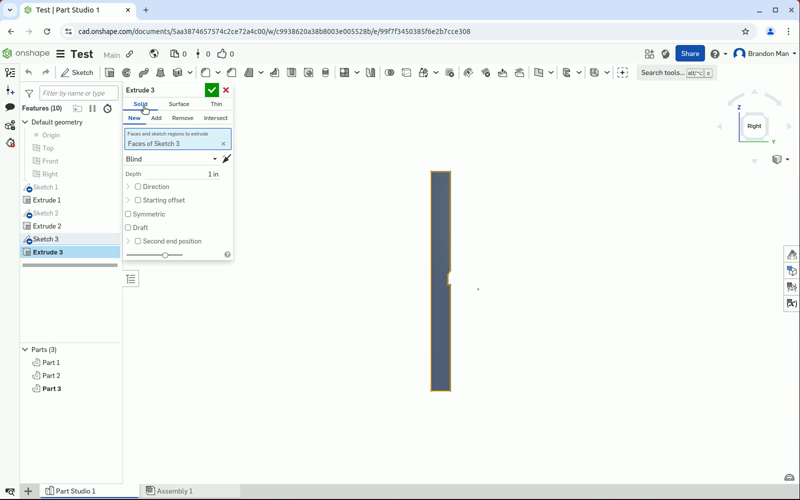
click(143, 106)
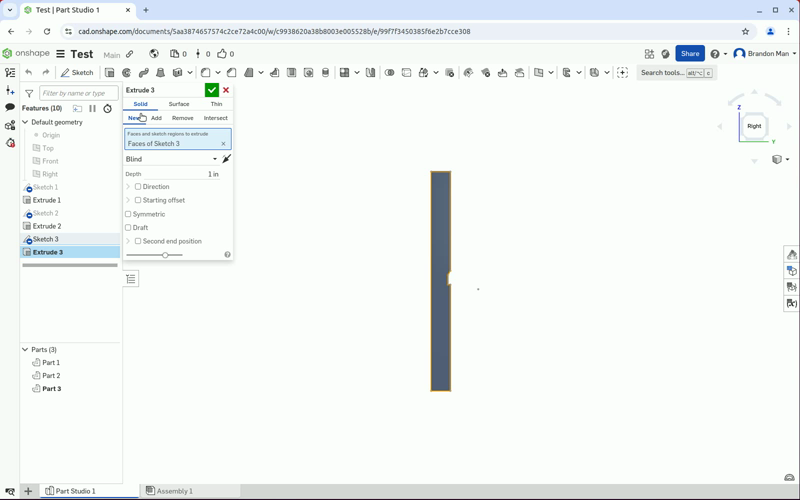
mouse_move(137, 120)
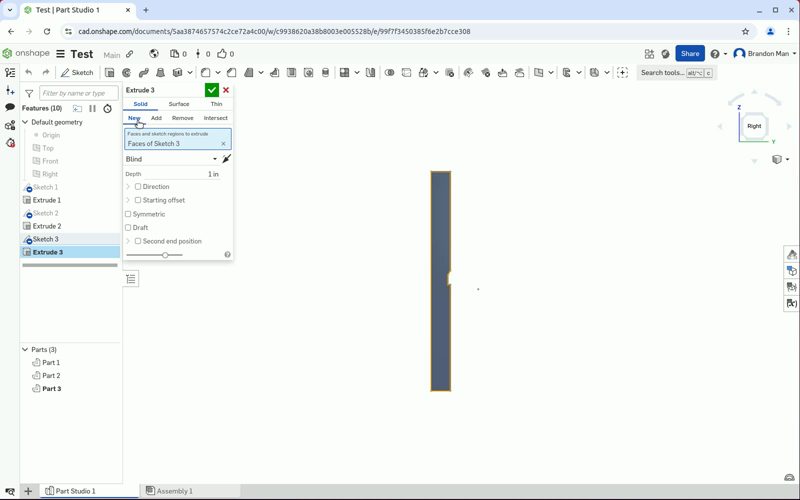
click(137, 120)
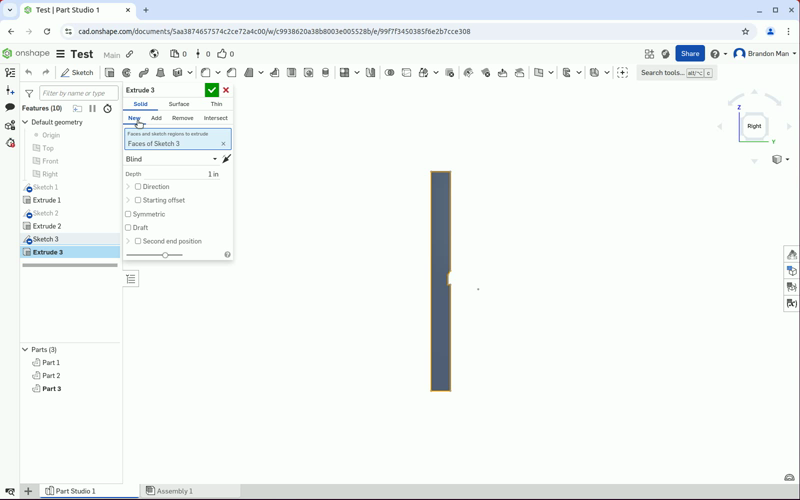
key(tab, 4)
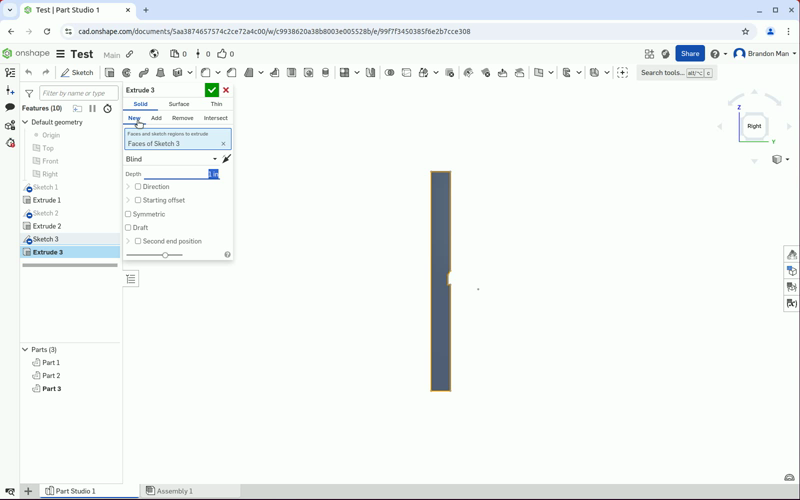
text(0.962)
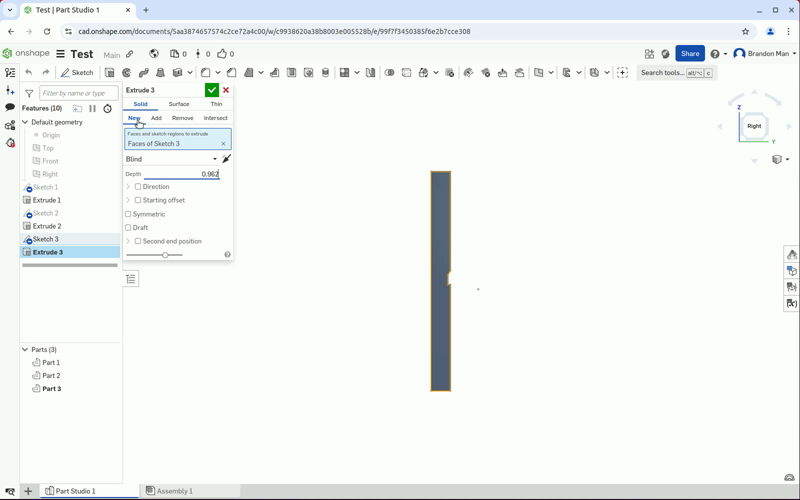
key(tab, 3)
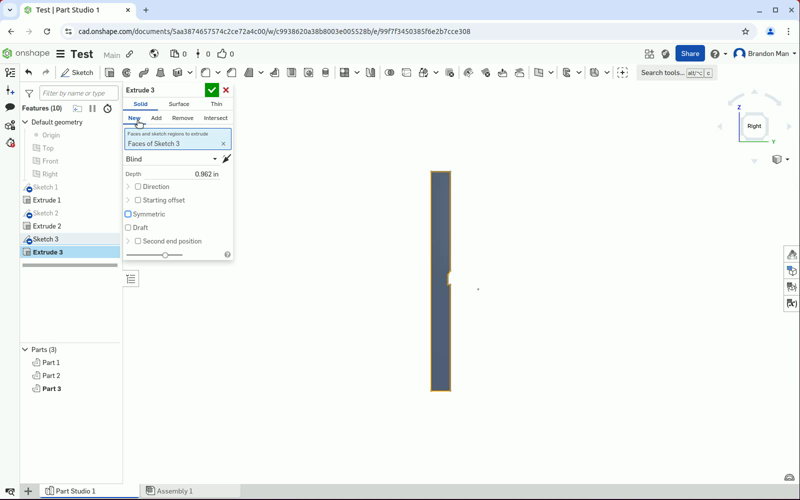
key(space)
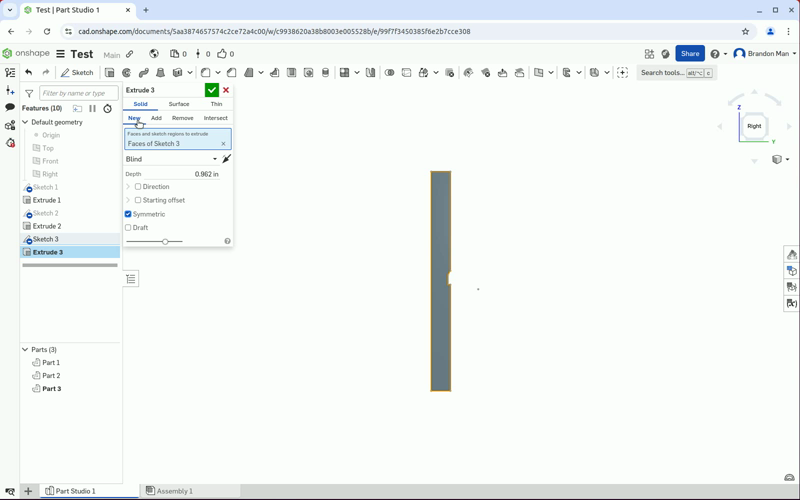
key(enter)
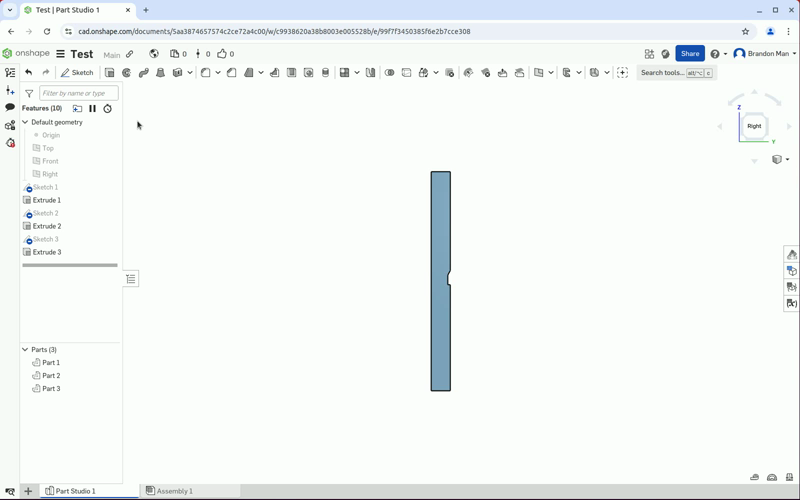
key(shift+h)
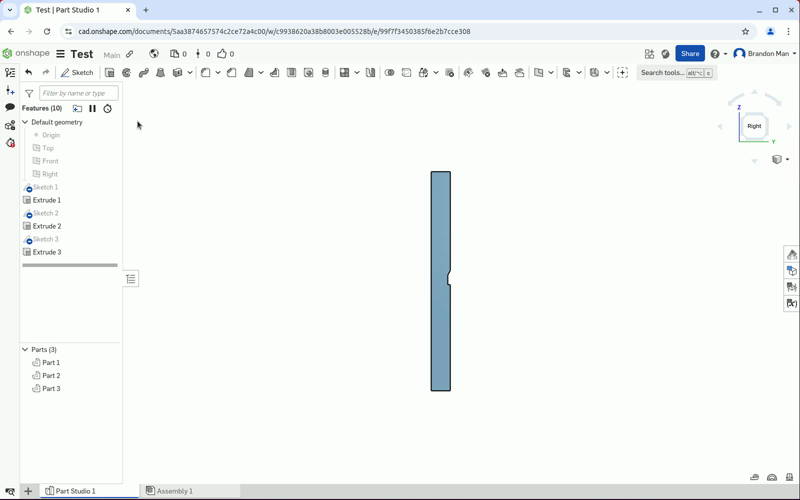
key(shift+h)
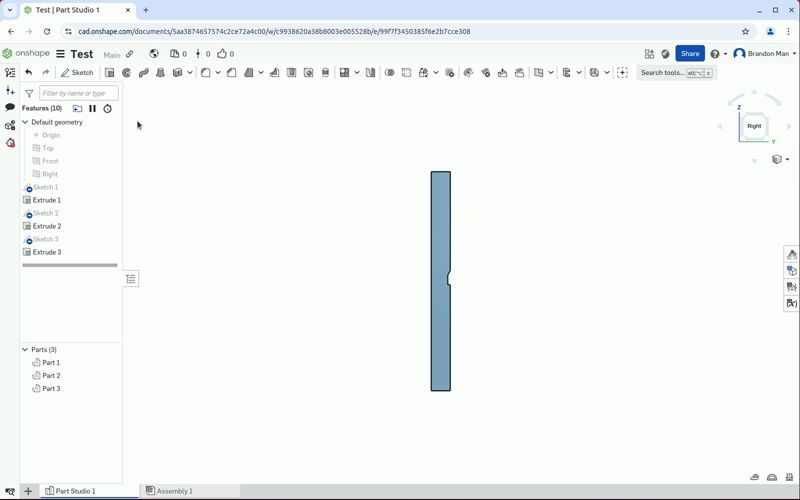
mouse_move(73, 189)
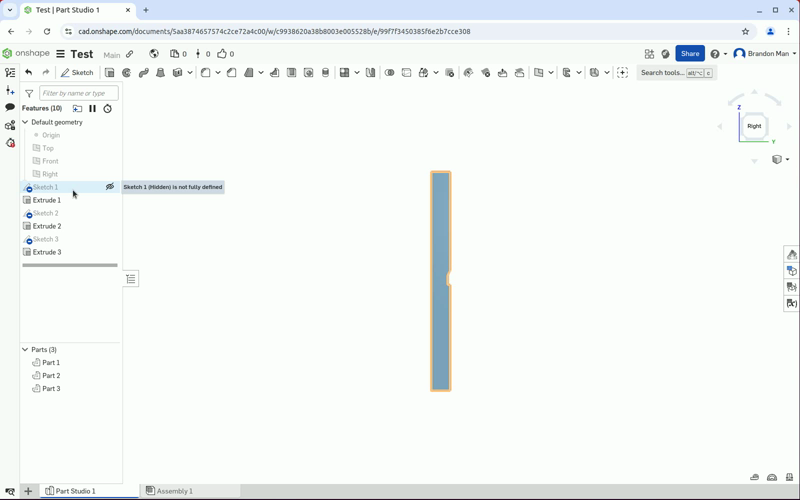
click(73, 189)
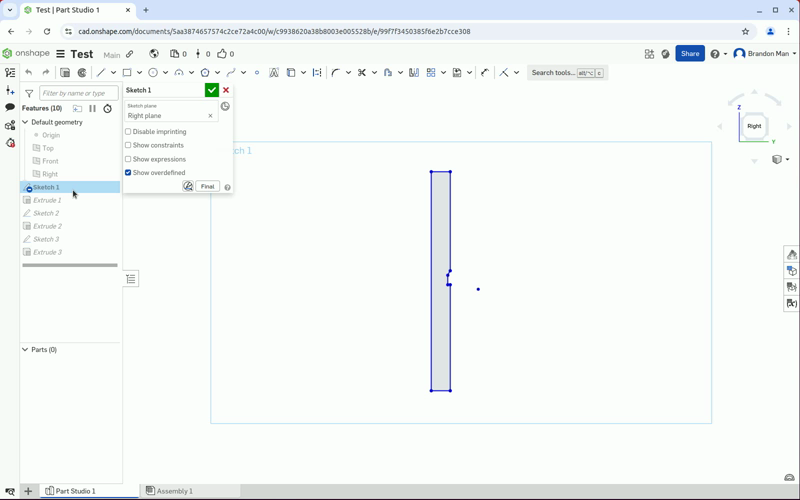
mouse_move(229, 92)
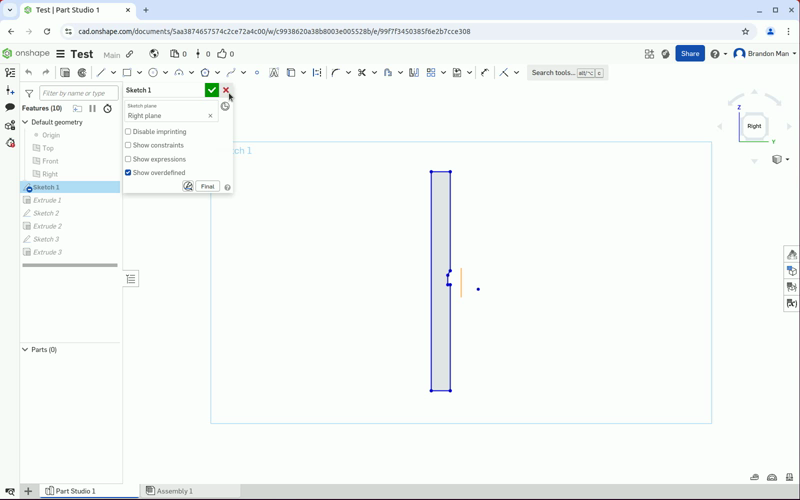
click(229, 92)
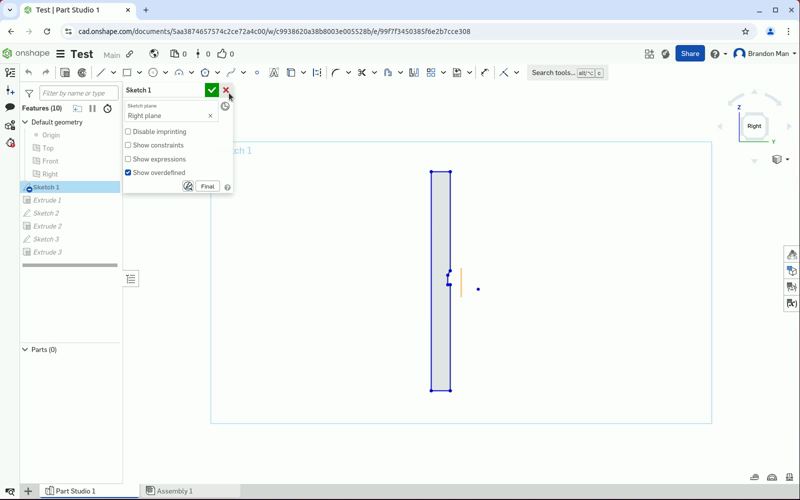
key(shift+s)
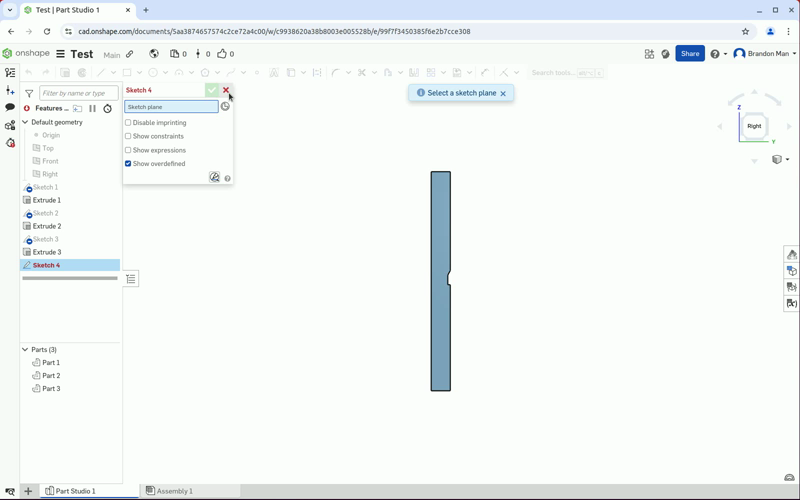
mouse_move(73, 176)
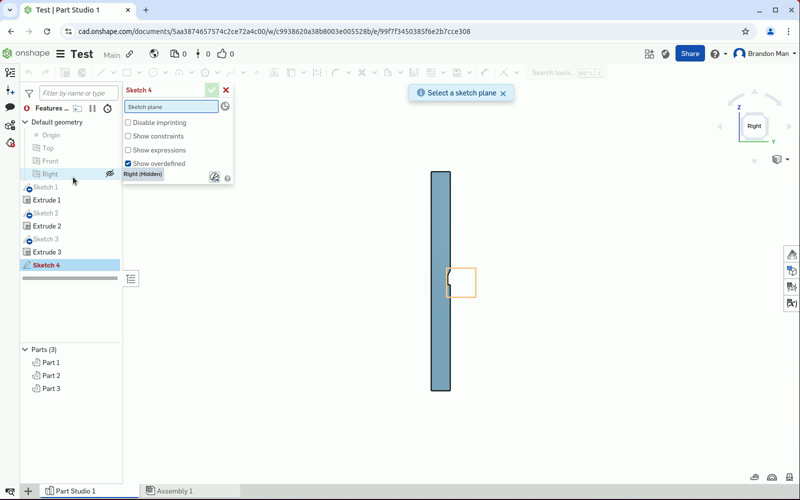
click(73, 176)
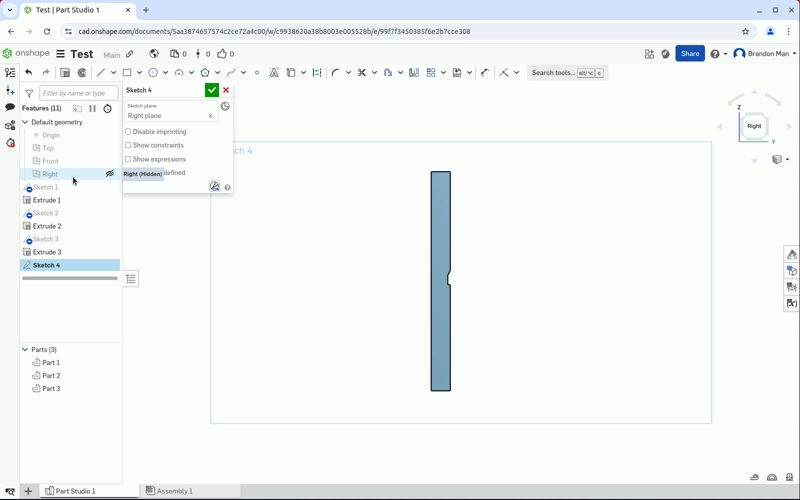
mouse_move(73, 352)
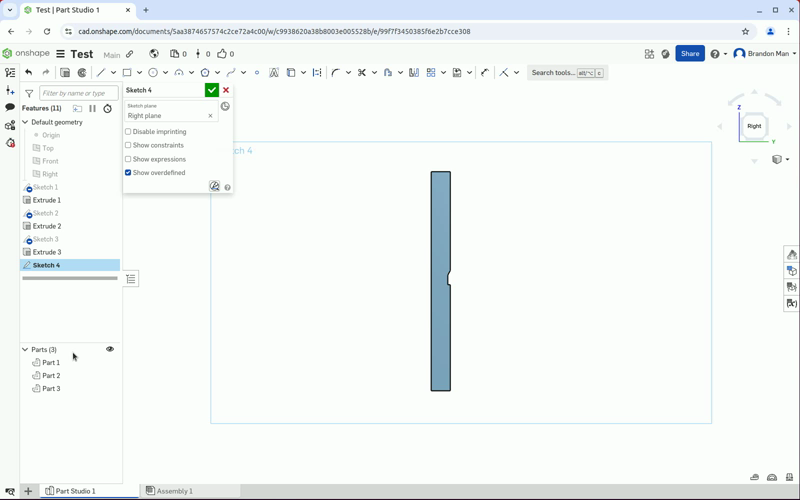
key(y)
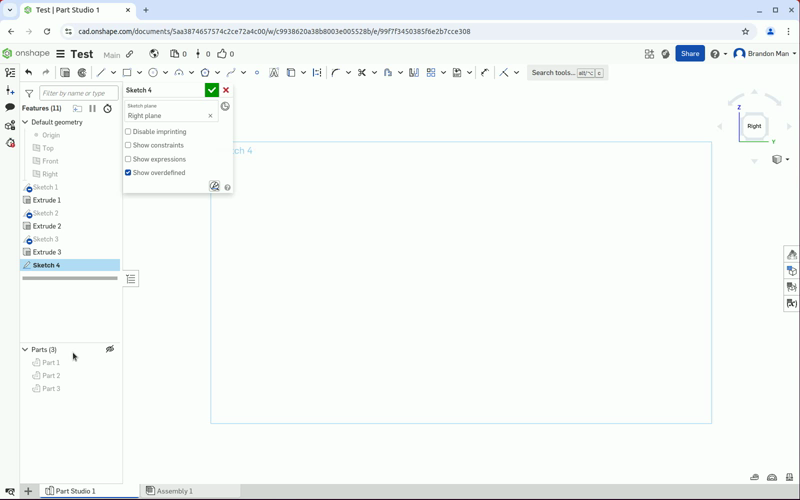
key(l)
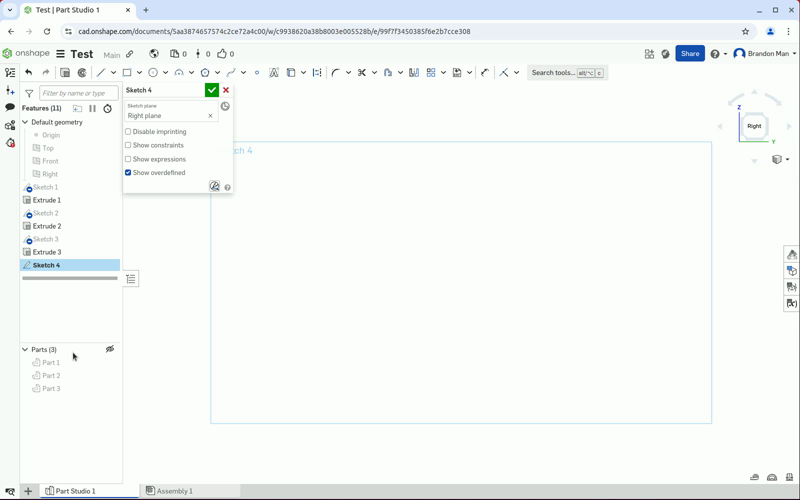
key_down(shift)
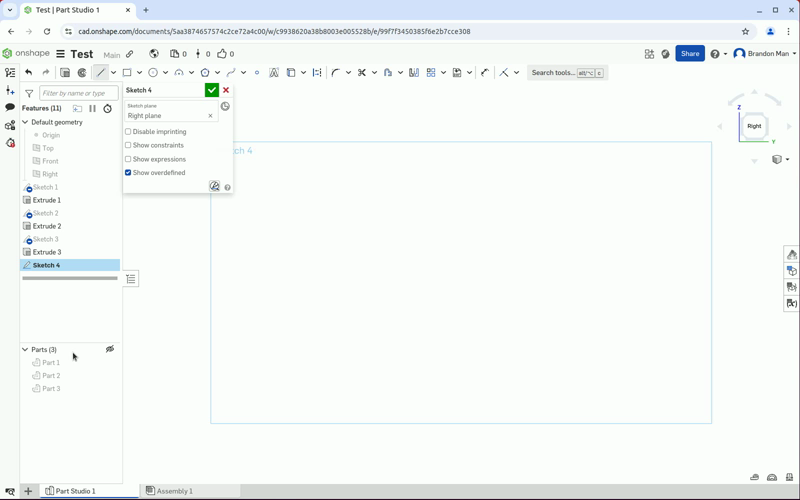
mouse_move(447, 282)
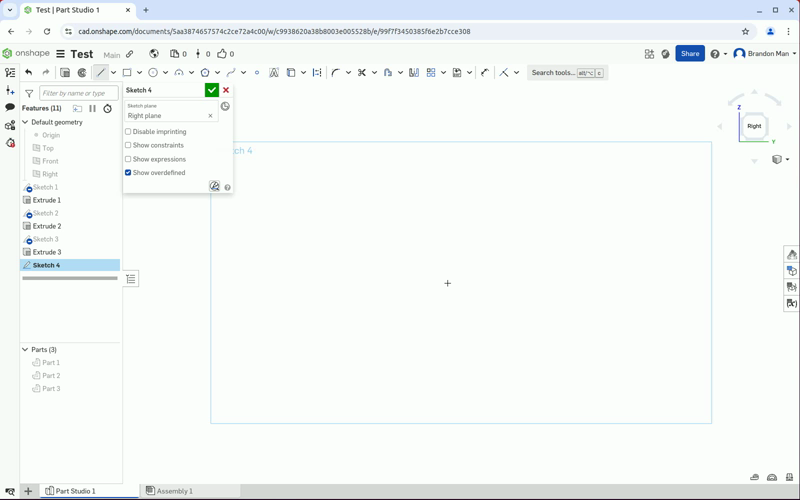
click(447, 282)
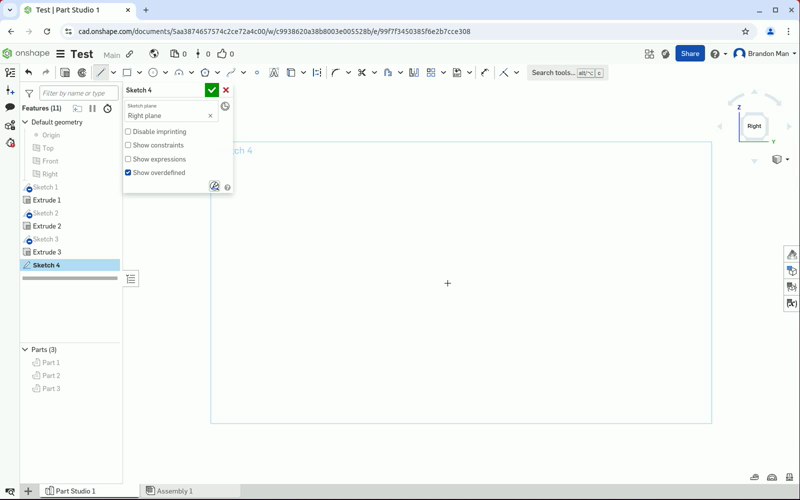
key_up(shift)
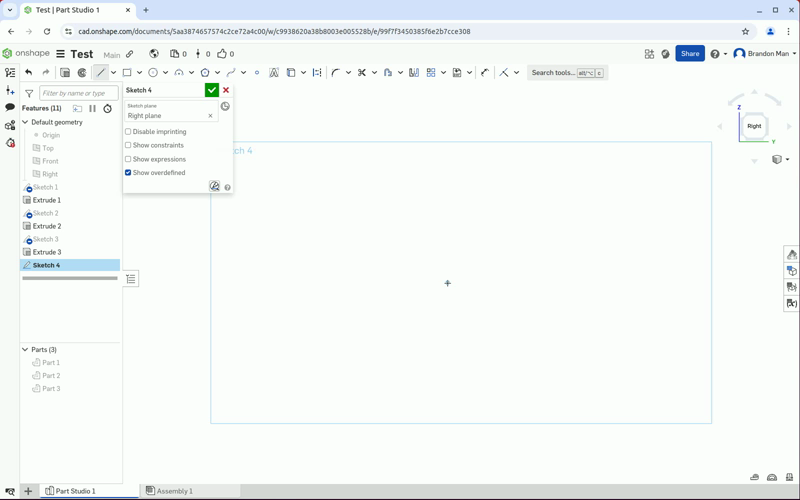
key_down(shift)
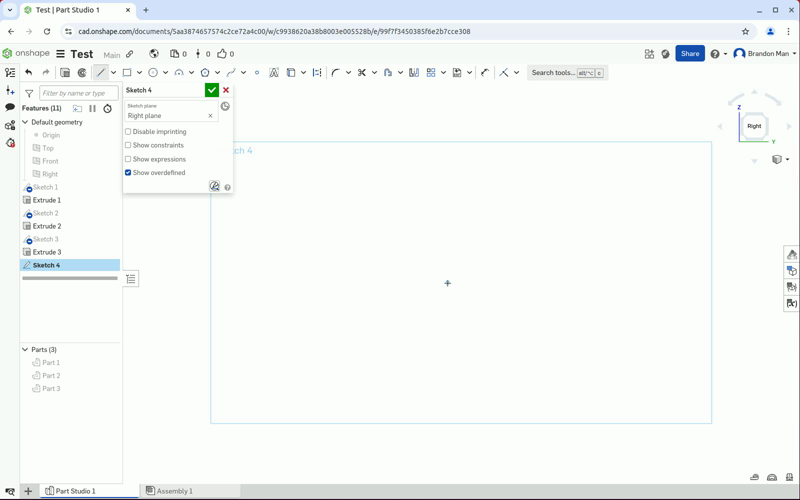
mouse_move(477, 282)
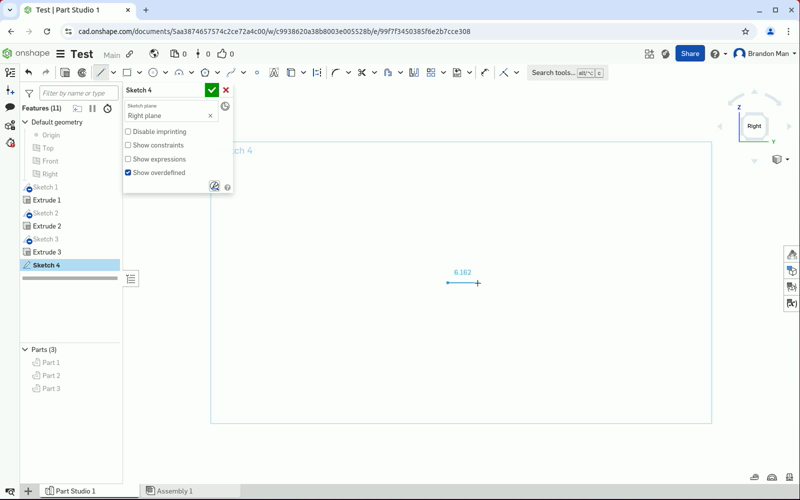
mouse_move(449, 282)
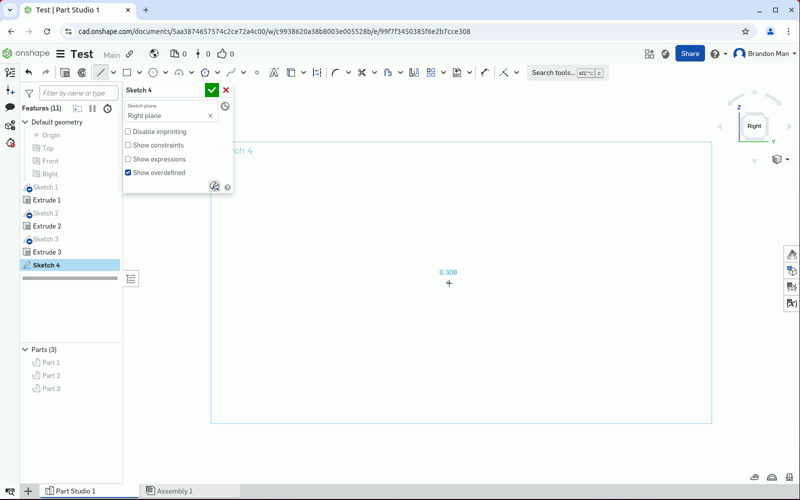
scroll(6)
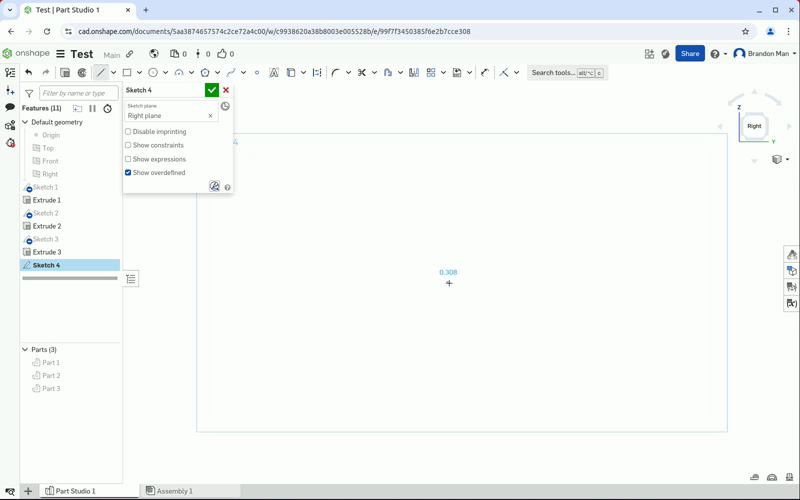
scroll(6)
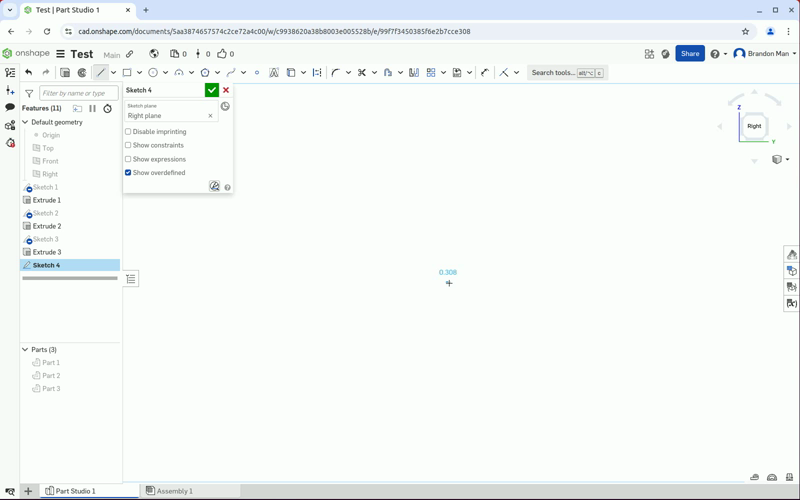
scroll(6)
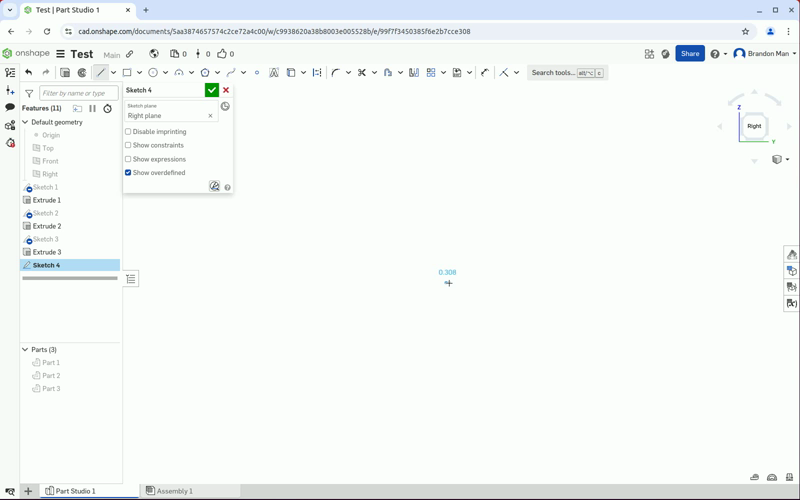
scroll(6)
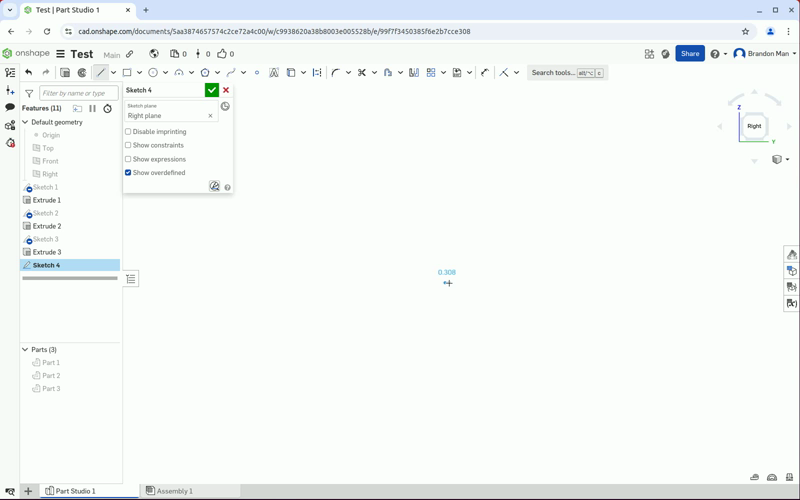
scroll(6)
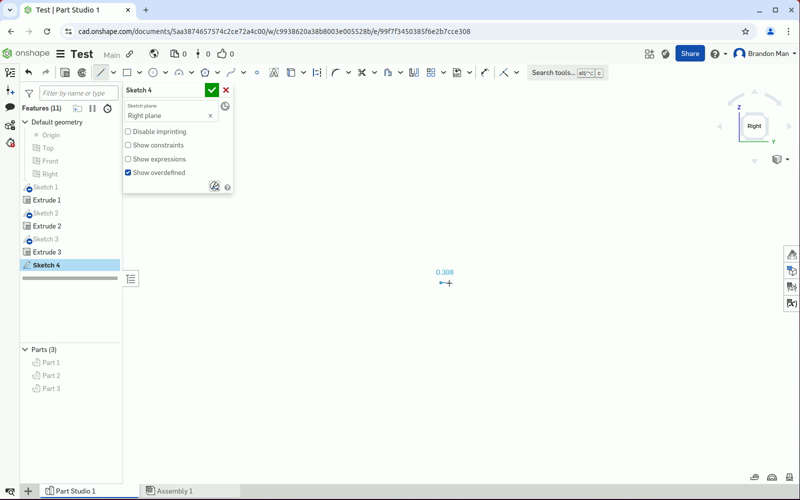
scroll(6)
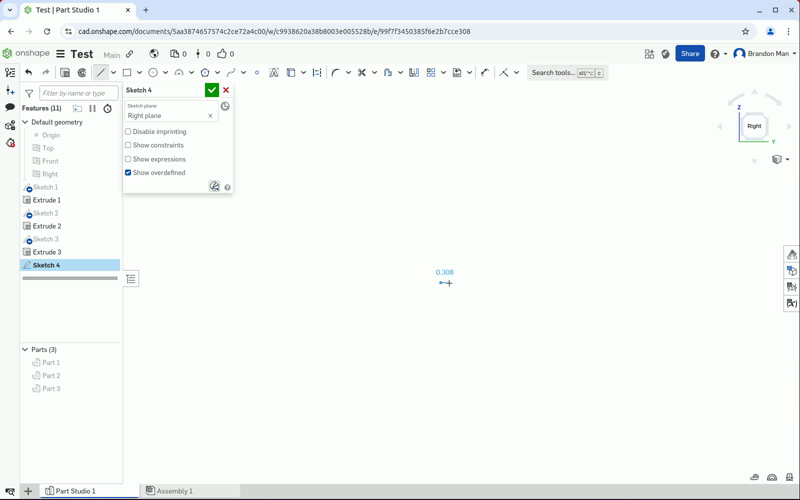
scroll(6)
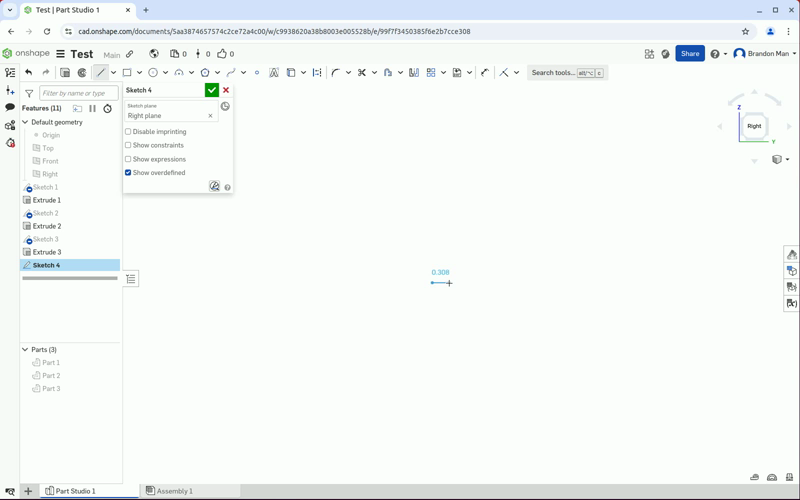
click(449, 282)
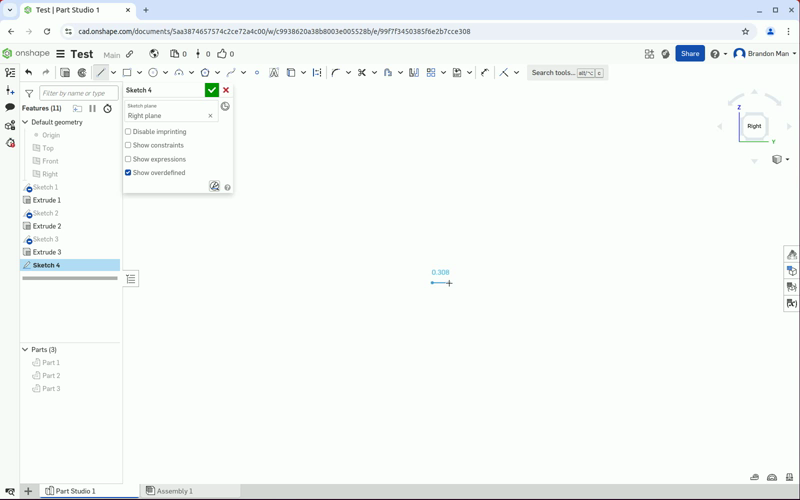
scroll(-6)
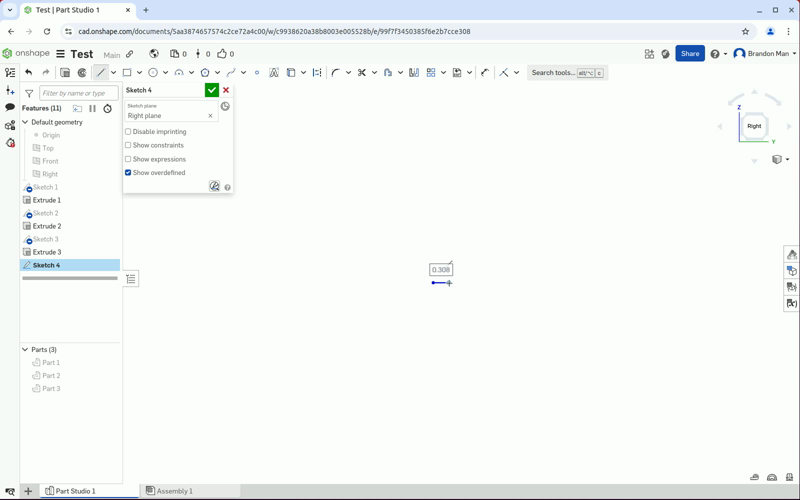
scroll(-6)
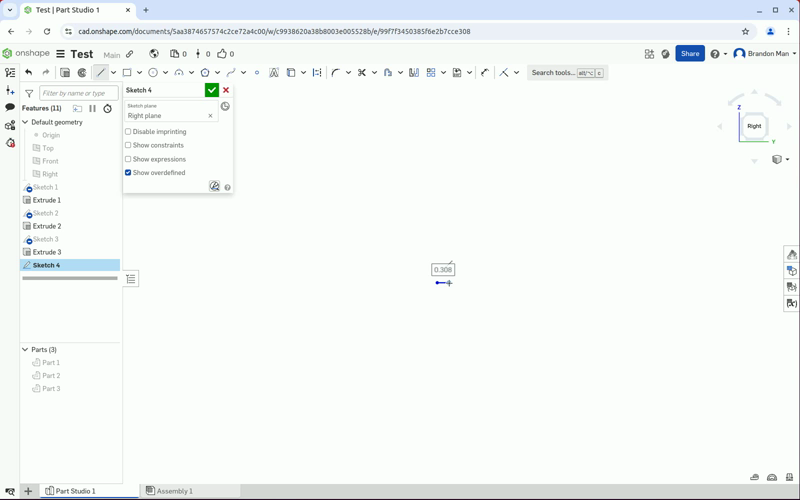
scroll(-6)
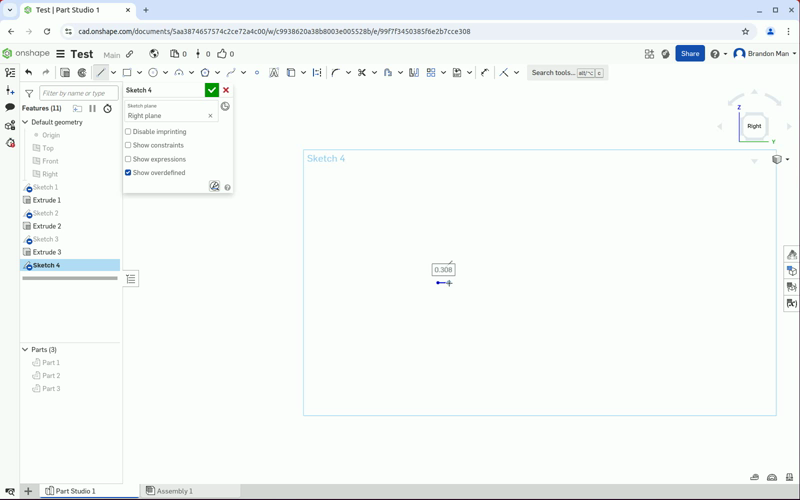
scroll(-6)
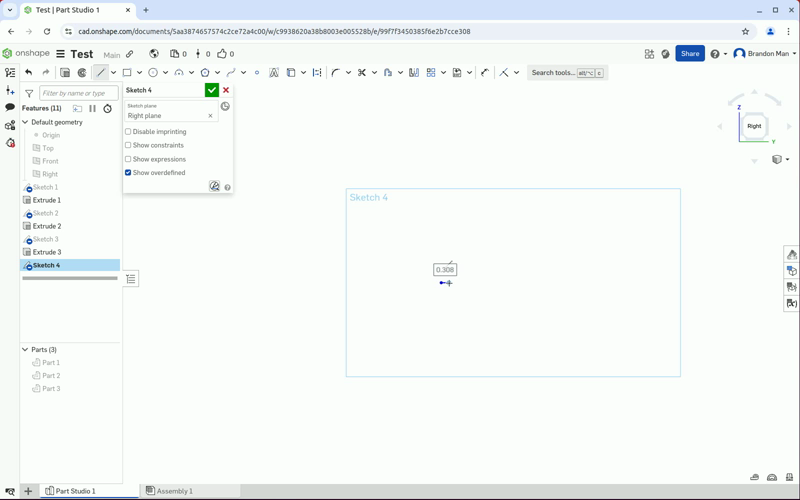
scroll(-6)
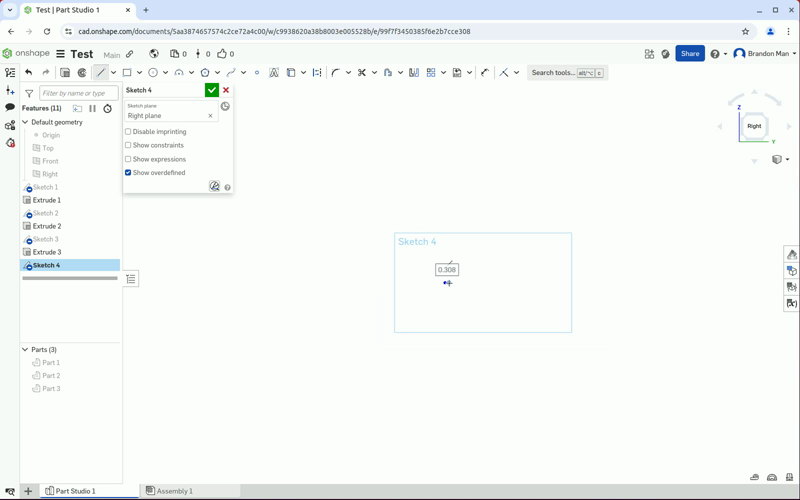
scroll(-6)
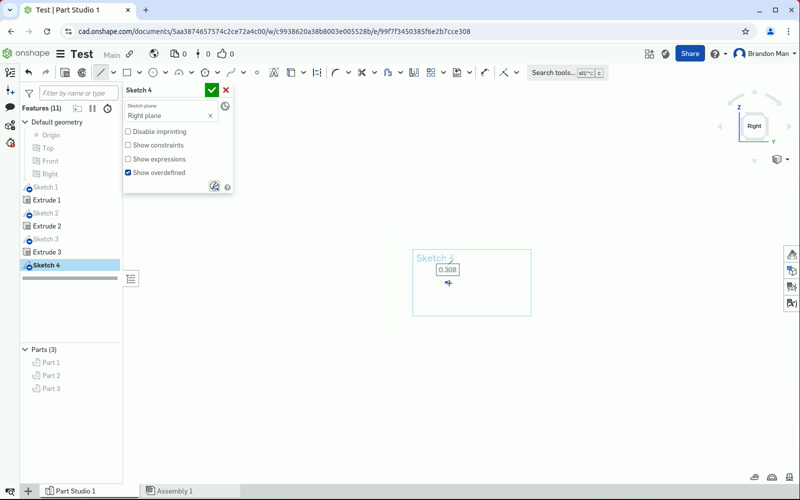
scroll(-6)
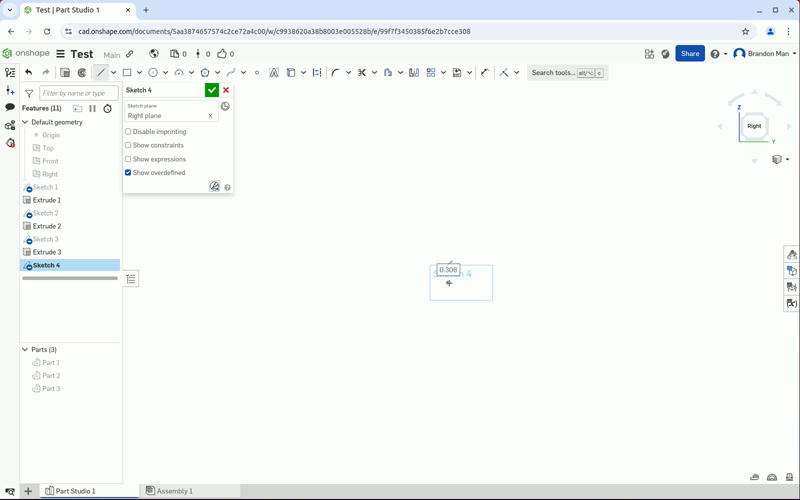
key_up(shift)
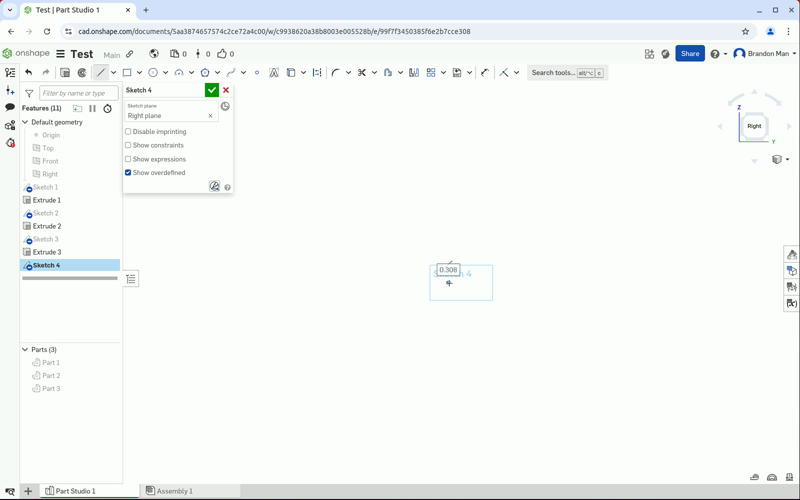
key_down(shift)
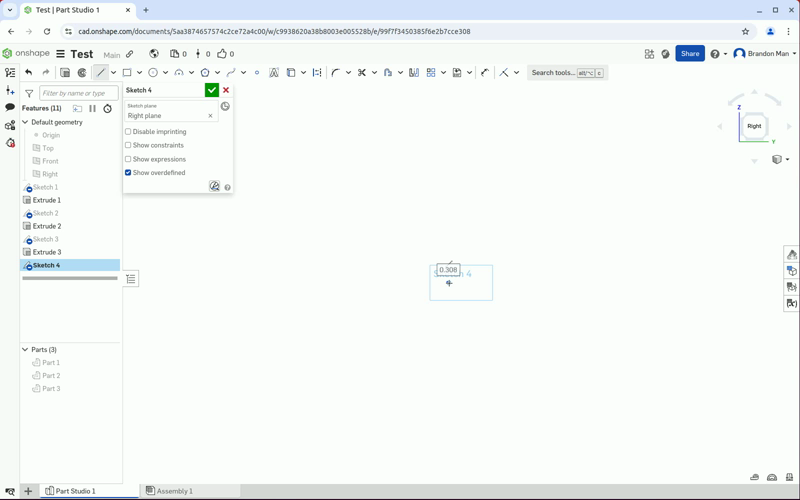
mouse_move(479, 282)
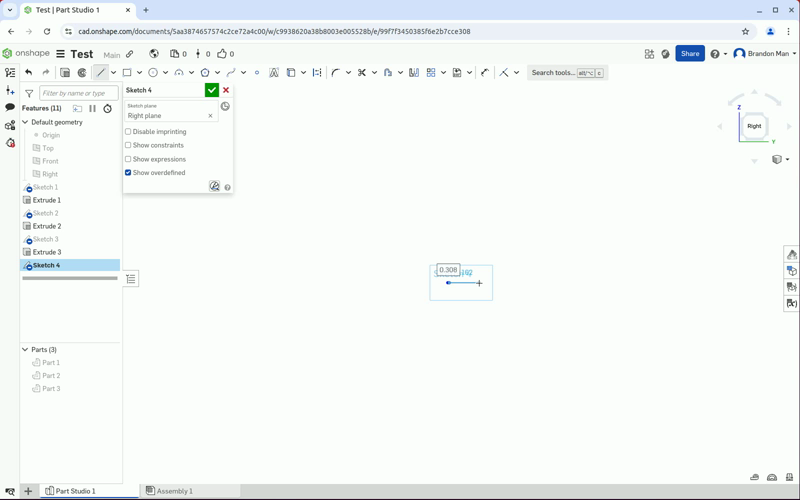
mouse_move(449, 269)
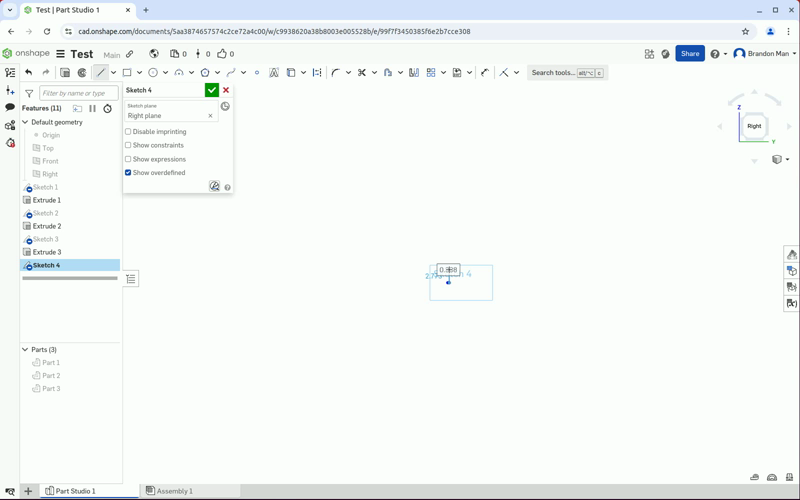
click(449, 269)
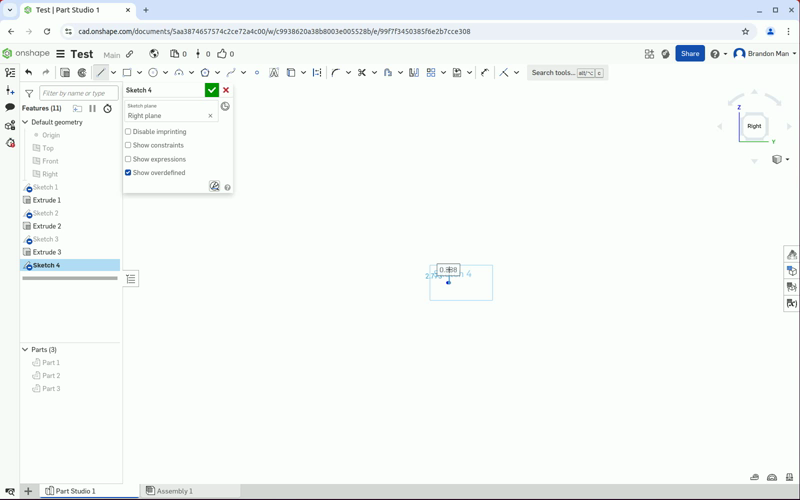
key_up(shift)
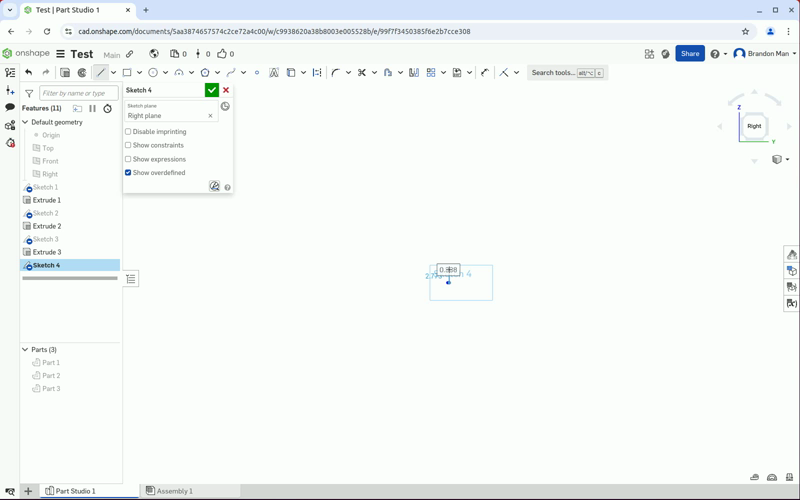
key(esc)
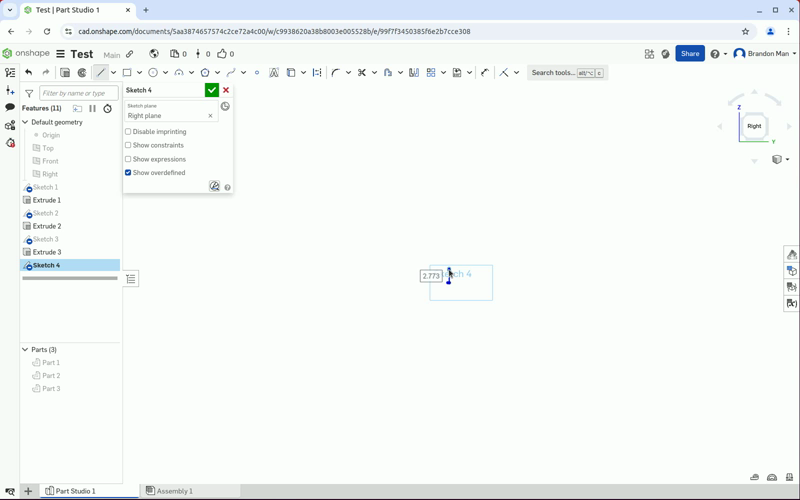
key(a)
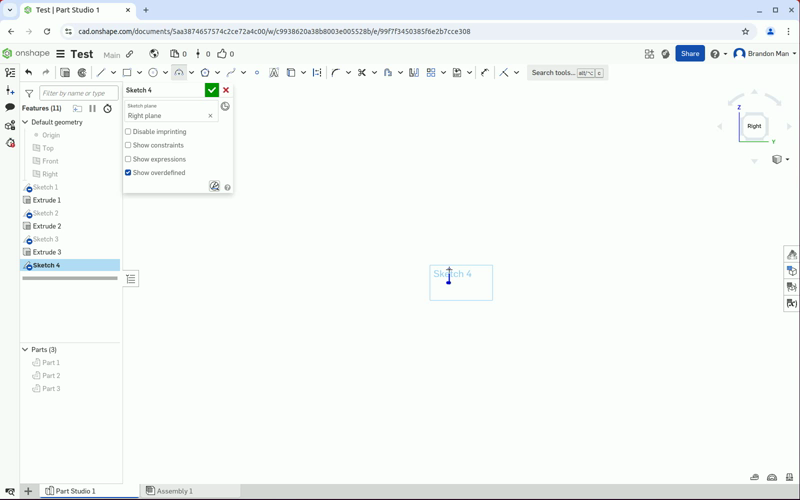
mouse_move(449, 269)
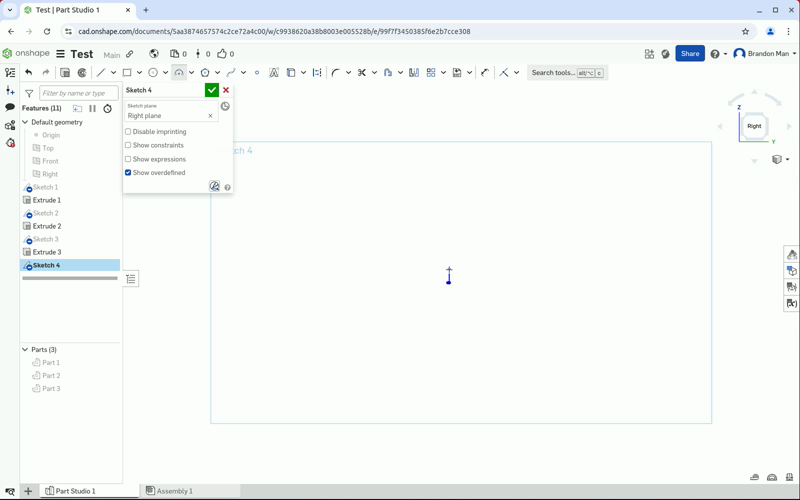
click(449, 269)
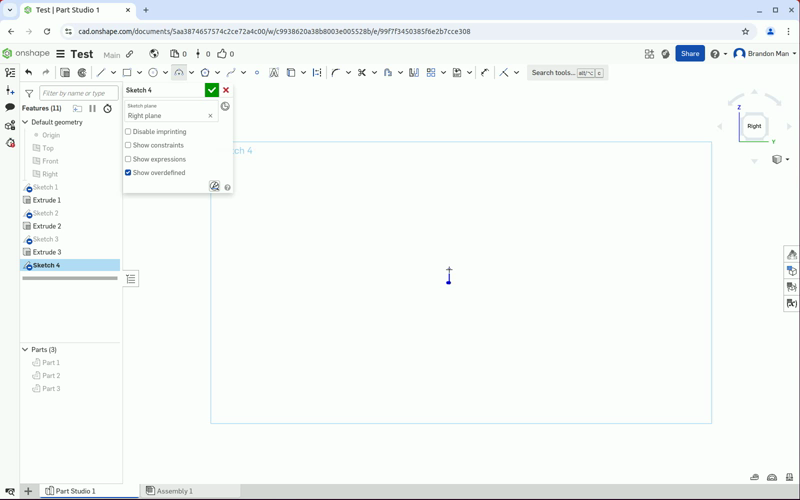
key_down(shift)
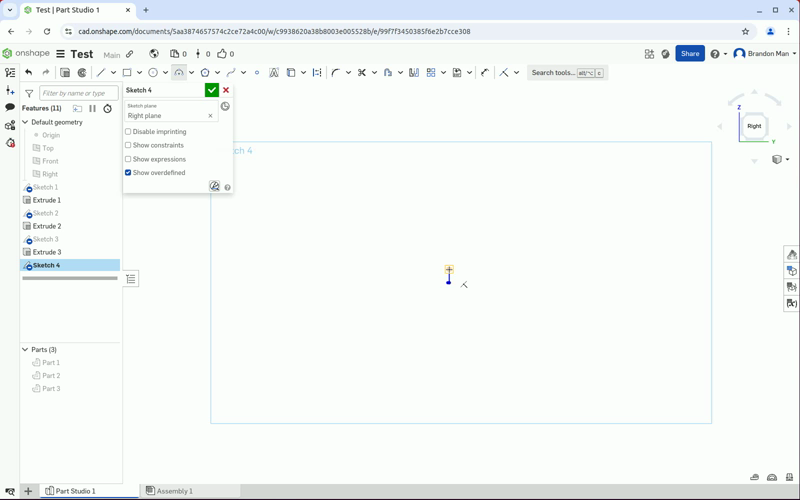
mouse_move(447, 273)
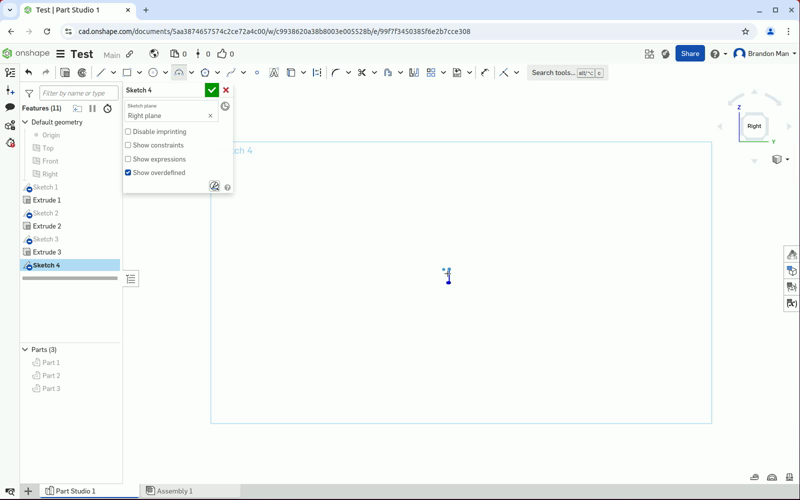
scroll(6)
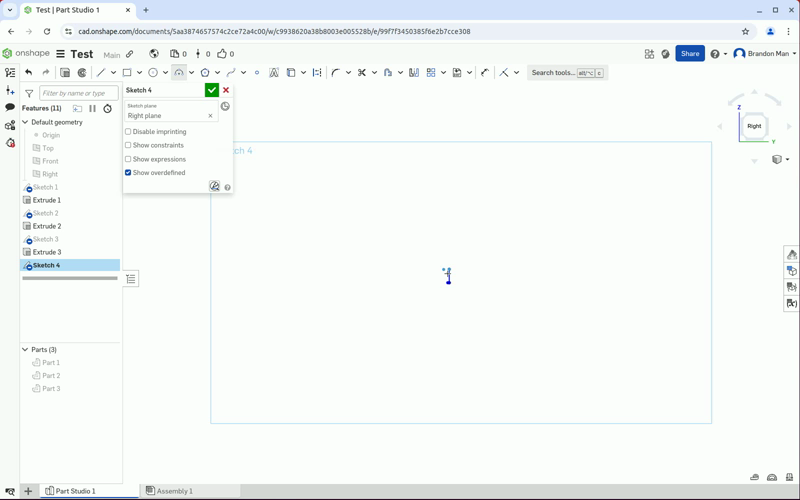
scroll(6)
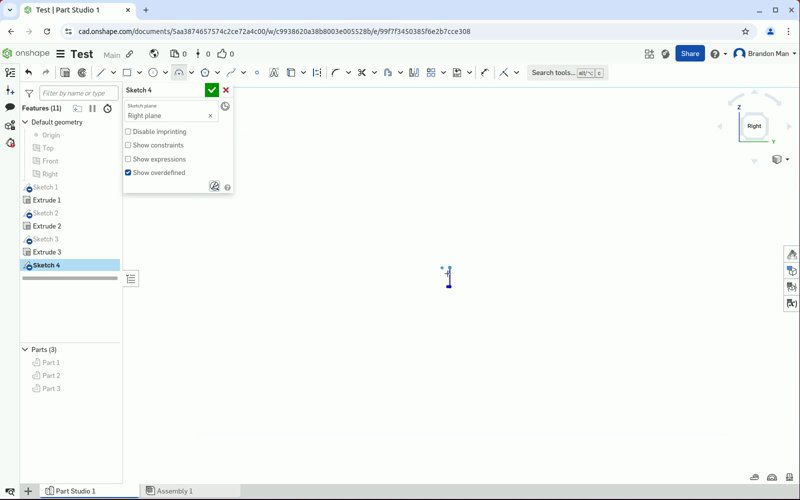
scroll(6)
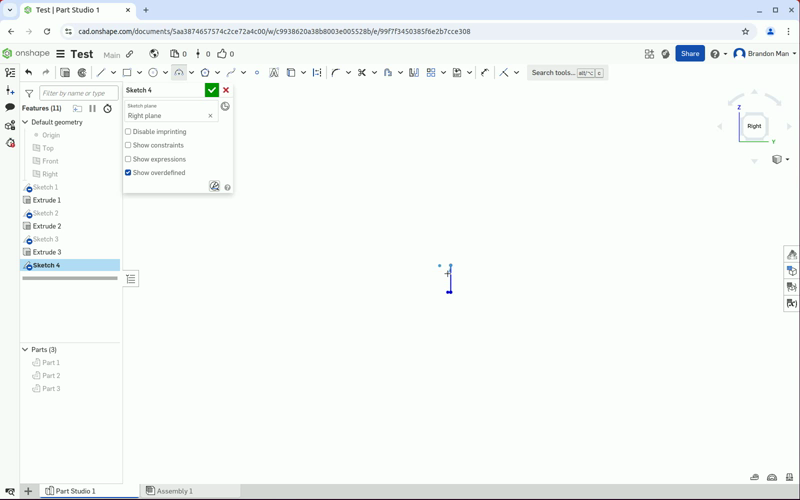
scroll(6)
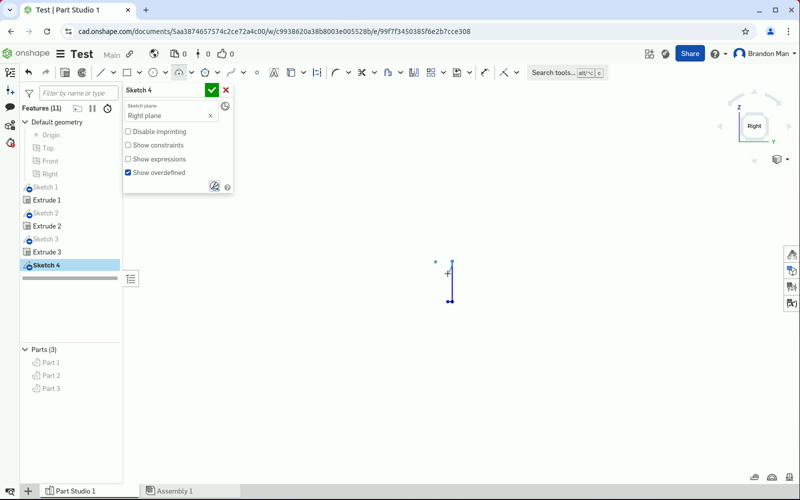
scroll(6)
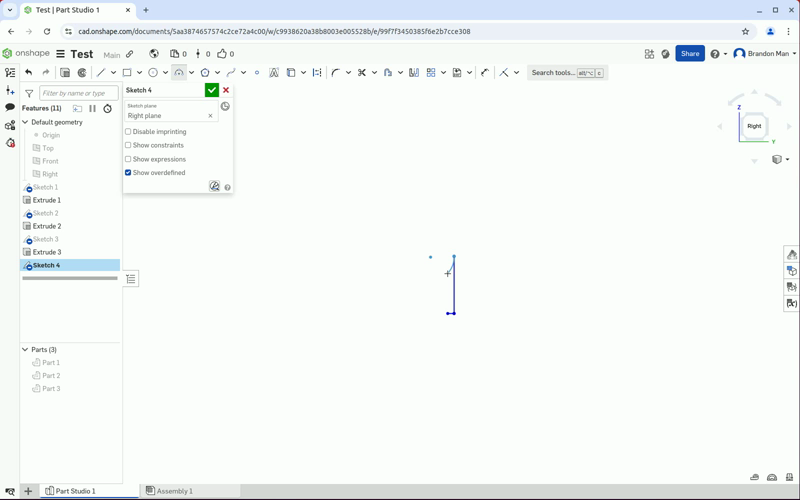
scroll(6)
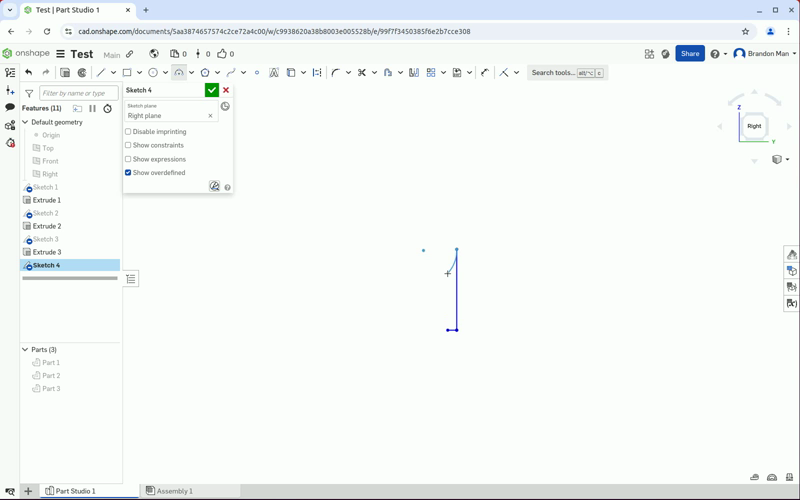
scroll(6)
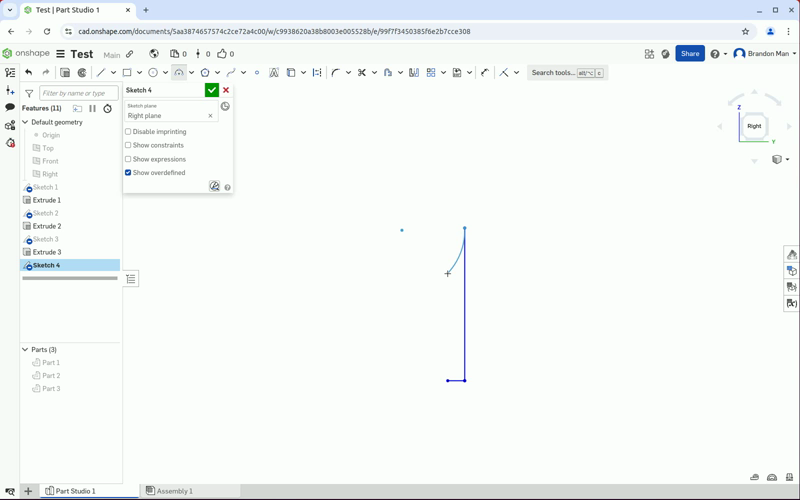
click(447, 273)
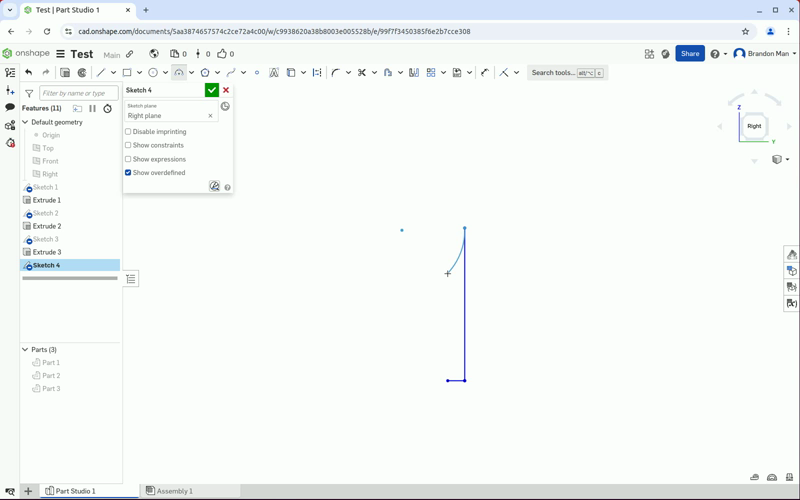
scroll(-6)
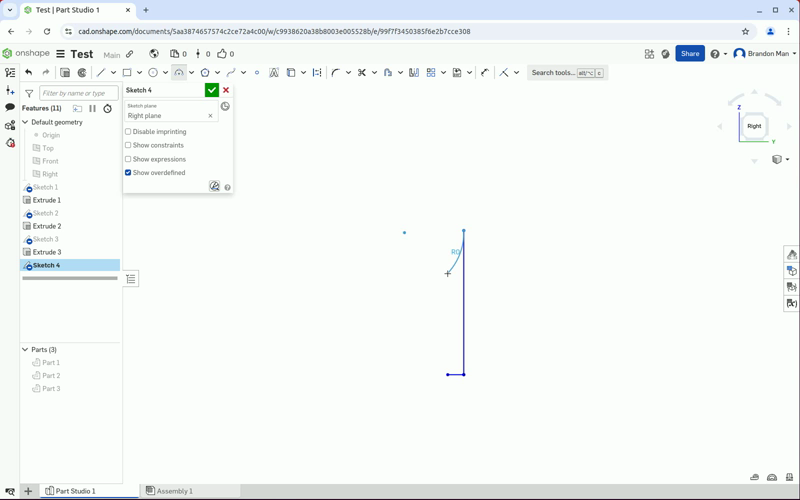
scroll(-6)
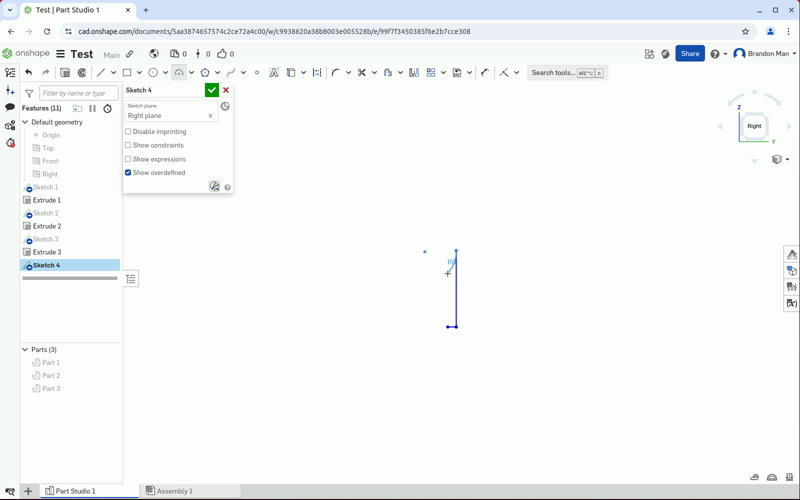
scroll(-6)
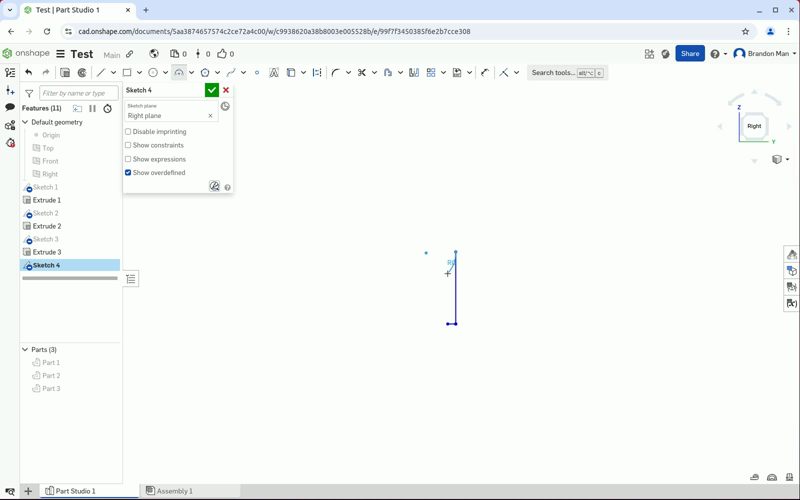
scroll(-6)
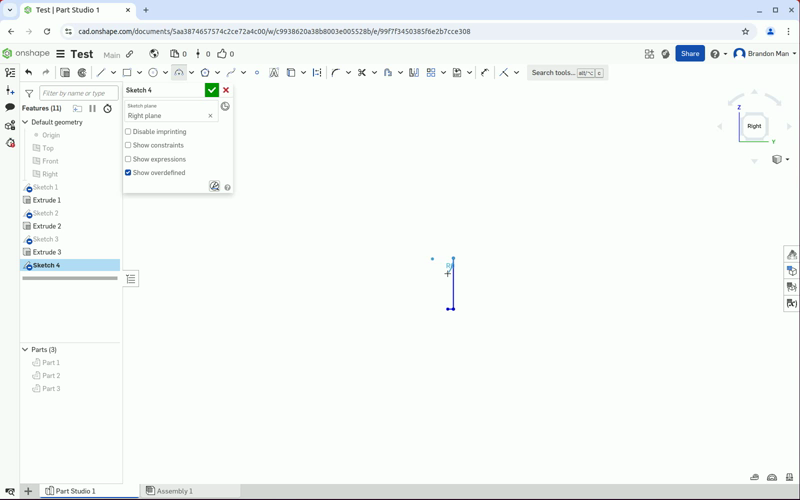
scroll(-6)
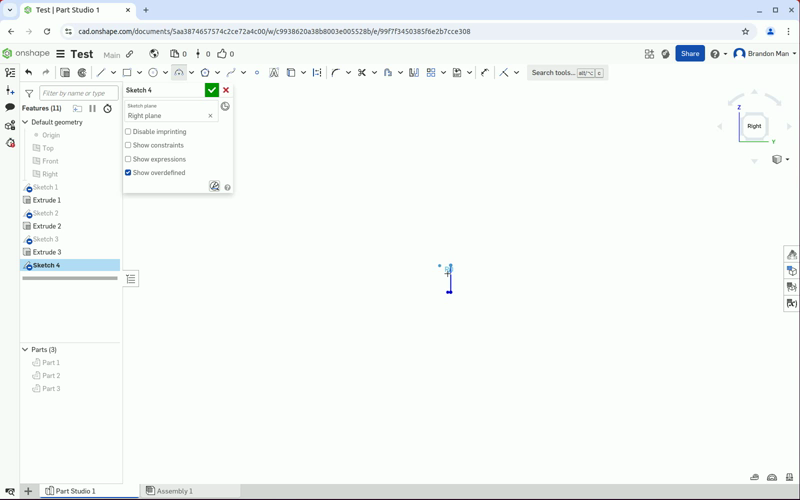
scroll(-6)
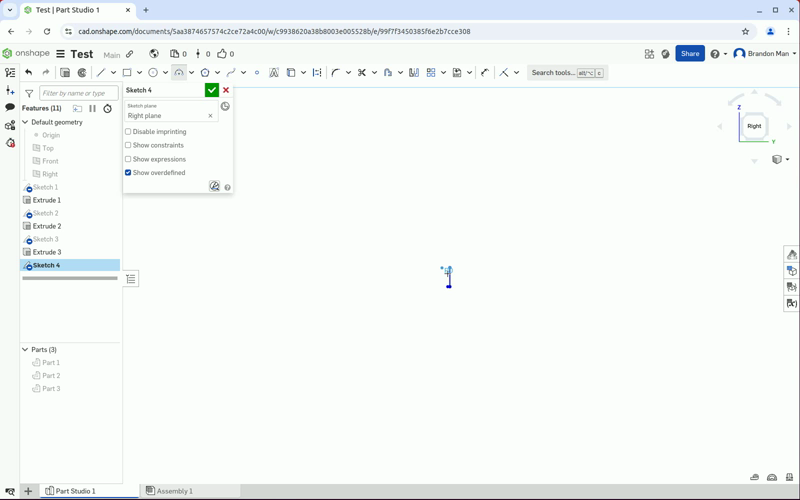
scroll(-6)
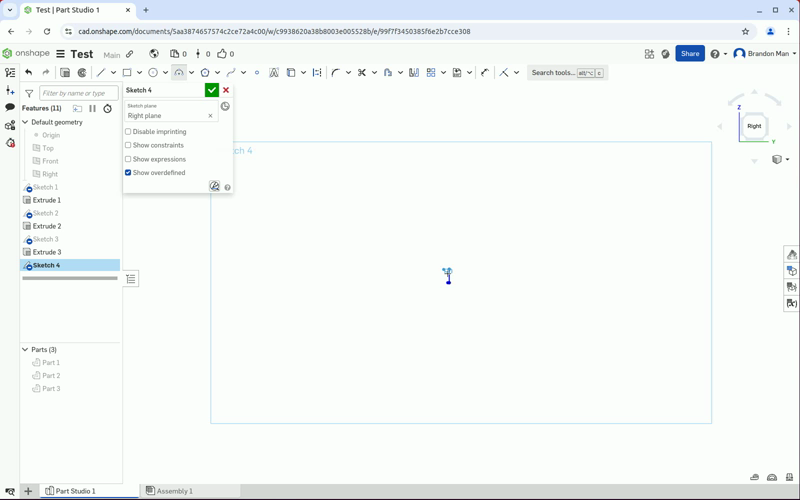
mouse_move(447, 270)
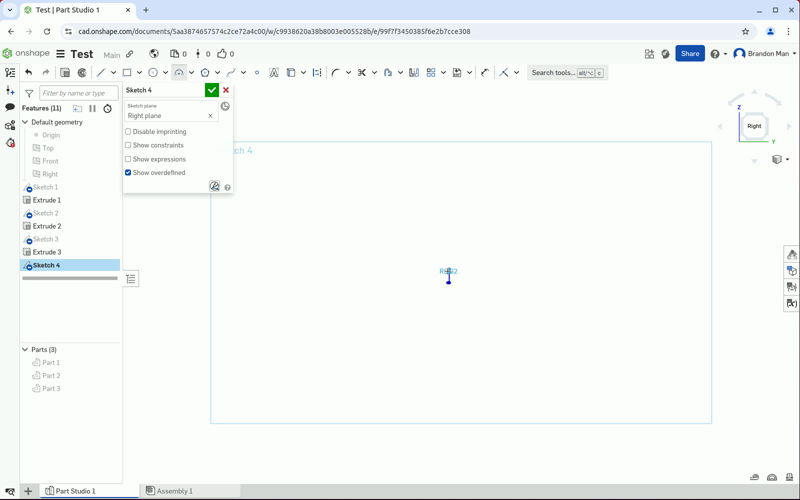
scroll(6)
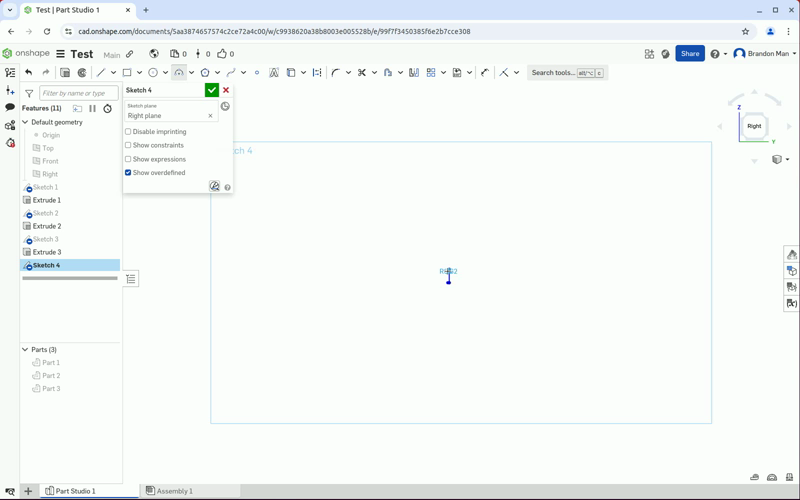
scroll(6)
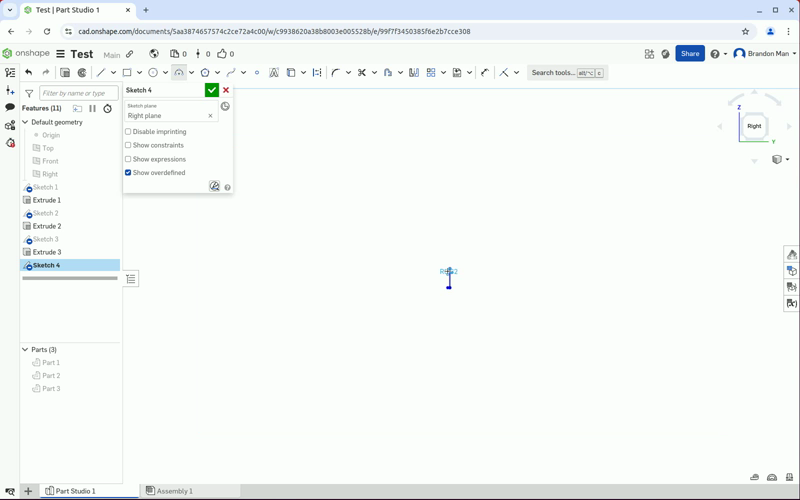
scroll(6)
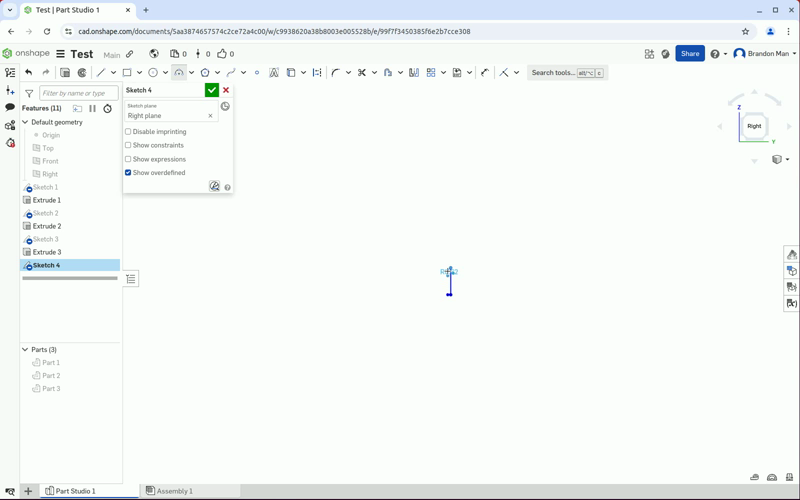
scroll(6)
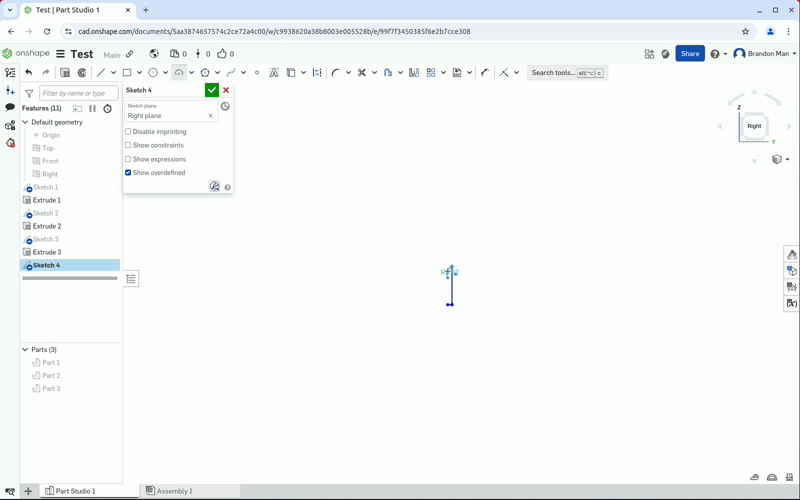
scroll(6)
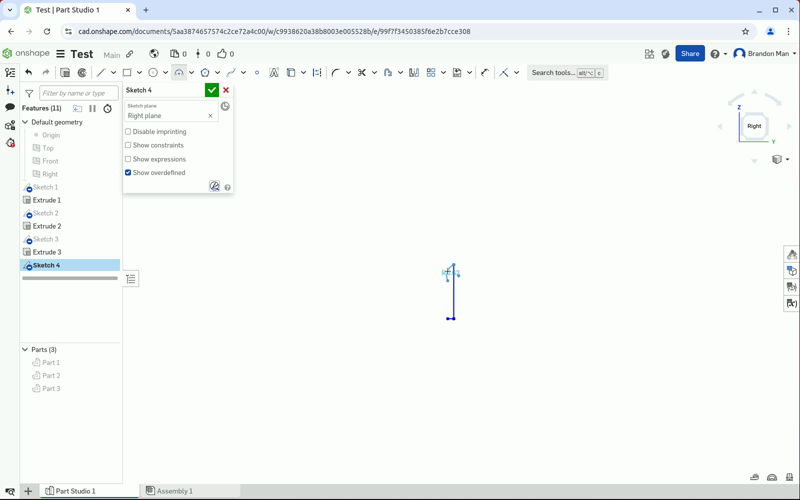
scroll(6)
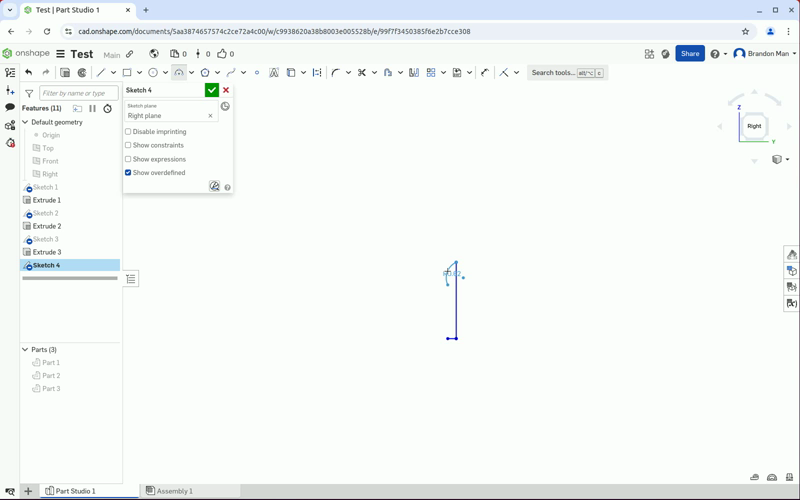
scroll(6)
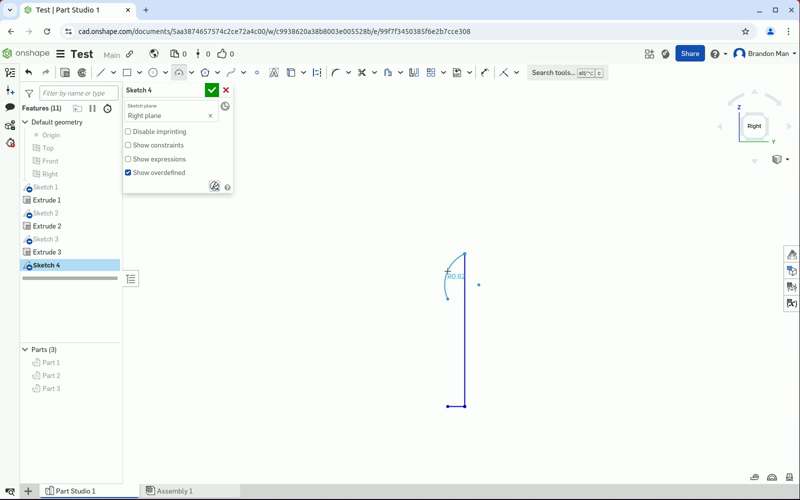
click(447, 270)
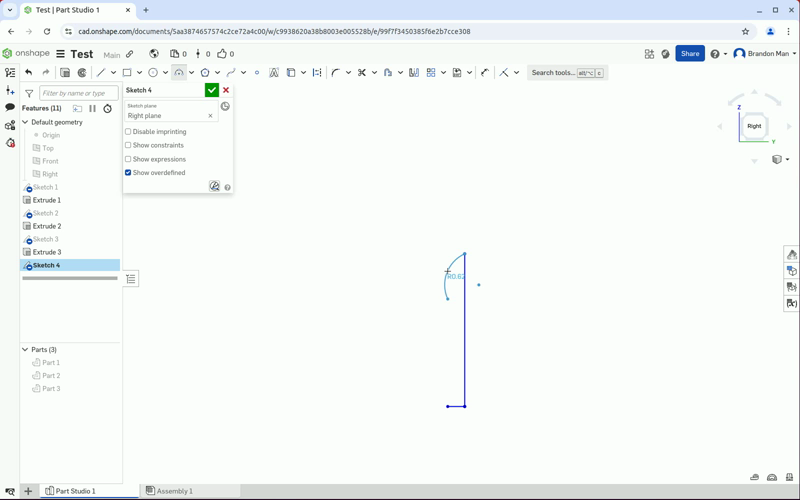
scroll(-6)
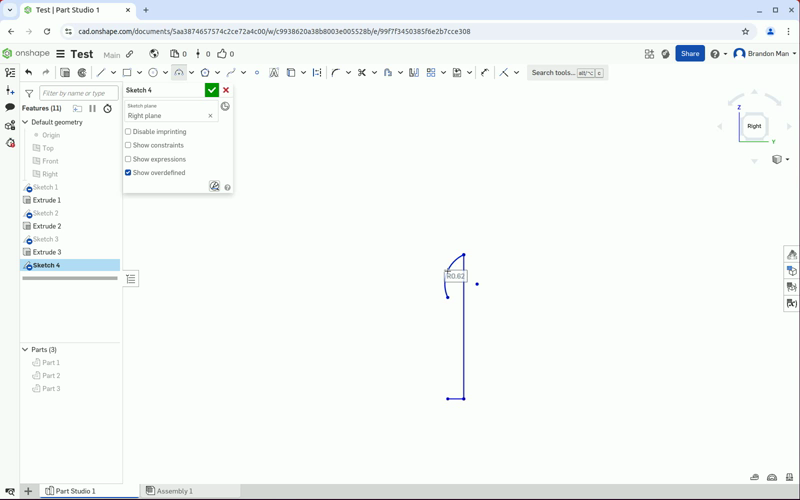
scroll(-6)
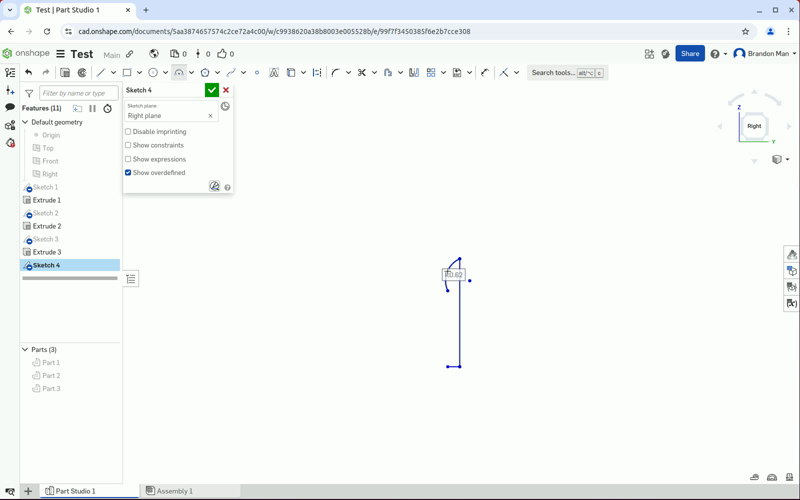
scroll(-6)
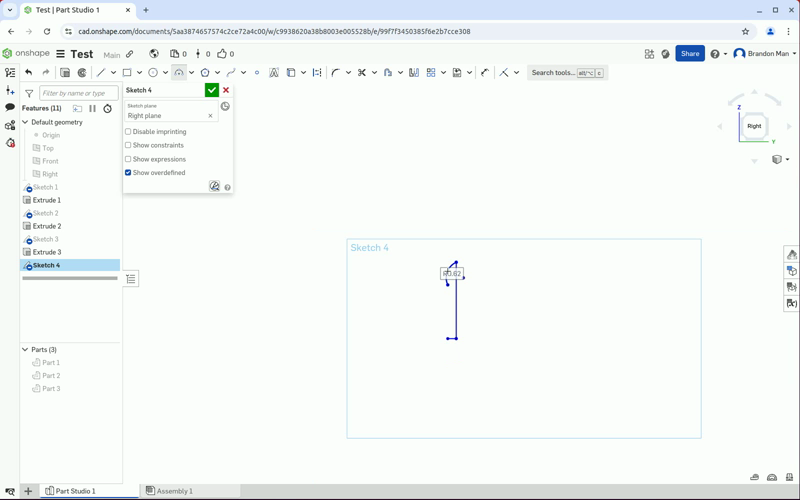
scroll(-6)
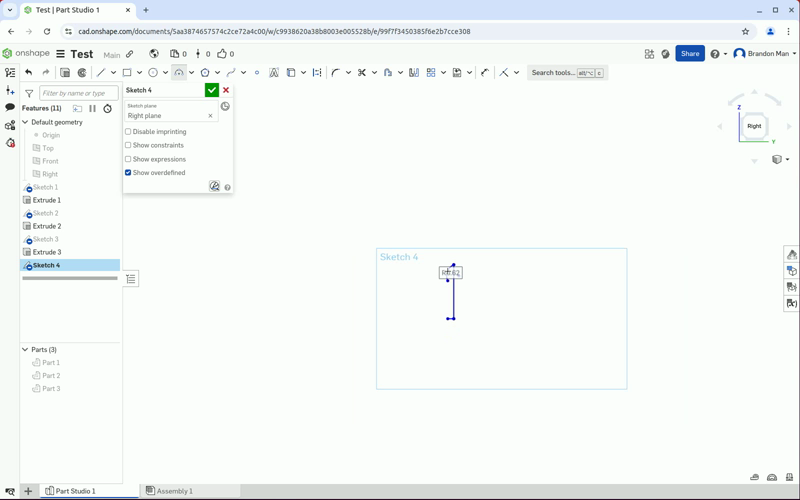
scroll(-6)
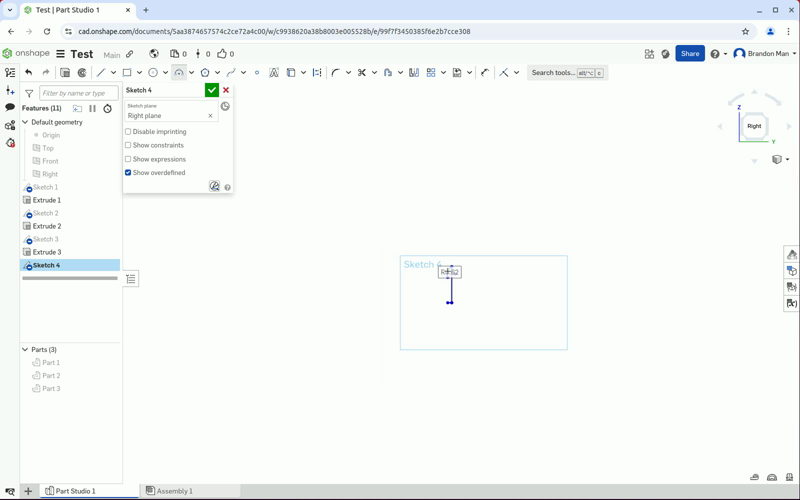
scroll(-6)
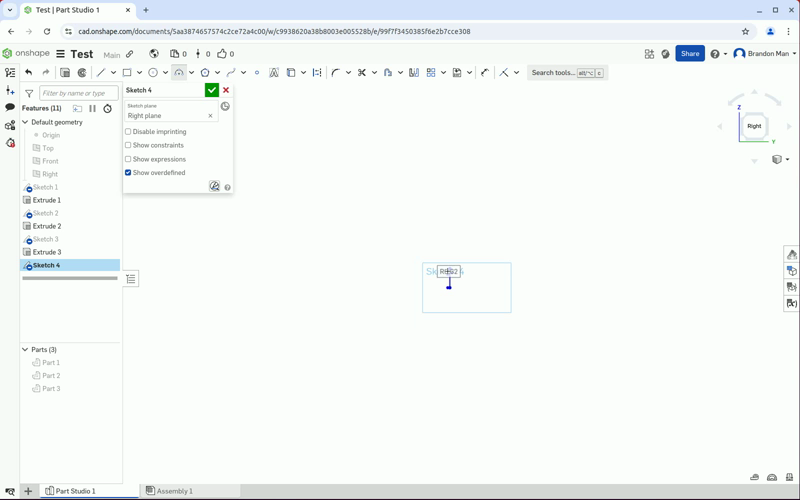
scroll(-6)
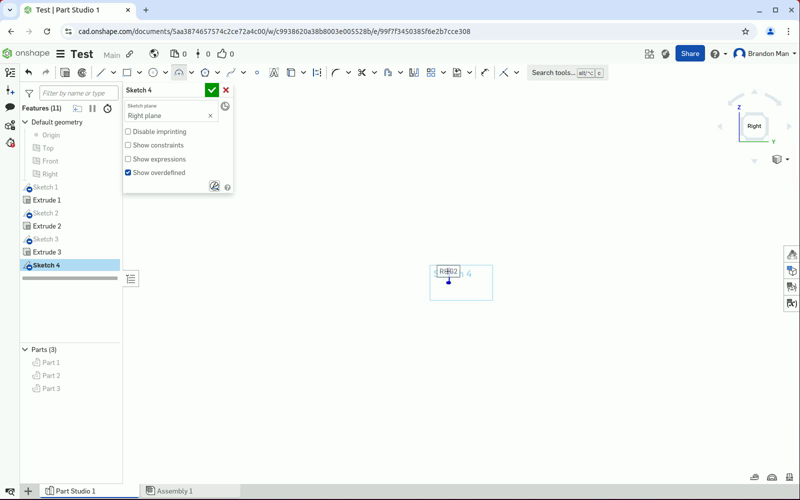
key_up(shift)
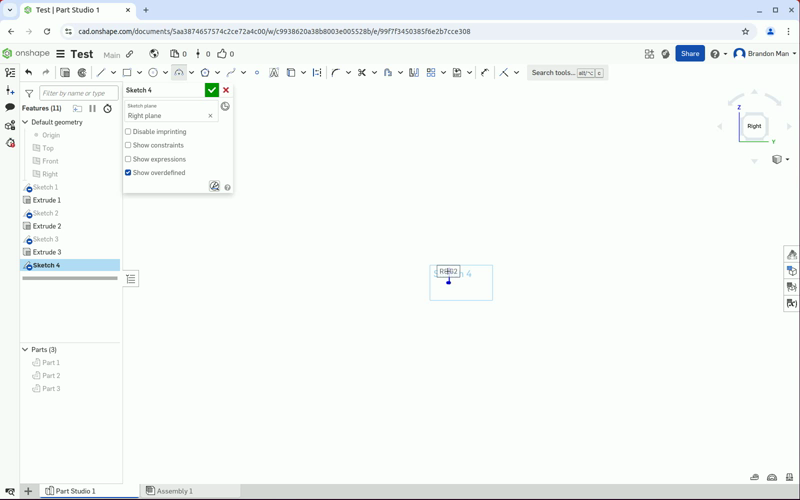
key(esc)
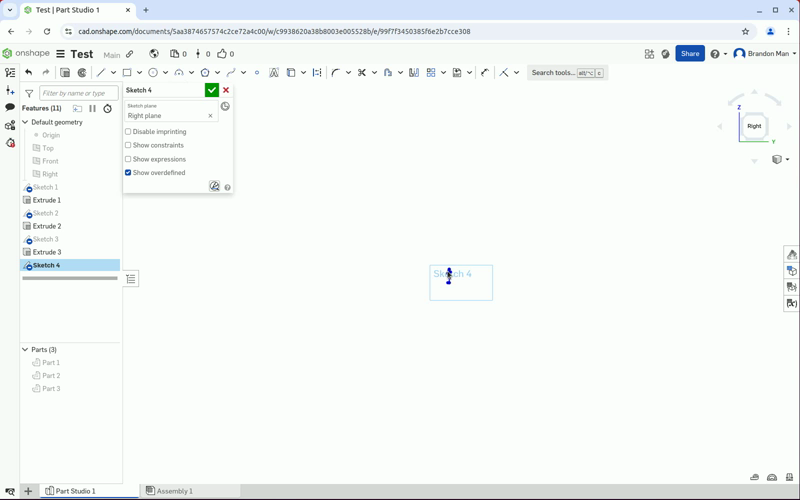
key(l)
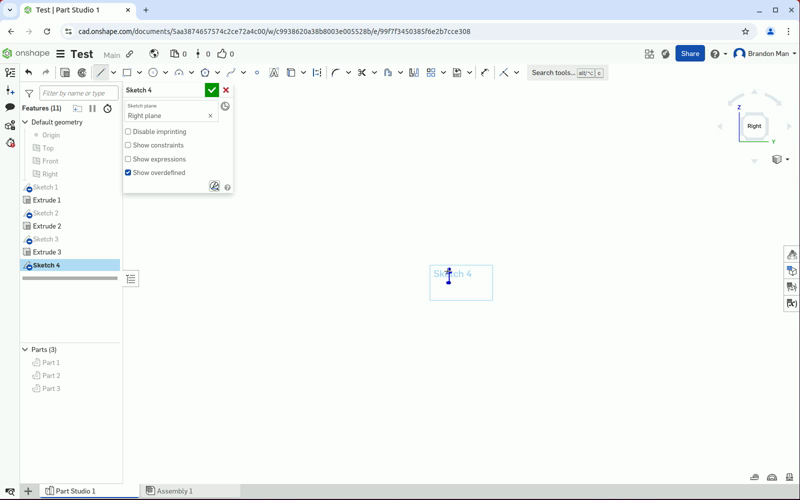
mouse_move(447, 273)
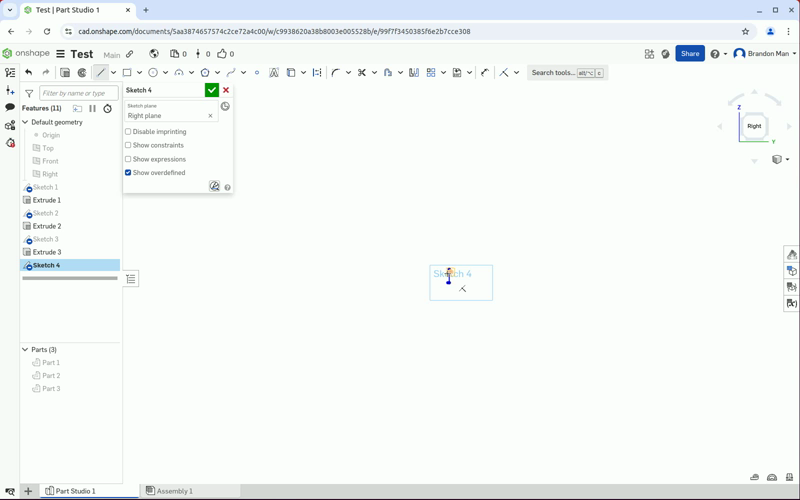
scroll(6)
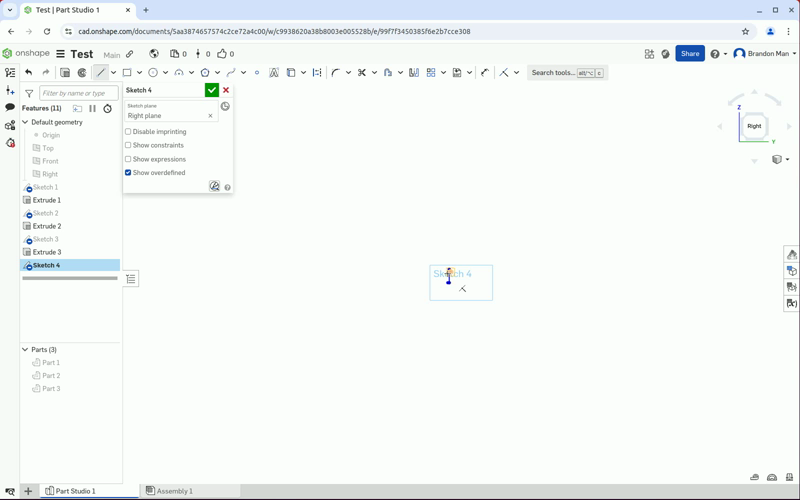
scroll(6)
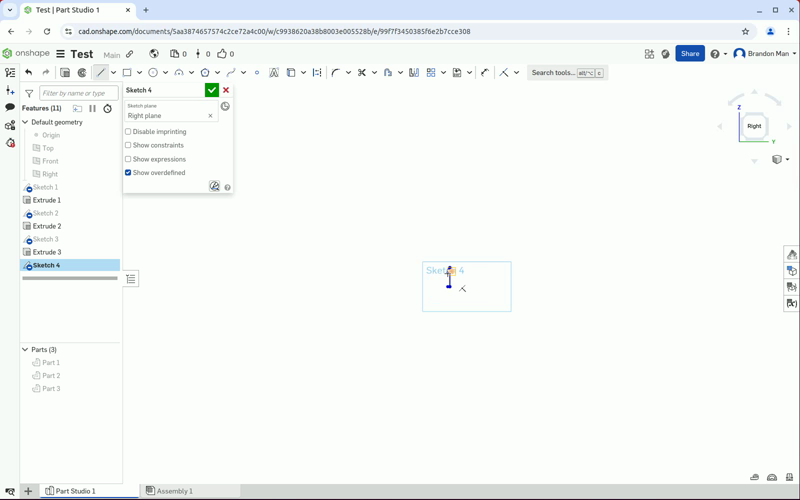
scroll(6)
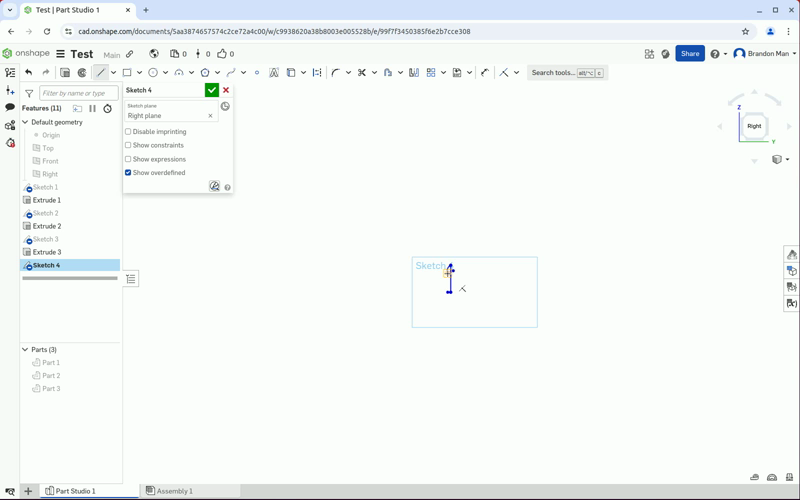
scroll(6)
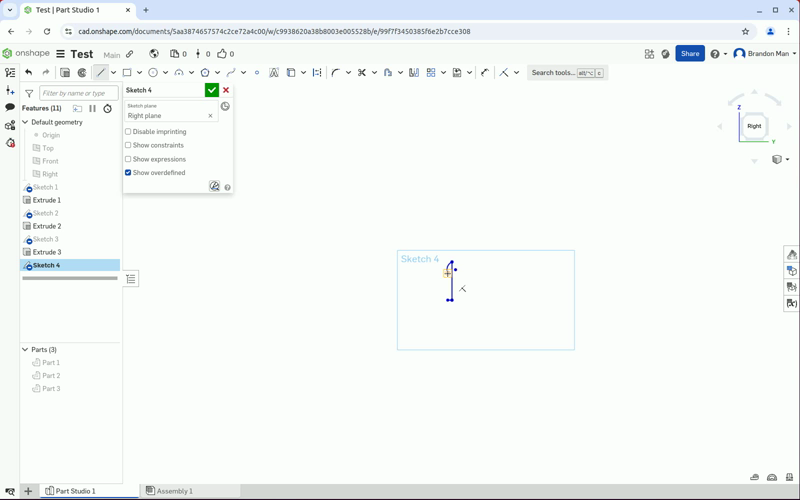
scroll(6)
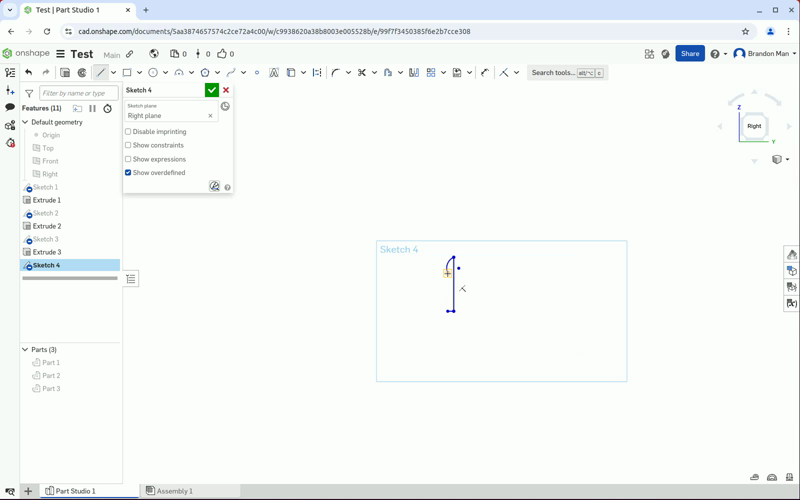
scroll(6)
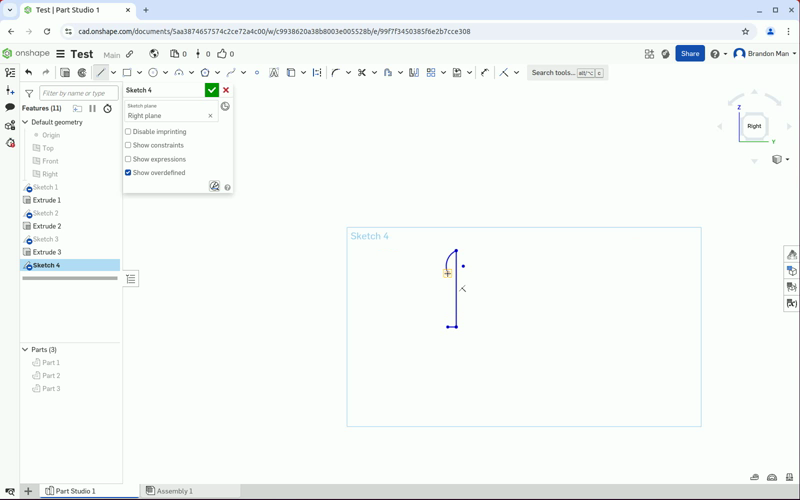
scroll(6)
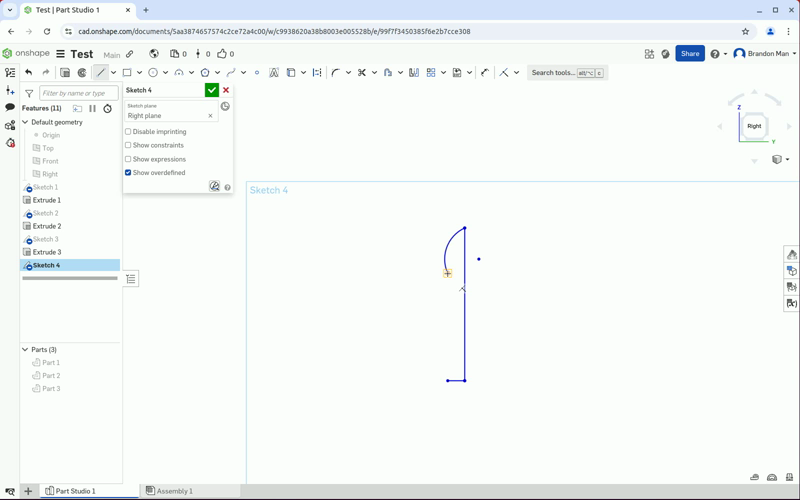
click(447, 273)
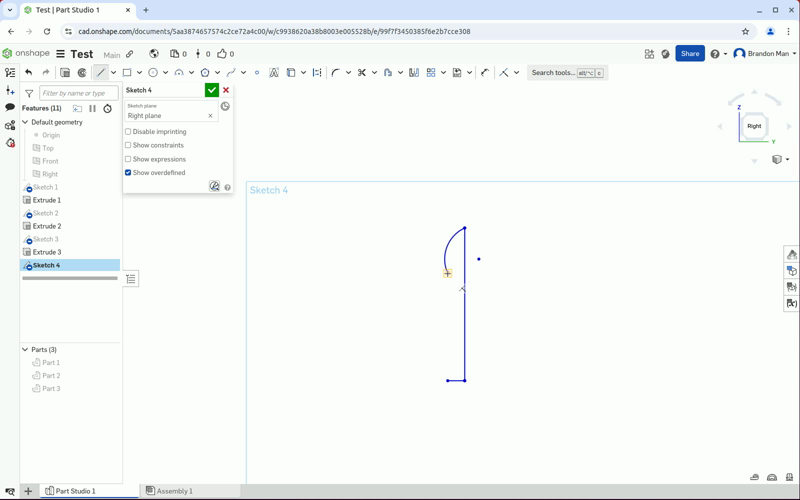
scroll(-6)
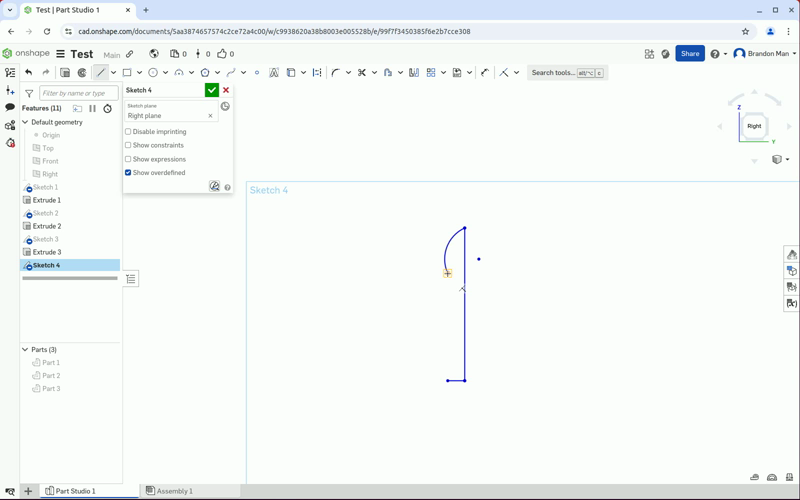
scroll(-6)
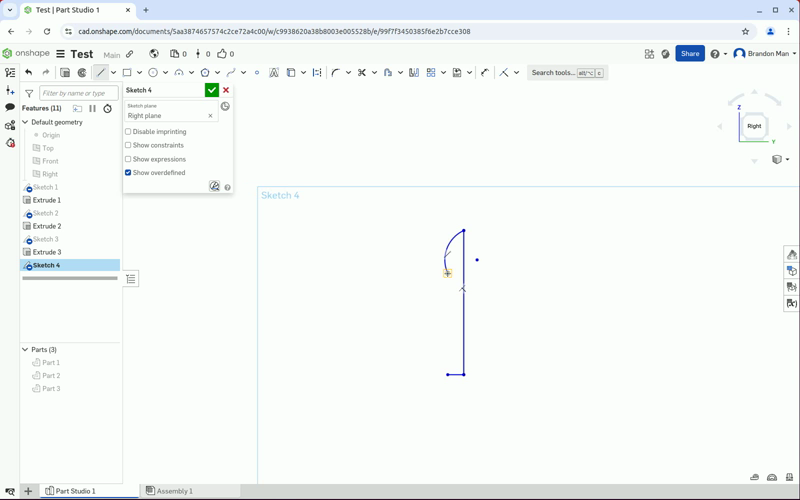
scroll(-6)
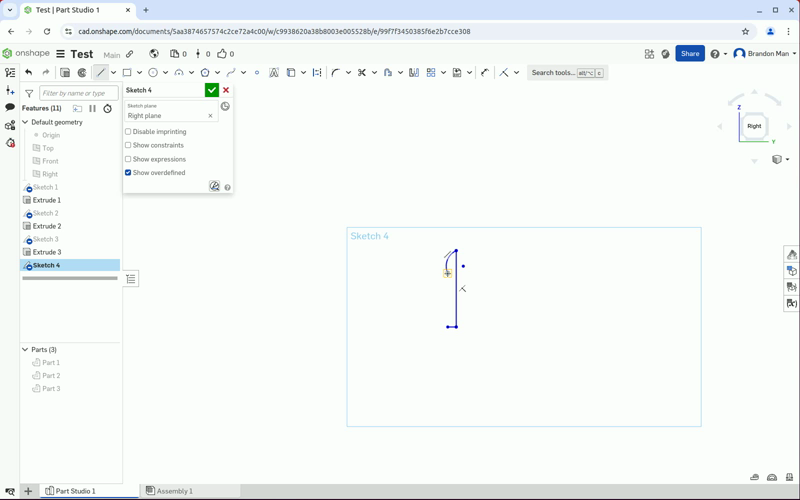
scroll(-6)
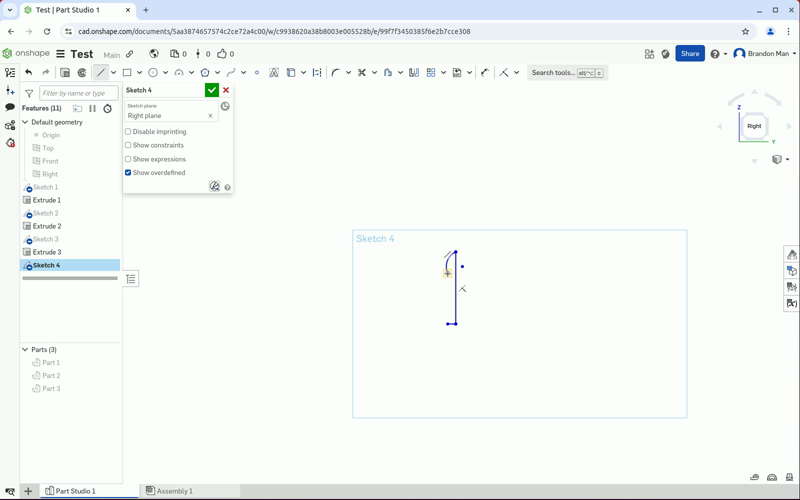
scroll(-6)
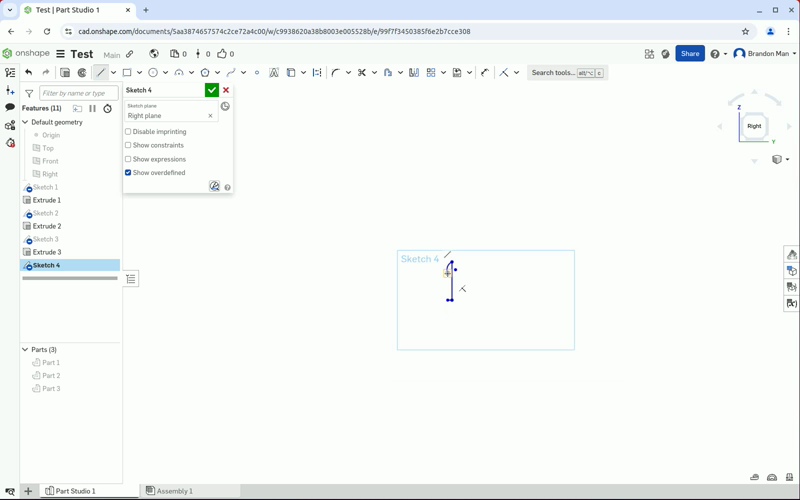
scroll(-6)
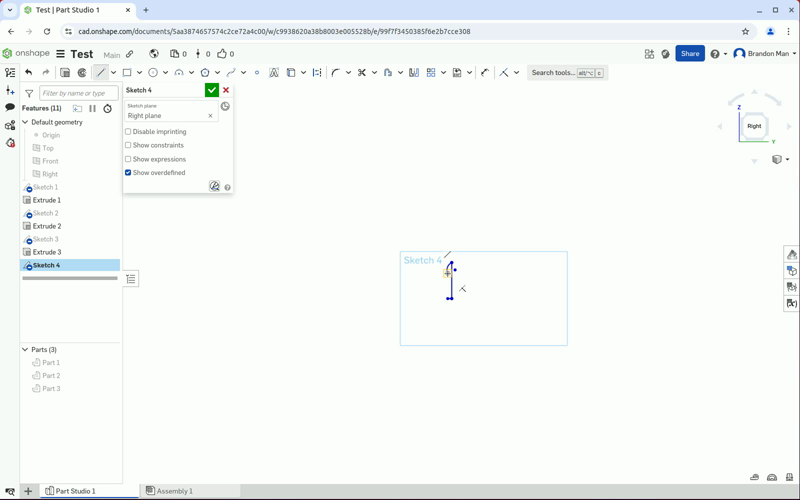
scroll(-6)
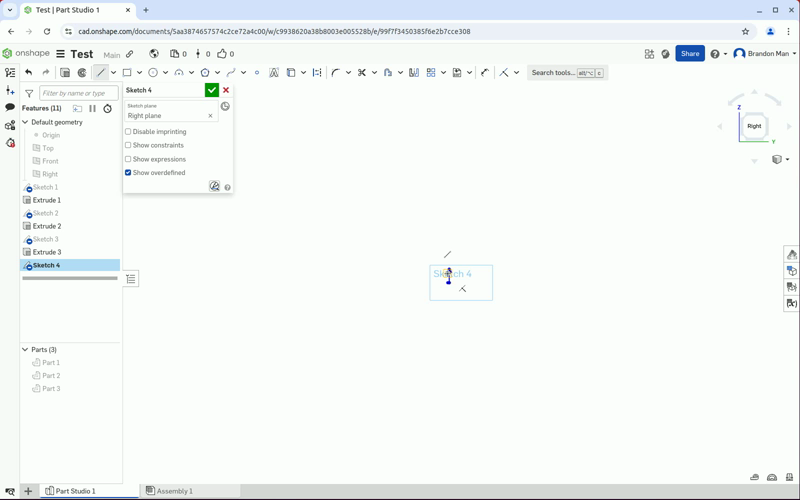
mouse_move(477, 273)
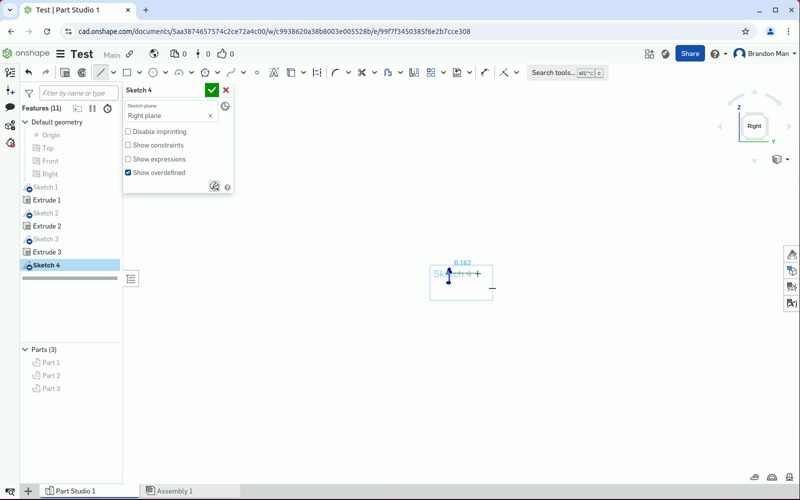
key_down(shift)
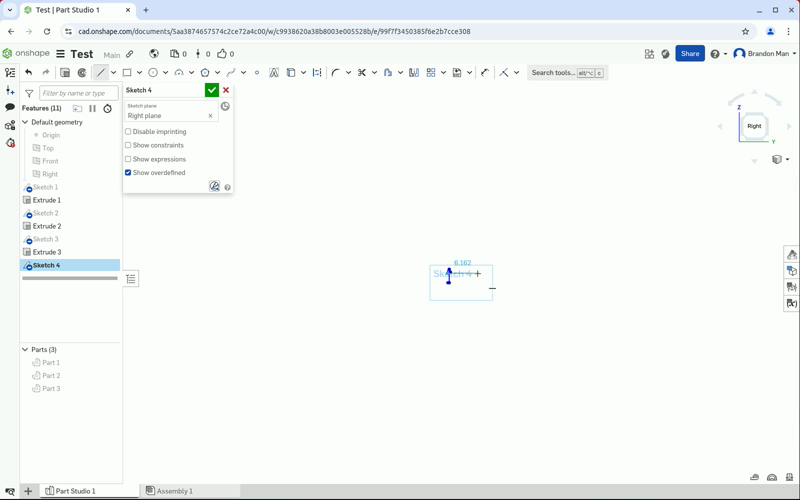
mouse_move(447, 282)
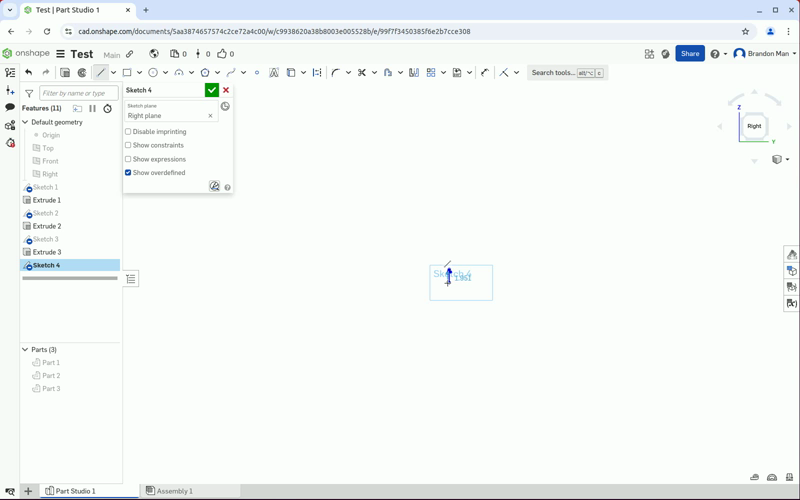
scroll(6)
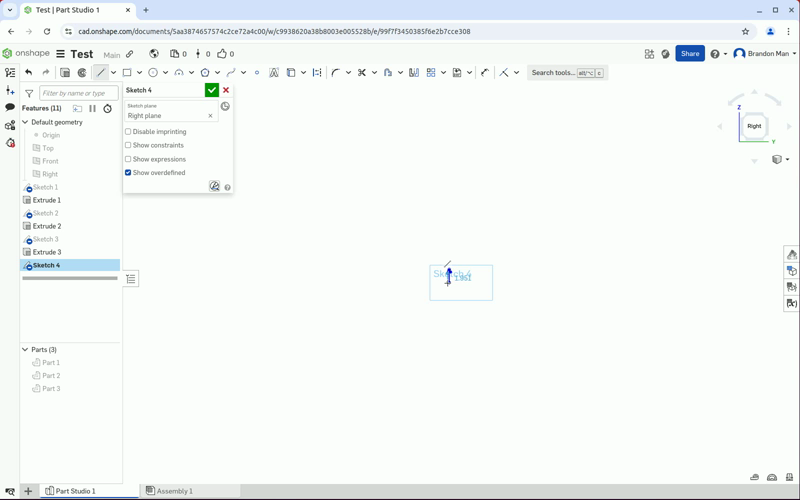
scroll(6)
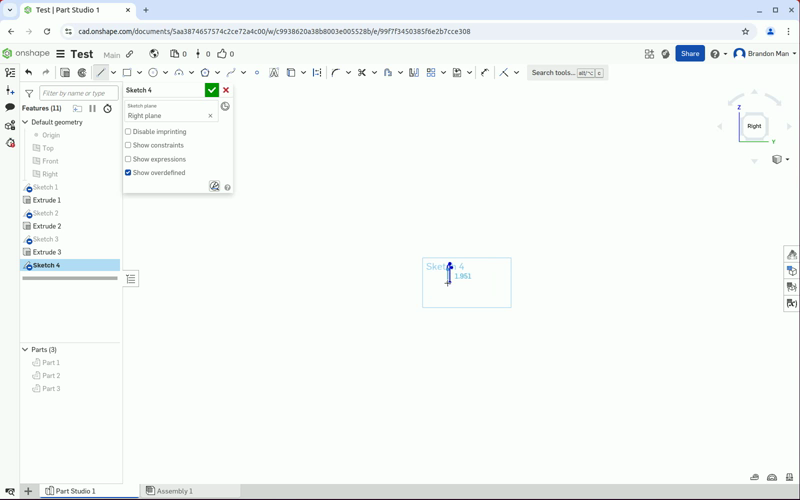
scroll(6)
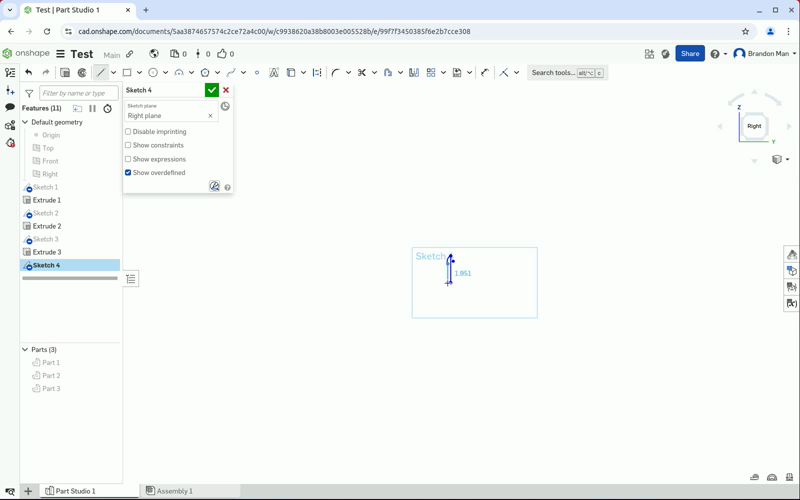
scroll(6)
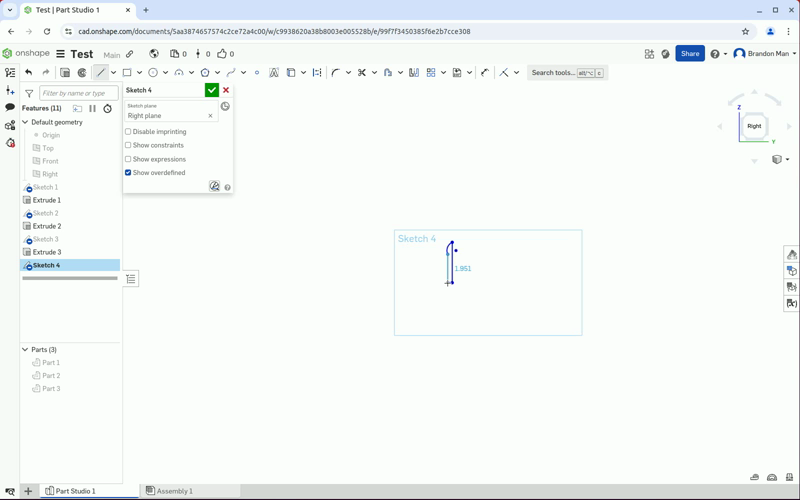
scroll(6)
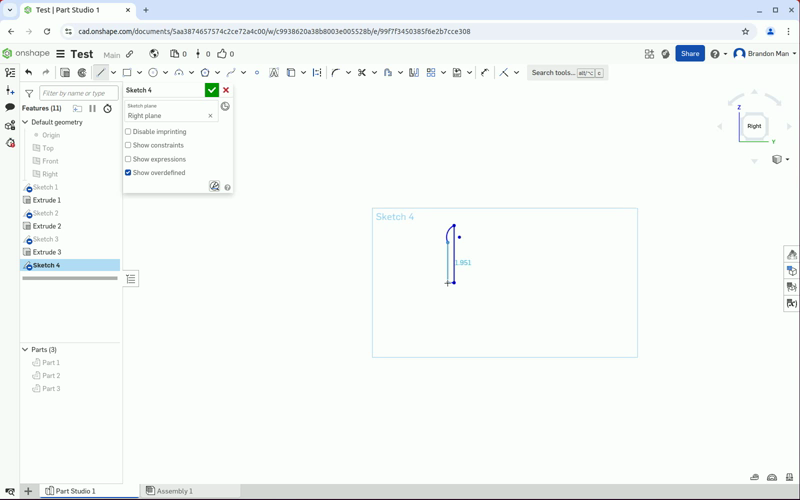
scroll(6)
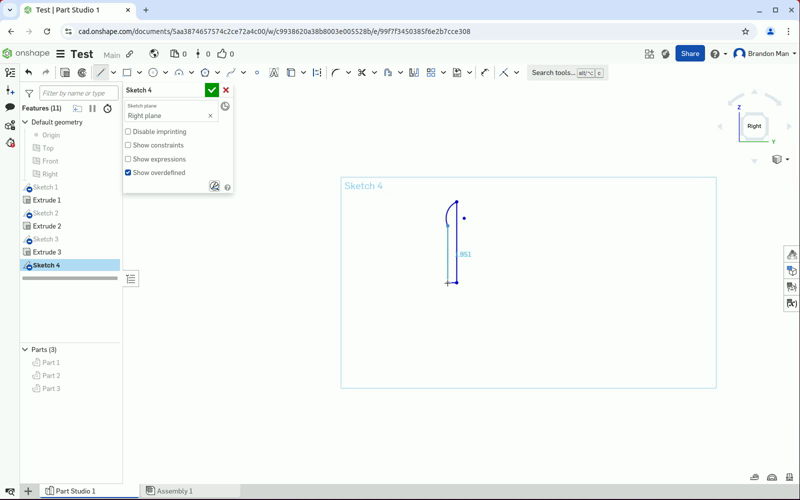
scroll(6)
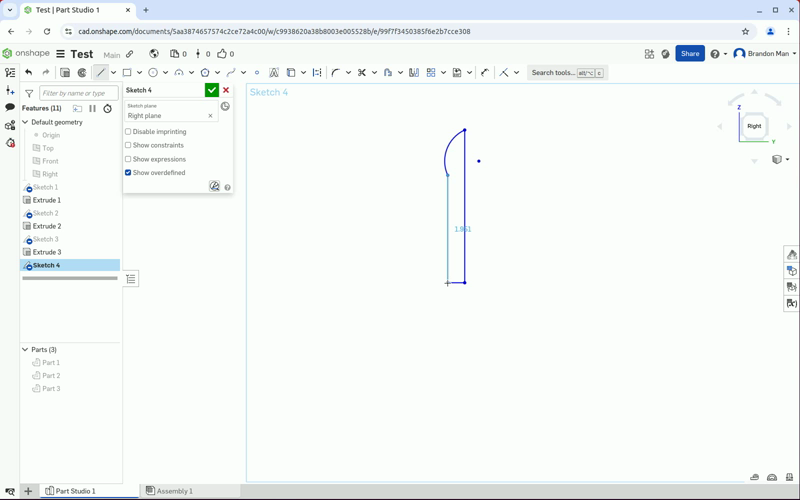
key_up(shift)
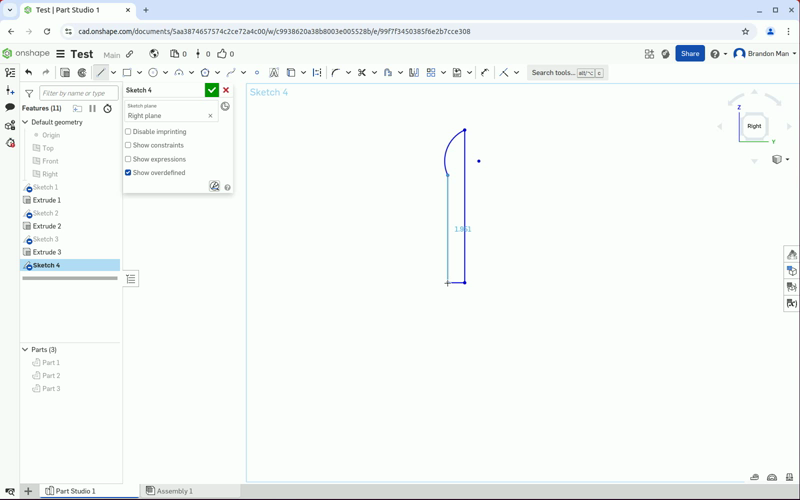
click(447, 282)
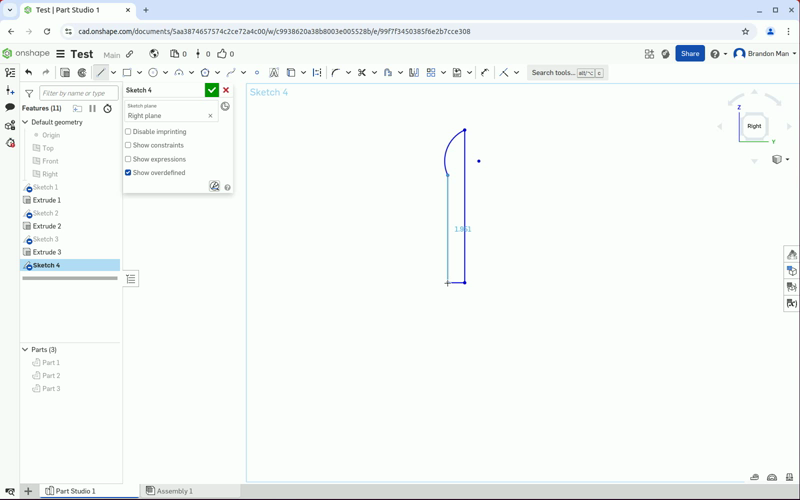
scroll(-6)
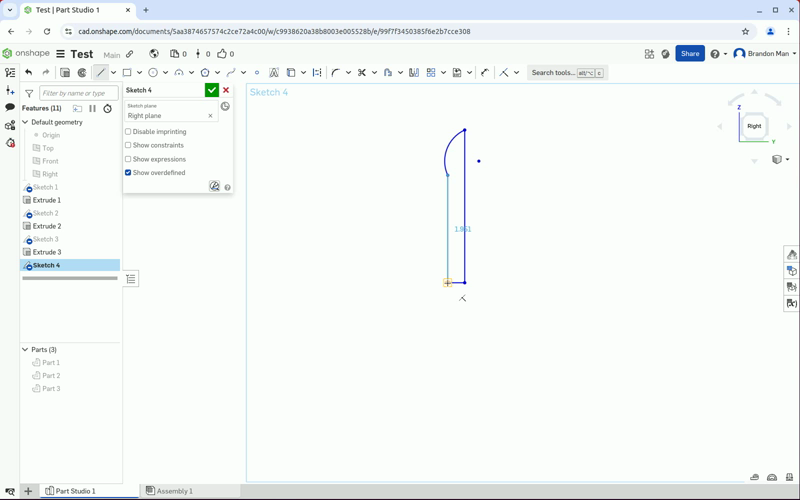
scroll(-6)
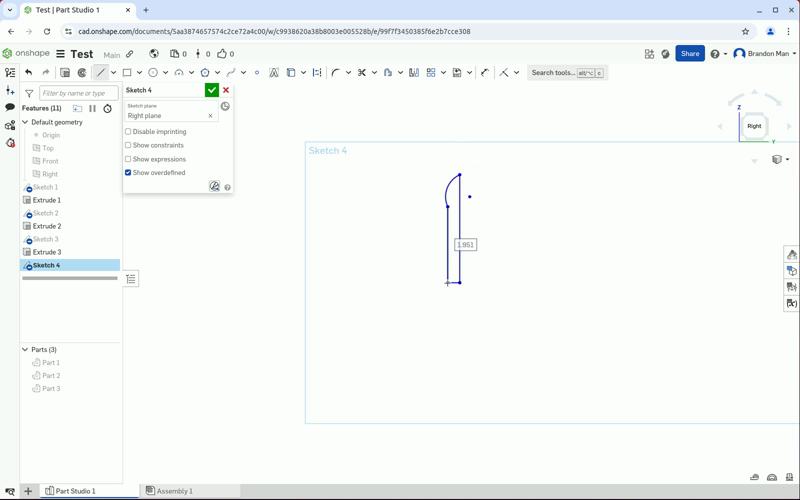
scroll(-6)
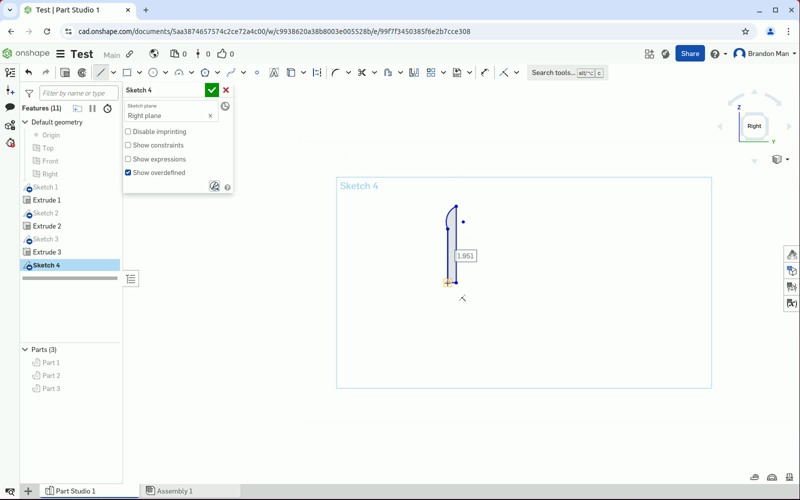
scroll(-6)
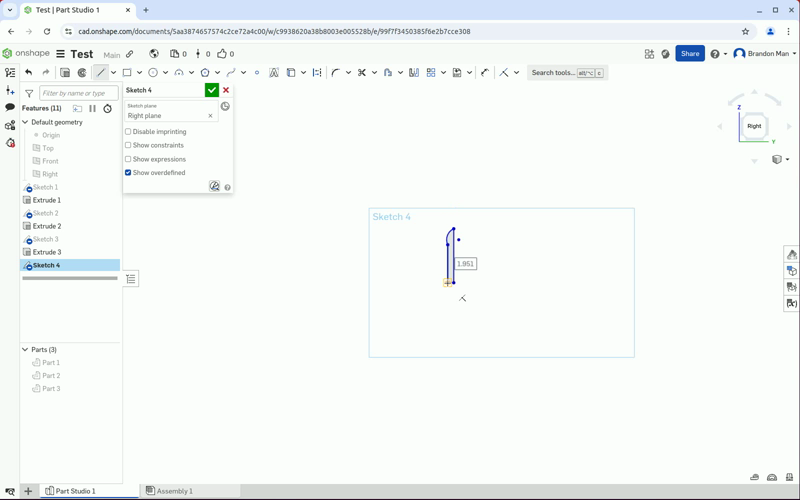
scroll(-6)
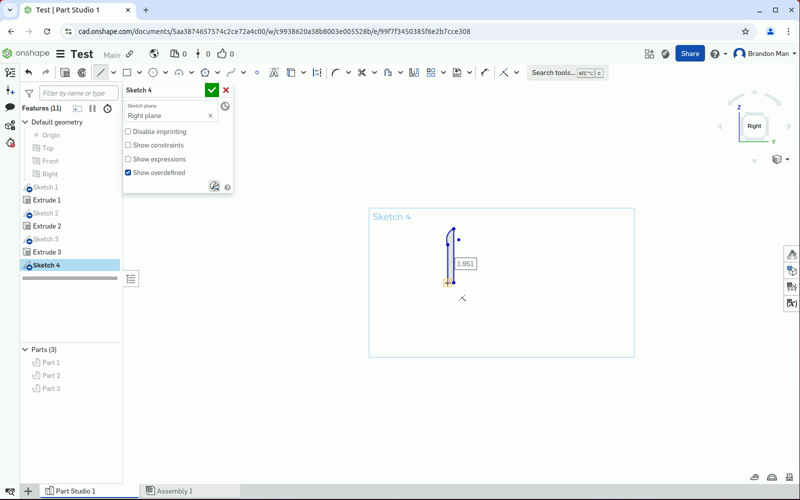
scroll(-6)
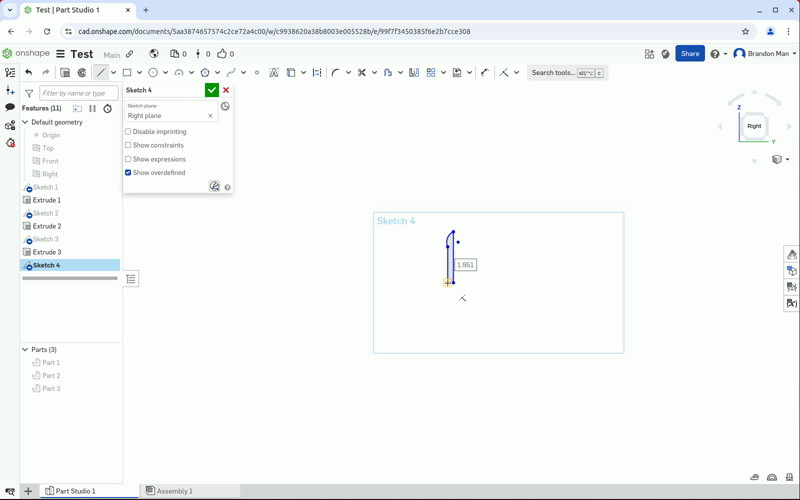
scroll(-6)
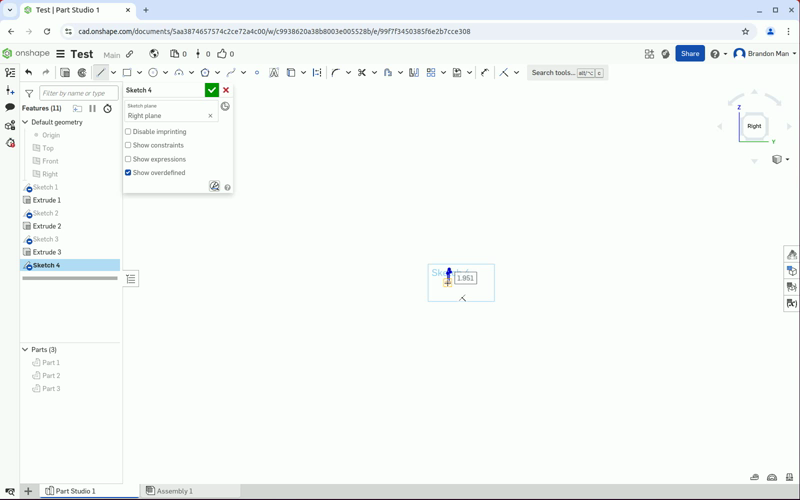
key(esc)
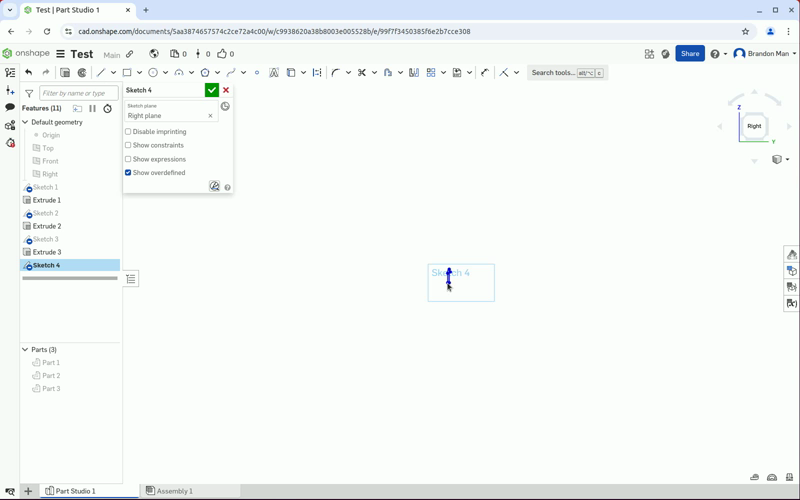
mouse_move(448, 279)
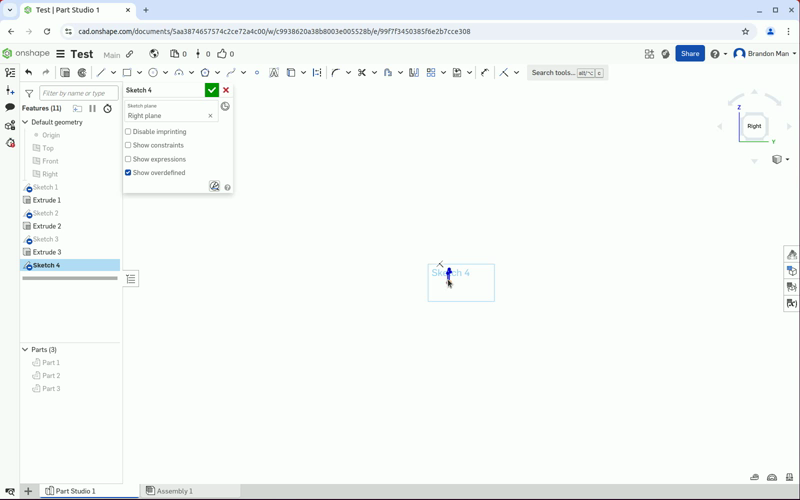
scroll(6)
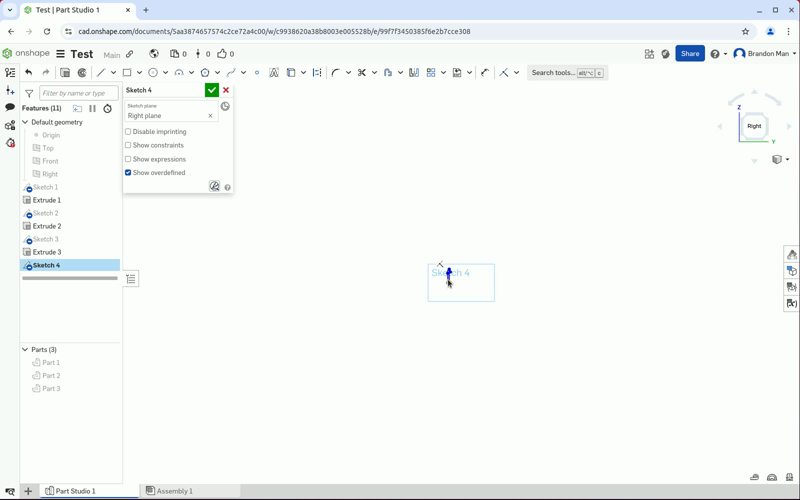
scroll(6)
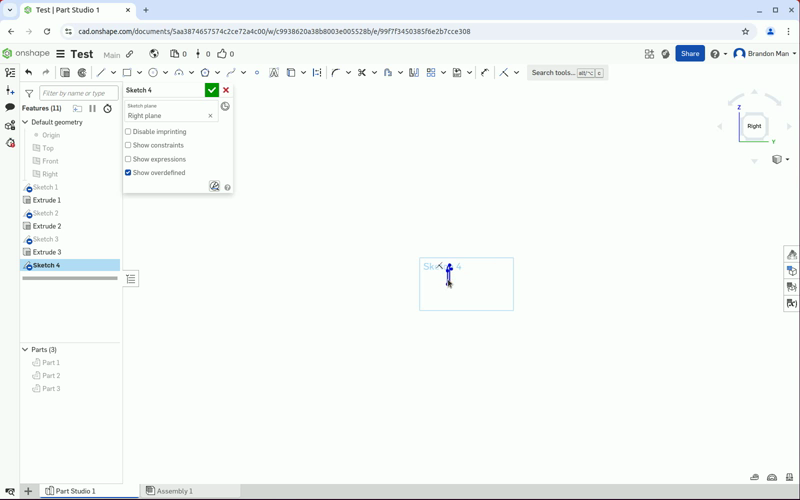
scroll(6)
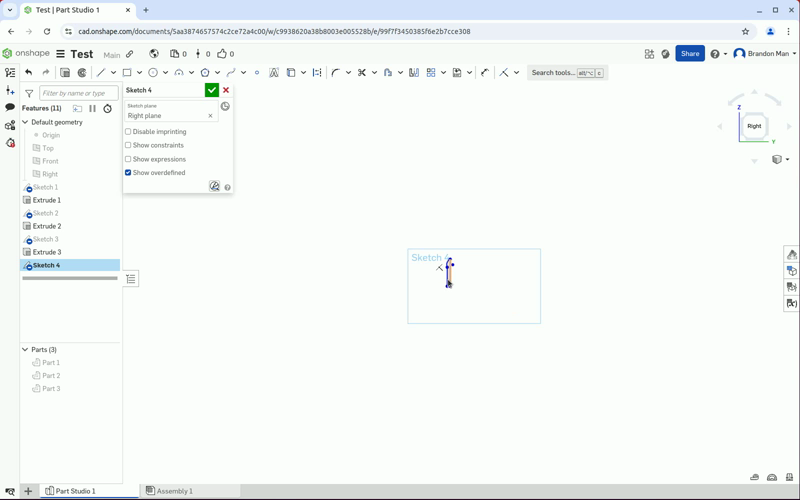
scroll(6)
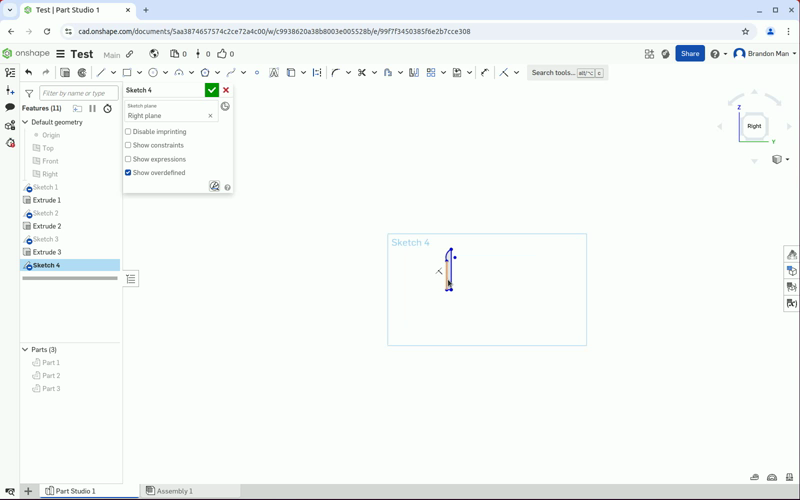
scroll(6)
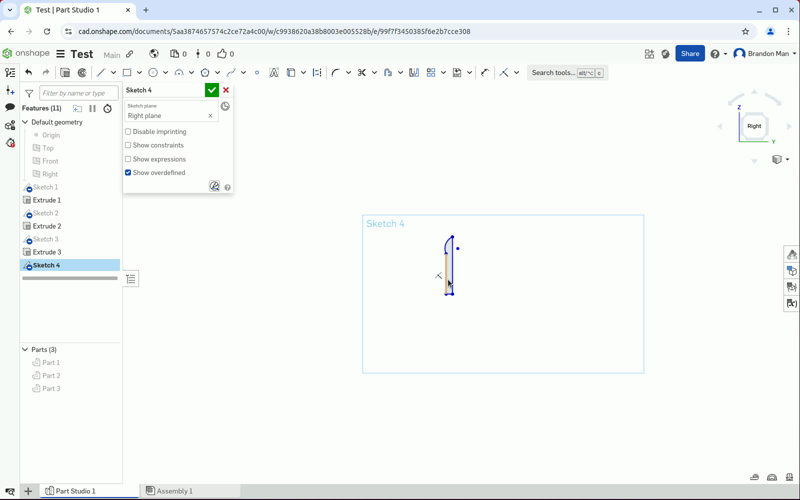
scroll(6)
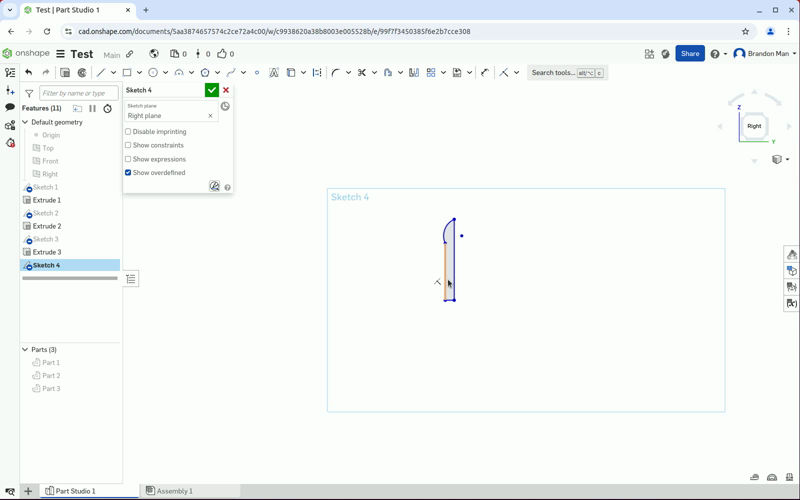
scroll(6)
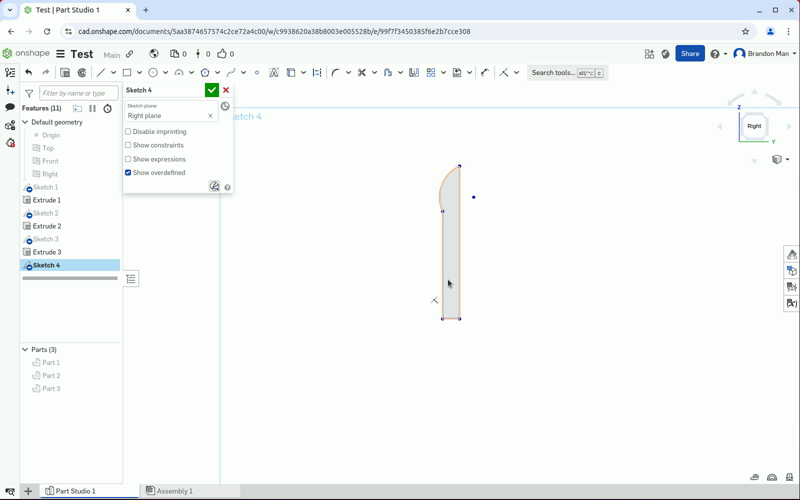
click(448, 279)
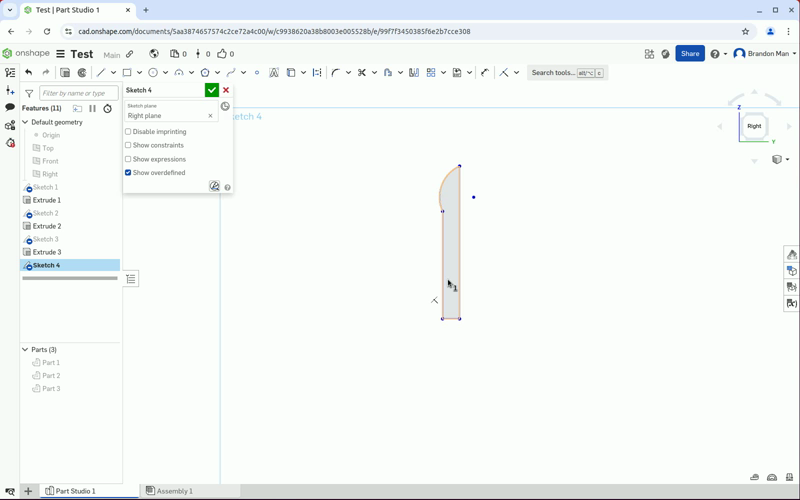
scroll(-6)
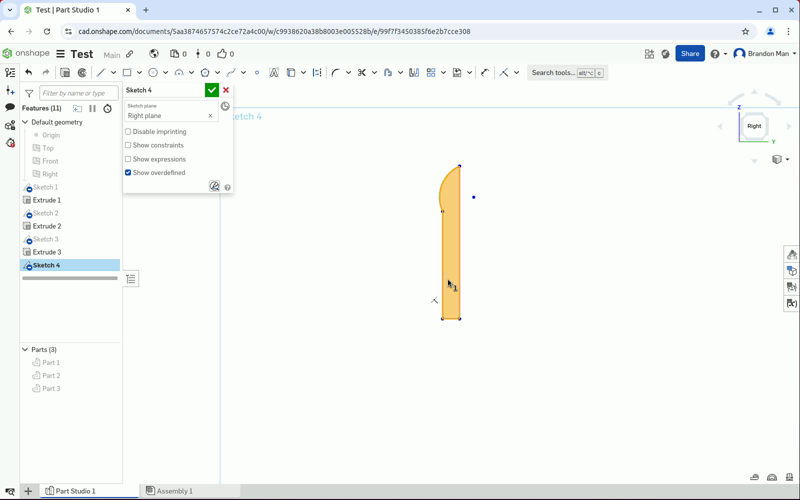
scroll(-6)
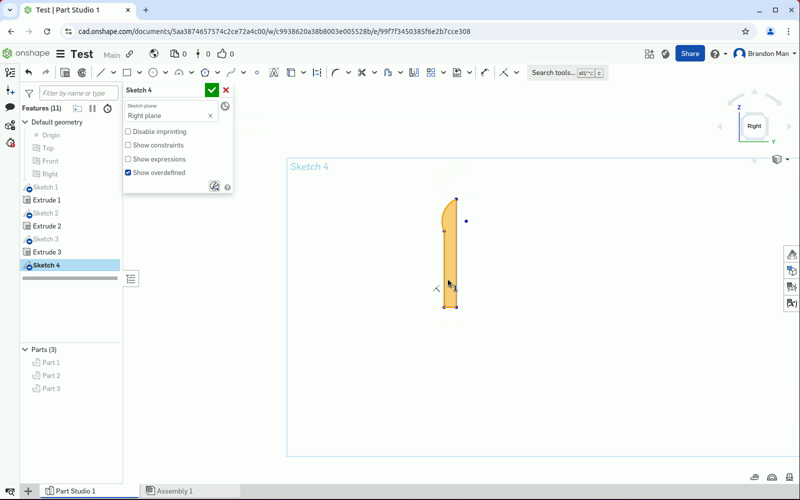
scroll(-6)
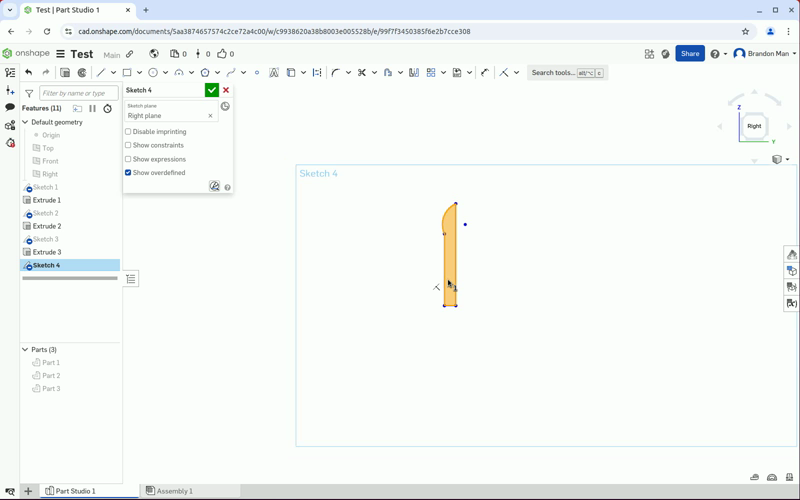
scroll(-6)
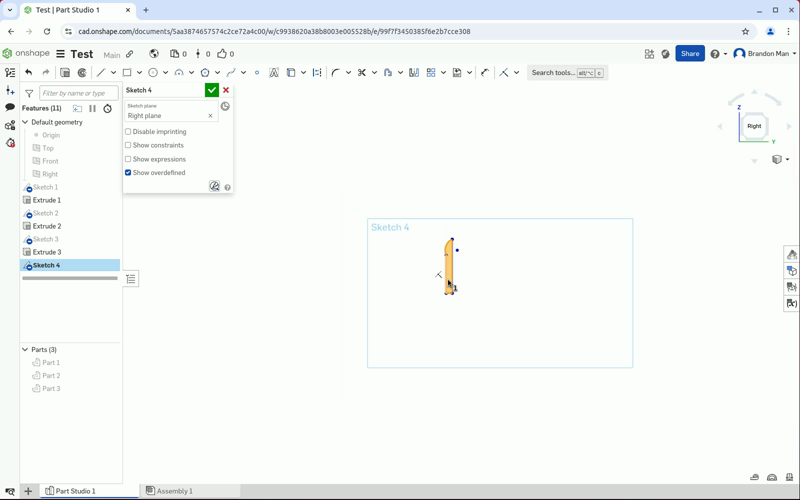
scroll(-6)
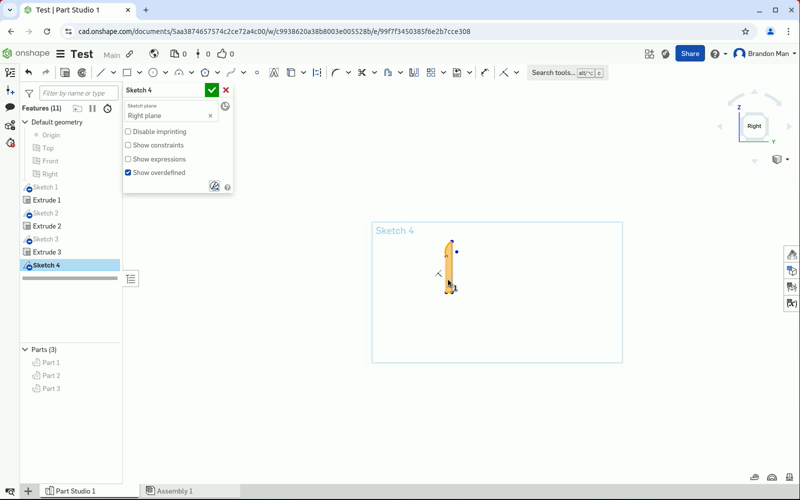
scroll(-6)
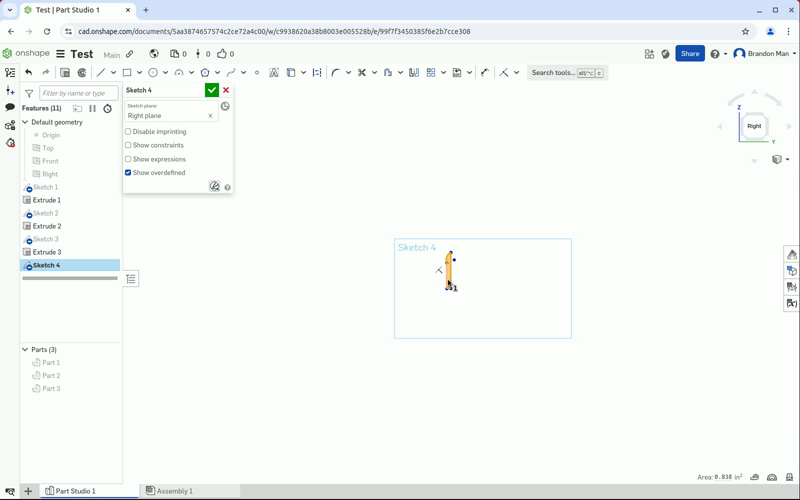
scroll(-6)
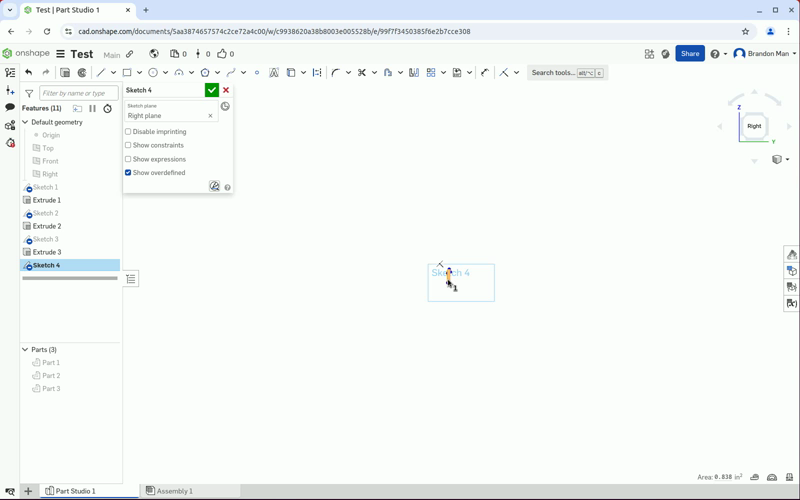
mouse_move(73, 352)
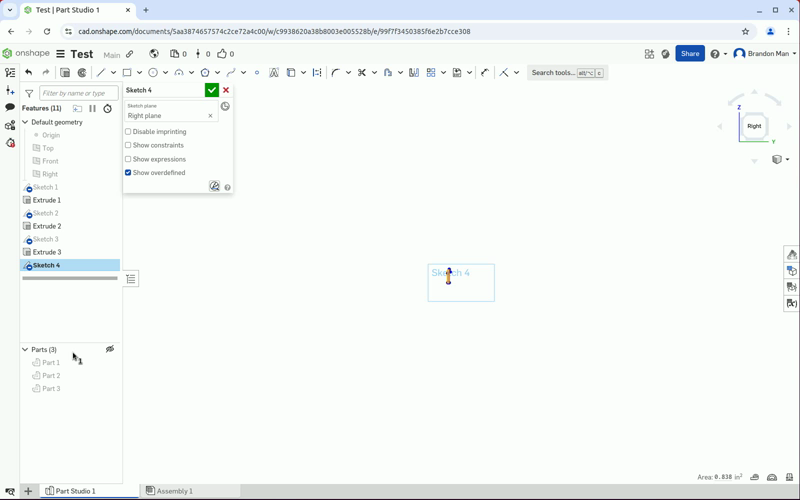
key(shift+y)
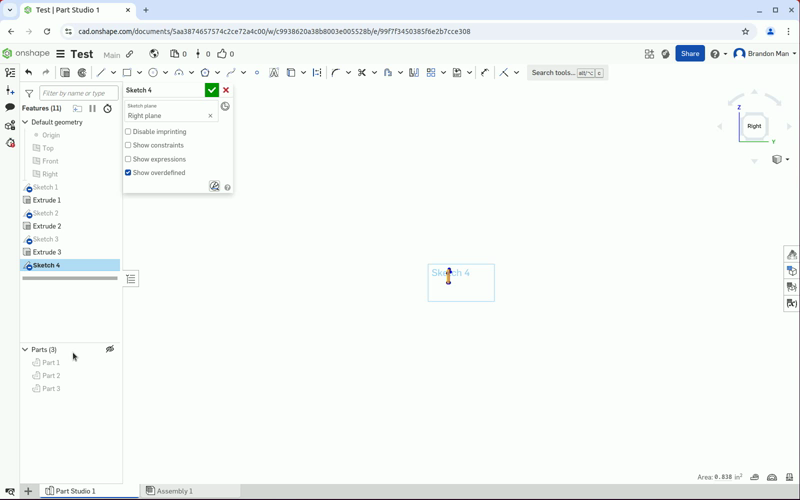
key(shift+e)
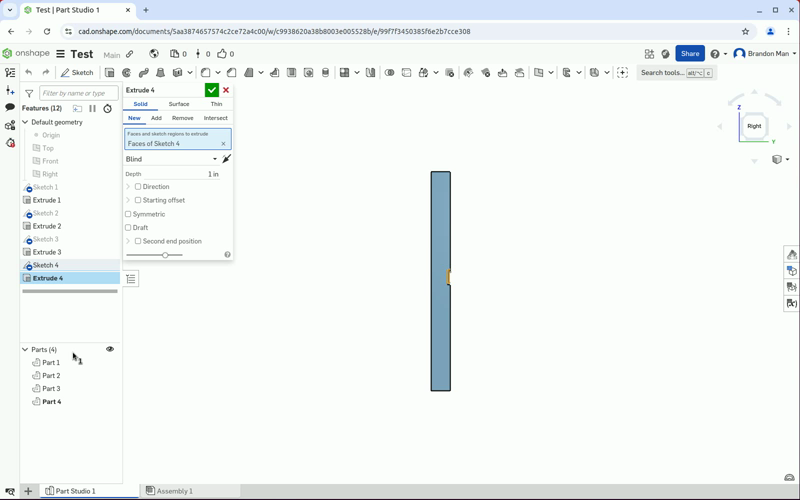
mouse_move(143, 106)
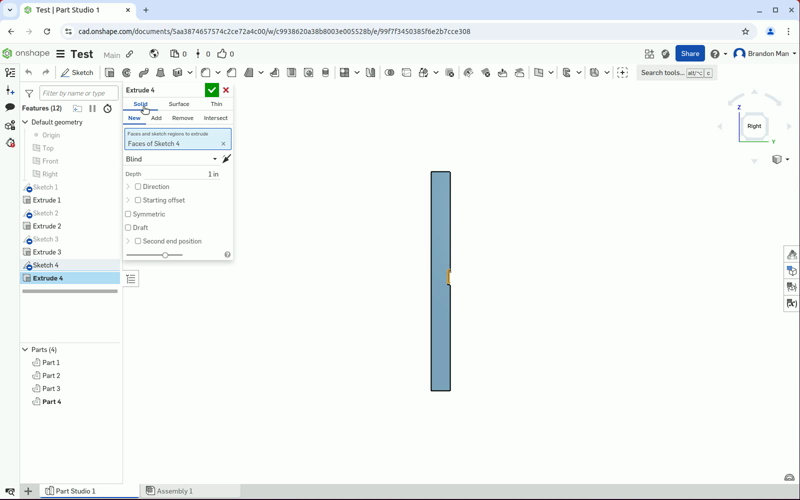
click(143, 106)
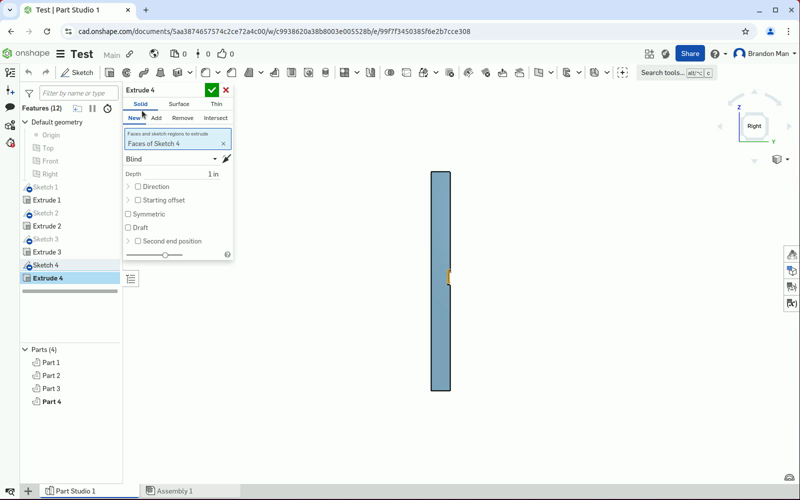
mouse_move(137, 120)
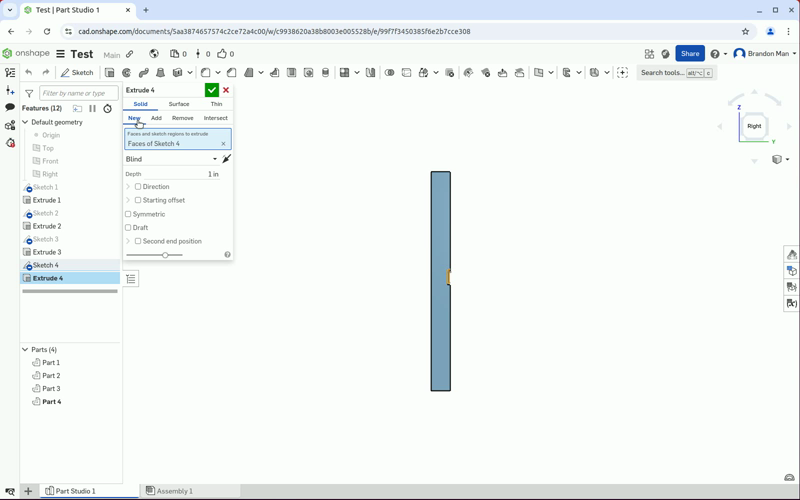
click(137, 120)
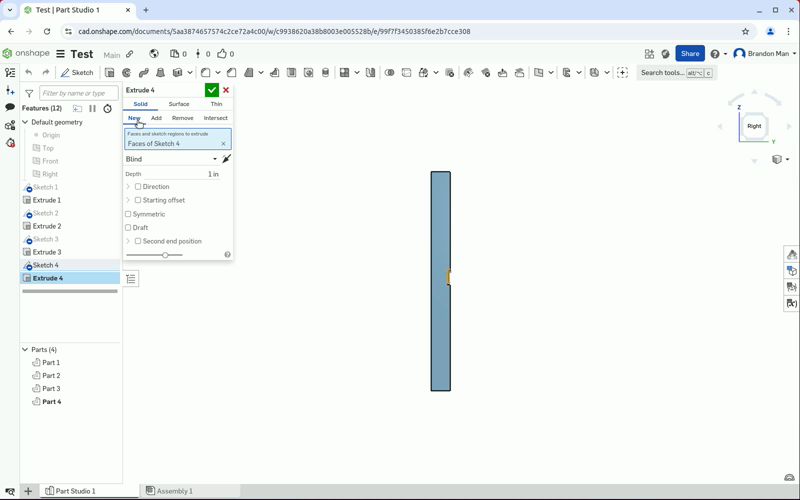
key(tab, 4)
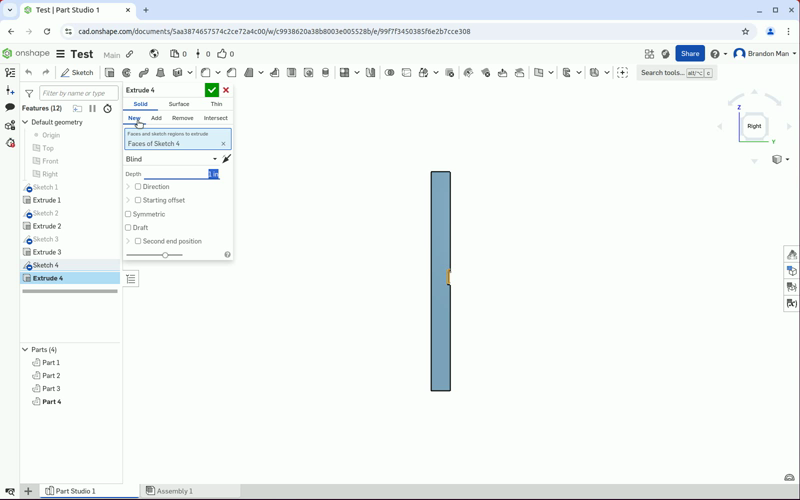
text(0.962)
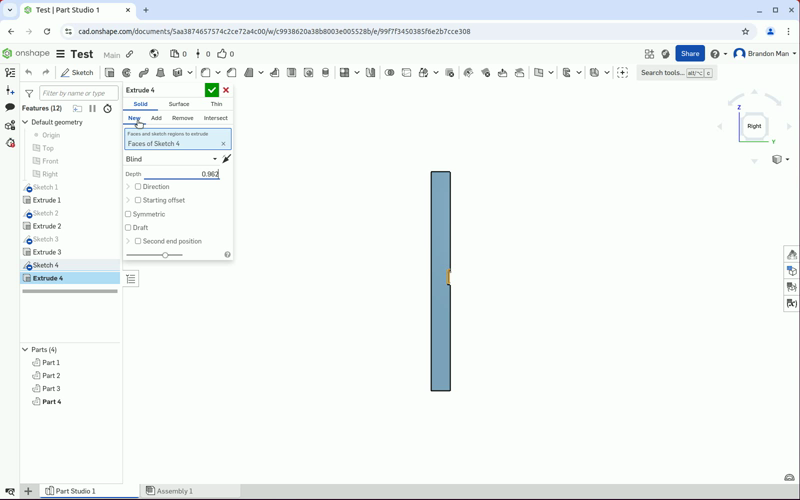
key(tab, 3)
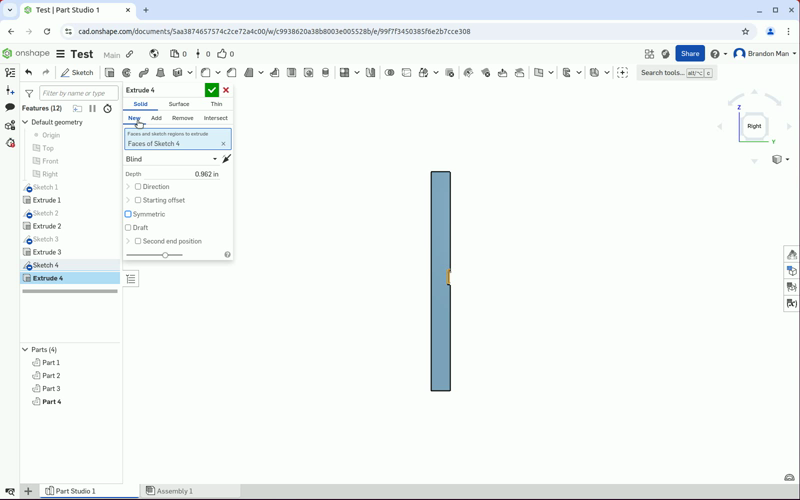
key(space)
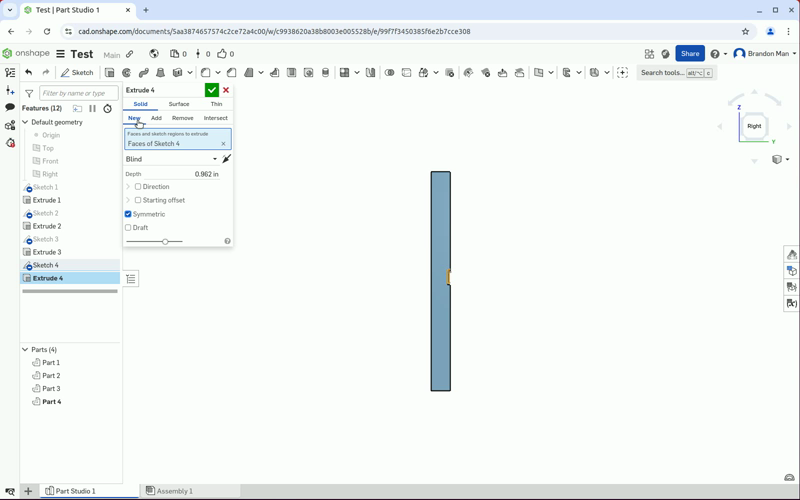
key(enter)
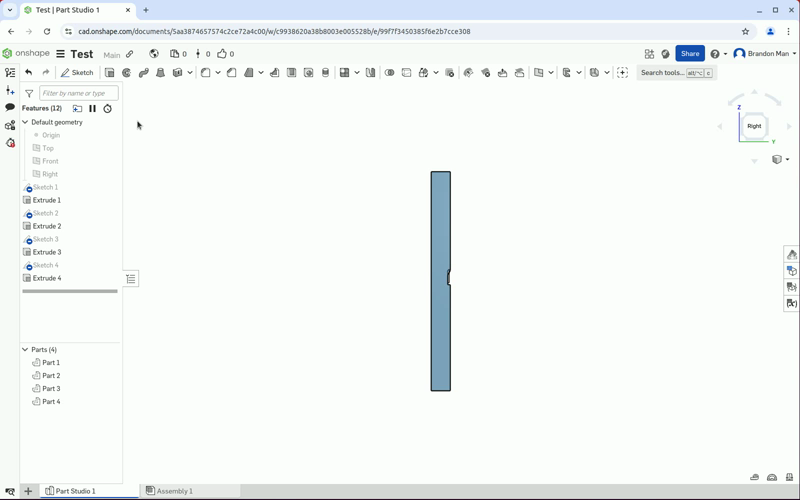
key(shift+h)
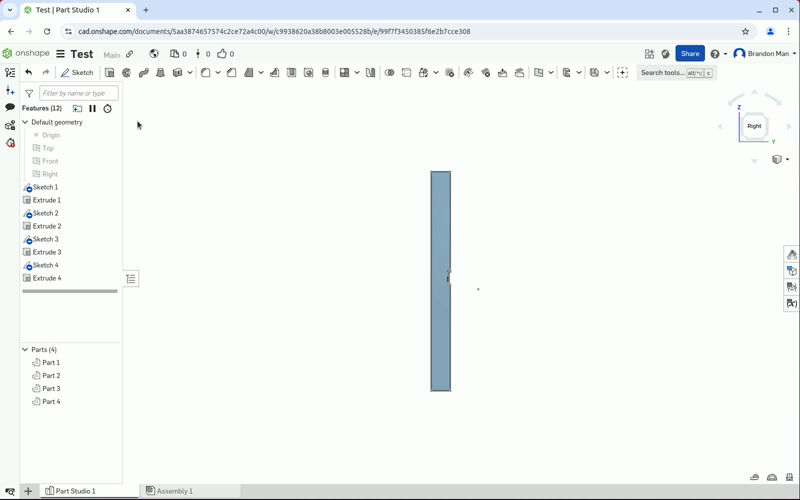
key(shift+h)
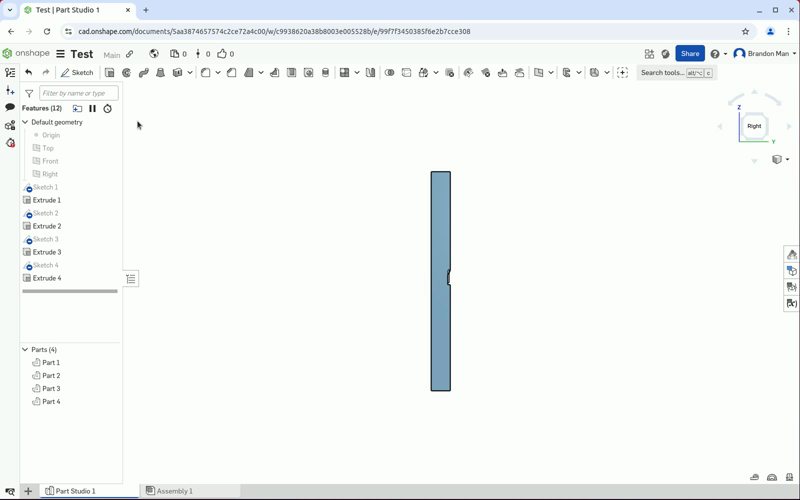
mouse_move(73, 189)
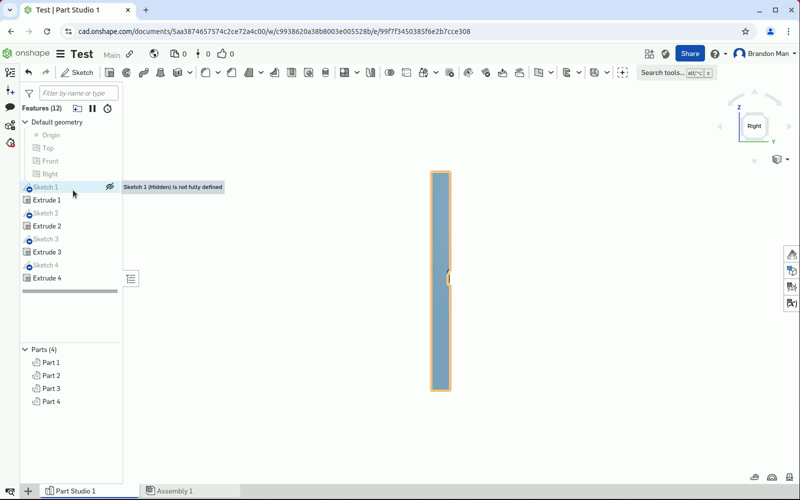
click(73, 189)
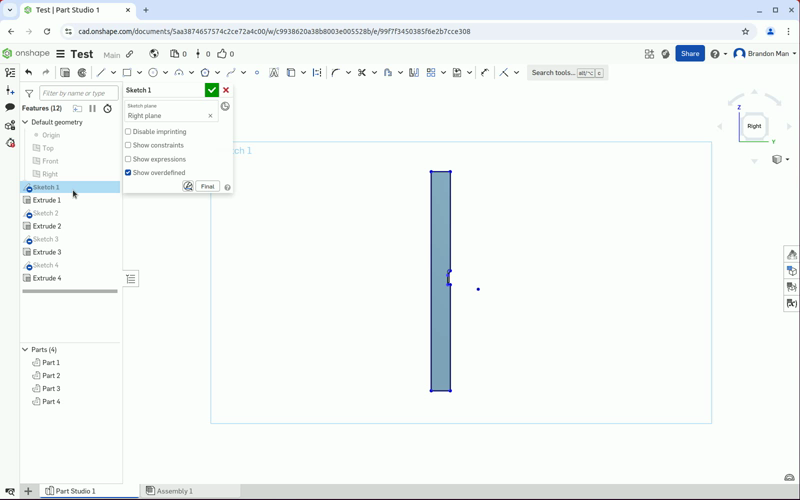
mouse_move(229, 92)
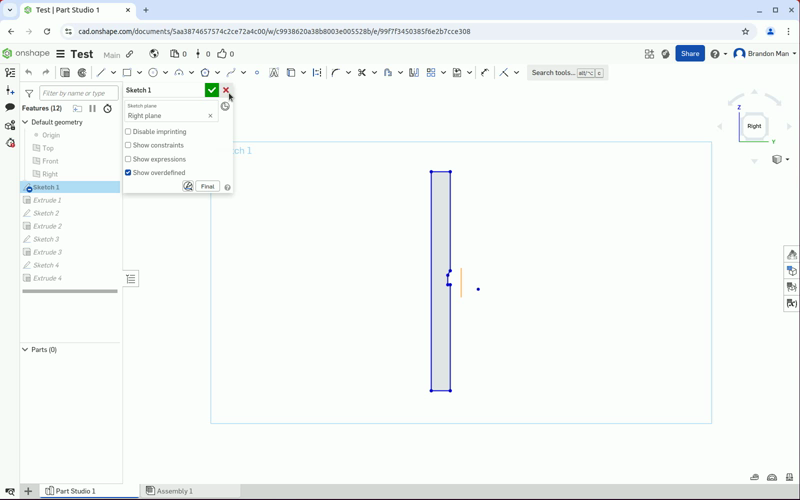
click(229, 92)
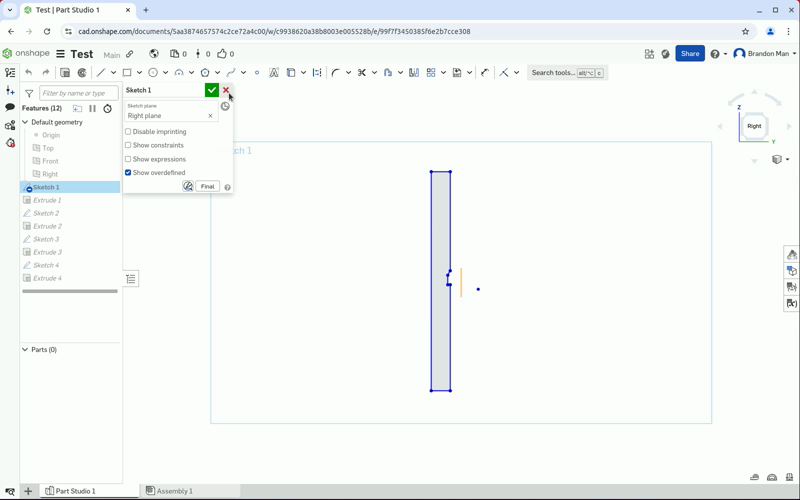
key(shift+s)
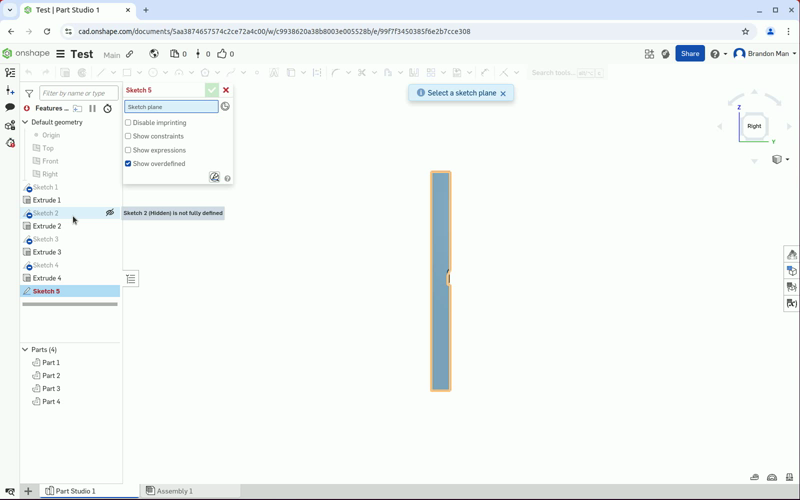
scroll(3)
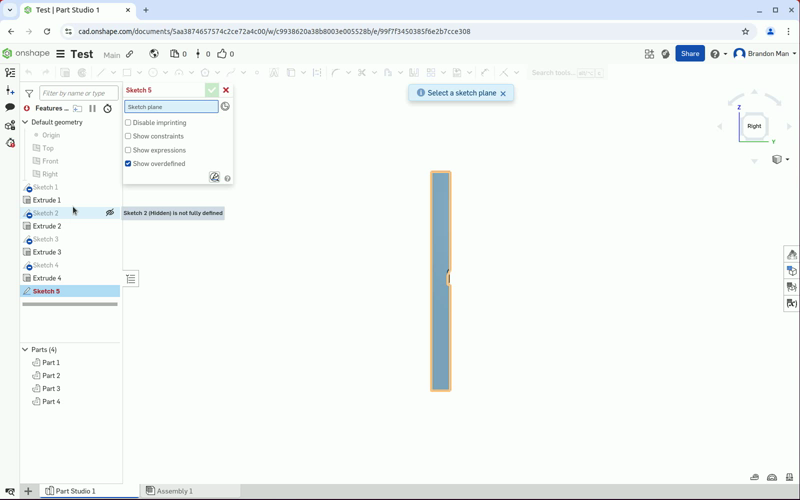
mouse_move(73, 176)
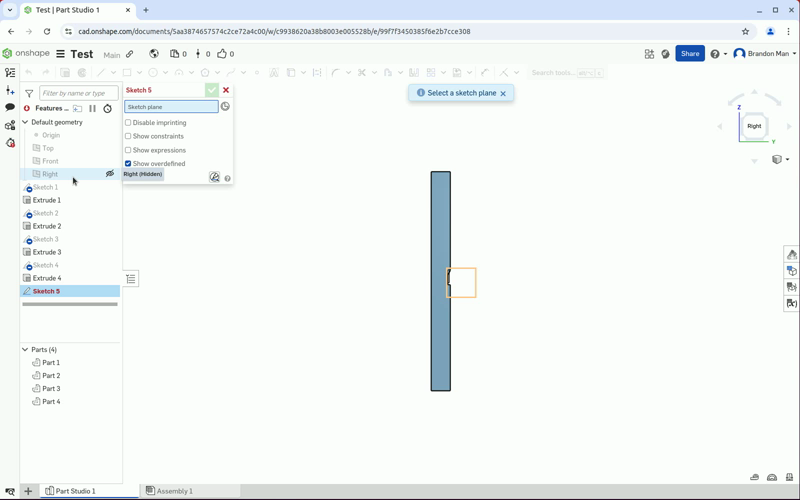
click(73, 176)
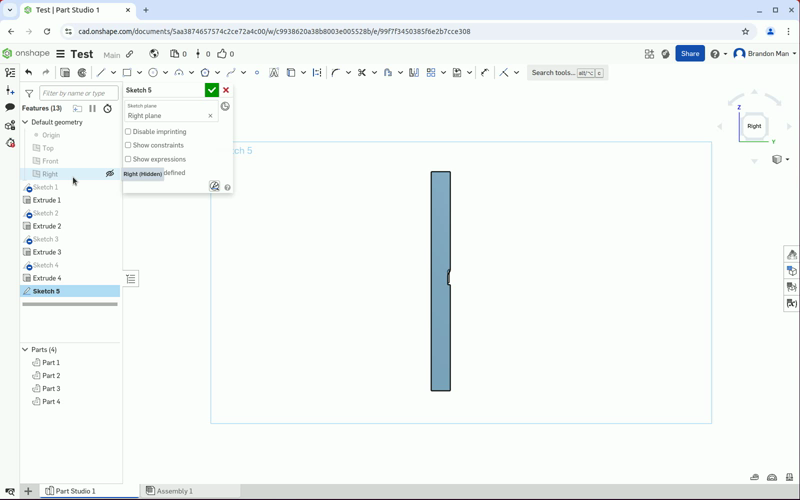
mouse_move(73, 352)
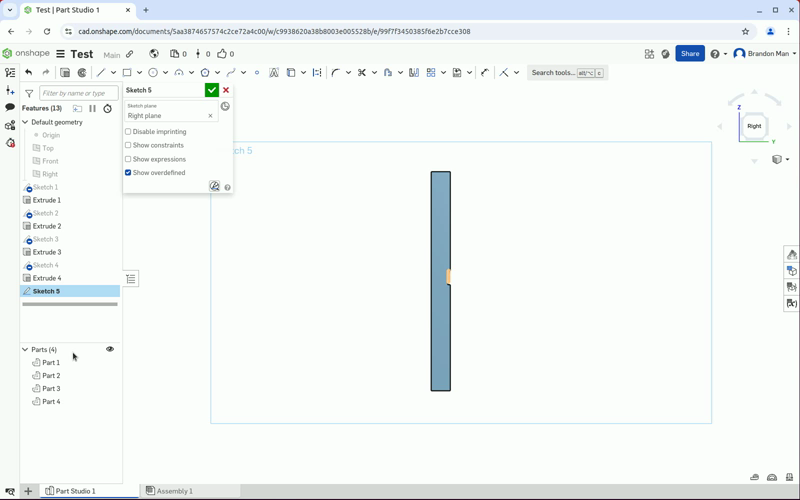
key(y)
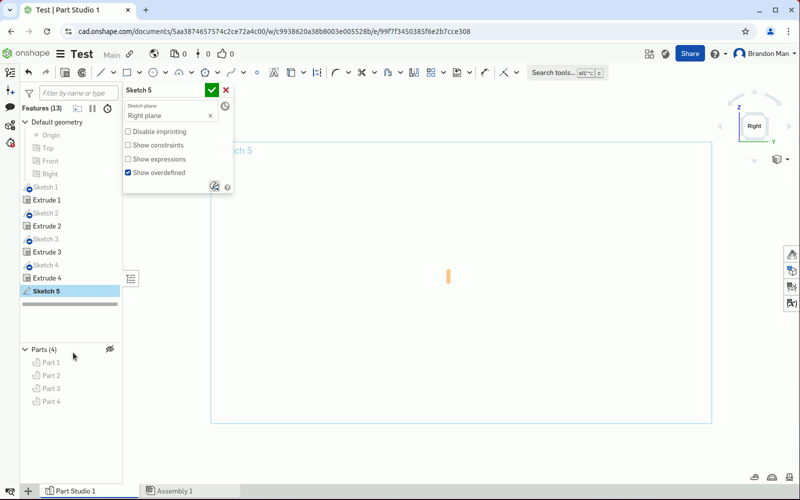
key(l)
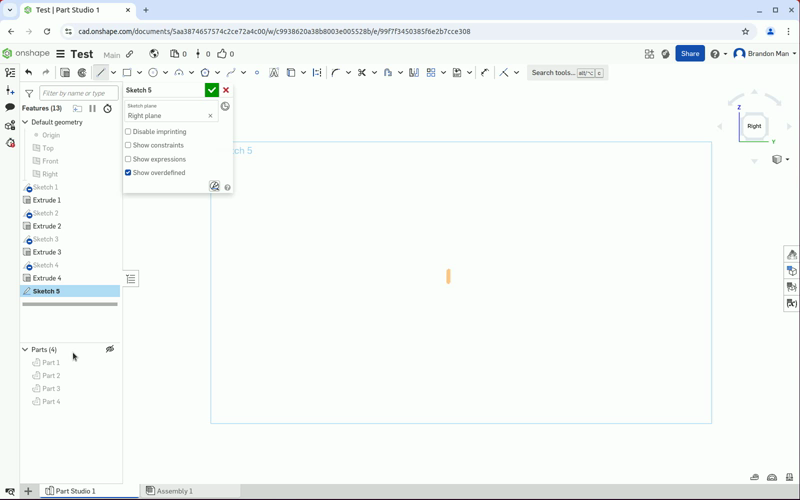
key_down(shift)
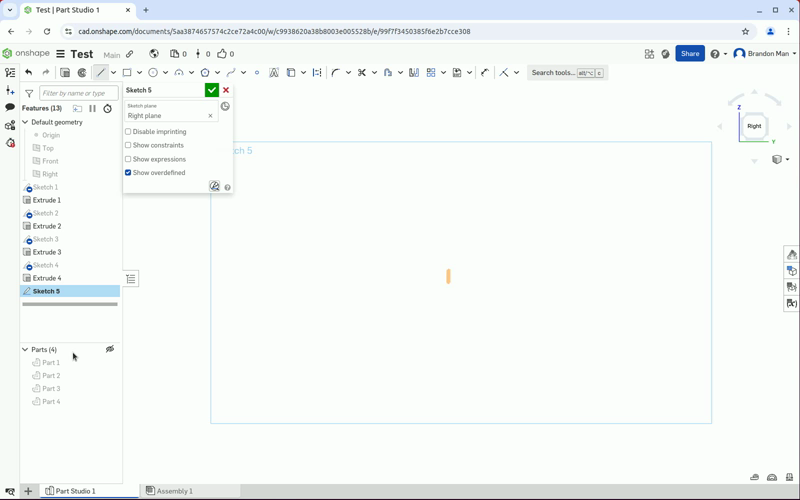
mouse_move(449, 282)
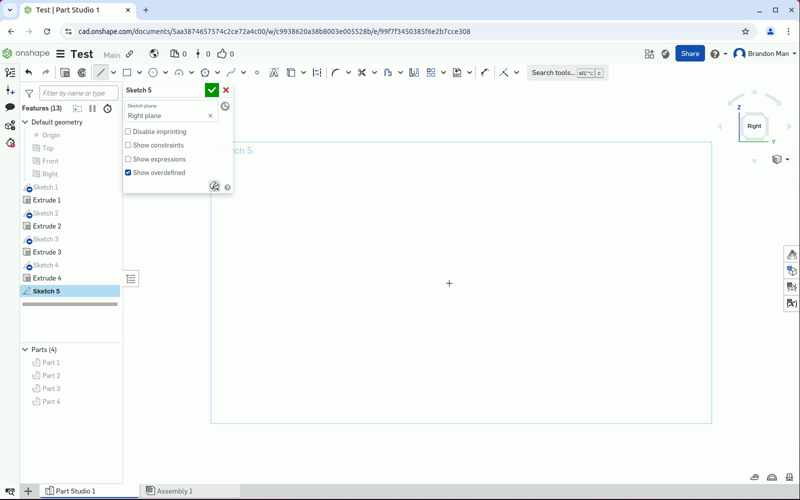
click(449, 282)
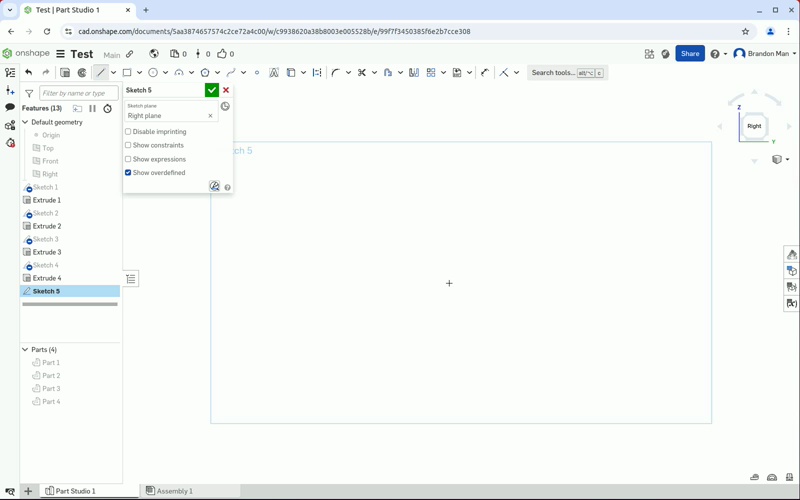
key_up(shift)
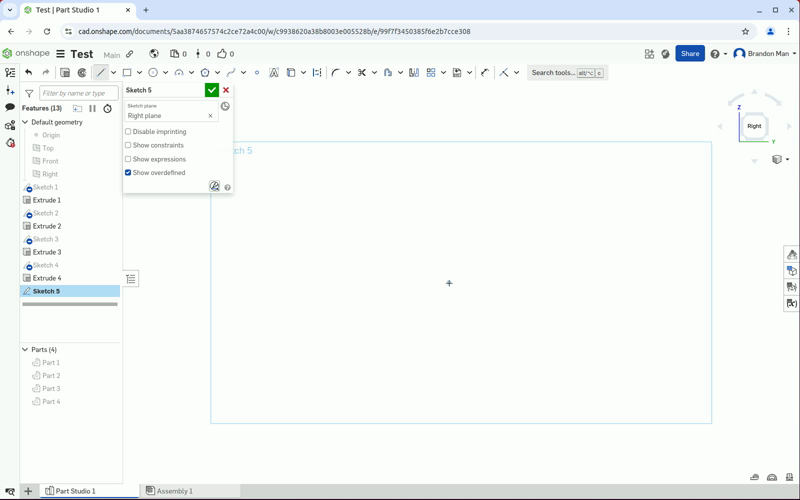
key_down(shift)
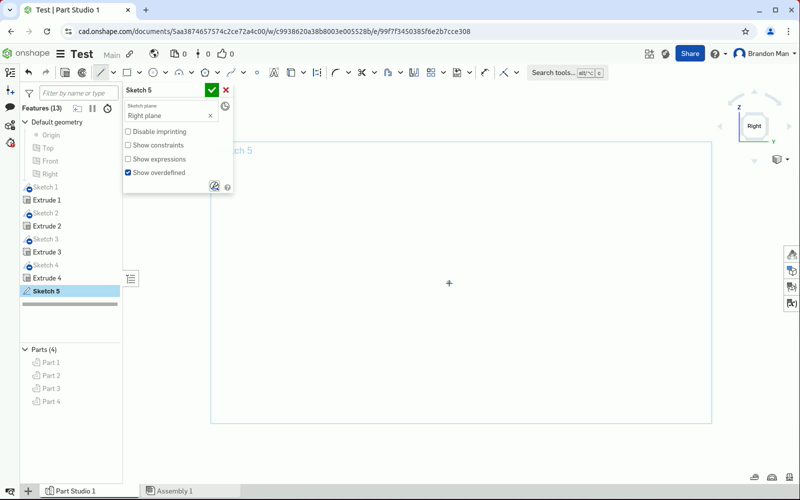
mouse_move(479, 282)
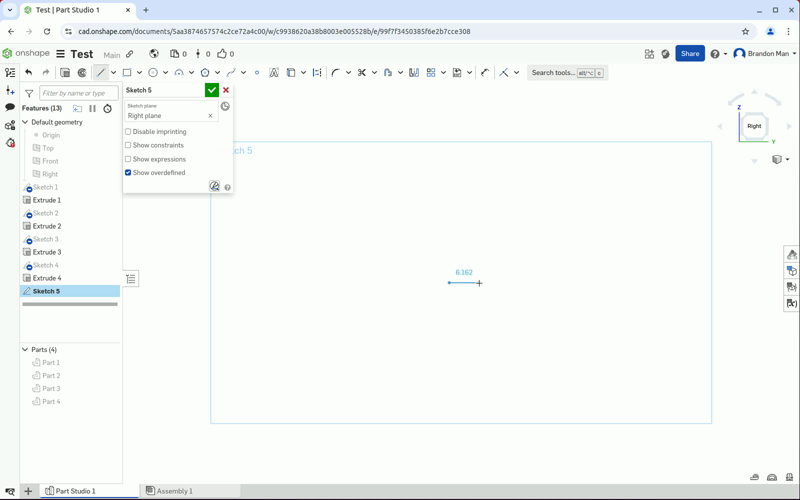
mouse_move(461, 282)
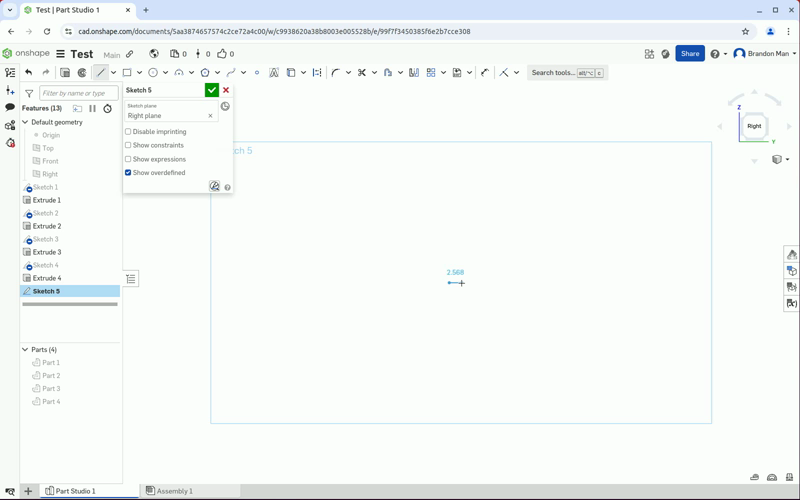
click(461, 282)
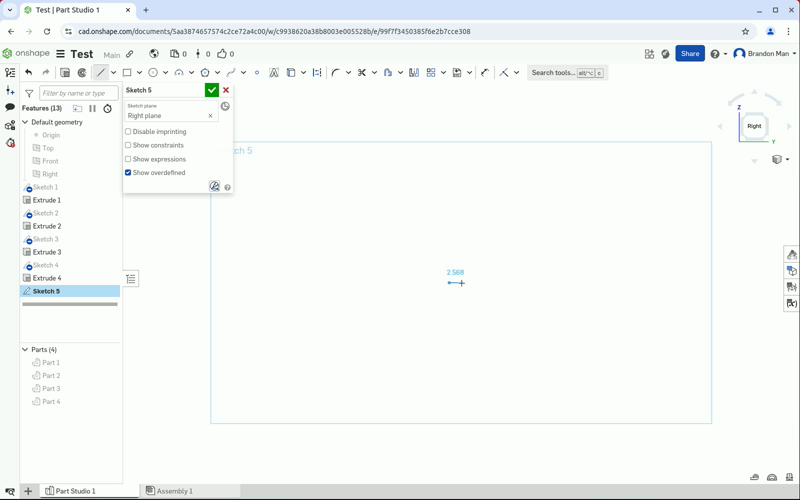
key_up(shift)
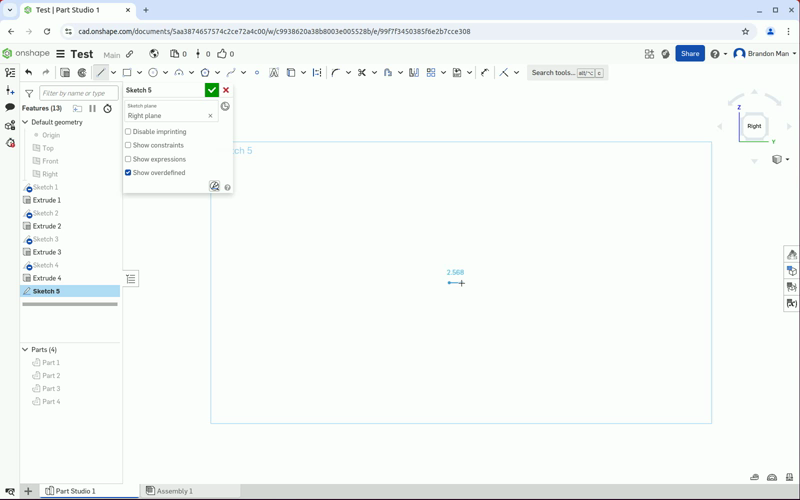
key_down(shift)
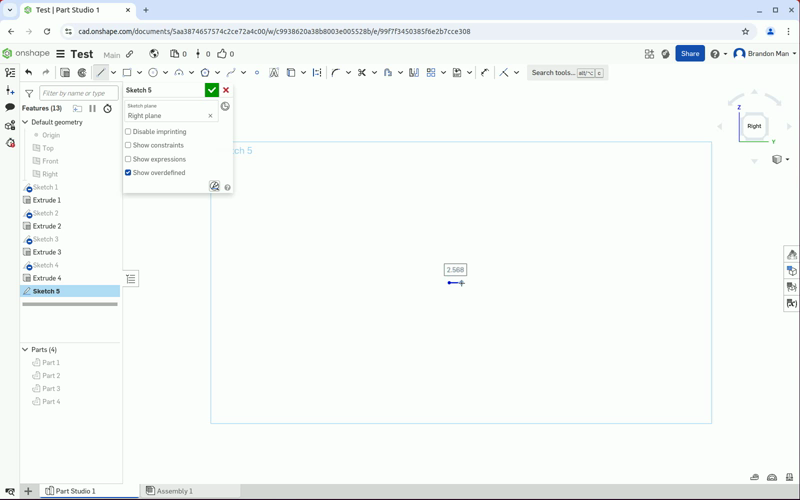
mouse_move(492, 282)
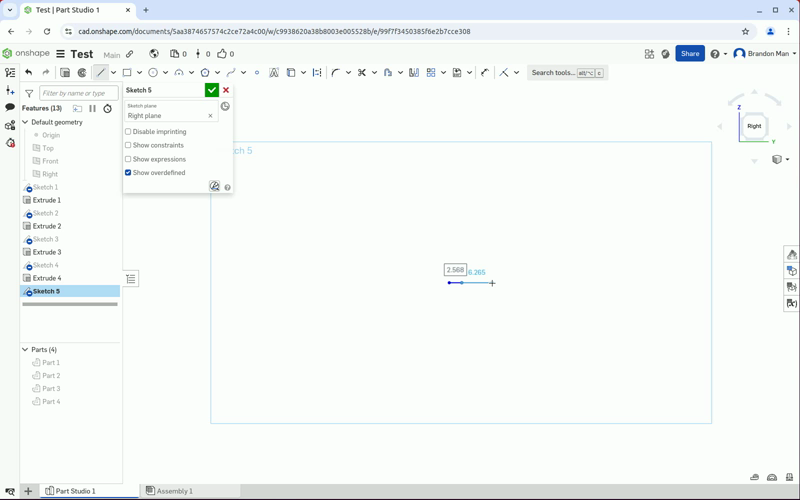
mouse_move(461, 273)
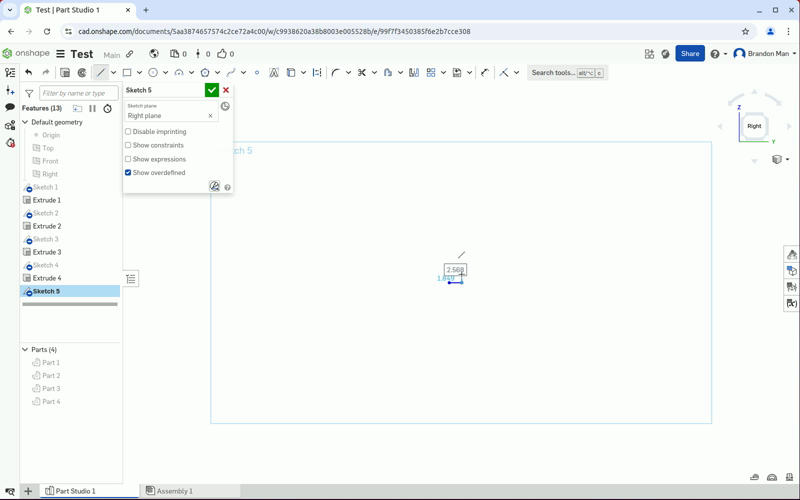
click(461, 273)
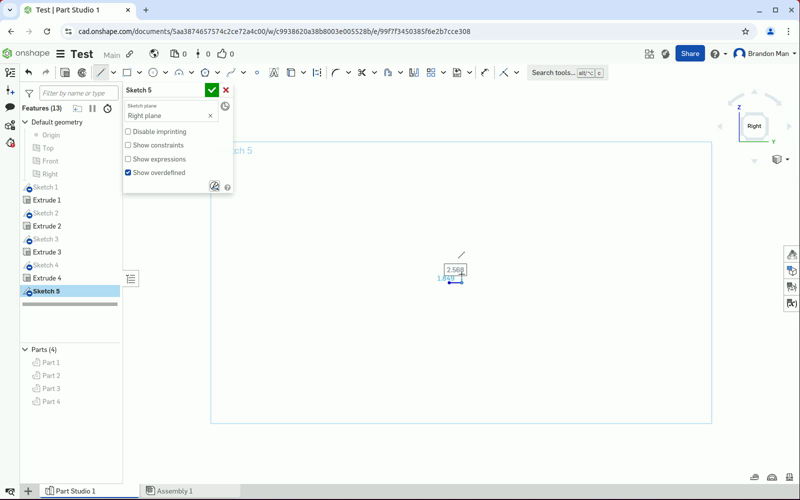
key_up(shift)
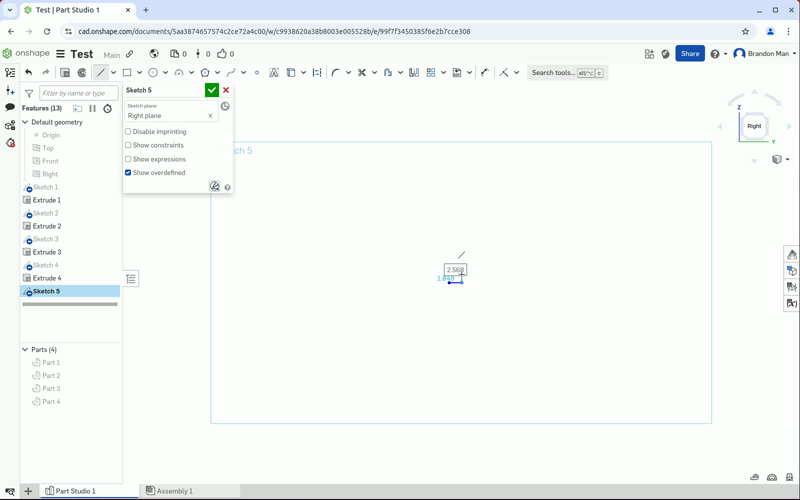
key(esc)
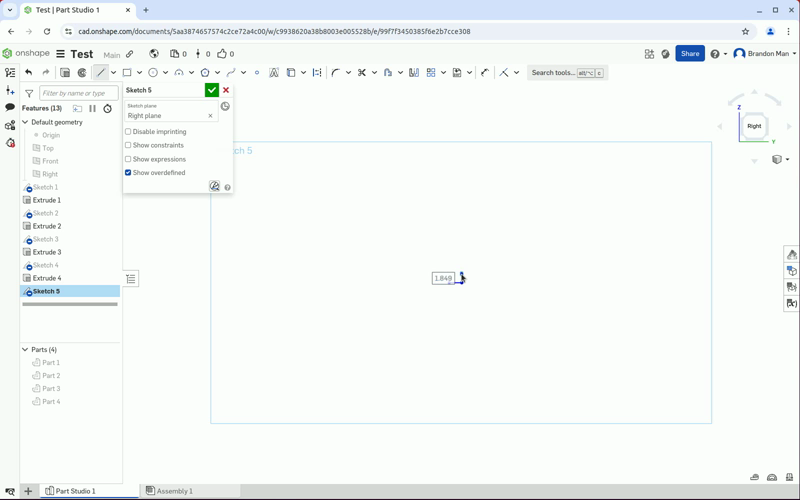
key(a)
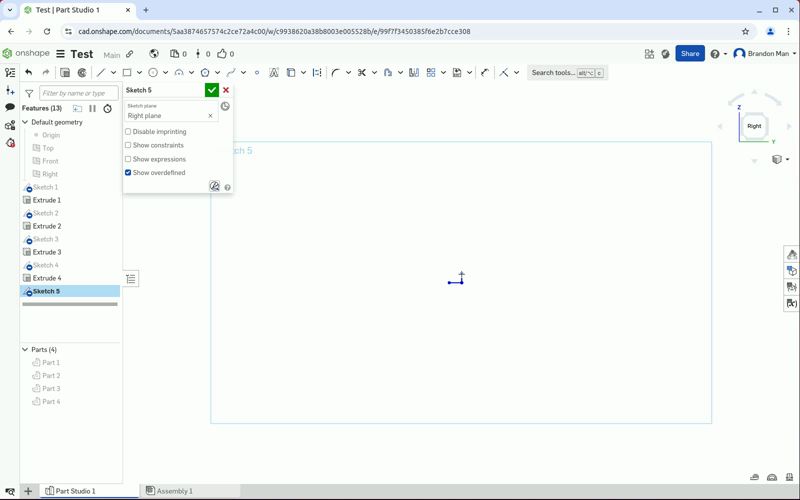
mouse_move(461, 273)
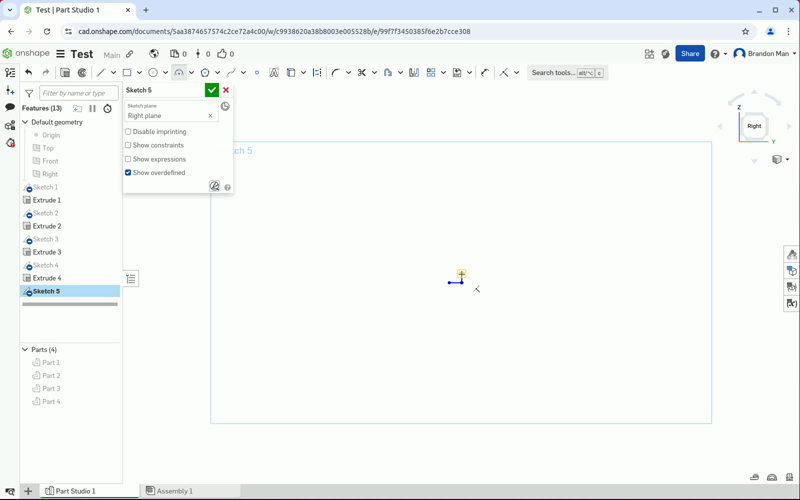
click(461, 273)
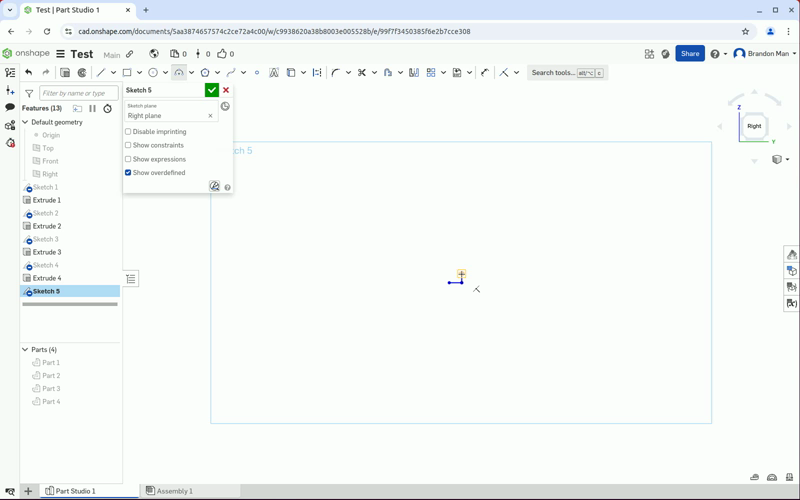
key_down(shift)
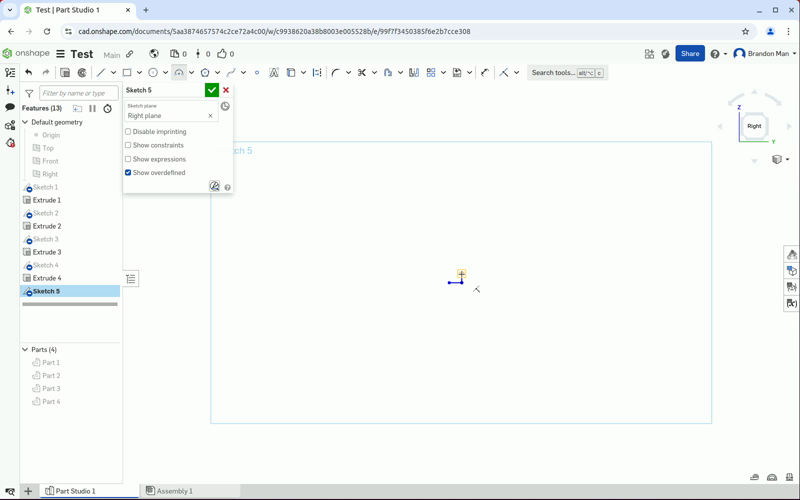
mouse_move(449, 269)
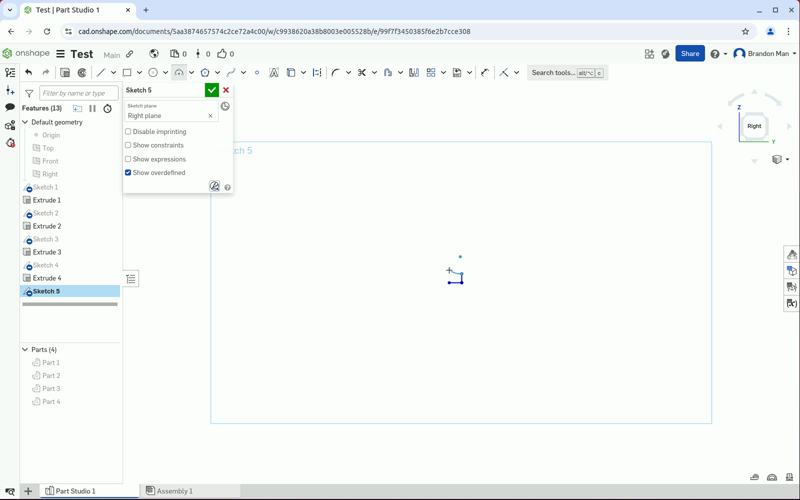
click(449, 269)
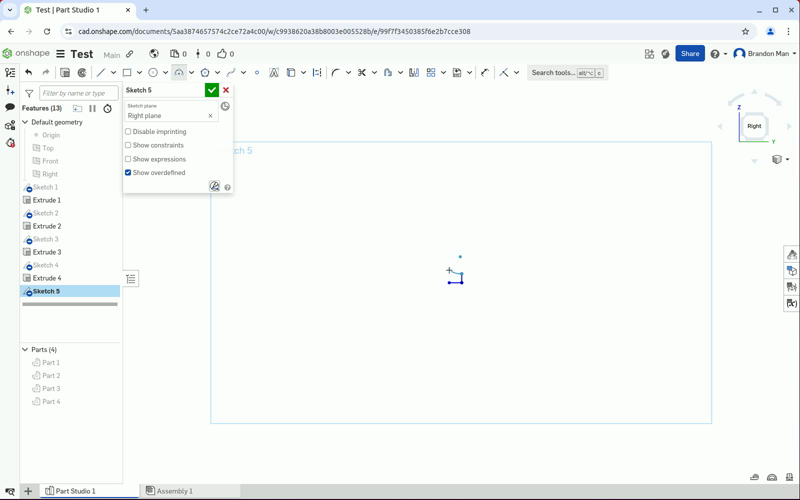
mouse_move(456, 267)
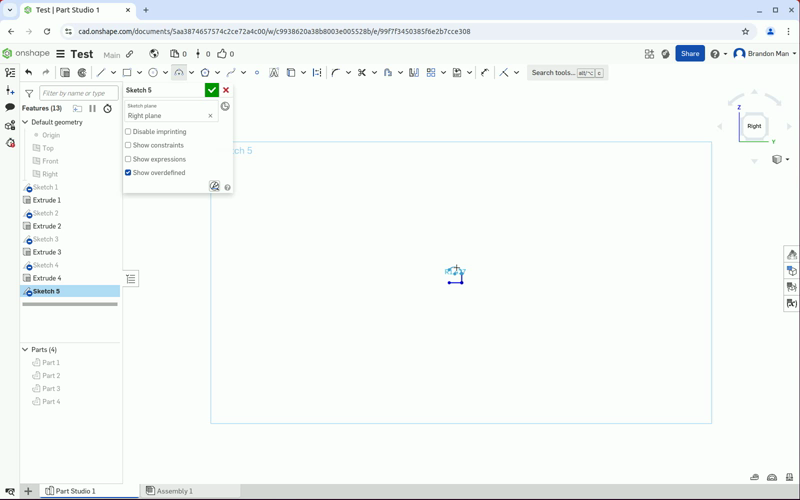
click(456, 267)
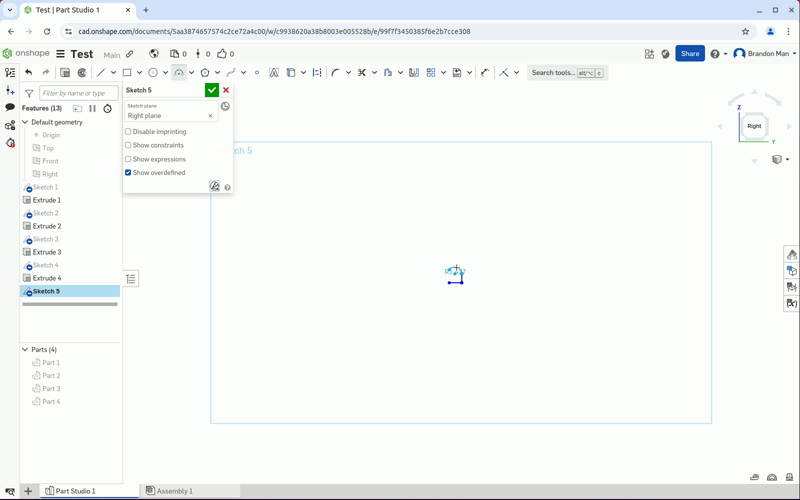
key_up(shift)
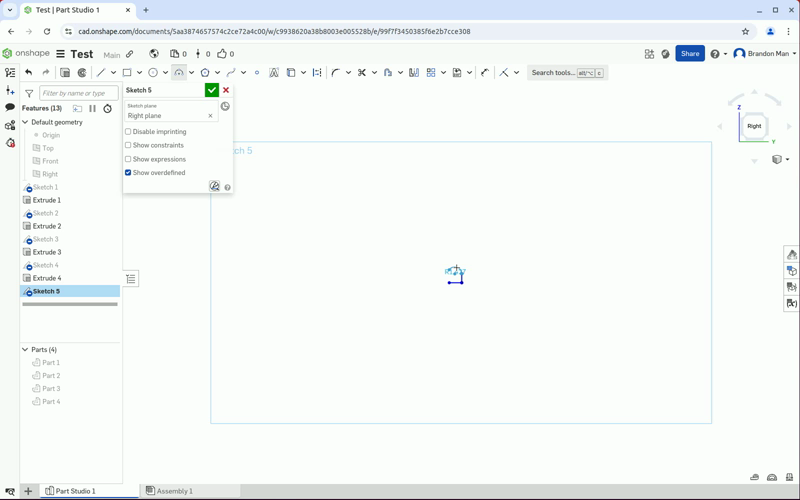
key(esc)
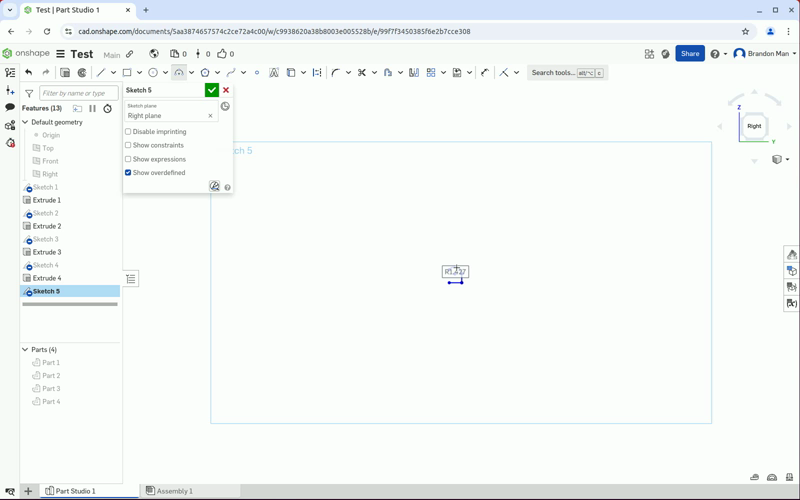
key(l)
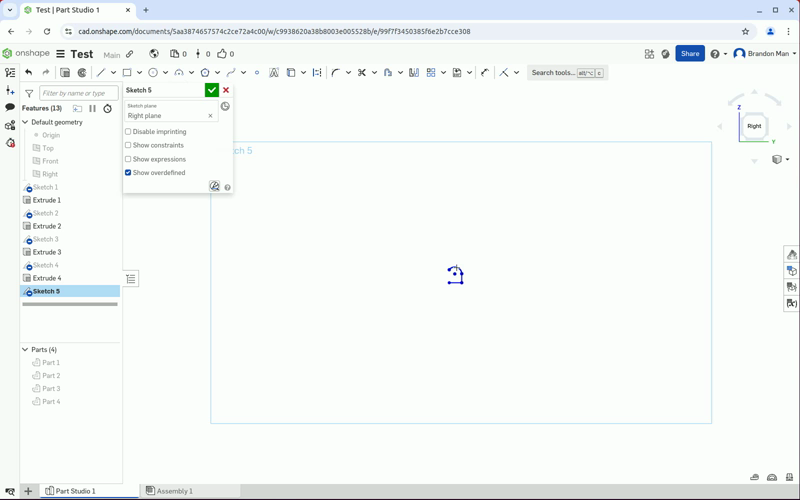
mouse_move(449, 269)
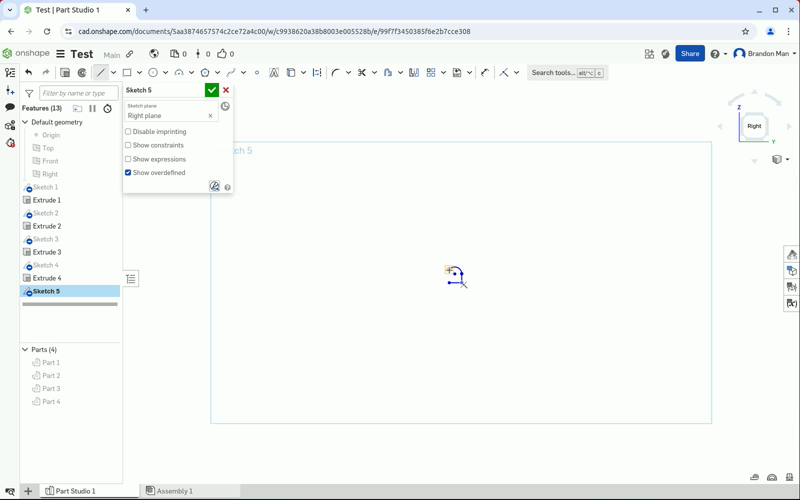
click(449, 269)
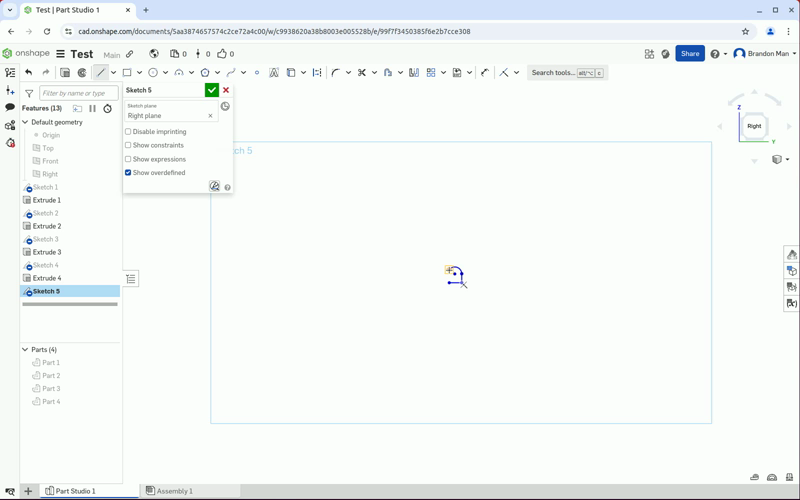
mouse_move(479, 269)
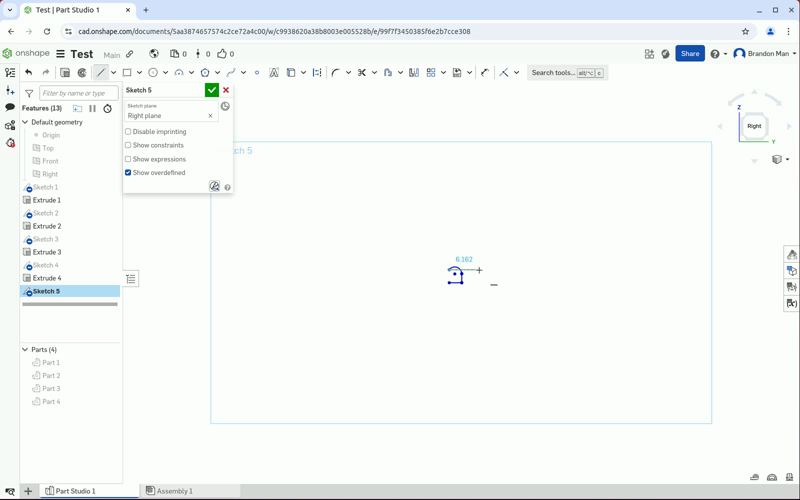
key_down(shift)
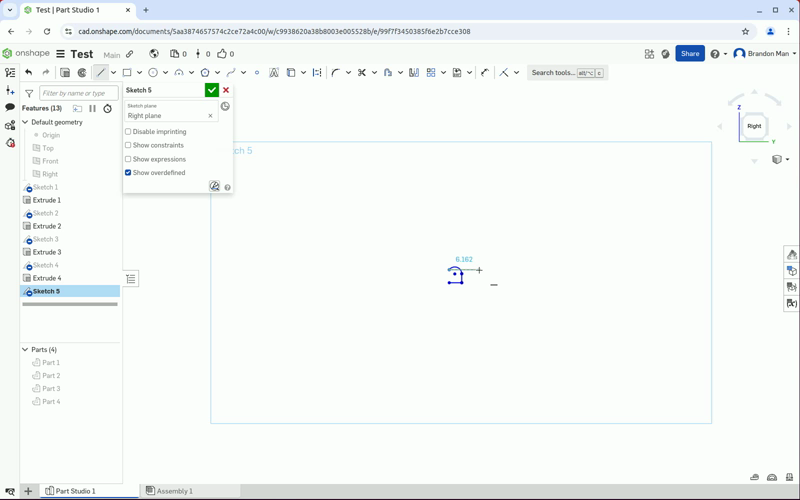
mouse_move(449, 282)
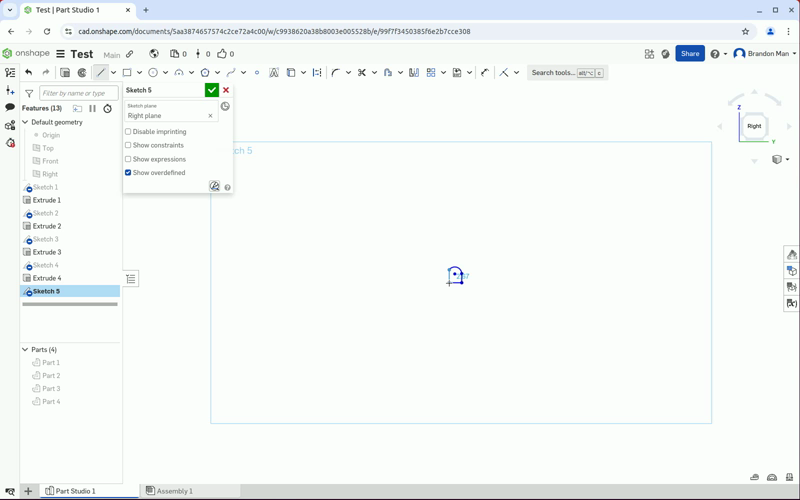
key_up(shift)
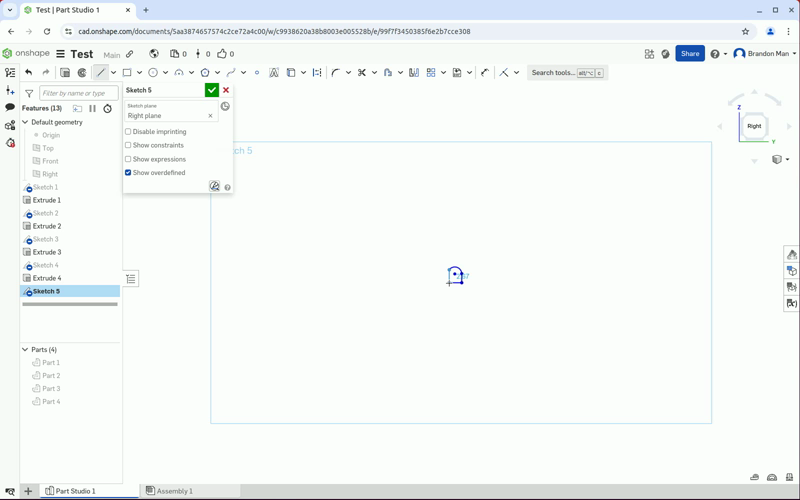
click(449, 282)
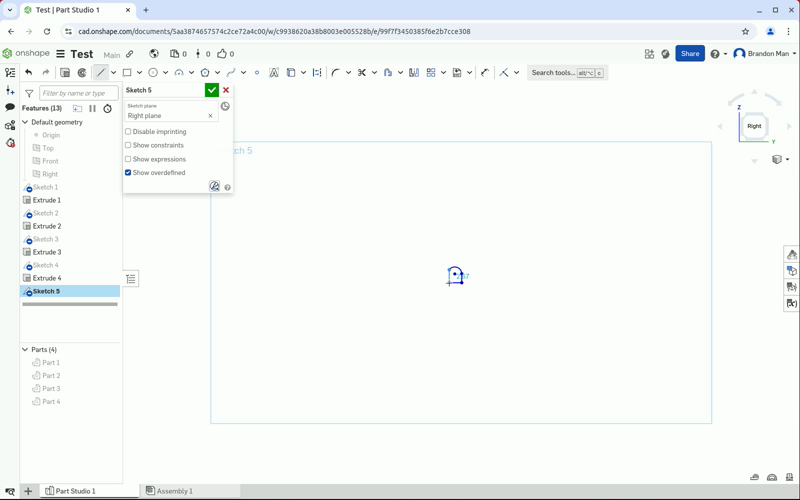
key(esc)
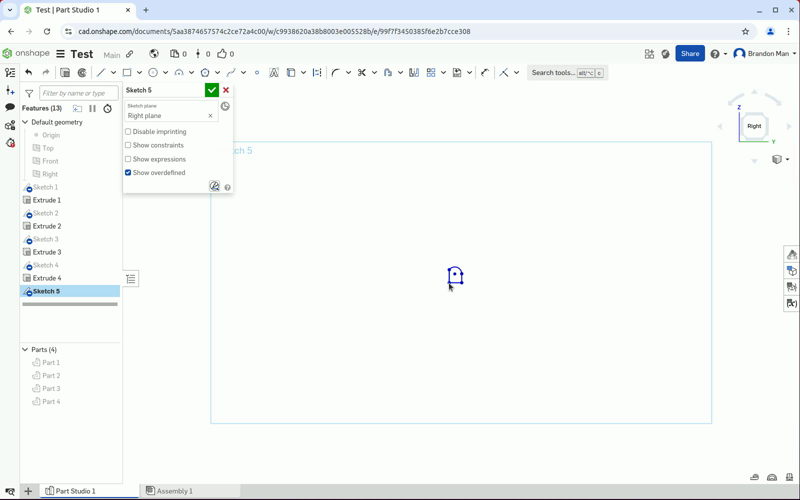
mouse_move(461, 278)
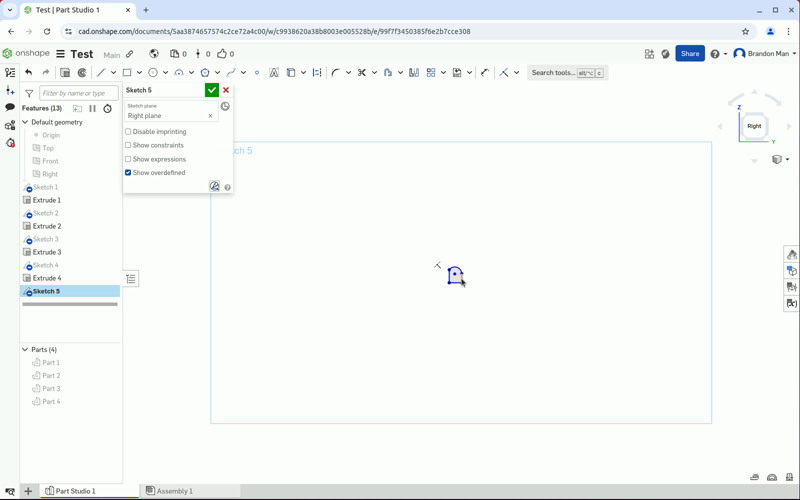
scroll(6)
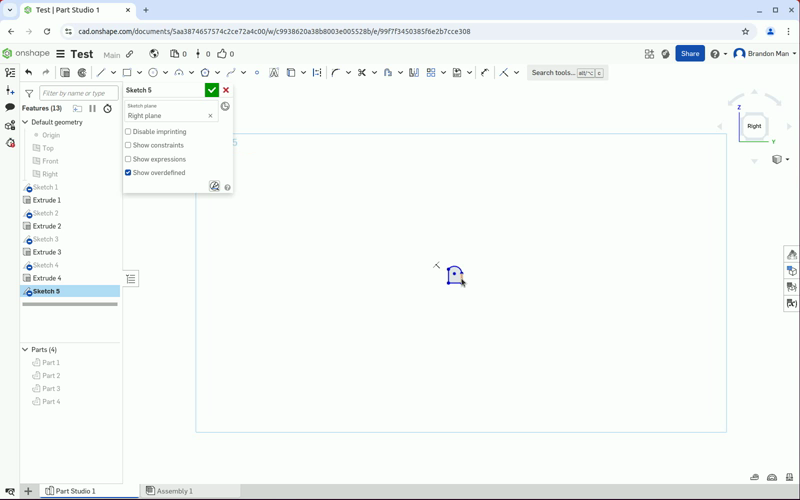
scroll(6)
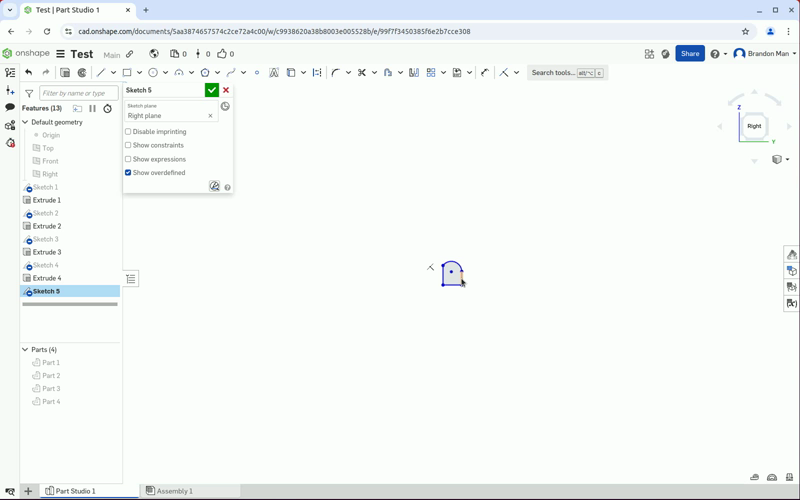
scroll(6)
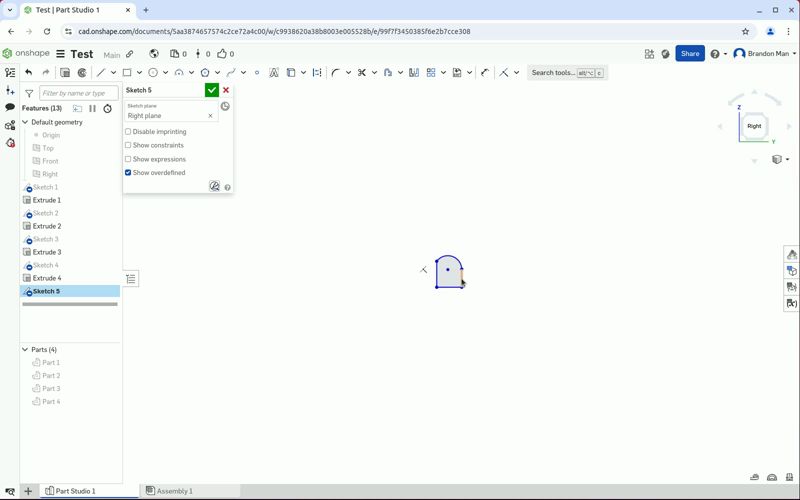
scroll(6)
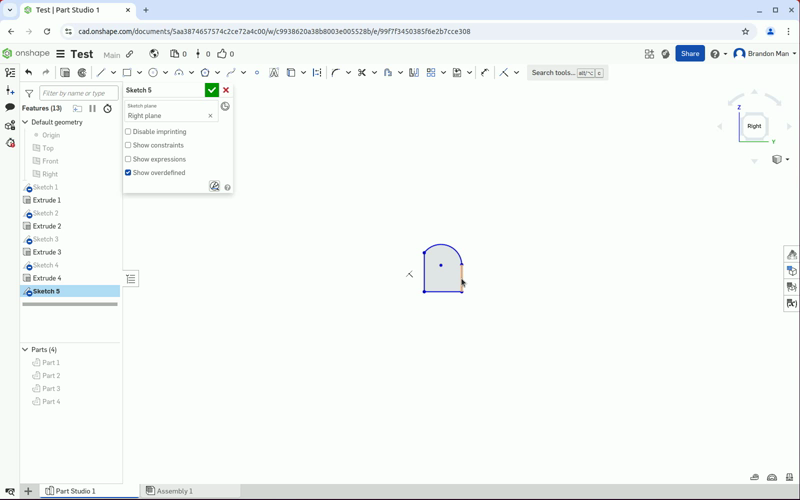
scroll(6)
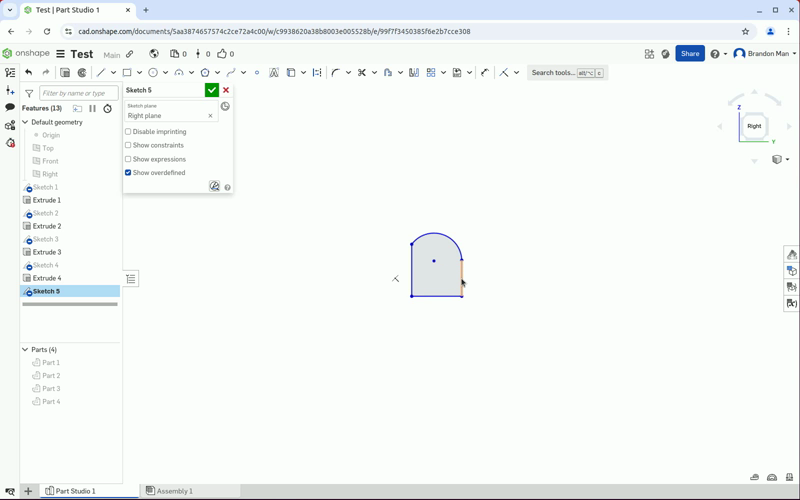
scroll(6)
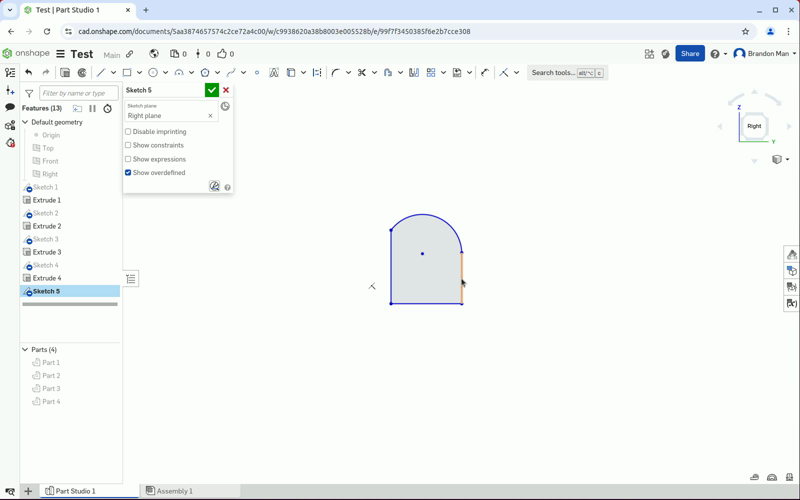
scroll(6)
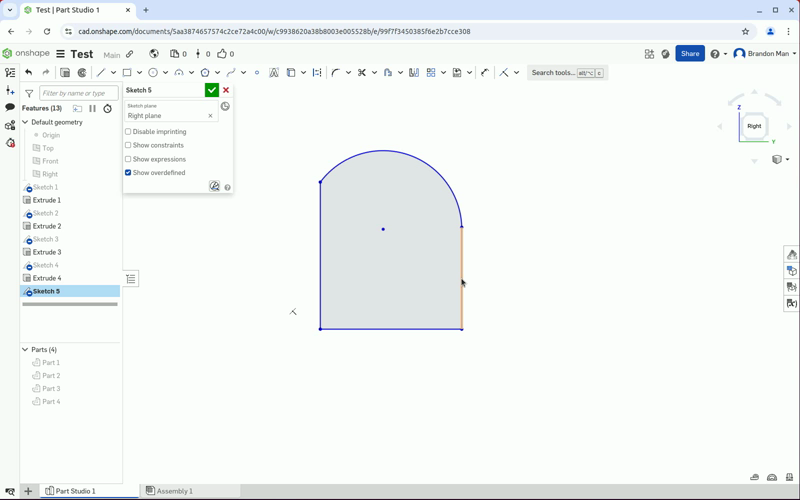
click(461, 278)
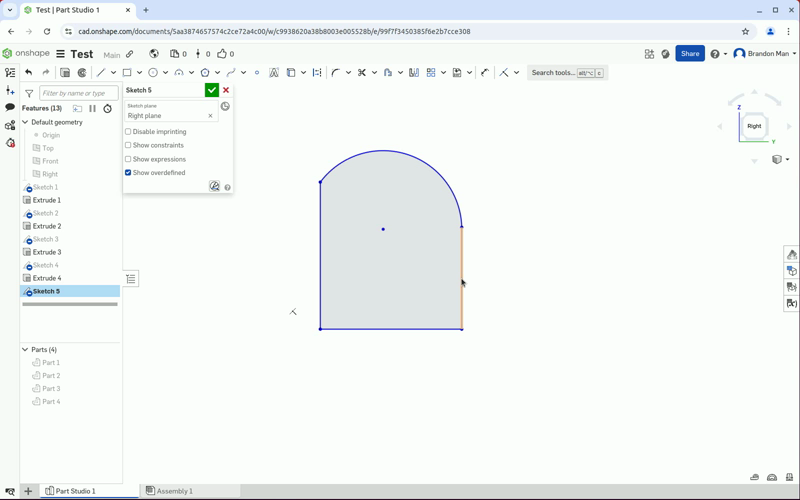
scroll(-6)
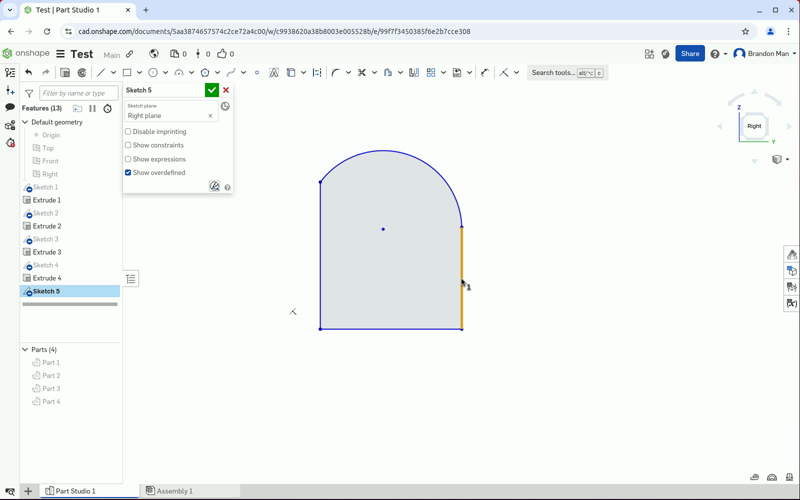
scroll(-6)
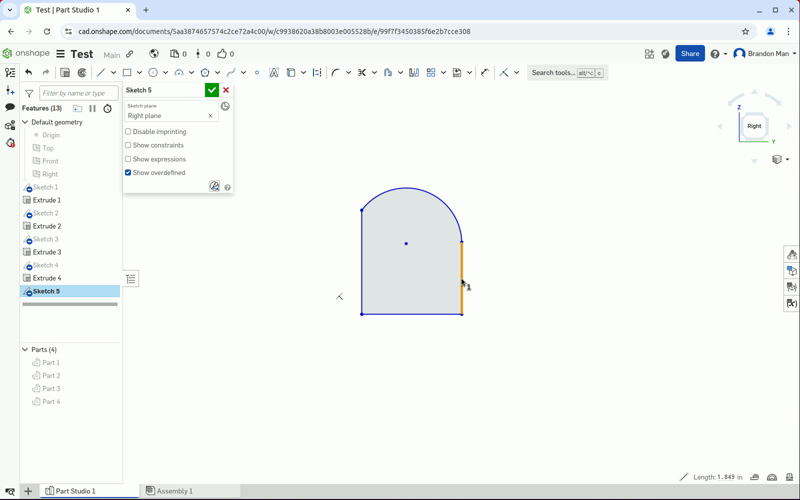
scroll(-6)
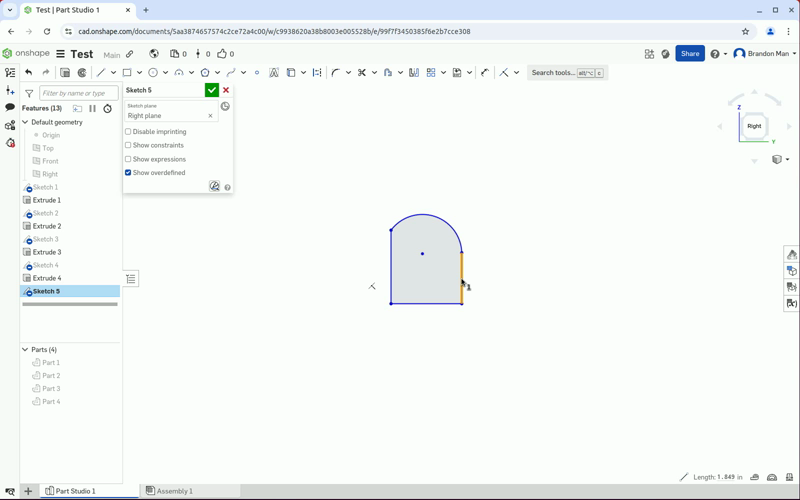
scroll(-6)
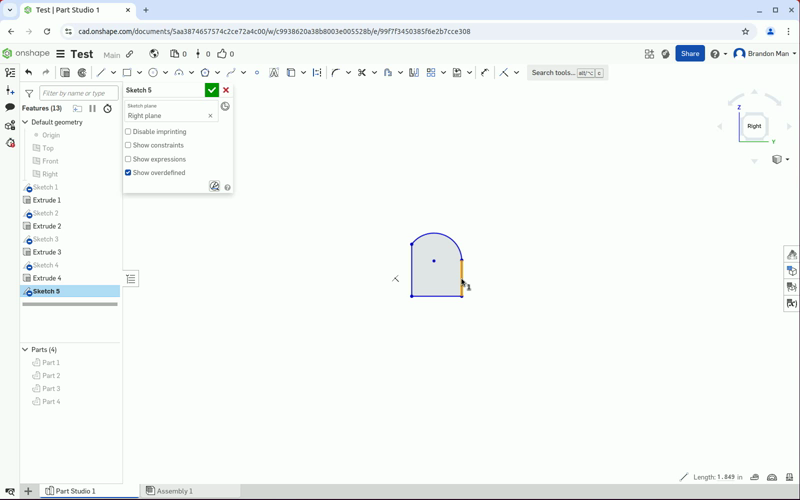
scroll(-6)
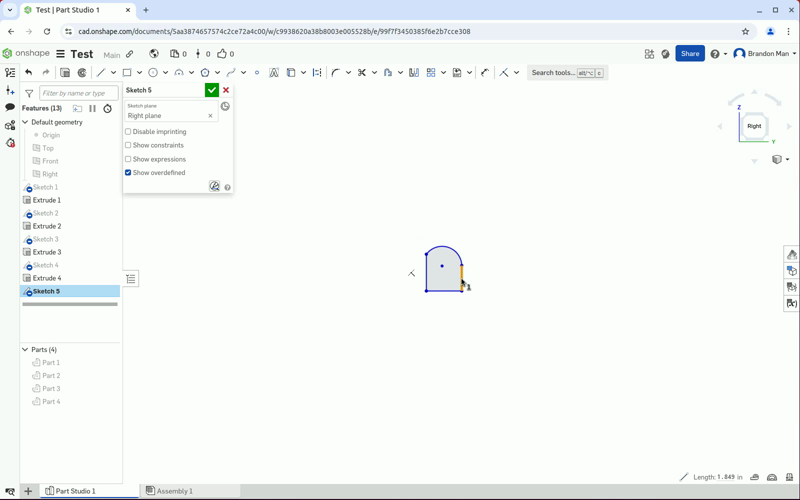
scroll(-6)
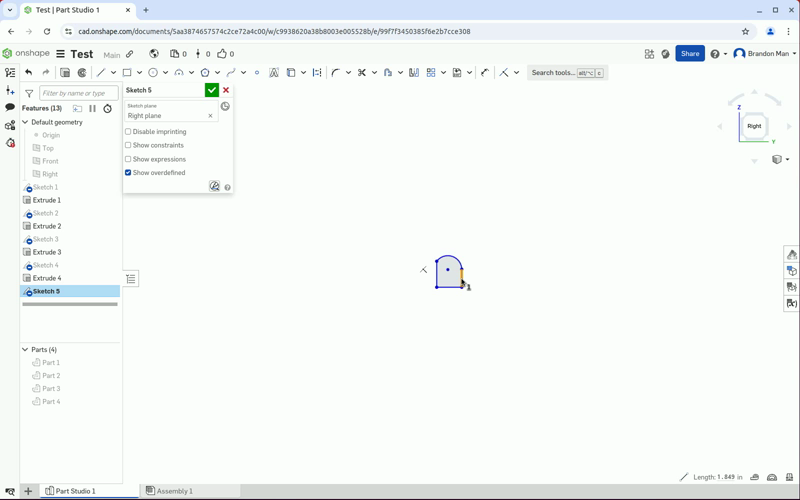
scroll(-6)
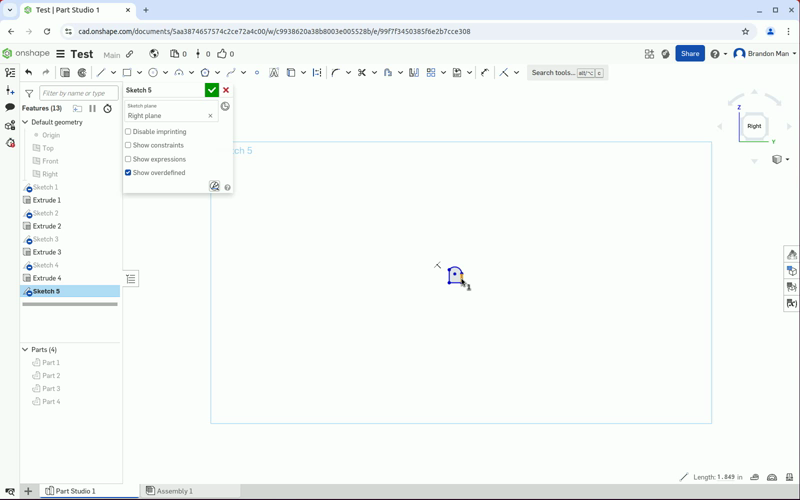
mouse_move(73, 352)
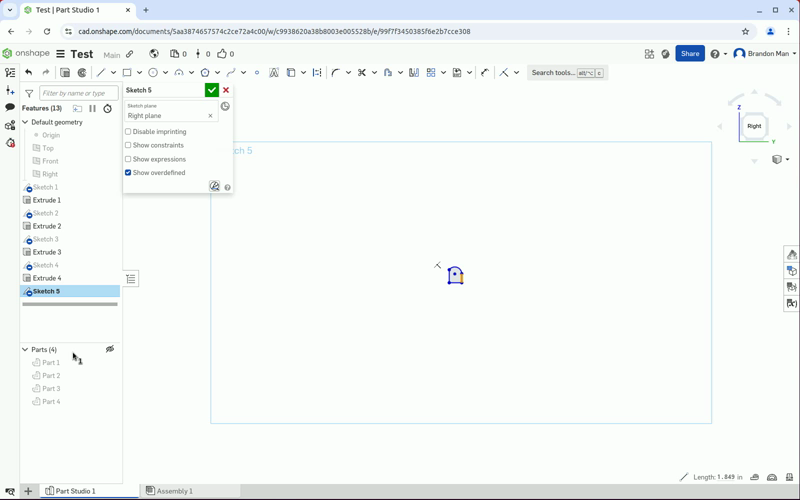
key(shift+y)
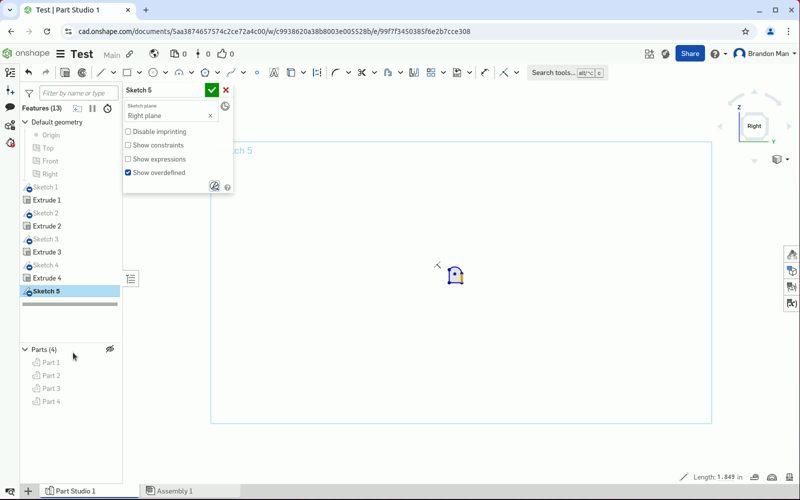
key(shift+e)
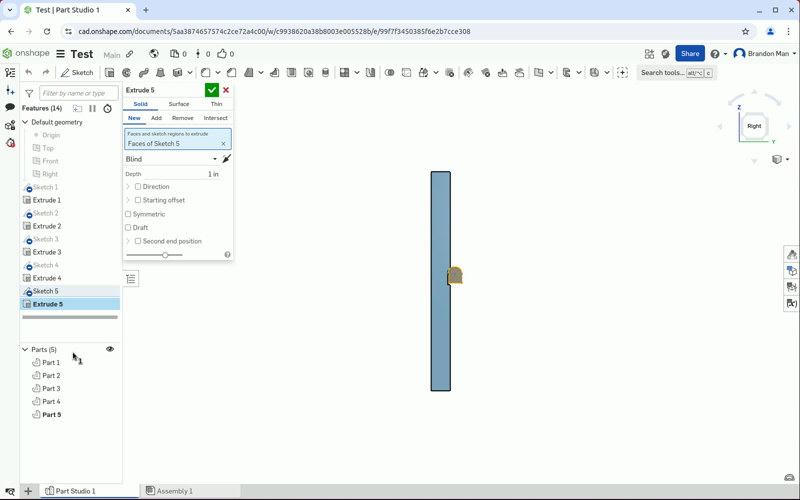
mouse_move(143, 106)
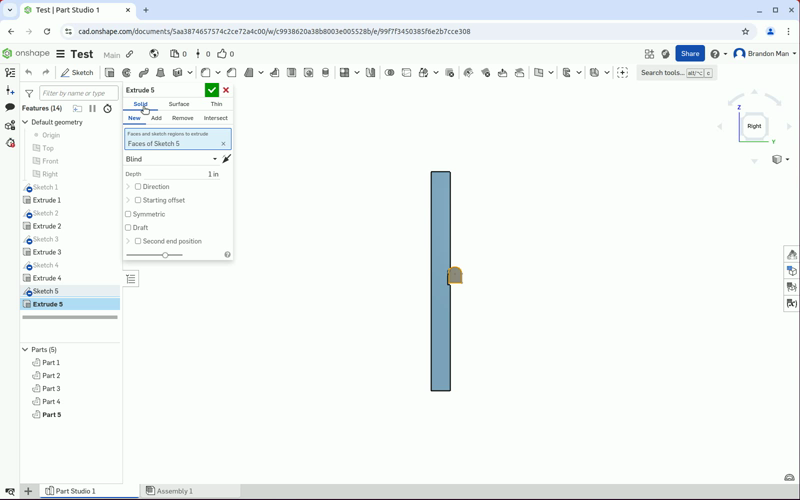
click(143, 106)
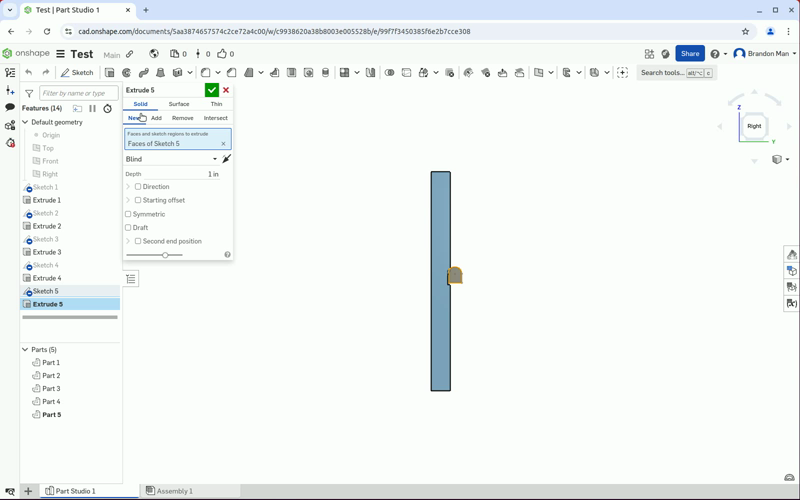
mouse_move(137, 120)
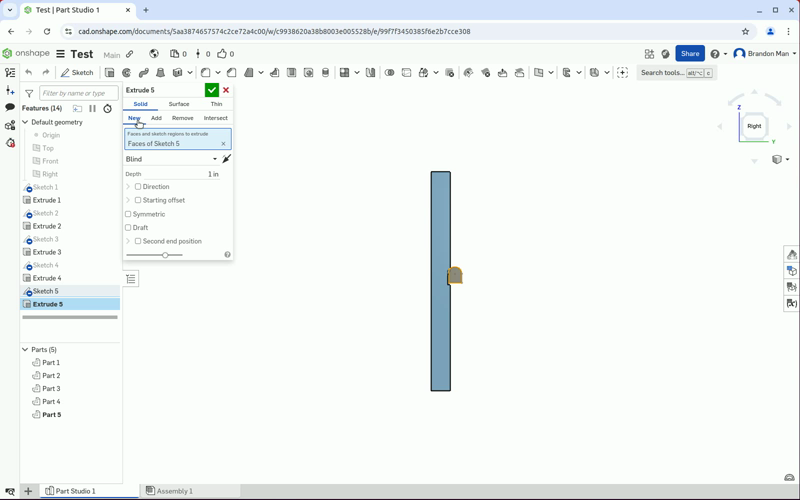
click(137, 120)
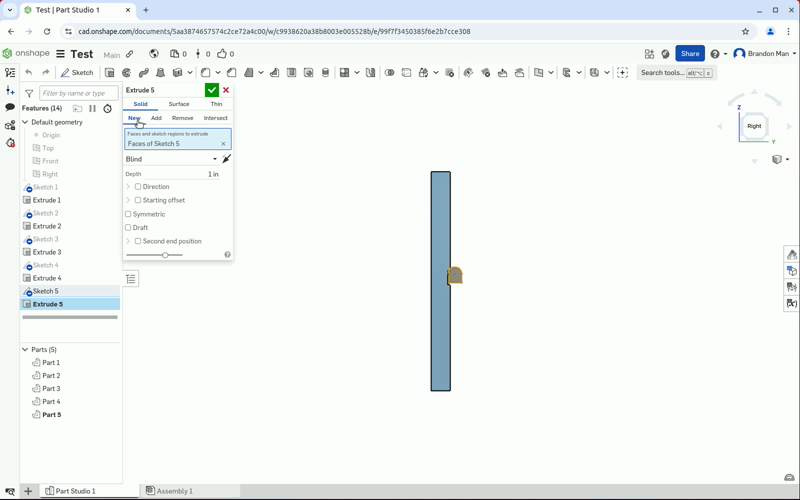
key(tab, 4)
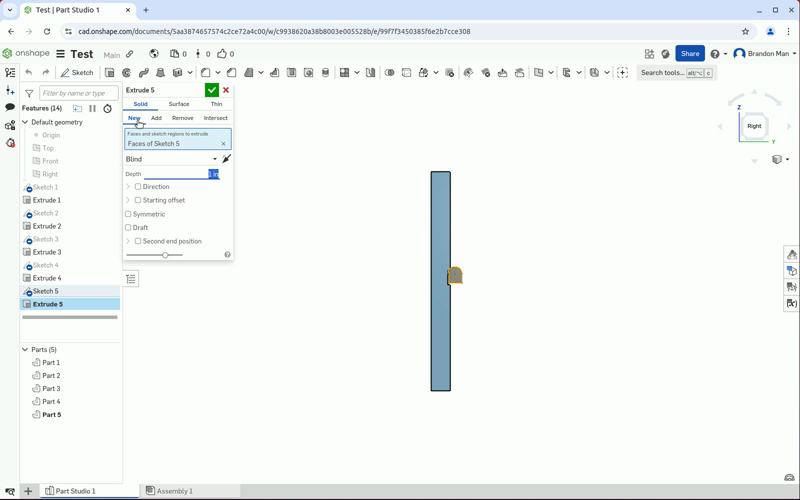
text(1.926)
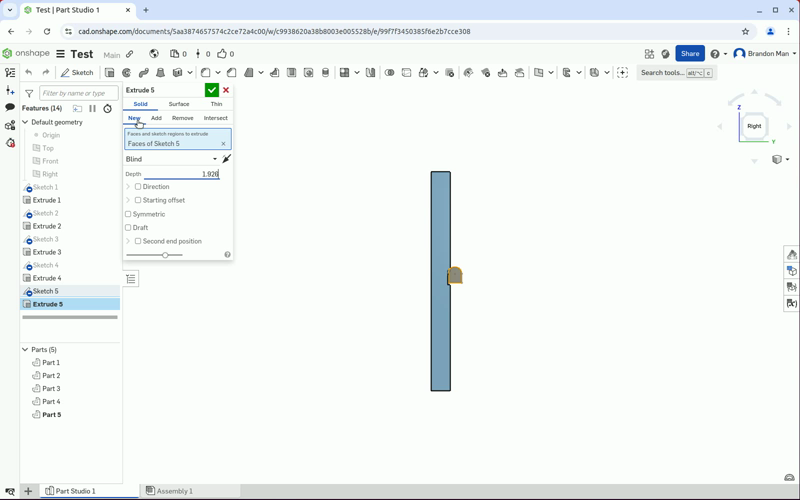
key(tab, 3)
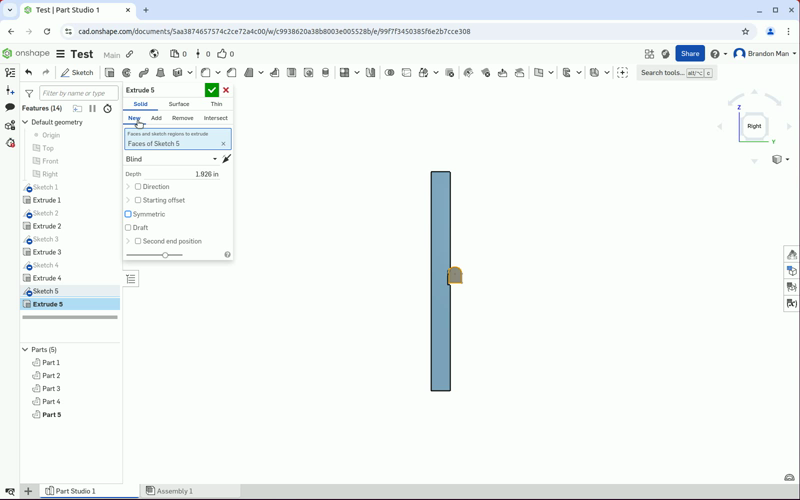
key(space)
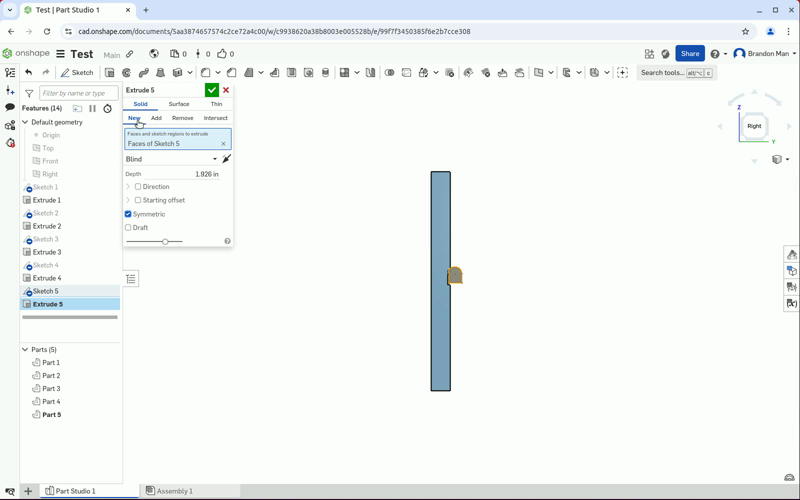
key(enter)
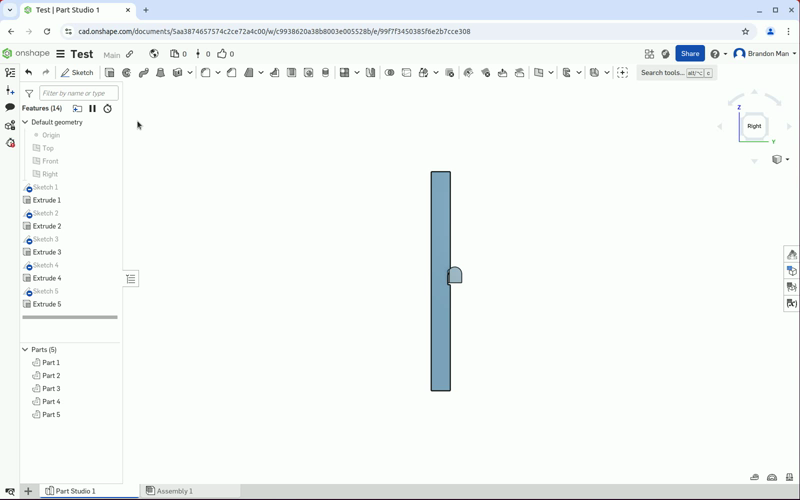
key(shift+h)
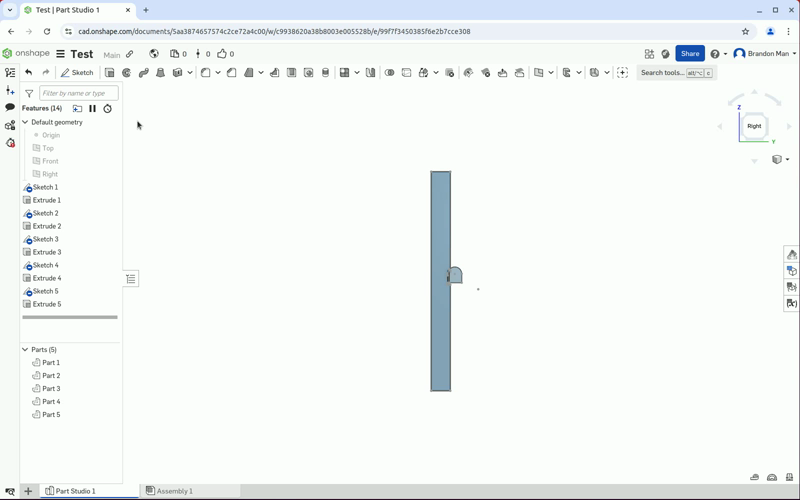
key(shift+h)
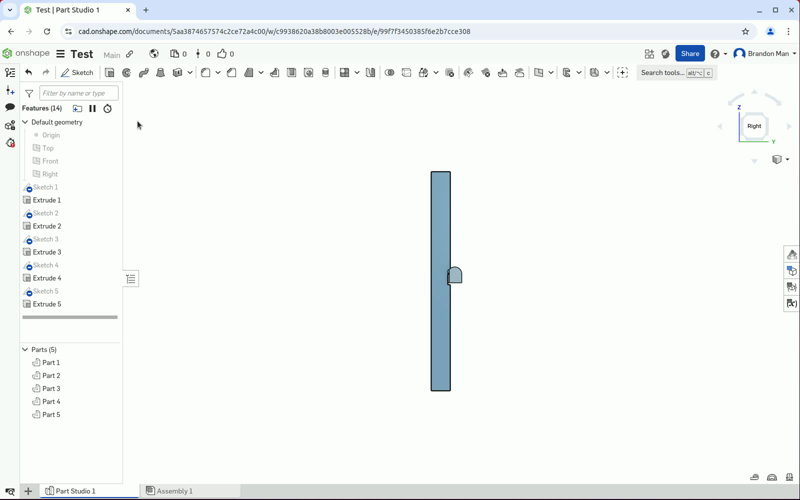
mouse_move(73, 189)
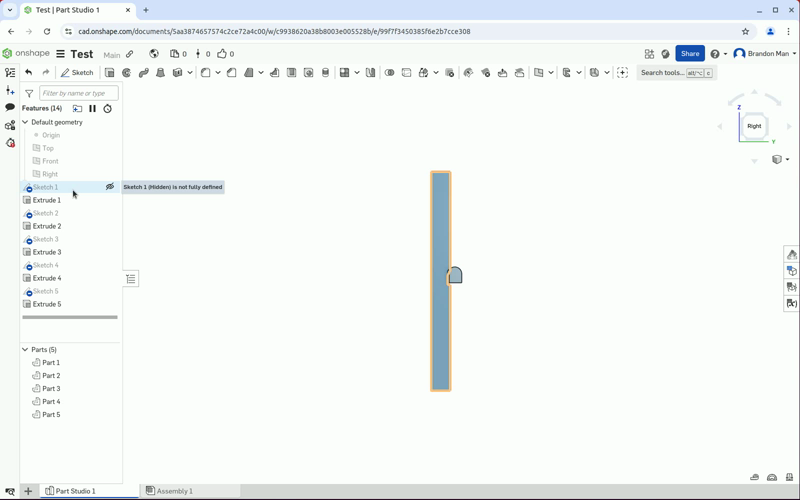
click(73, 189)
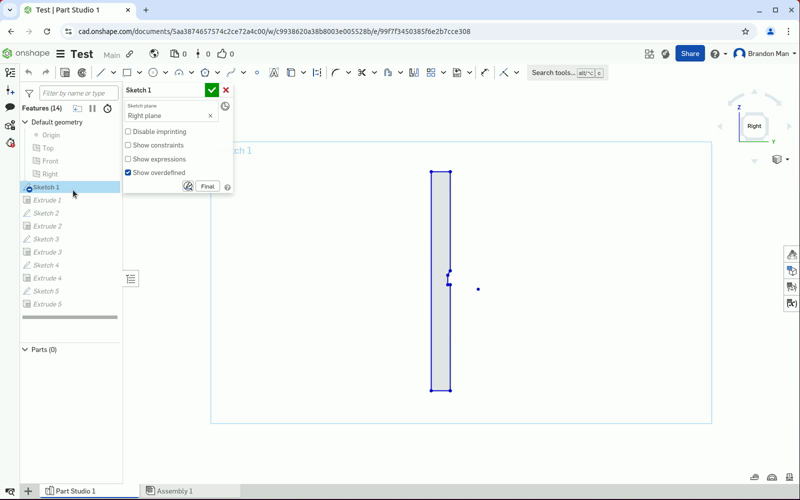
mouse_move(229, 92)
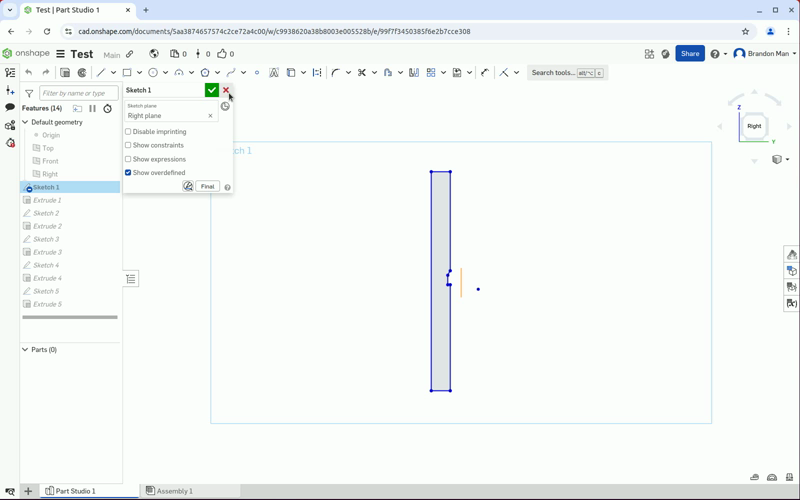
click(229, 92)
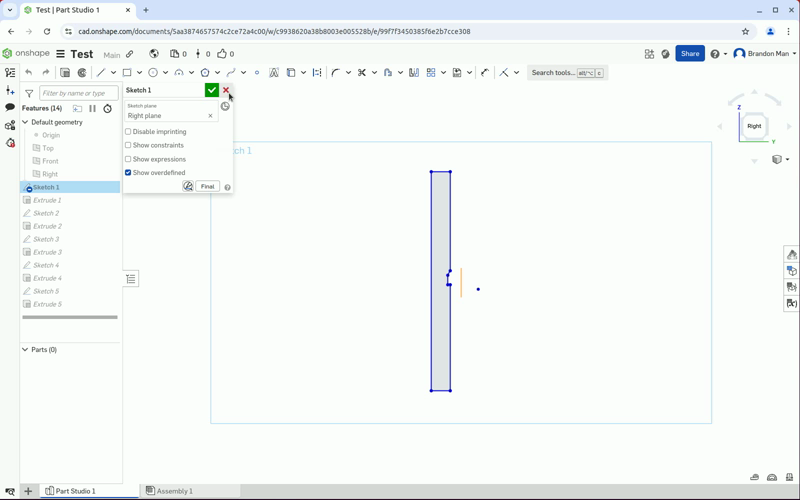
key(shift+s)
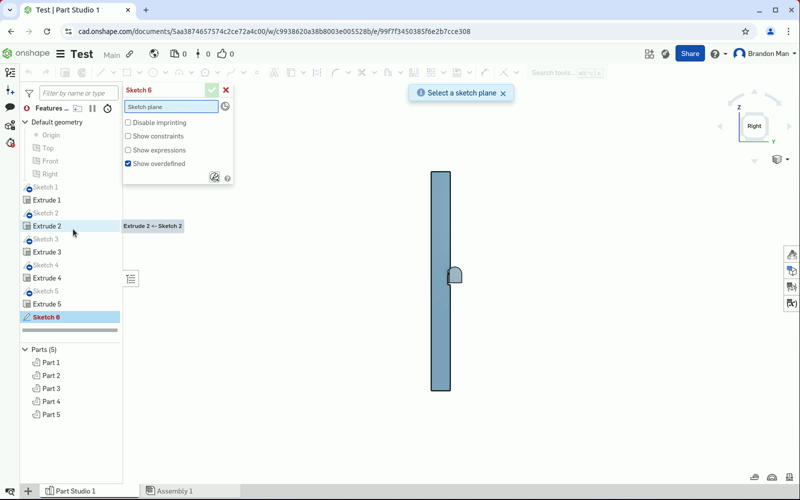
scroll(3)
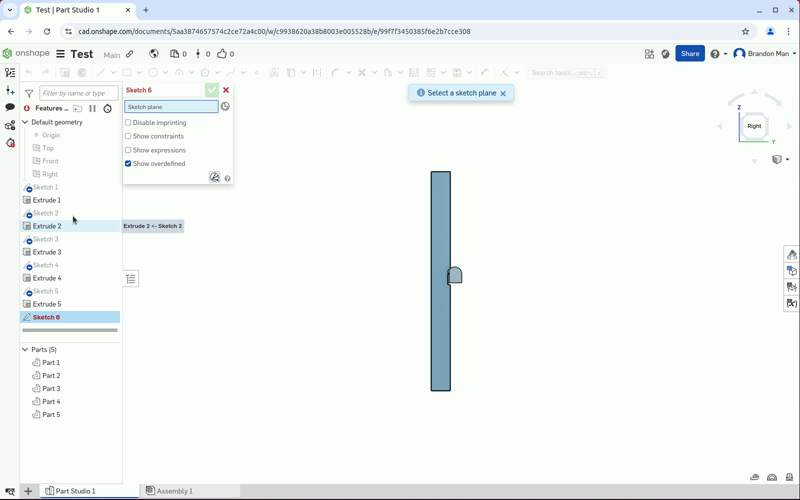
mouse_move(73, 176)
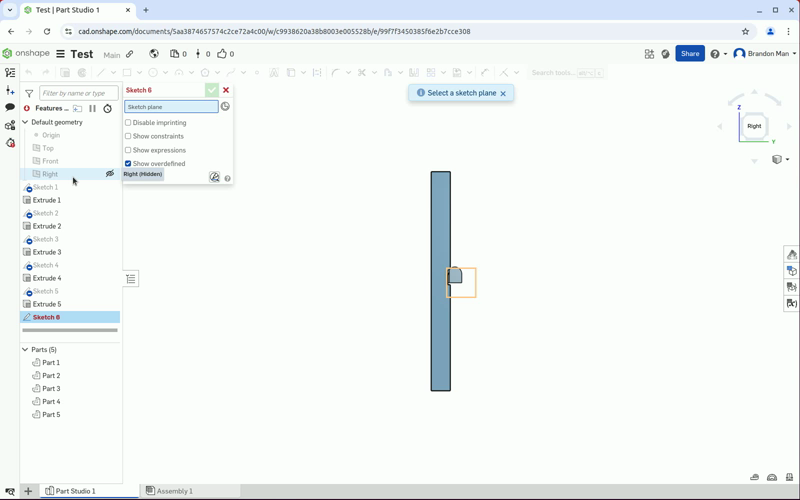
click(73, 176)
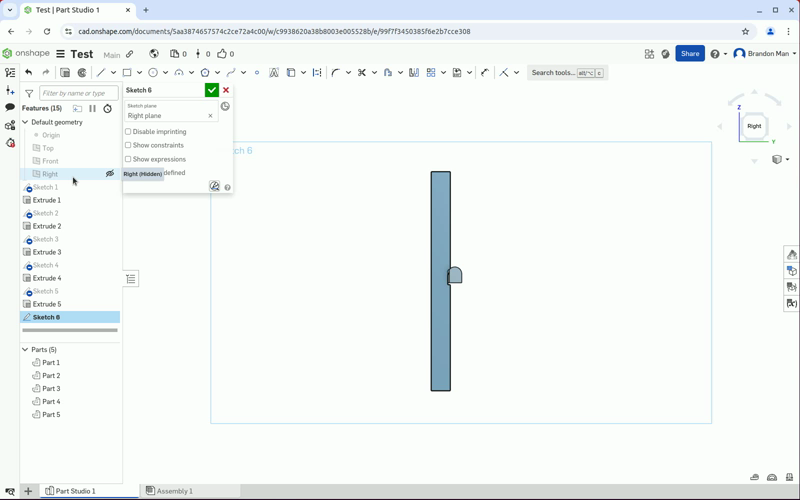
mouse_move(73, 352)
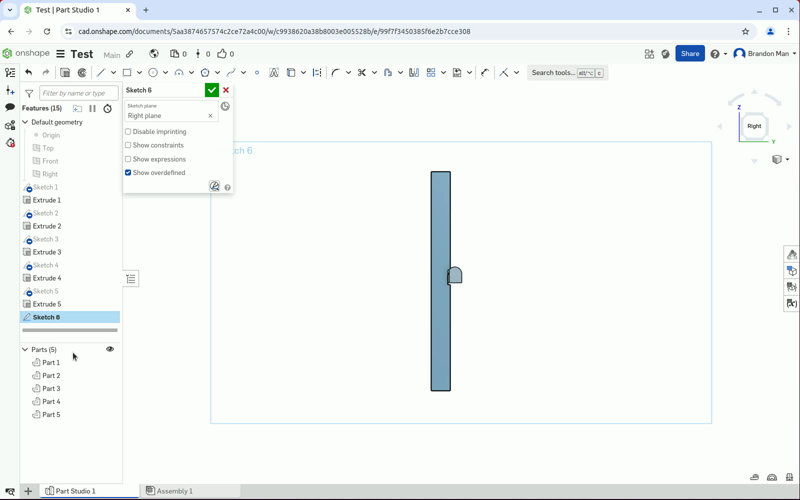
key(y)
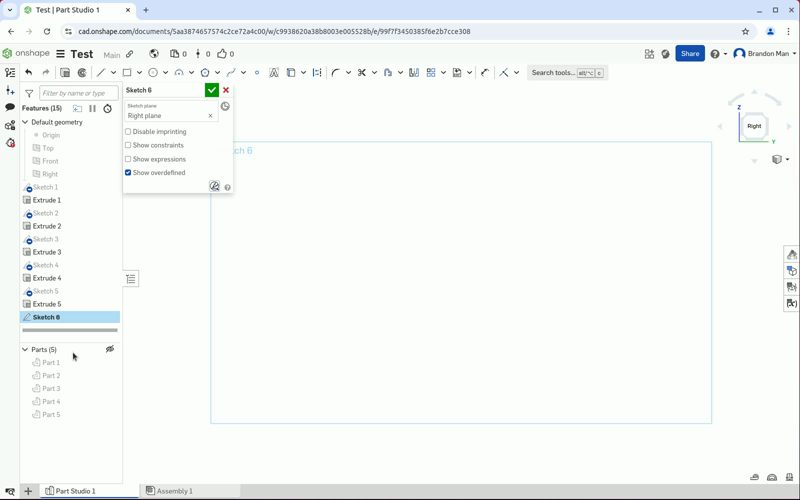
key(l)
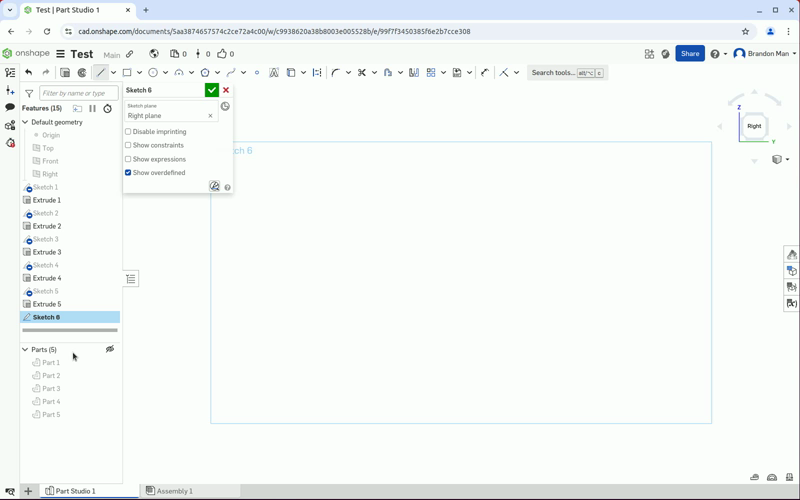
key_down(shift)
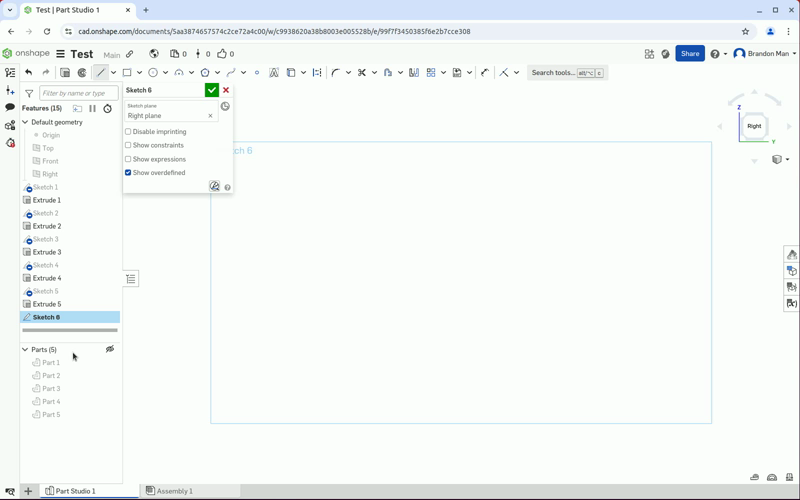
mouse_move(447, 282)
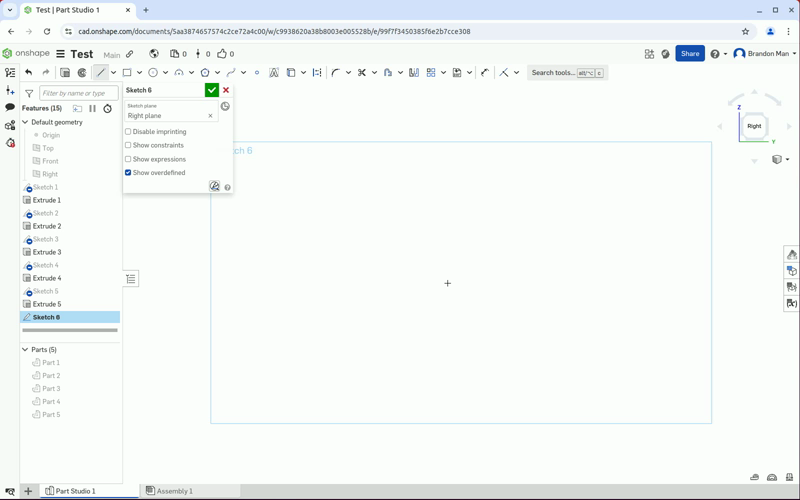
click(447, 282)
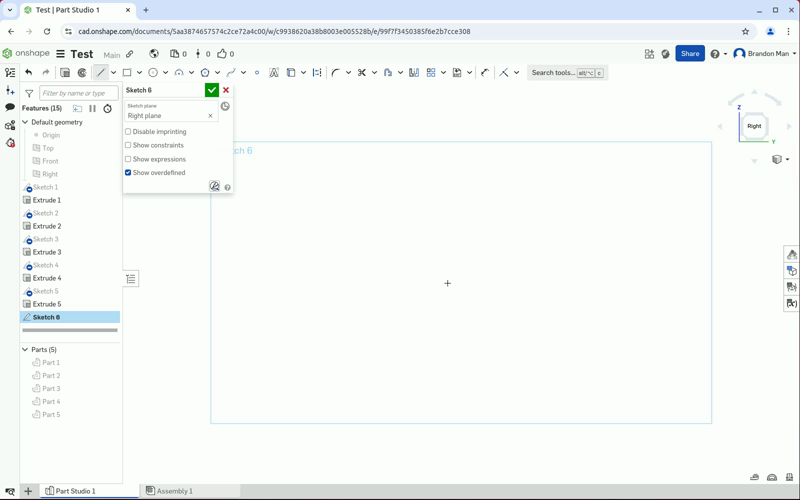
key_up(shift)
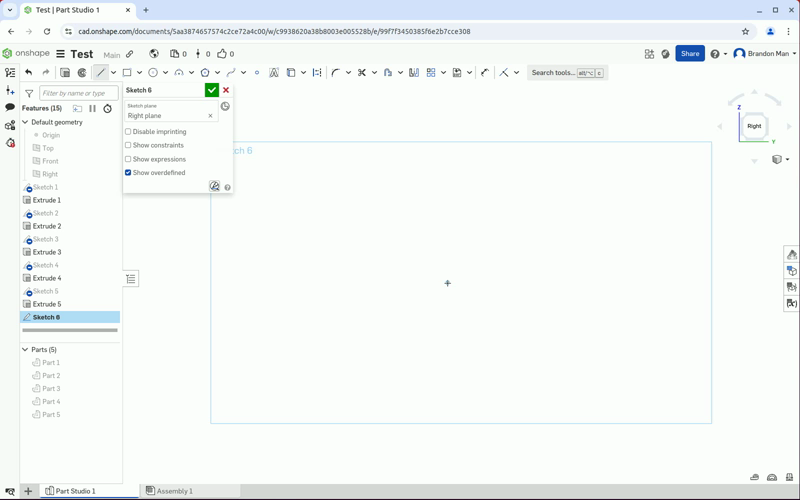
key_down(shift)
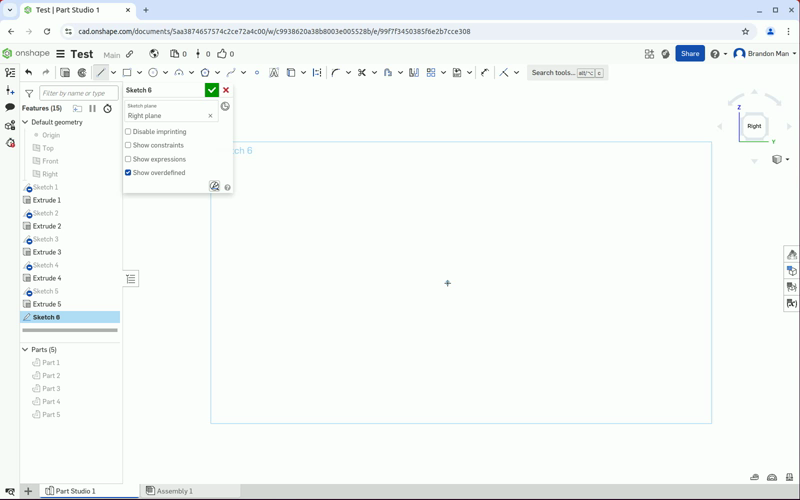
mouse_move(477, 282)
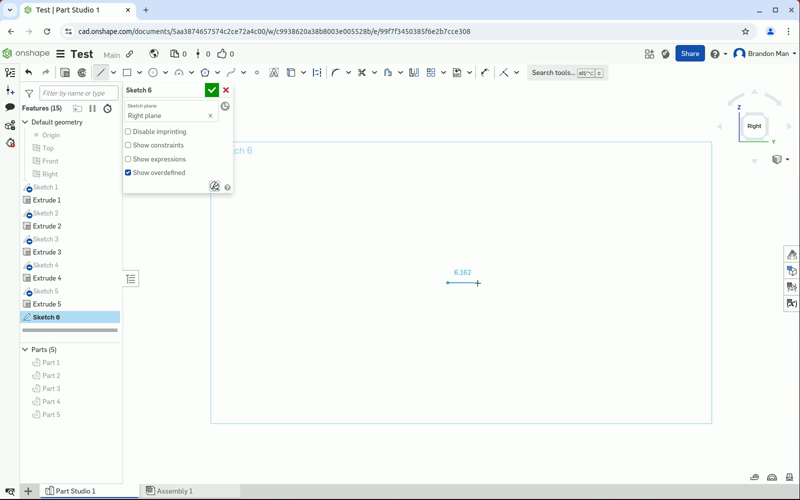
mouse_move(449, 282)
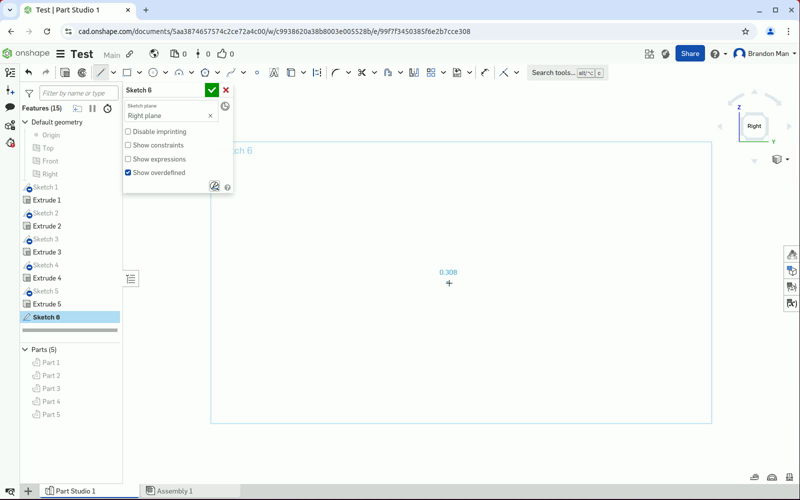
scroll(6)
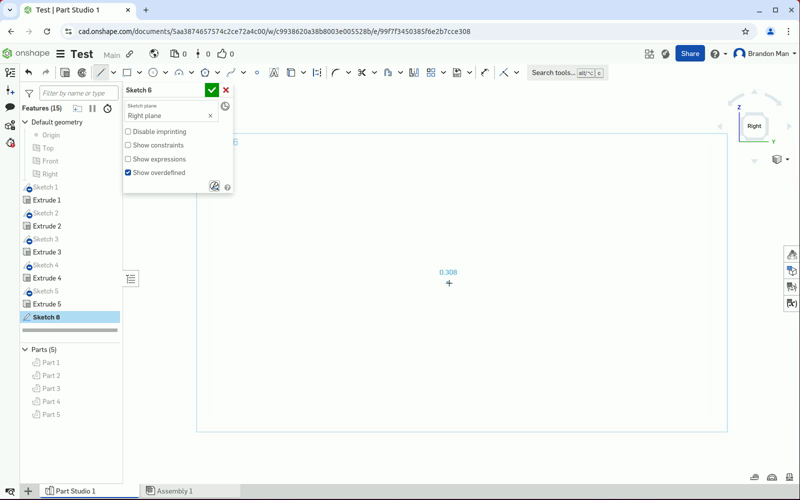
scroll(6)
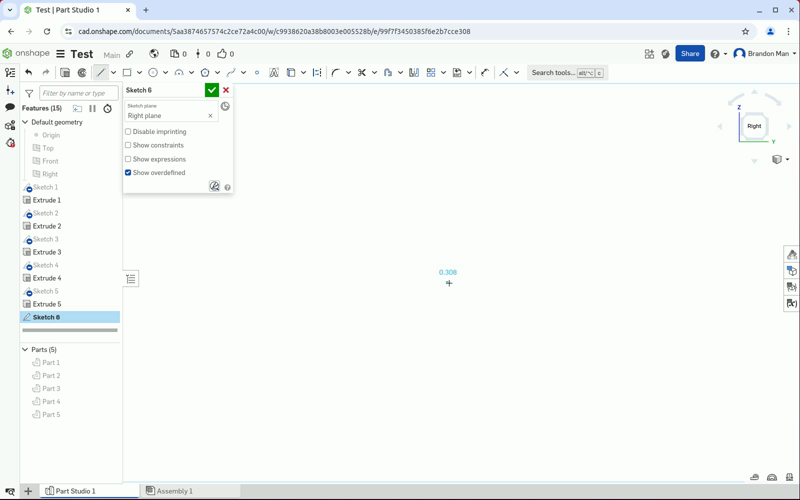
scroll(6)
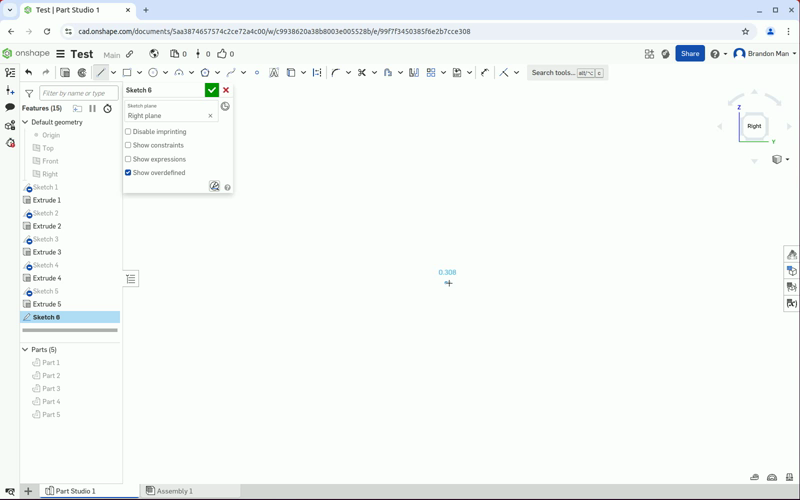
scroll(6)
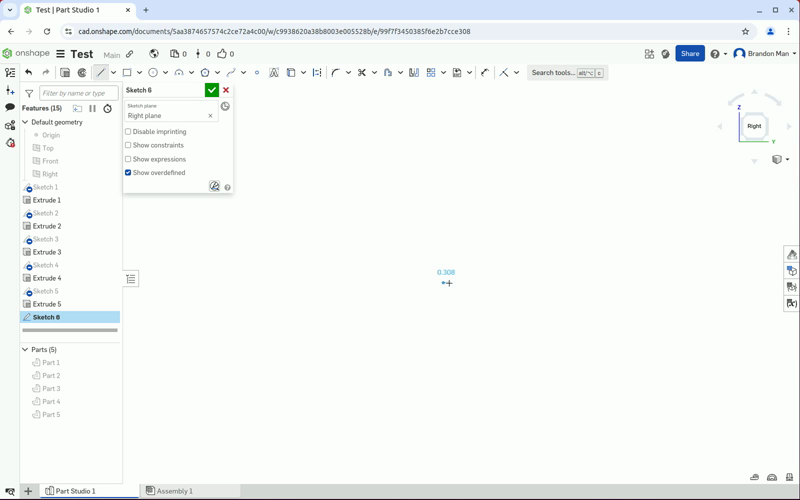
scroll(6)
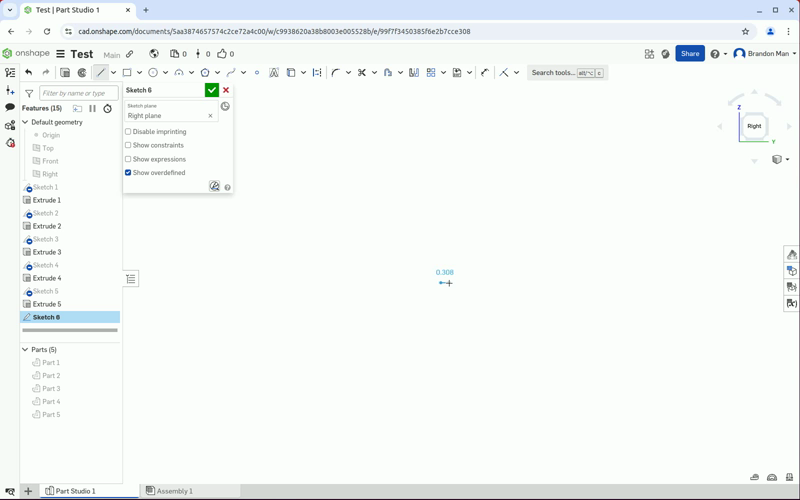
scroll(6)
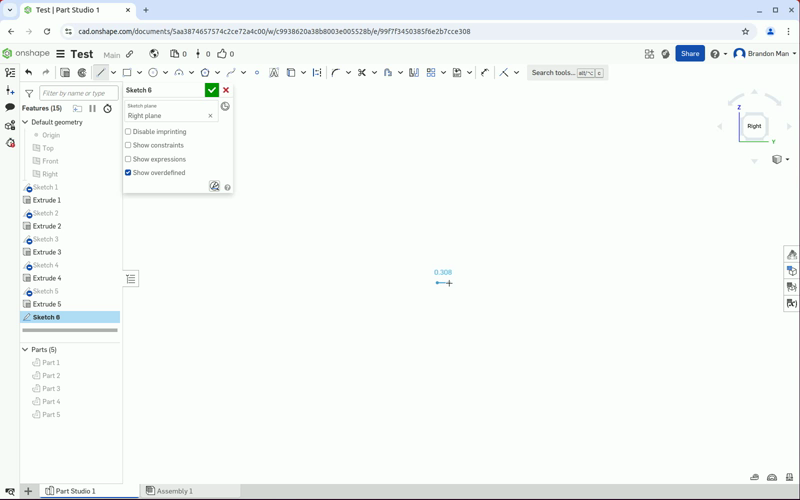
scroll(6)
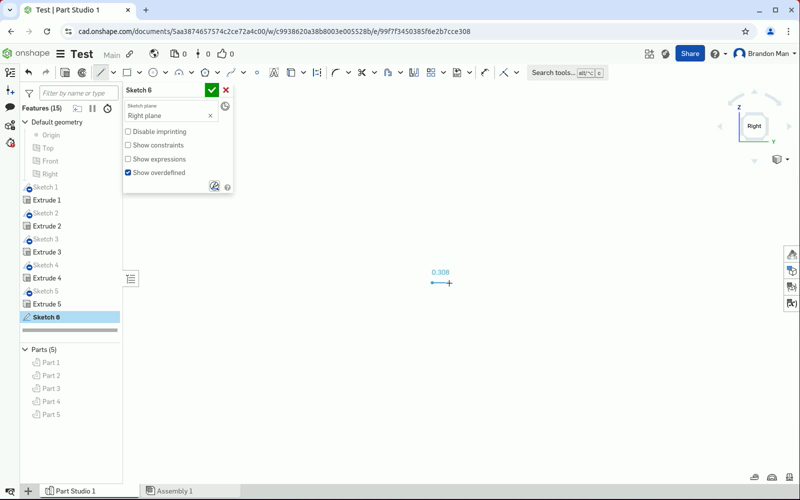
click(449, 282)
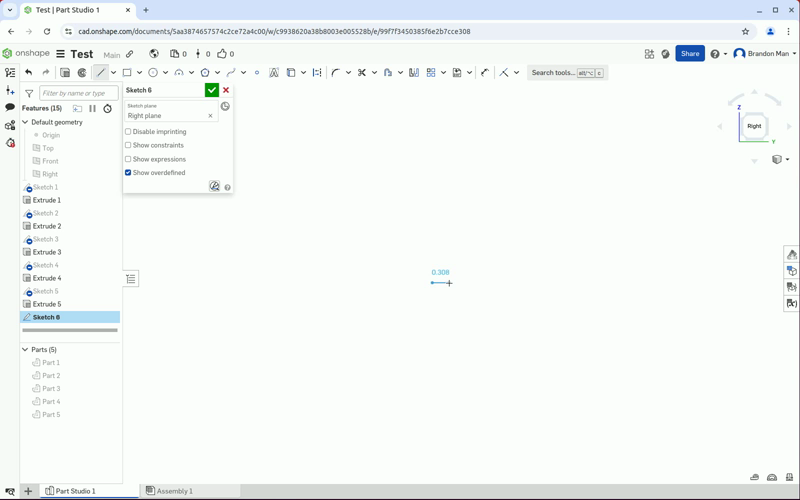
scroll(-6)
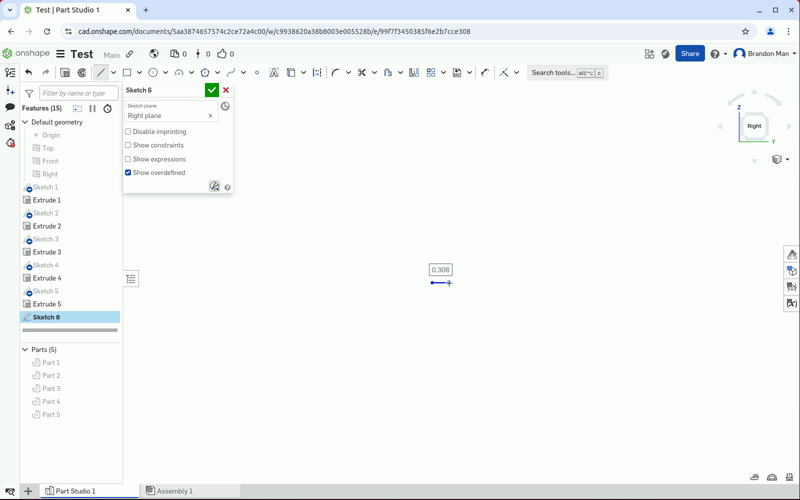
scroll(-6)
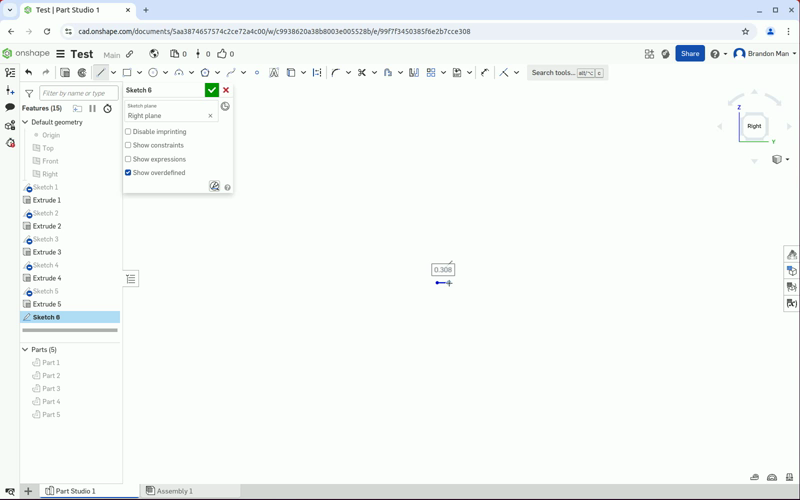
scroll(-6)
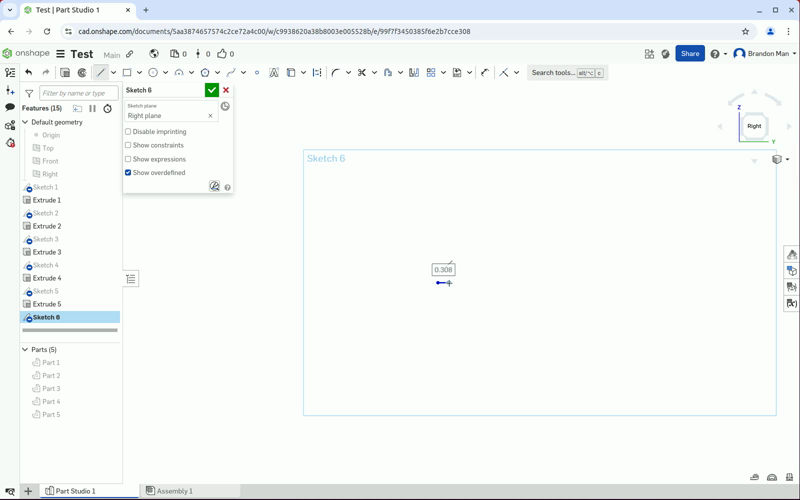
scroll(-6)
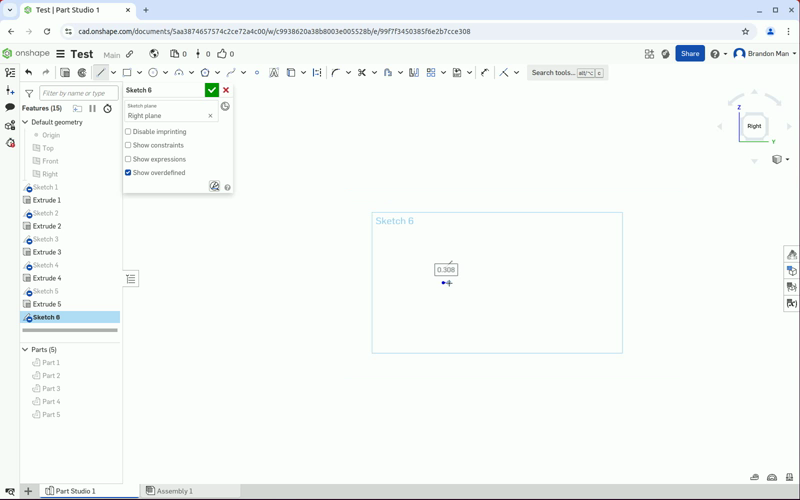
scroll(-6)
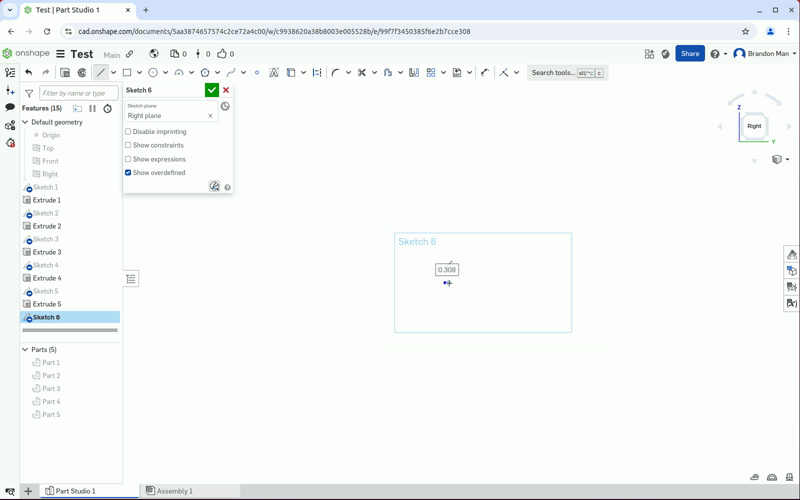
scroll(-6)
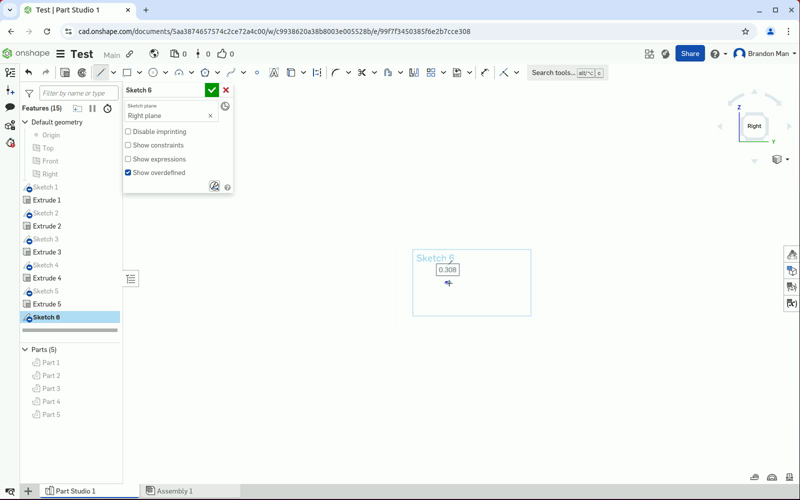
scroll(-6)
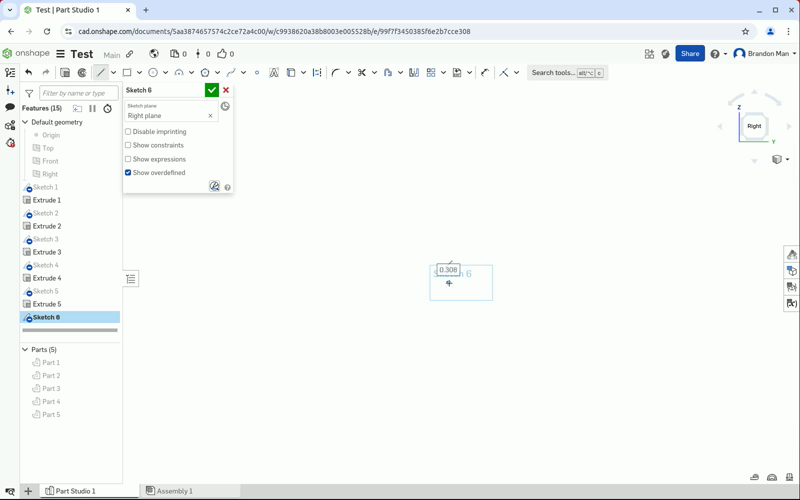
key_up(shift)
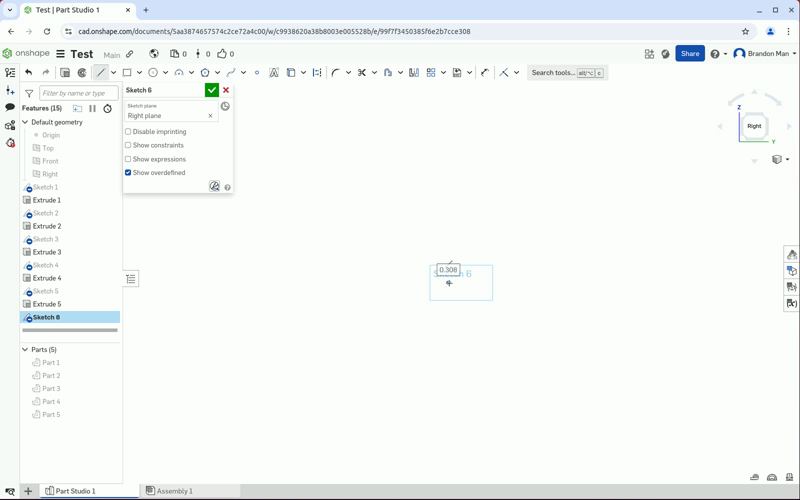
key_down(shift)
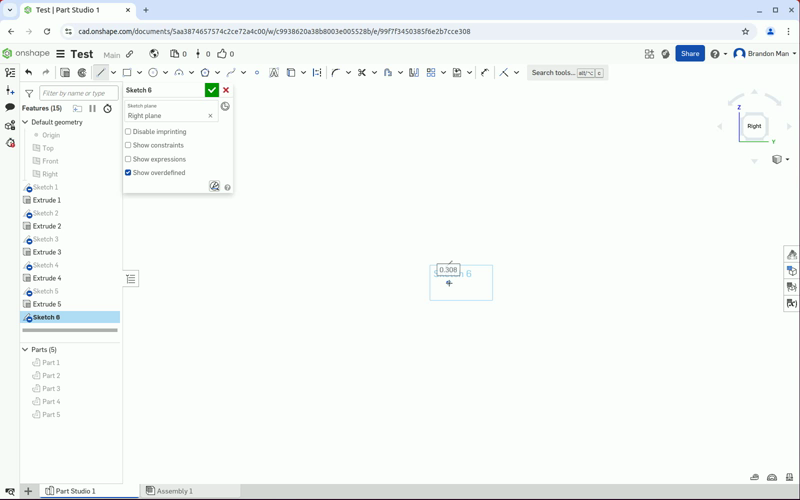
mouse_move(479, 282)
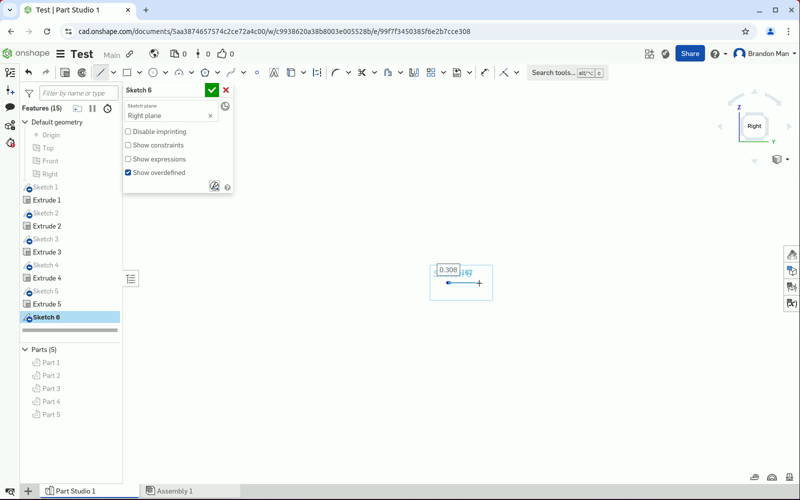
mouse_move(449, 269)
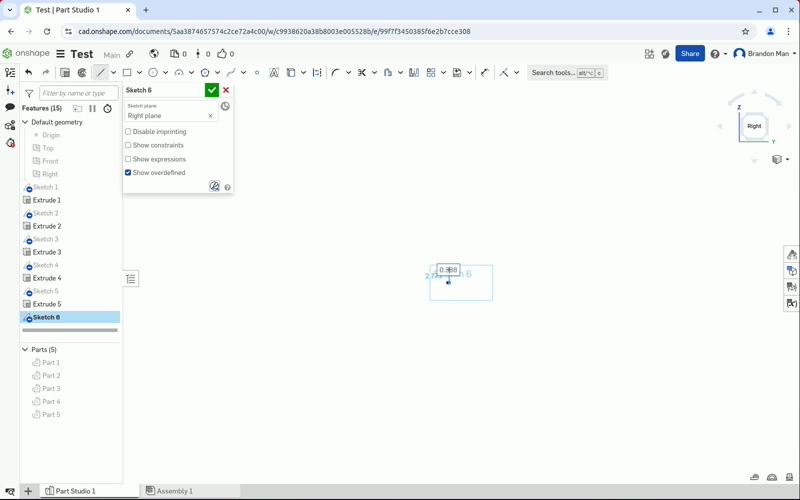
click(449, 269)
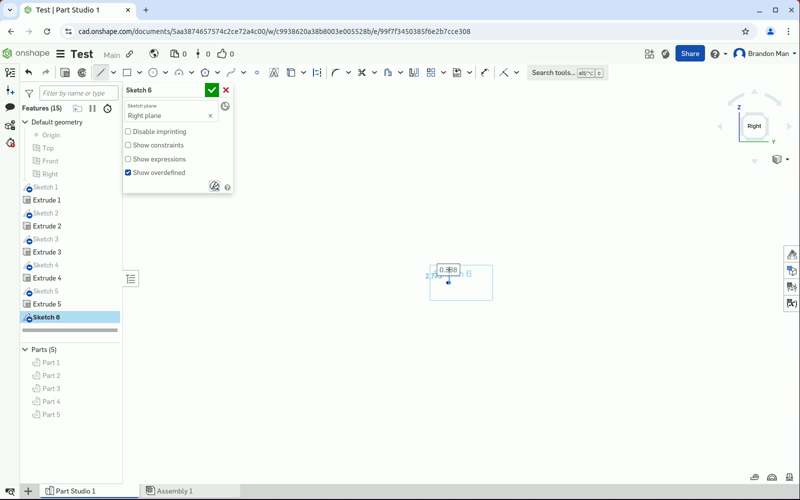
key_up(shift)
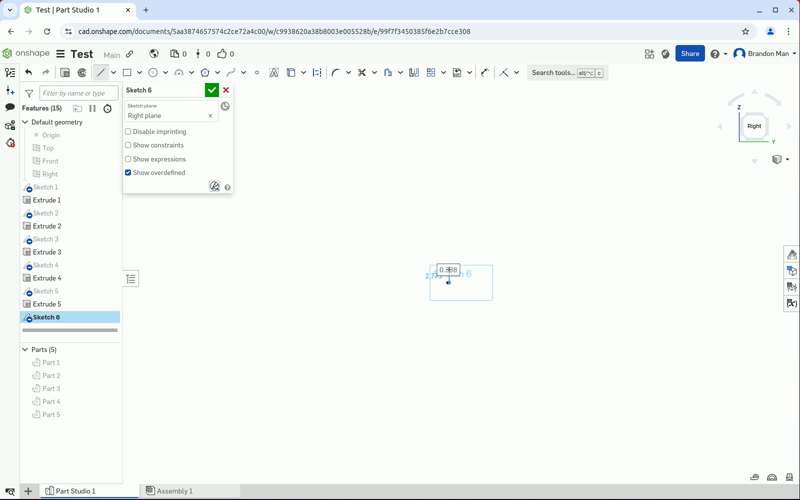
key(esc)
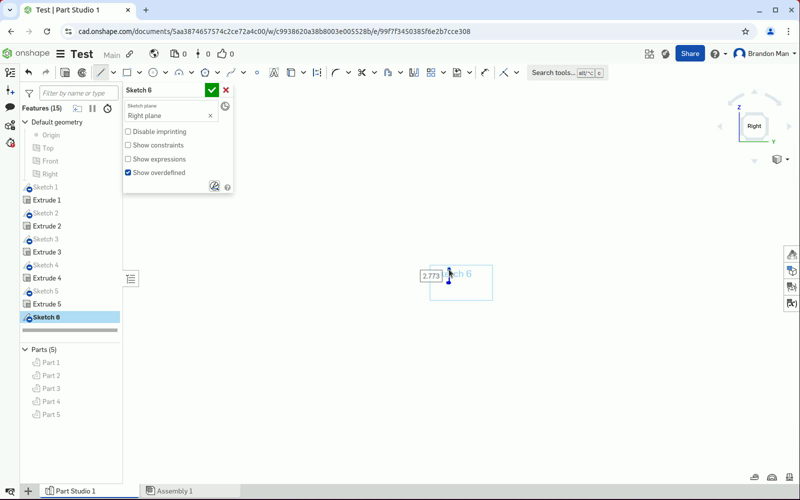
key(a)
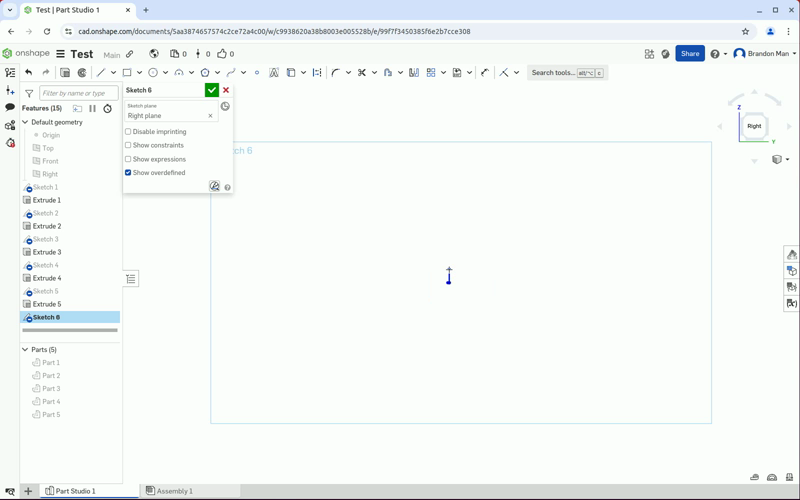
mouse_move(449, 269)
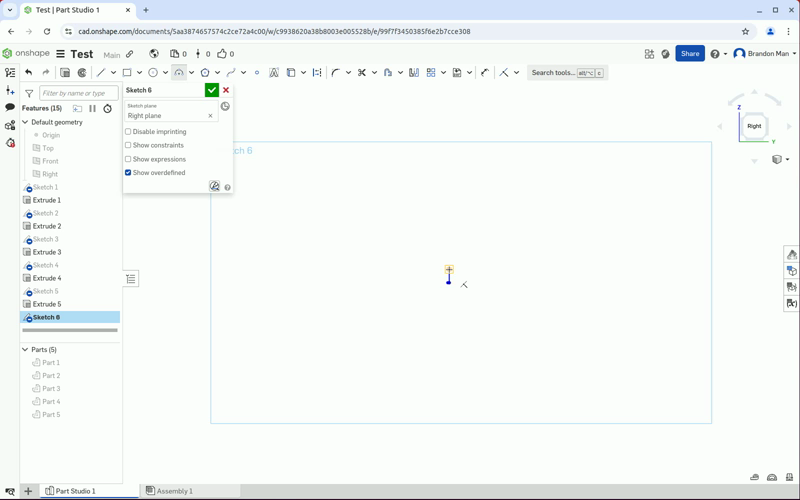
click(449, 269)
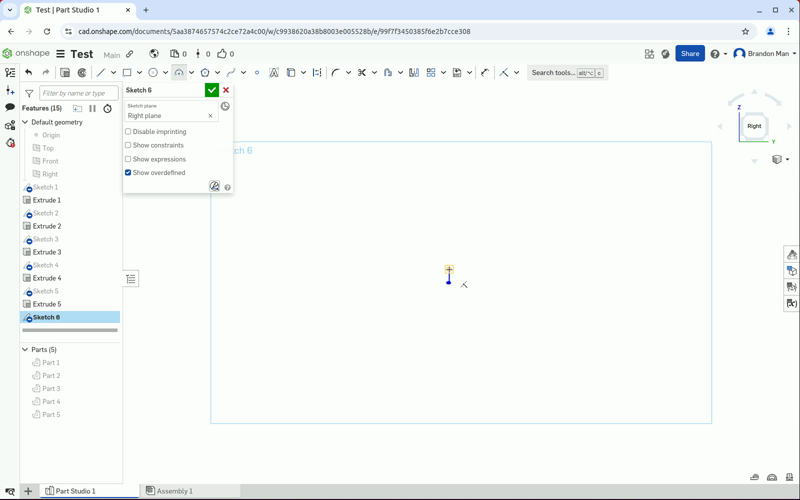
key_down(shift)
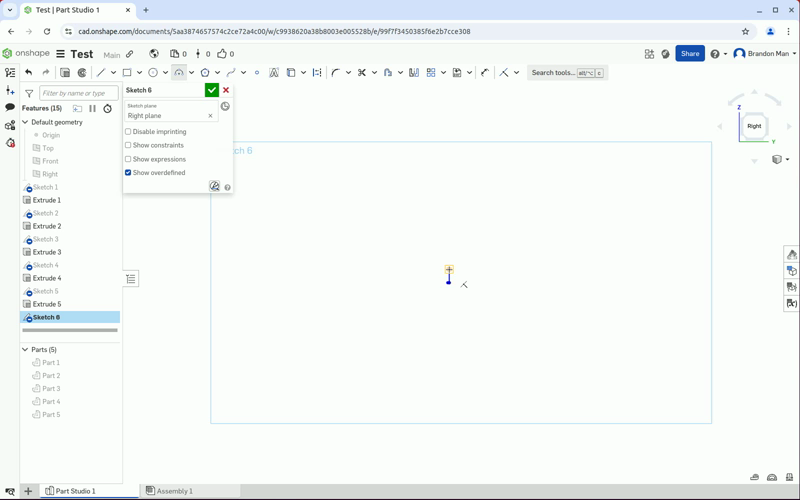
mouse_move(447, 273)
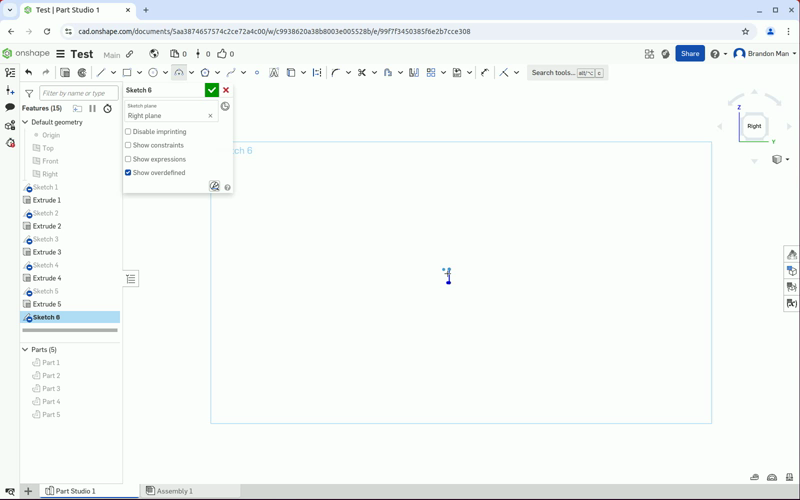
scroll(6)
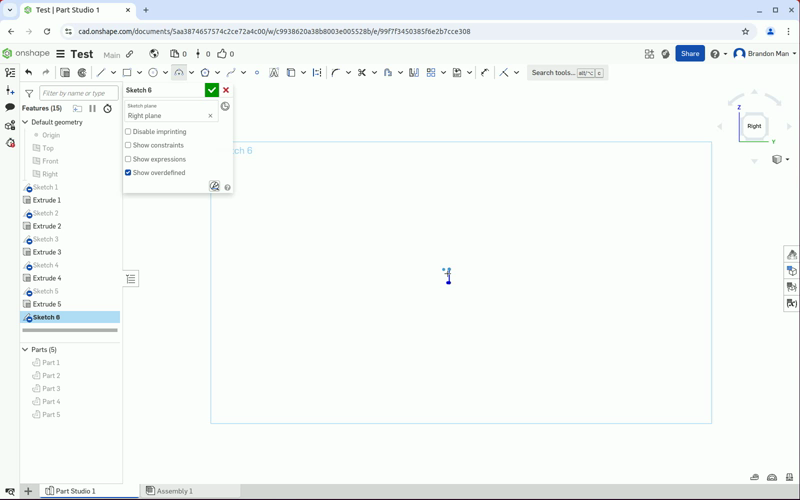
scroll(6)
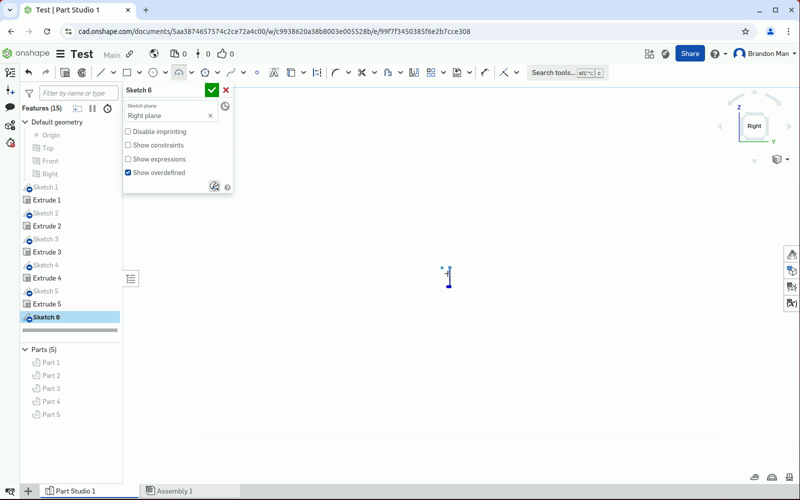
scroll(6)
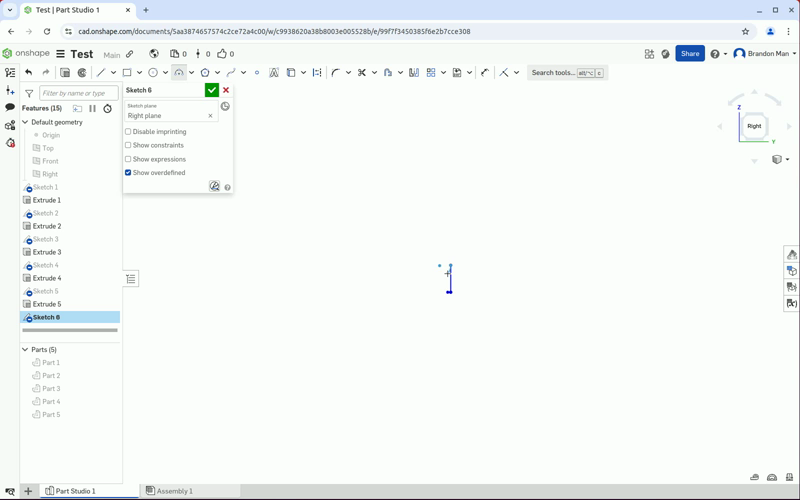
scroll(6)
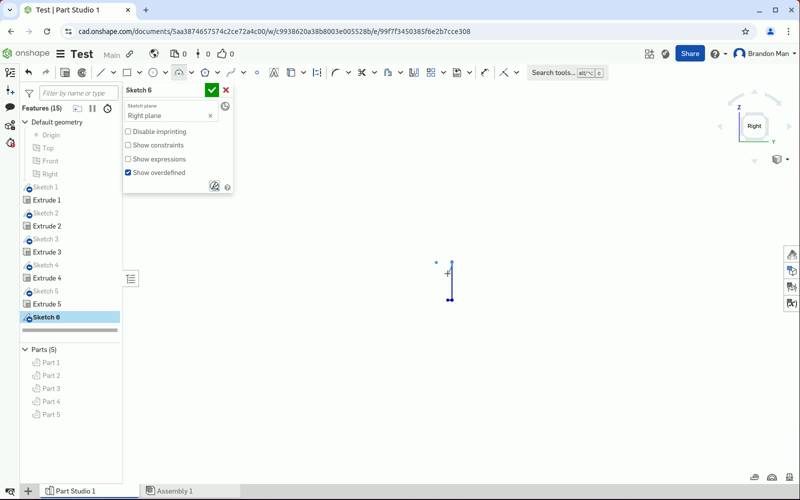
scroll(6)
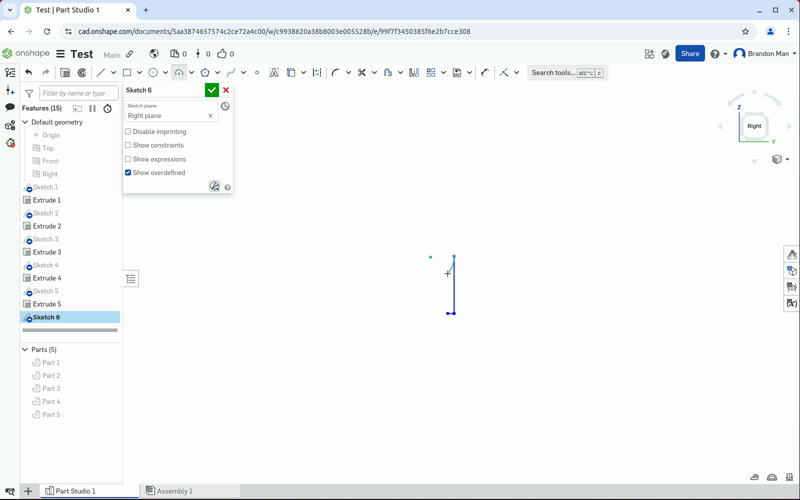
scroll(6)
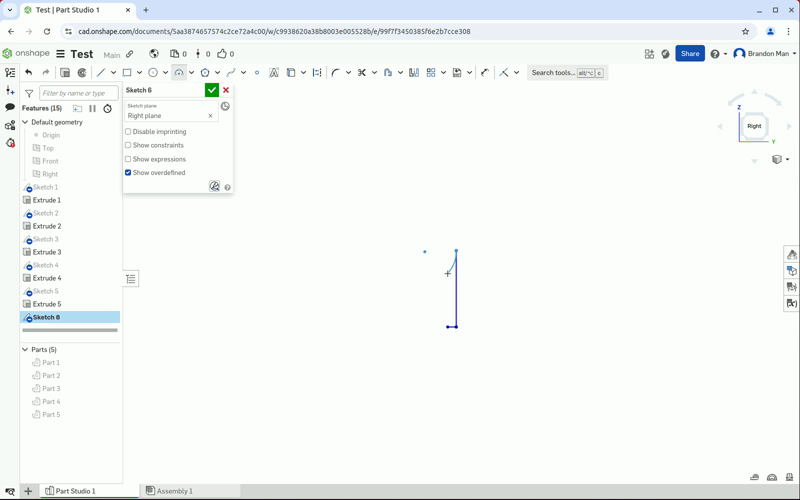
scroll(6)
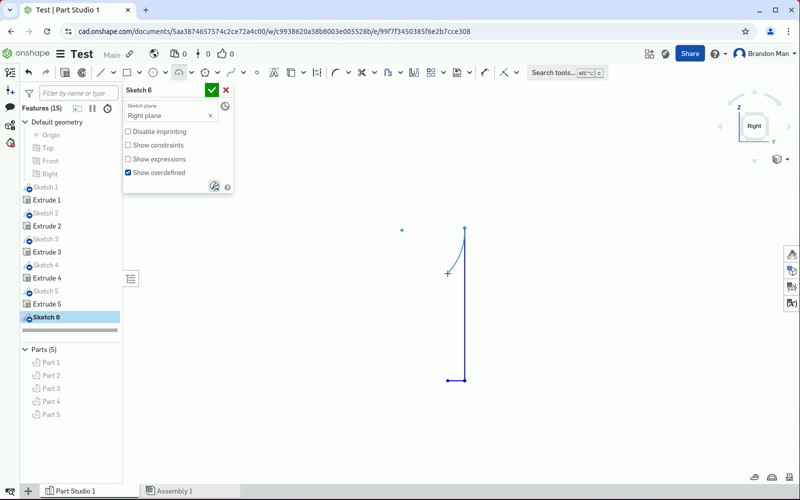
click(447, 273)
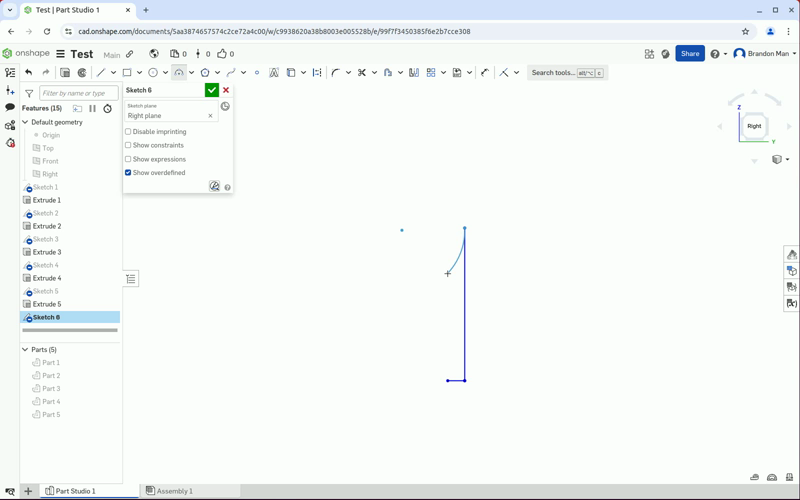
scroll(-6)
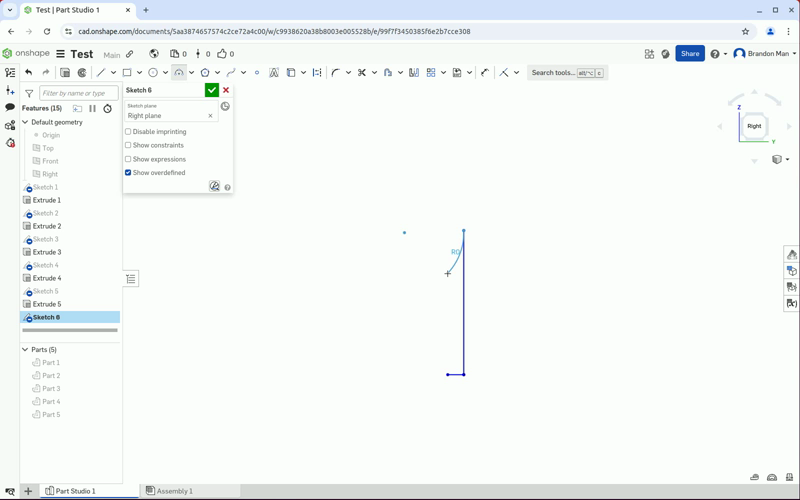
scroll(-6)
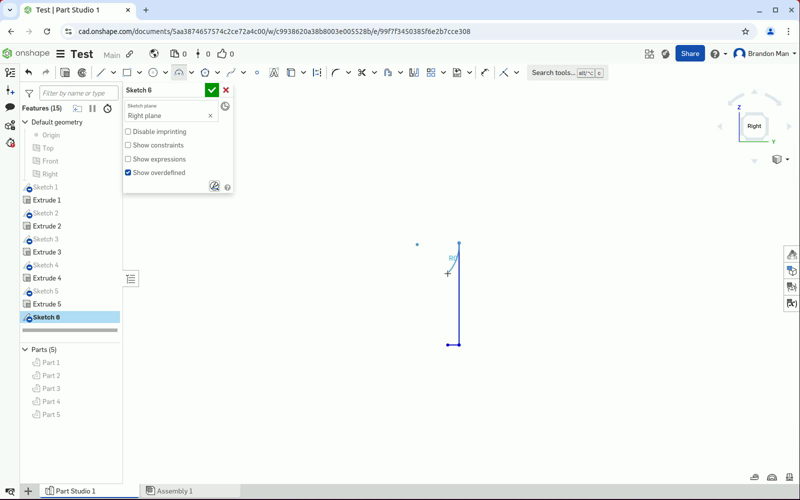
scroll(-6)
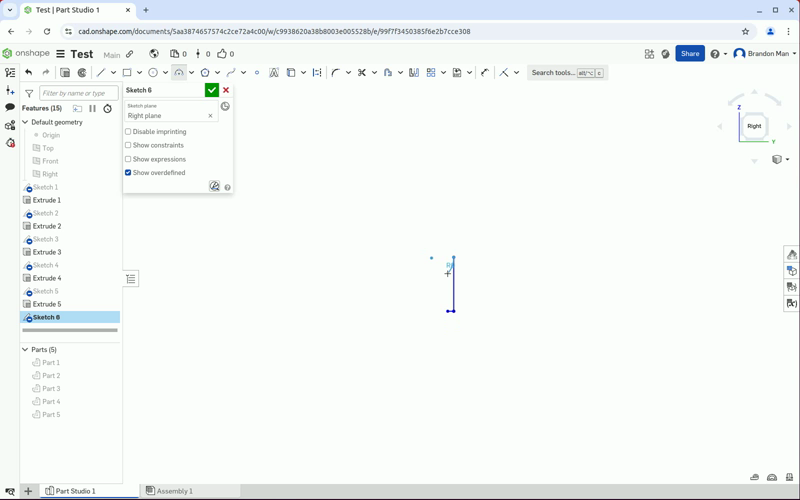
scroll(-6)
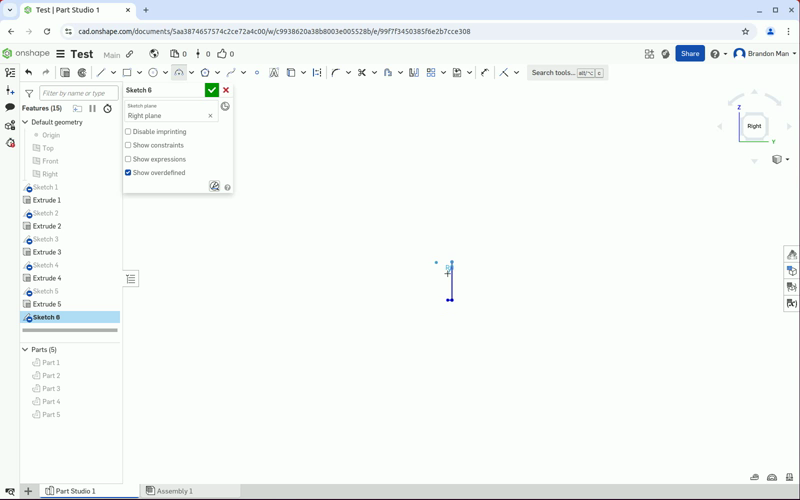
scroll(-6)
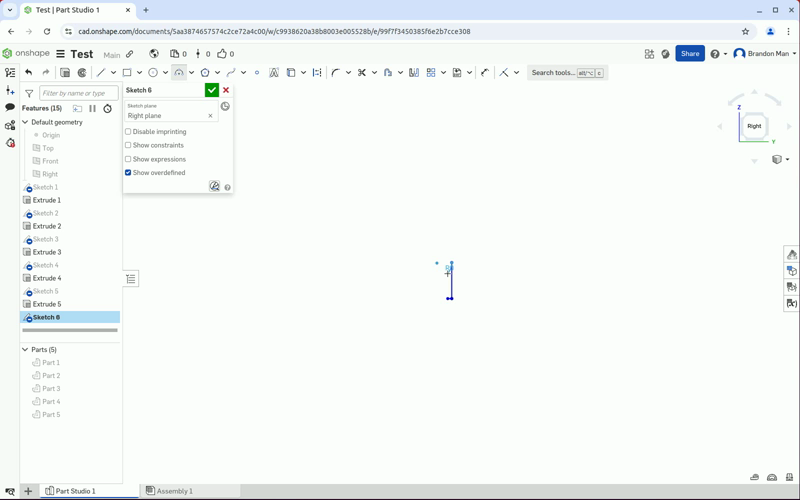
scroll(-6)
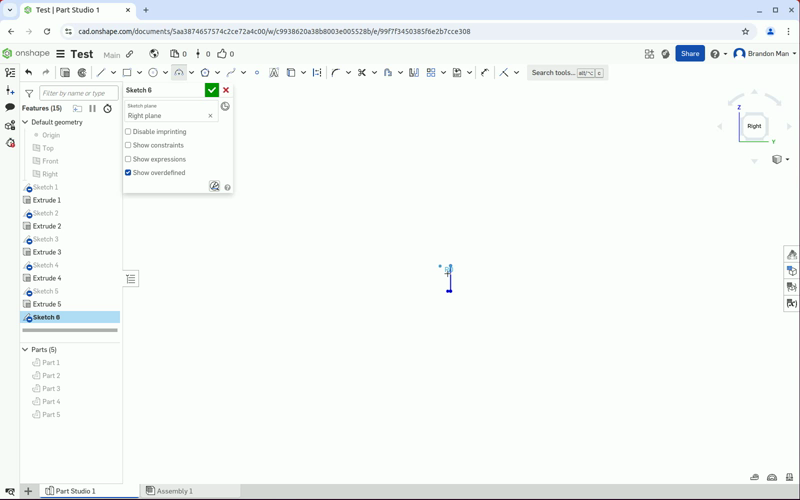
scroll(-6)
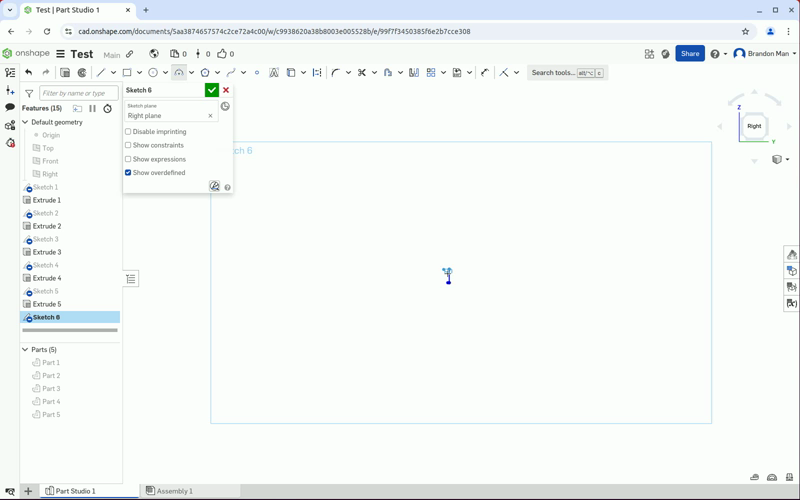
mouse_move(447, 270)
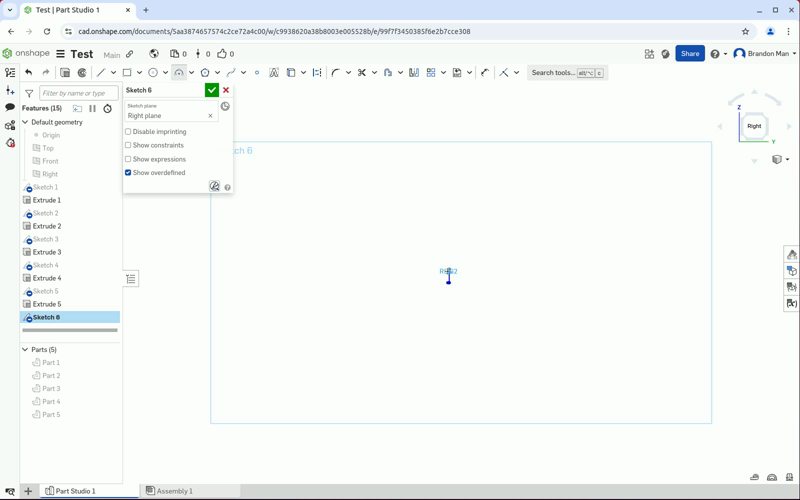
scroll(6)
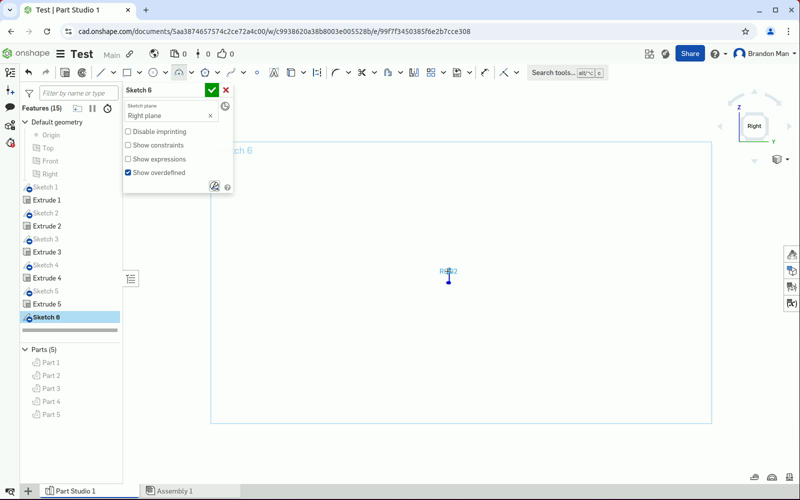
scroll(6)
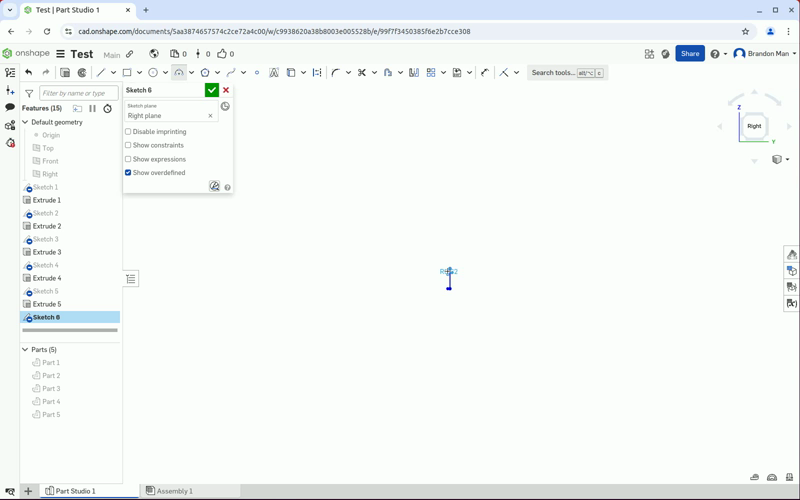
scroll(6)
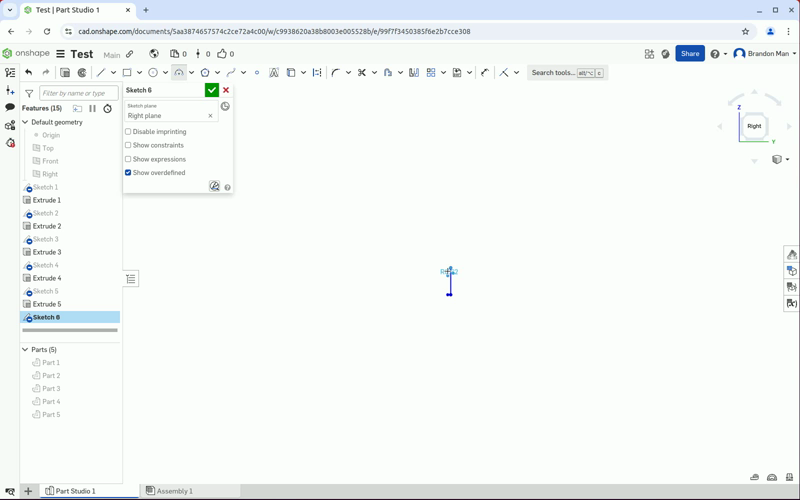
scroll(6)
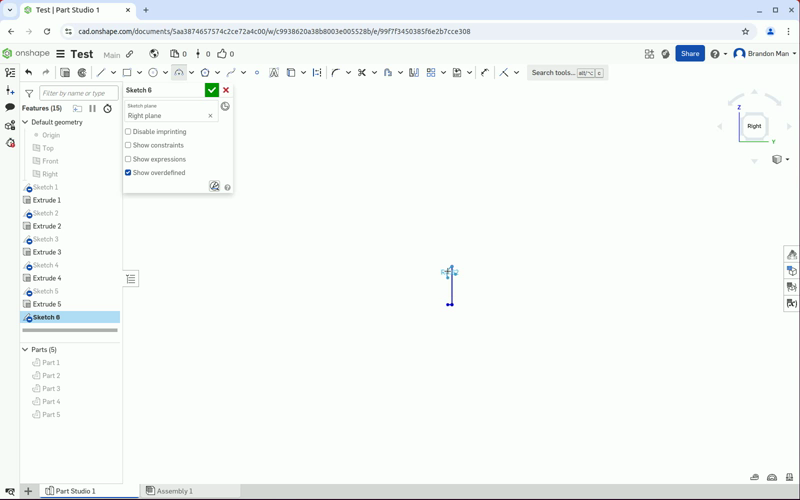
scroll(6)
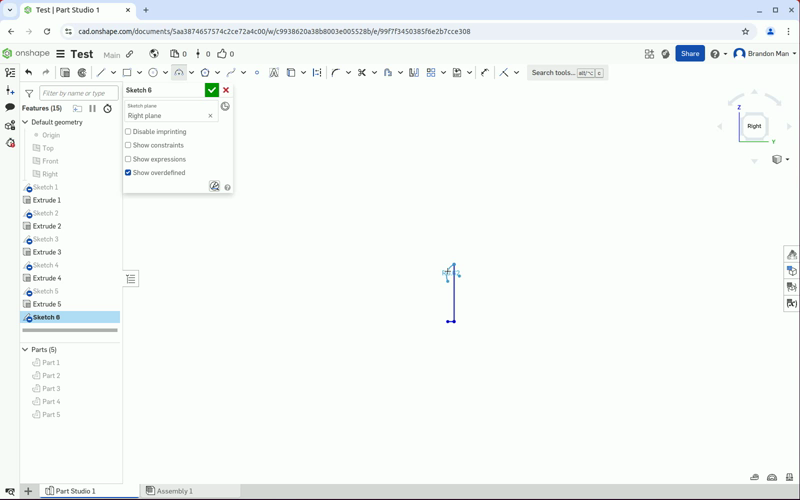
scroll(6)
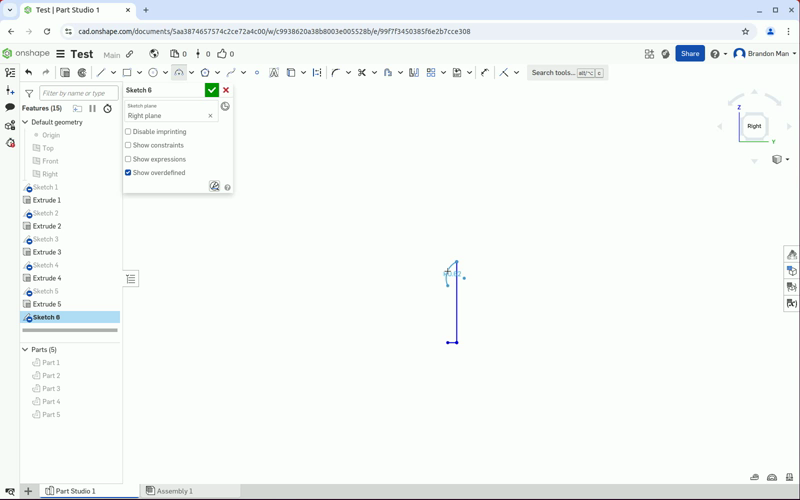
scroll(6)
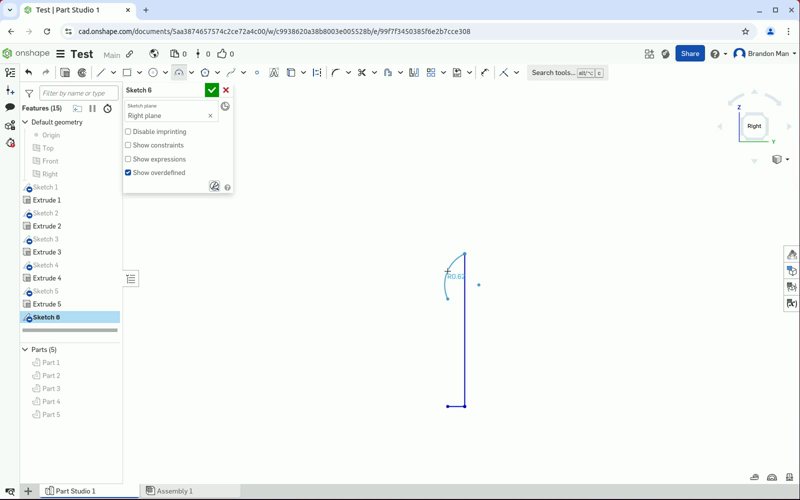
click(447, 270)
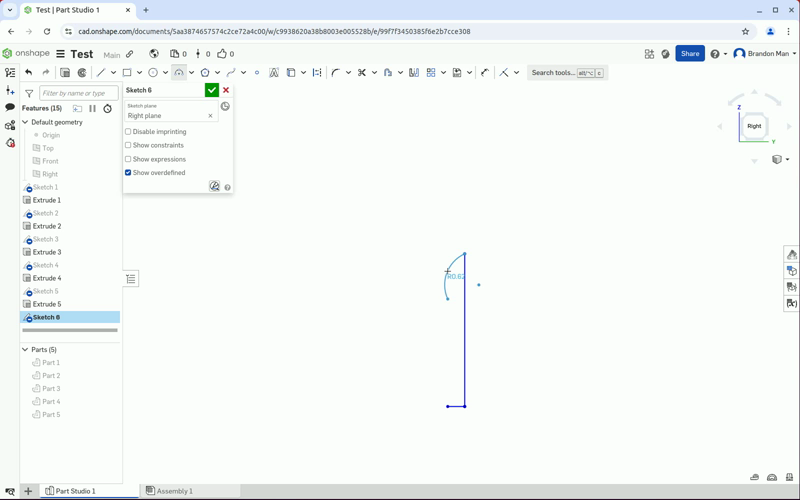
scroll(-6)
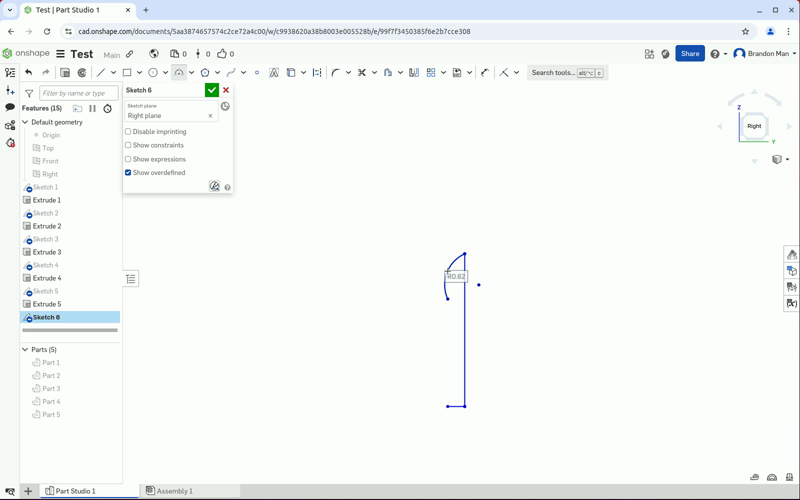
scroll(-6)
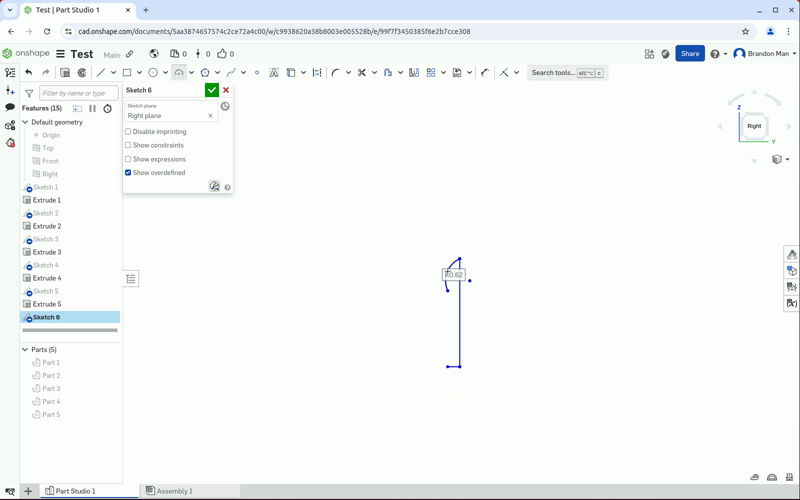
scroll(-6)
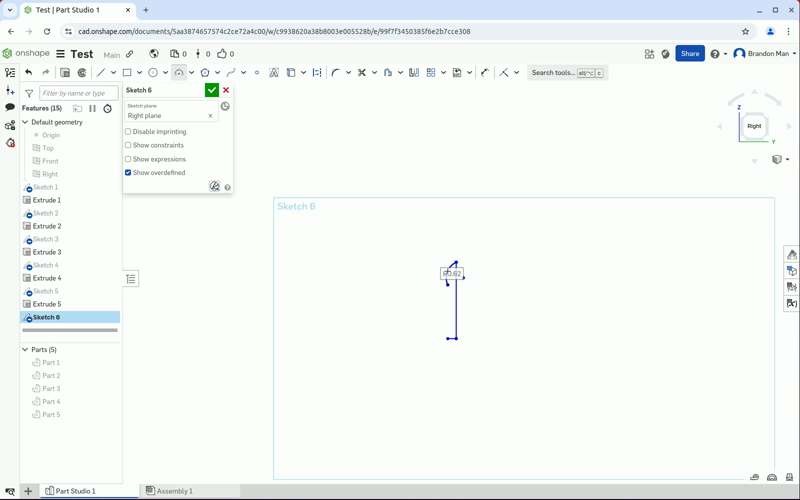
scroll(-6)
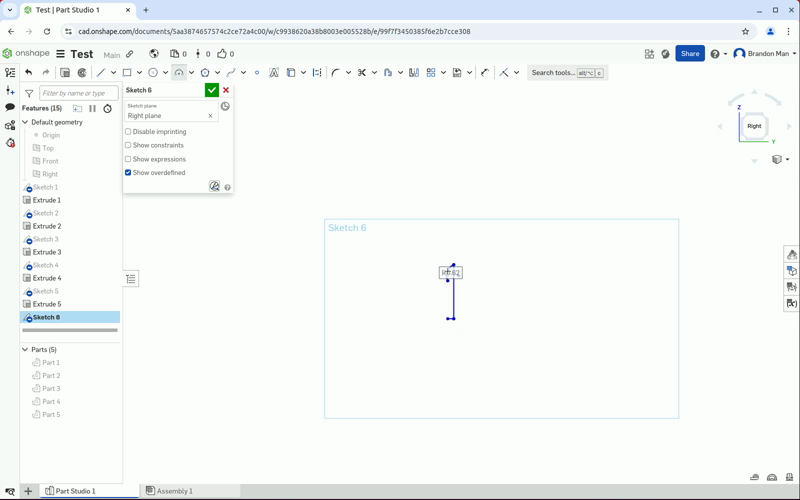
scroll(-6)
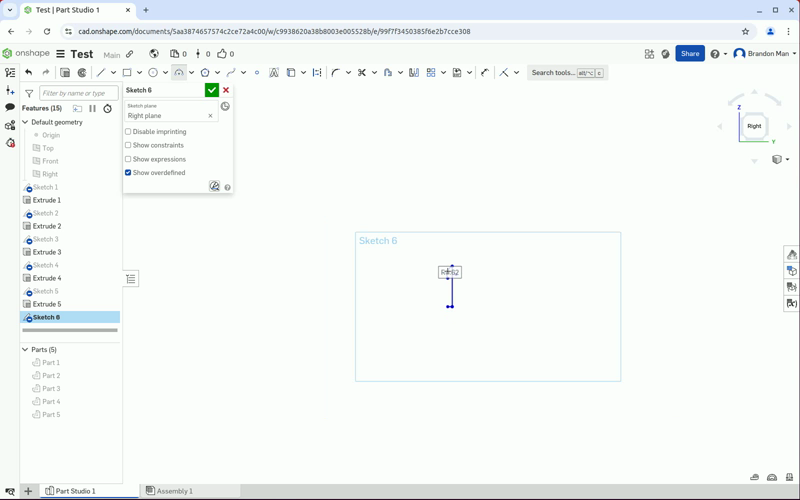
scroll(-6)
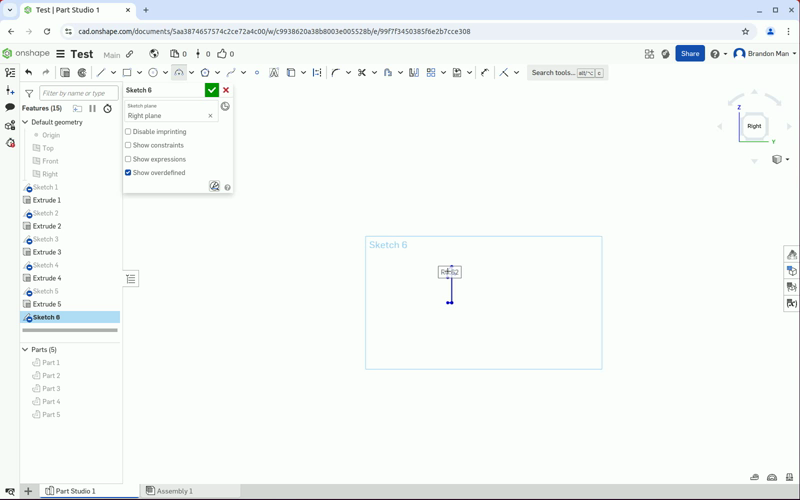
scroll(-6)
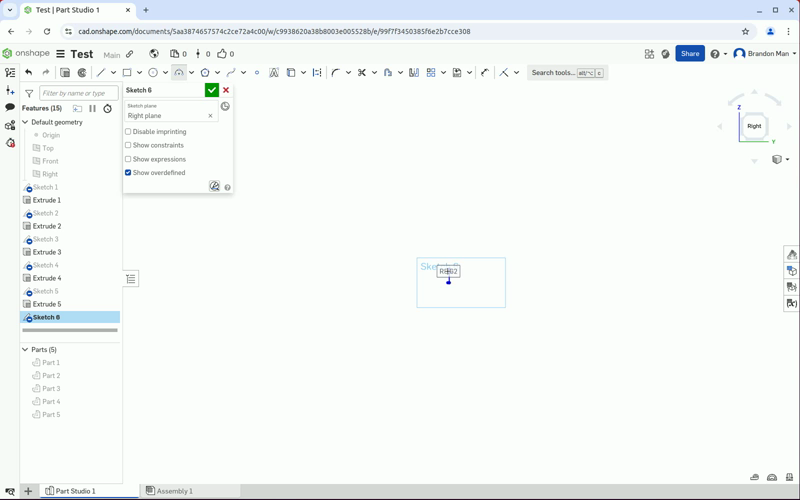
key_up(shift)
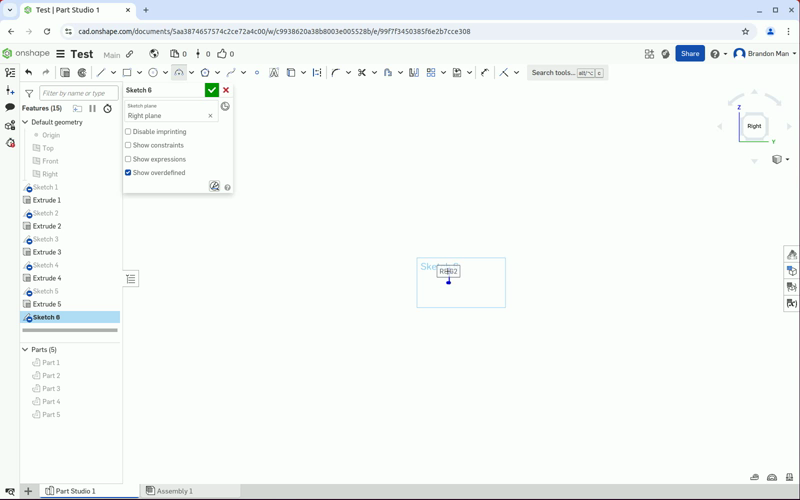
key(esc)
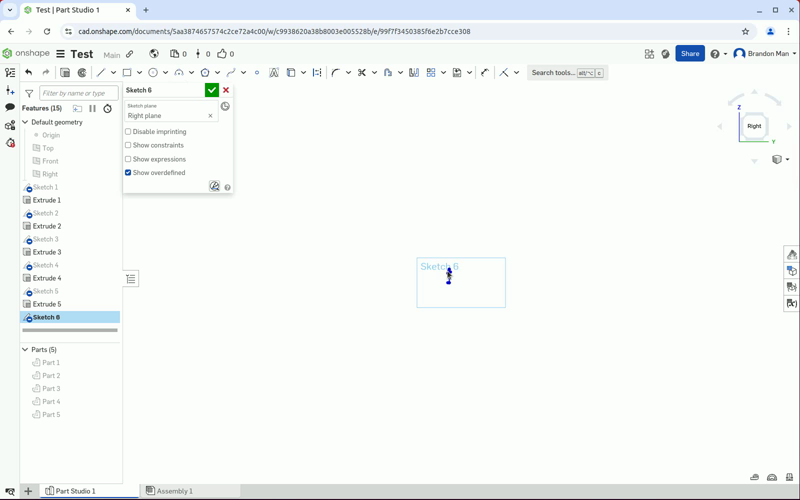
key(l)
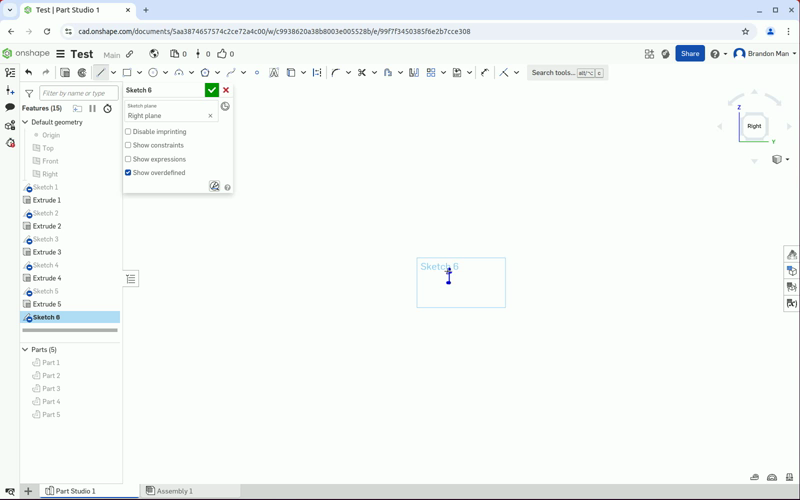
mouse_move(447, 273)
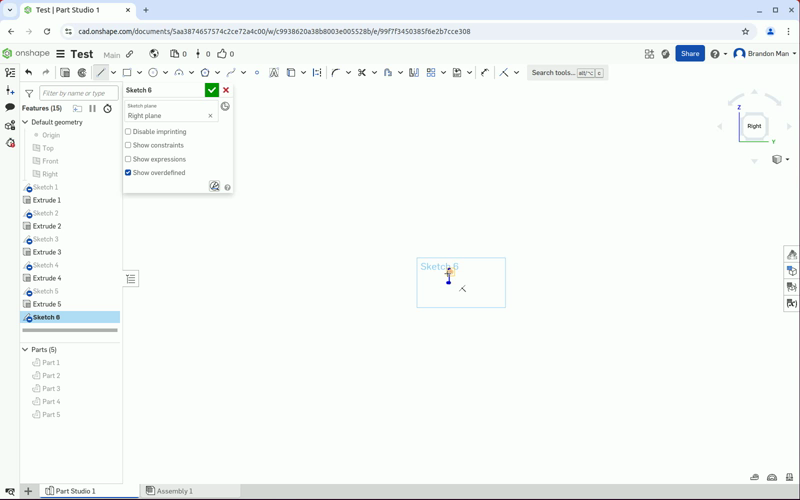
scroll(6)
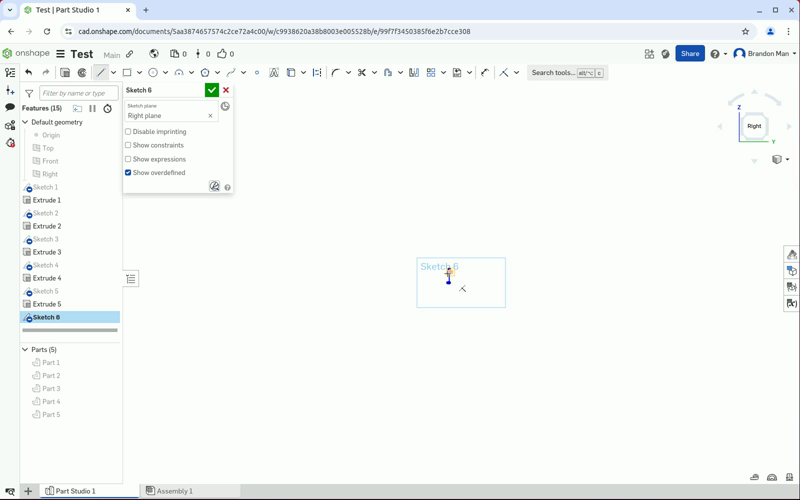
scroll(6)
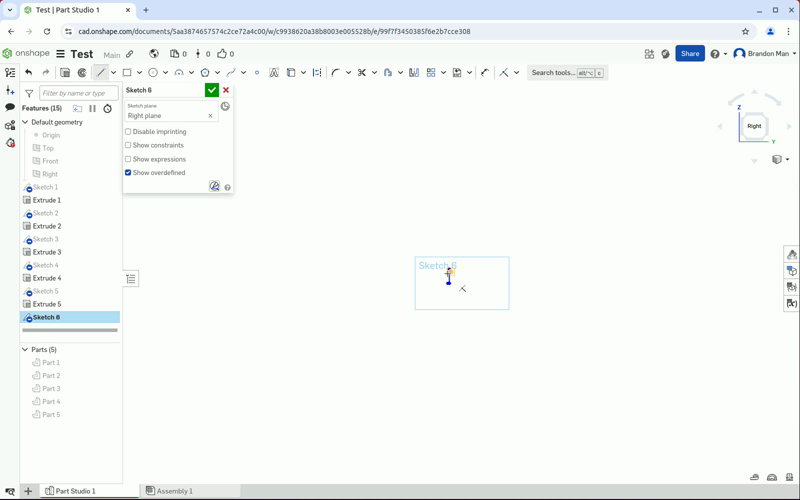
scroll(6)
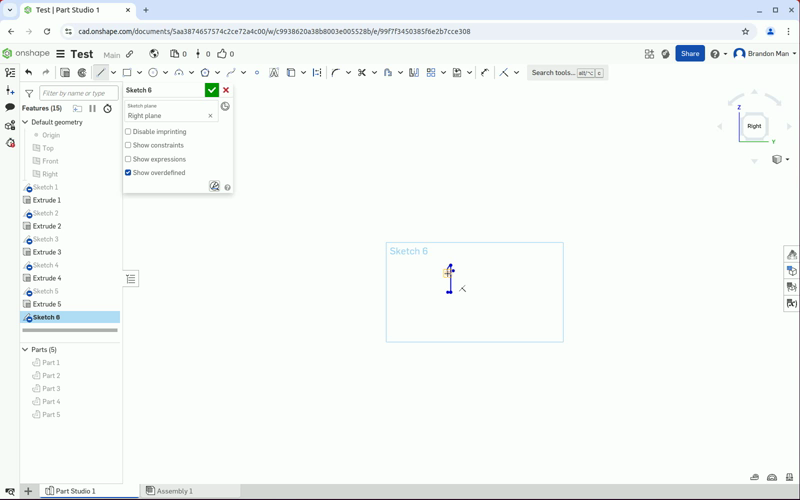
scroll(6)
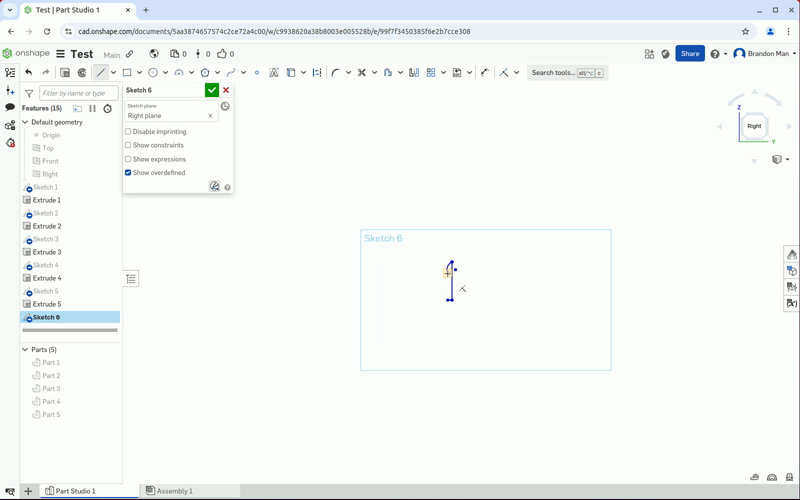
scroll(6)
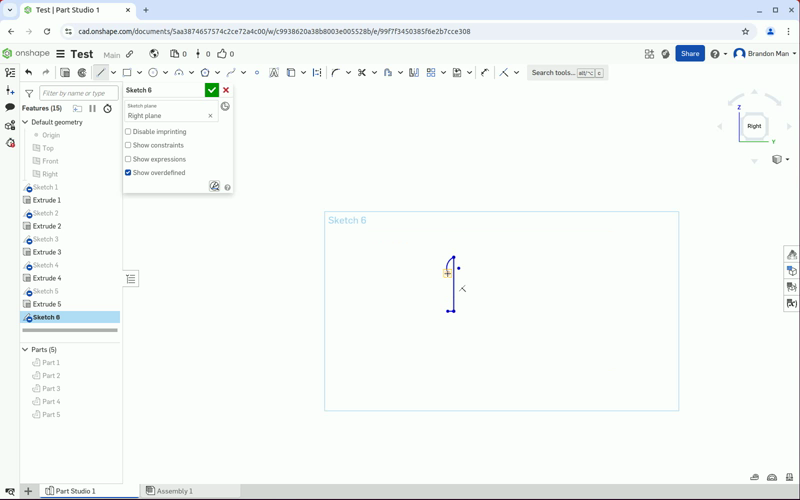
scroll(6)
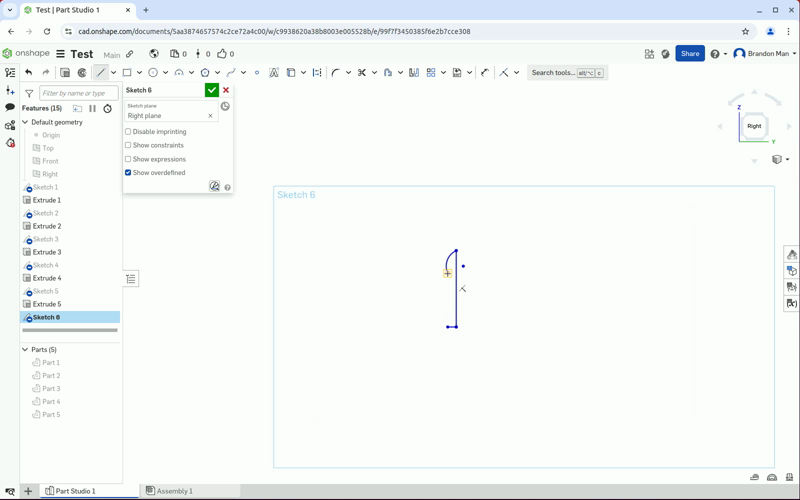
scroll(6)
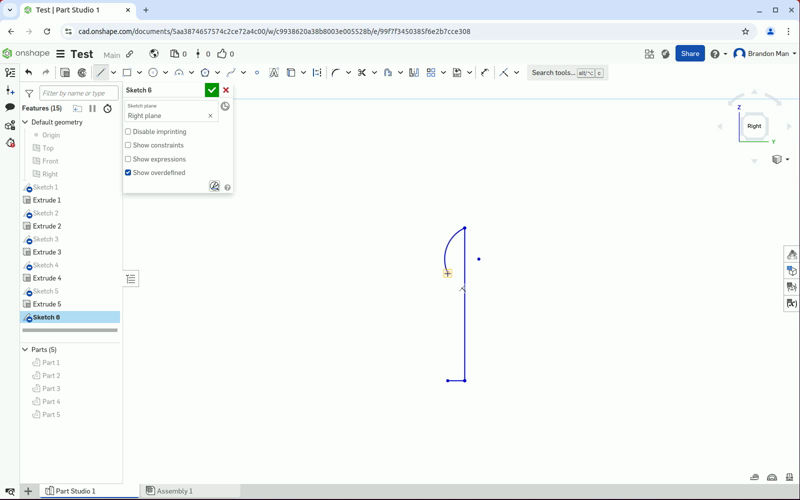
click(447, 273)
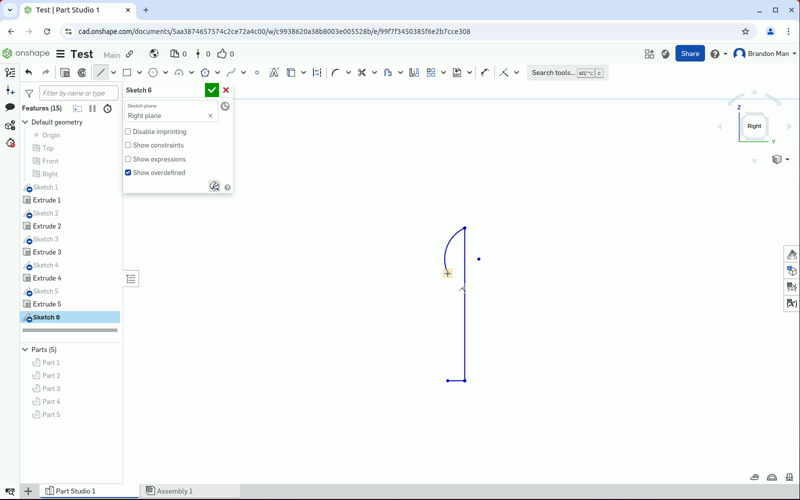
scroll(-6)
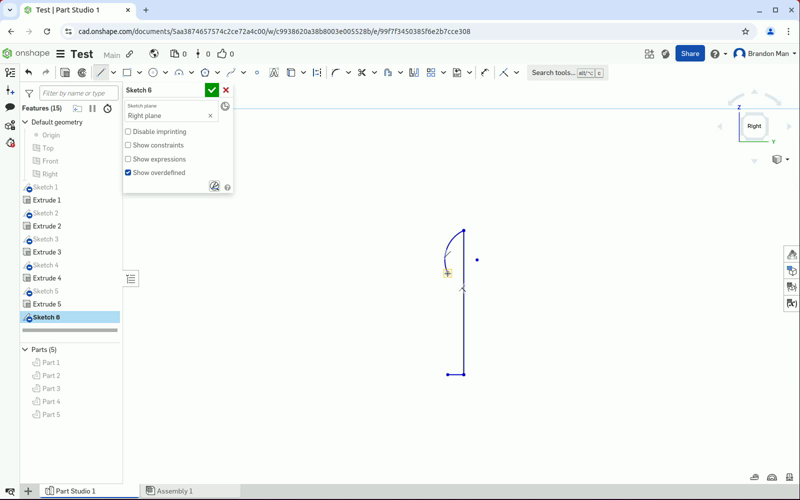
scroll(-6)
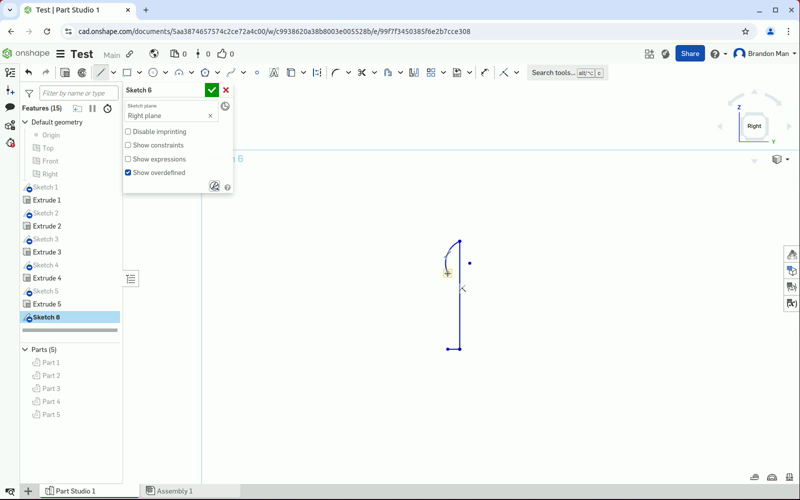
scroll(-6)
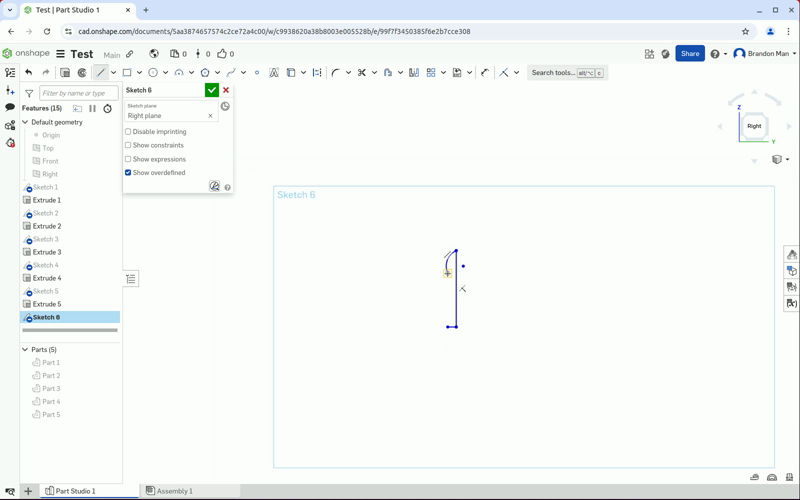
scroll(-6)
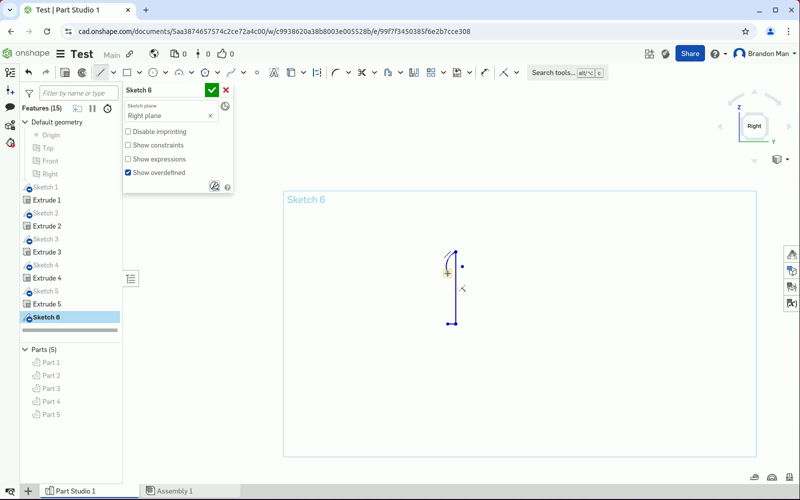
scroll(-6)
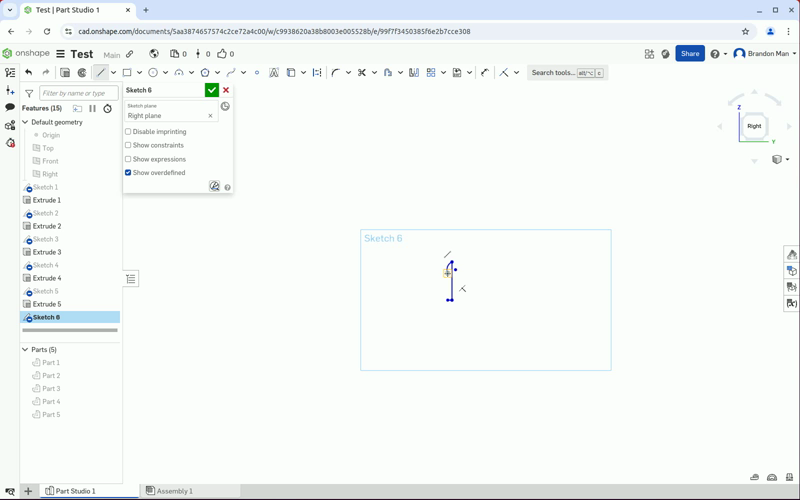
scroll(-6)
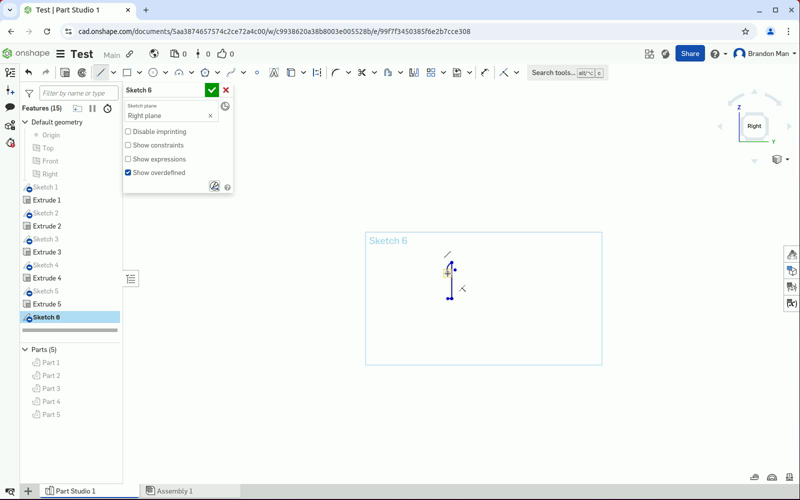
scroll(-6)
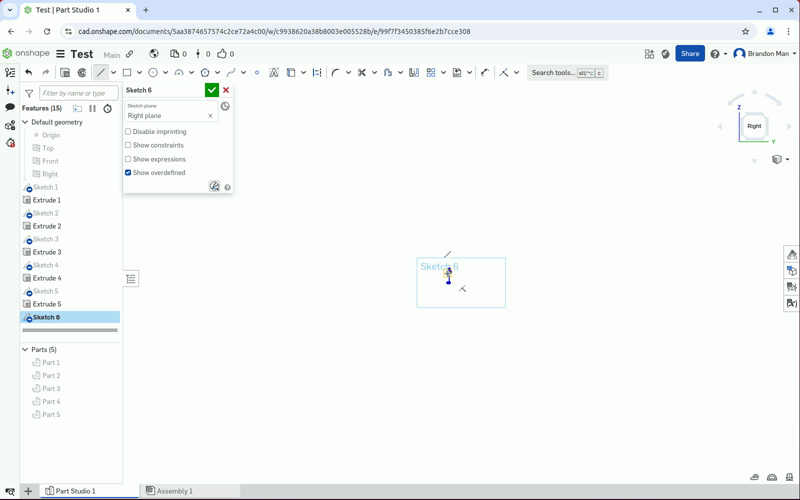
mouse_move(477, 273)
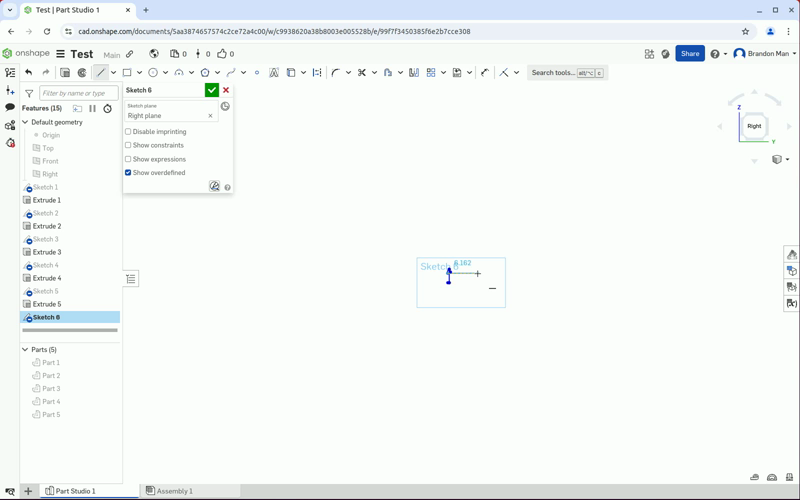
key_down(shift)
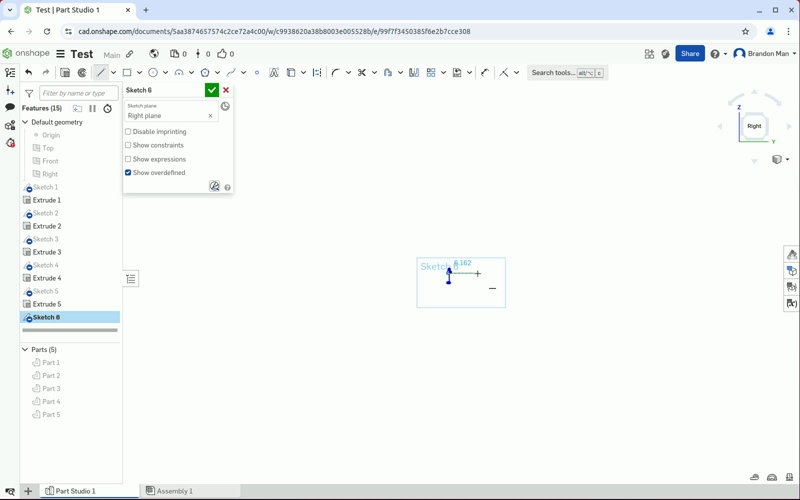
mouse_move(447, 282)
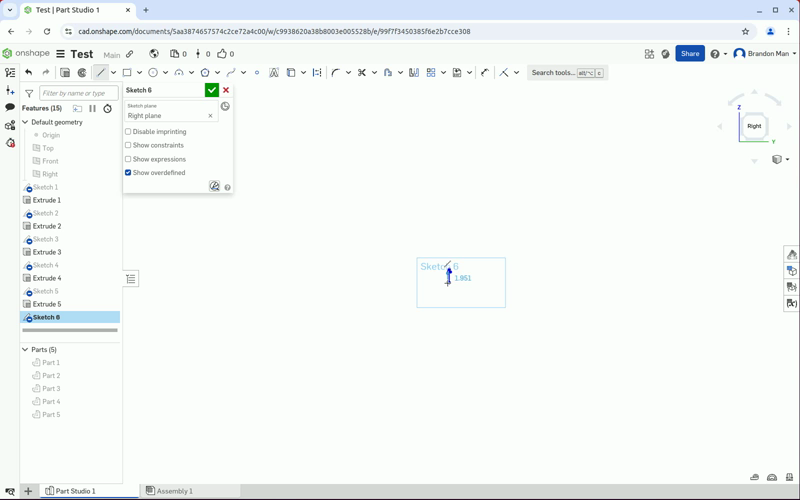
scroll(6)
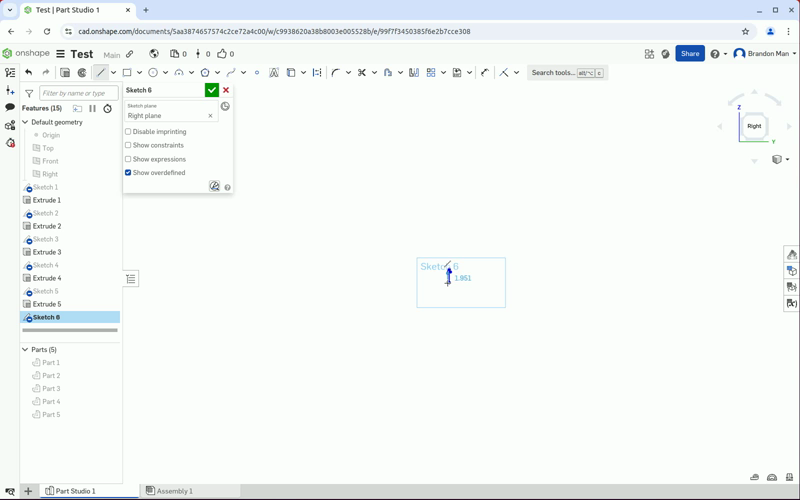
scroll(6)
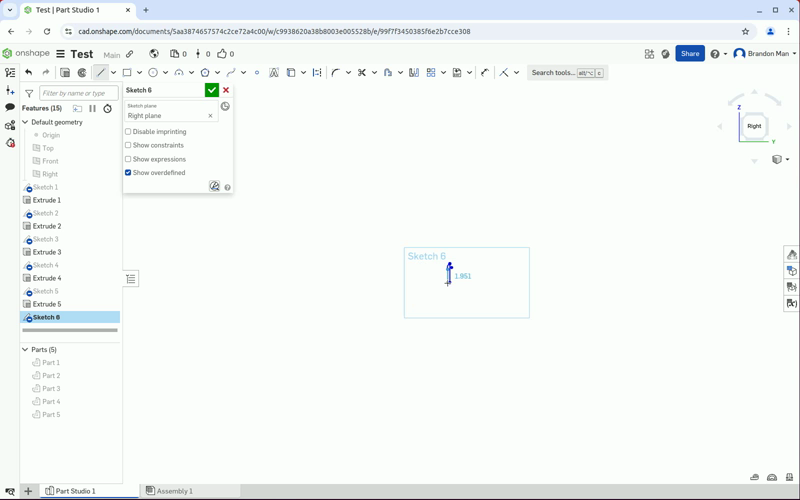
scroll(6)
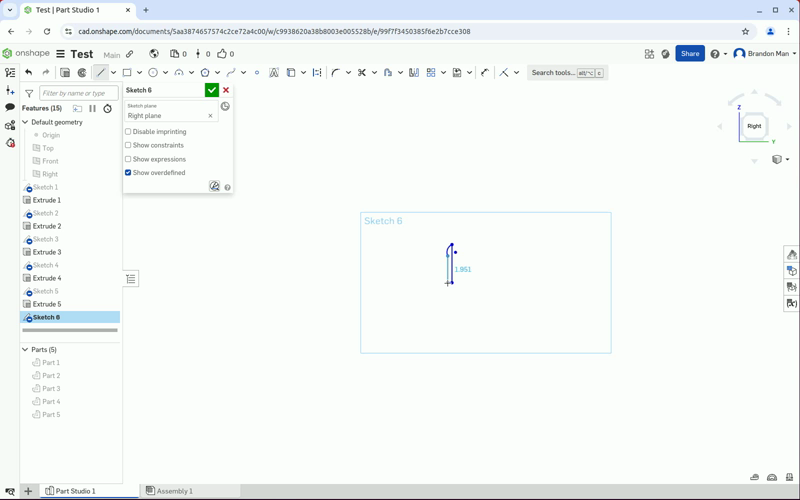
scroll(6)
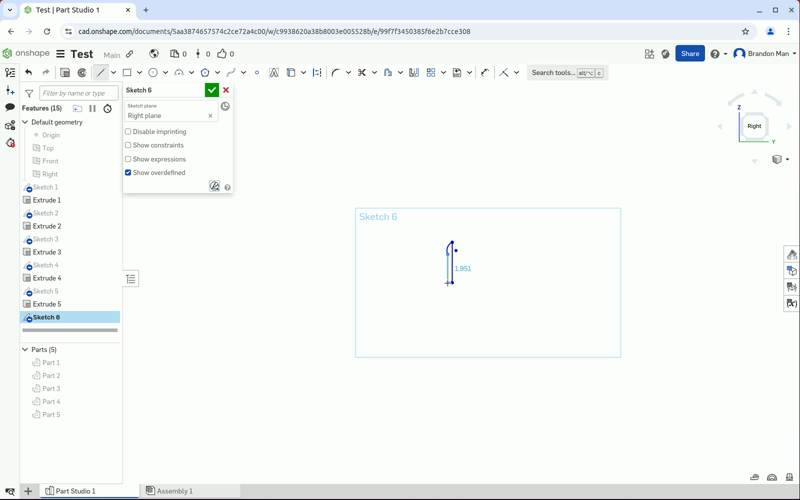
scroll(6)
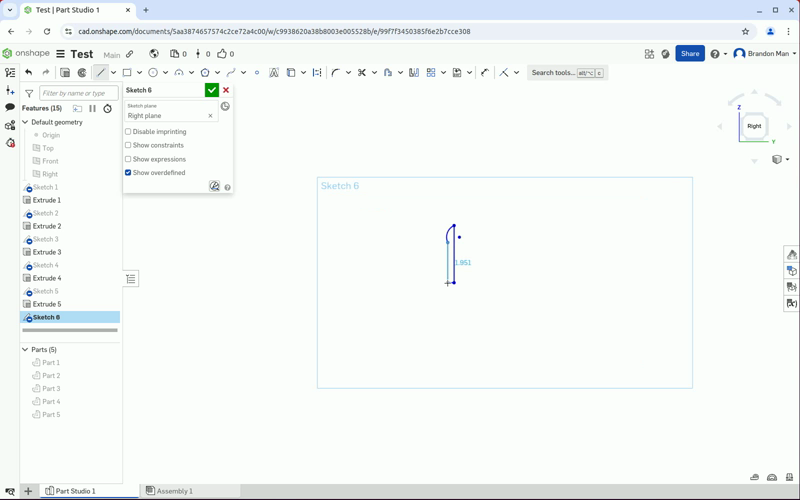
scroll(6)
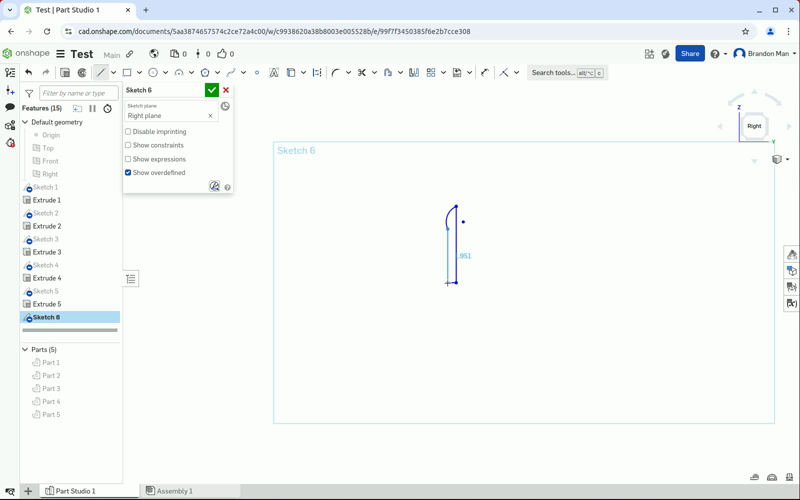
scroll(6)
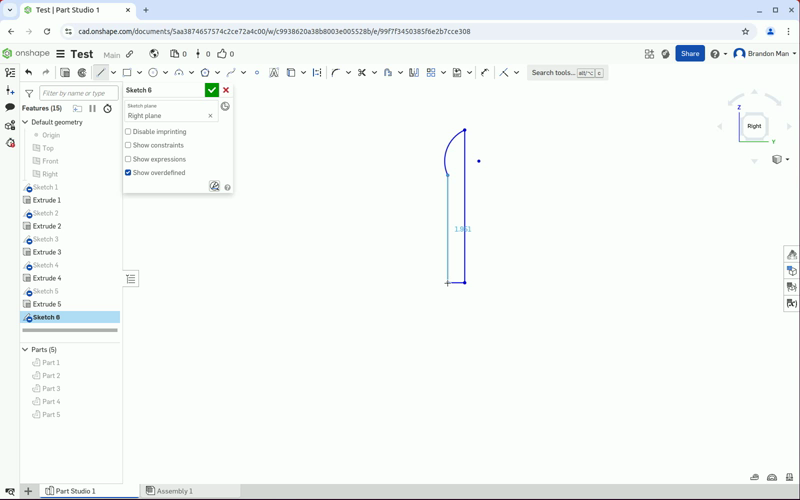
key_up(shift)
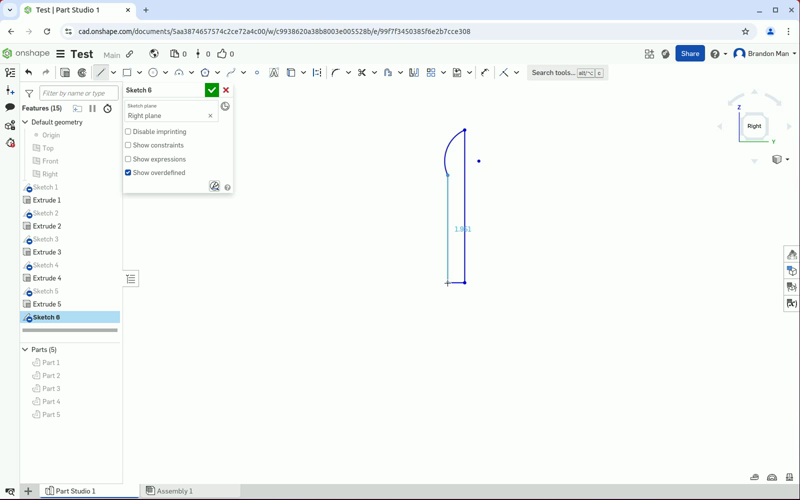
click(447, 282)
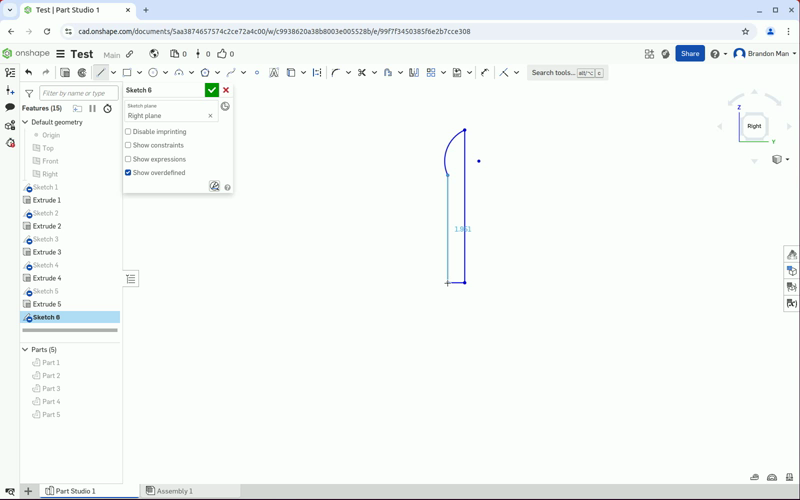
scroll(-6)
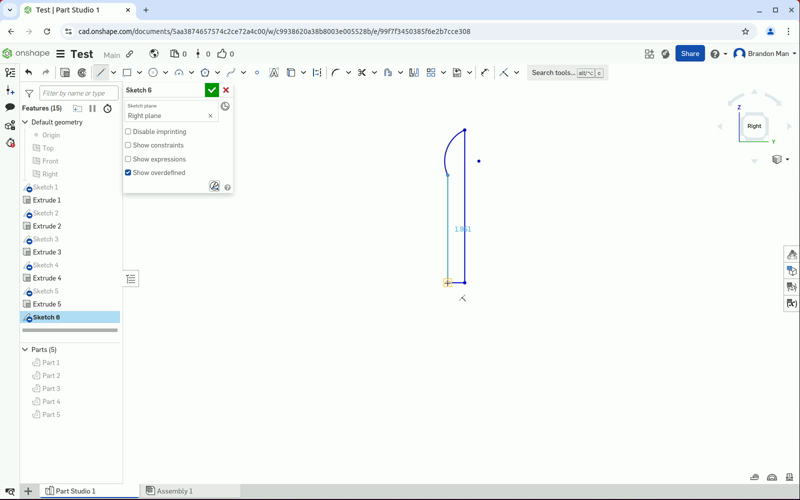
scroll(-6)
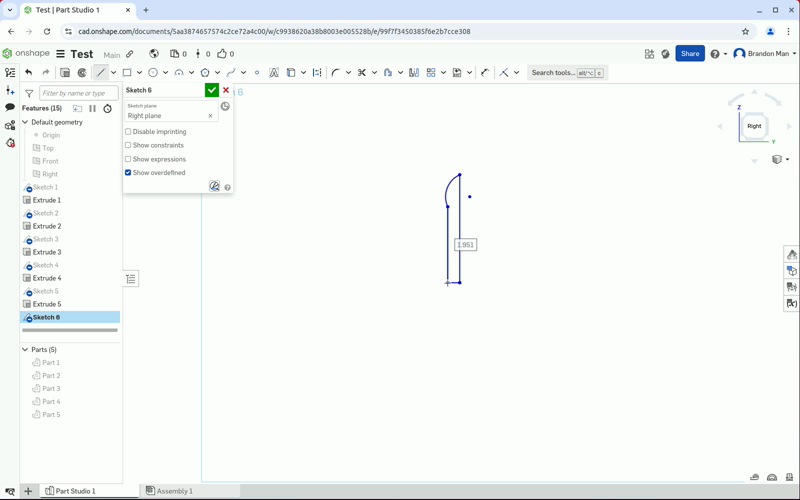
scroll(-6)
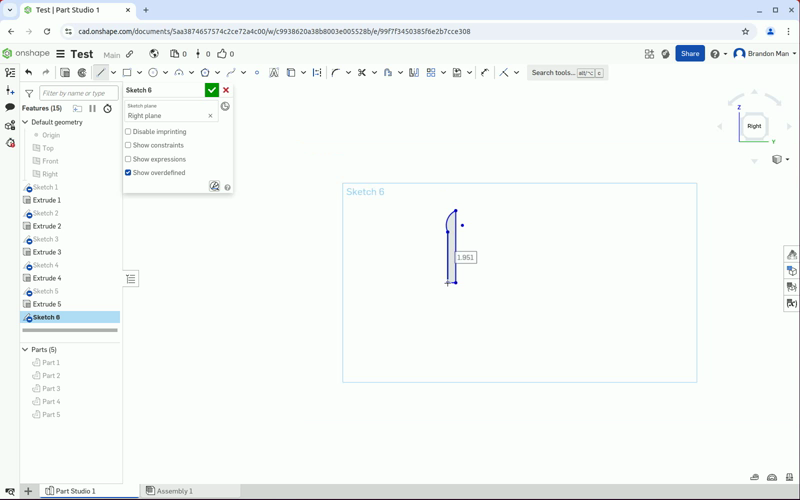
scroll(-6)
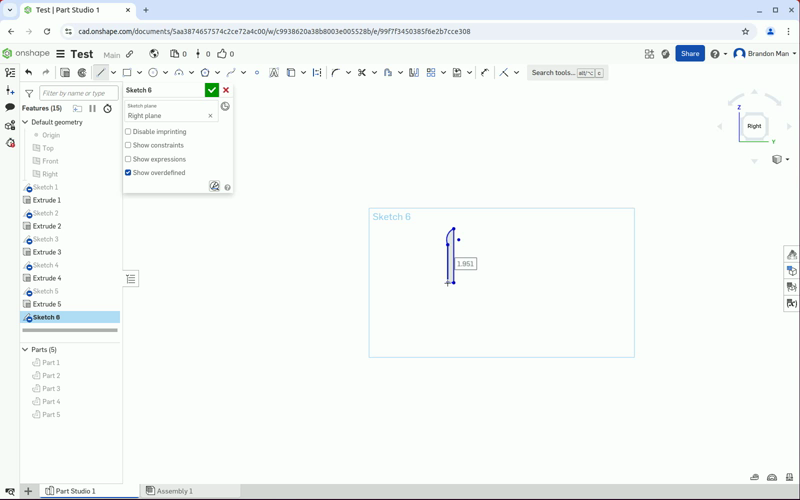
scroll(-6)
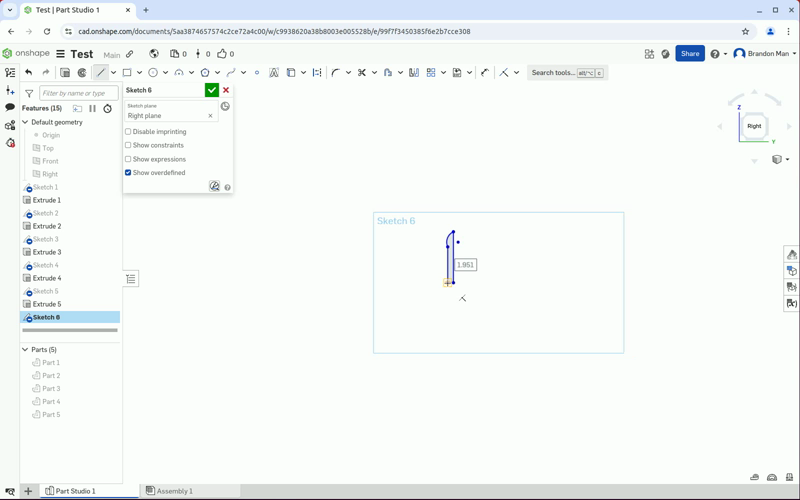
scroll(-6)
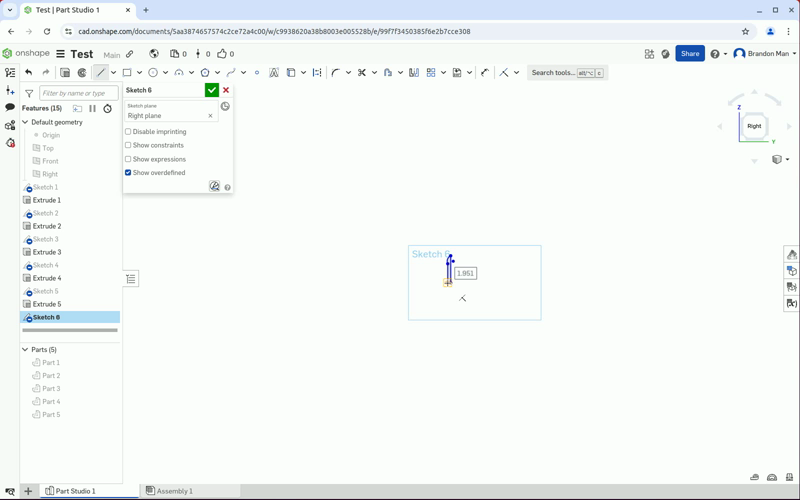
scroll(-6)
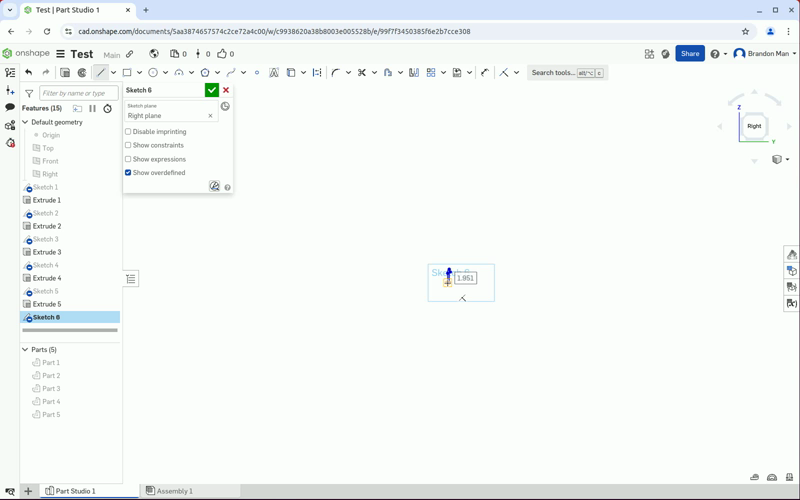
key(esc)
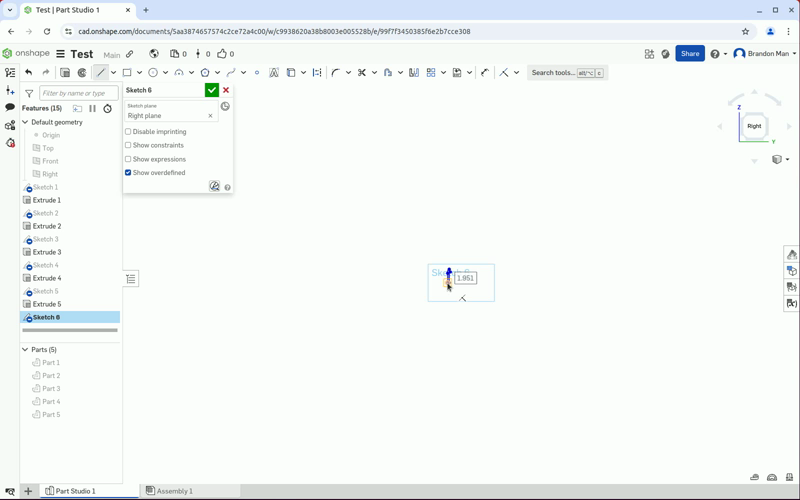
mouse_move(449, 281)
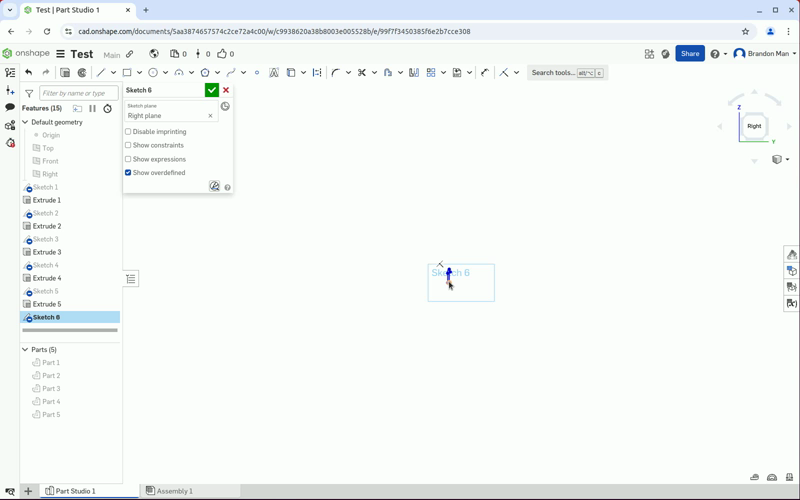
scroll(6)
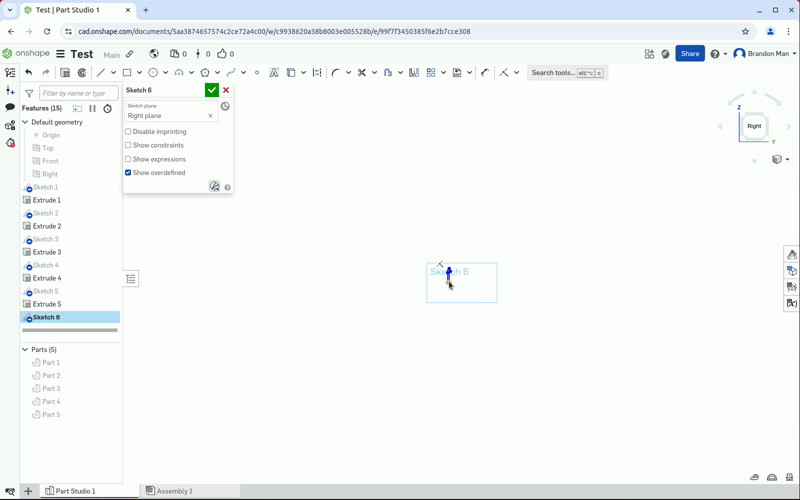
scroll(6)
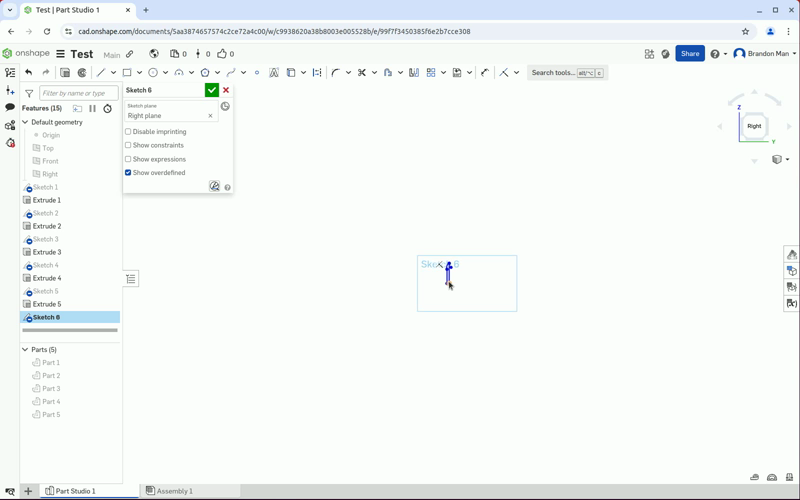
scroll(6)
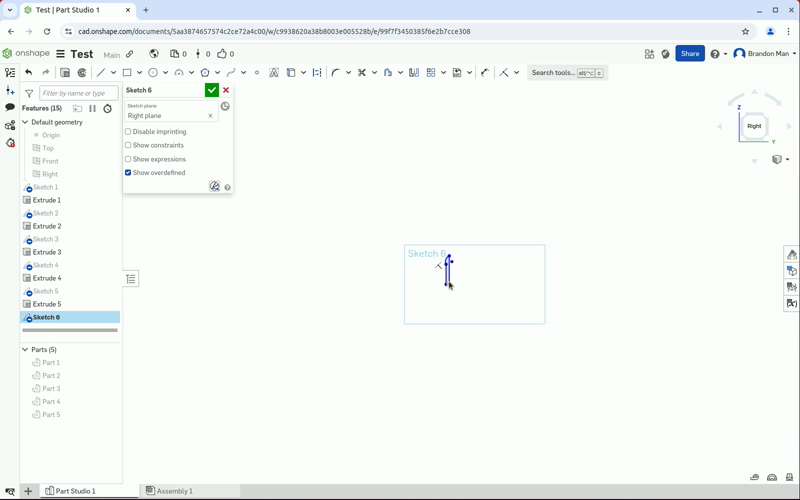
scroll(6)
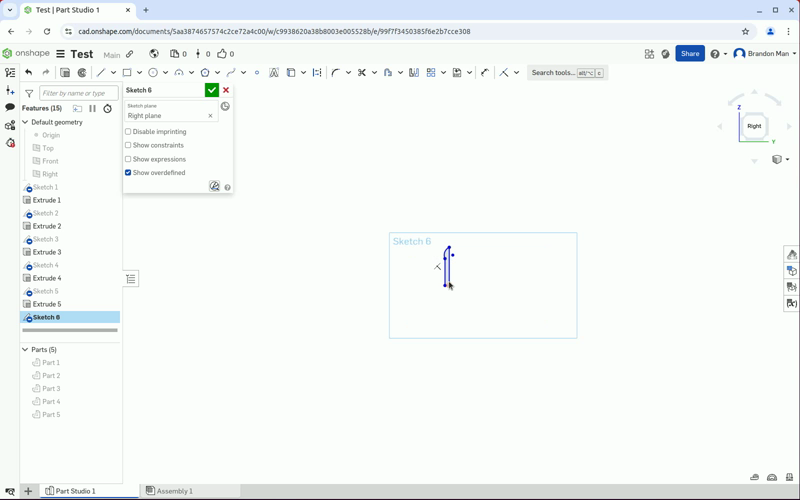
scroll(6)
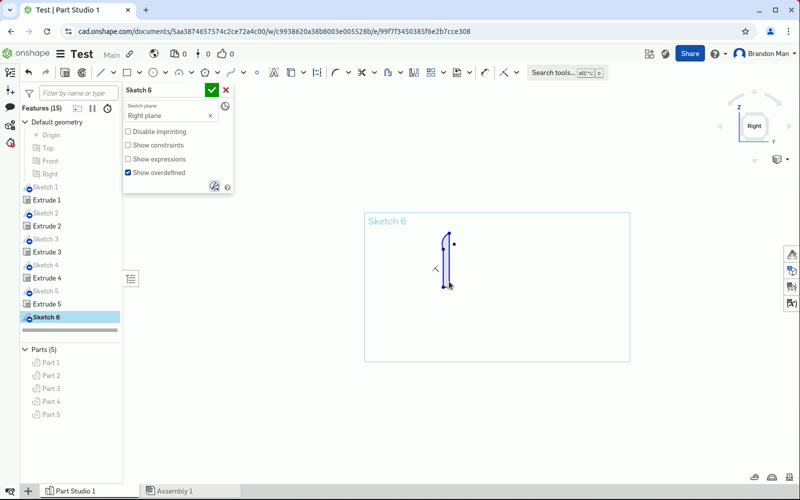
scroll(6)
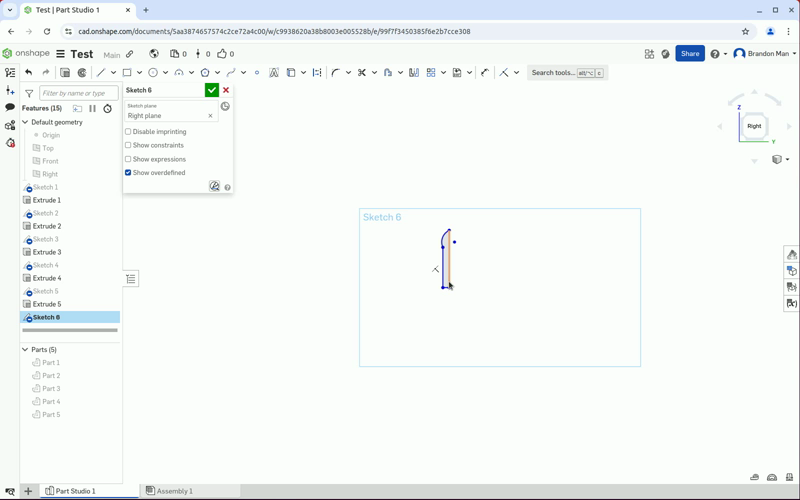
scroll(6)
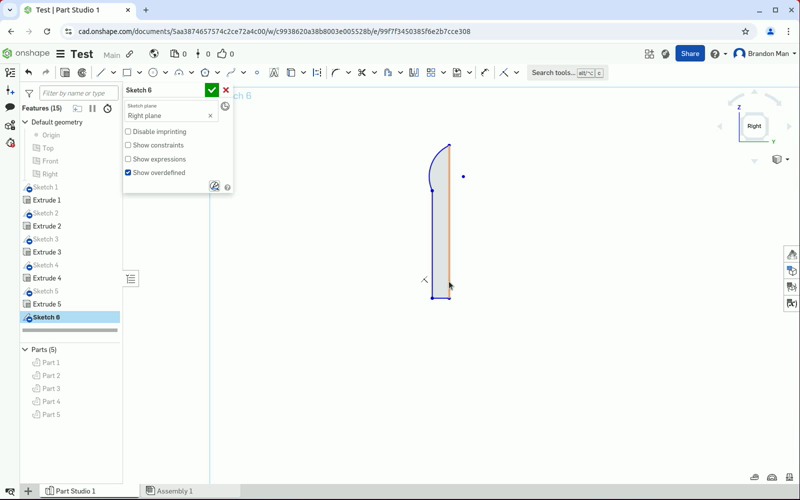
click(449, 281)
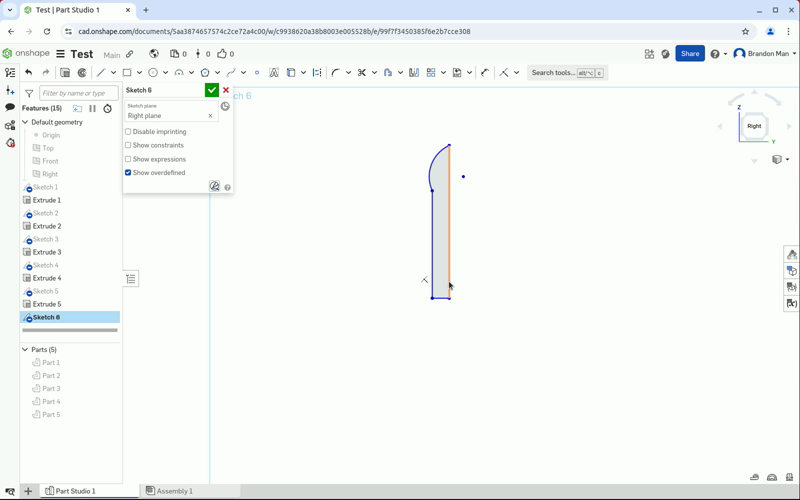
scroll(-6)
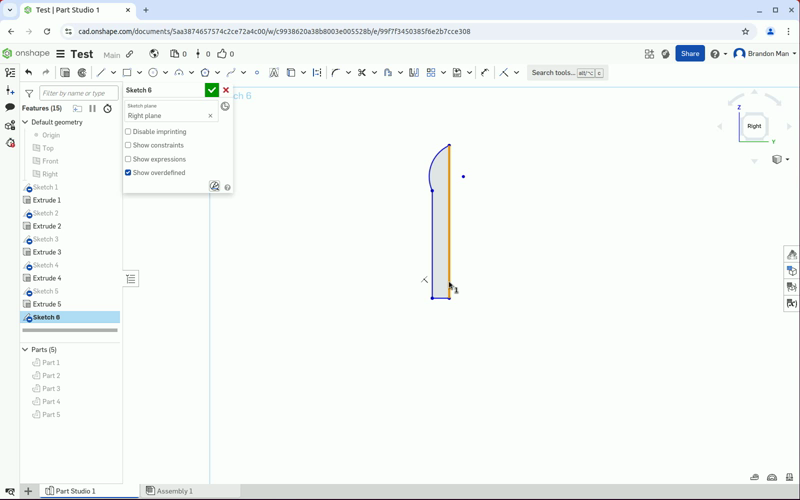
scroll(-6)
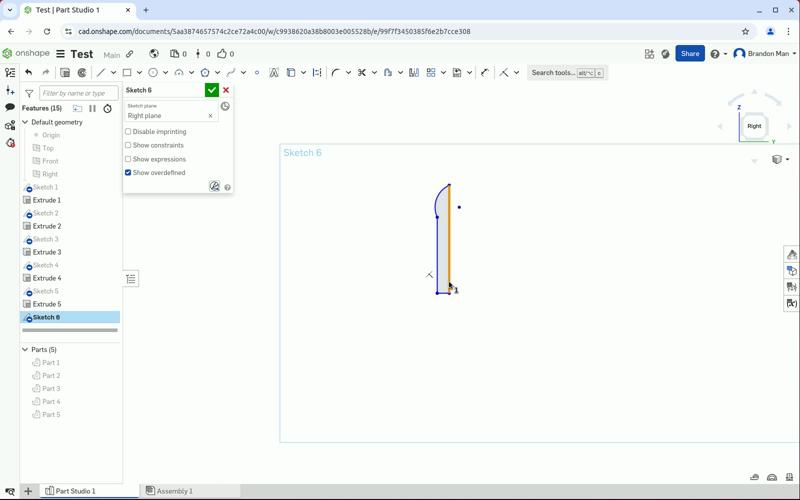
scroll(-6)
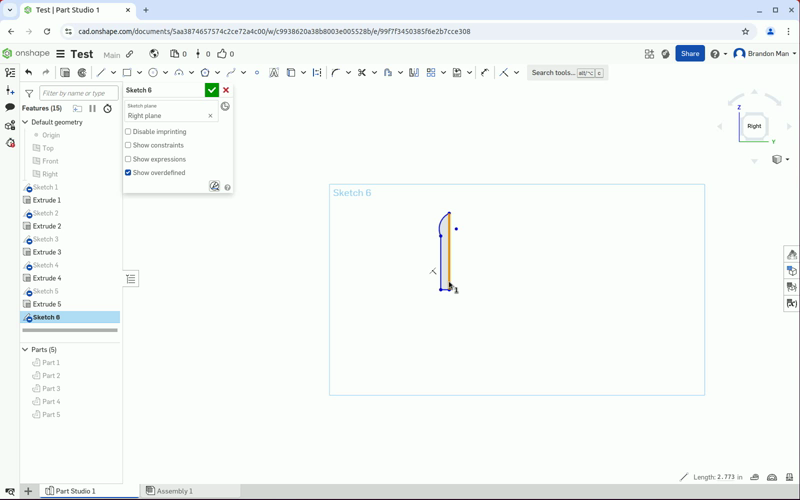
scroll(-6)
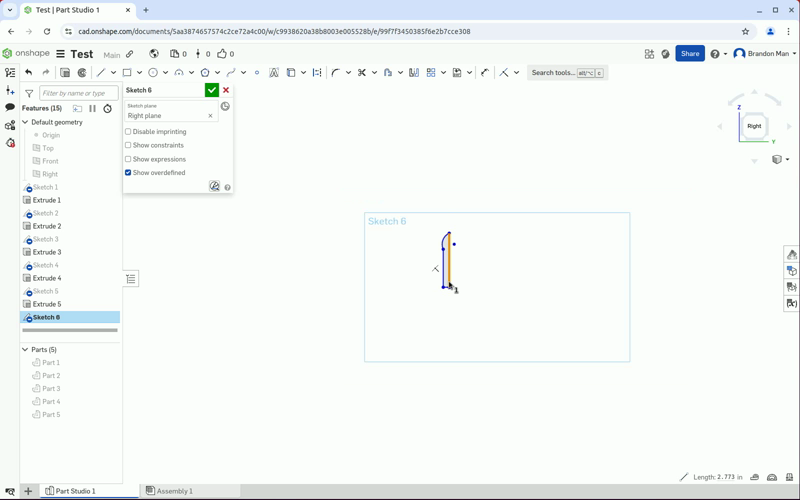
scroll(-6)
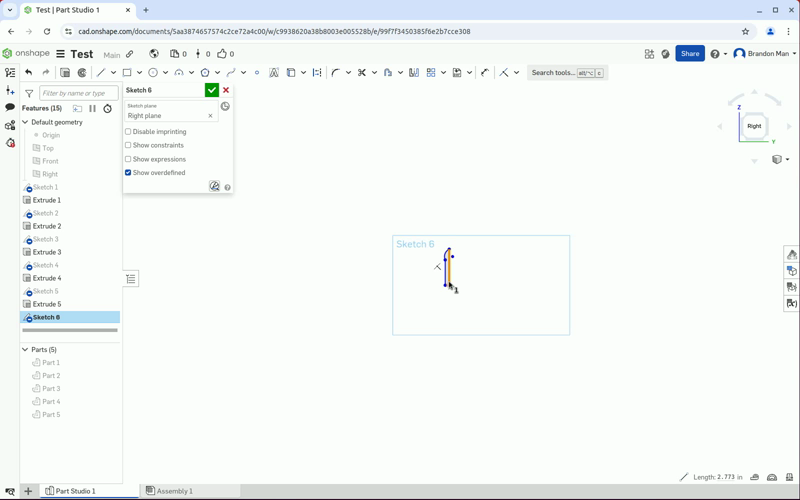
scroll(-6)
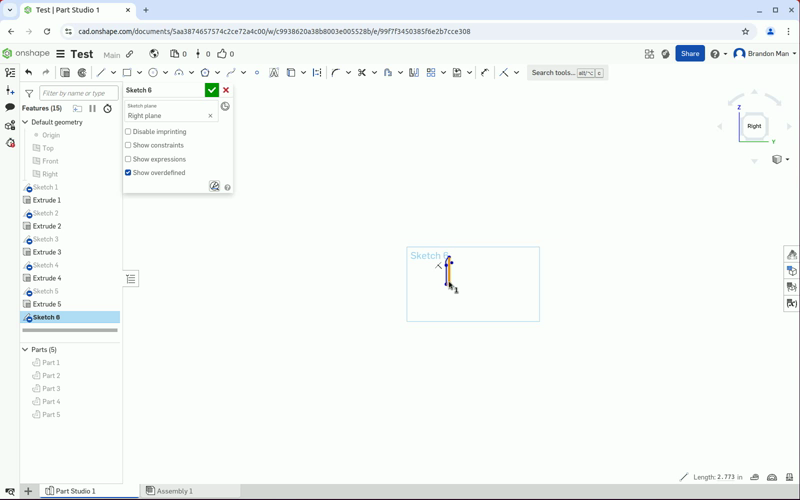
scroll(-6)
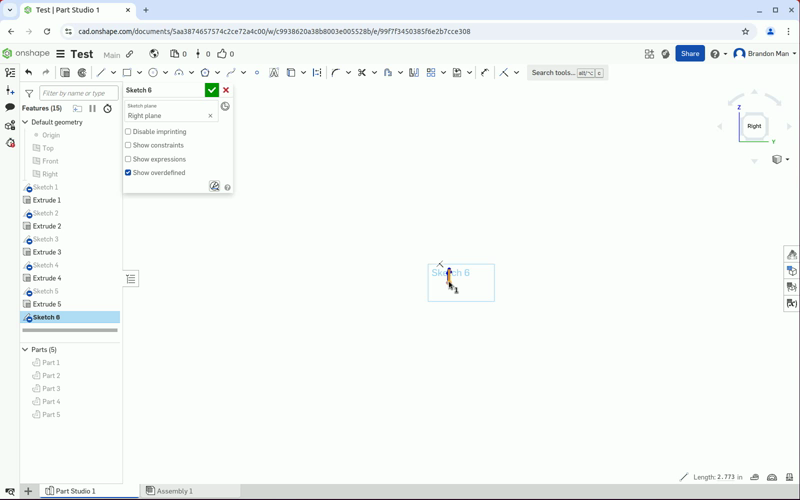
mouse_move(73, 352)
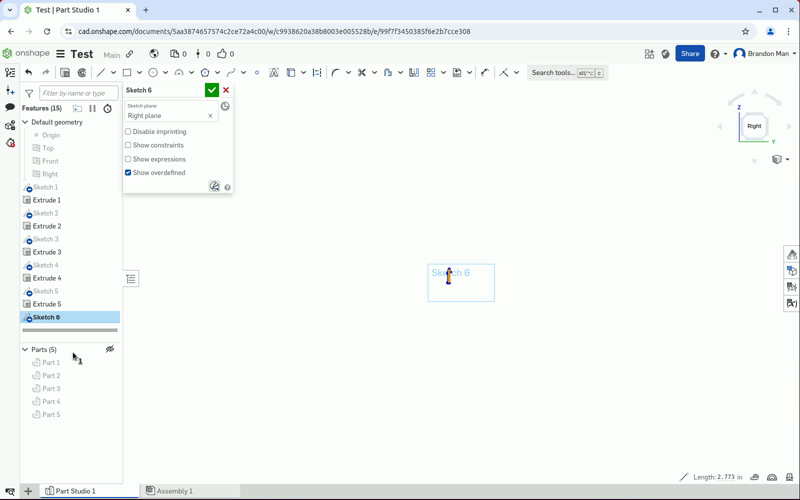
key(shift+y)
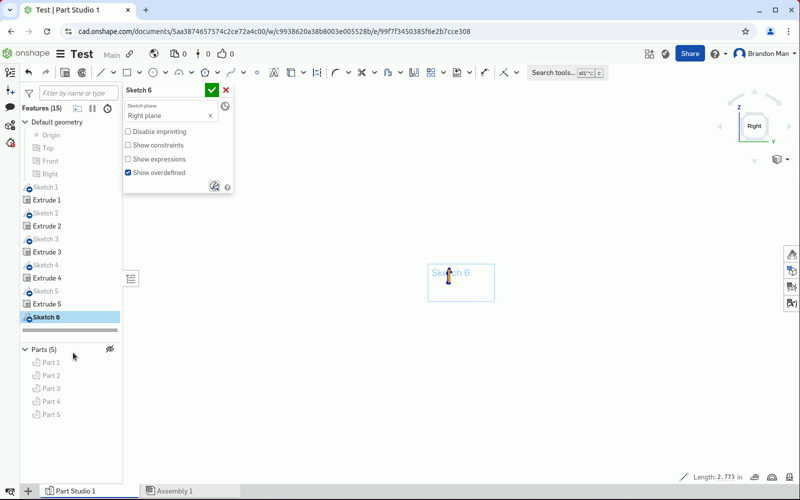
key(shift+e)
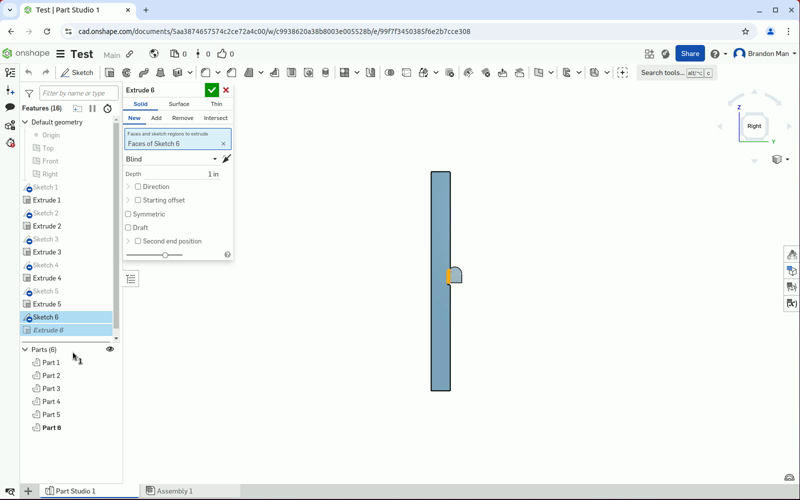
mouse_move(143, 106)
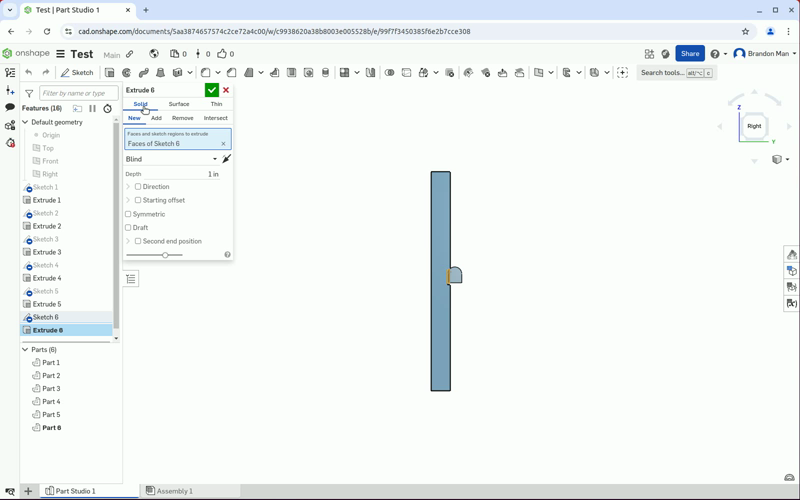
click(143, 106)
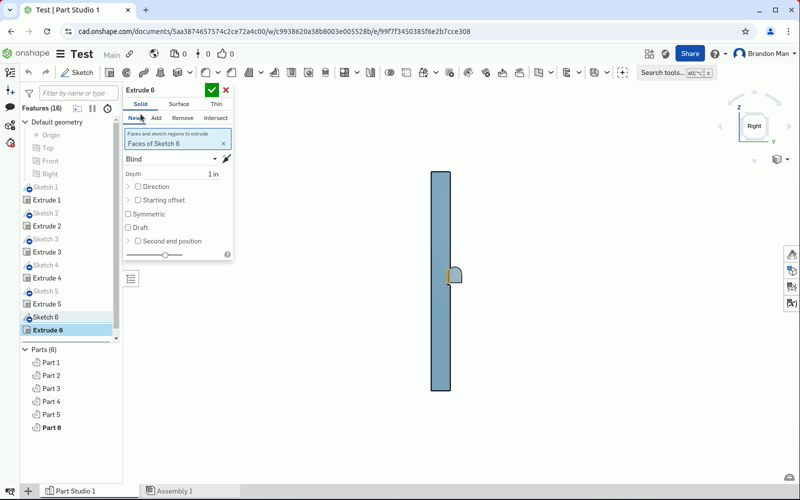
mouse_move(137, 120)
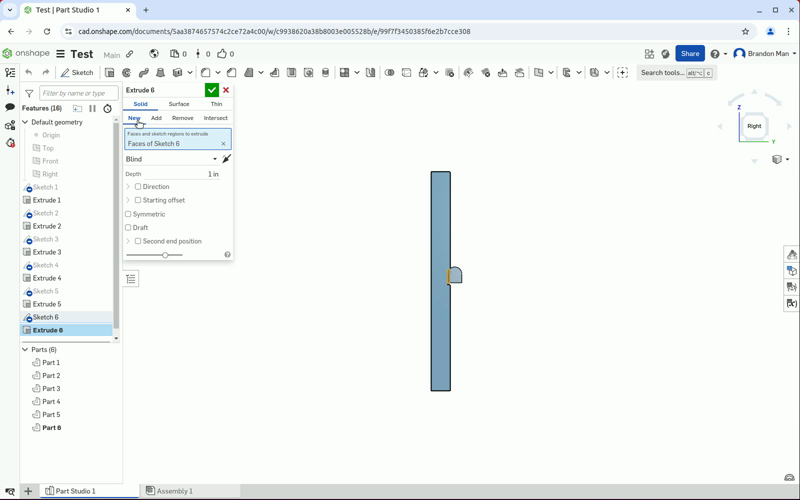
click(137, 120)
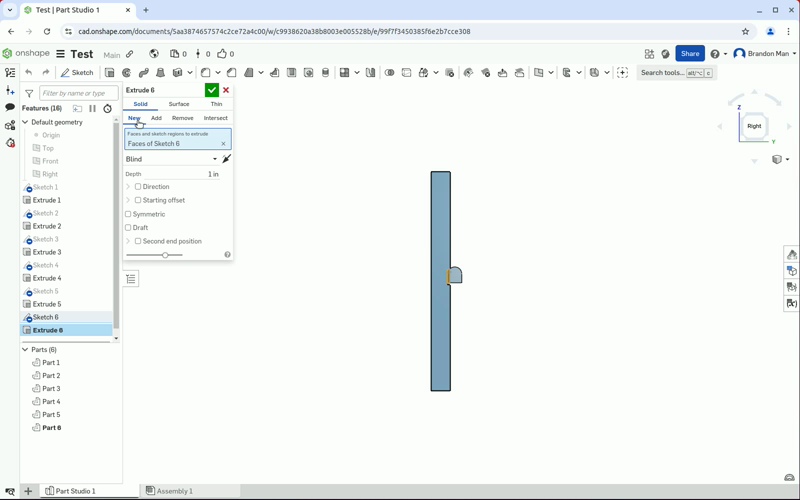
key(tab, 4)
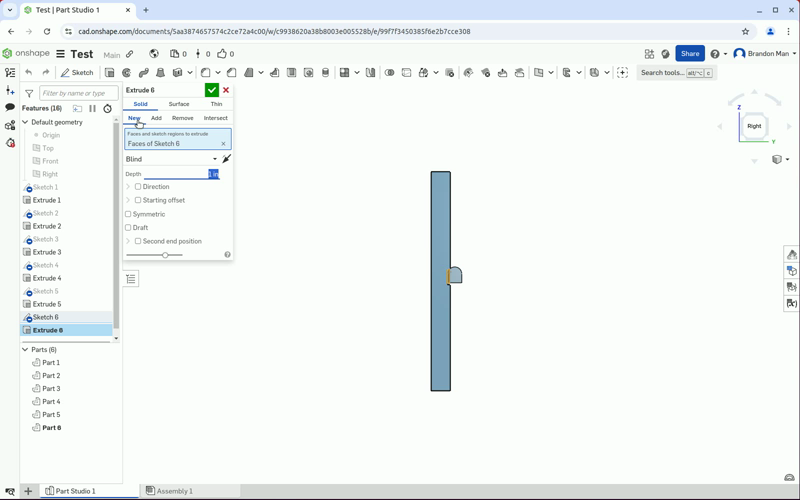
text(1.926)
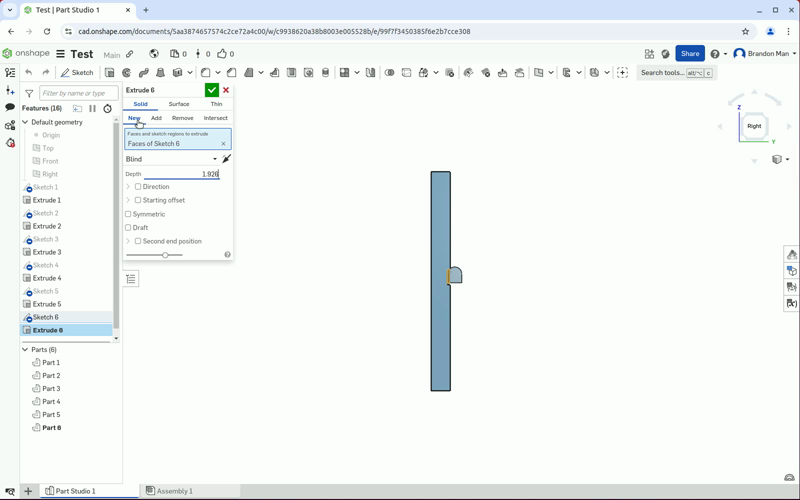
key(tab, 3)
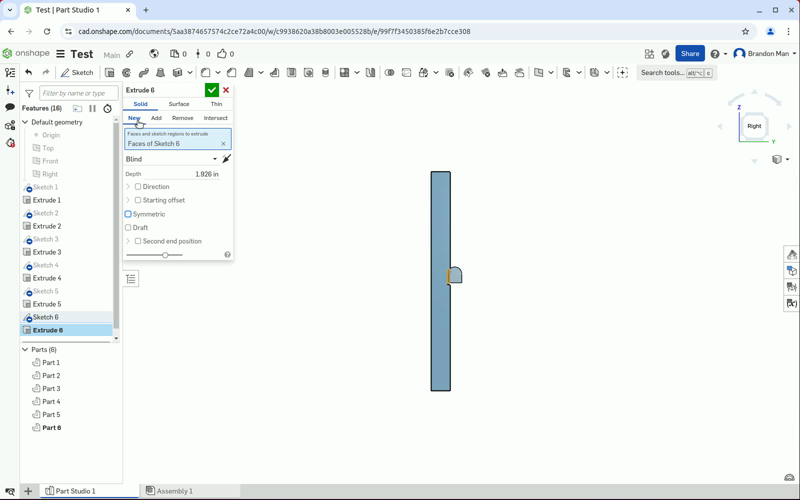
key(space)
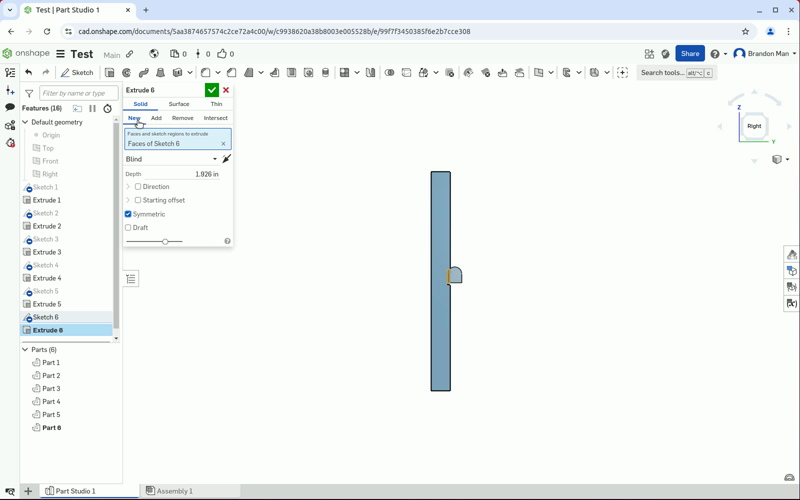
key(enter)
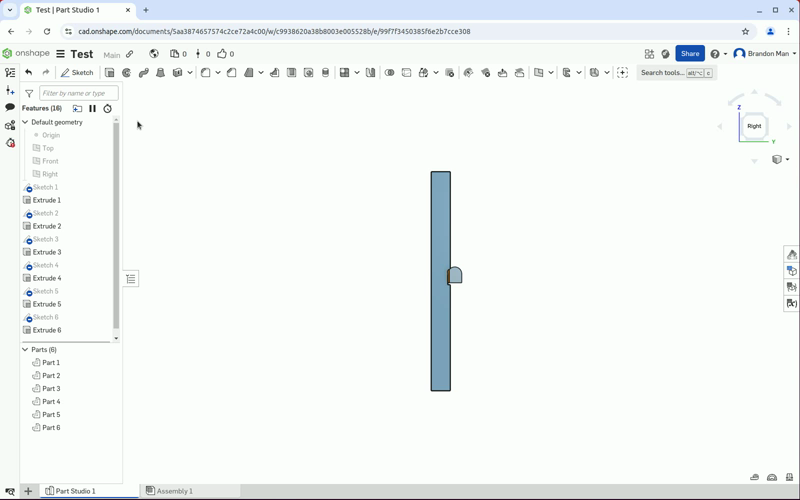
key(shift+h)
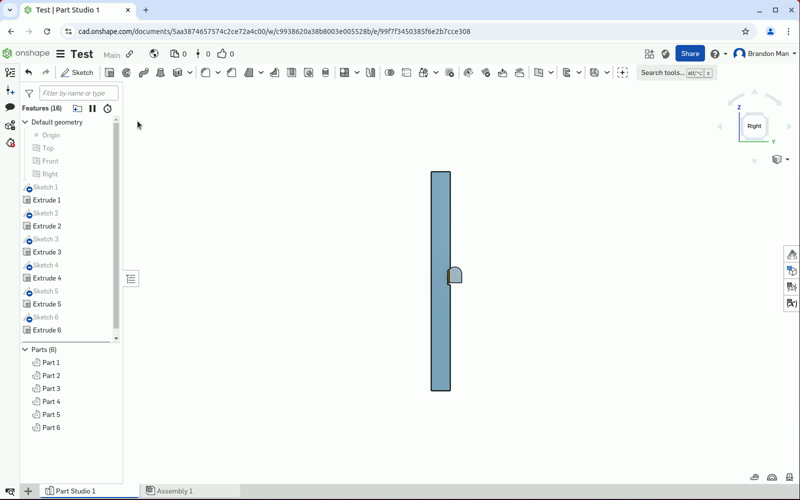
key(shift+h)
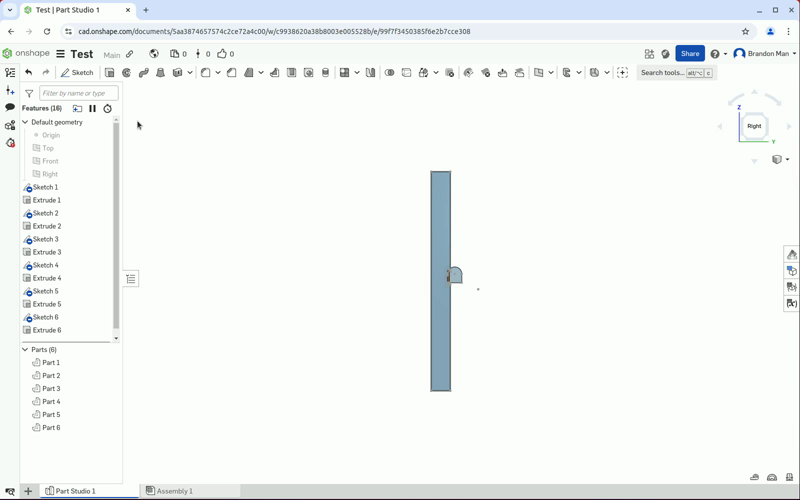
key(shift+7)
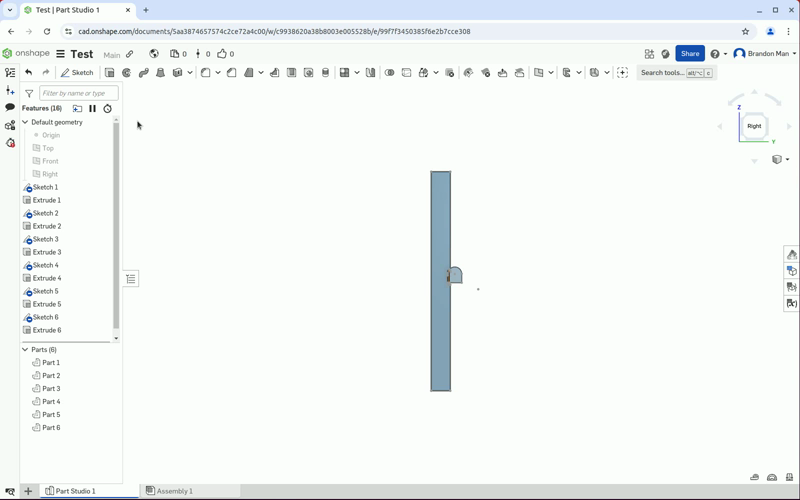
key(right, 2)
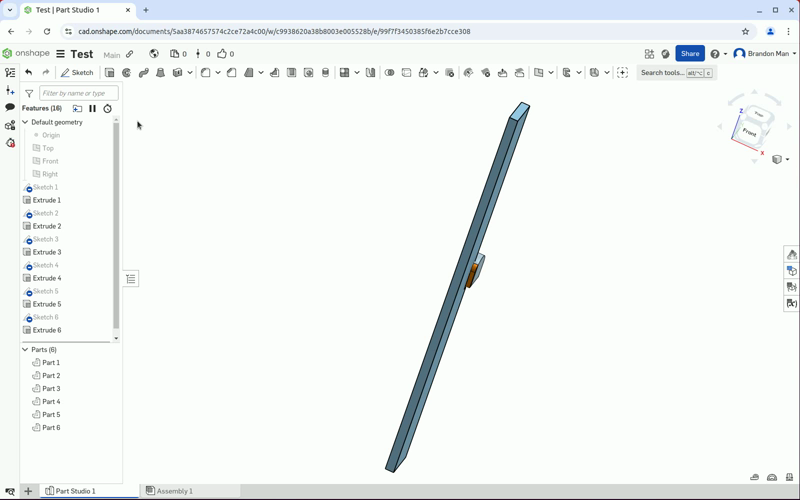
key(down, 2)
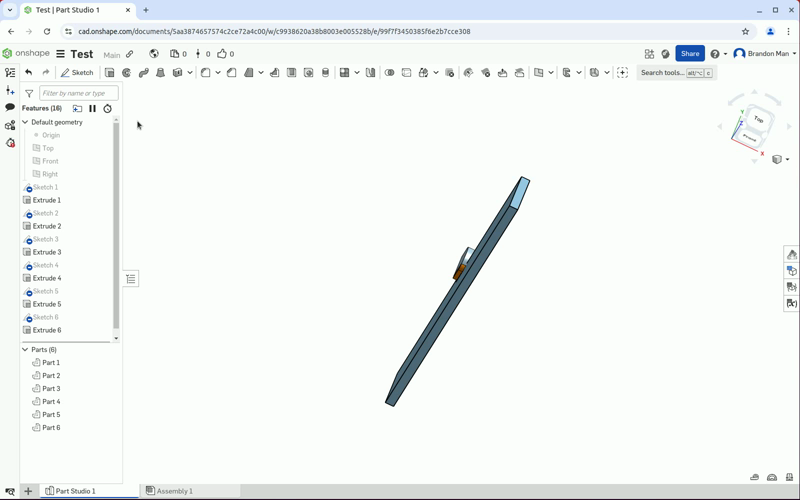
key(up, 2)
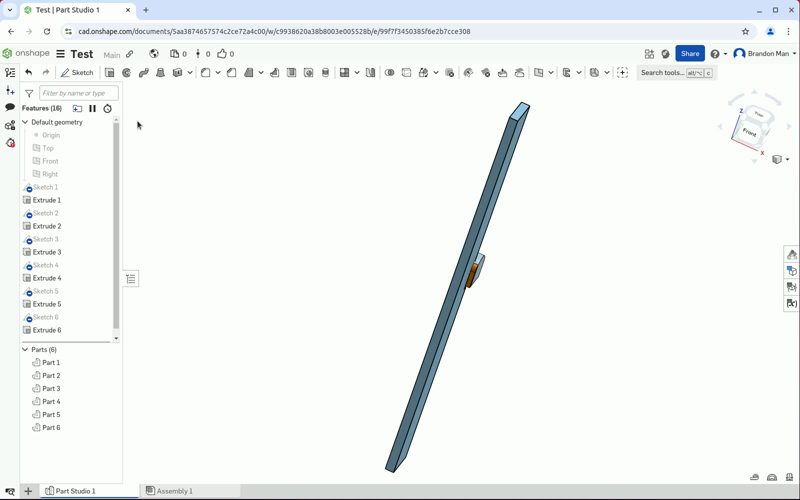
key(left, 2)
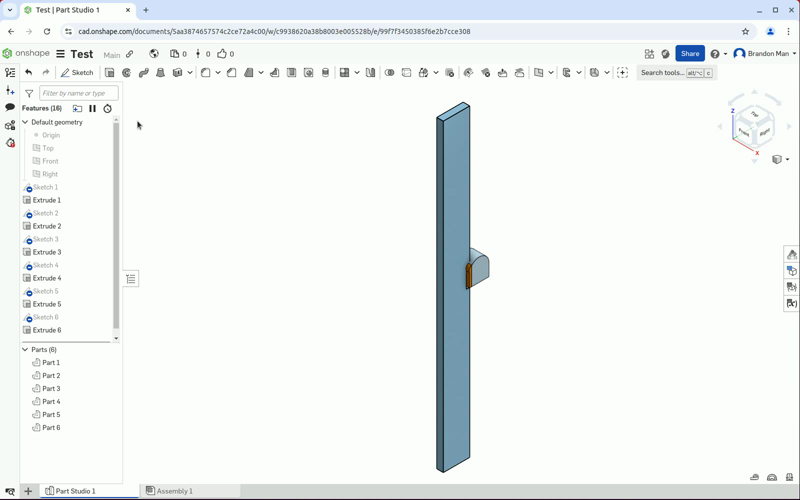
mouse_move(69, 189)
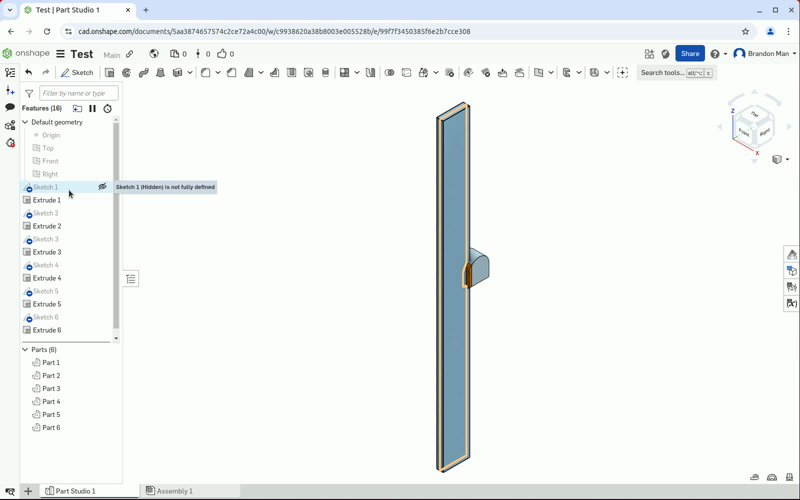
click(69, 189)